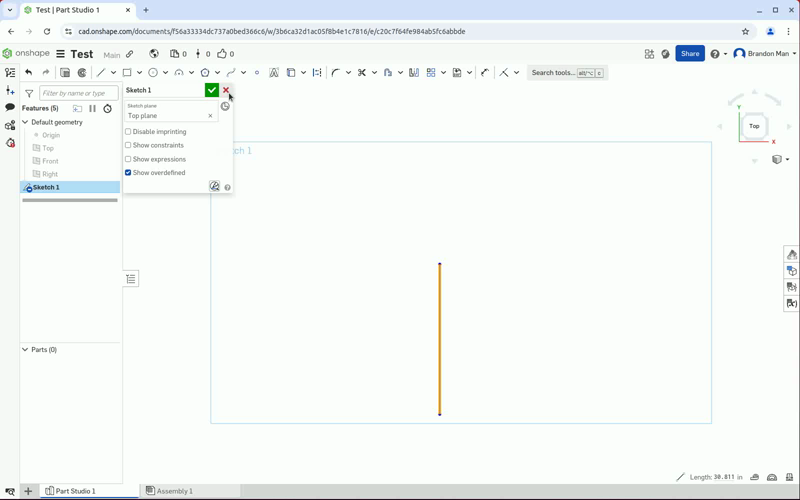
key(shift+h)
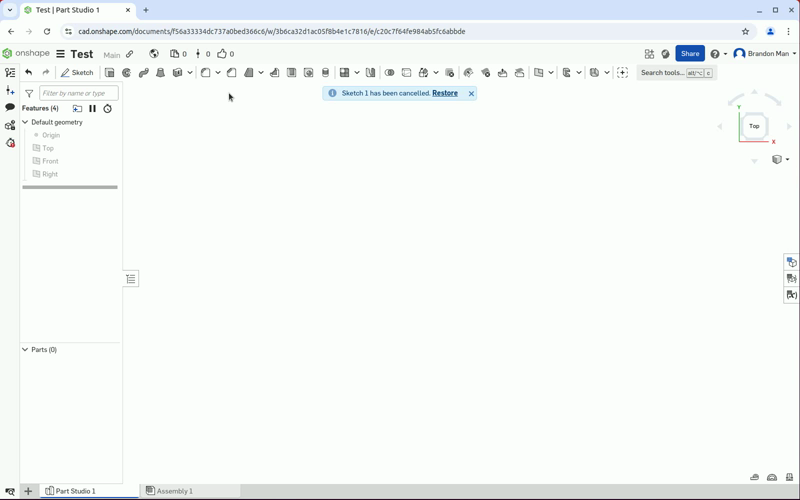
mouse_move(73, 352)
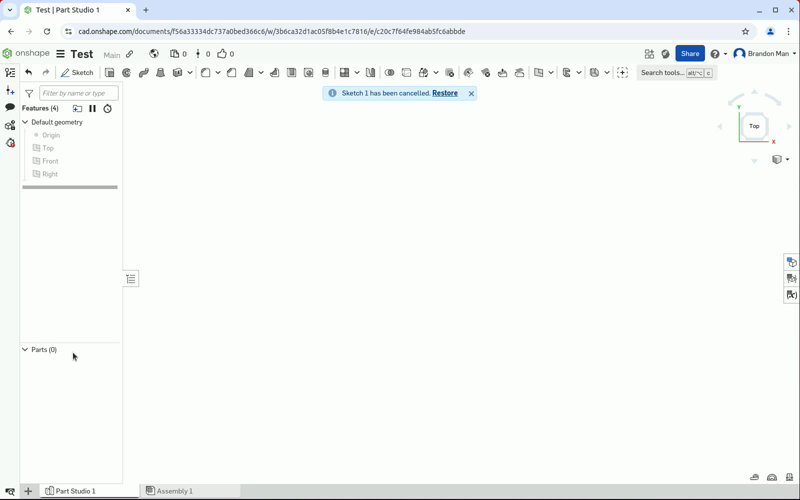
key(y)
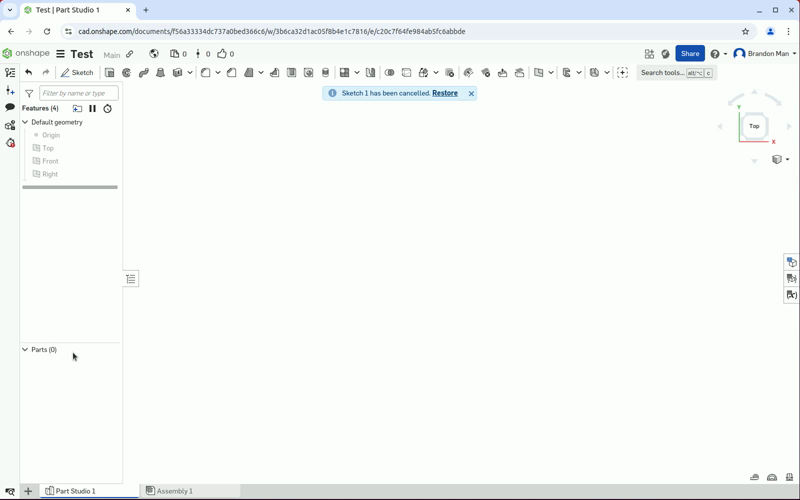
key(shift+p)
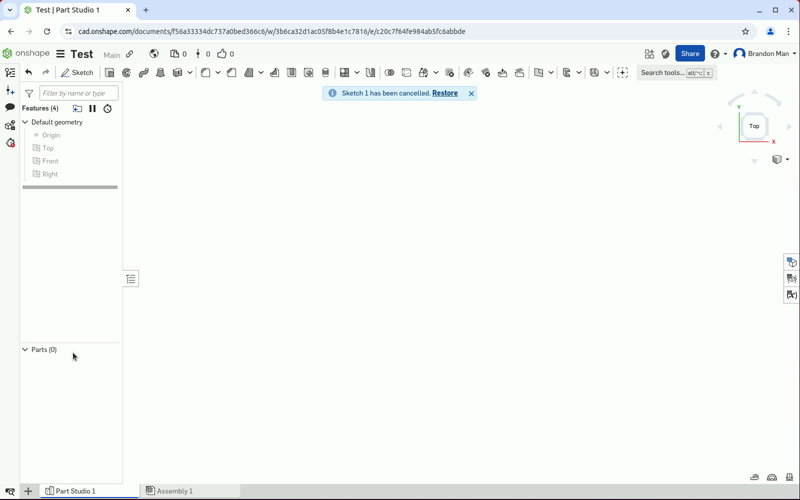
key(space)
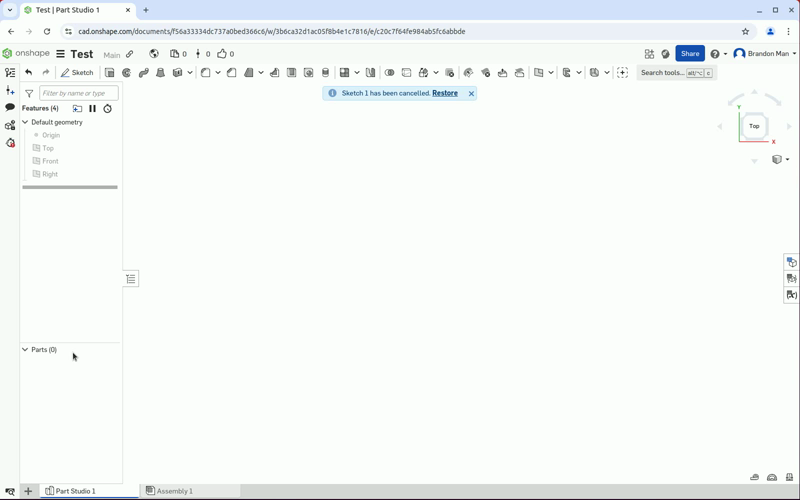
key_down(shift)
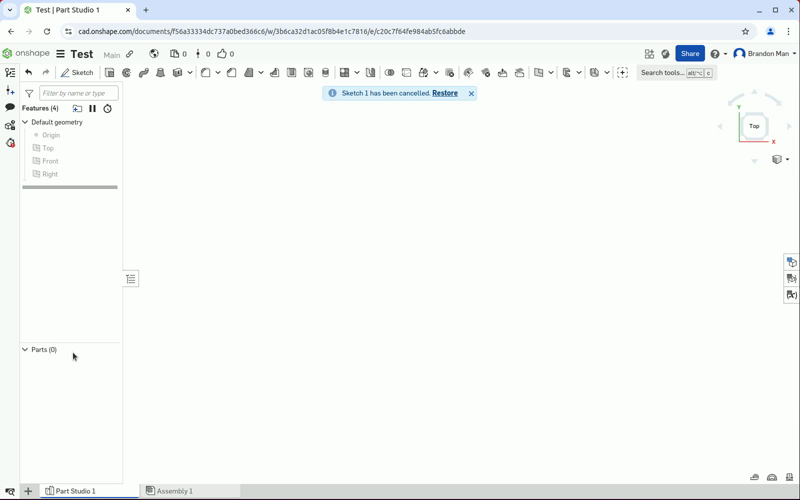
key(up)
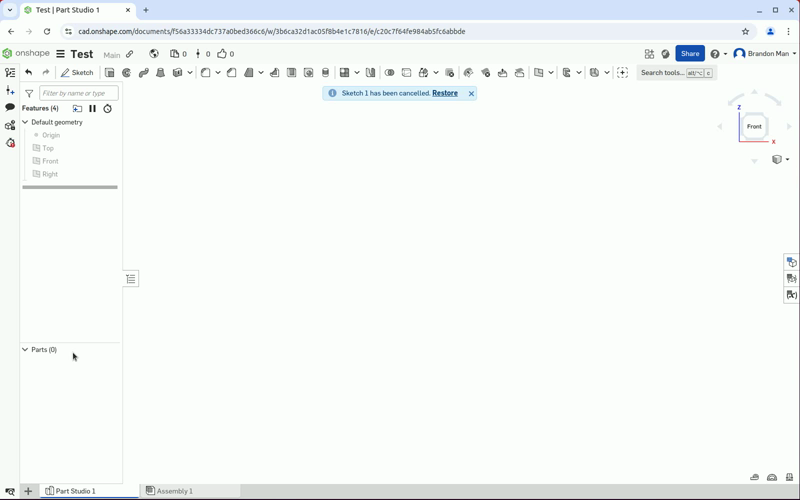
key_up(shift)
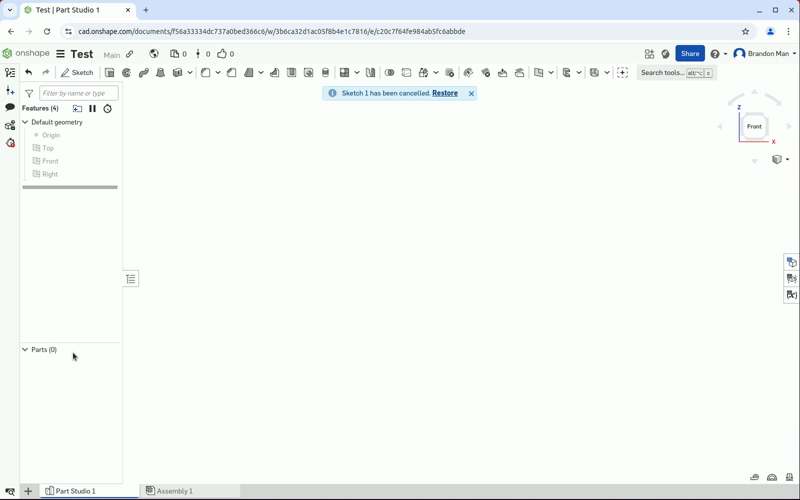
mouse_move(73, 352)
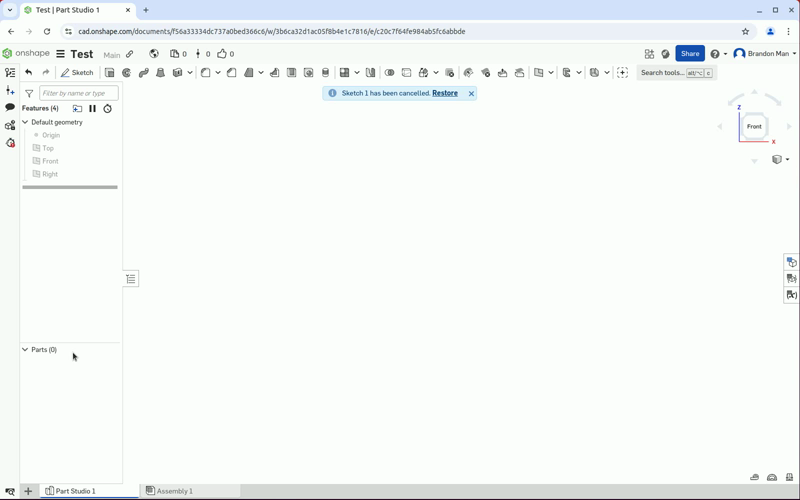
key(shift+y)
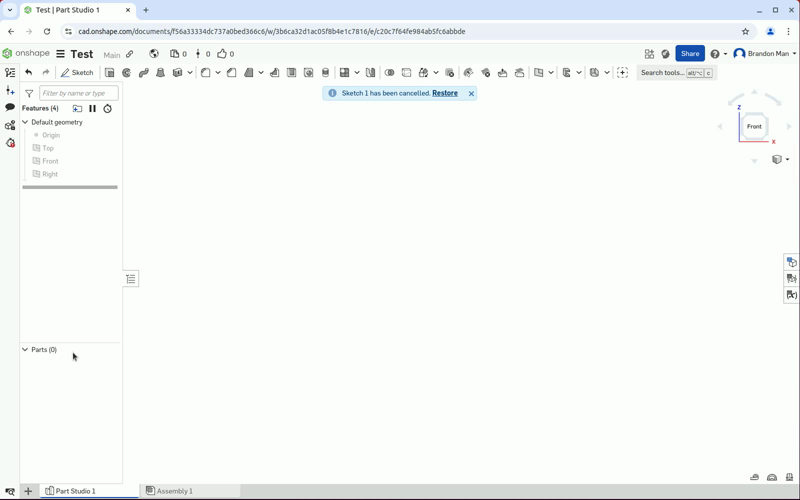
key(shift+s)
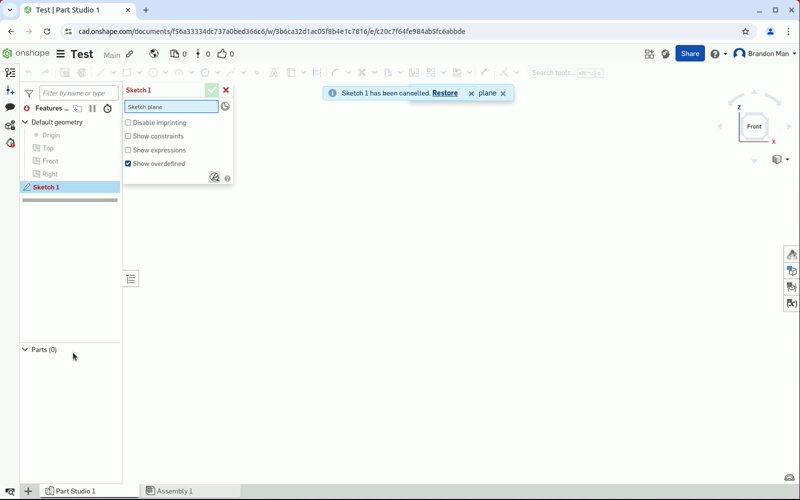
mouse_move(73, 163)
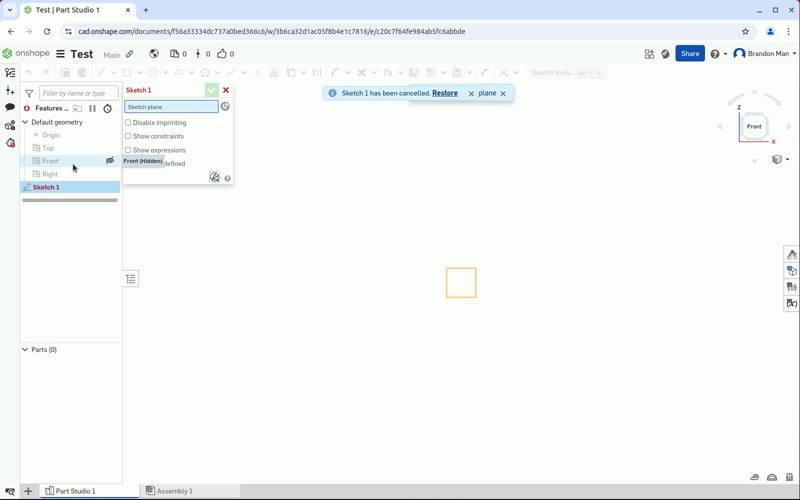
click(73, 163)
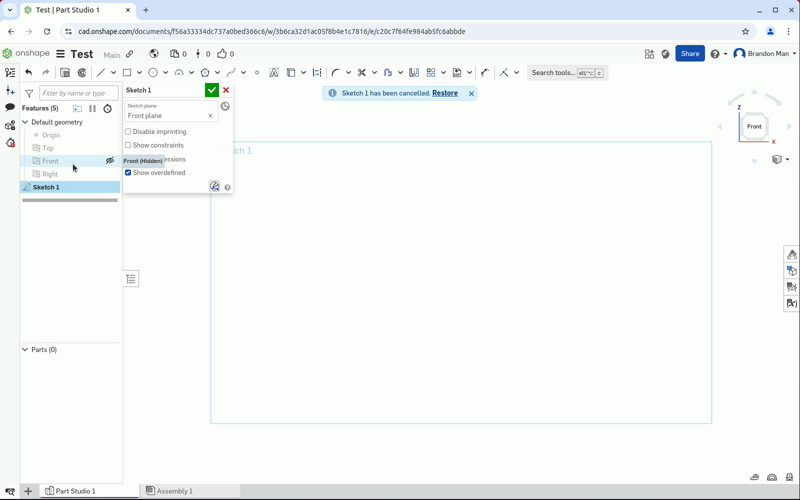
mouse_move(73, 352)
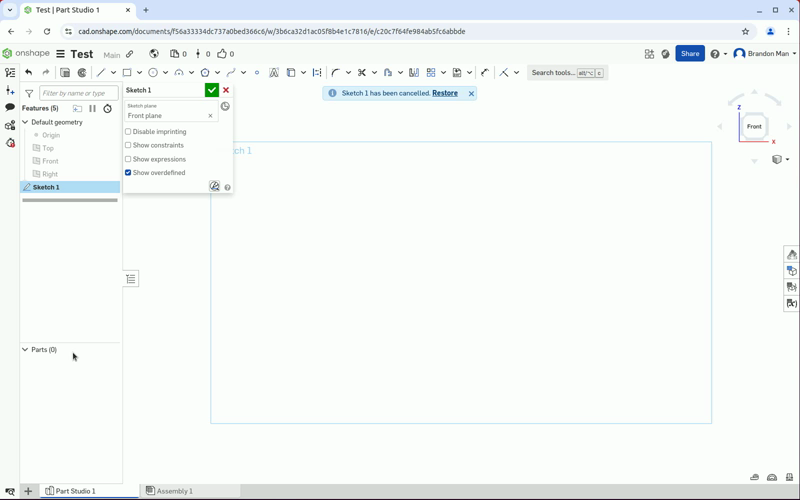
key(y)
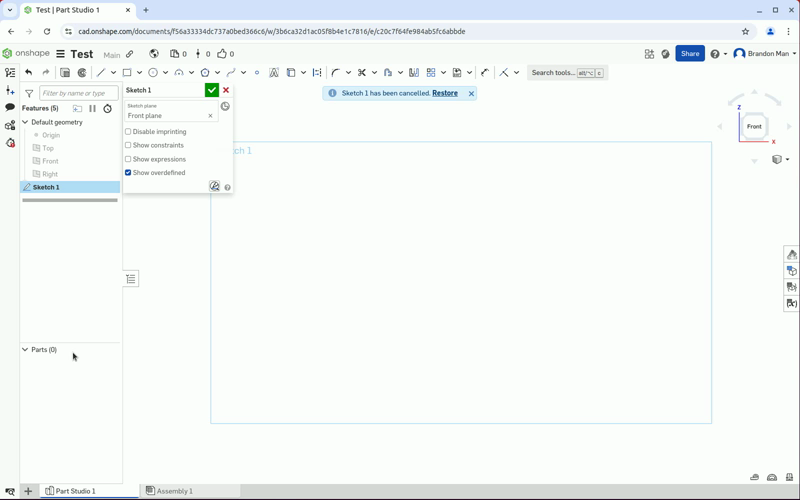
key(l)
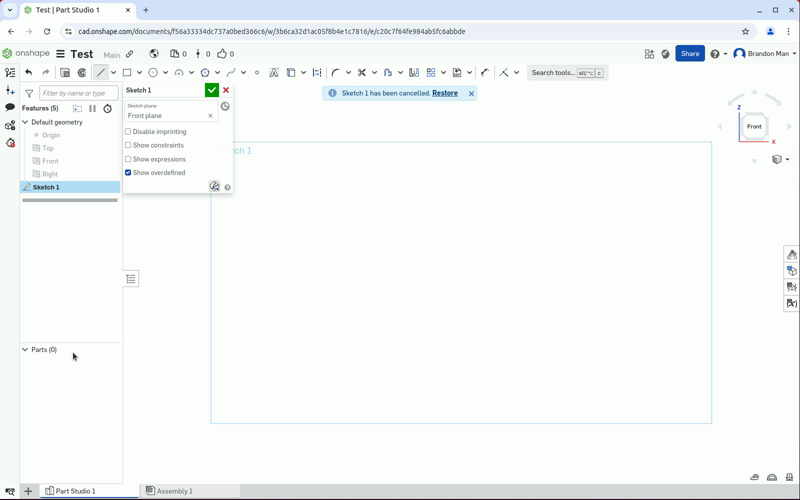
key_down(shift)
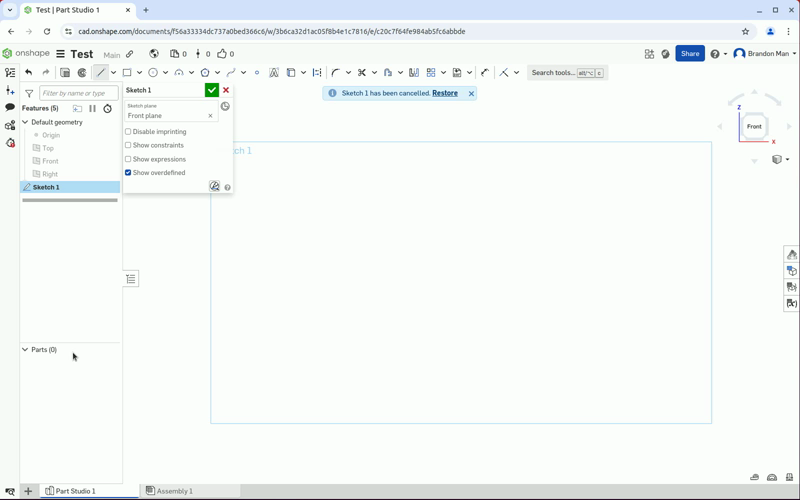
mouse_move(376, 238)
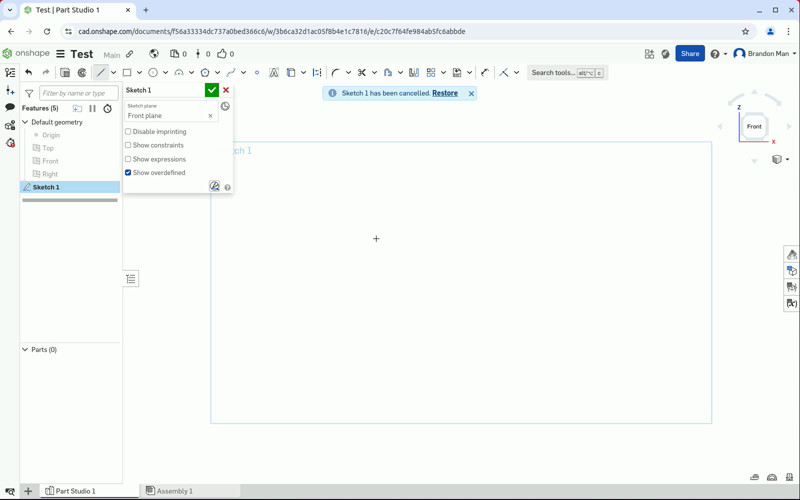
click(376, 238)
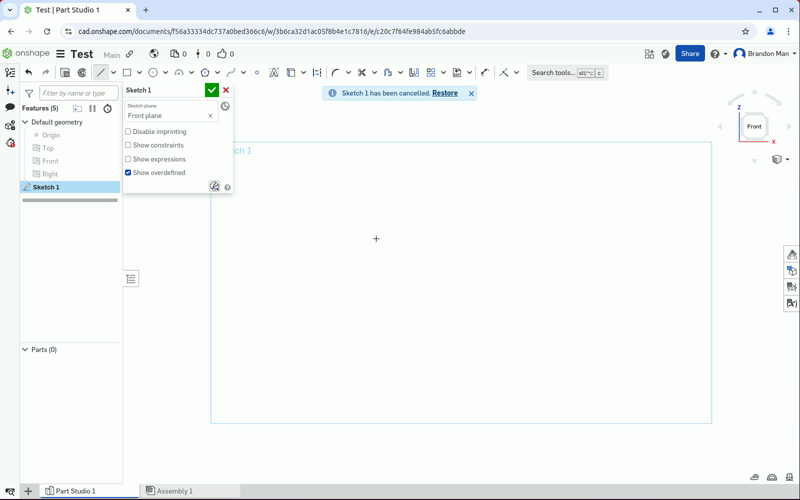
key_up(shift)
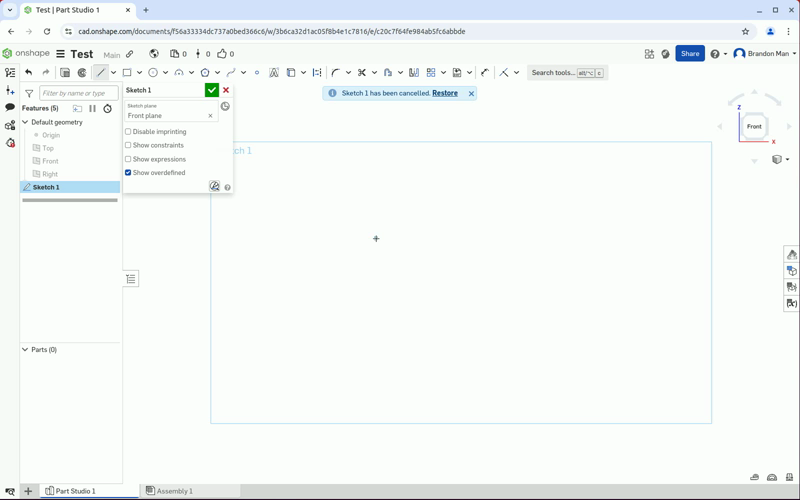
key_down(shift)
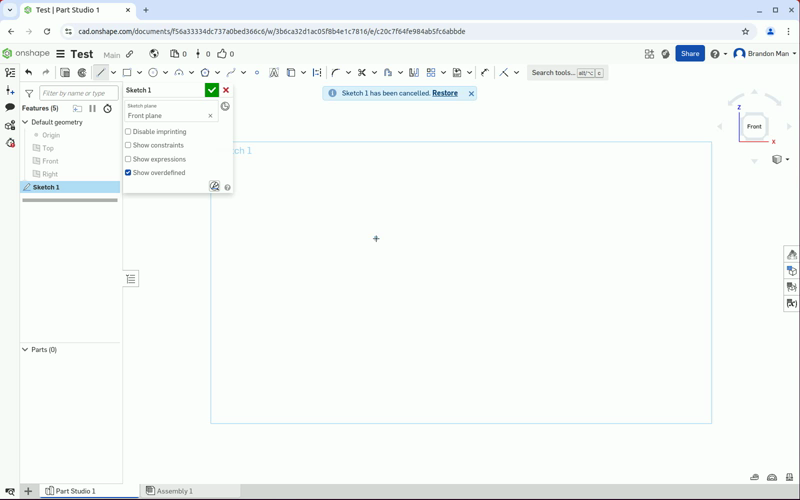
mouse_move(565, 238)
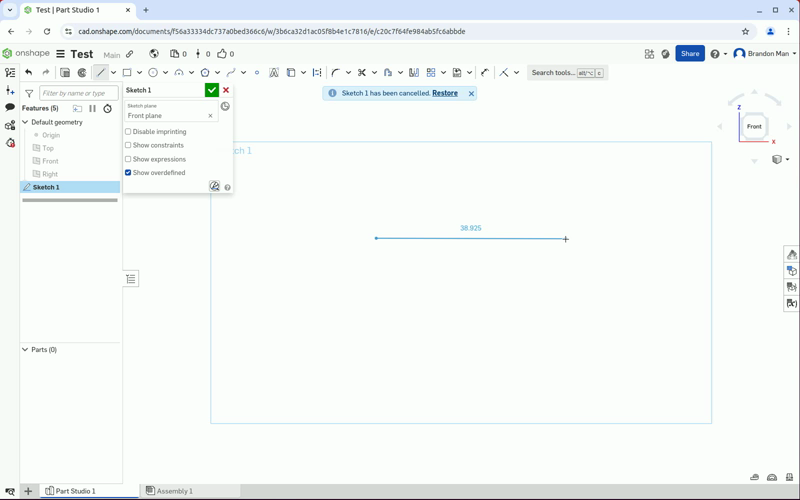
click(565, 238)
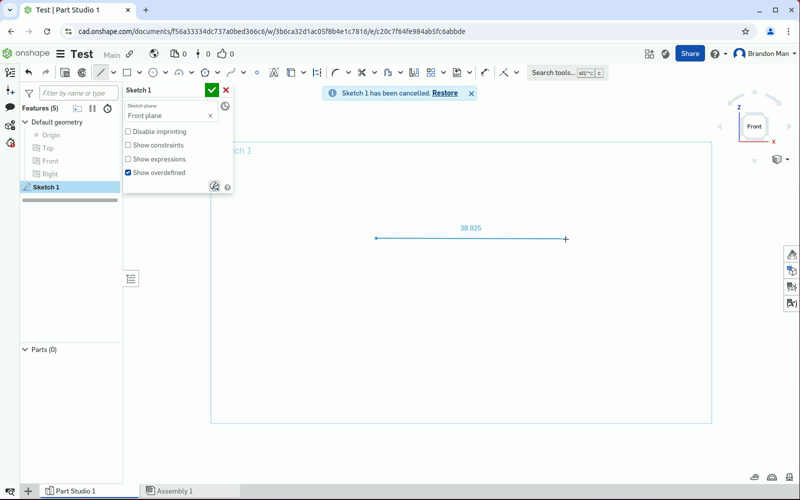
key_up(shift)
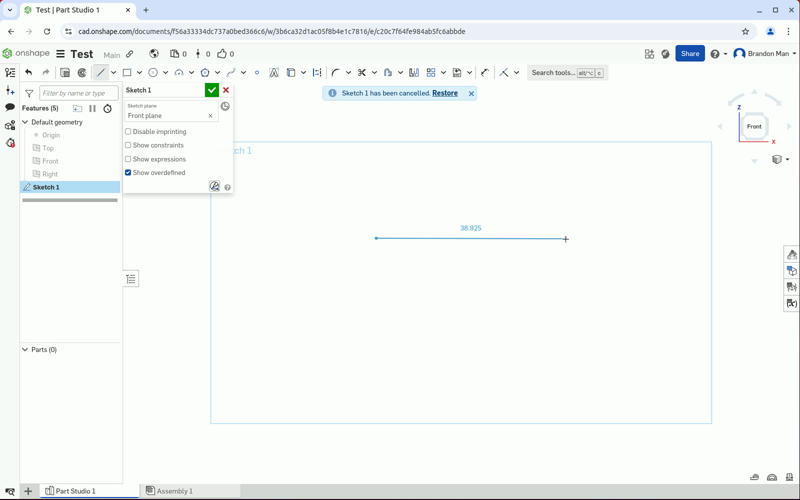
key_down(shift)
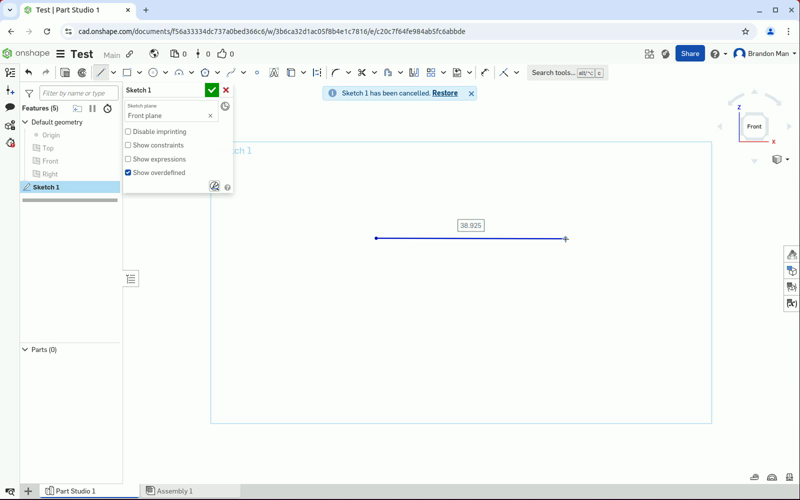
mouse_move(565, 174)
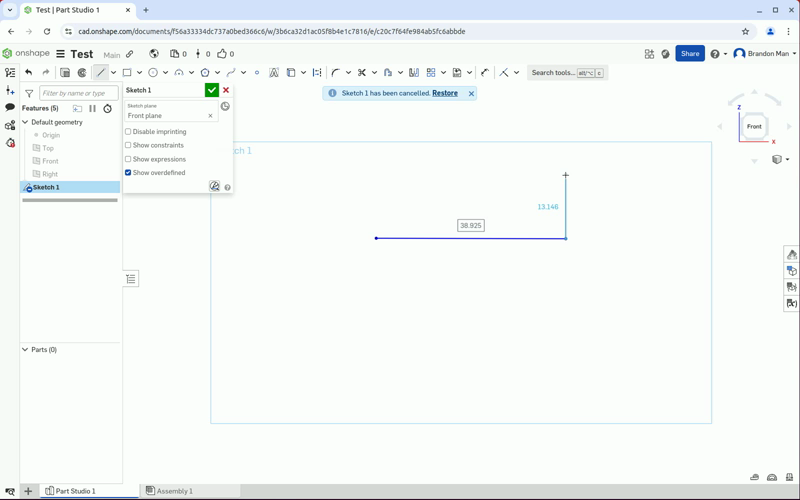
click(565, 174)
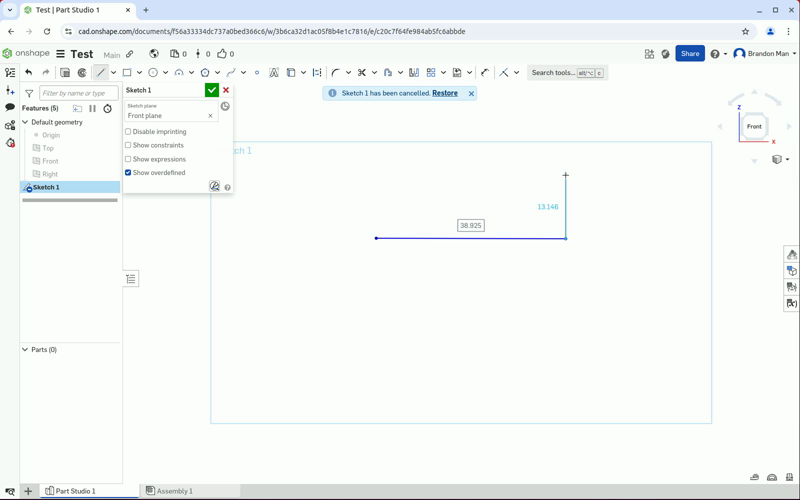
key_up(shift)
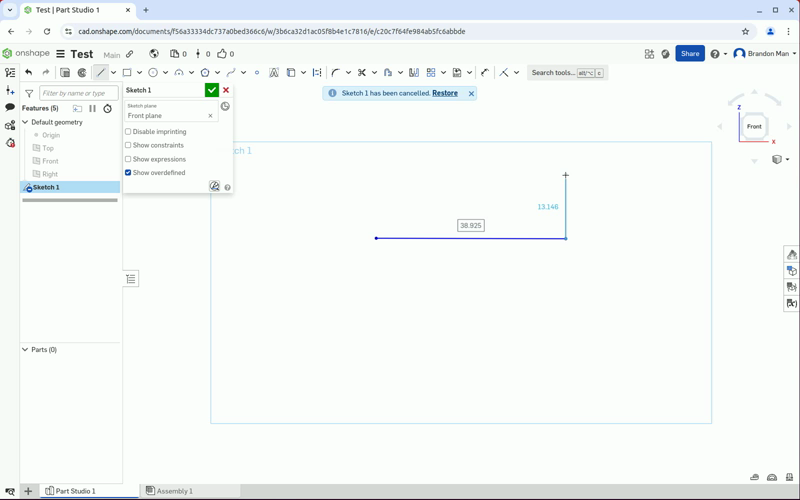
key_down(shift)
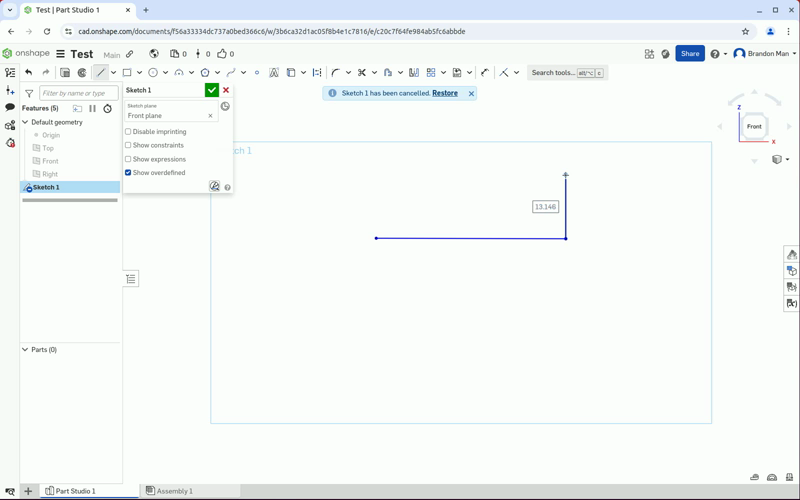
mouse_move(376, 174)
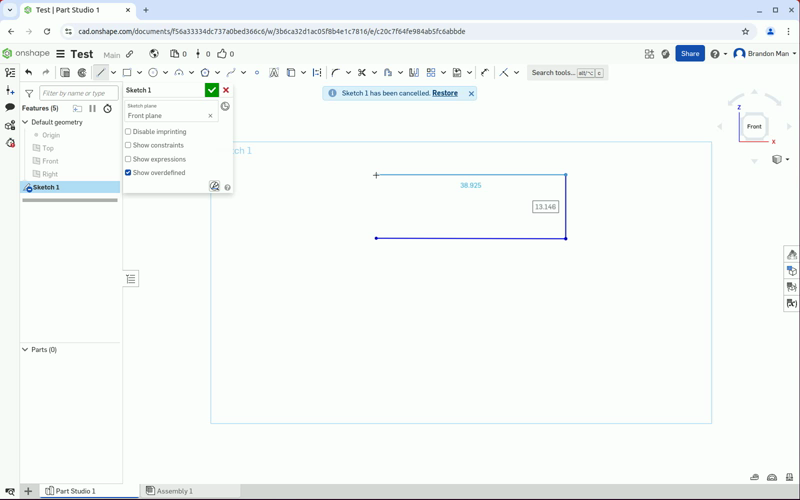
click(376, 174)
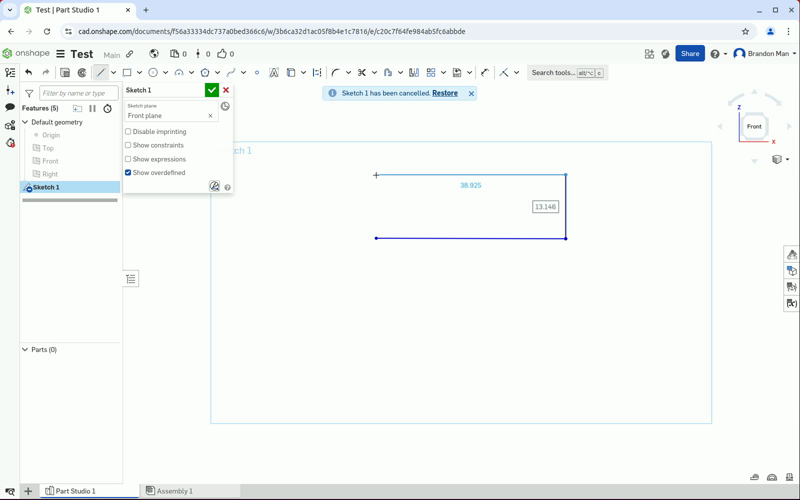
key_up(shift)
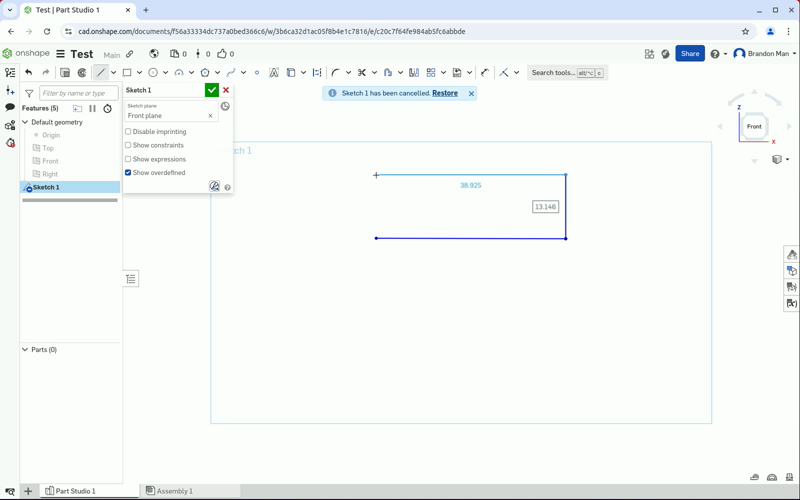
key_down(shift)
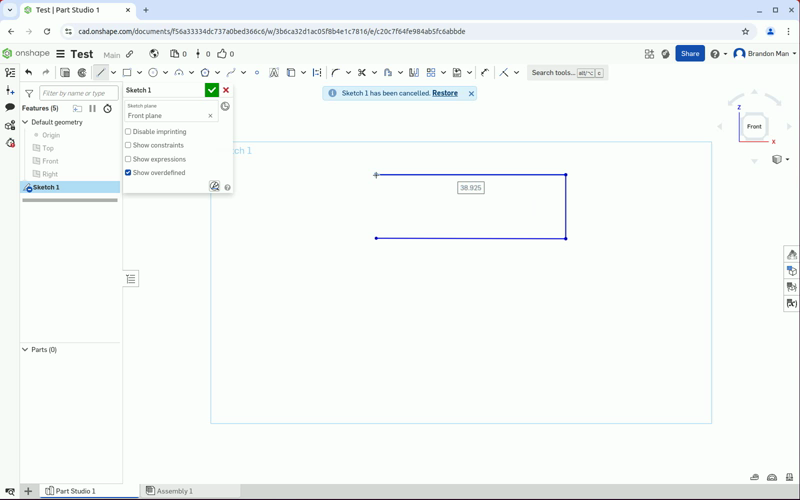
mouse_move(376, 238)
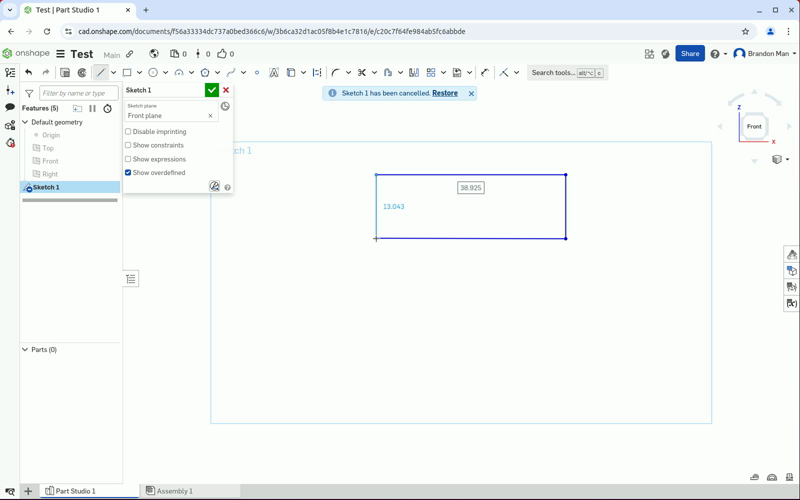
key_up(shift)
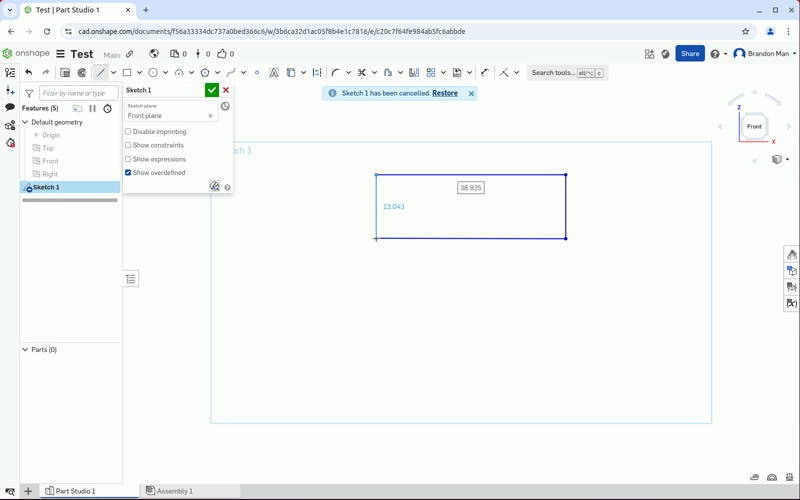
click(376, 238)
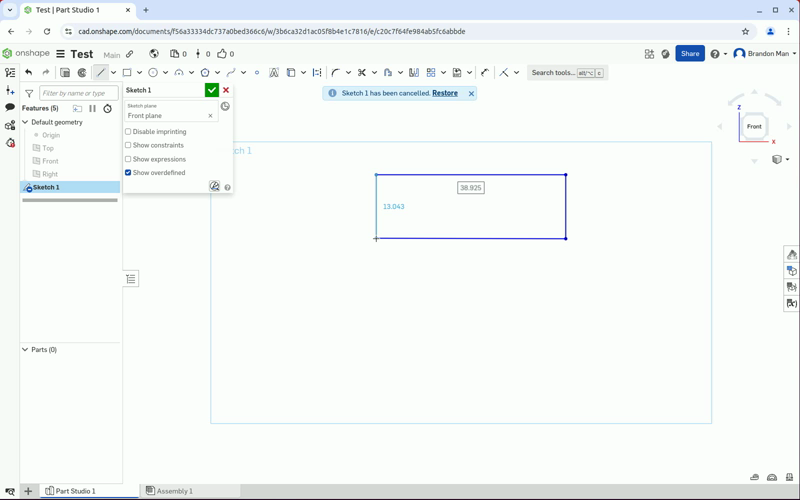
key(esc)
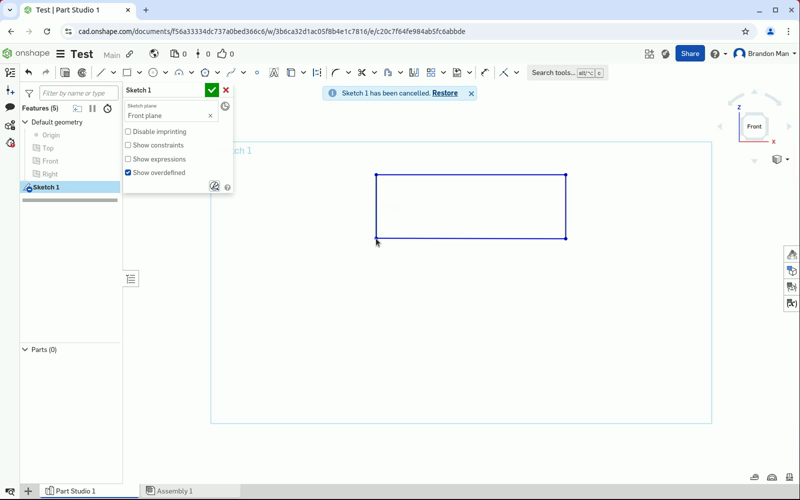
key(c)
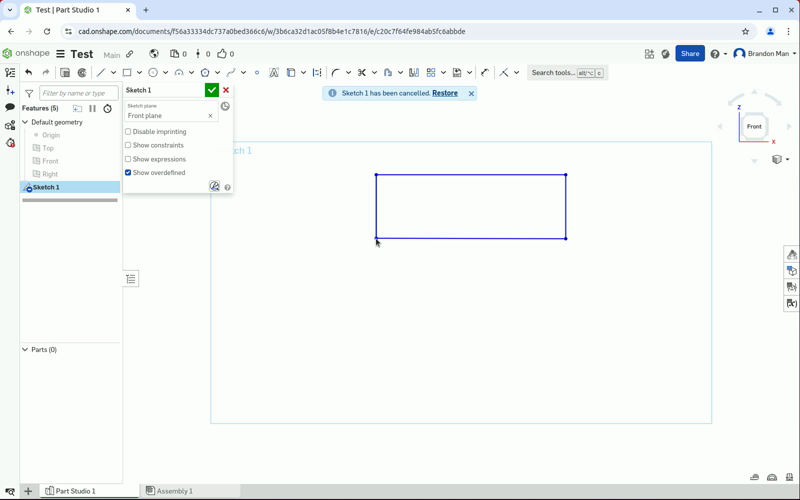
key_down(shift)
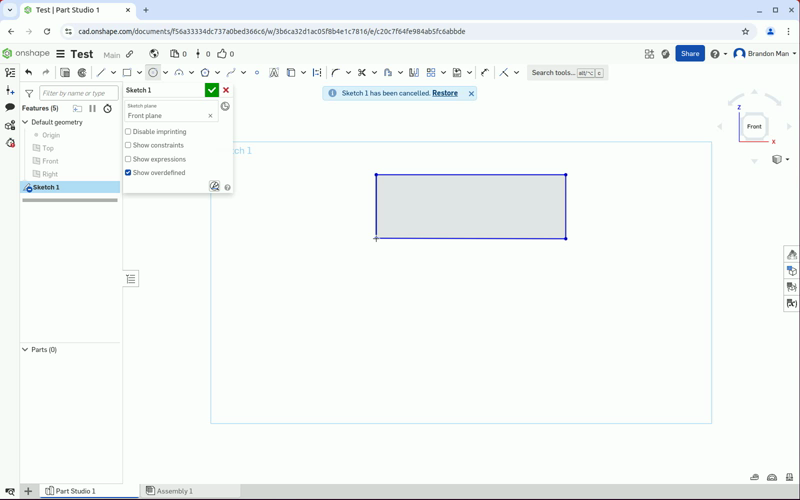
mouse_move(398, 206)
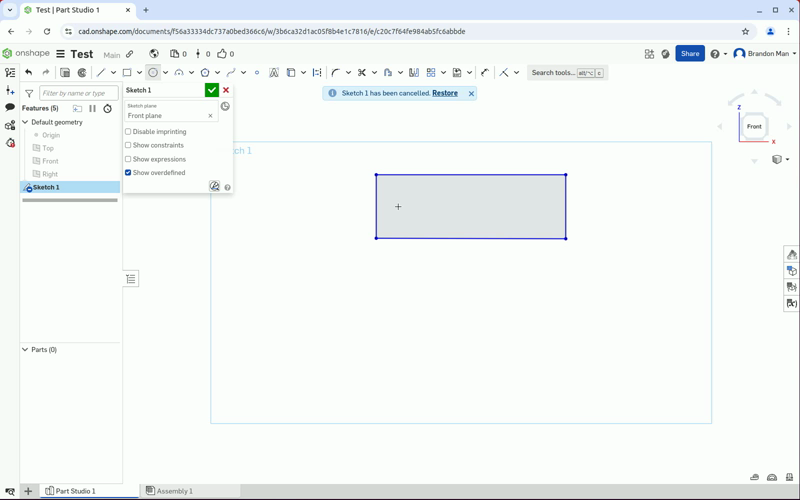
click(398, 206)
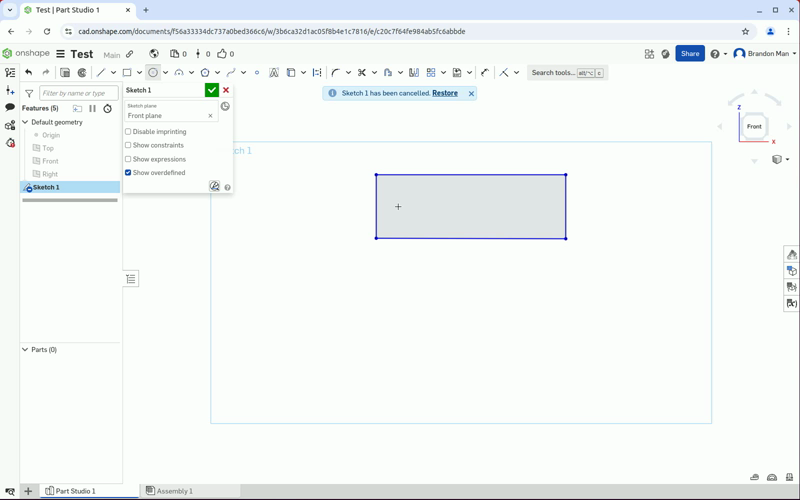
key_up(shift)
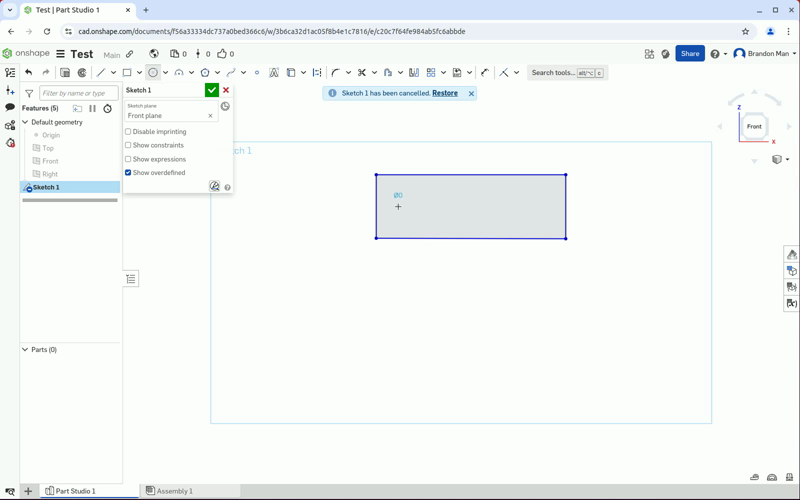
mouse_move(406, 206)
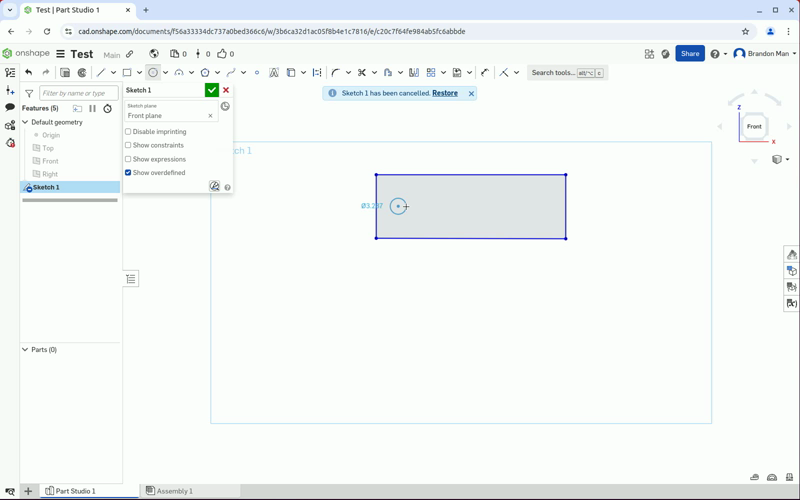
click(406, 206)
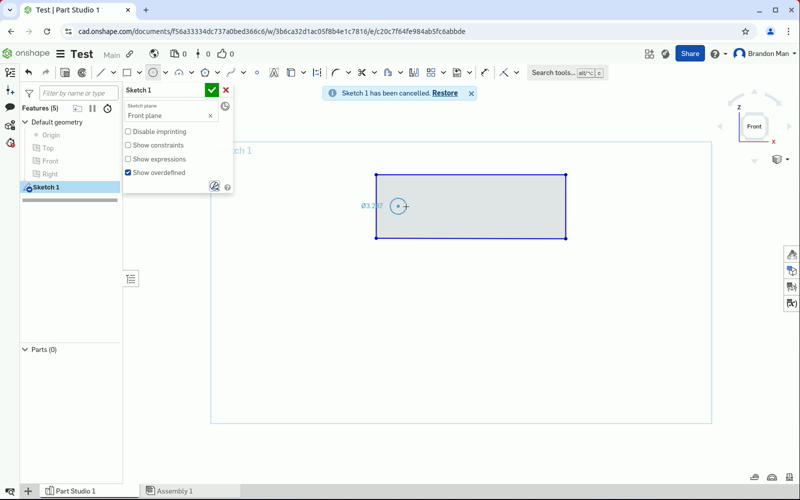
key(esc)
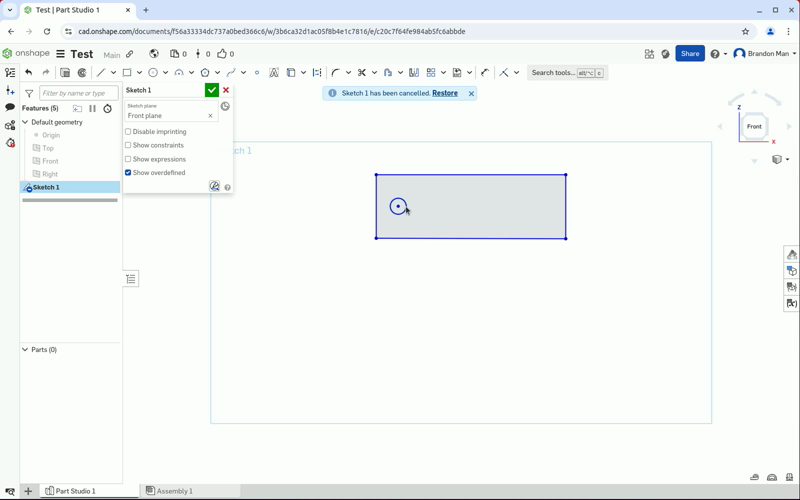
key(c)
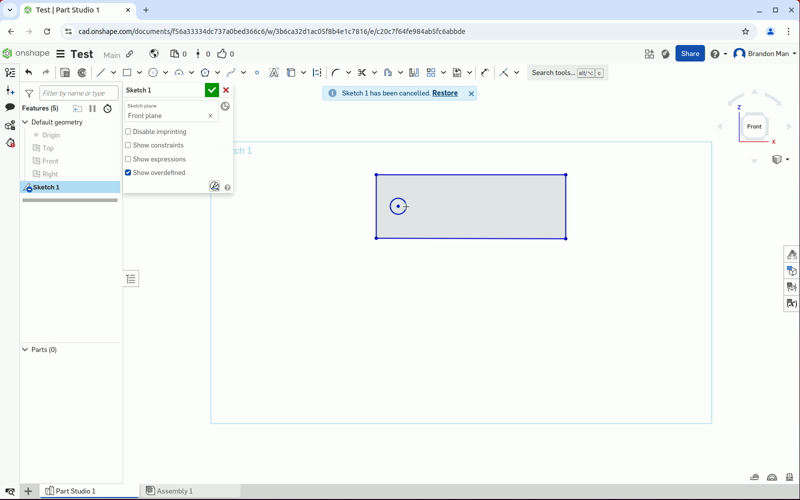
key_down(shift)
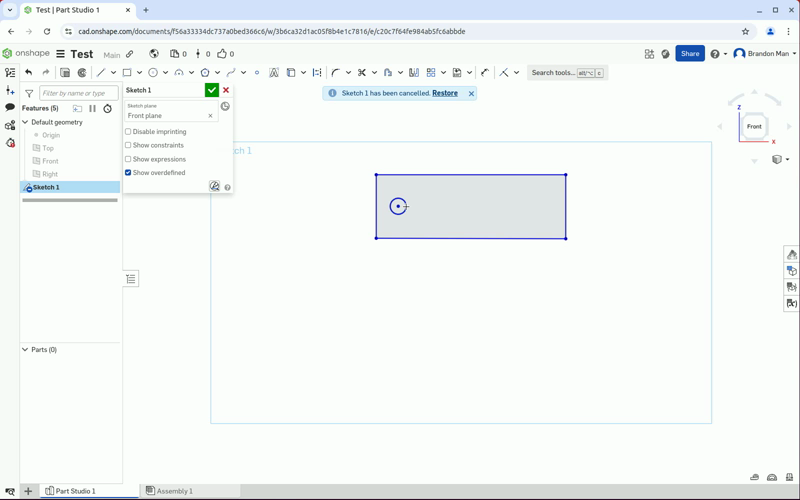
mouse_move(543, 206)
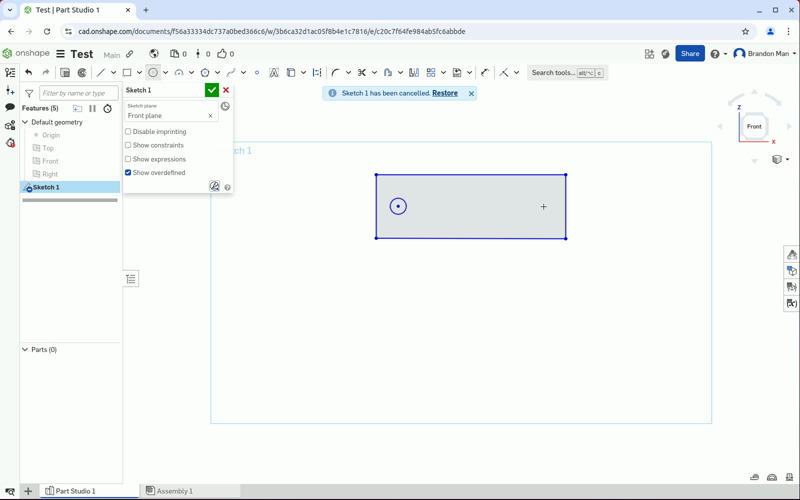
click(543, 206)
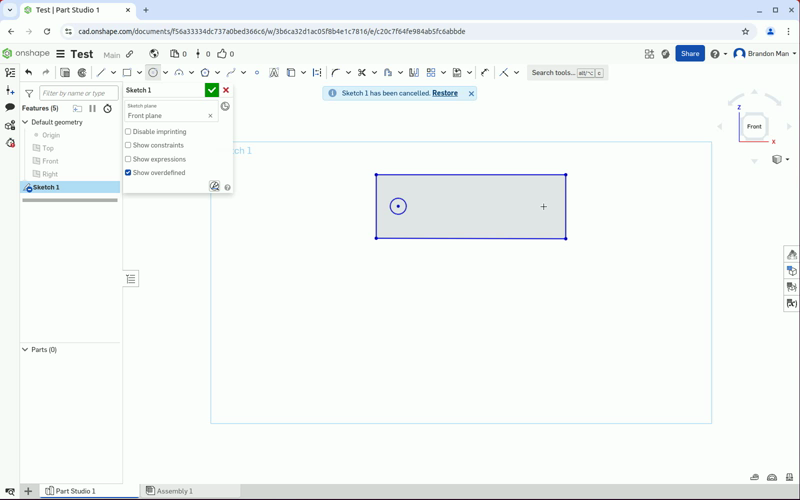
key_up(shift)
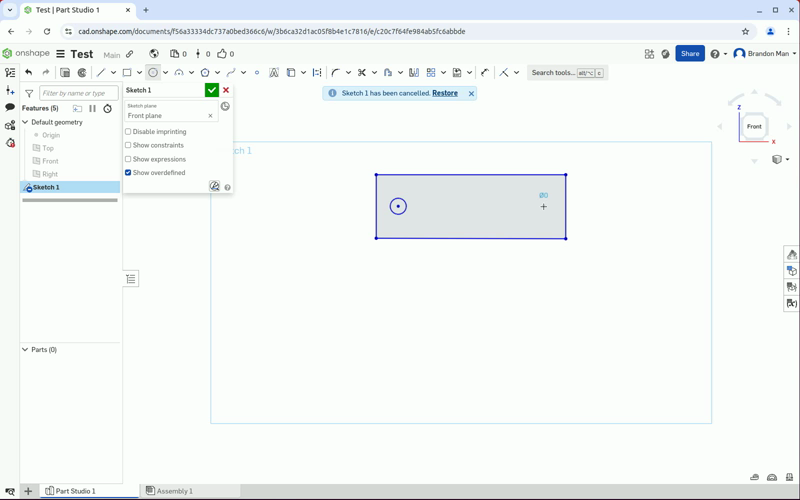
mouse_move(551, 206)
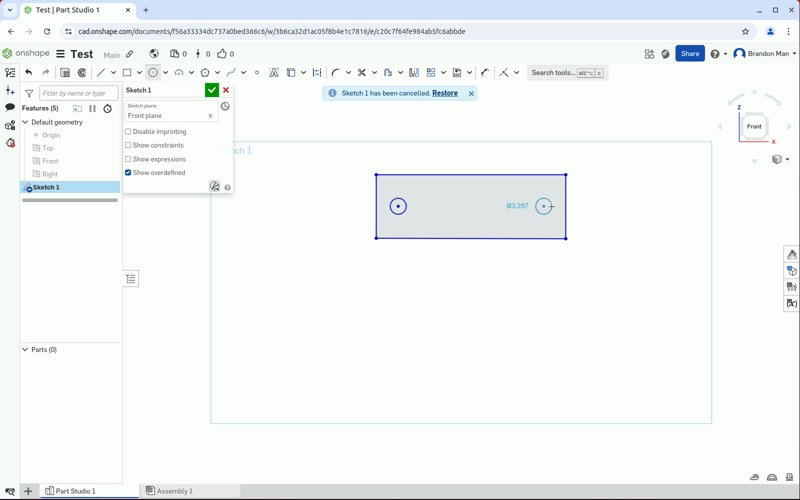
click(551, 206)
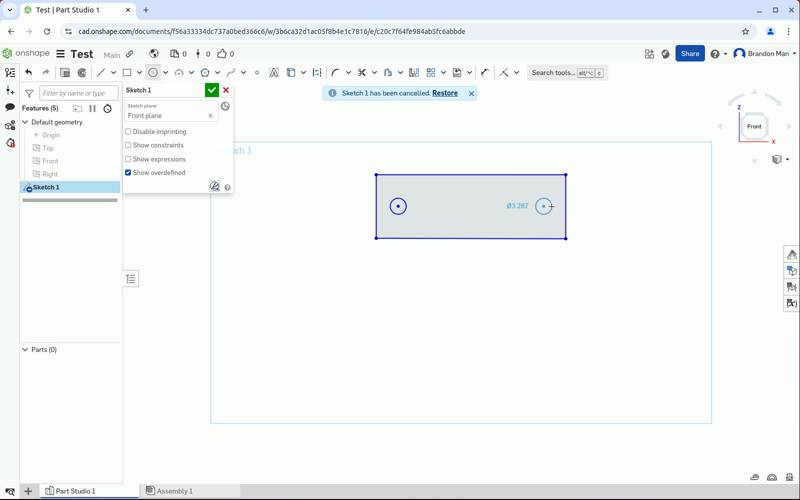
key(esc)
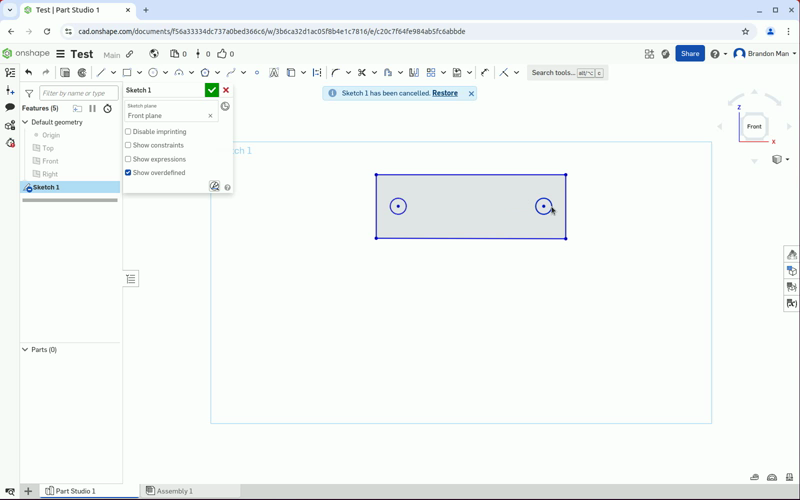
mouse_move(502, 185)
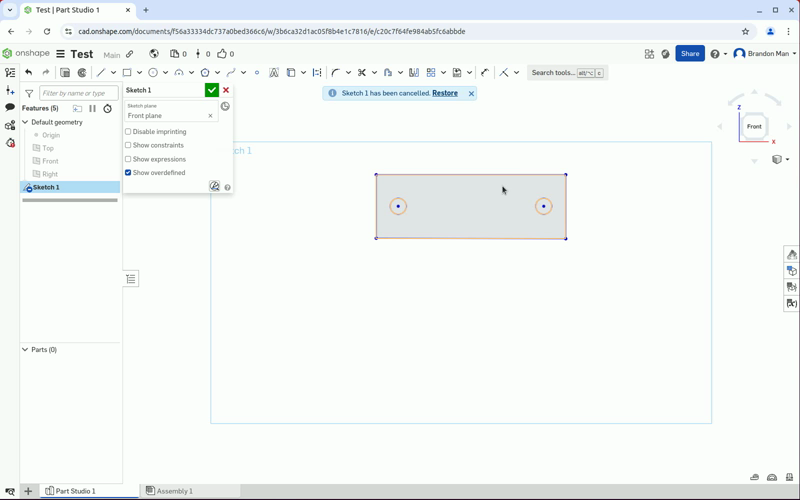
click(502, 185)
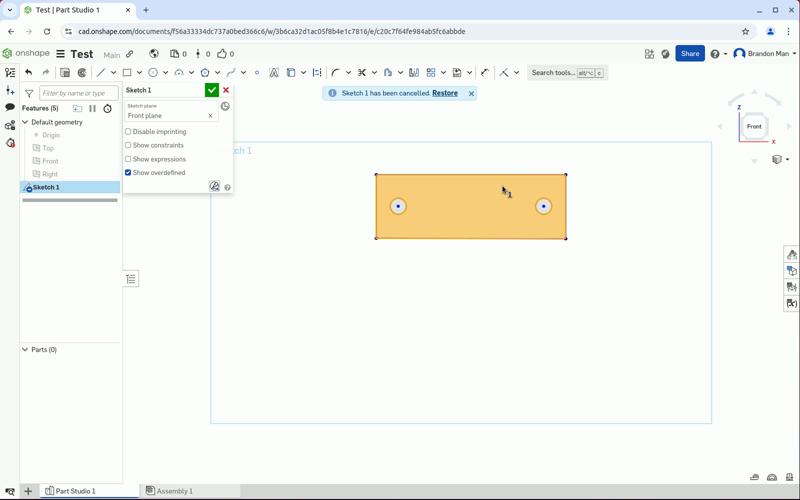
mouse_move(73, 352)
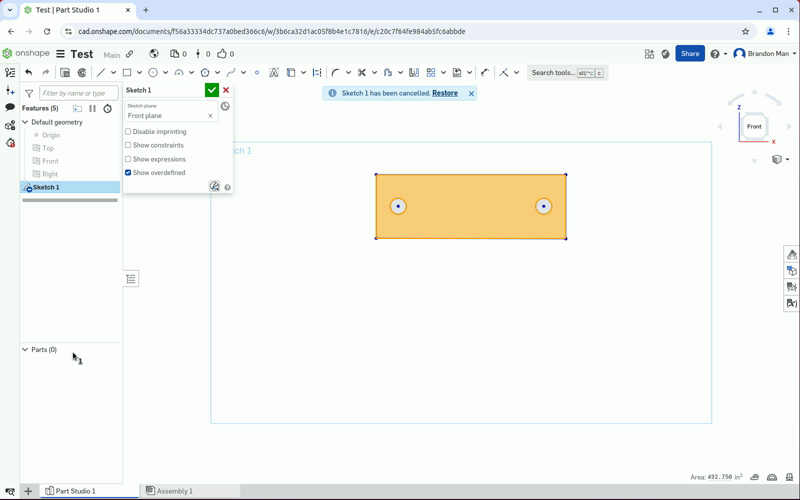
key(shift+y)
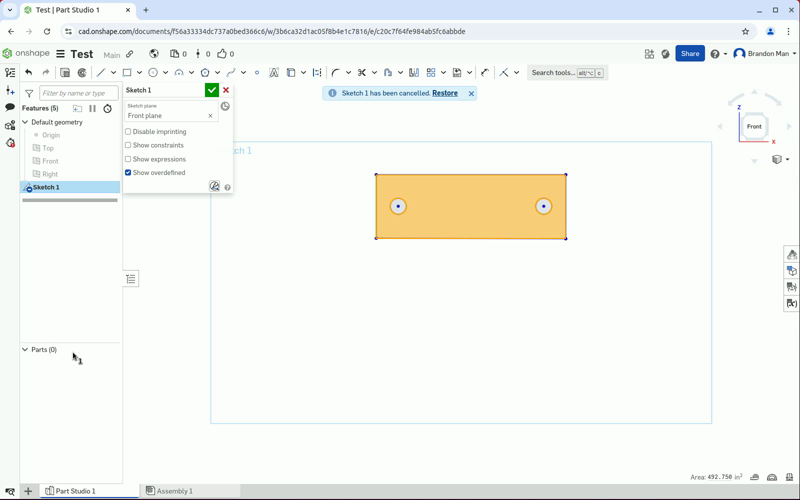
key(shift+e)
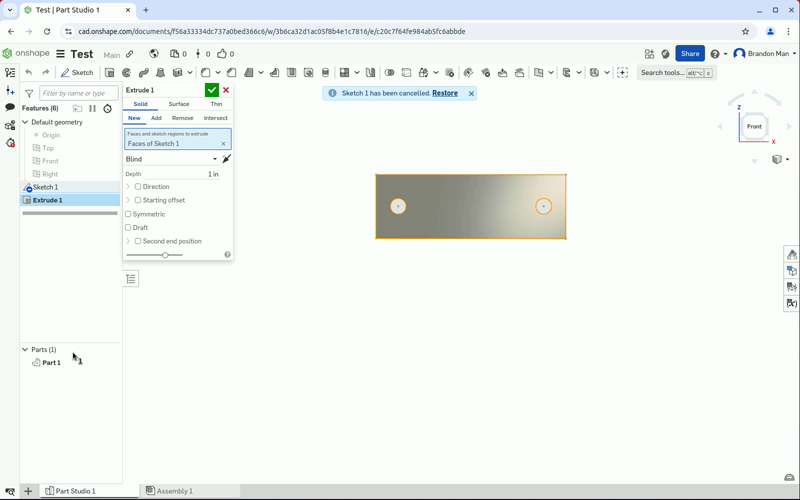
mouse_move(143, 106)
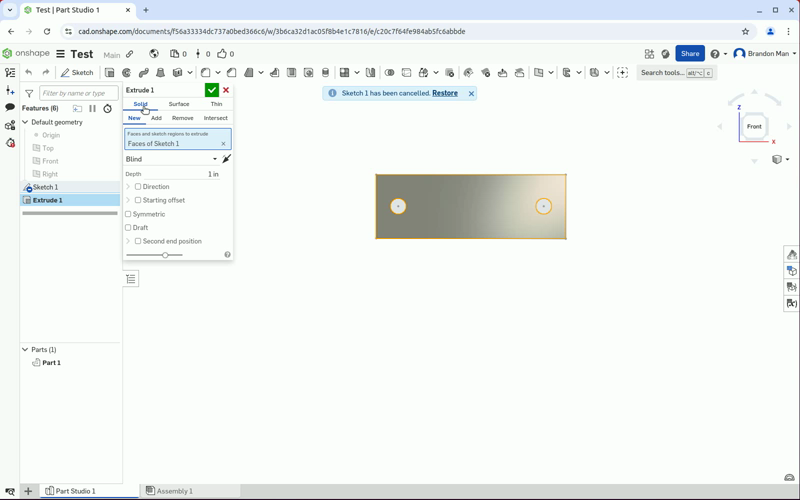
click(143, 106)
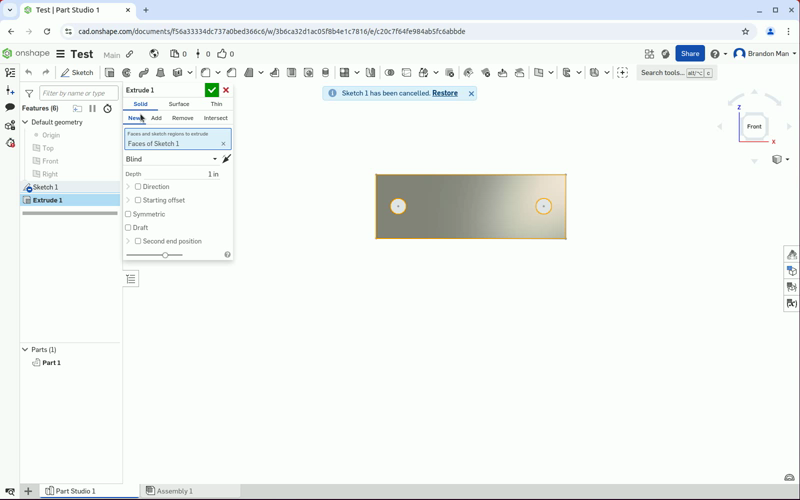
mouse_move(137, 120)
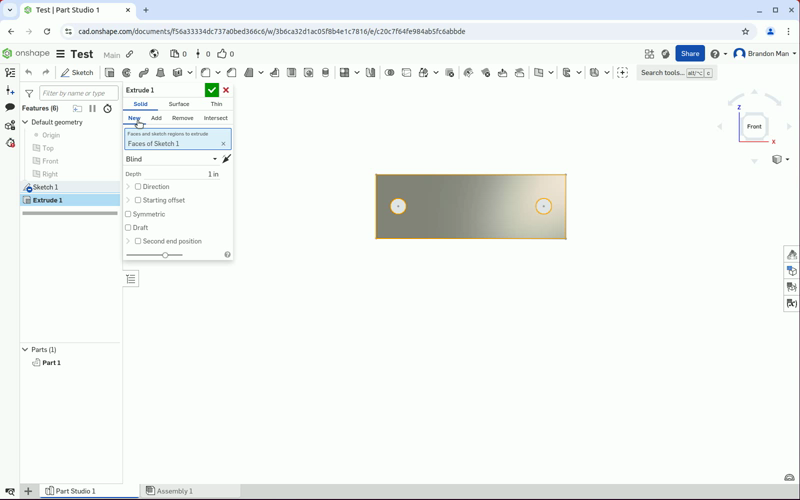
click(137, 120)
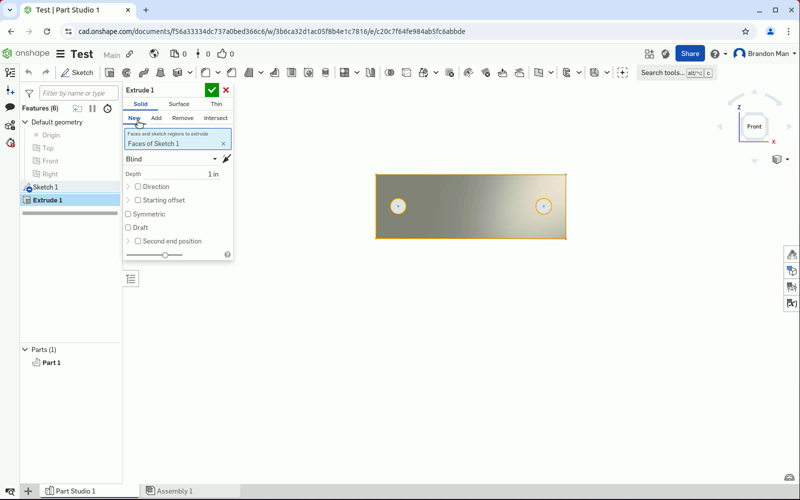
key(tab, 4)
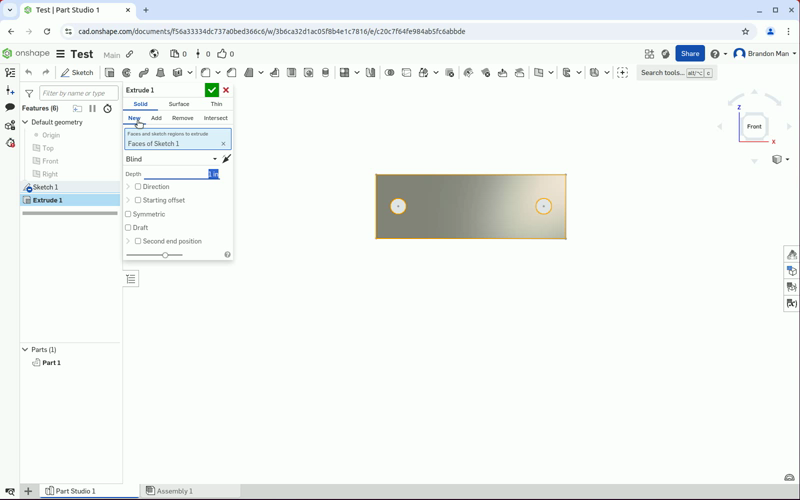
text(1.685)
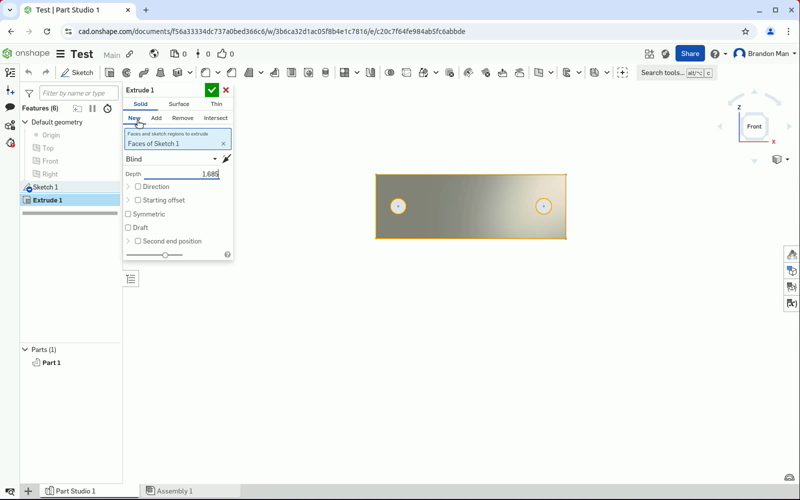
key(enter)
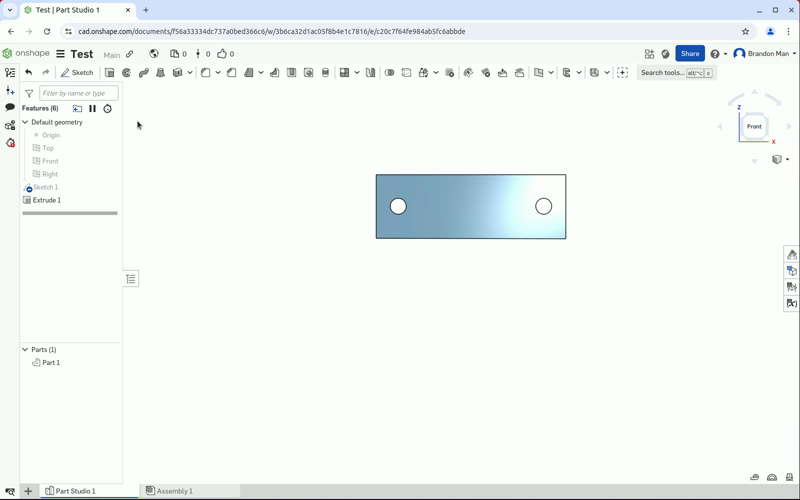
key(shift+h)
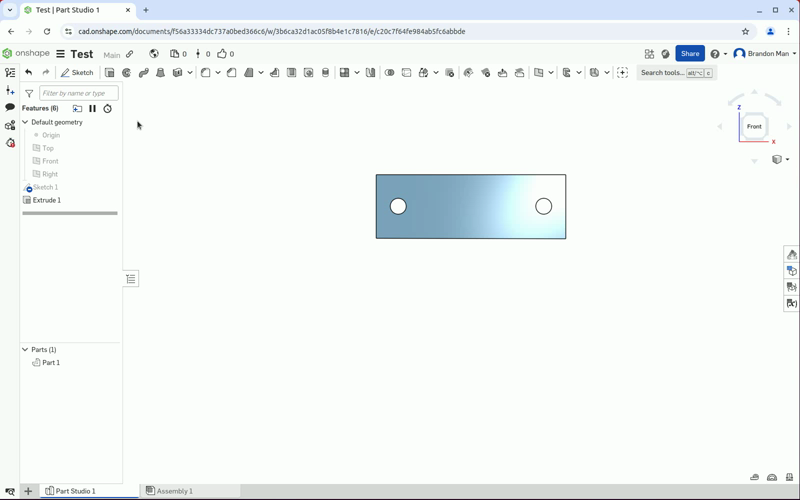
key(shift+h)
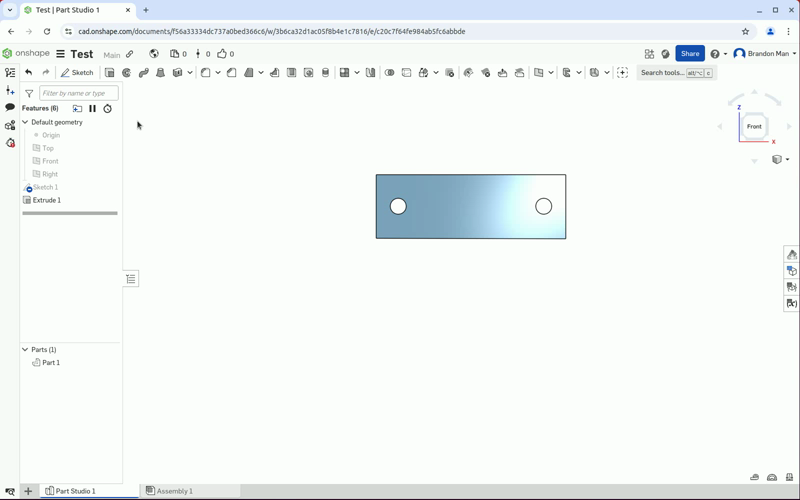
mouse_move(73, 189)
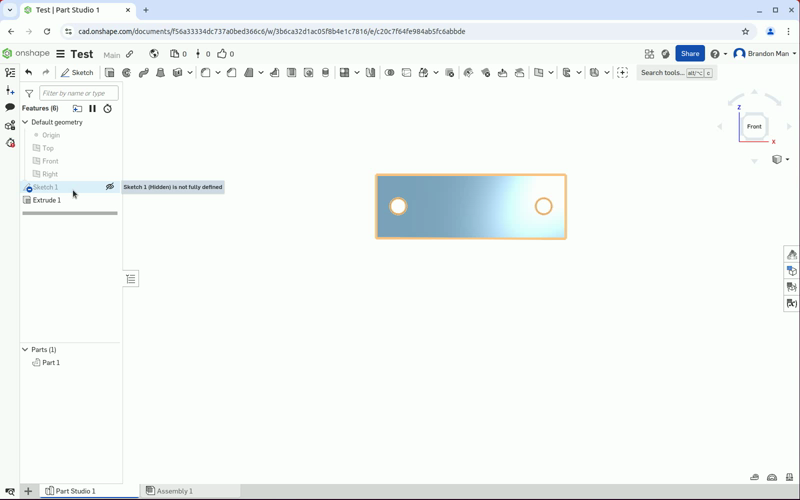
click(73, 189)
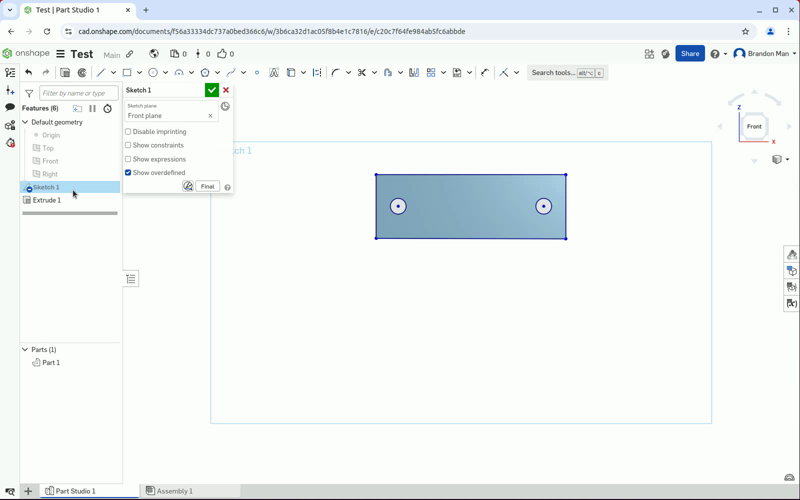
mouse_move(229, 92)
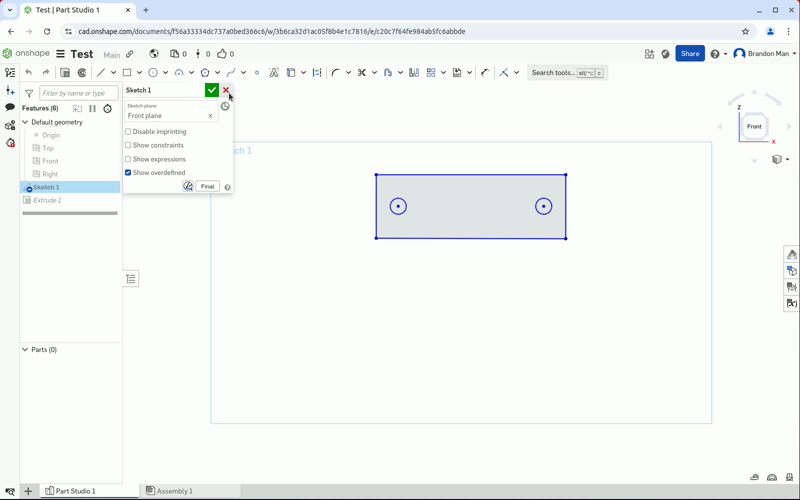
click(229, 92)
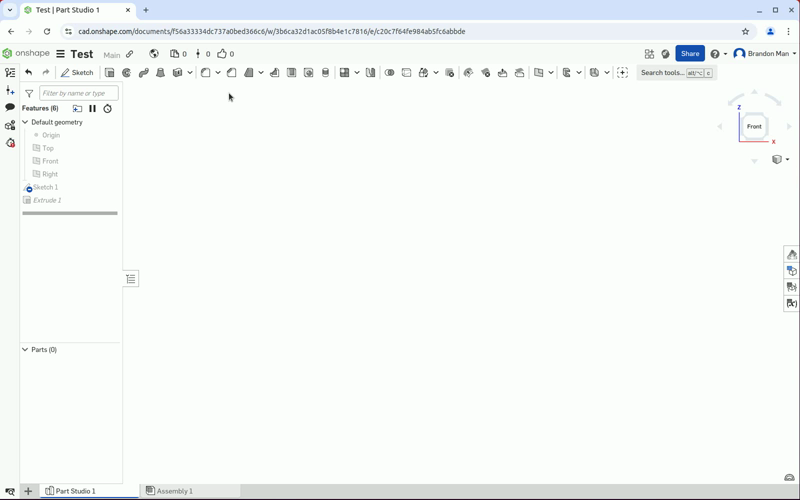
mouse_move(541, 75)
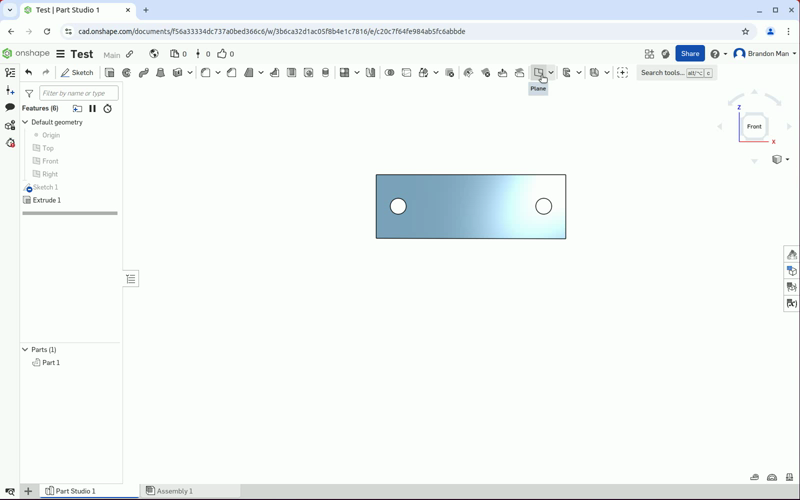
click(541, 75)
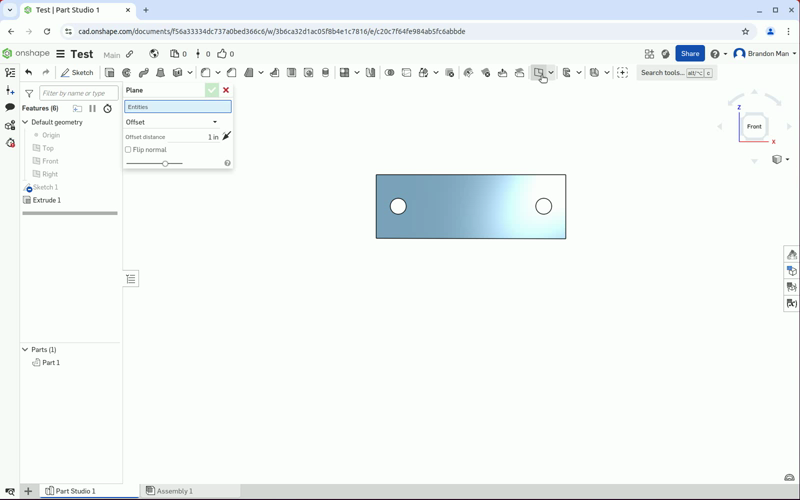
mouse_move(73, 163)
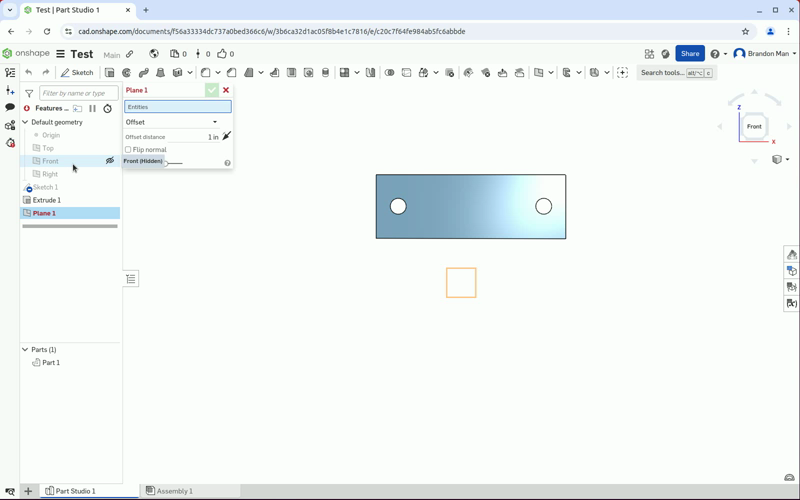
click(73, 163)
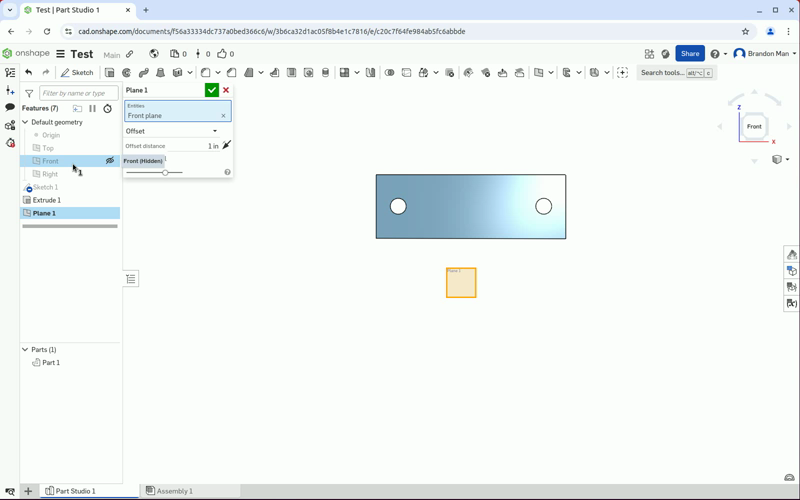
key(tab, 2)
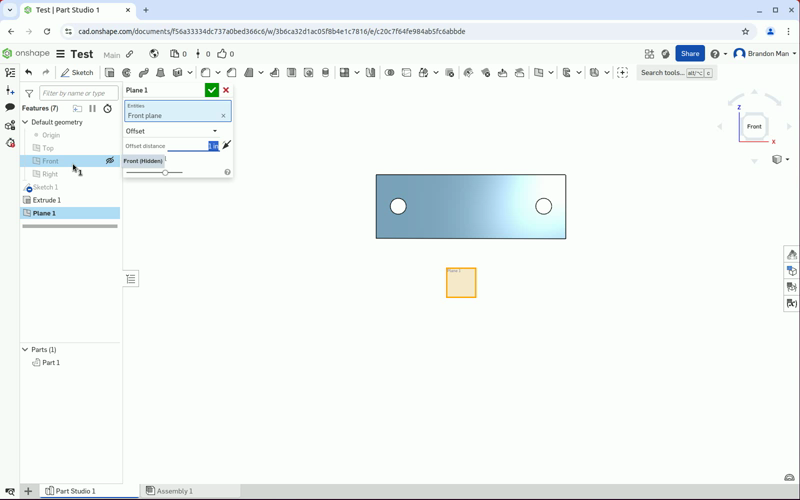
text(1.695)
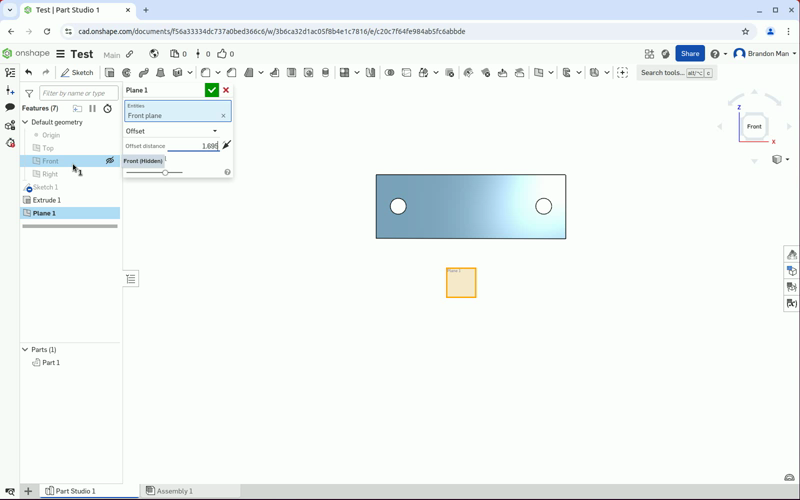
key(enter, 2)
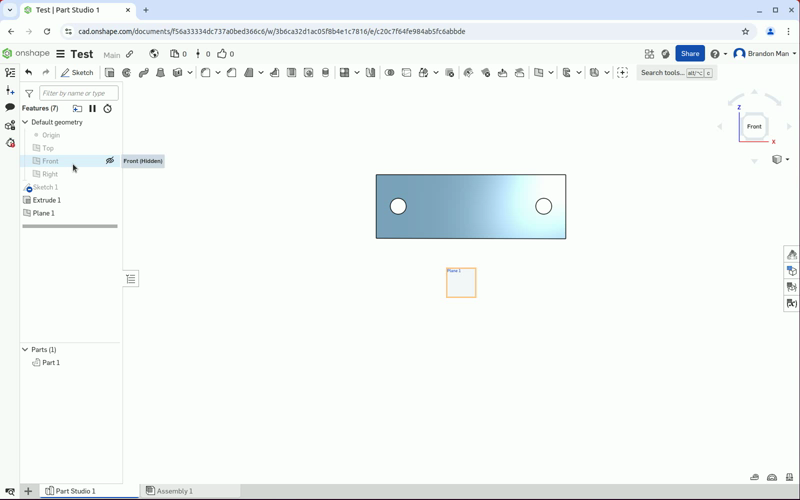
key(shift+s)
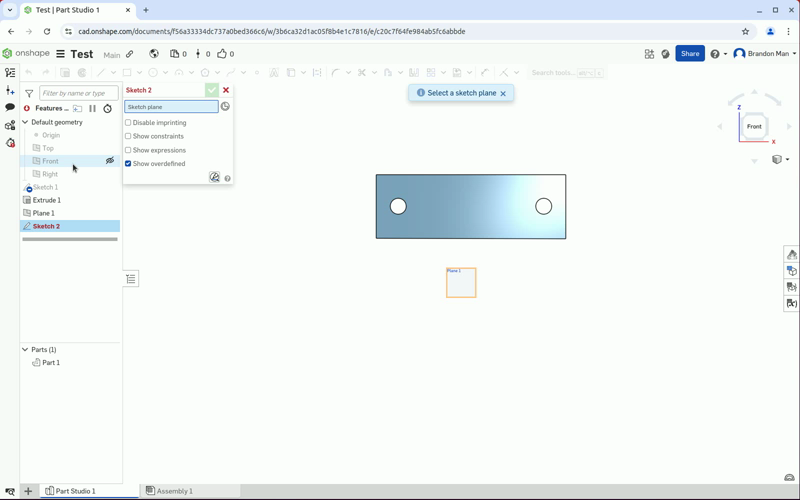
mouse_move(73, 215)
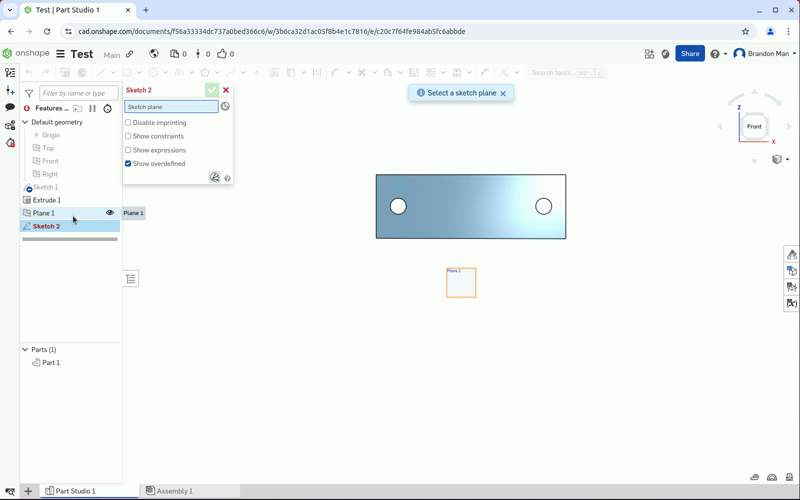
click(73, 215)
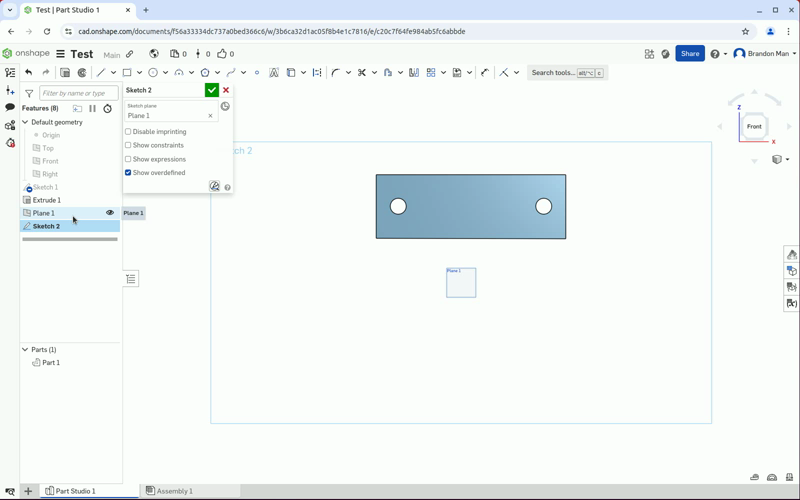
mouse_move(73, 352)
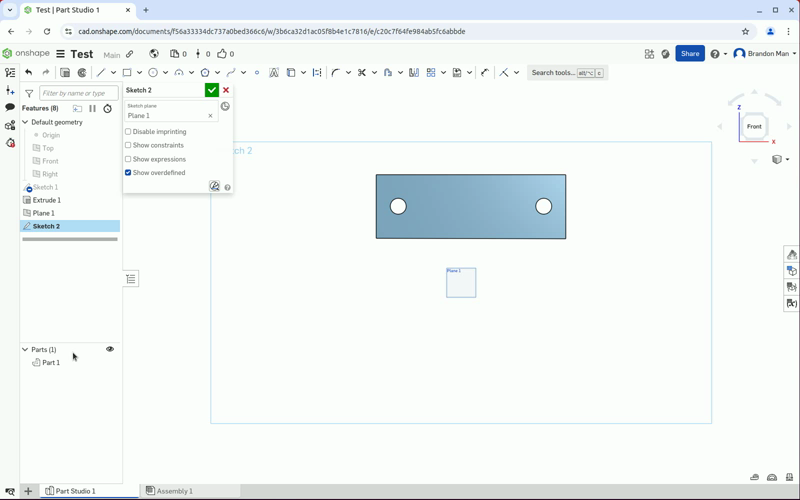
key(y)
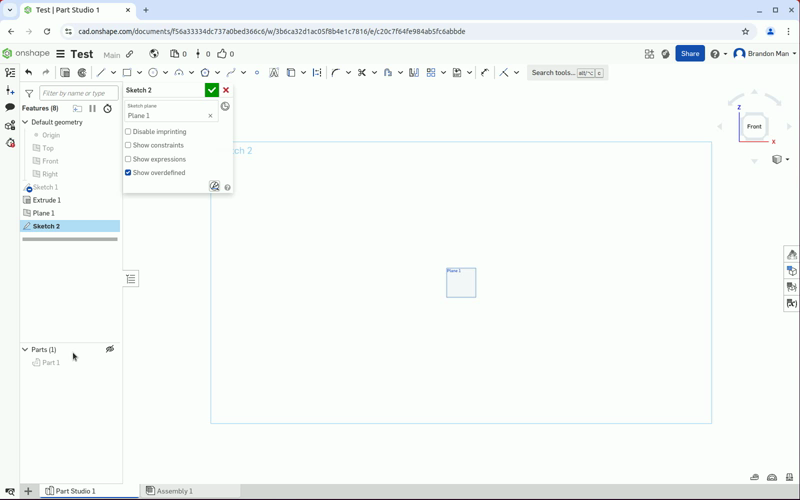
key(l)
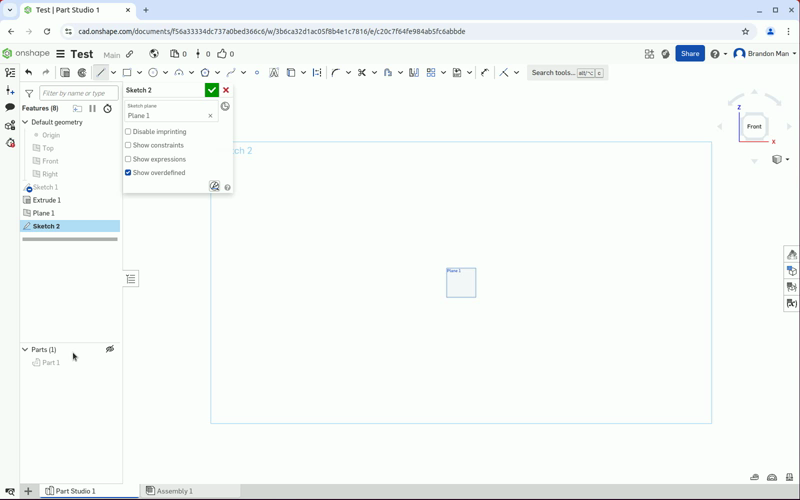
key_down(shift)
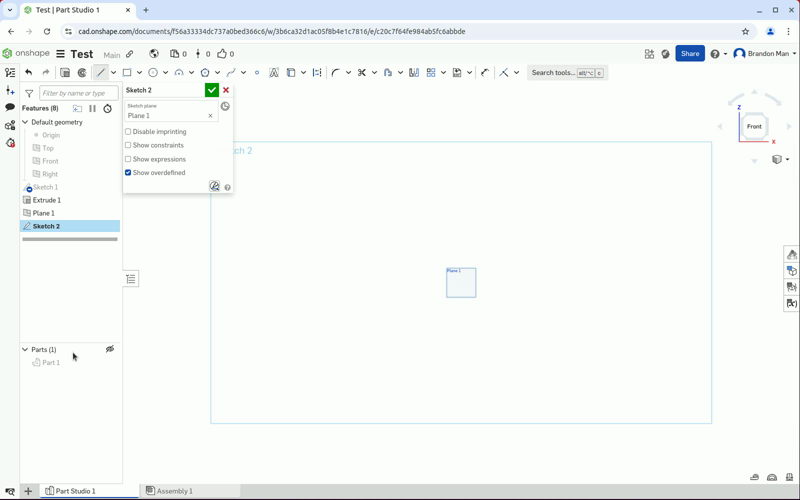
mouse_move(461, 228)
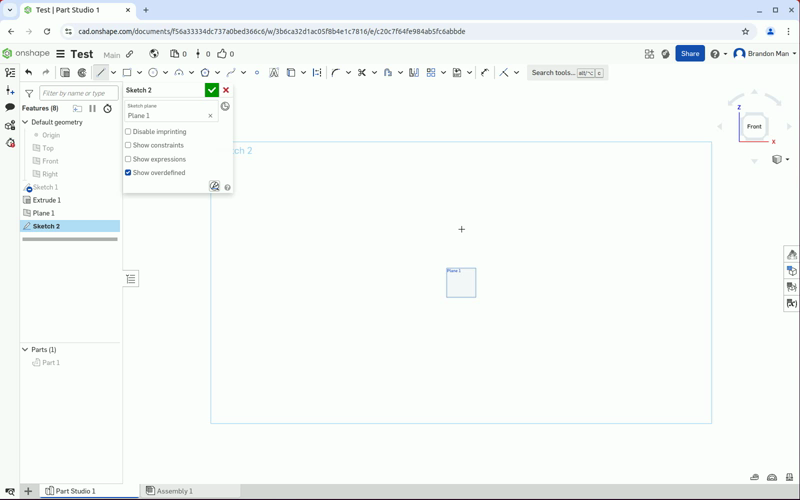
click(461, 228)
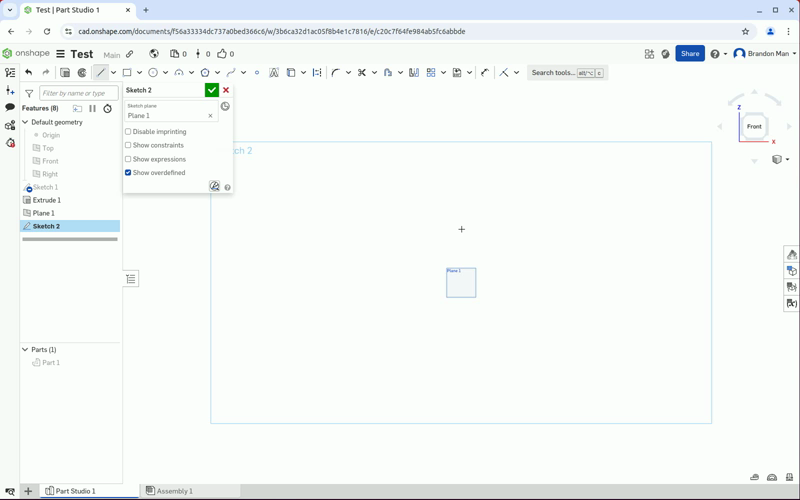
key_up(shift)
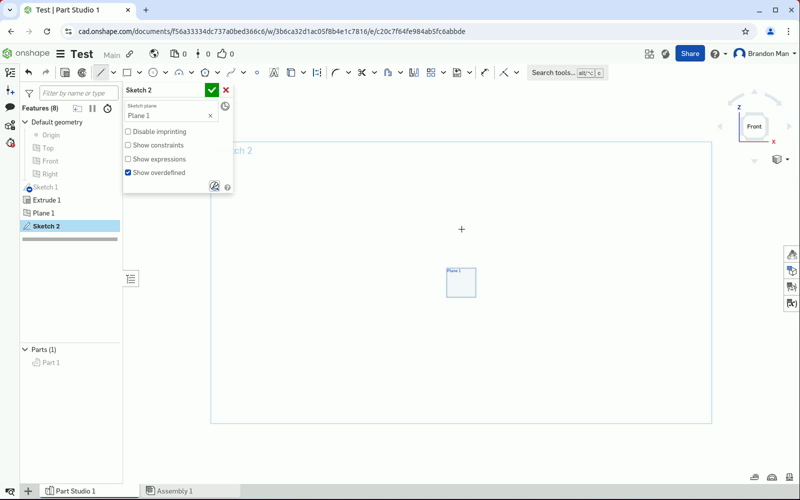
key_down(shift)
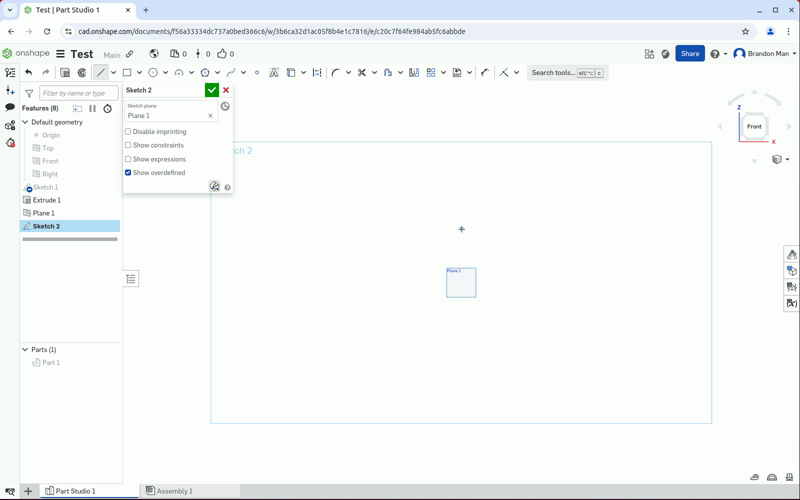
mouse_move(492, 228)
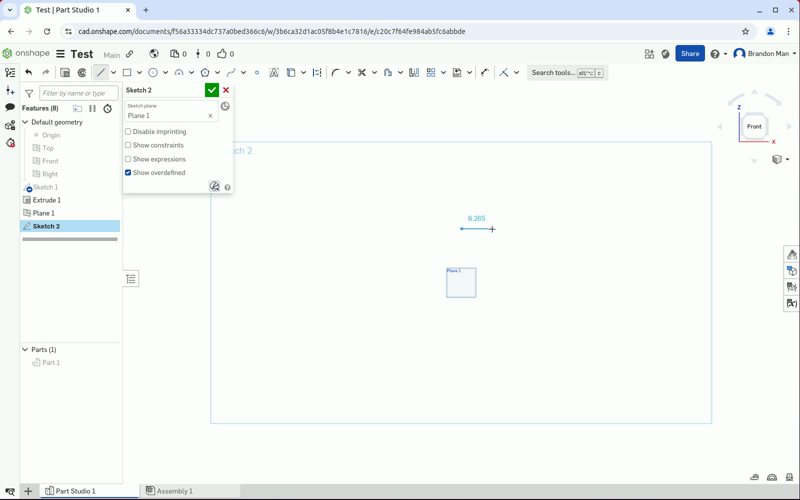
mouse_move(479, 228)
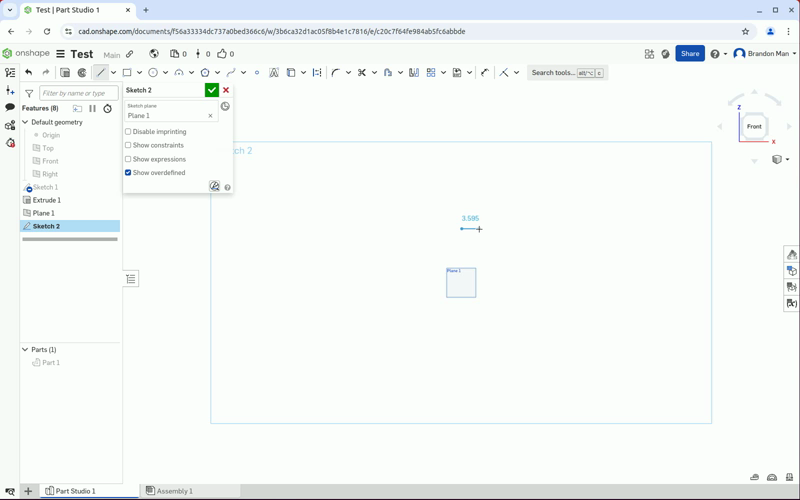
click(479, 228)
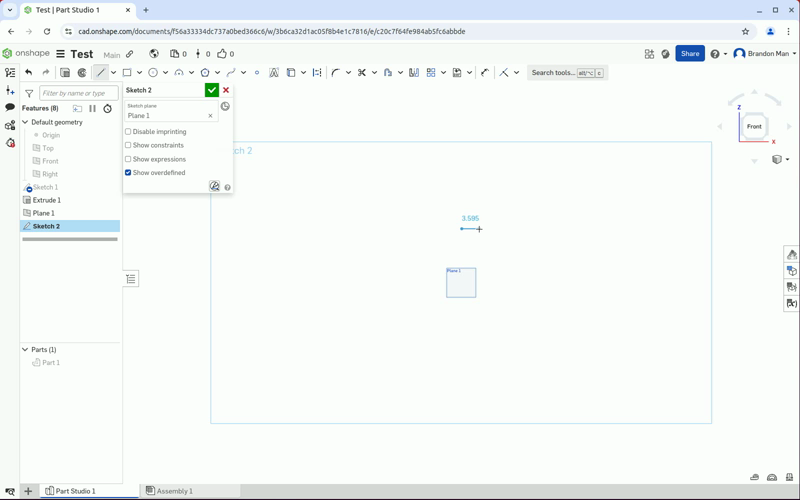
key_up(shift)
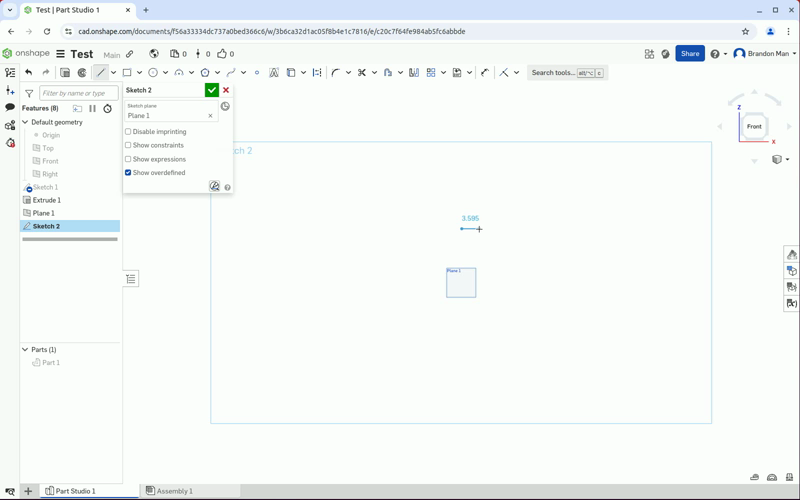
key_down(shift)
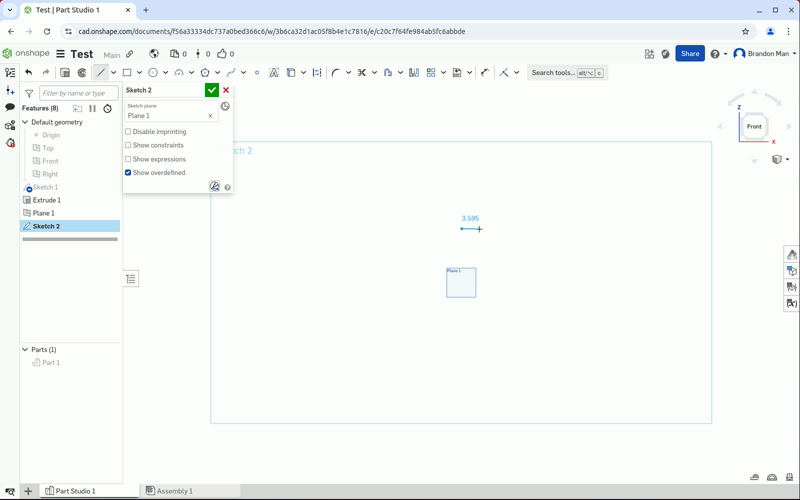
mouse_move(509, 228)
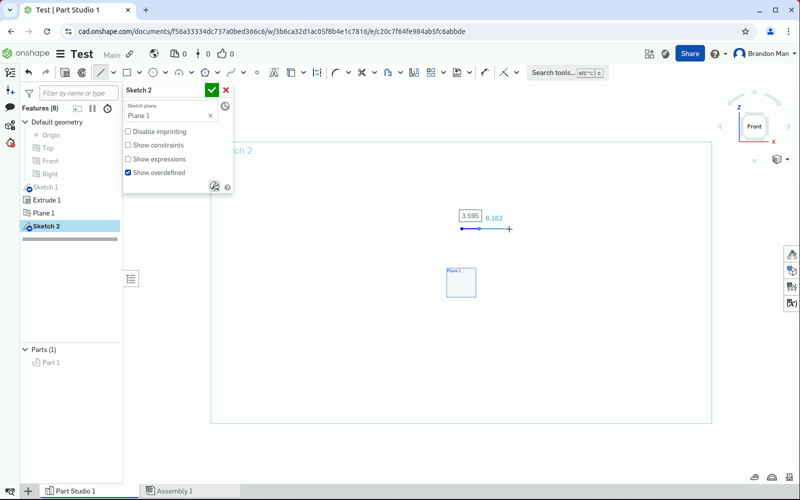
mouse_move(479, 181)
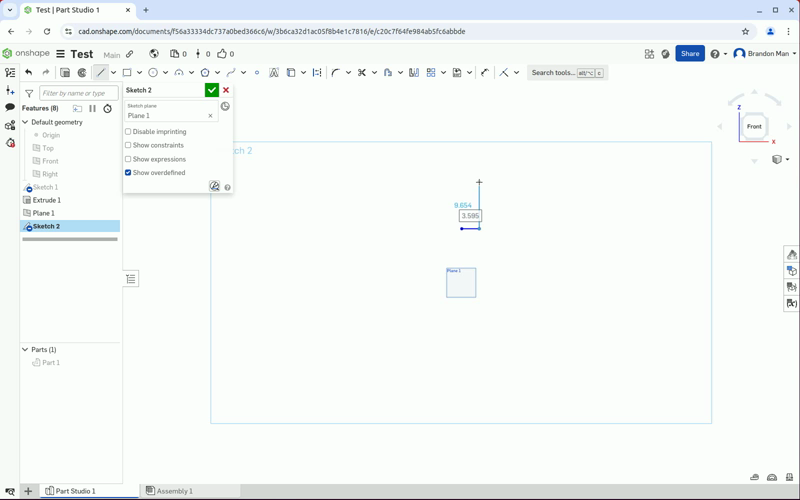
click(479, 181)
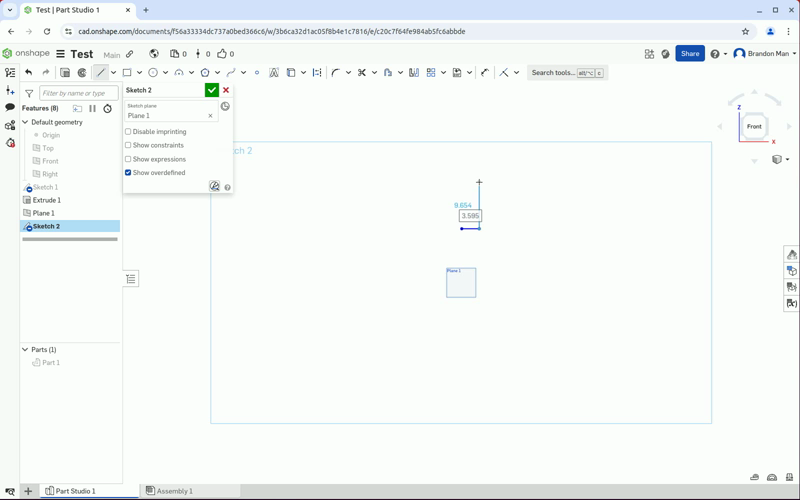
key_up(shift)
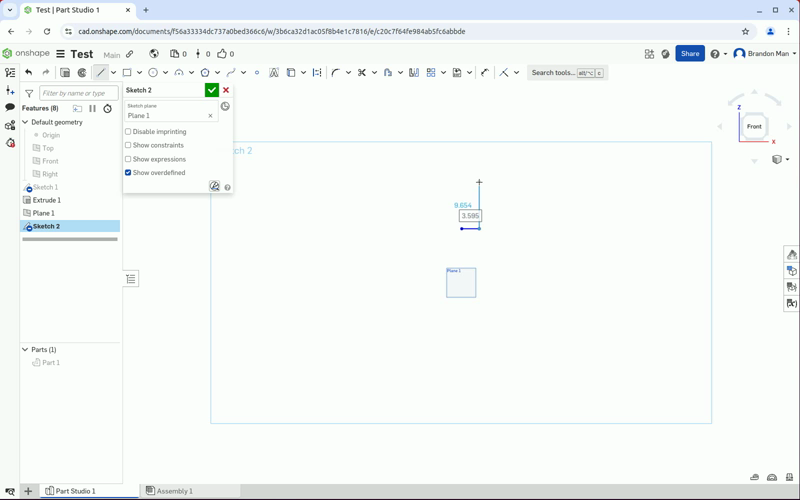
key_down(shift)
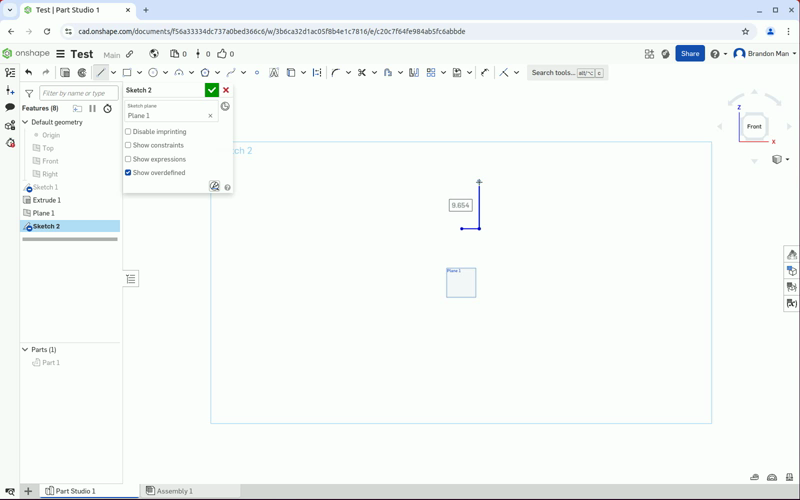
mouse_move(509, 181)
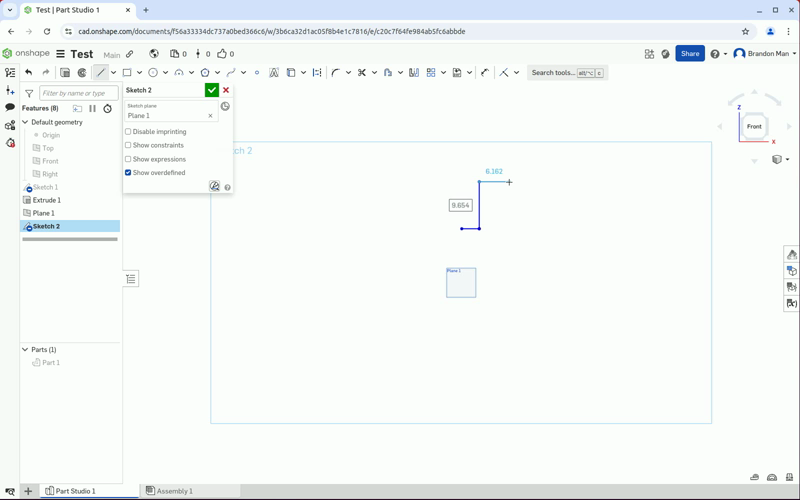
mouse_move(461, 181)
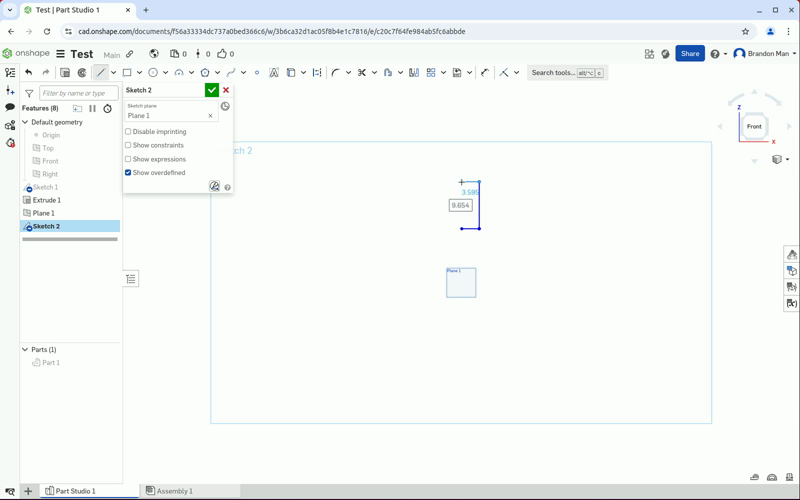
click(461, 181)
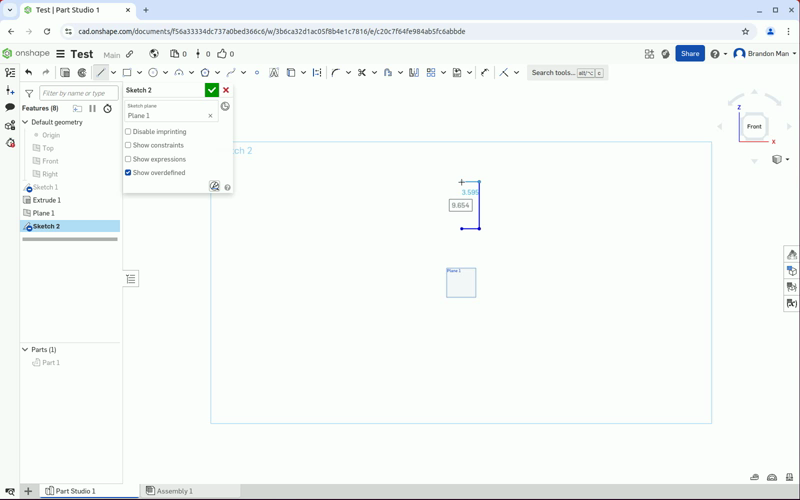
key_up(shift)
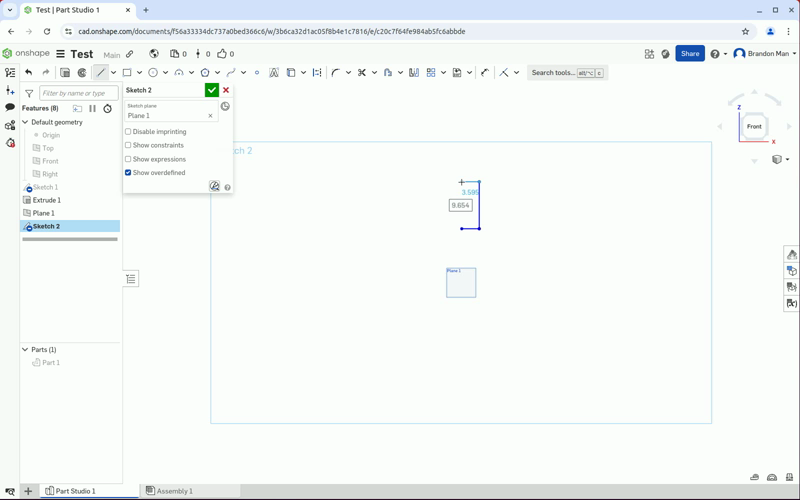
mouse_move(492, 181)
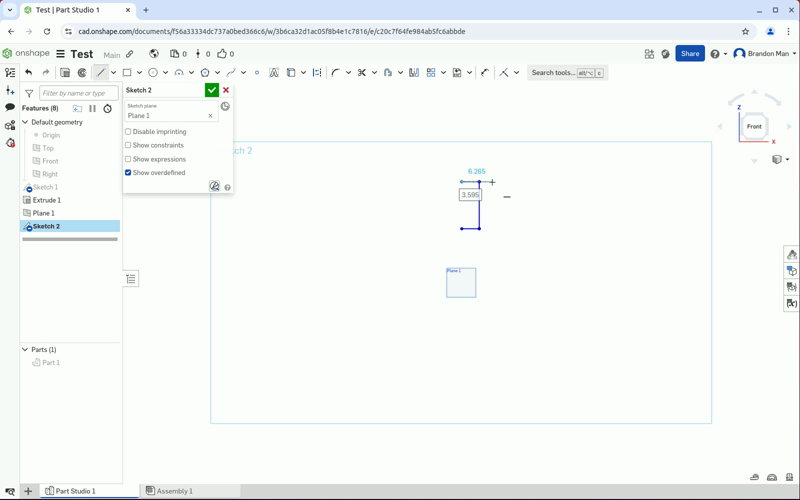
key_down(shift)
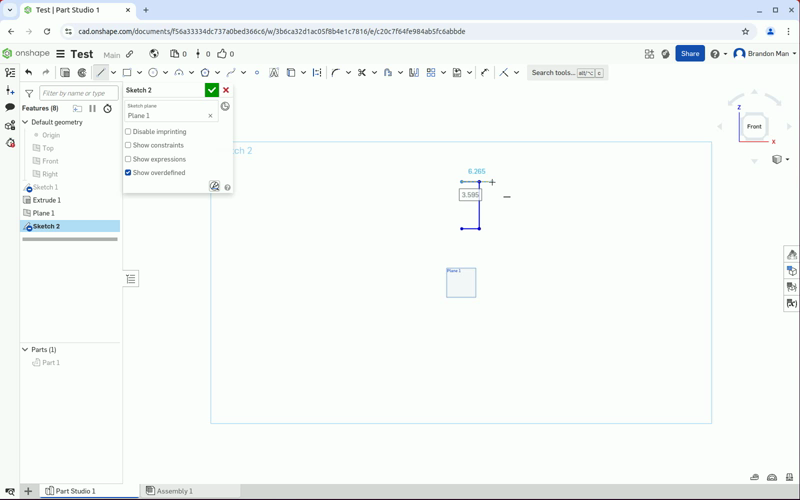
mouse_move(461, 228)
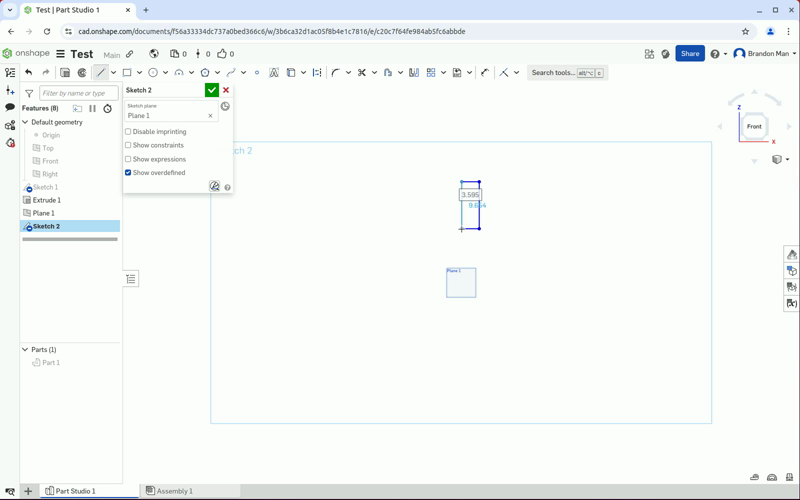
key_up(shift)
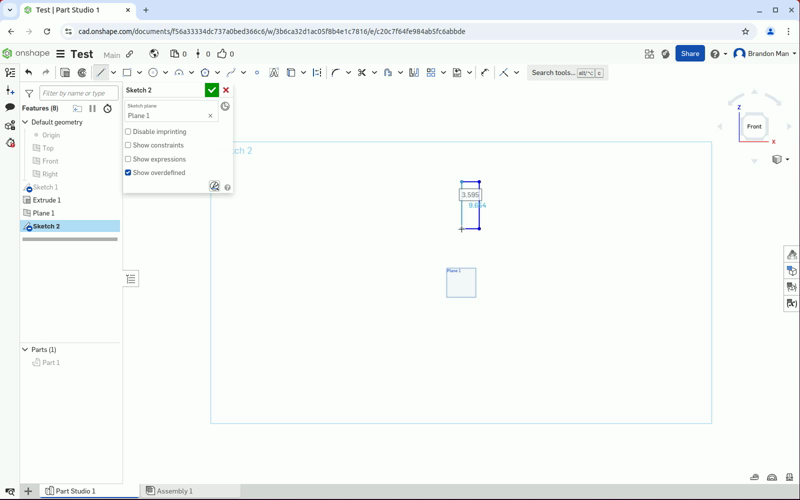
click(461, 228)
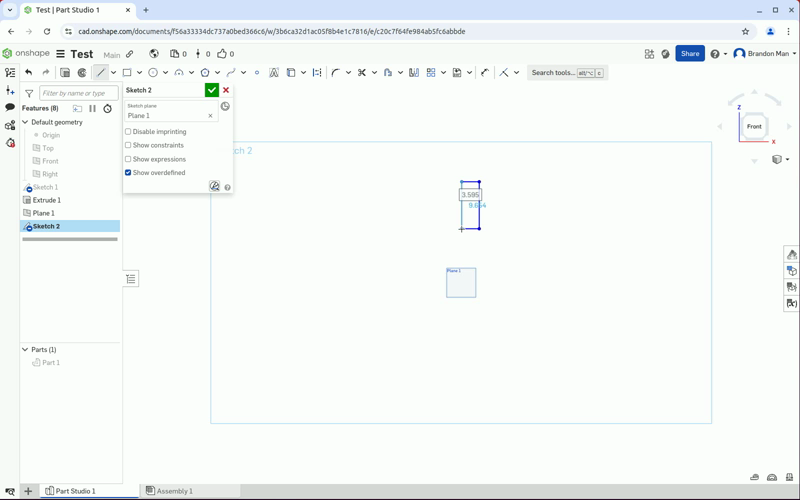
key(esc)
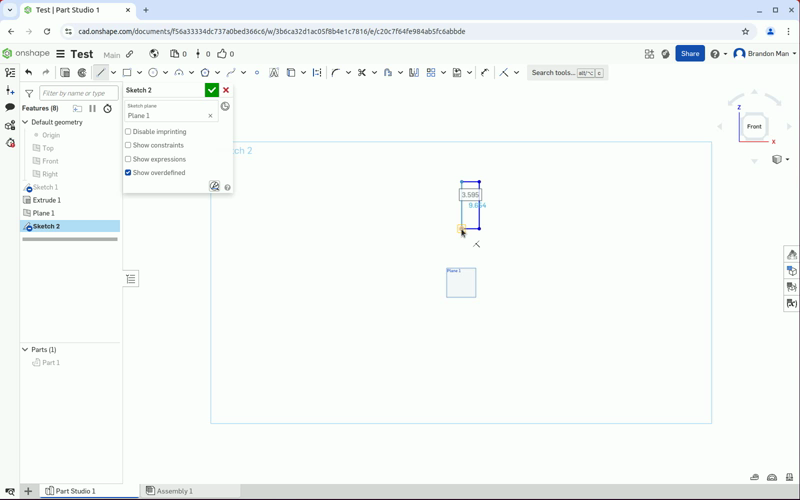
mouse_move(476, 201)
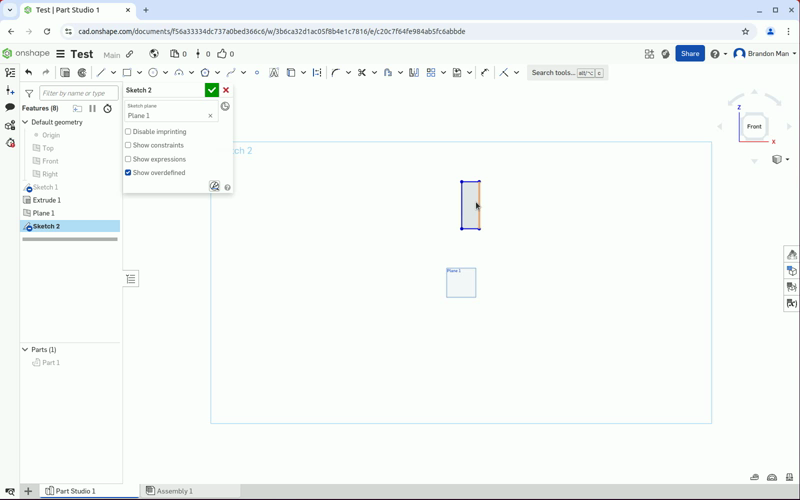
scroll(6)
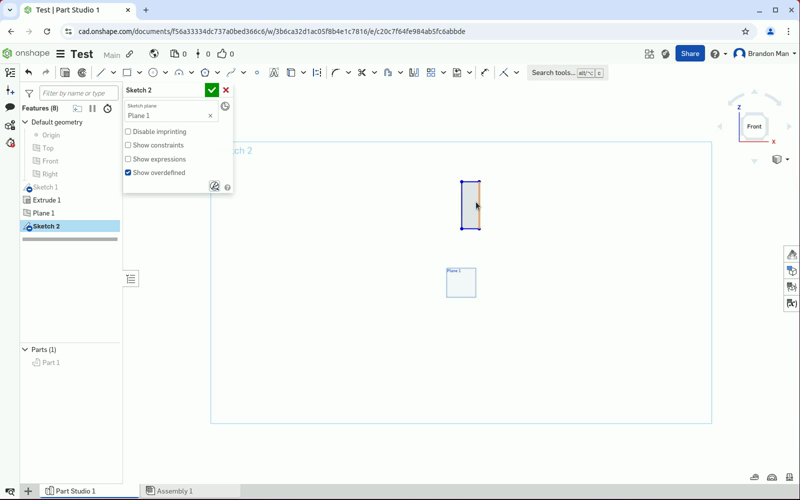
scroll(6)
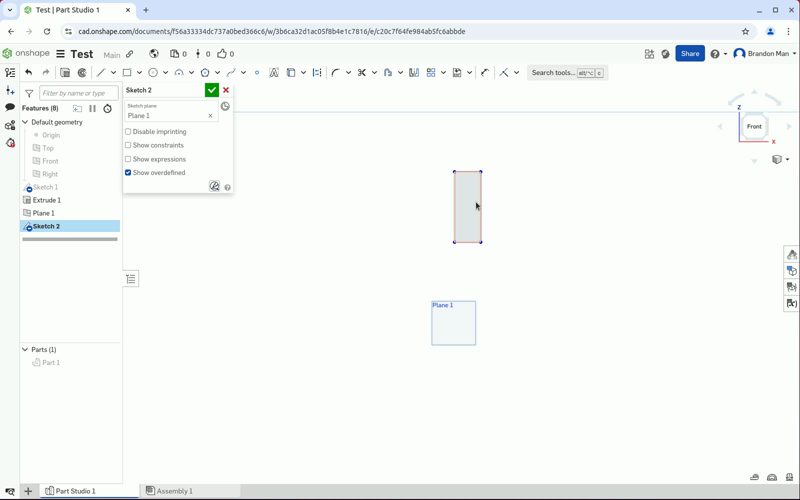
scroll(6)
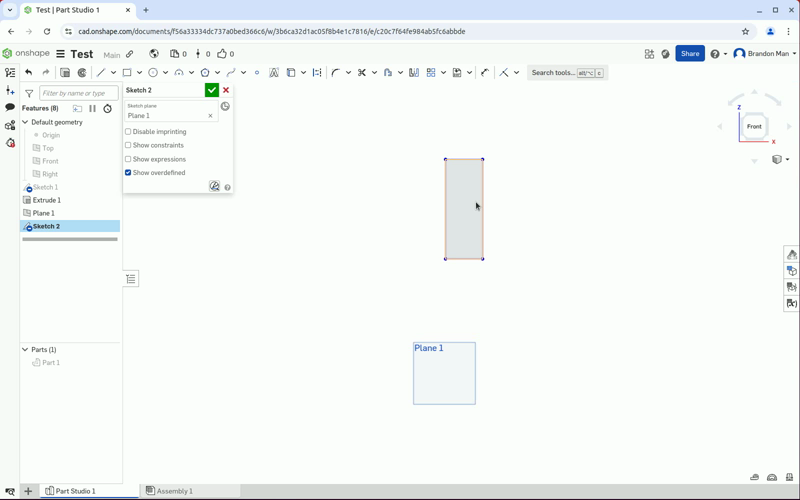
scroll(6)
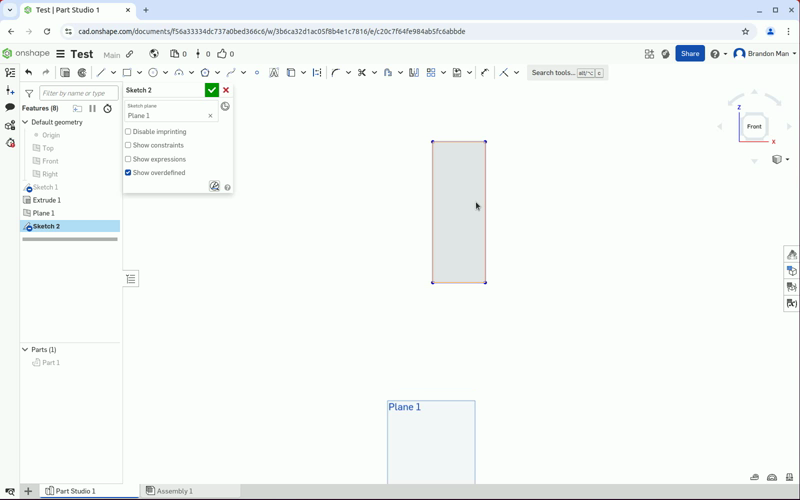
scroll(6)
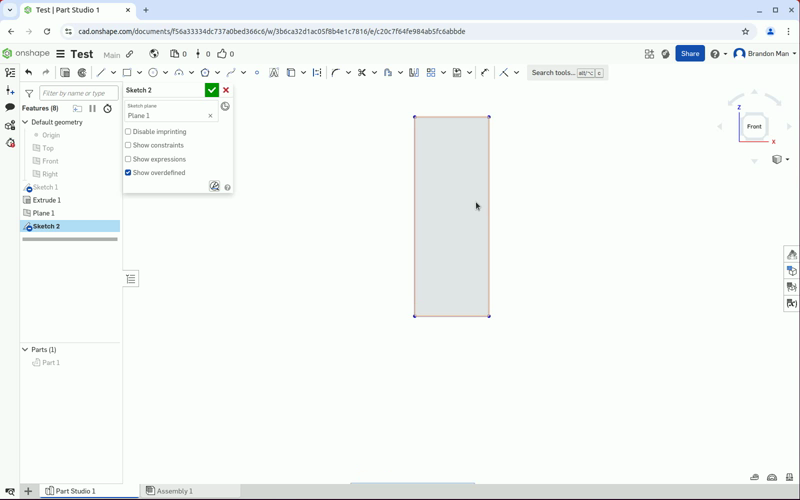
scroll(6)
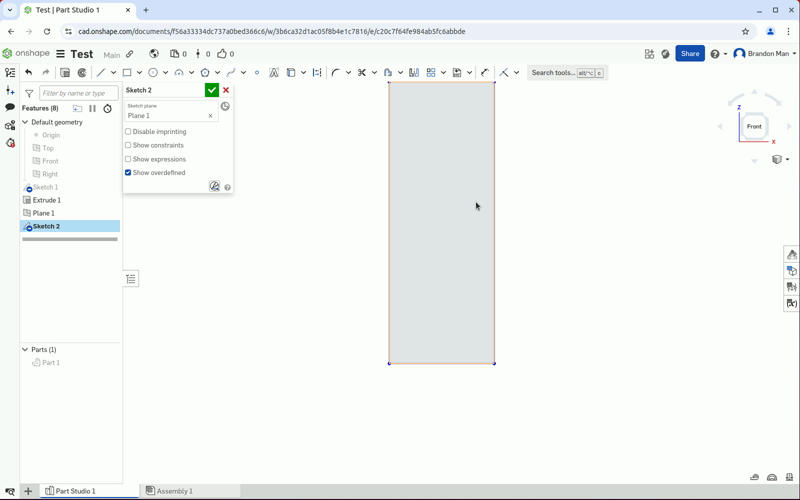
scroll(6)
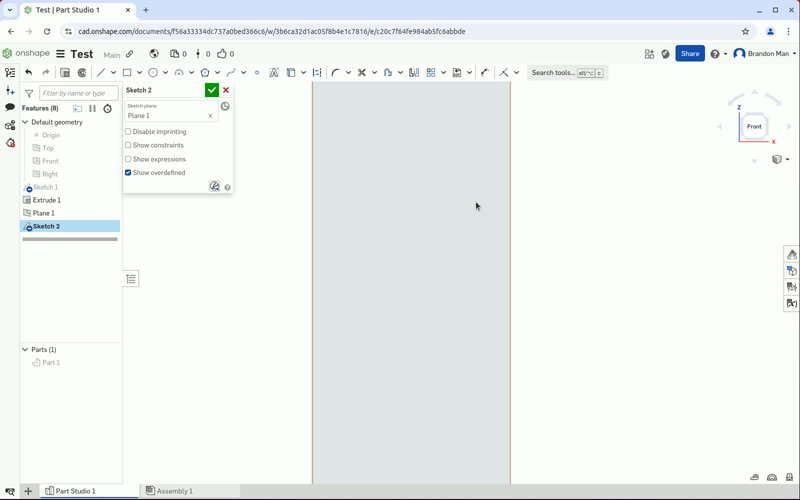
click(476, 201)
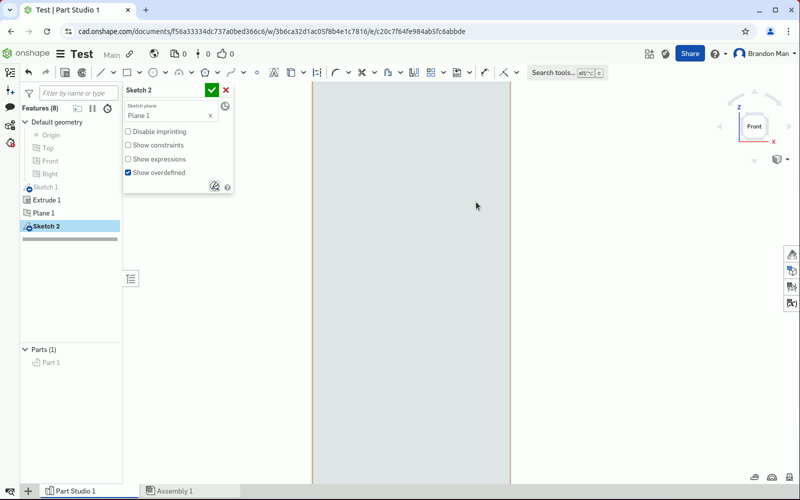
scroll(-6)
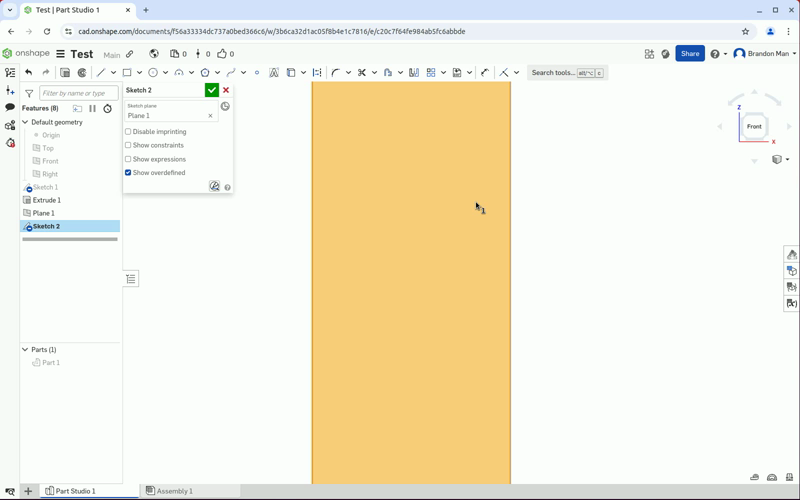
scroll(-6)
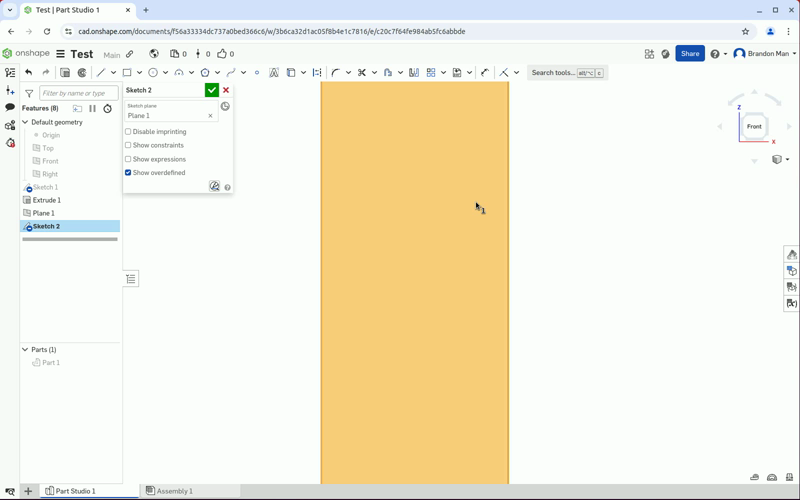
scroll(-6)
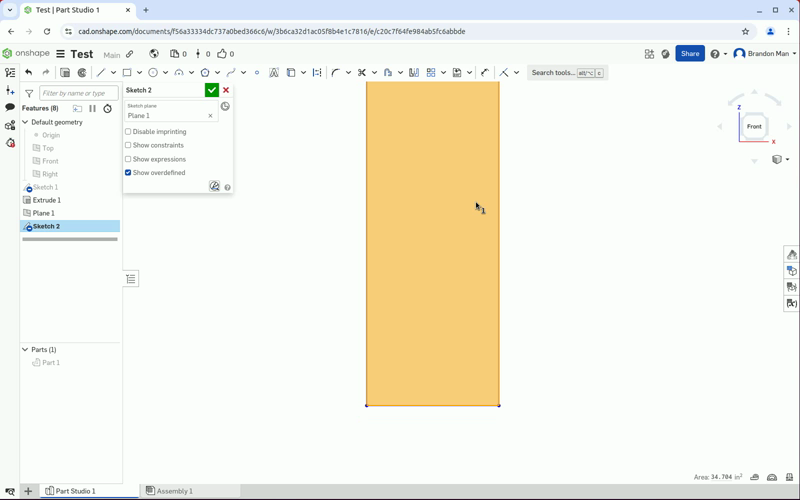
scroll(-6)
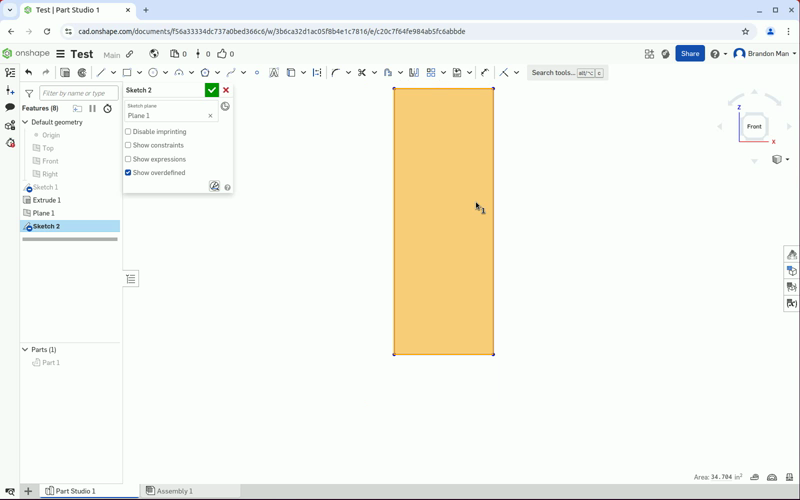
scroll(-6)
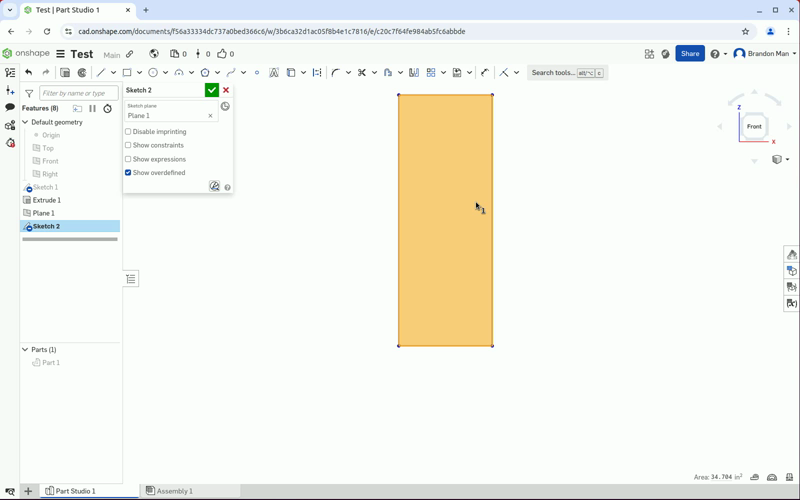
scroll(-6)
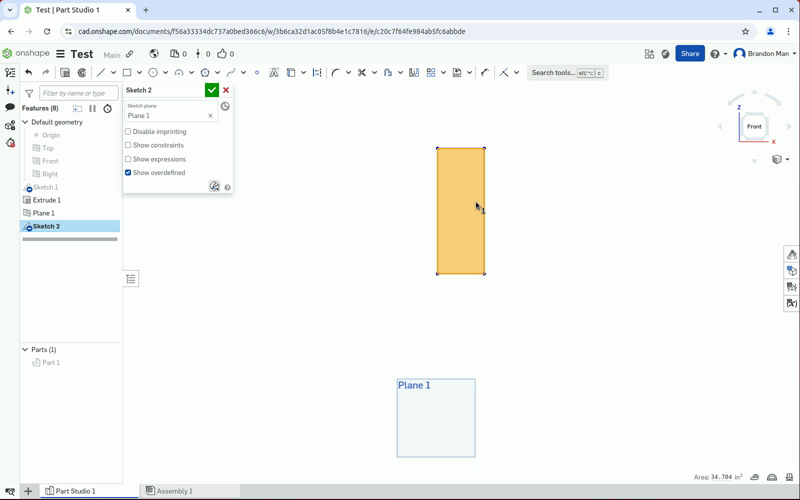
scroll(-6)
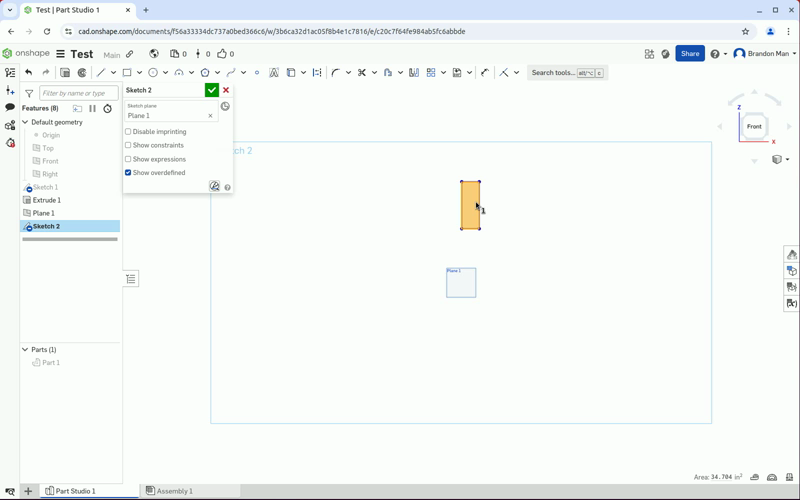
mouse_move(73, 352)
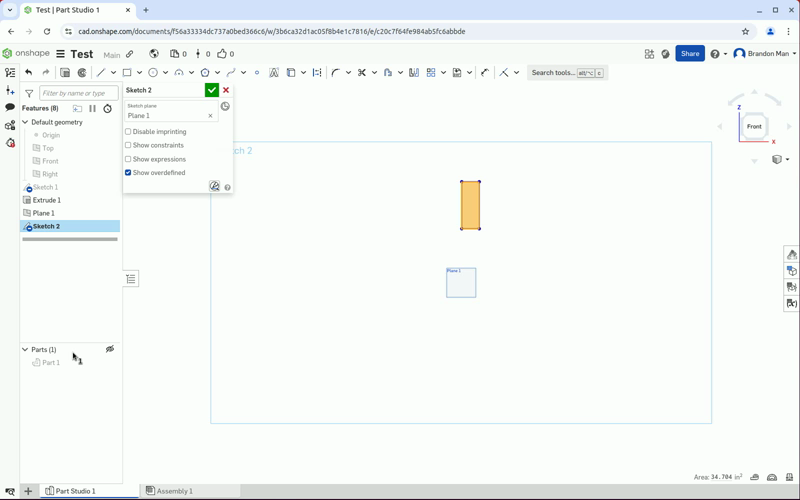
key(shift+y)
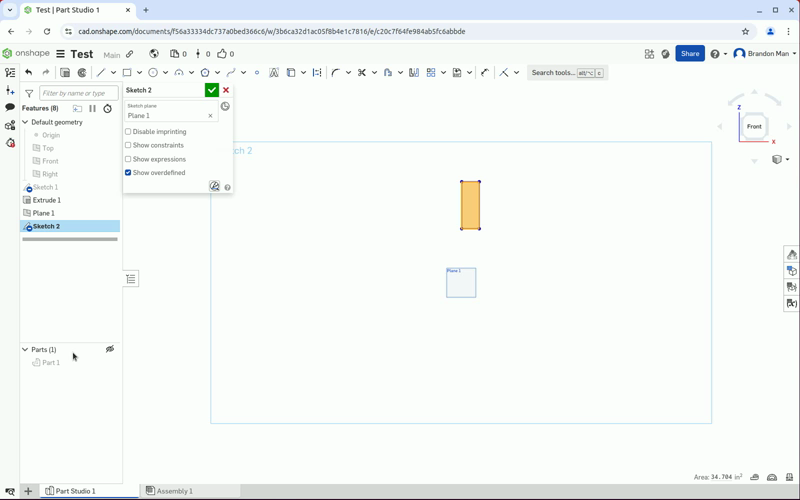
key(shift+e)
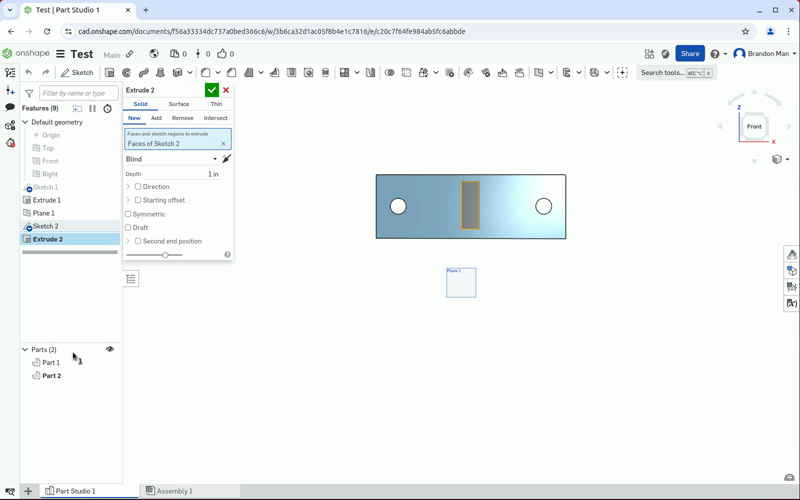
mouse_move(143, 106)
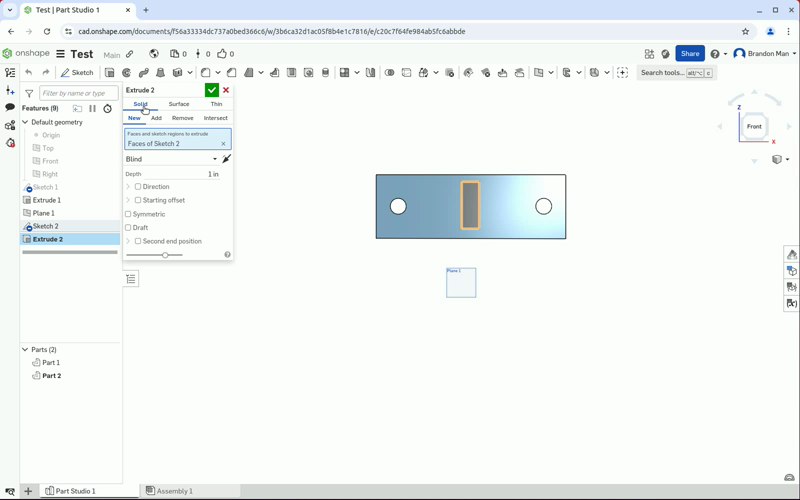
click(143, 106)
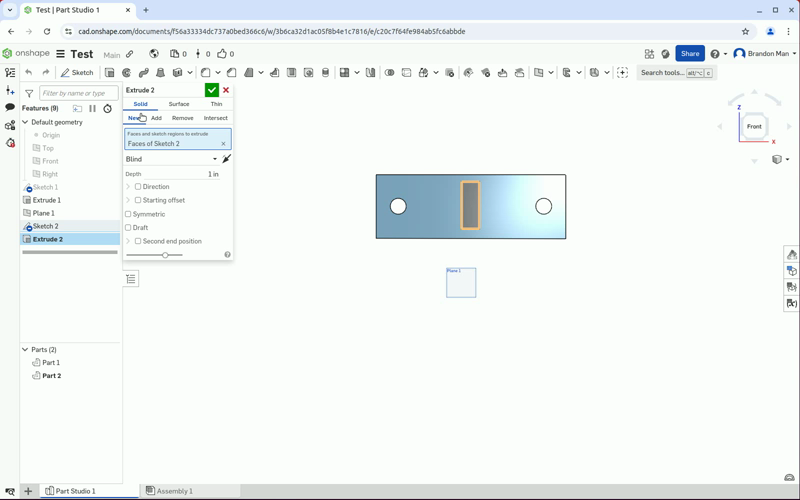
mouse_move(137, 120)
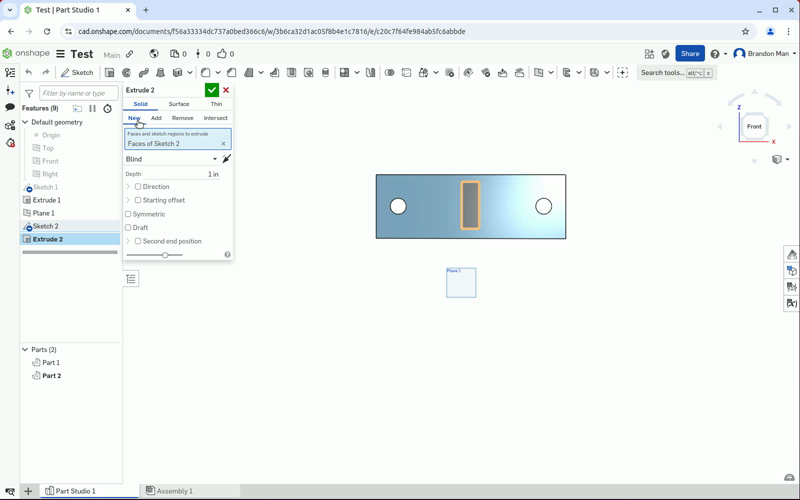
click(137, 120)
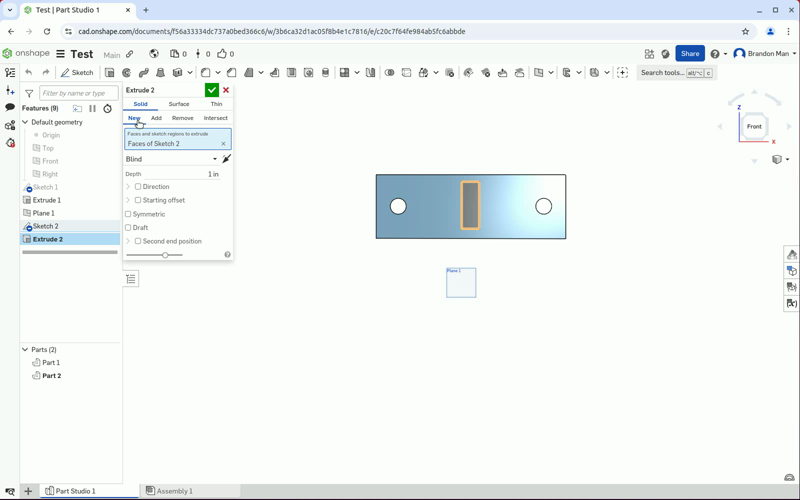
key(tab, 4)
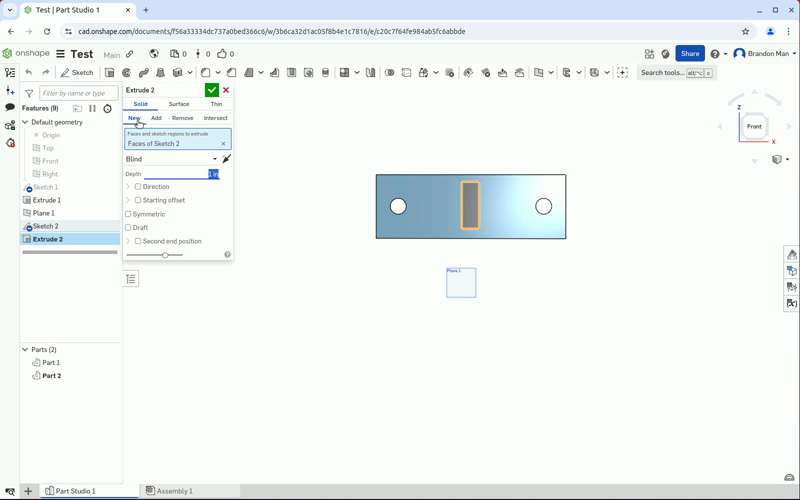
text(0.241)
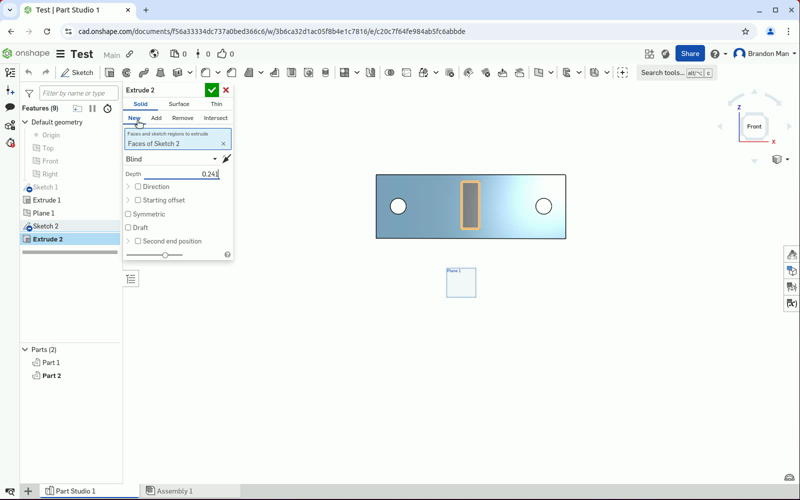
key(enter)
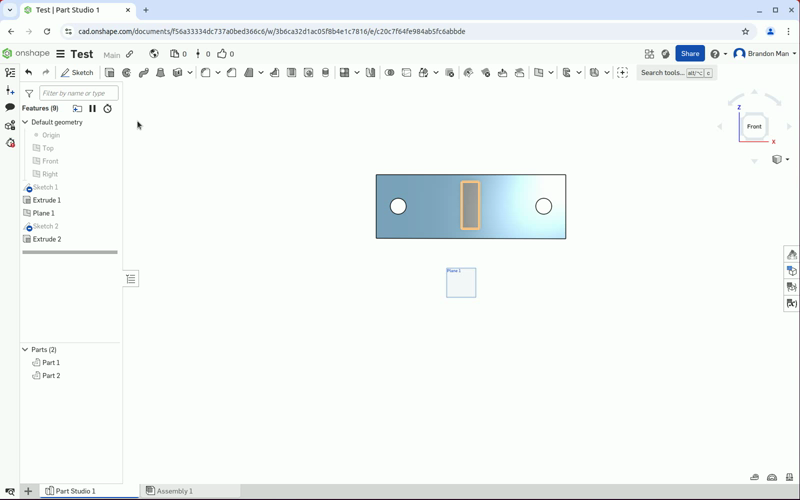
key(shift+h)
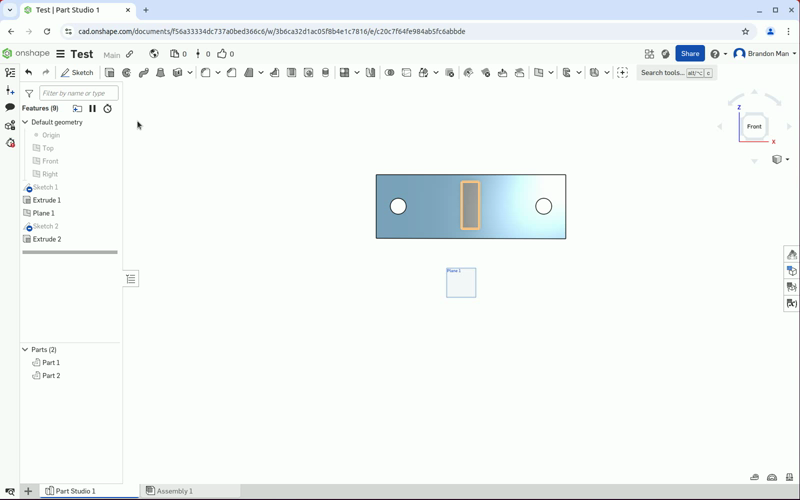
key(shift+h)
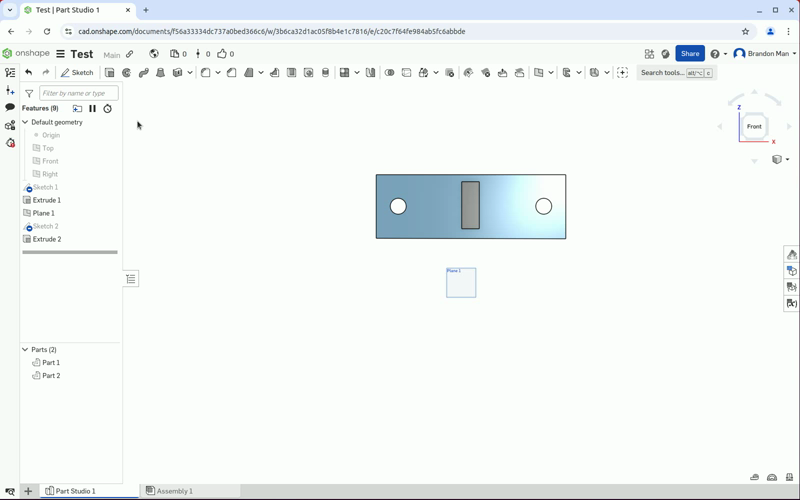
mouse_move(73, 189)
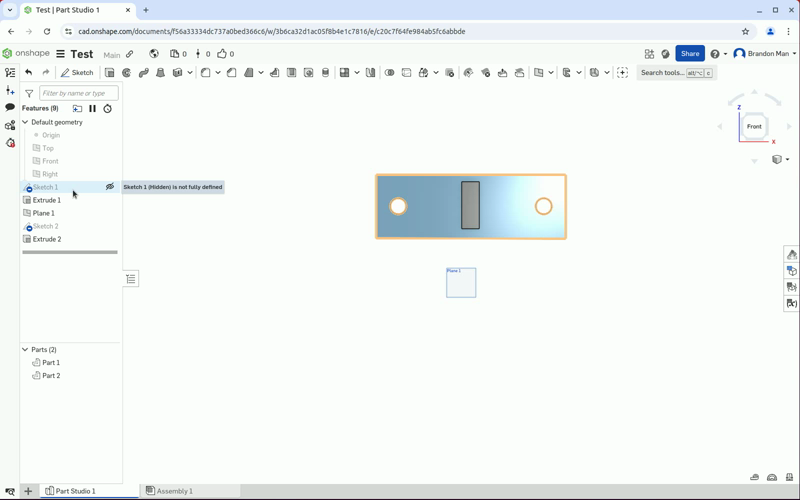
click(73, 189)
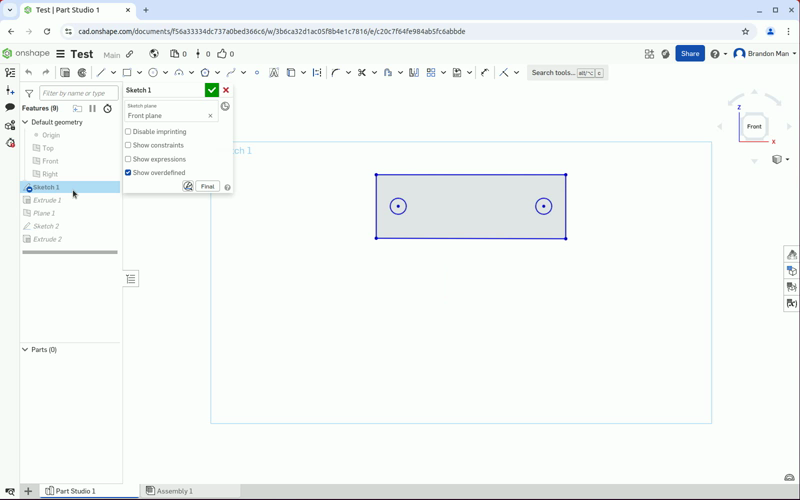
mouse_move(229, 92)
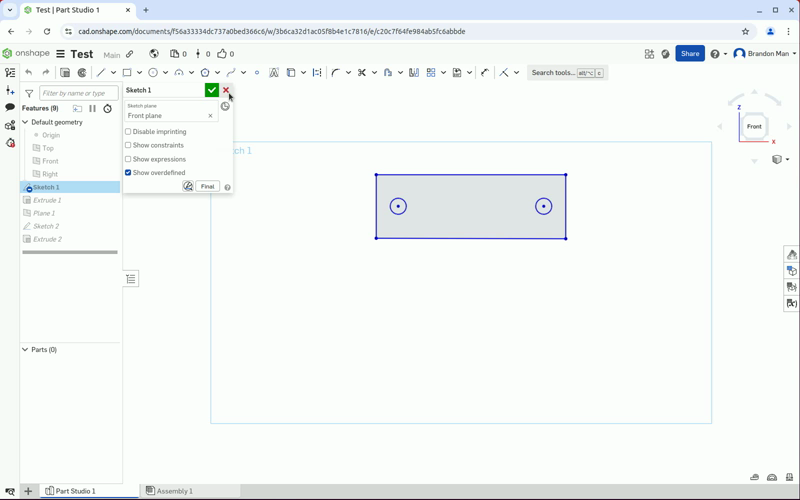
click(229, 92)
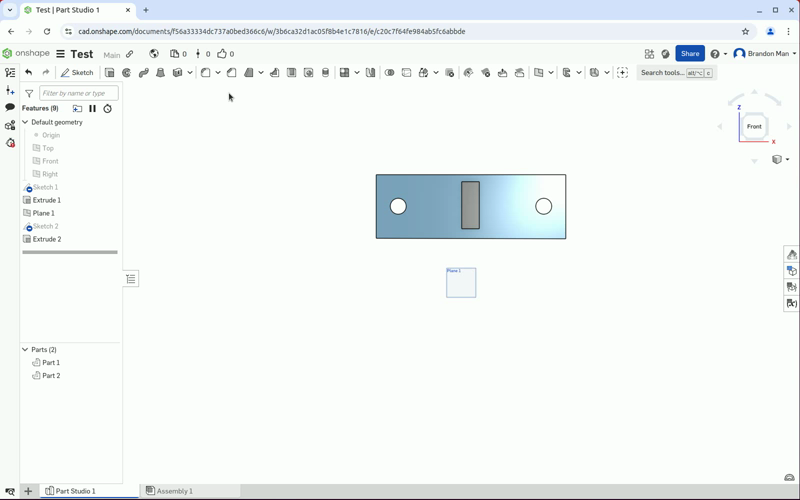
mouse_move(73, 352)
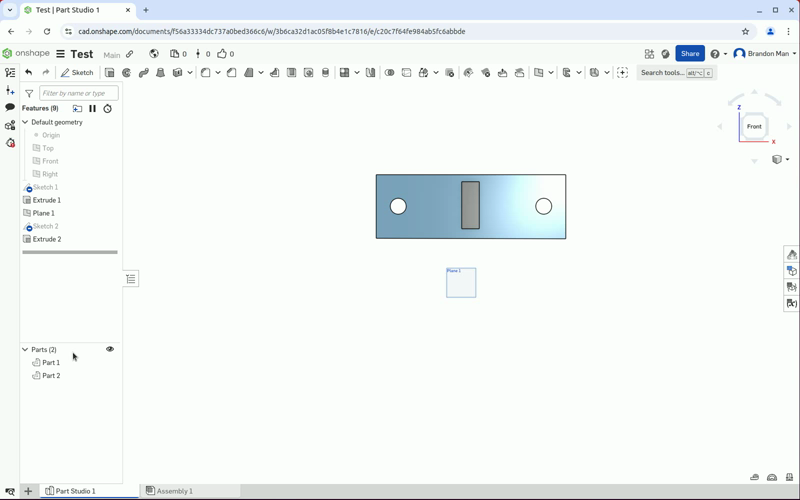
key(y)
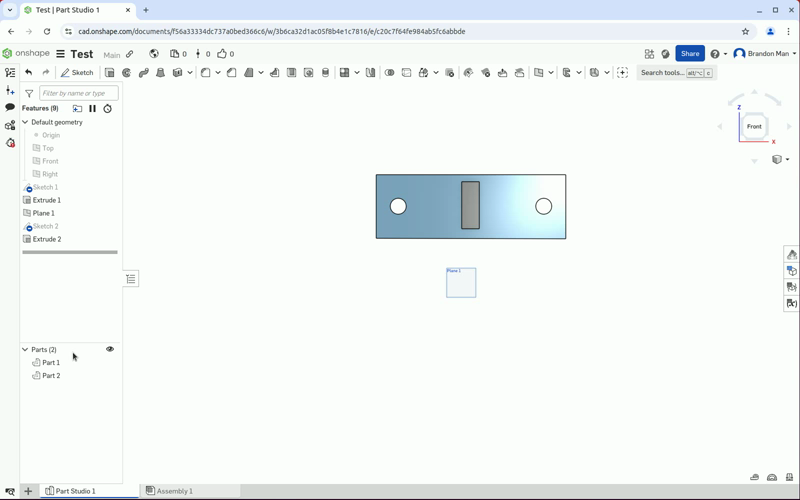
key(shift+p)
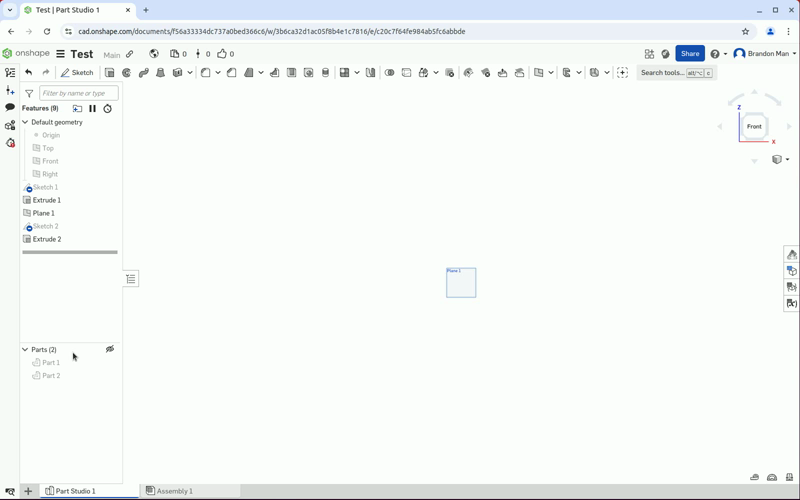
key(space)
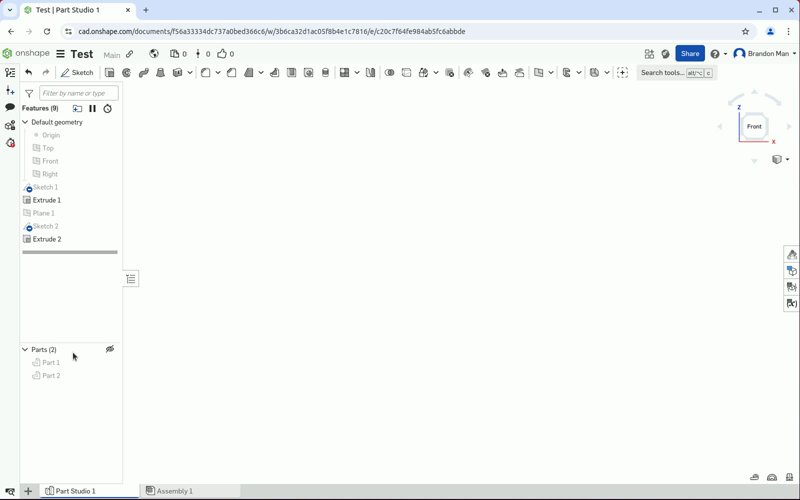
key_down(shift)
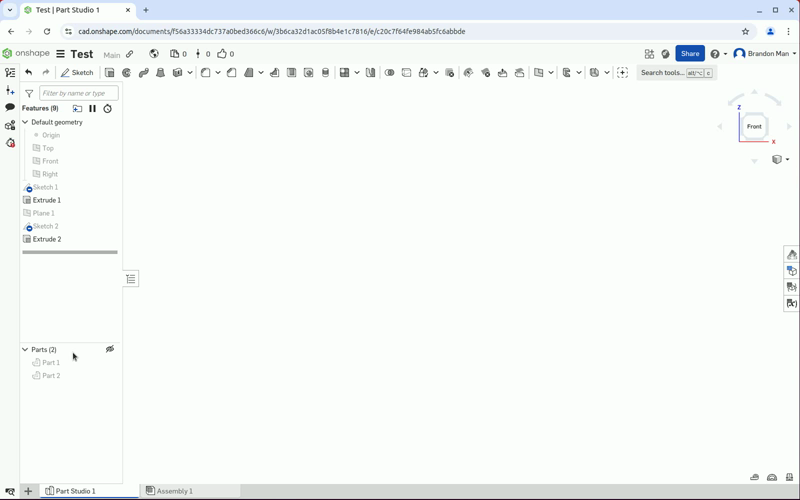
key(left)
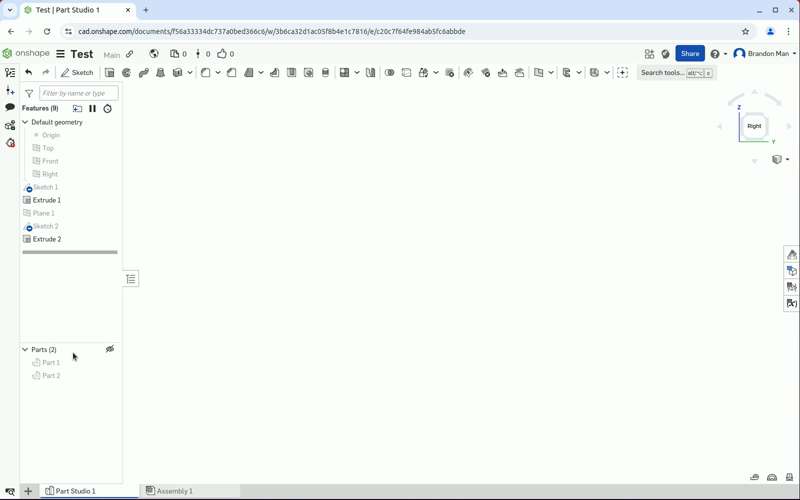
key_up(shift)
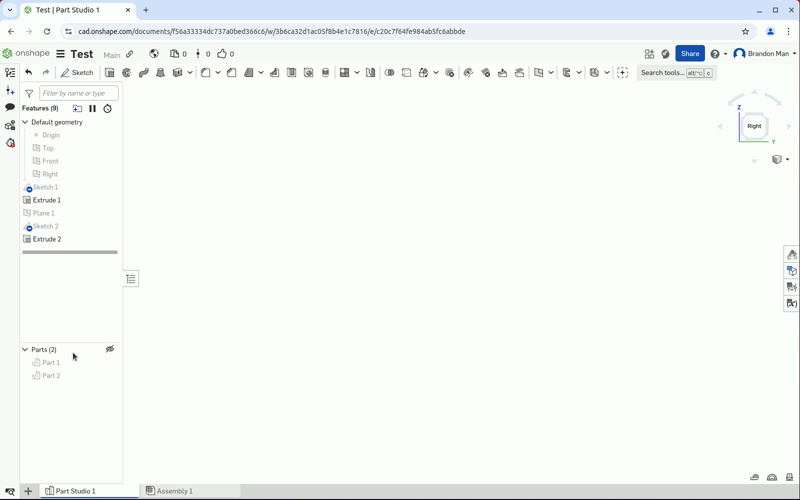
mouse_move(73, 352)
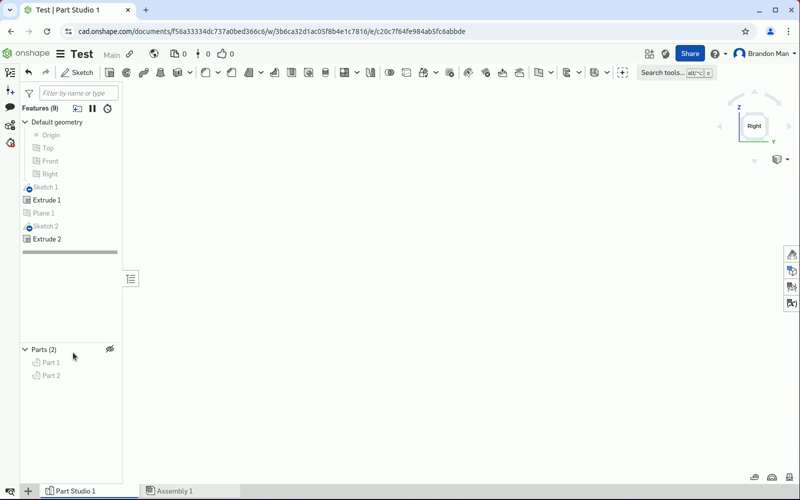
key(shift+y)
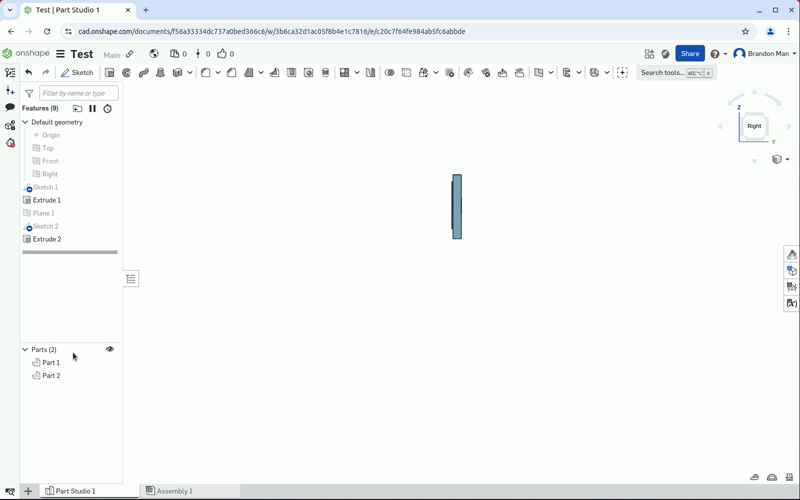
mouse_move(541, 75)
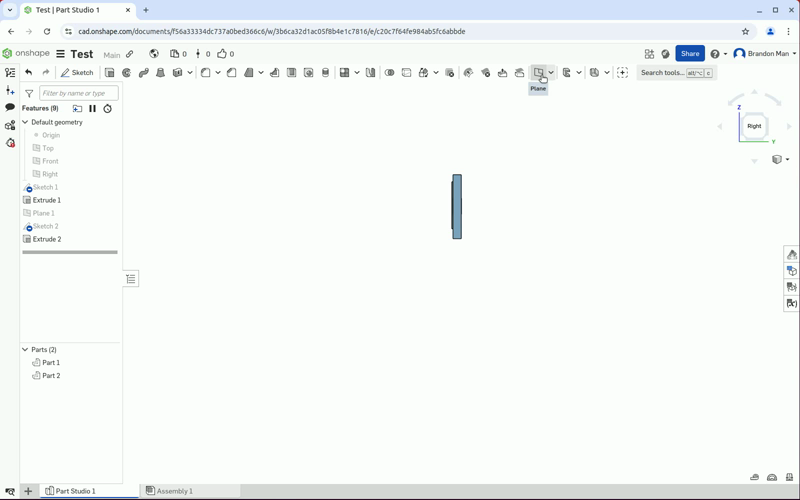
click(541, 75)
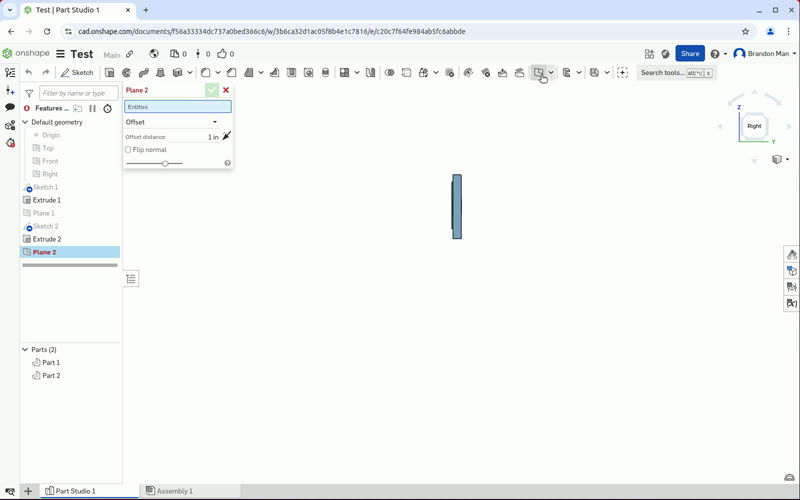
mouse_move(73, 176)
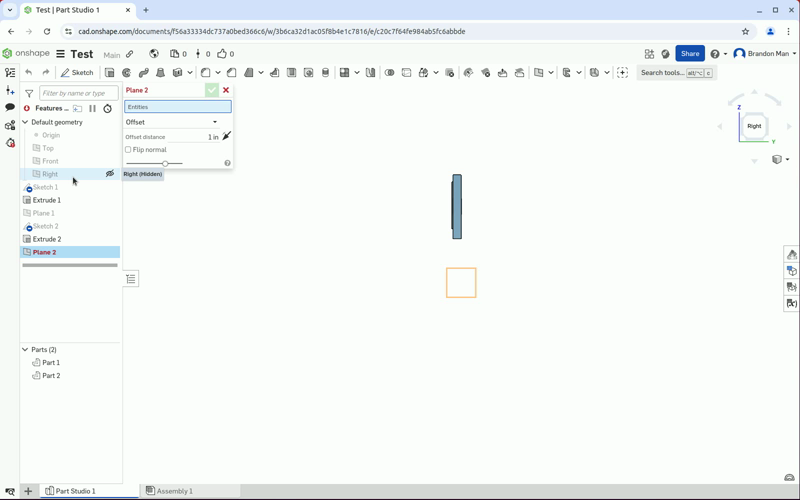
click(73, 176)
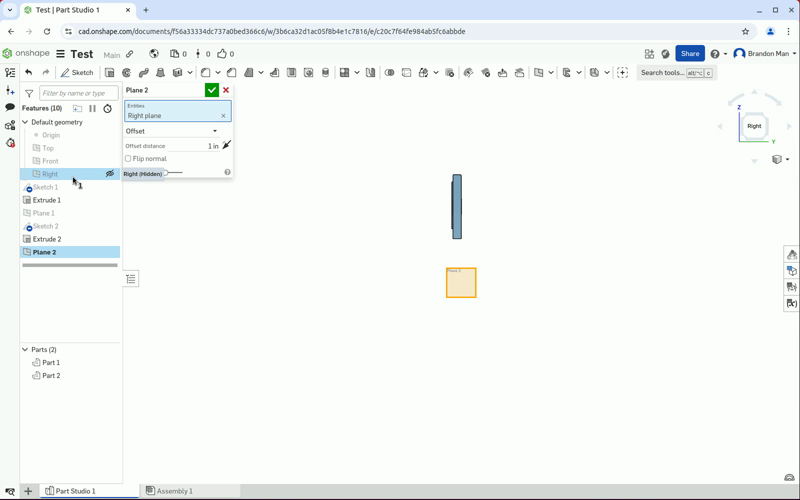
key(tab, 2)
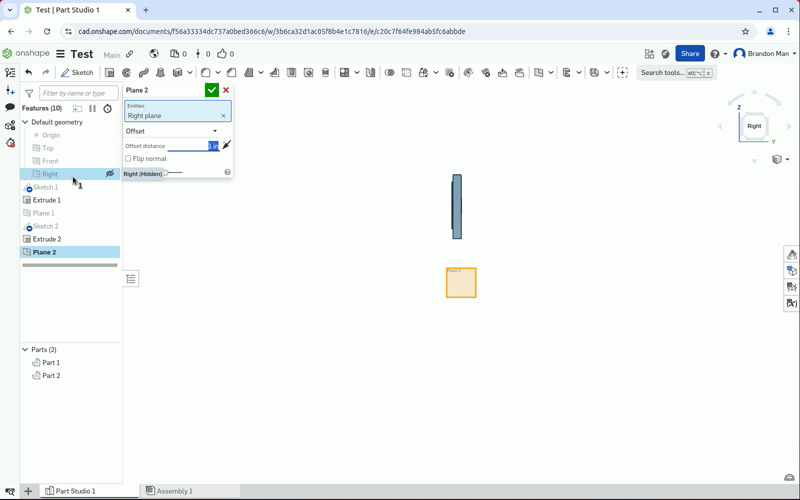
text(3.851)
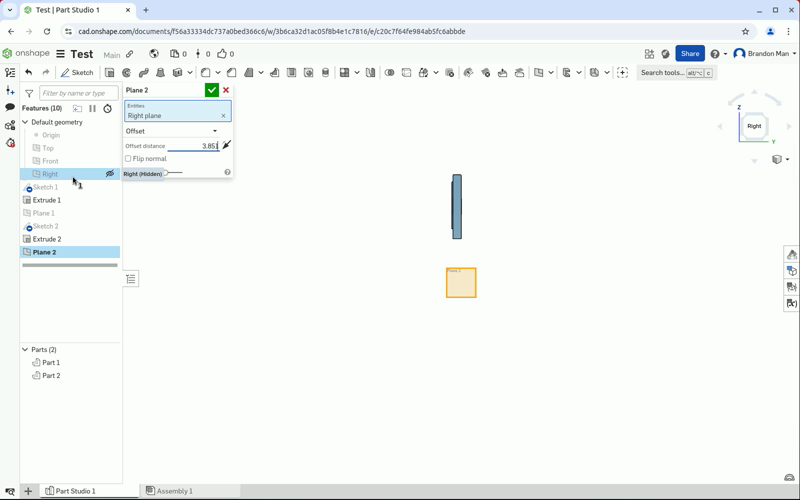
key(enter, 2)
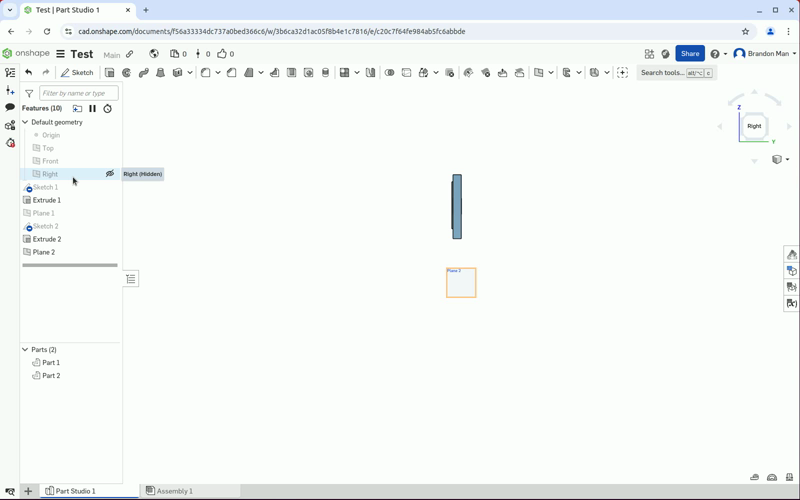
key(shift+s)
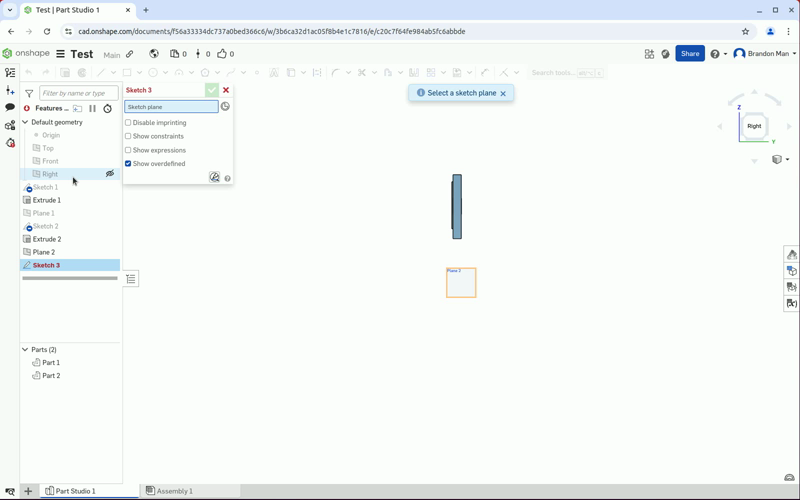
mouse_move(73, 254)
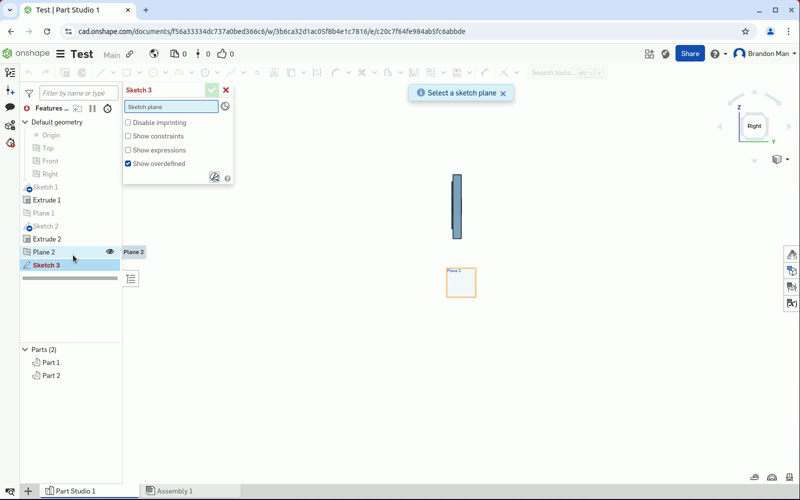
click(73, 254)
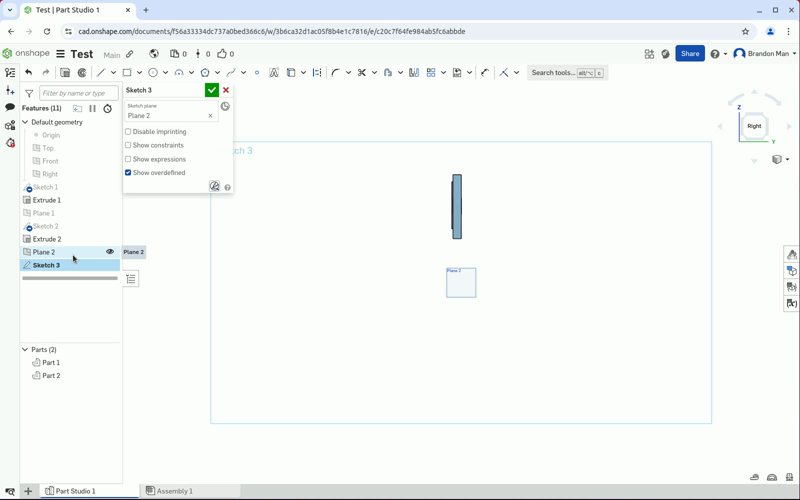
mouse_move(73, 352)
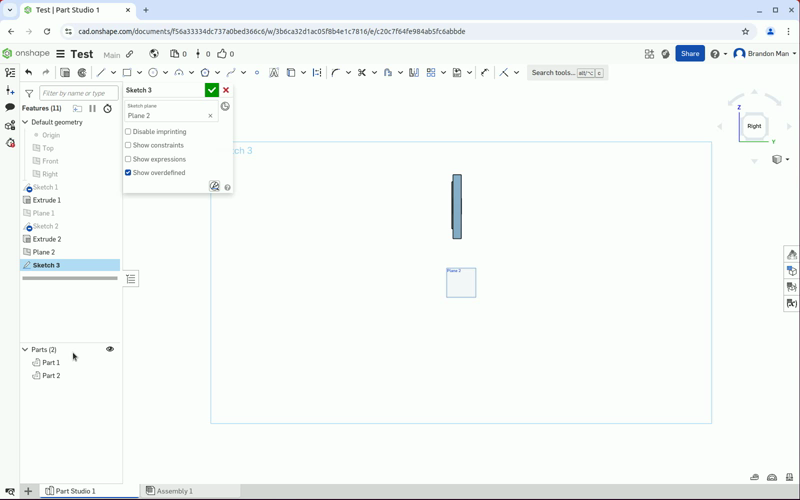
key(y)
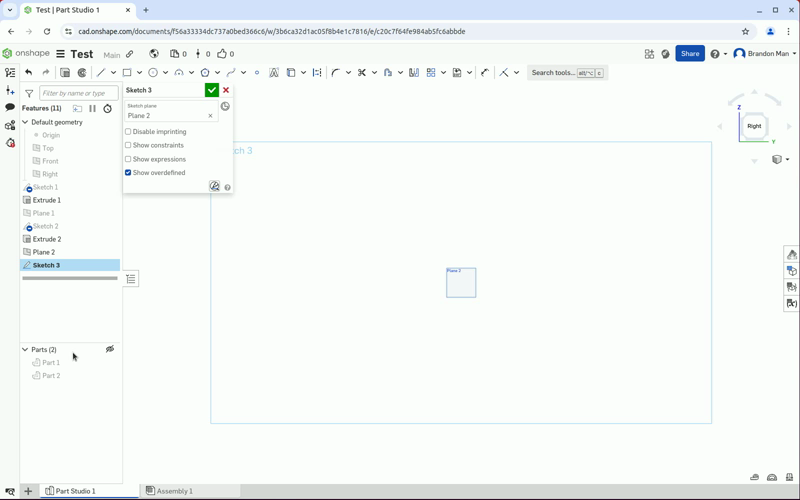
key(a)
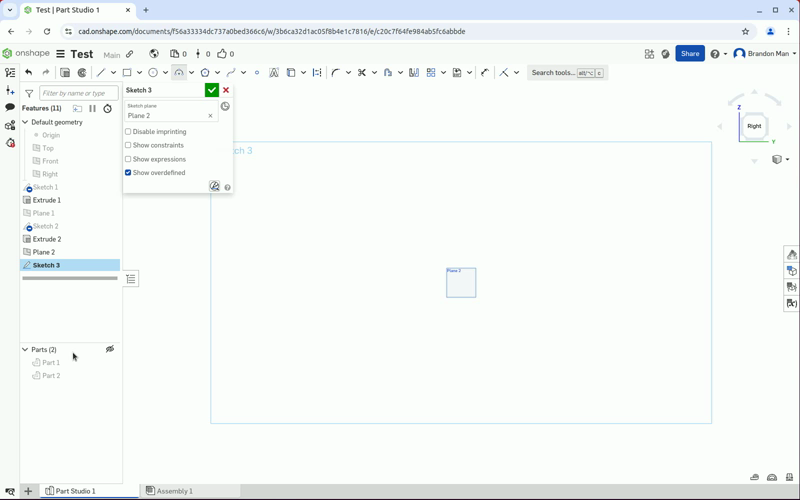
key_down(shift)
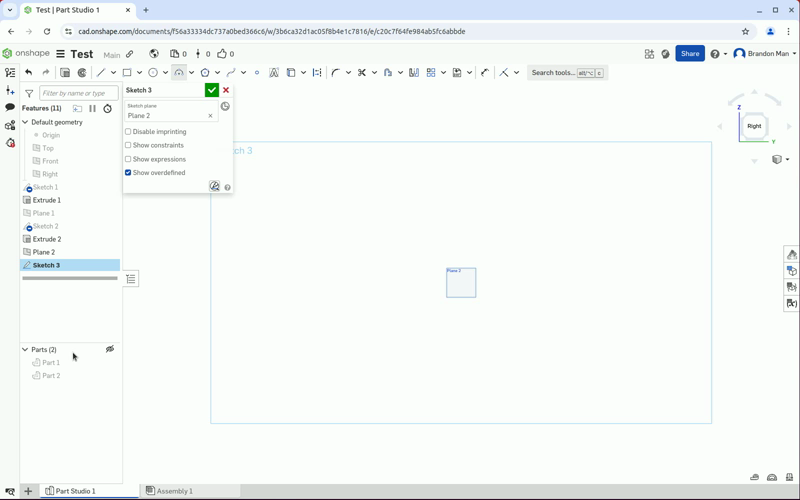
mouse_move(451, 219)
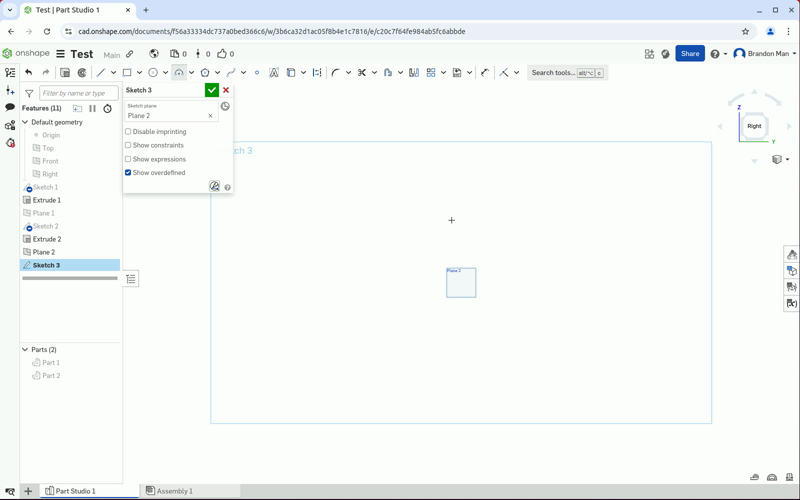
click(451, 219)
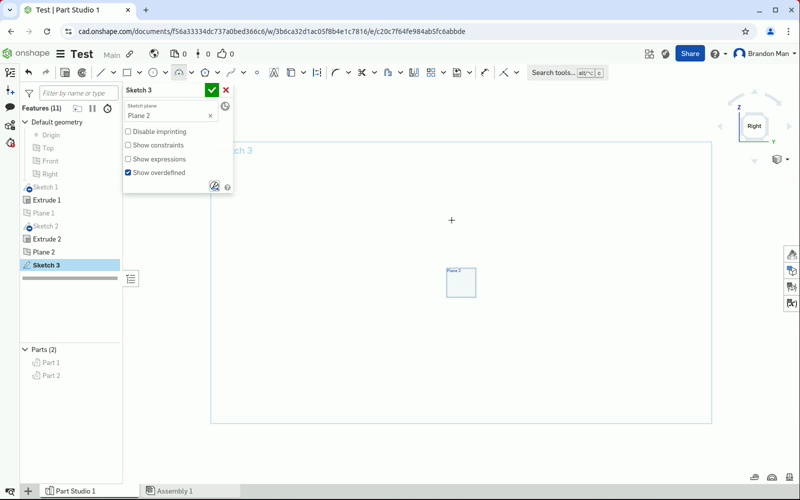
key_up(shift)
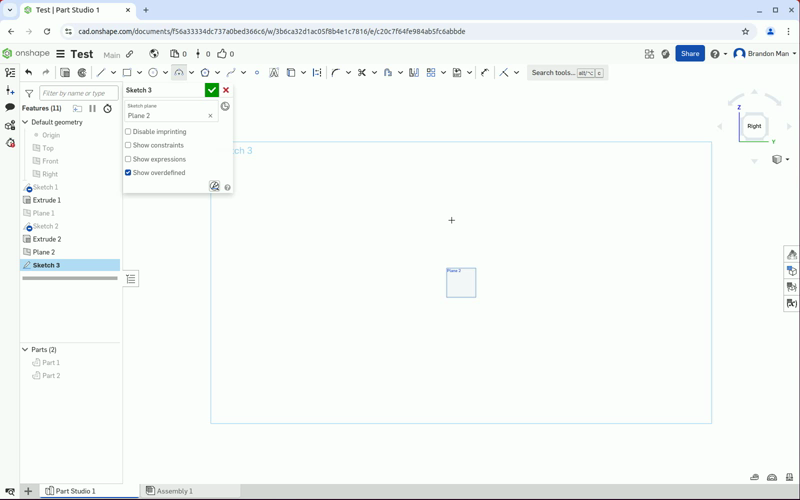
key_down(shift)
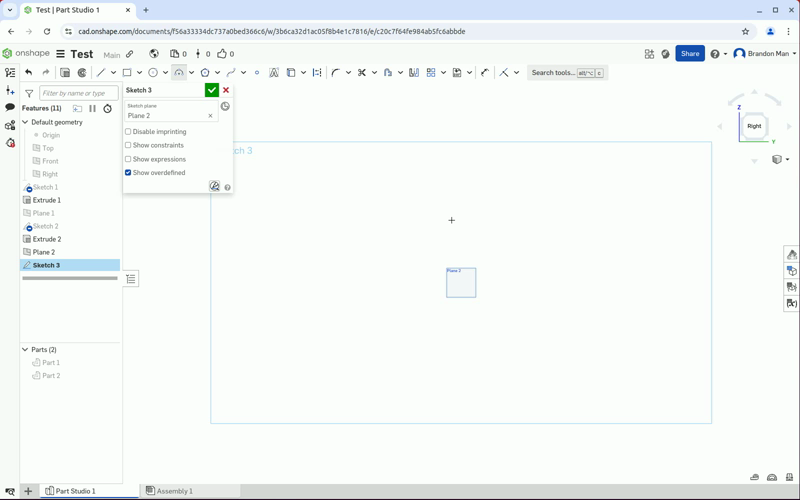
mouse_move(452, 217)
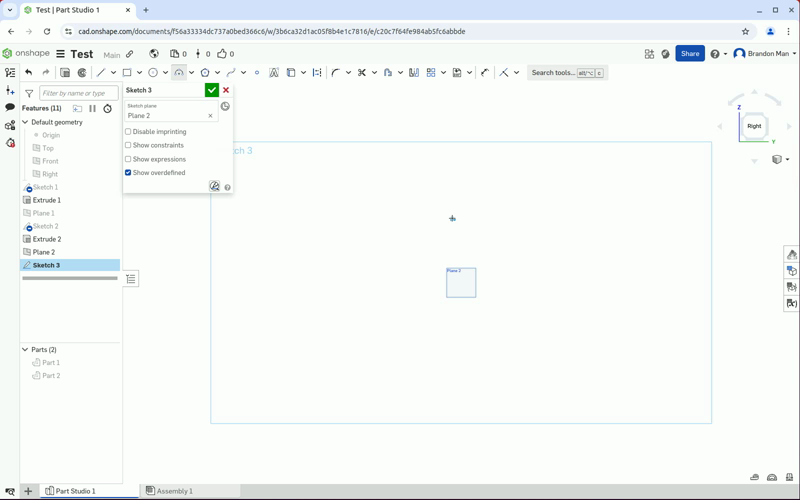
scroll(6)
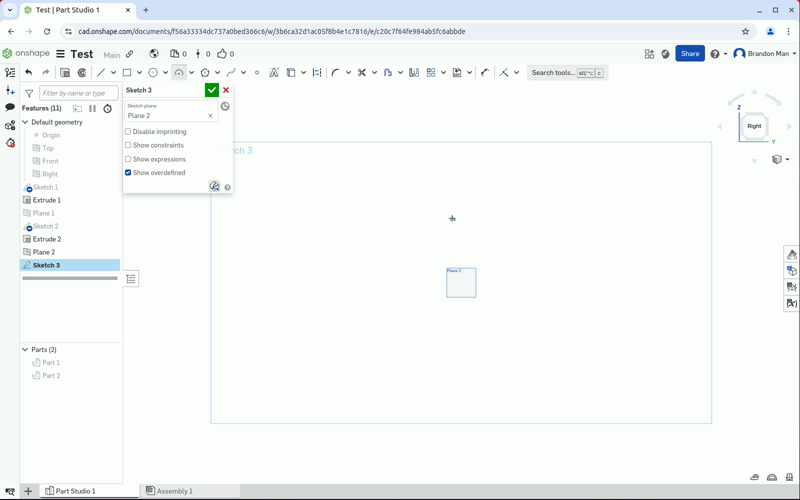
scroll(6)
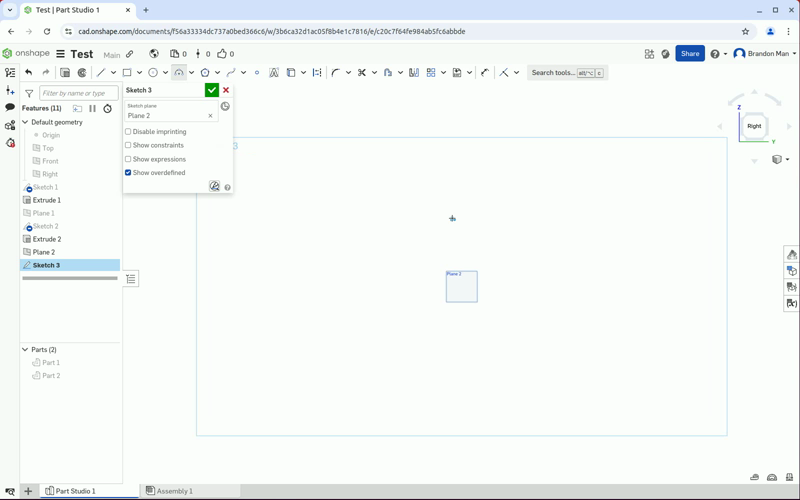
scroll(6)
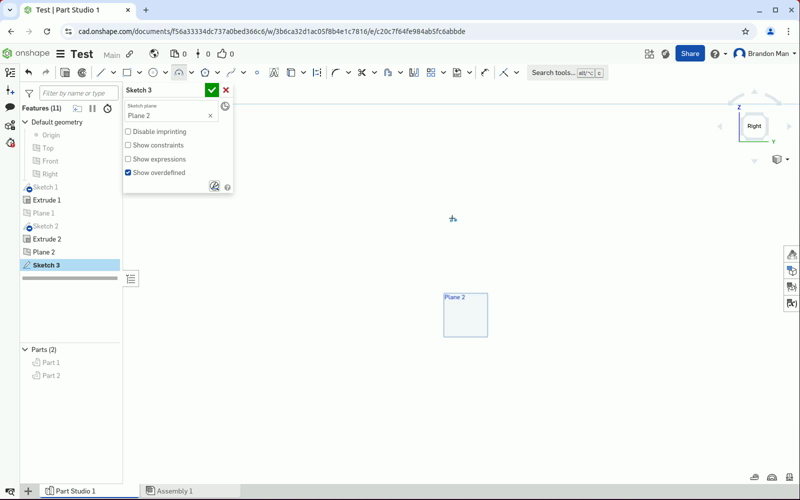
scroll(6)
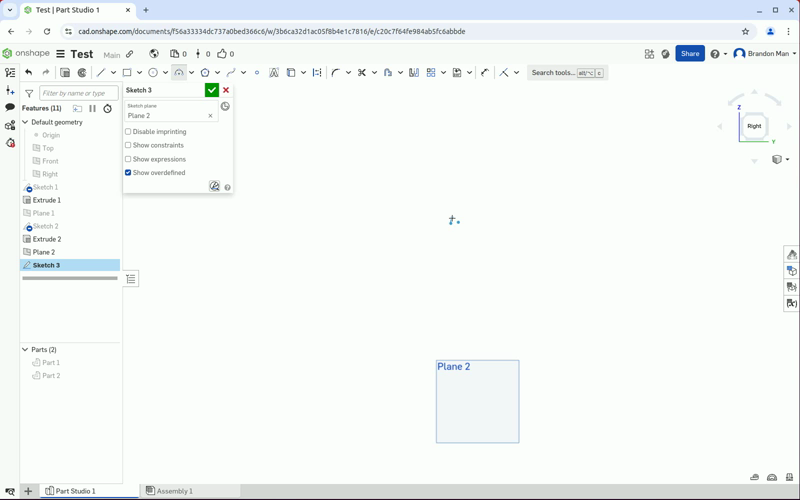
scroll(6)
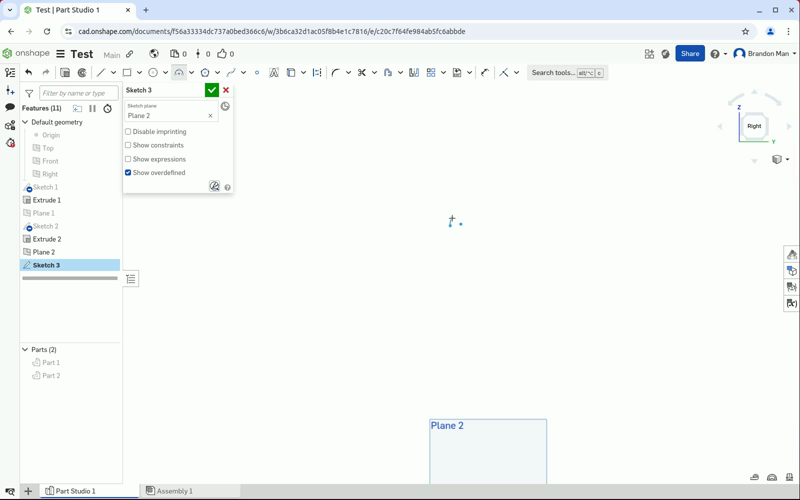
scroll(6)
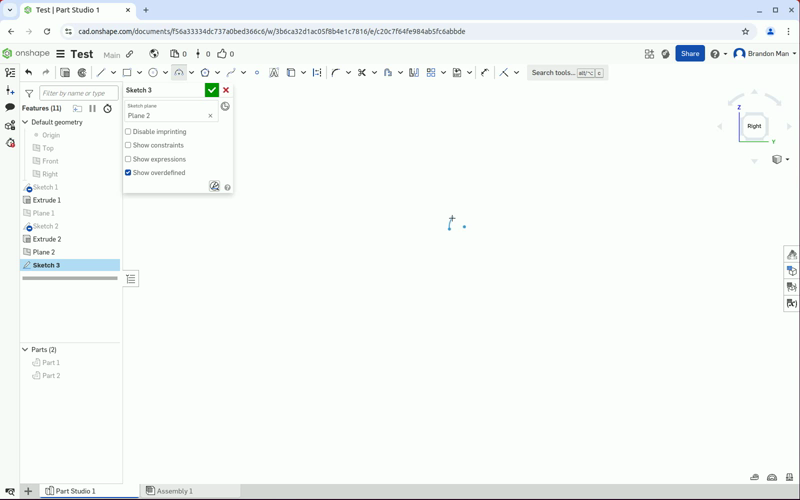
scroll(6)
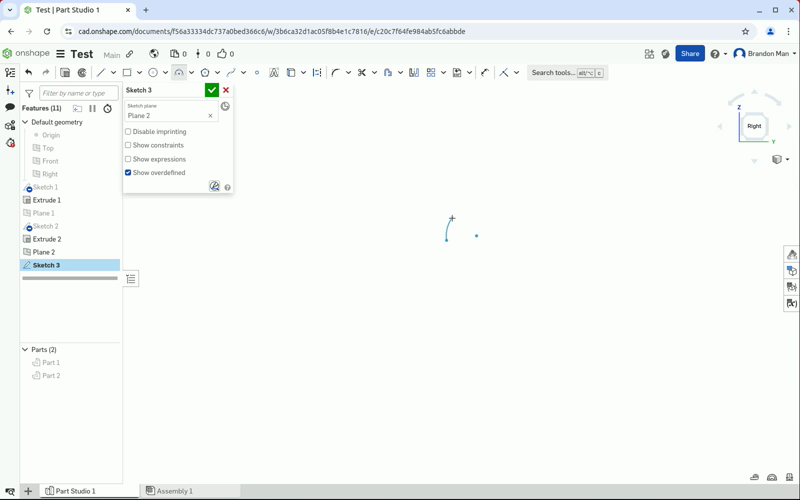
click(452, 217)
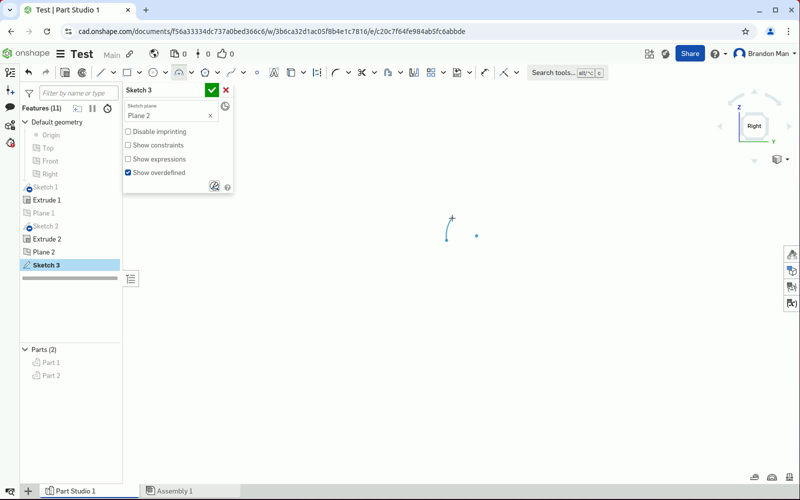
scroll(-6)
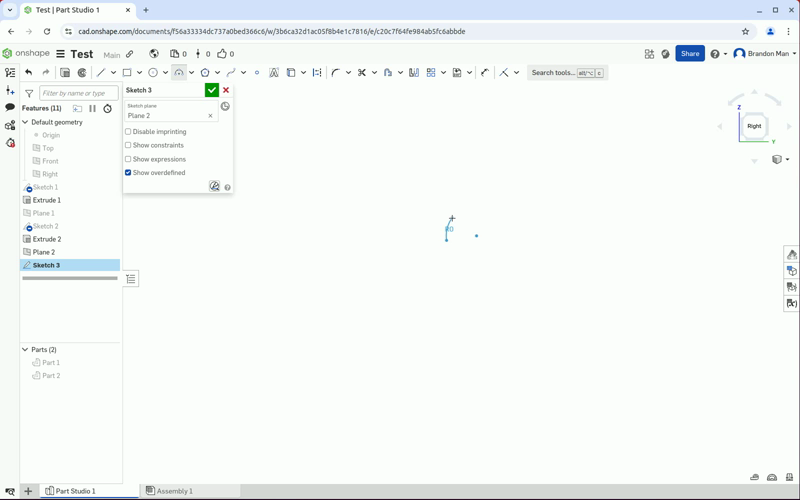
scroll(-6)
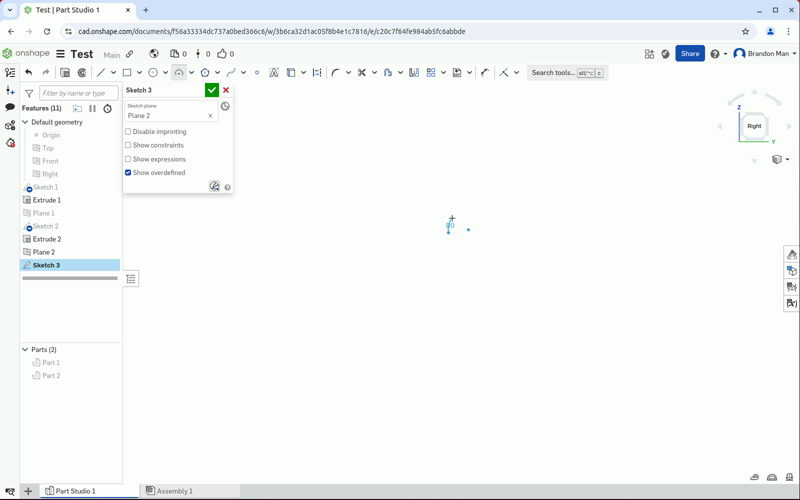
scroll(-6)
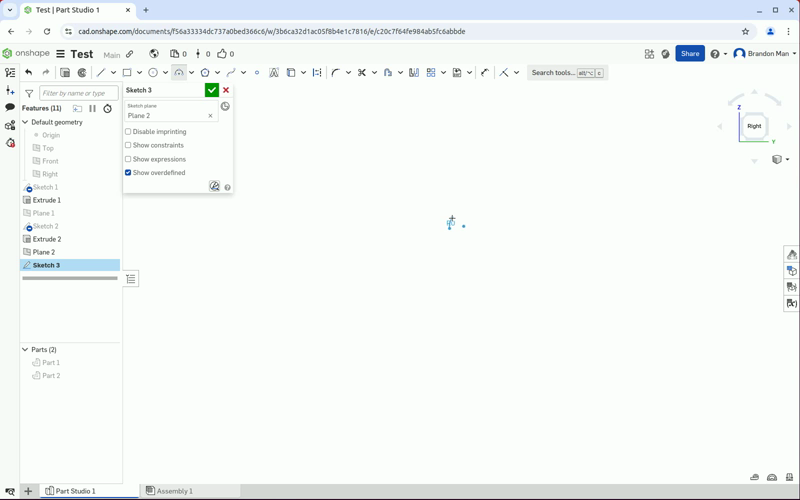
scroll(-6)
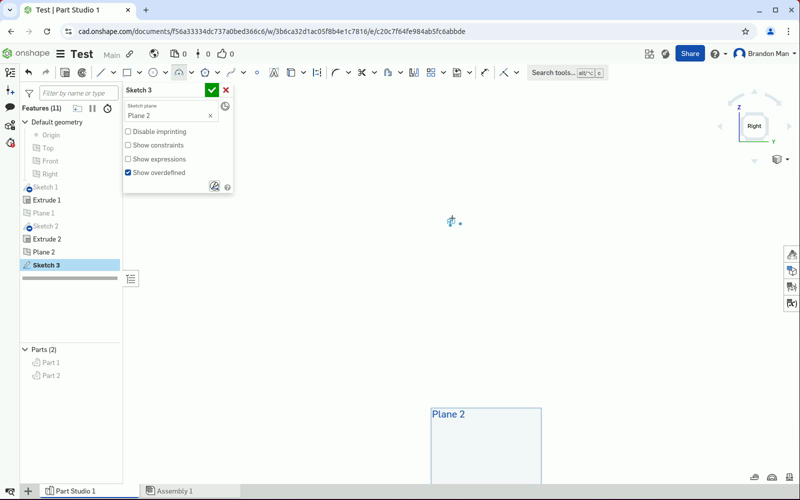
scroll(-6)
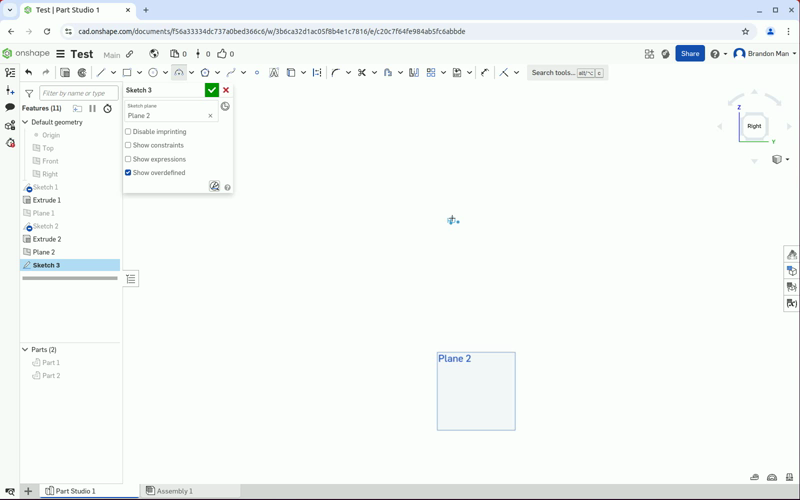
scroll(-6)
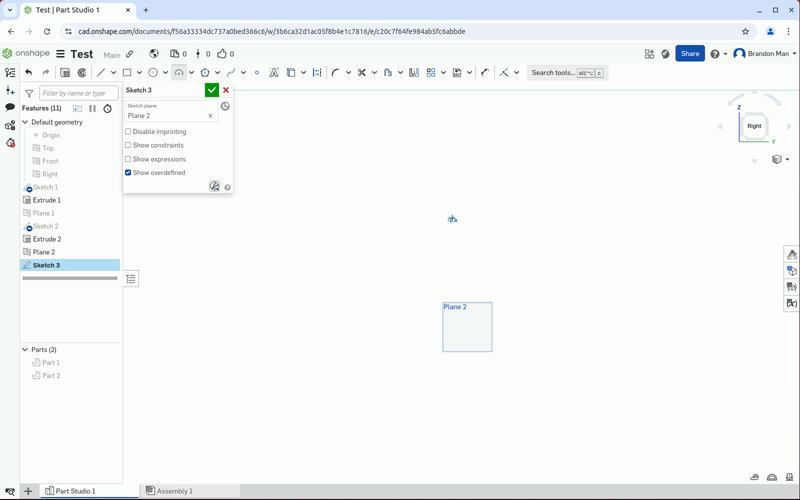
scroll(-6)
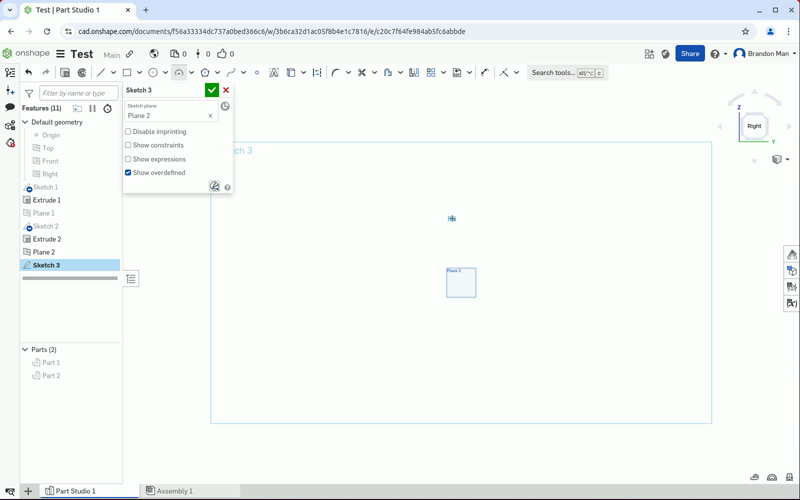
mouse_move(452, 218)
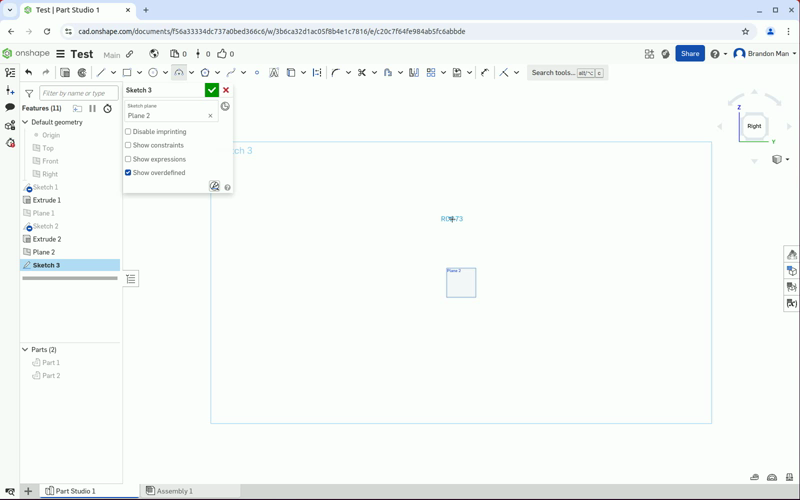
scroll(6)
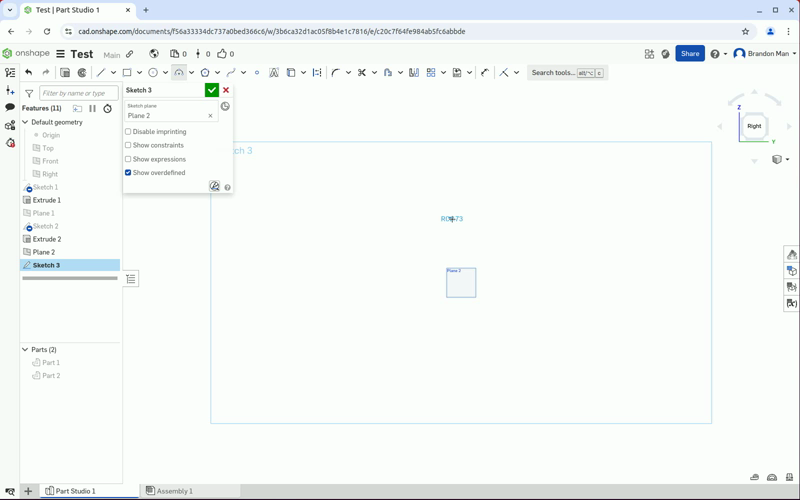
scroll(6)
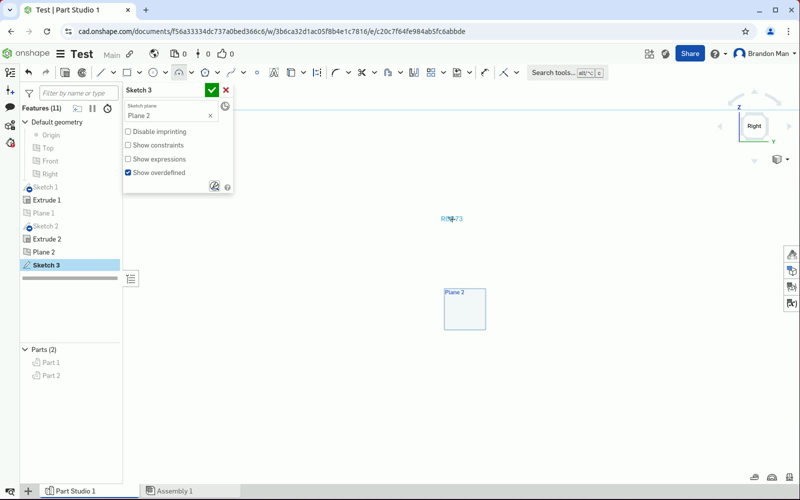
scroll(6)
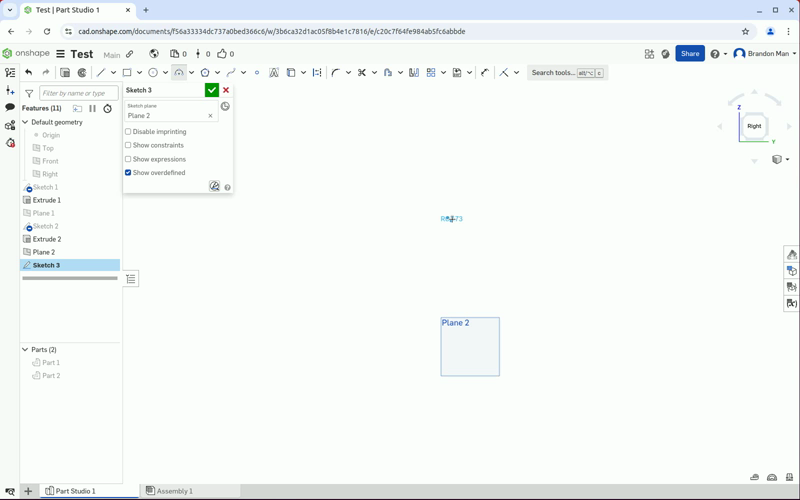
scroll(6)
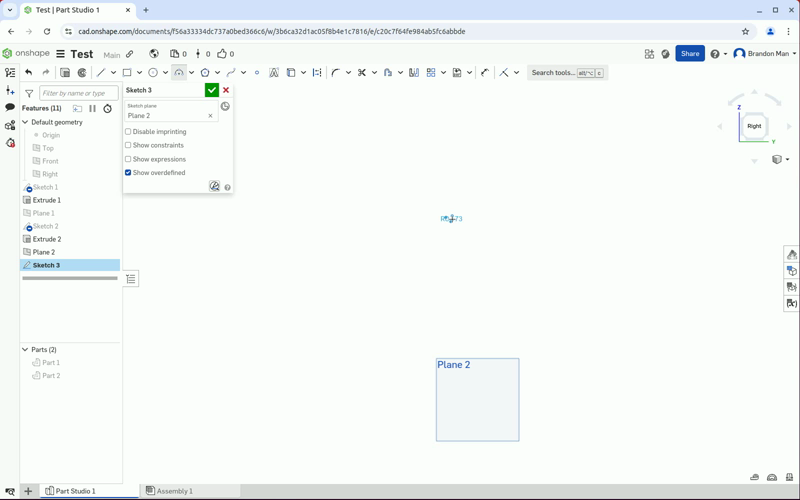
scroll(6)
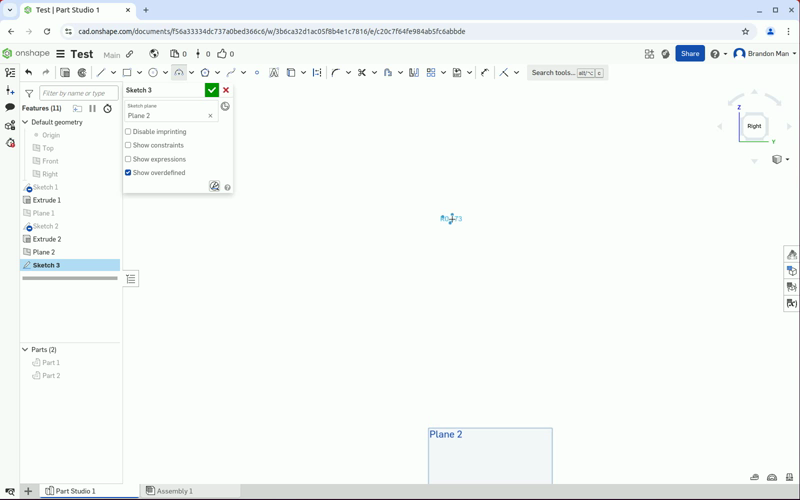
scroll(6)
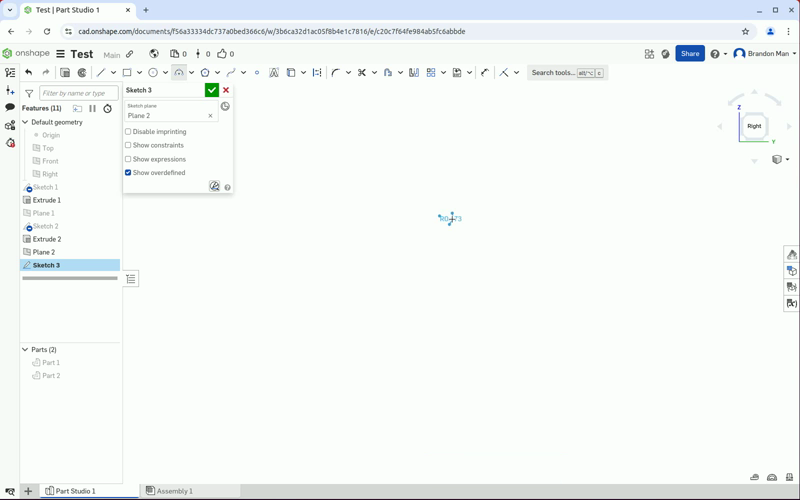
scroll(6)
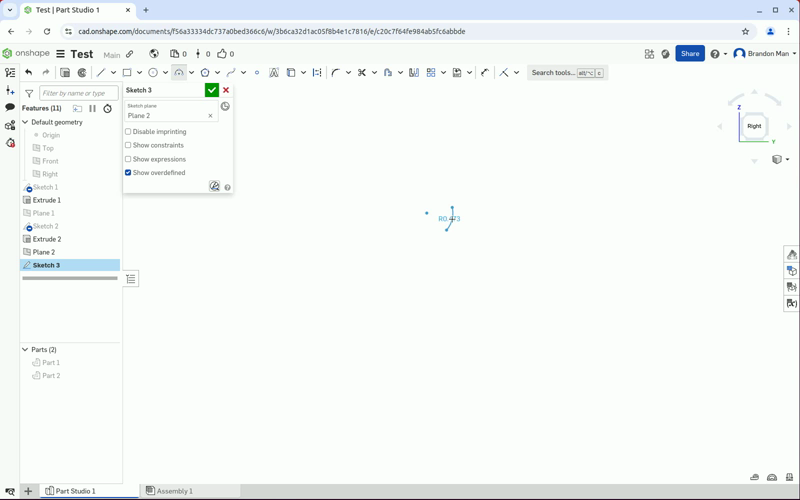
click(452, 218)
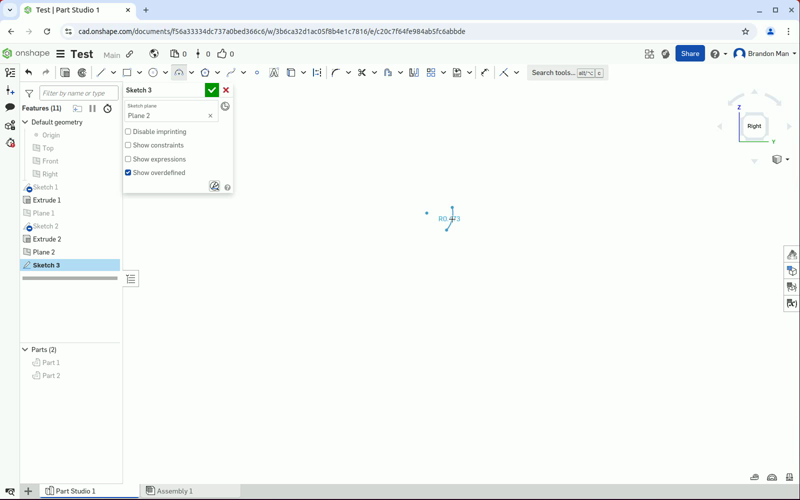
scroll(-6)
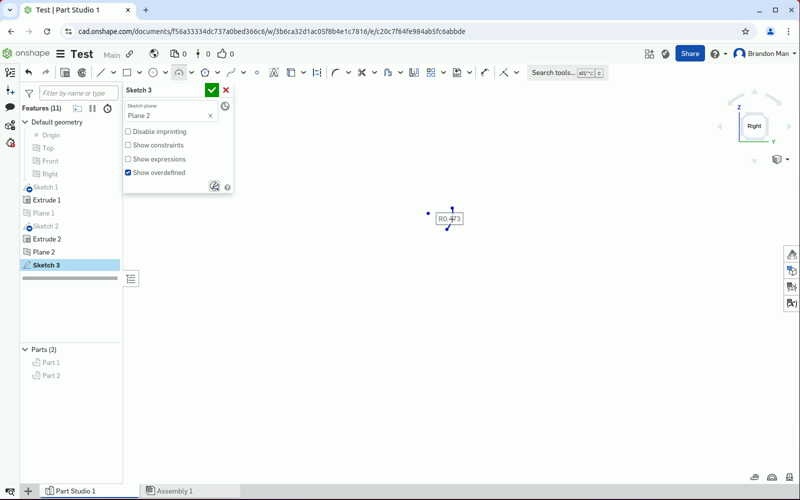
scroll(-6)
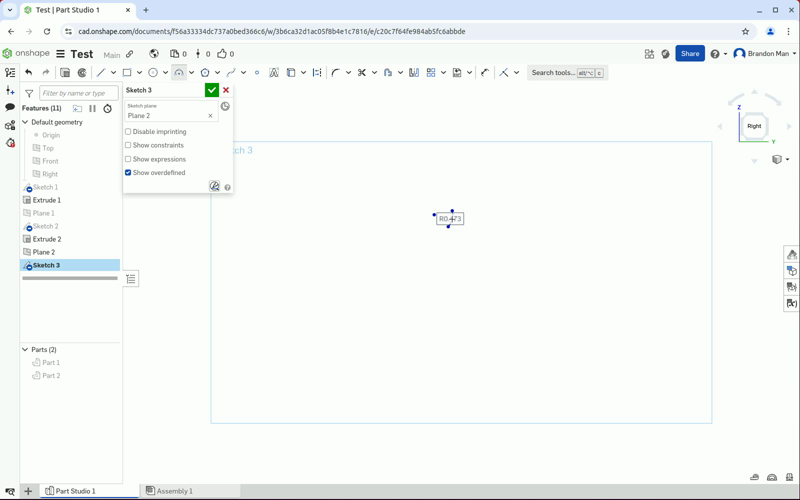
scroll(-6)
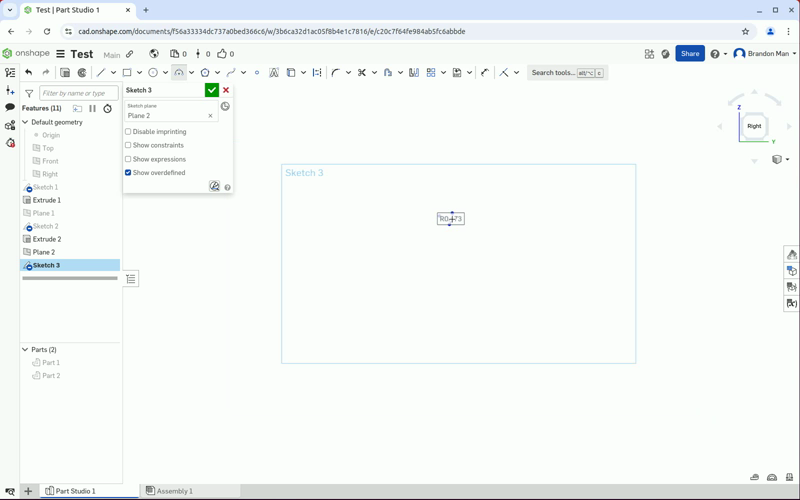
scroll(-6)
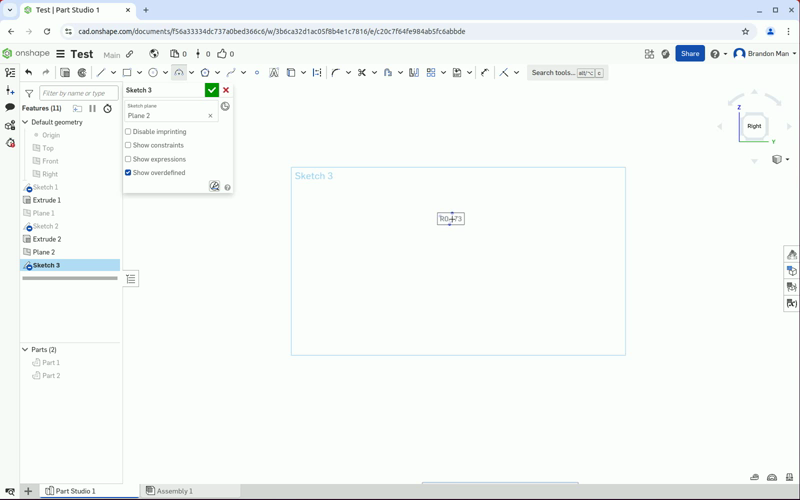
scroll(-6)
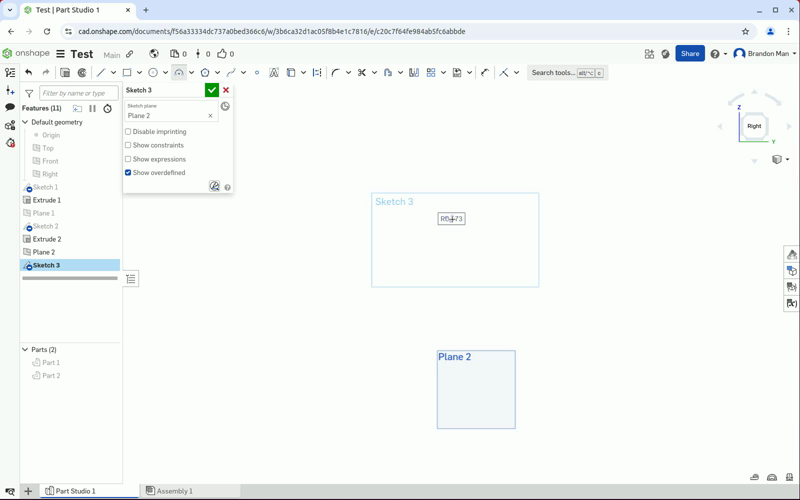
scroll(-6)
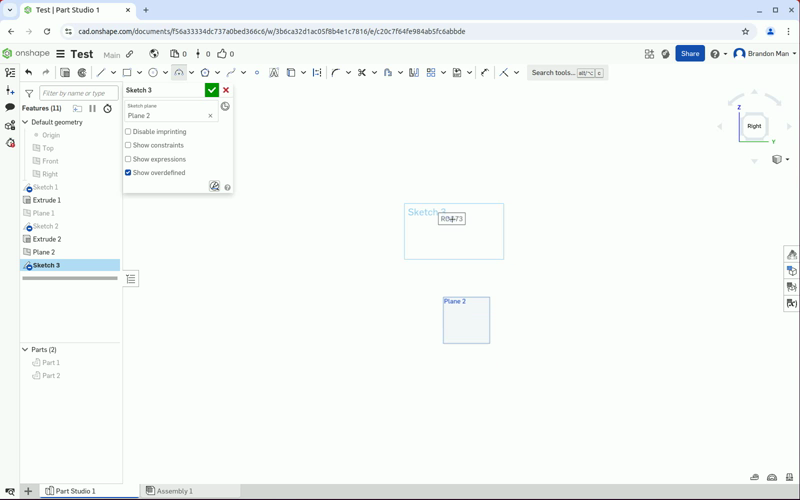
scroll(-6)
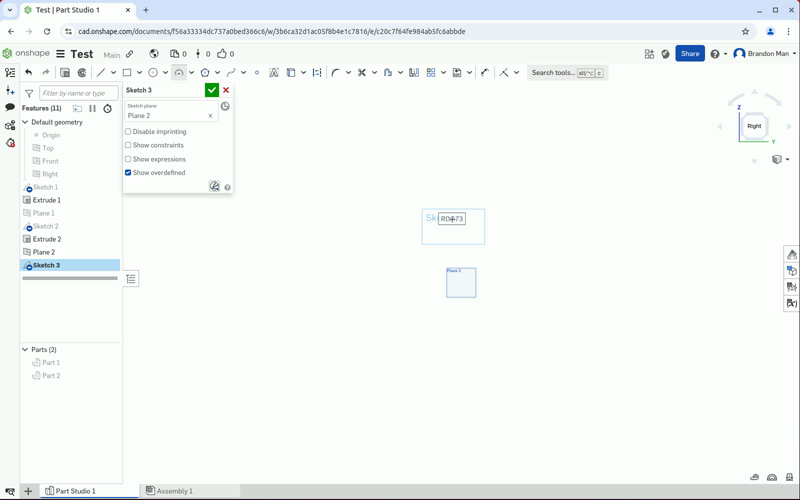
key_up(shift)
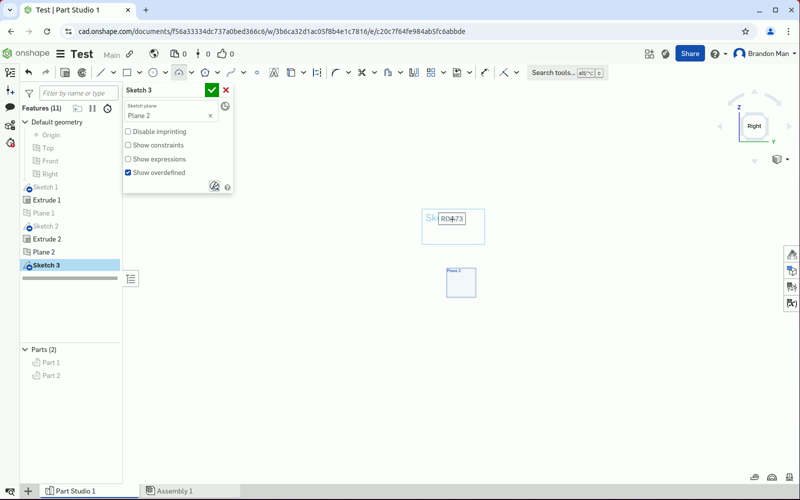
key(esc)
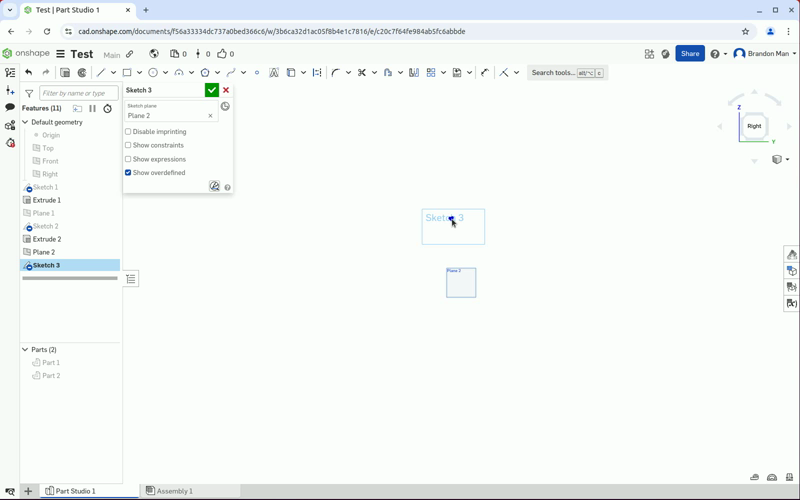
key(l)
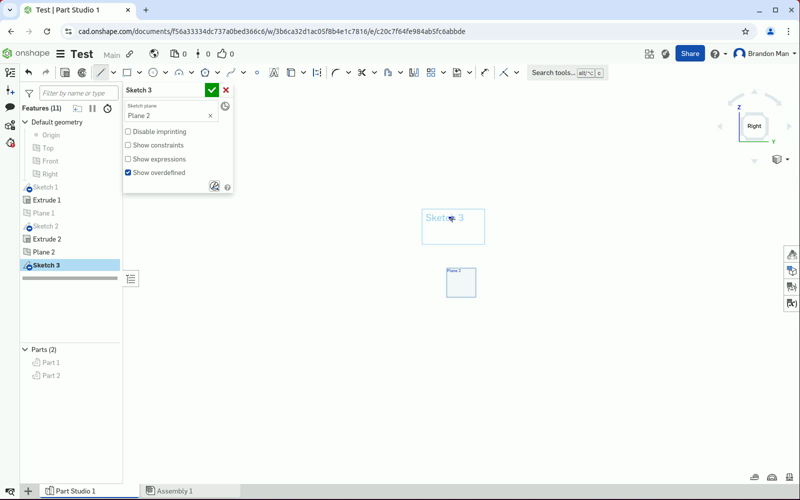
mouse_move(452, 217)
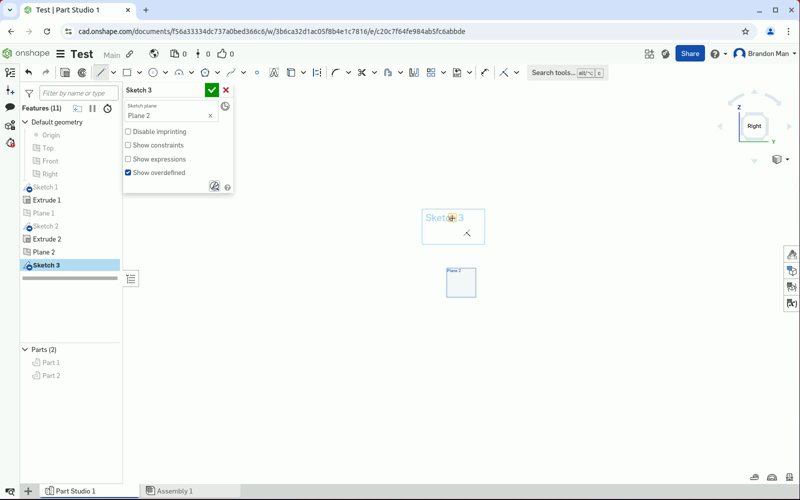
scroll(6)
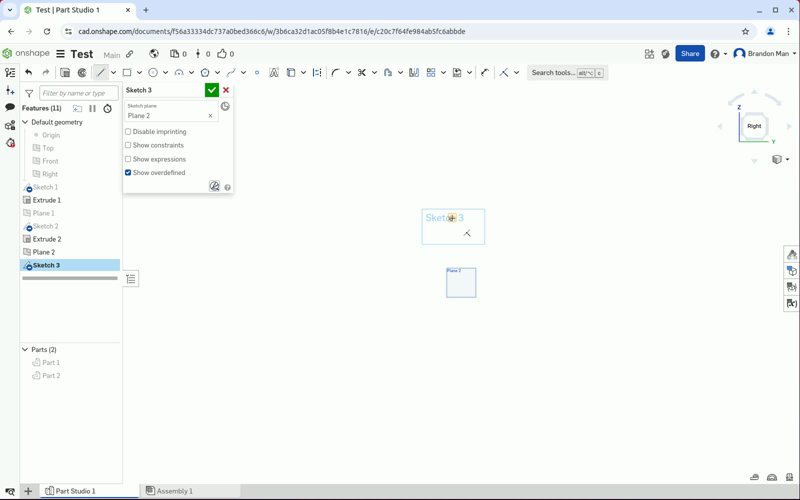
scroll(6)
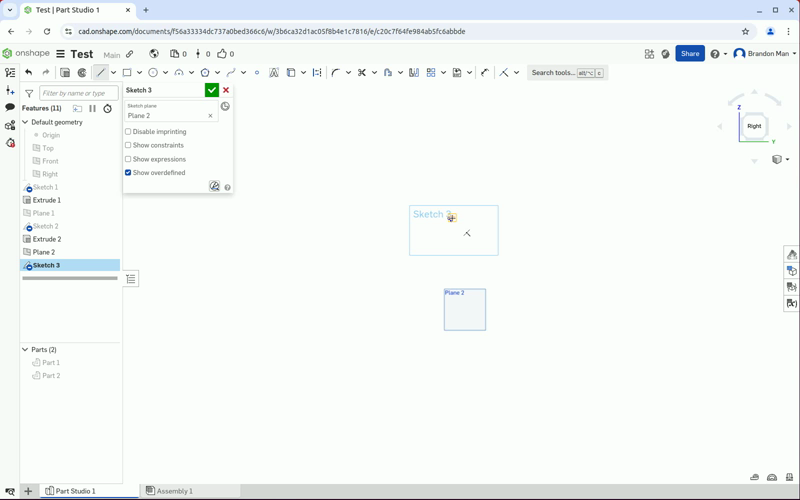
scroll(6)
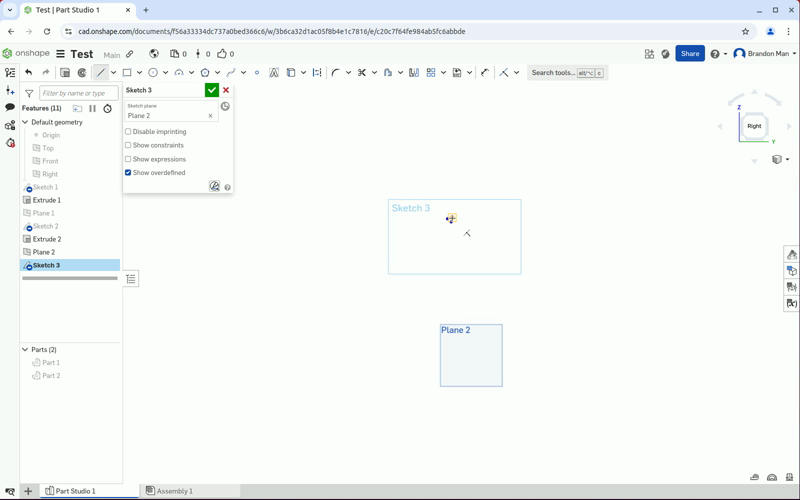
scroll(6)
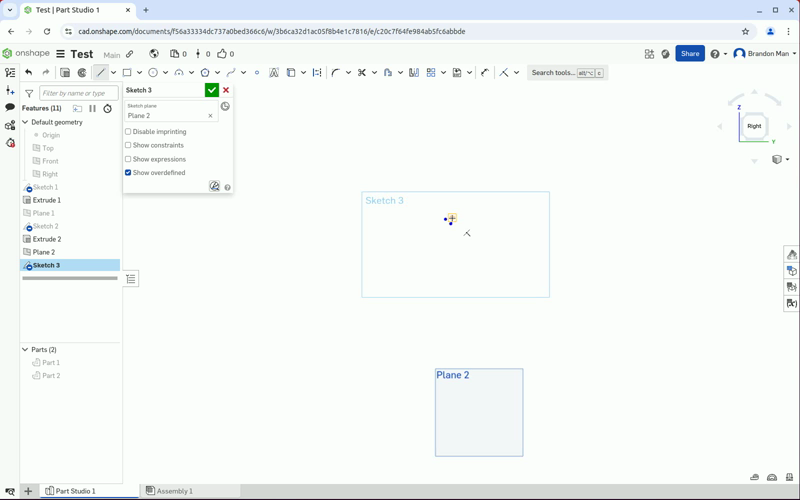
scroll(6)
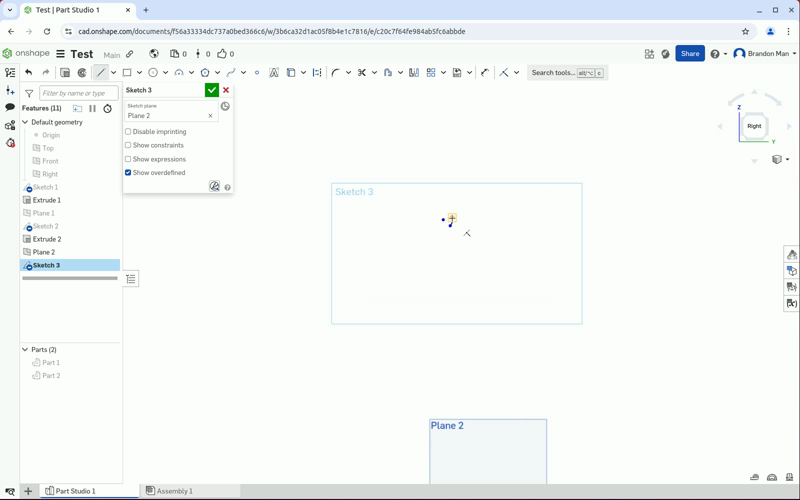
scroll(6)
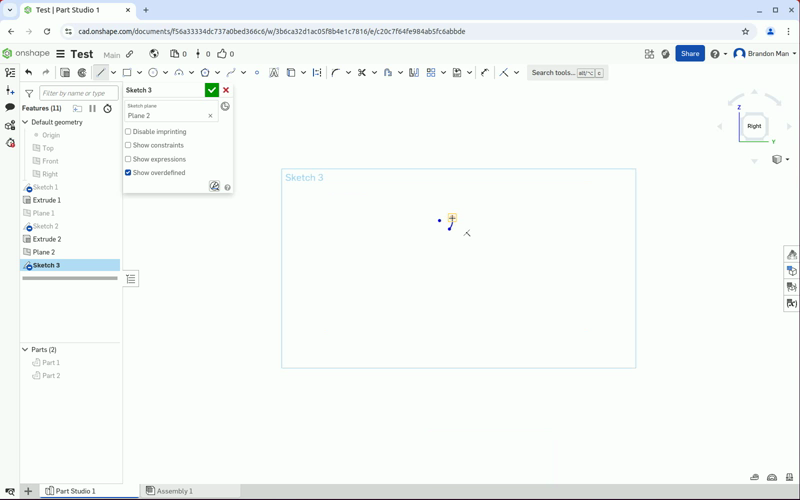
scroll(6)
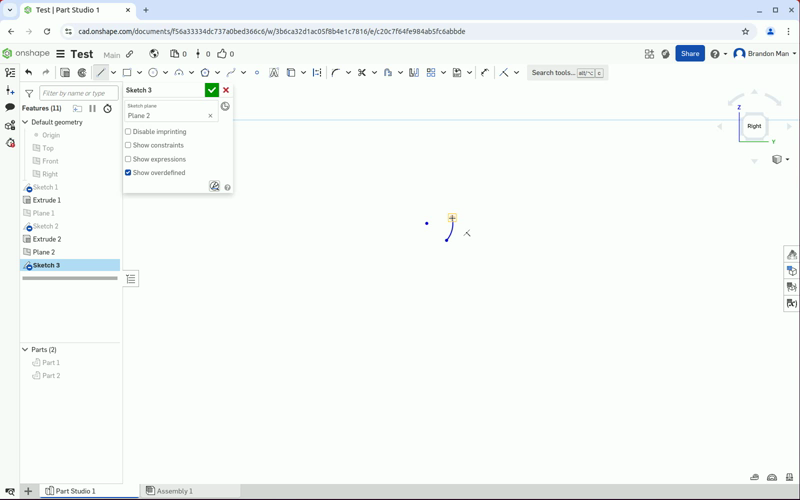
click(452, 217)
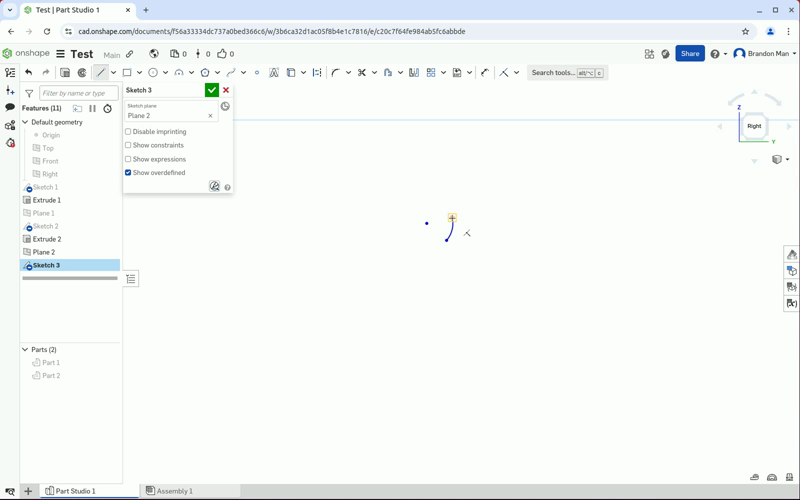
scroll(-6)
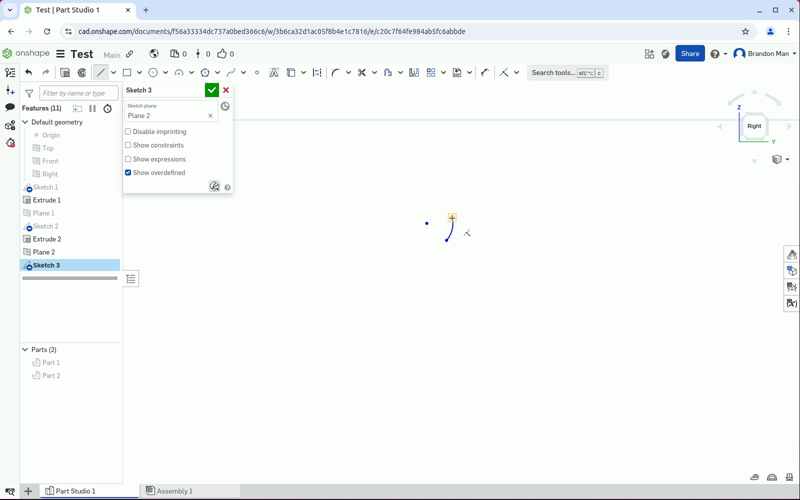
scroll(-6)
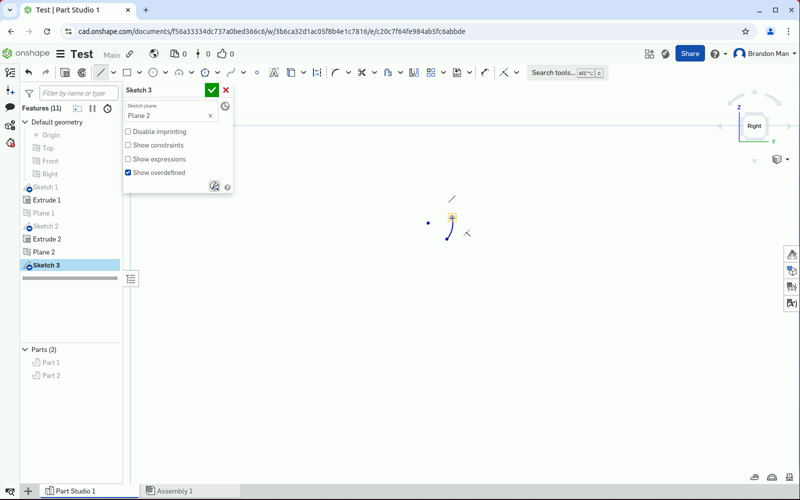
scroll(-6)
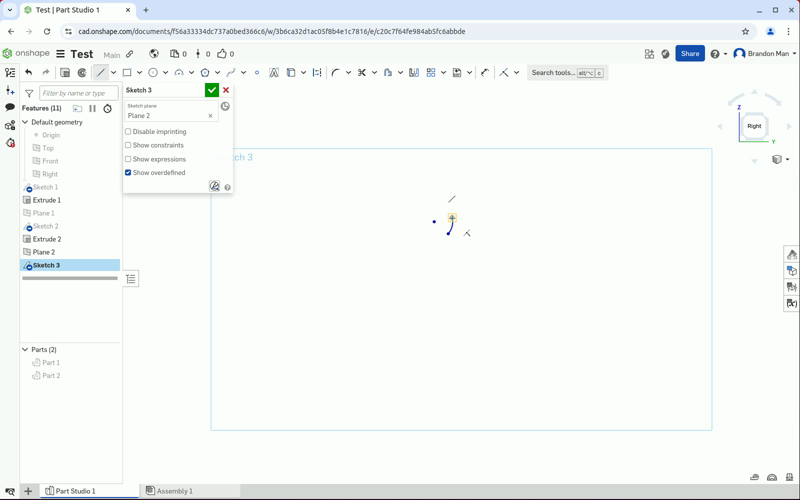
scroll(-6)
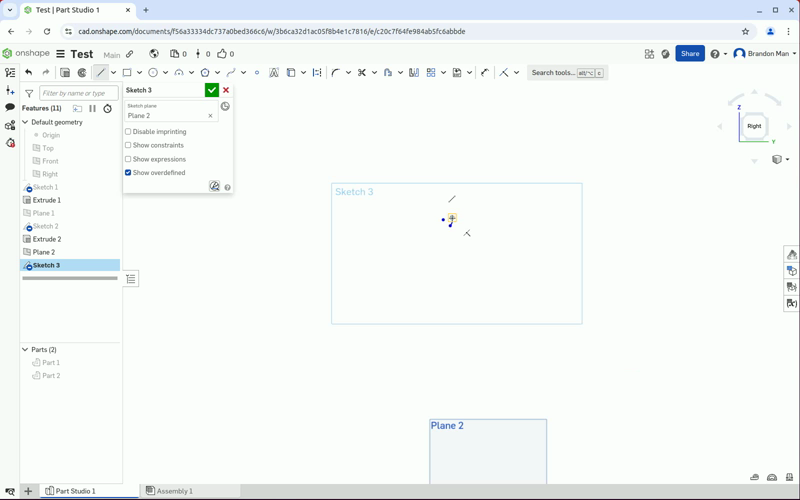
scroll(-6)
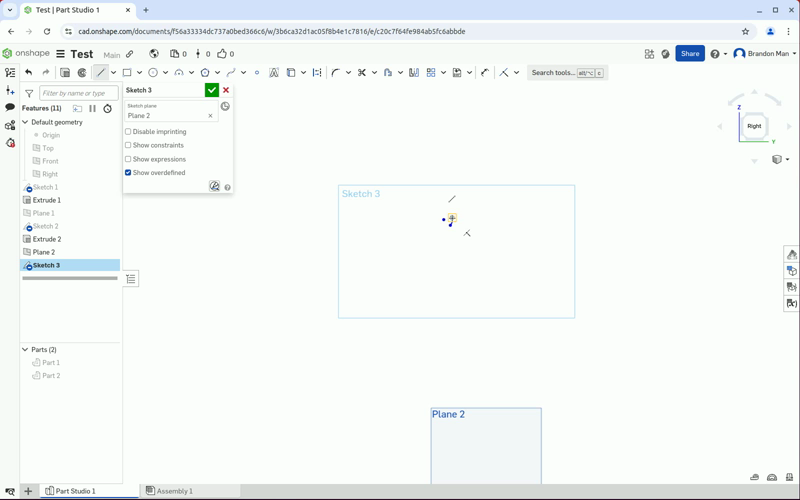
scroll(-6)
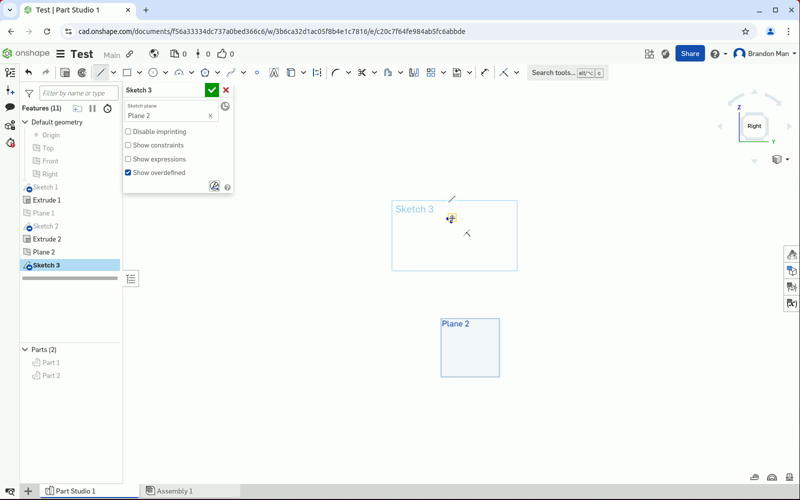
scroll(-6)
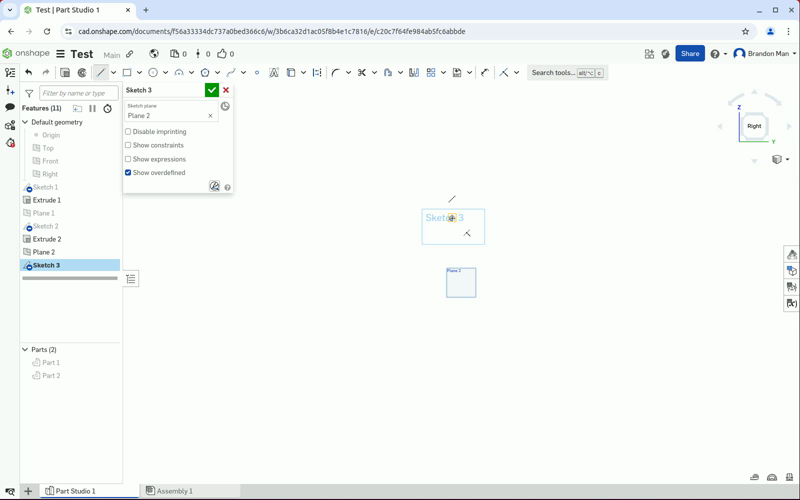
key_down(shift)
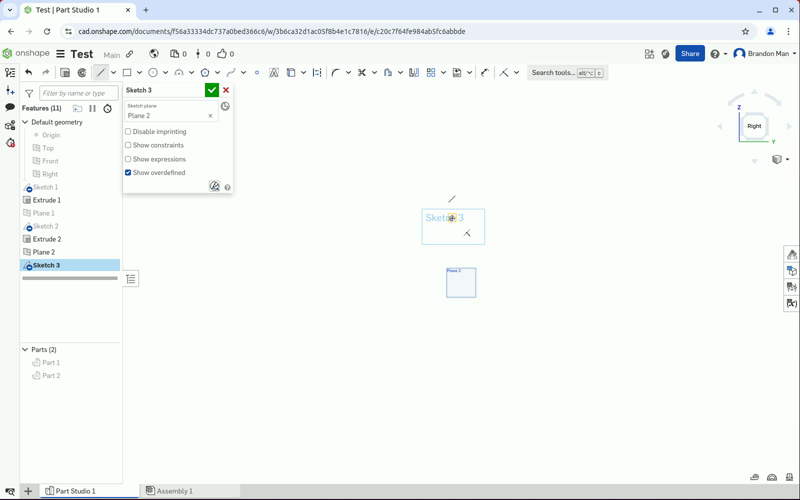
mouse_move(482, 217)
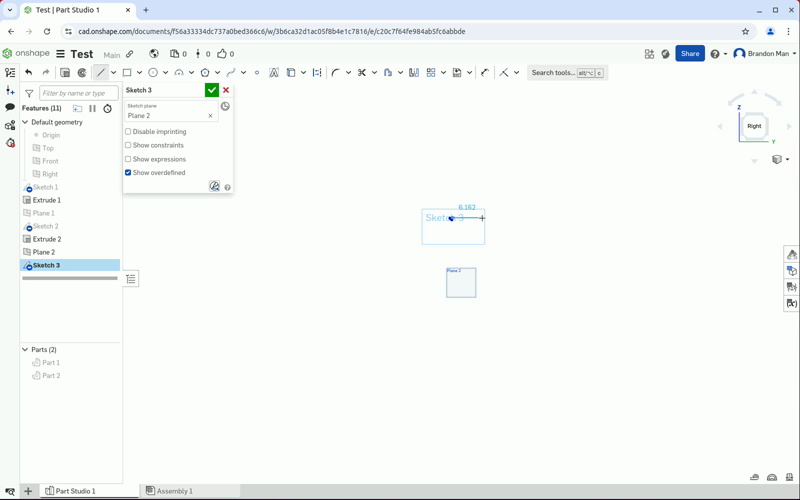
mouse_move(452, 193)
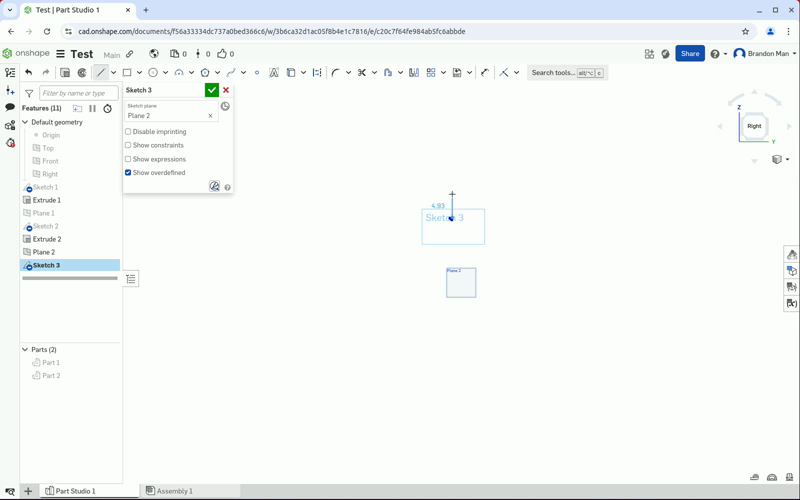
click(452, 193)
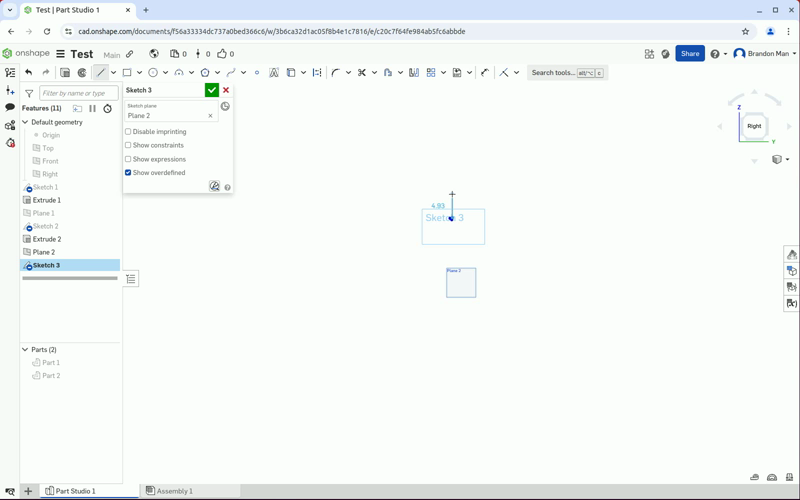
key_up(shift)
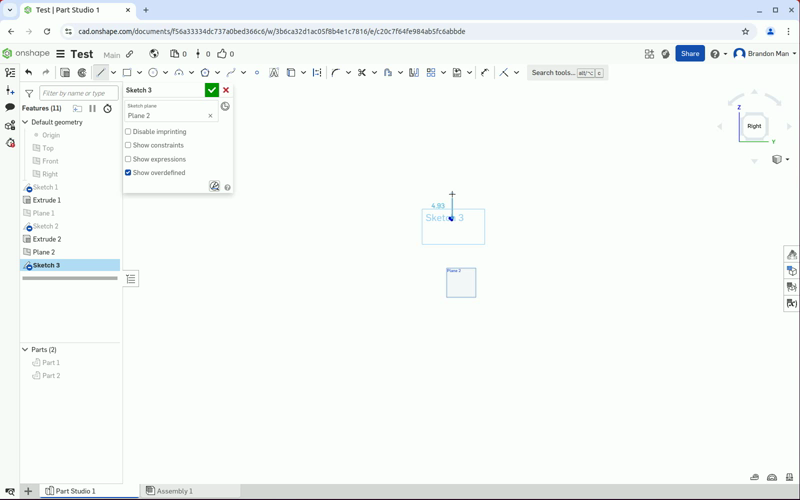
key(esc)
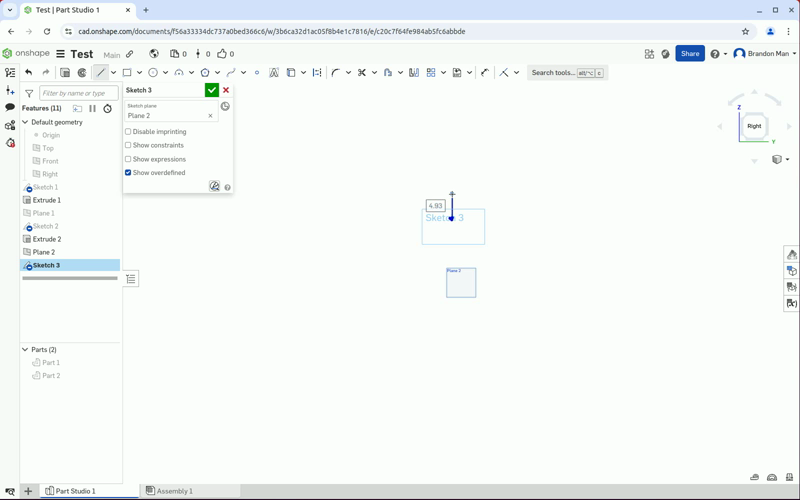
key(a)
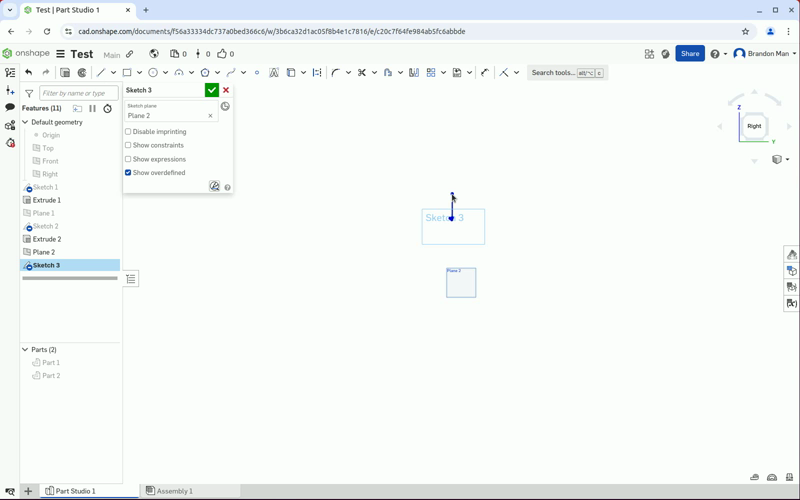
mouse_move(452, 193)
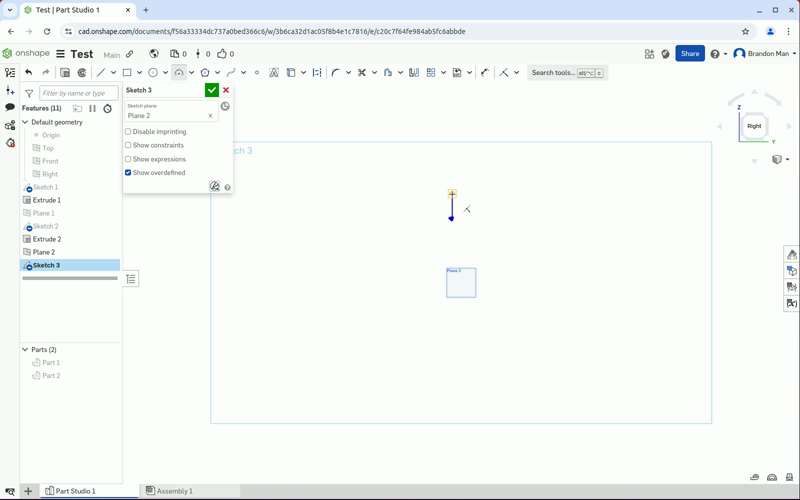
click(452, 193)
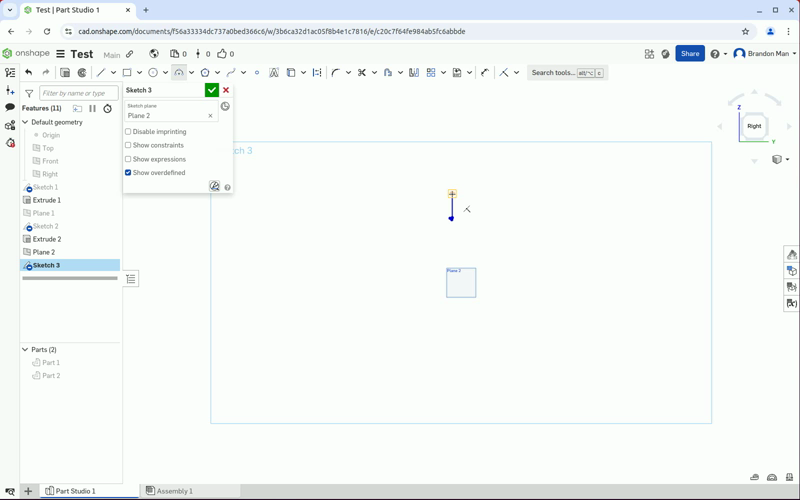
key_down(shift)
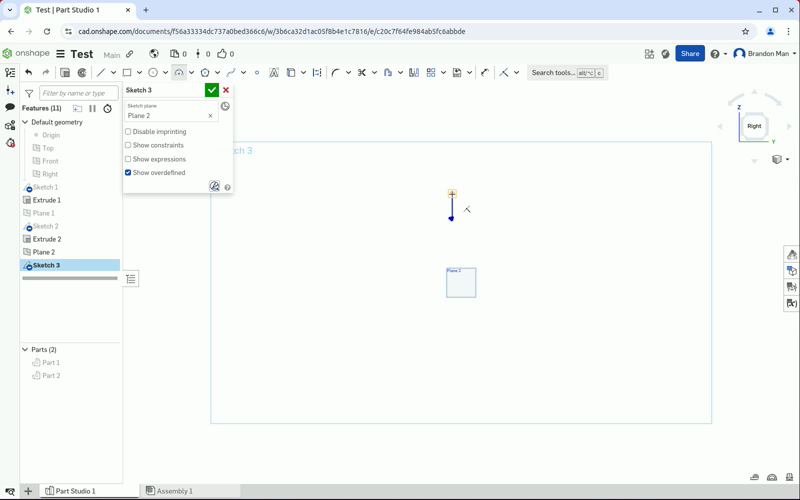
mouse_move(451, 191)
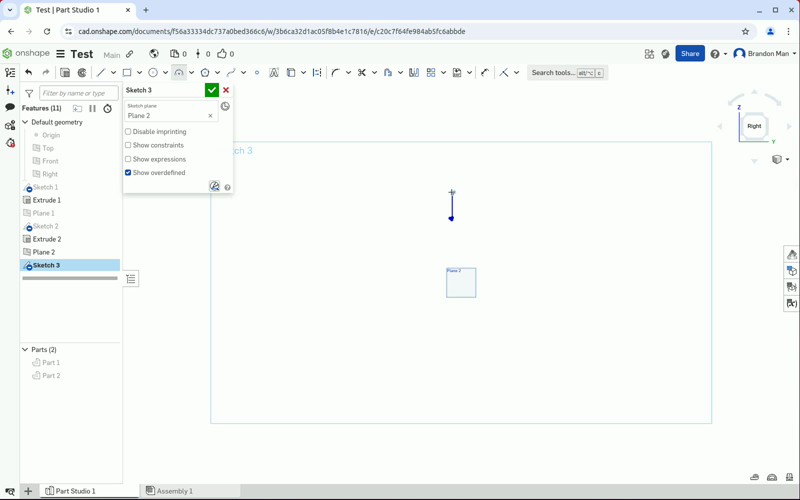
scroll(6)
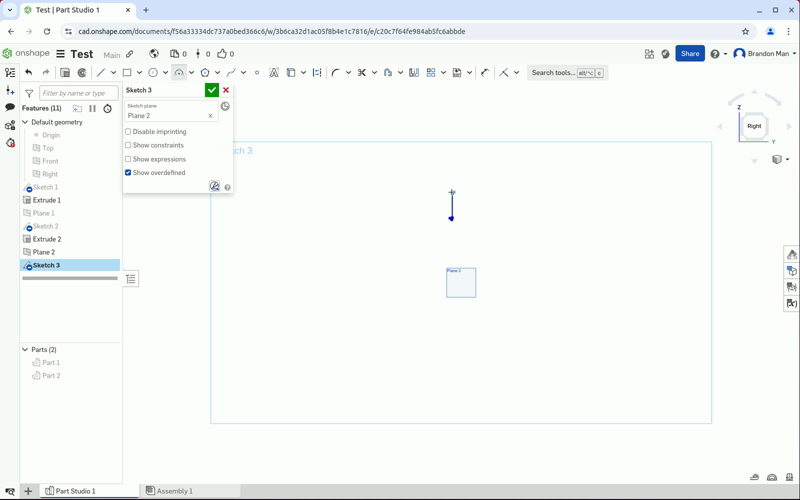
scroll(6)
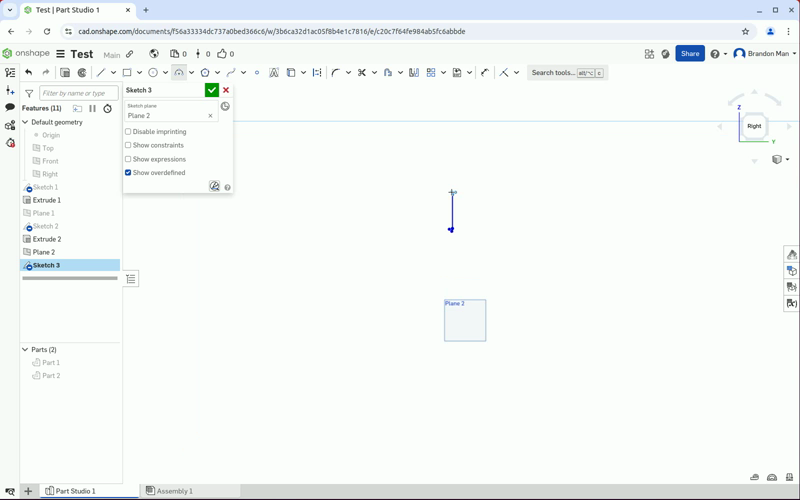
scroll(6)
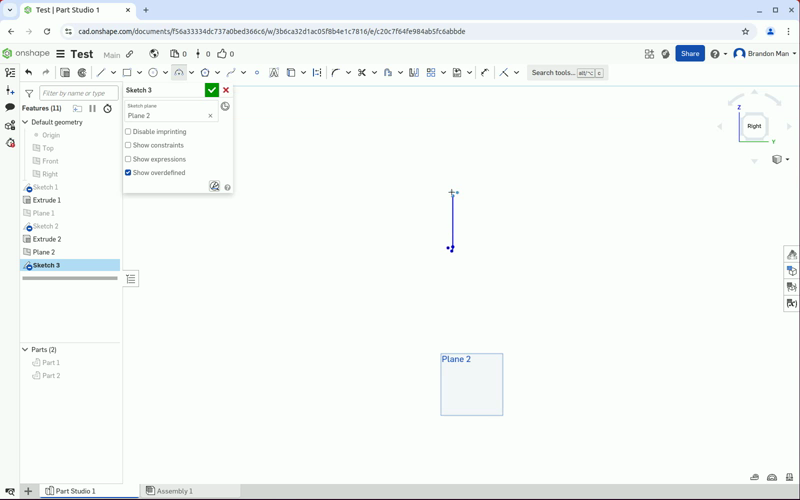
scroll(6)
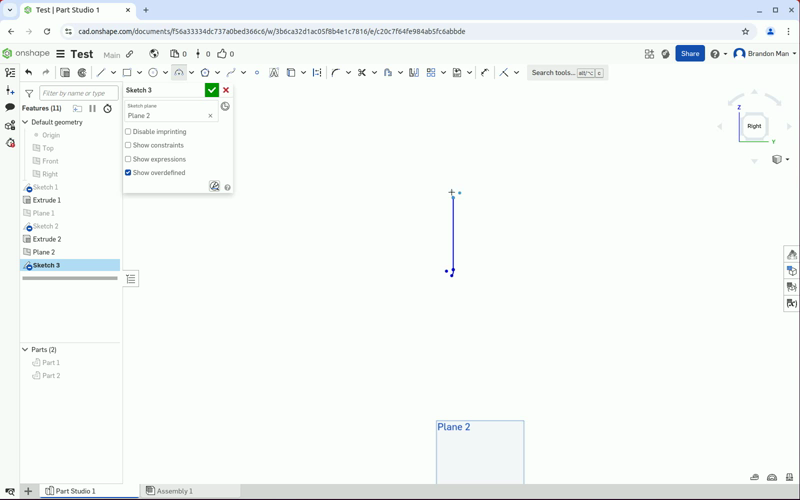
scroll(6)
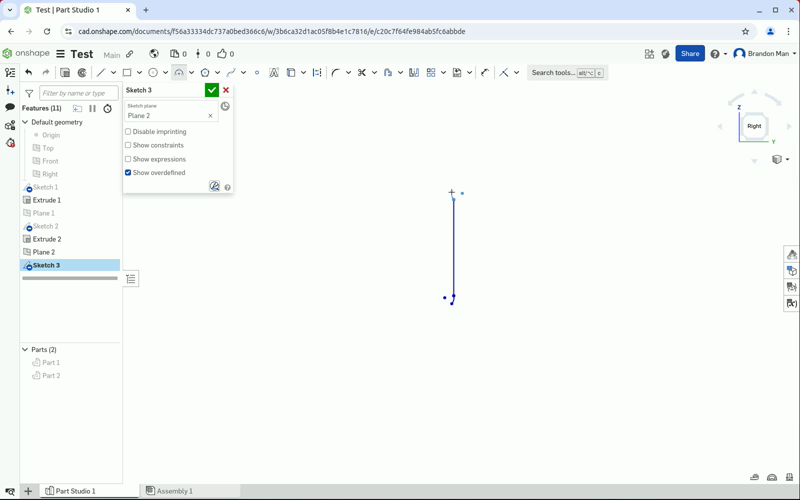
scroll(6)
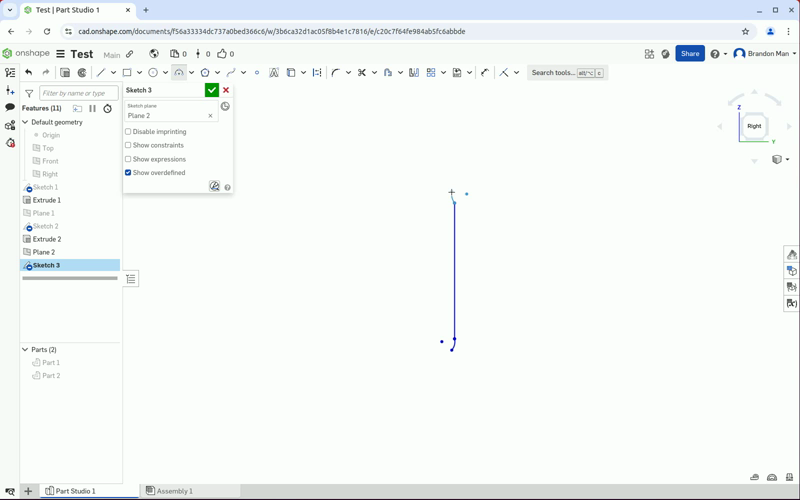
scroll(6)
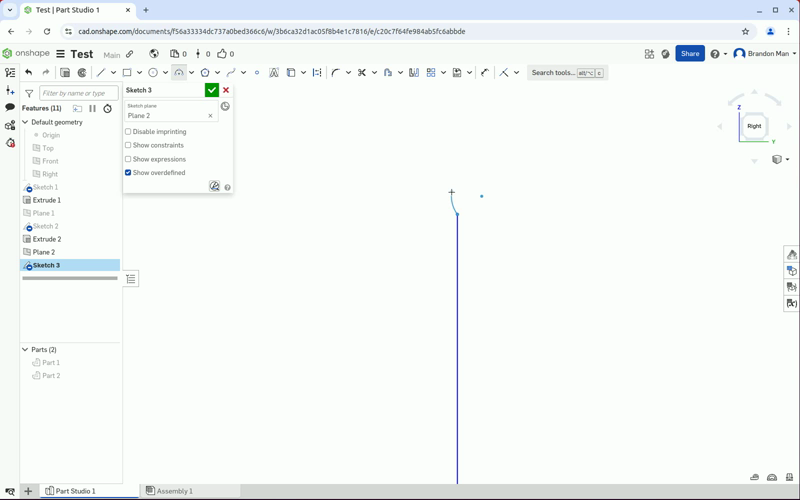
click(451, 191)
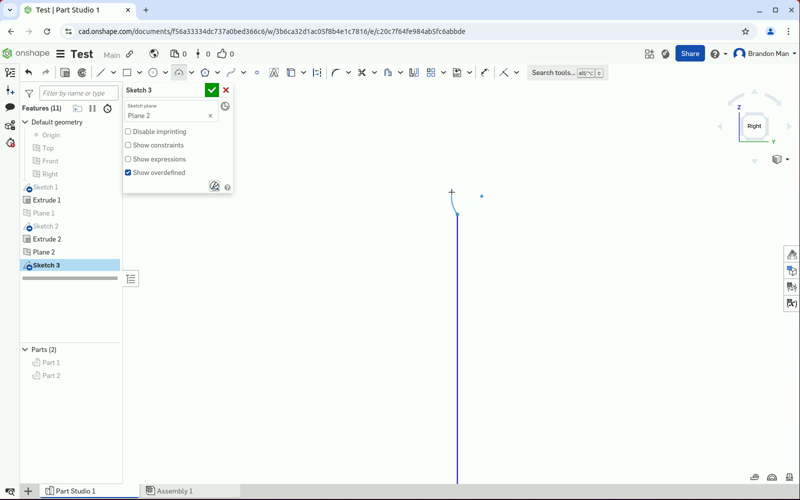
scroll(-6)
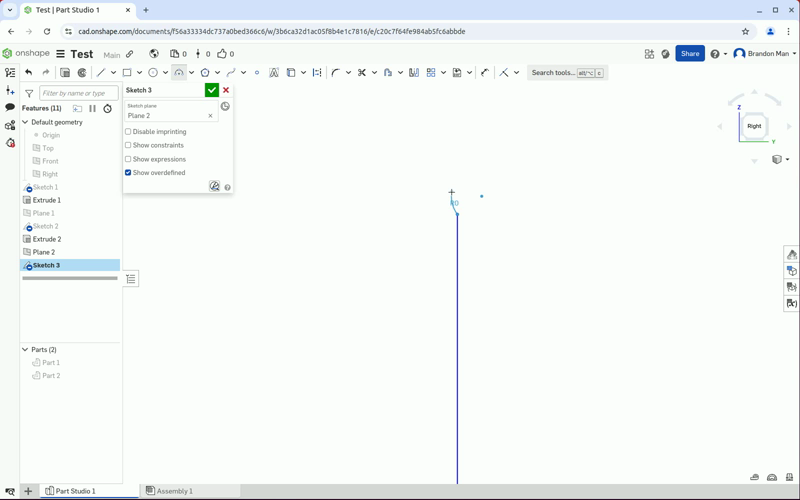
scroll(-6)
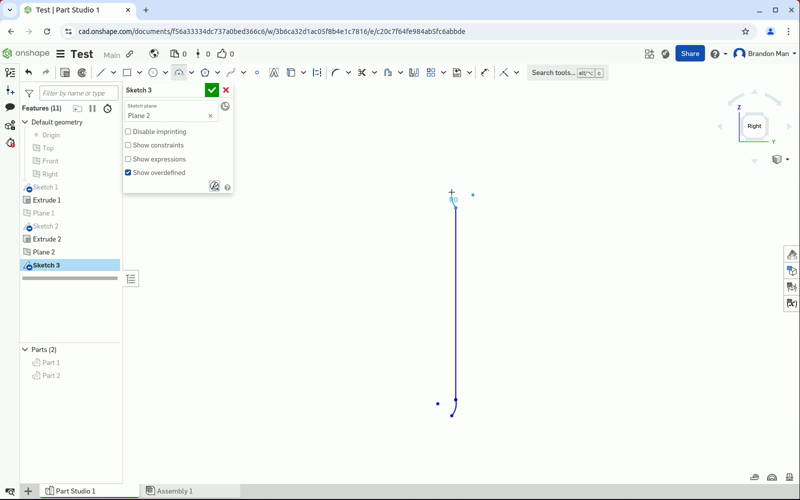
scroll(-6)
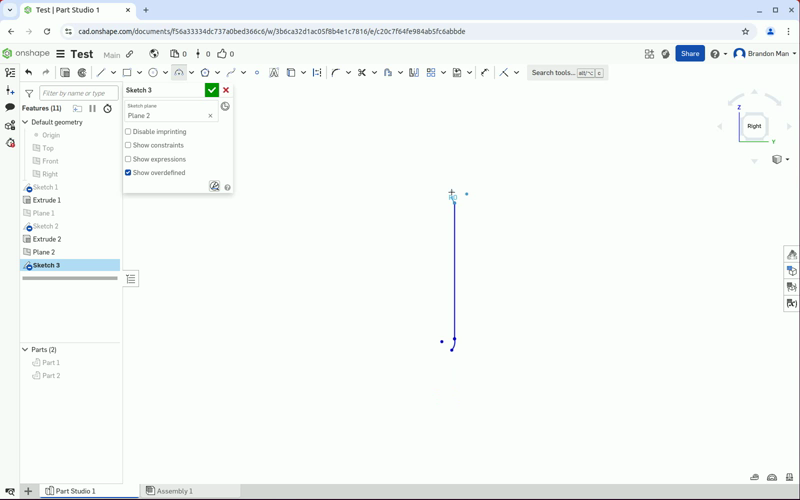
scroll(-6)
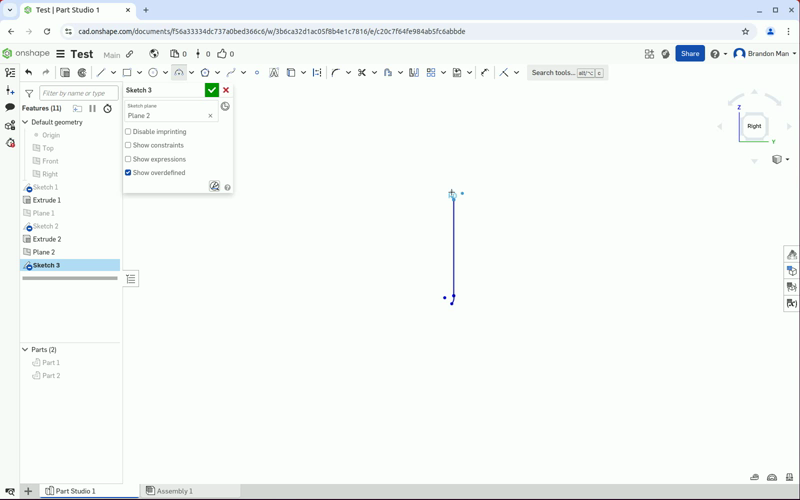
scroll(-6)
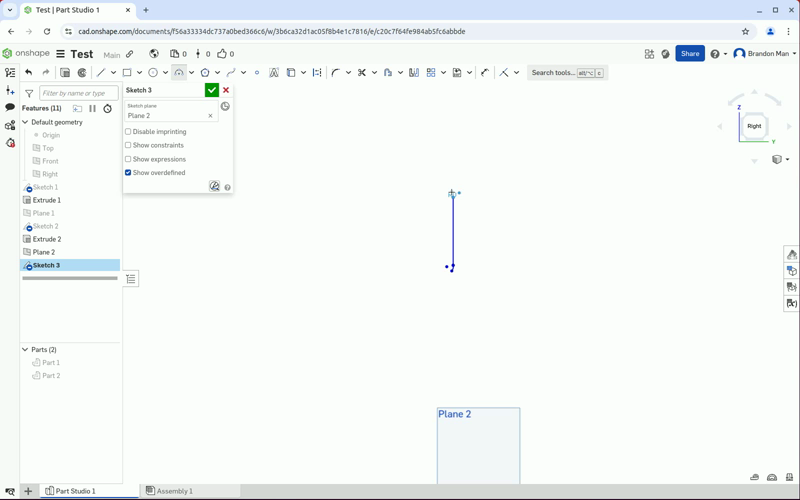
scroll(-6)
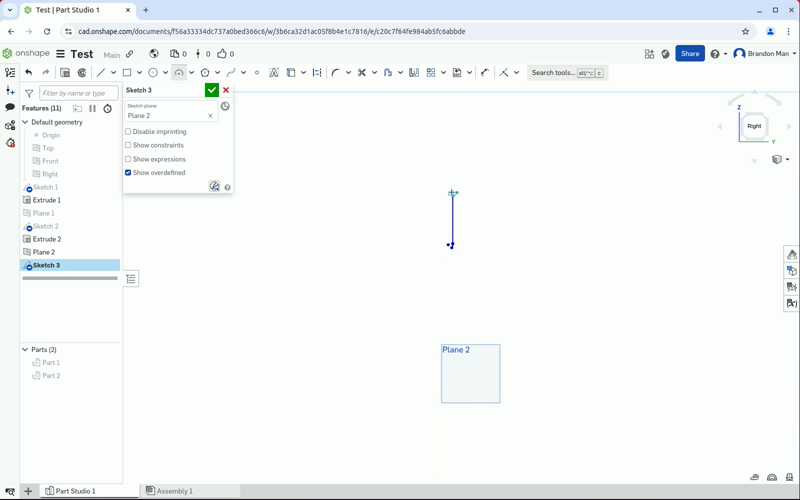
scroll(-6)
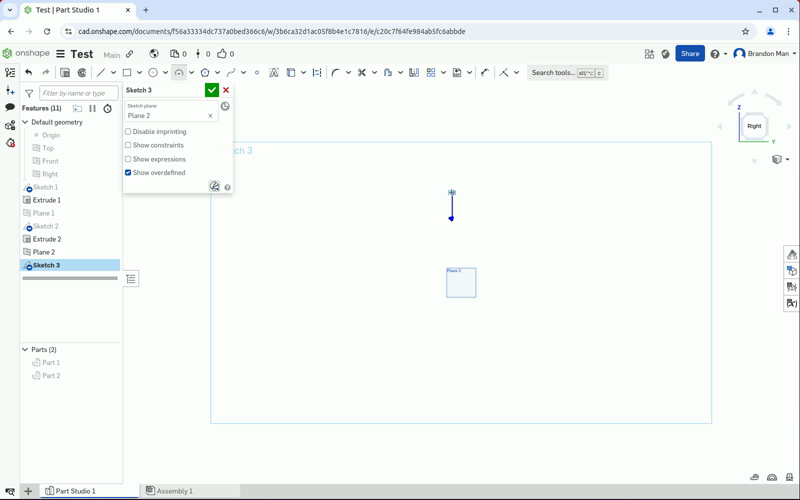
mouse_move(452, 192)
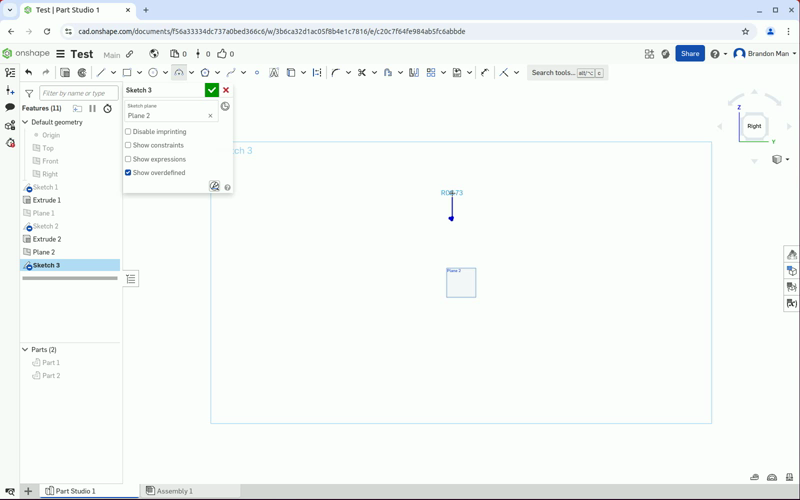
scroll(6)
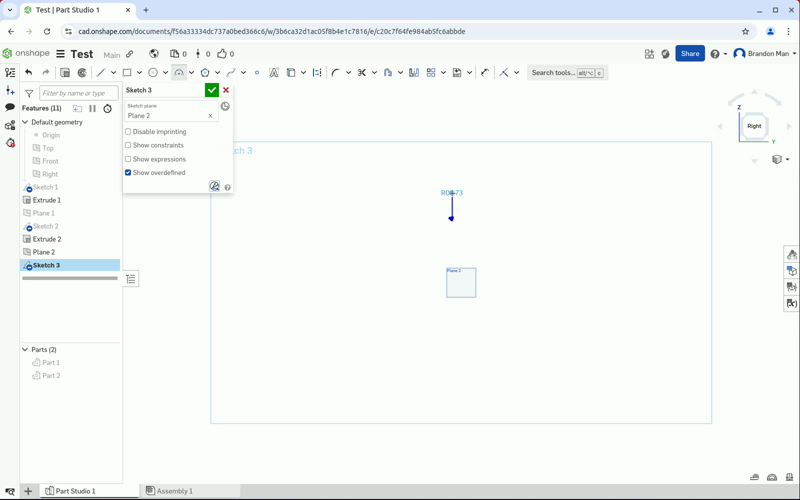
scroll(6)
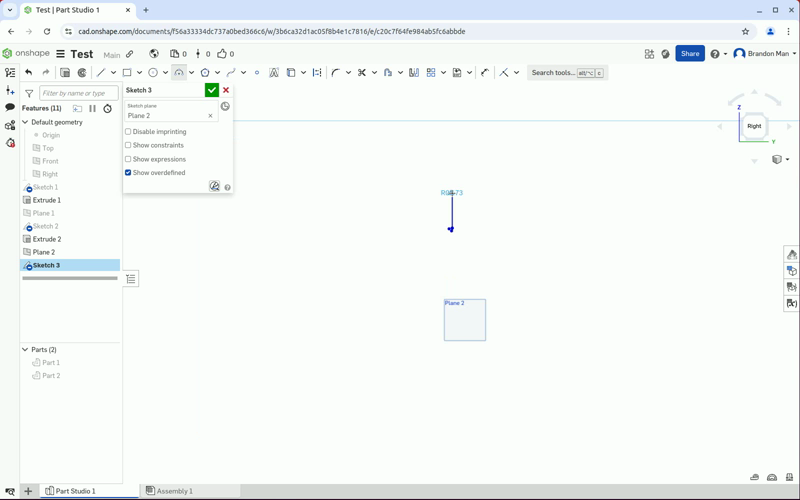
scroll(6)
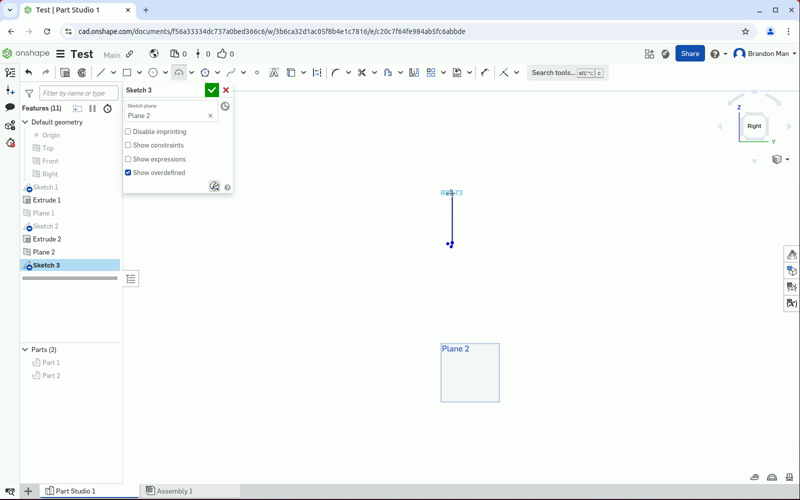
scroll(6)
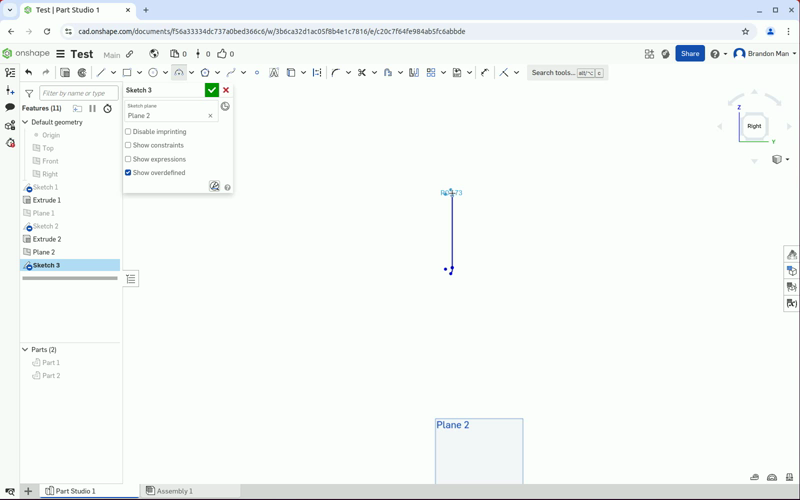
scroll(6)
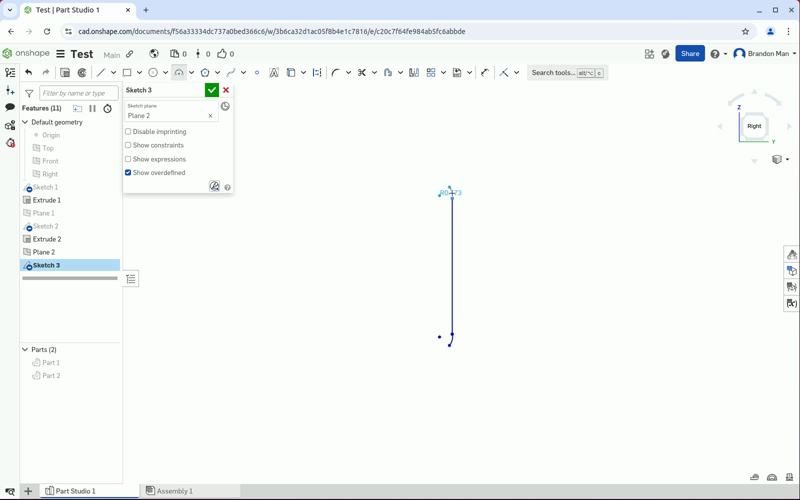
scroll(6)
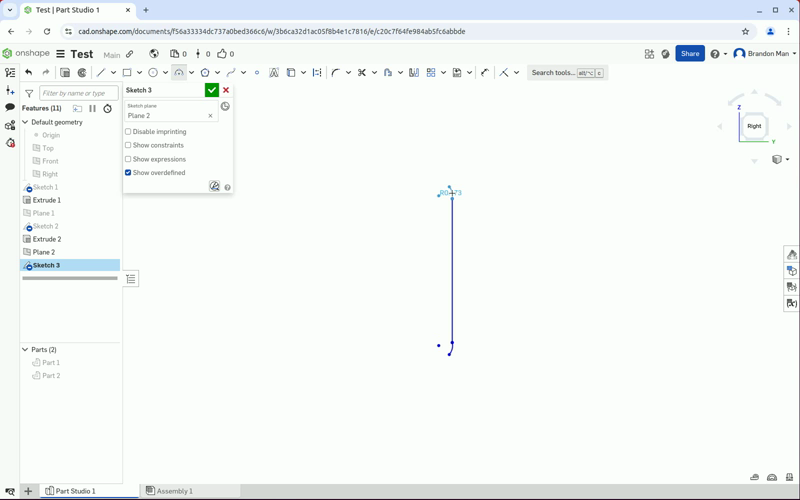
scroll(6)
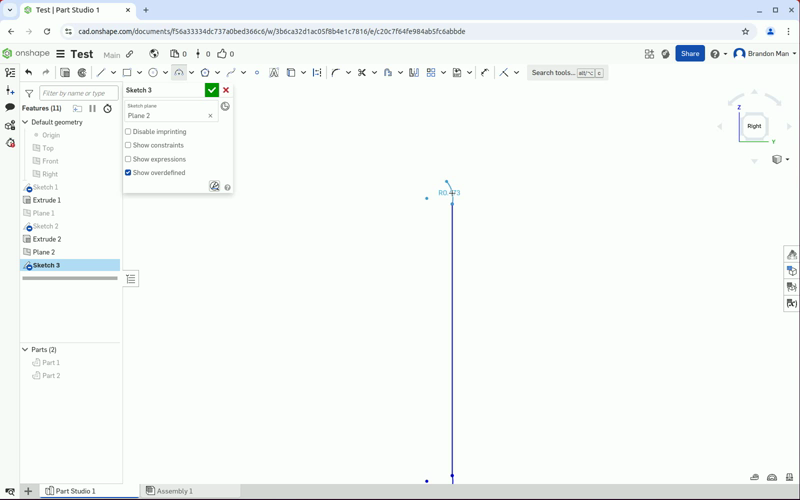
click(452, 192)
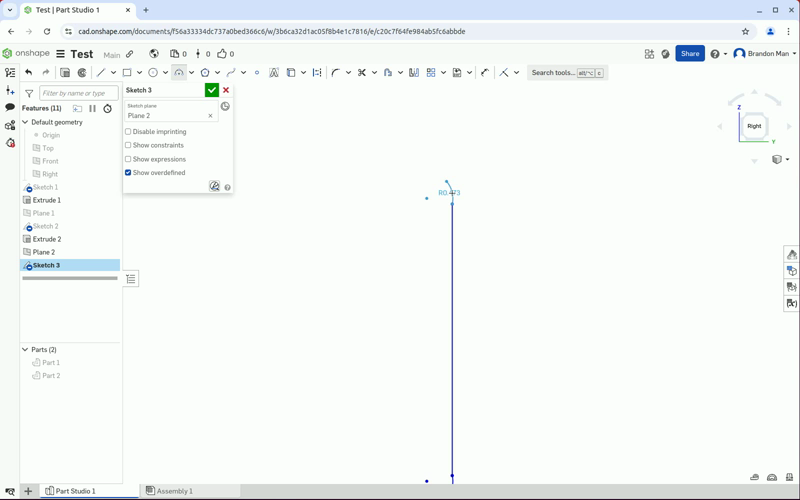
scroll(-6)
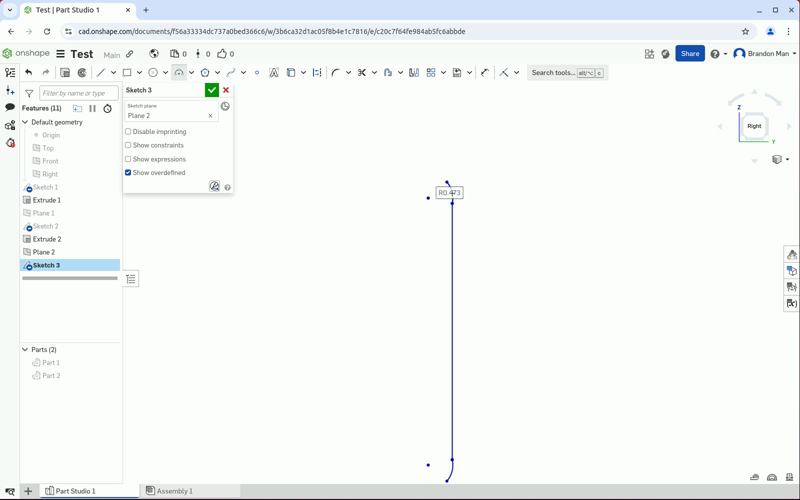
scroll(-6)
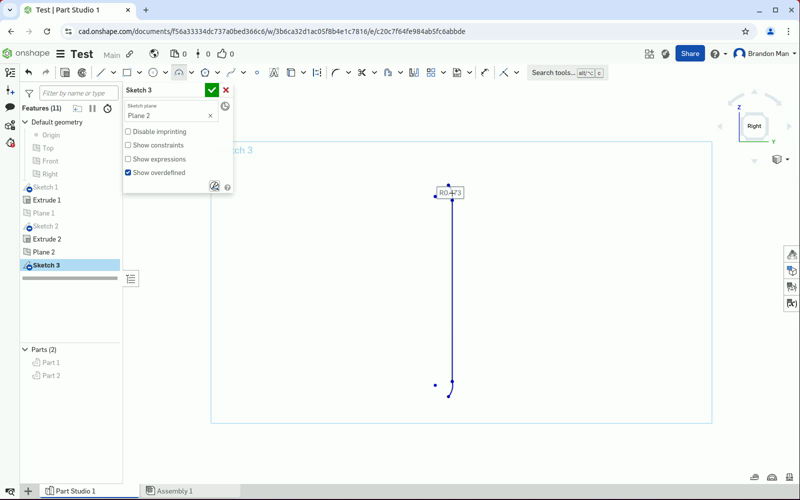
scroll(-6)
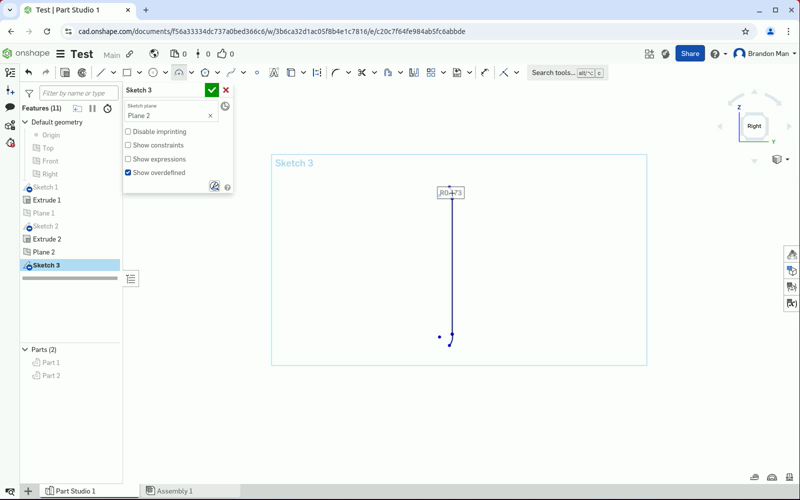
scroll(-6)
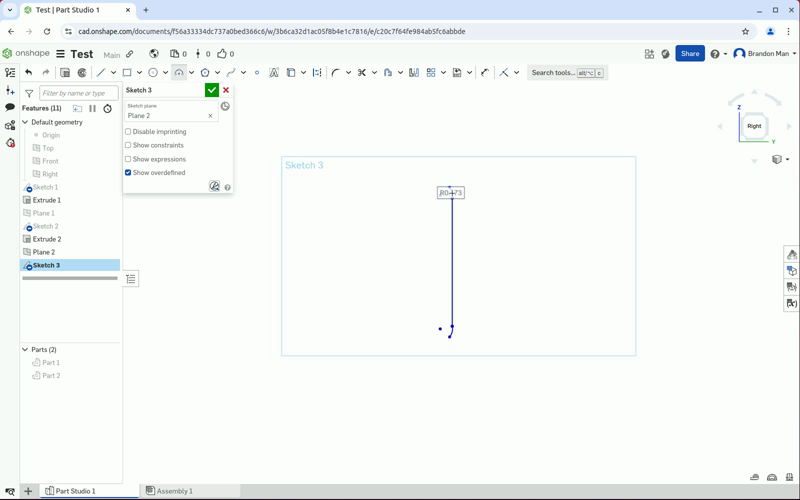
scroll(-6)
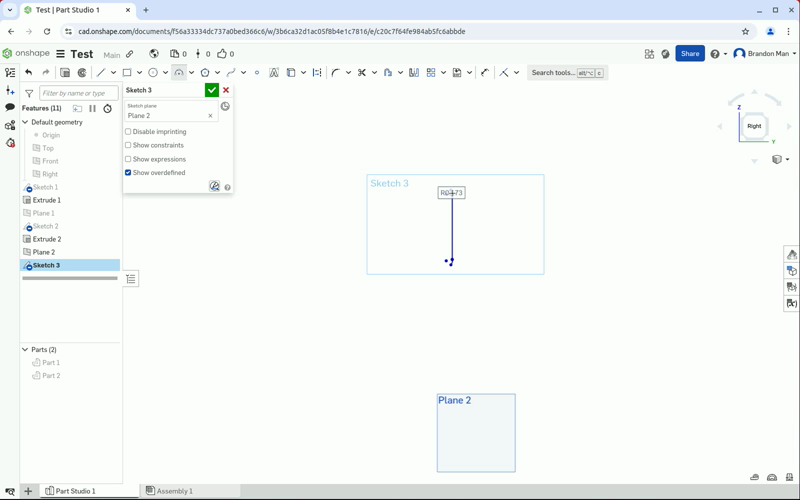
scroll(-6)
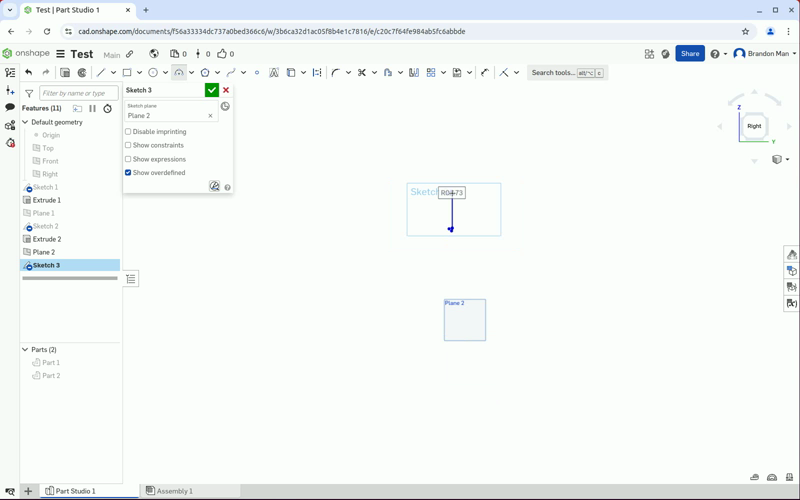
scroll(-6)
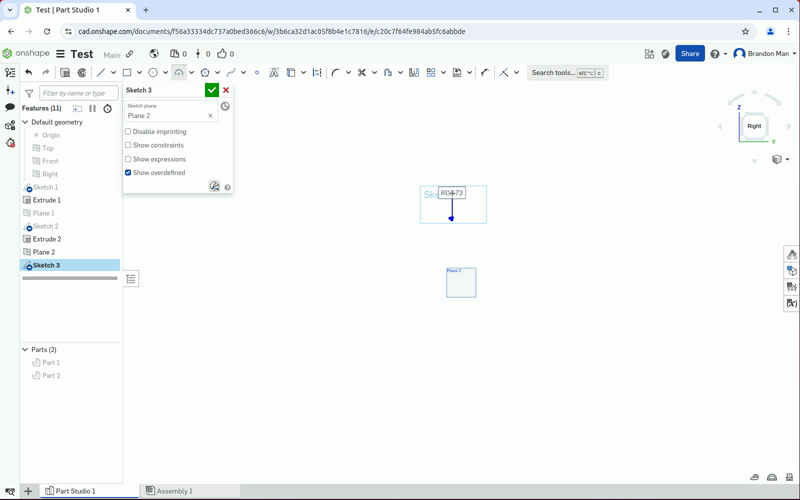
key_up(shift)
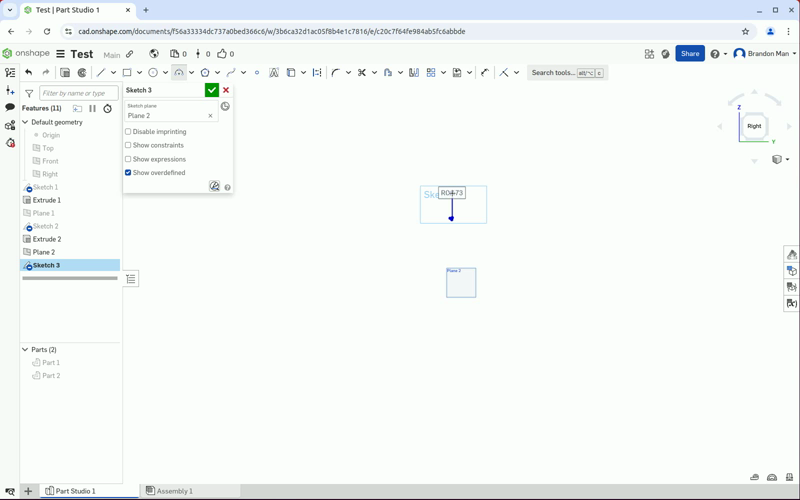
key(esc)
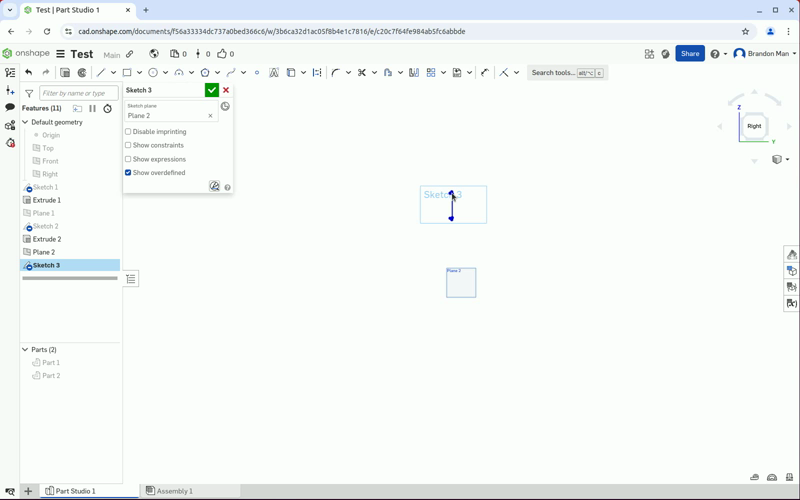
key(l)
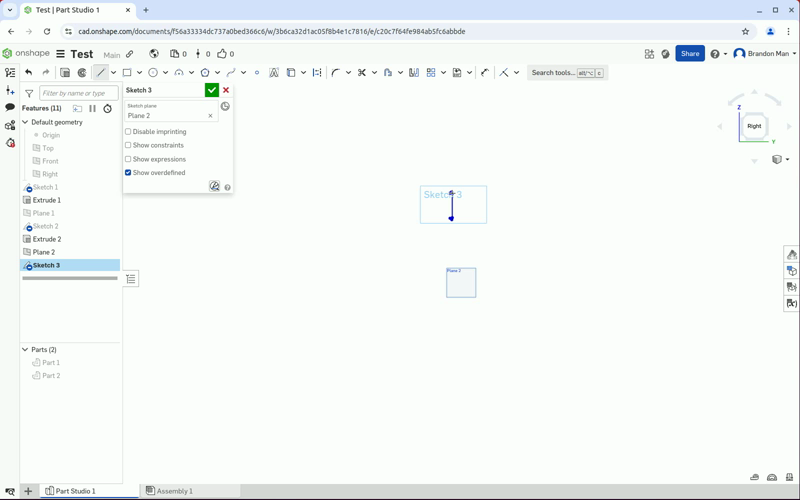
mouse_move(451, 191)
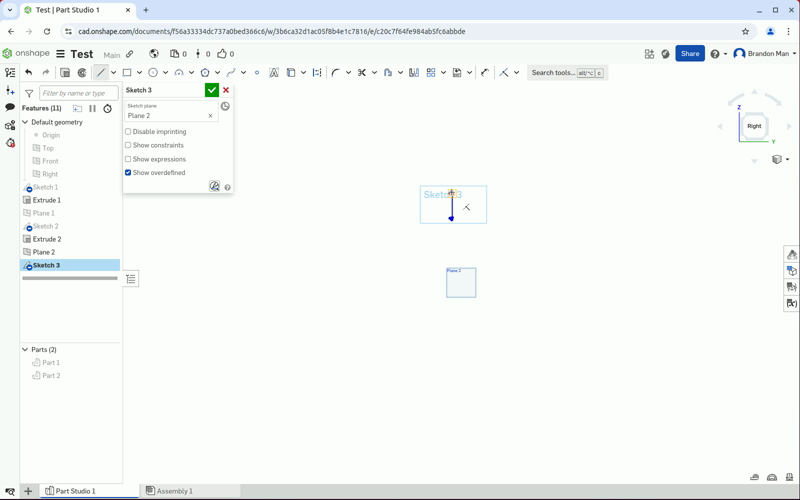
scroll(6)
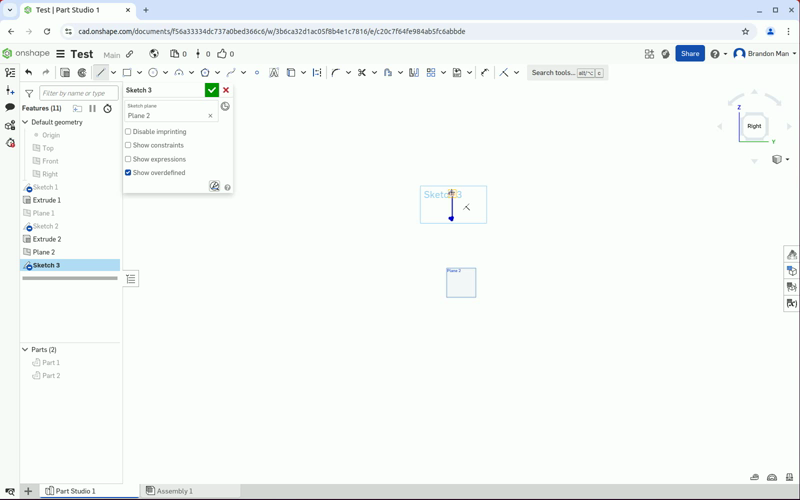
scroll(6)
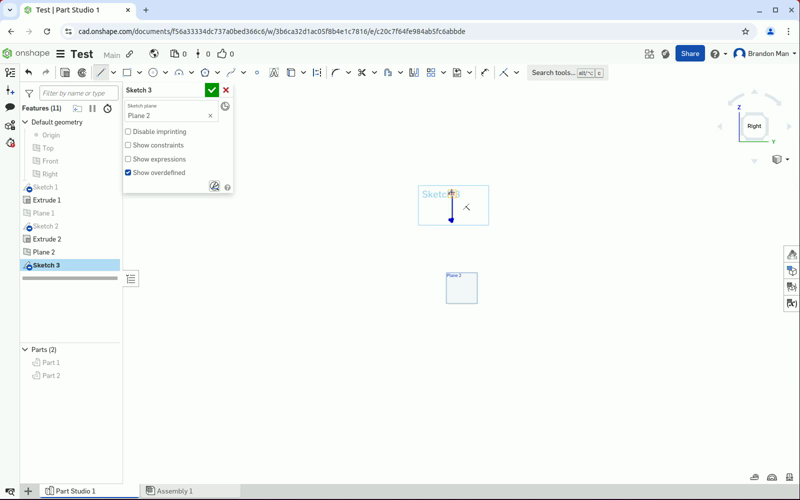
scroll(6)
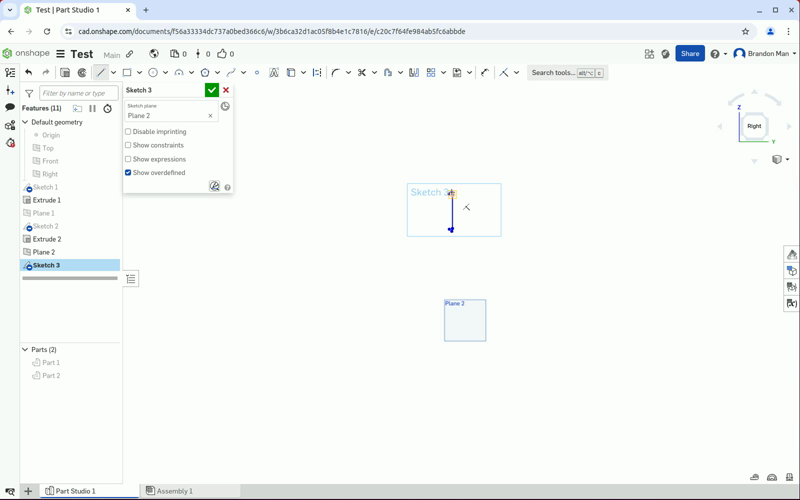
scroll(6)
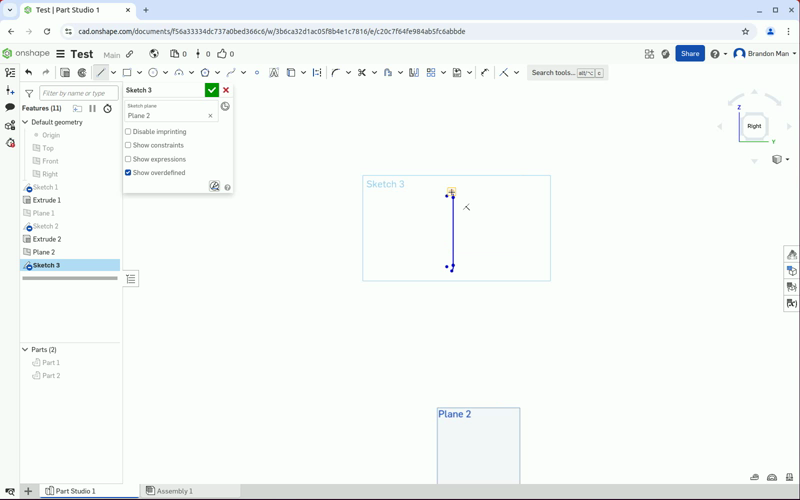
scroll(6)
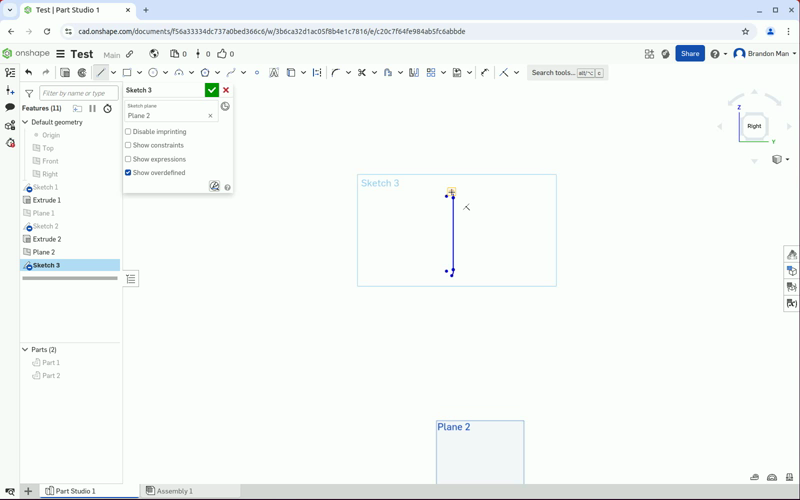
scroll(6)
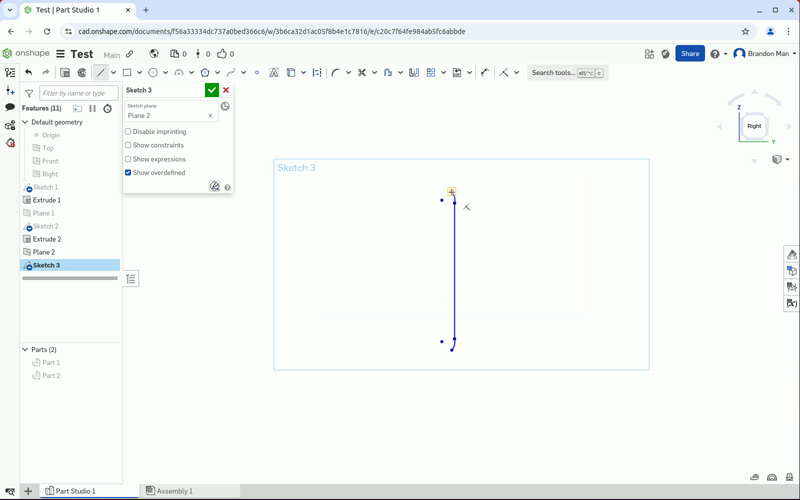
scroll(6)
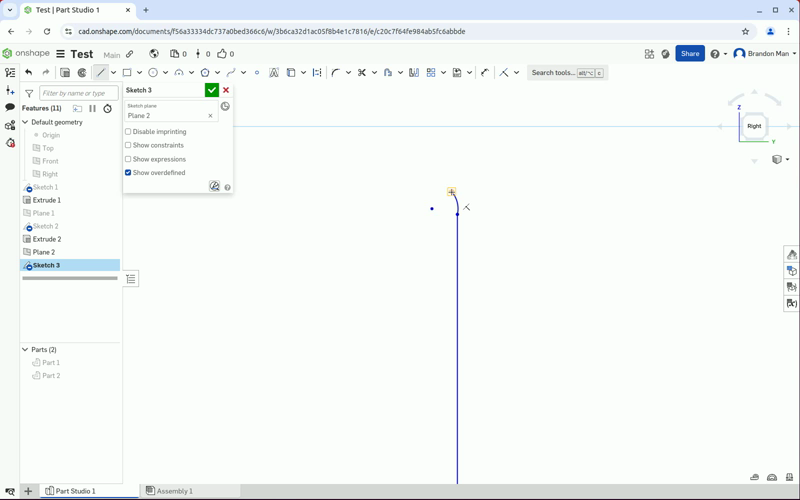
click(451, 191)
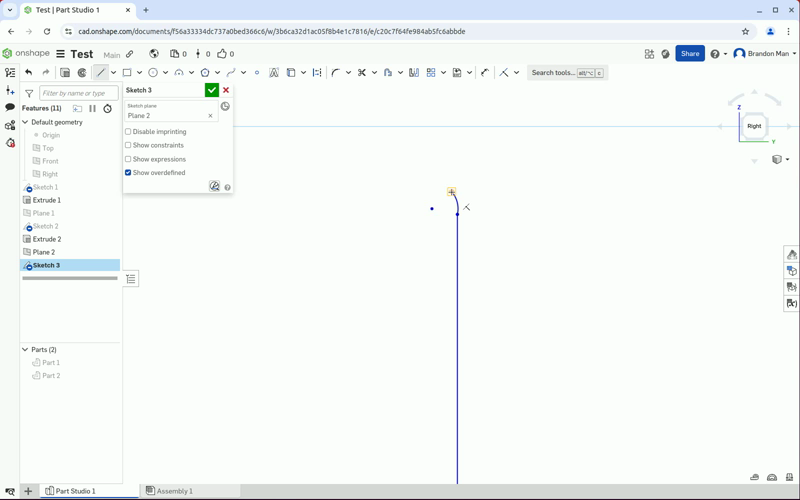
scroll(-6)
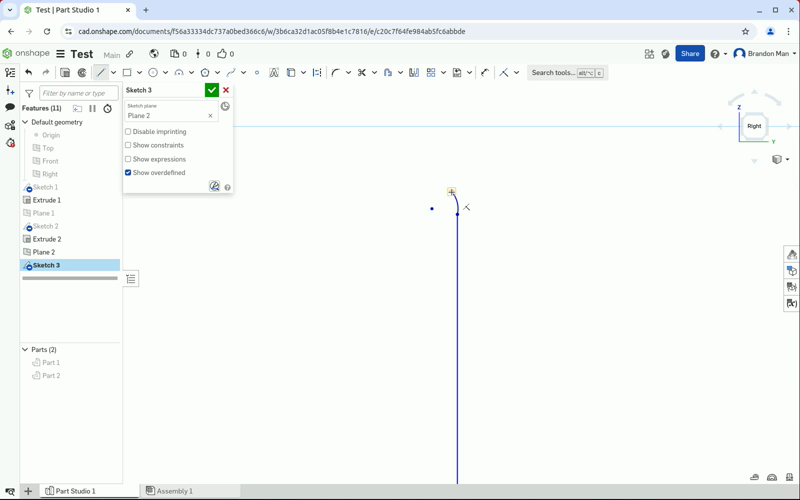
scroll(-6)
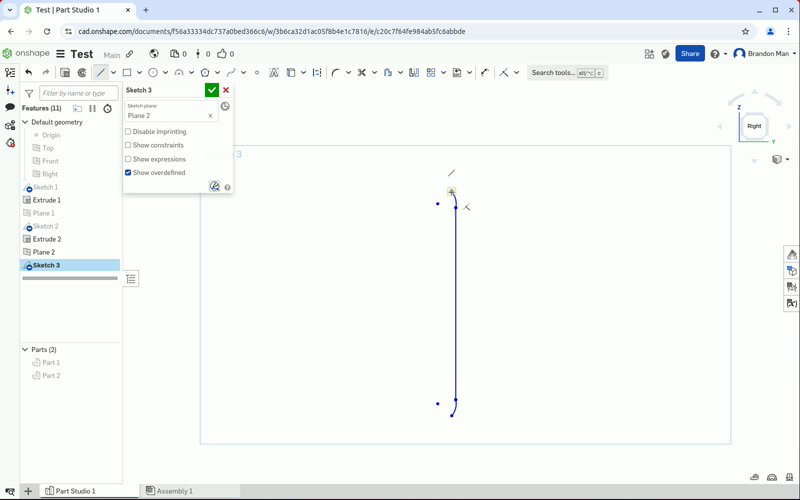
scroll(-6)
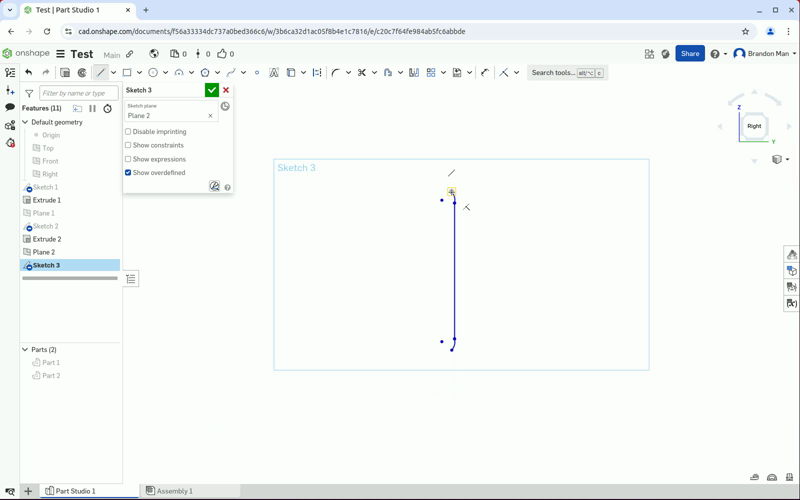
scroll(-6)
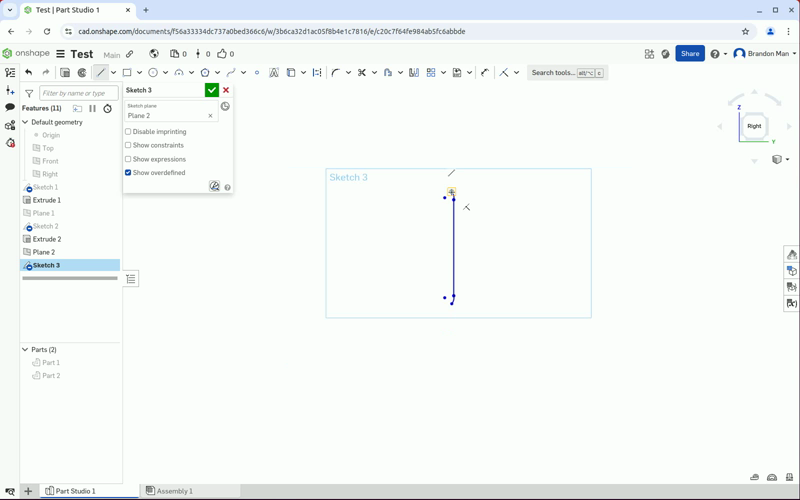
scroll(-6)
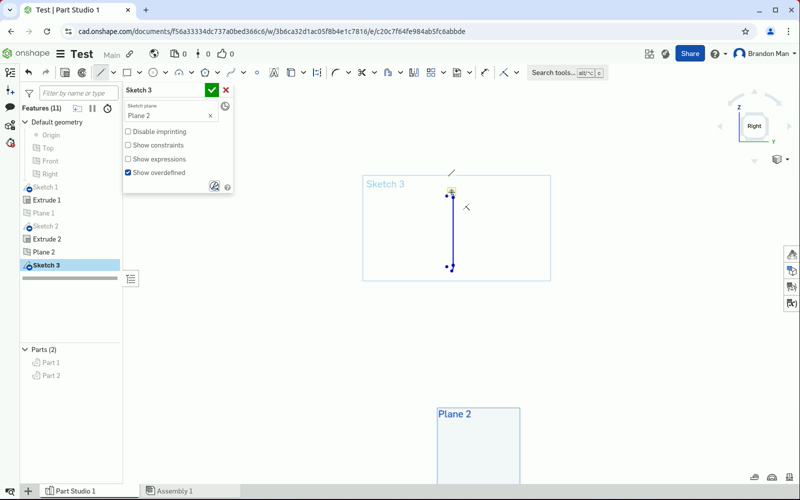
scroll(-6)
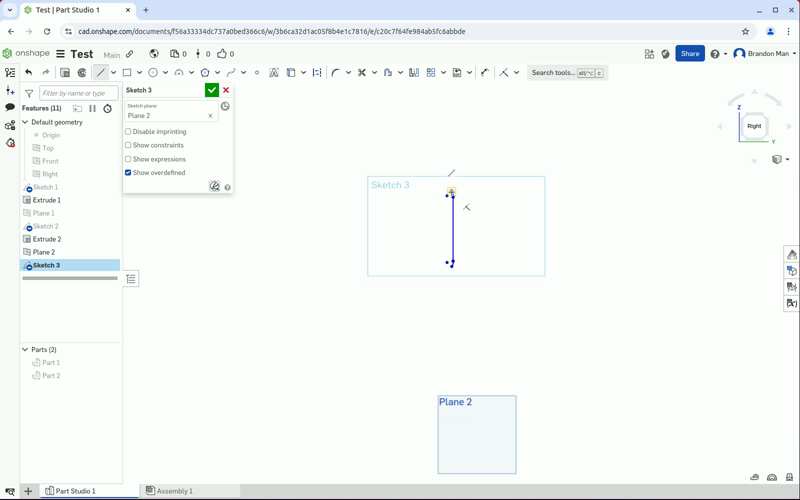
scroll(-6)
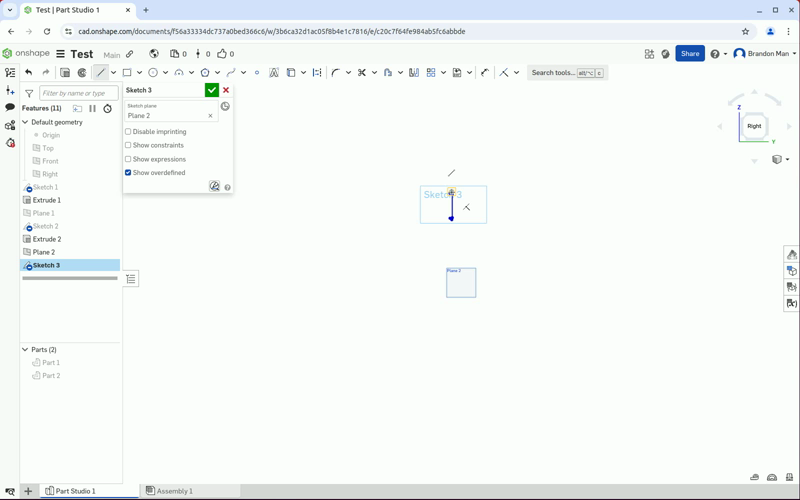
mouse_move(481, 191)
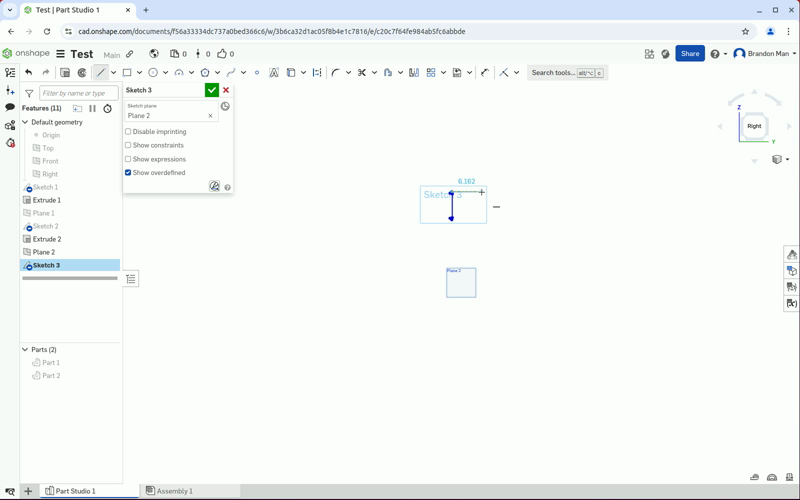
key_down(shift)
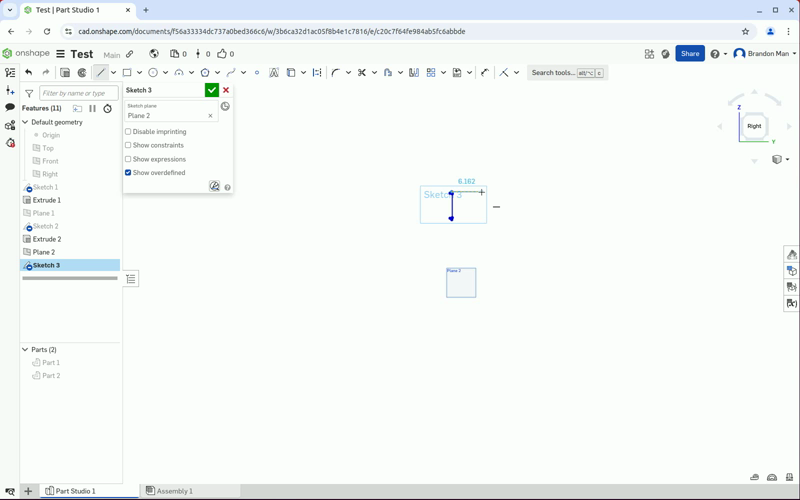
mouse_move(451, 219)
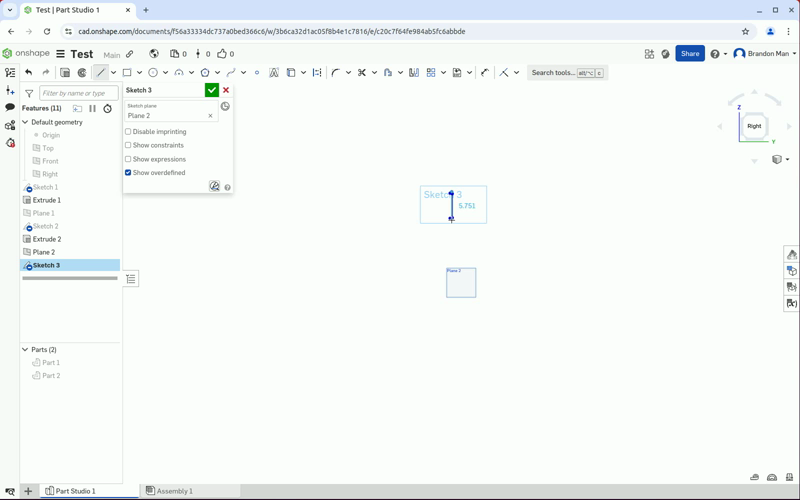
scroll(6)
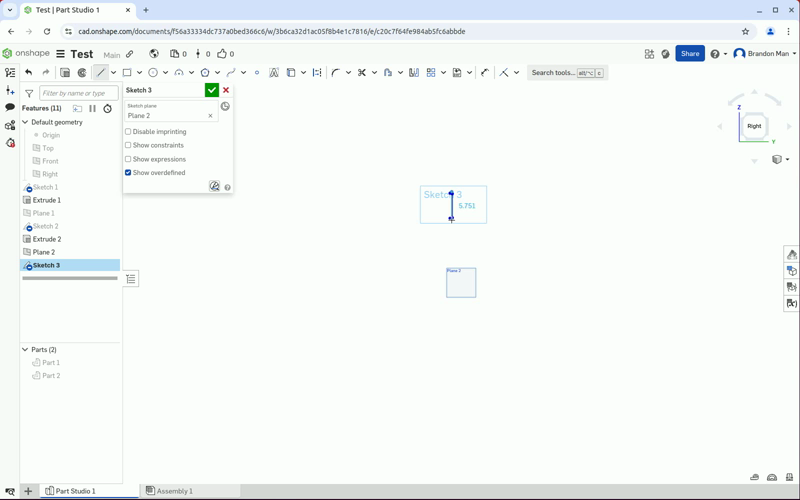
scroll(6)
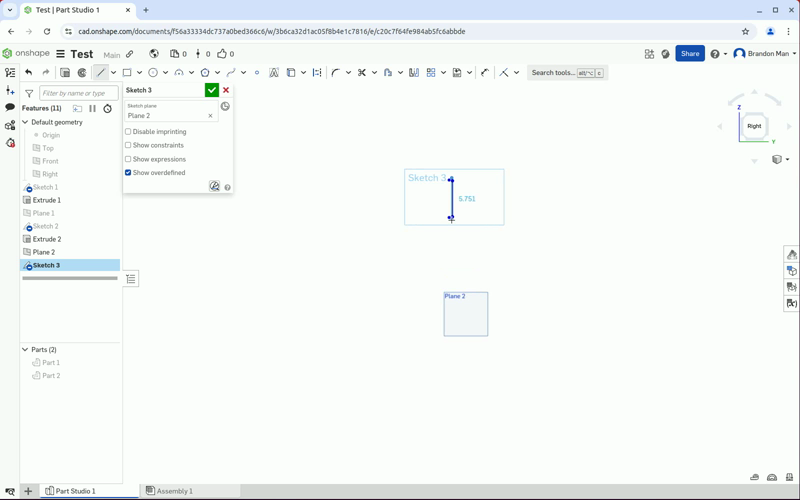
scroll(6)
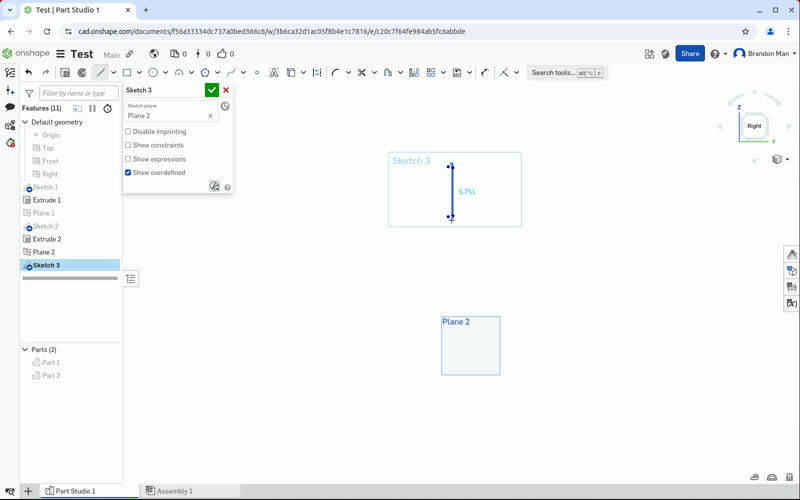
scroll(6)
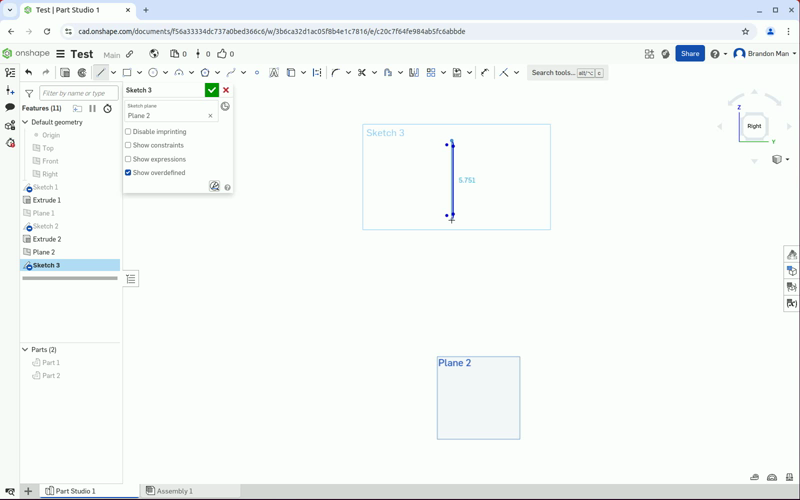
scroll(6)
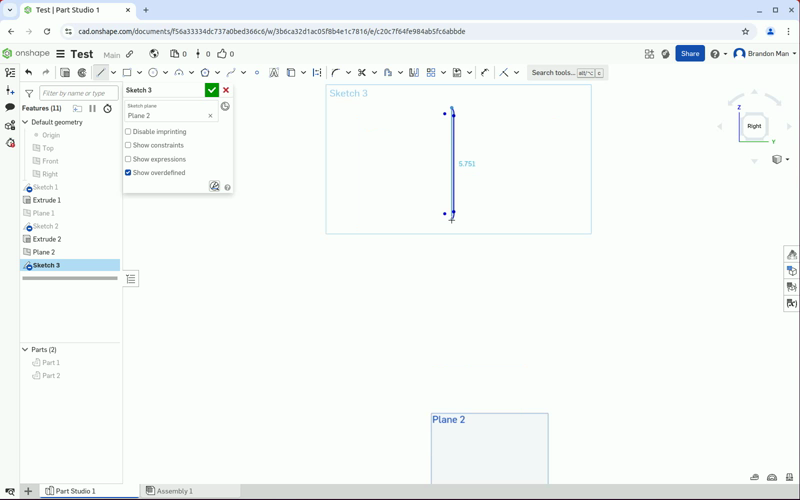
scroll(6)
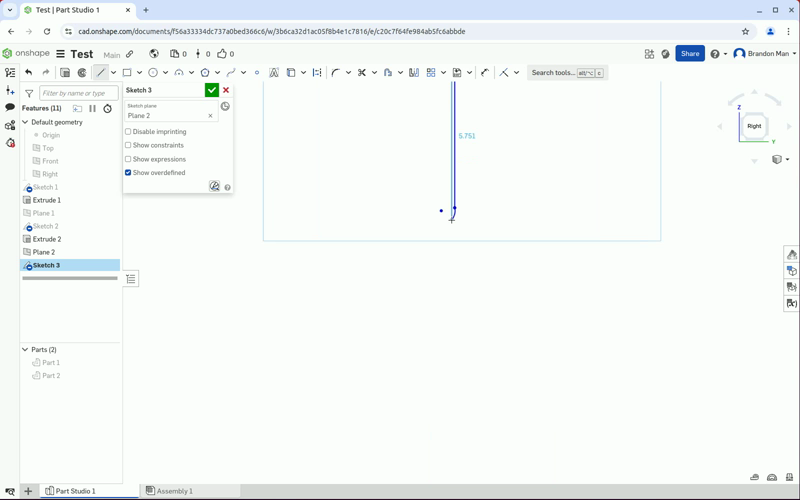
scroll(6)
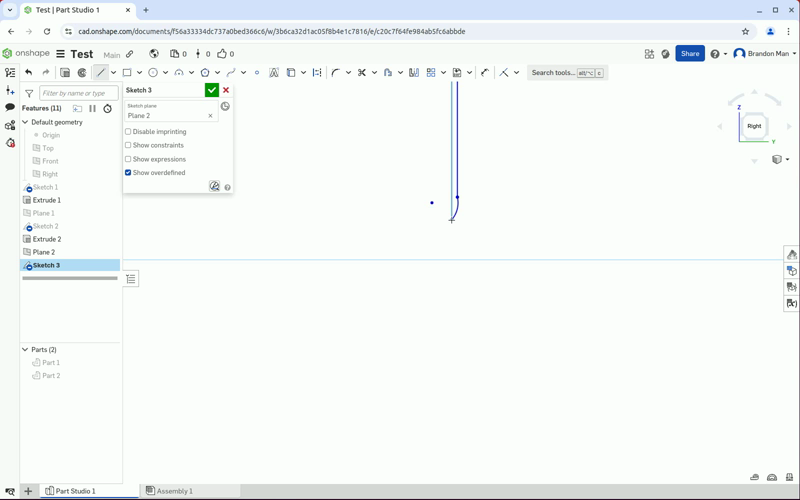
key_up(shift)
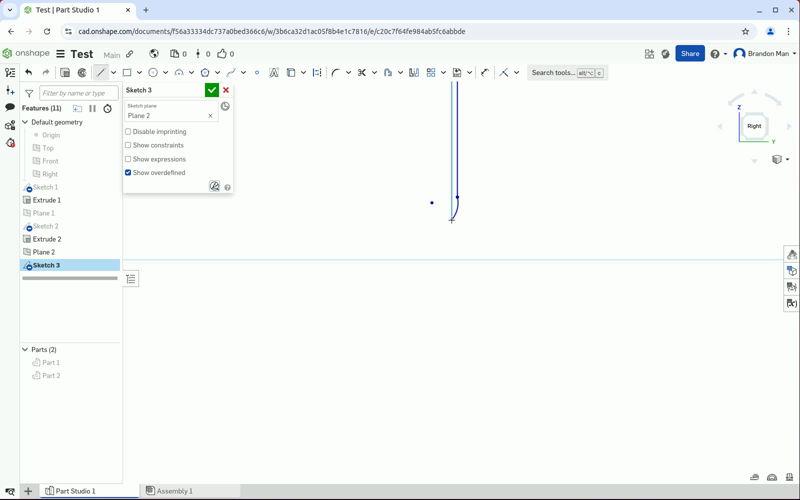
click(451, 219)
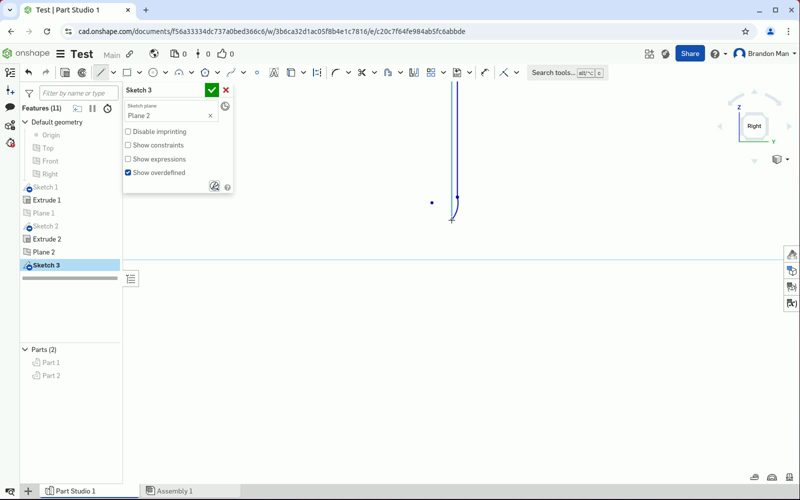
scroll(-6)
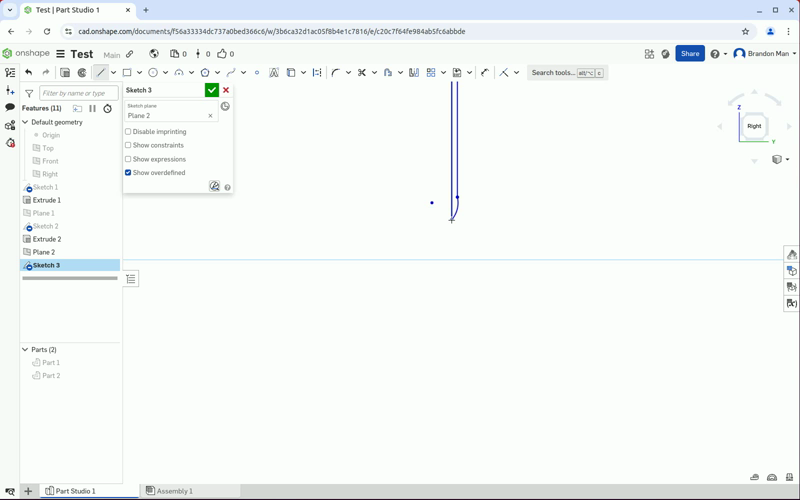
scroll(-6)
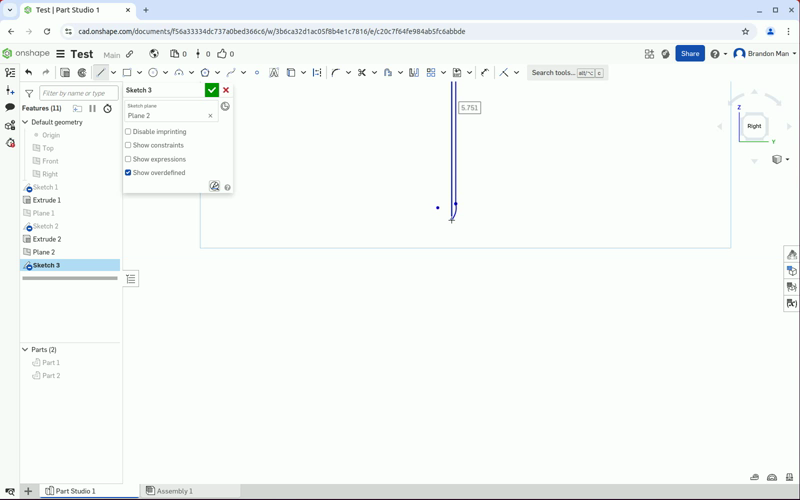
scroll(-6)
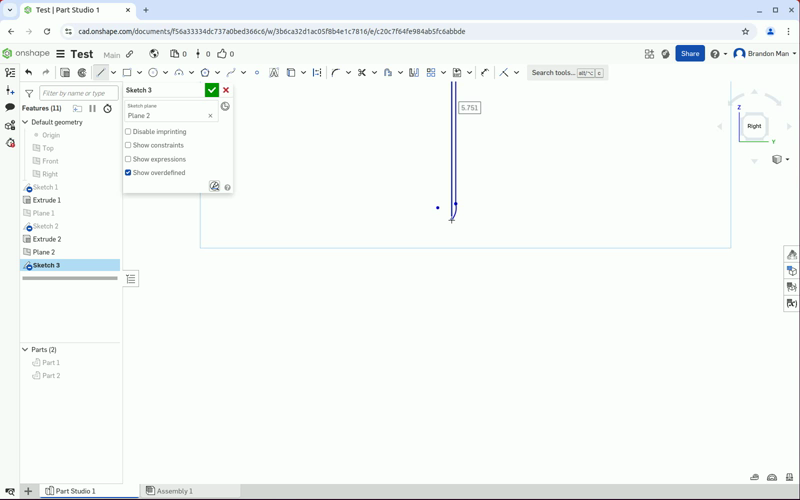
scroll(-6)
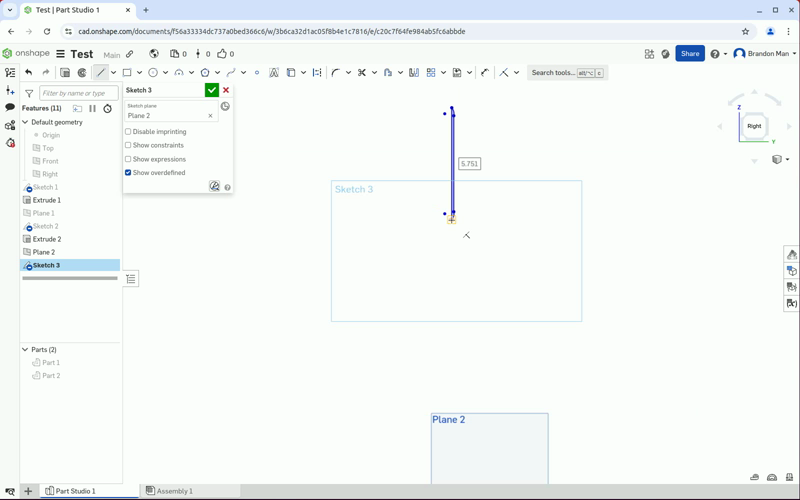
scroll(-6)
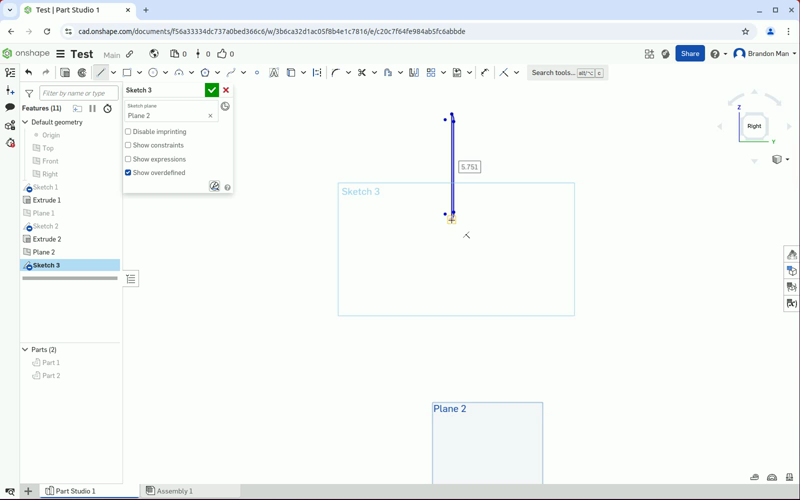
scroll(-6)
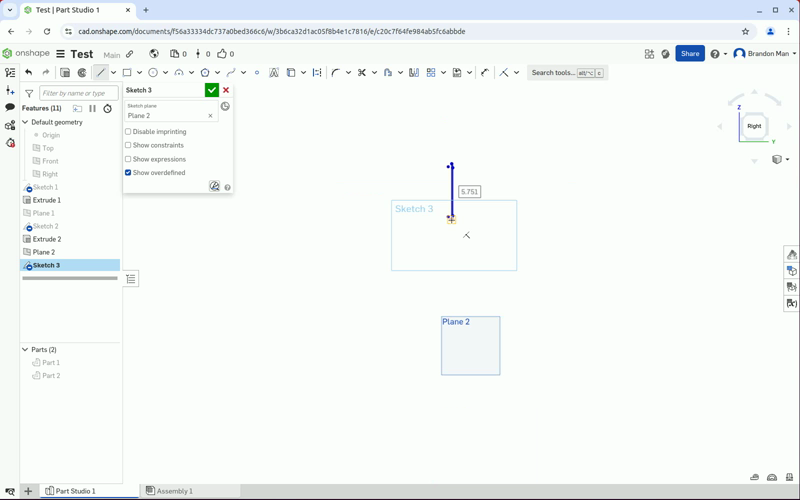
scroll(-6)
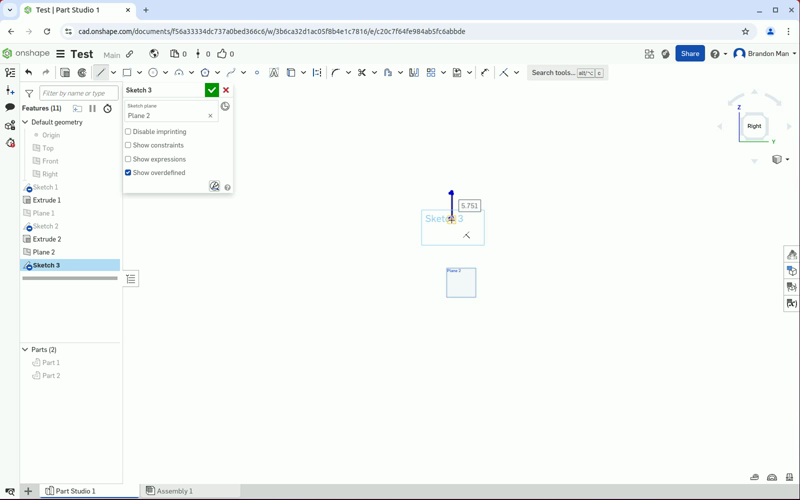
key(esc)
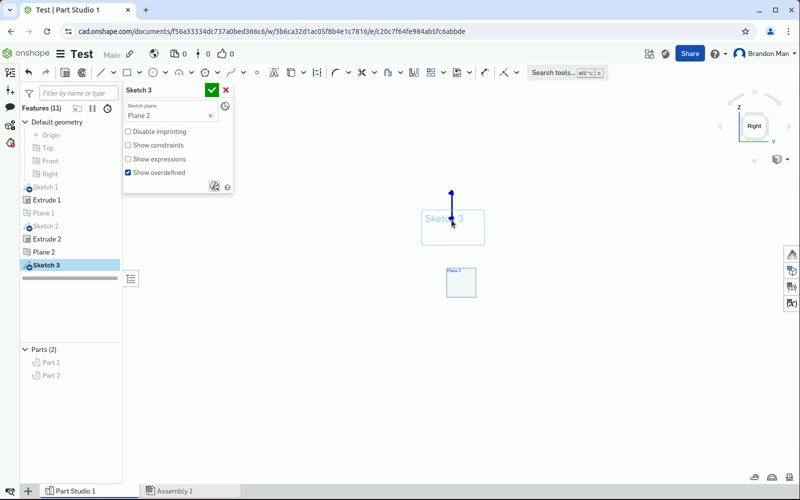
mouse_move(452, 210)
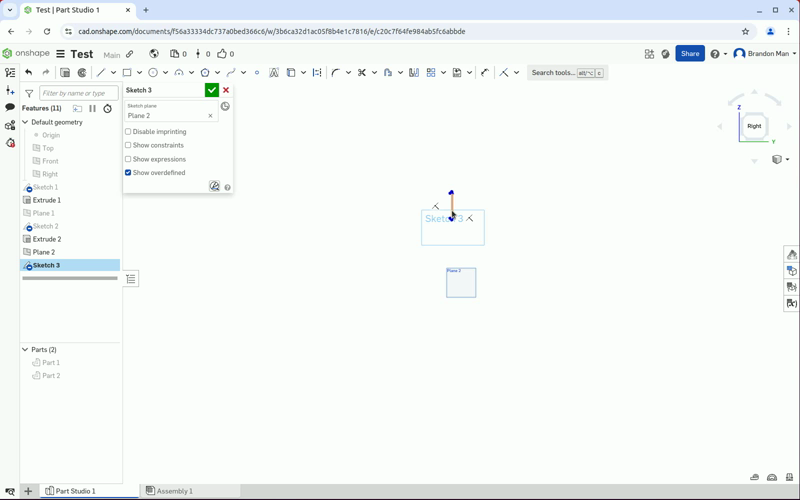
scroll(6)
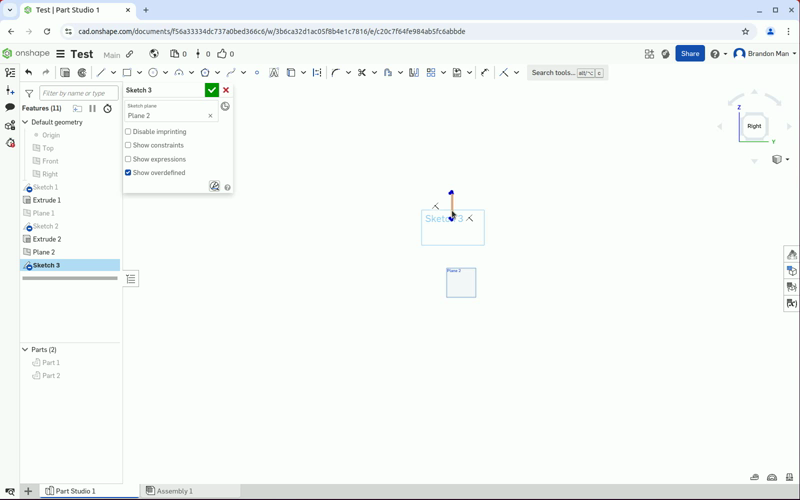
scroll(6)
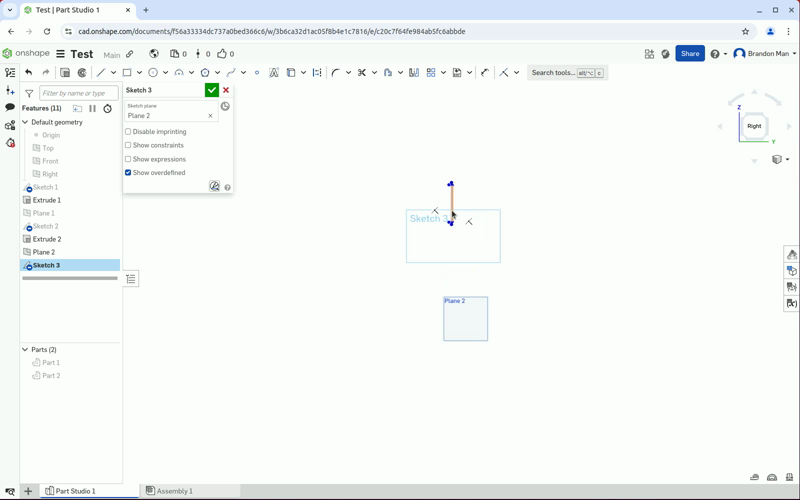
scroll(6)
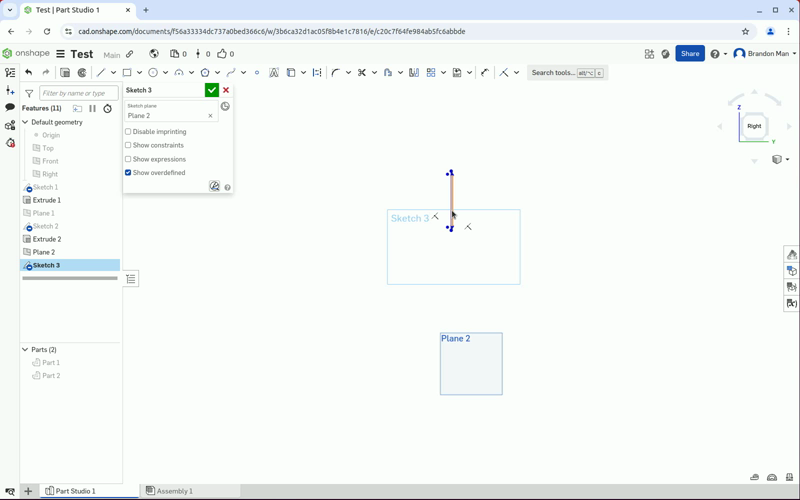
scroll(6)
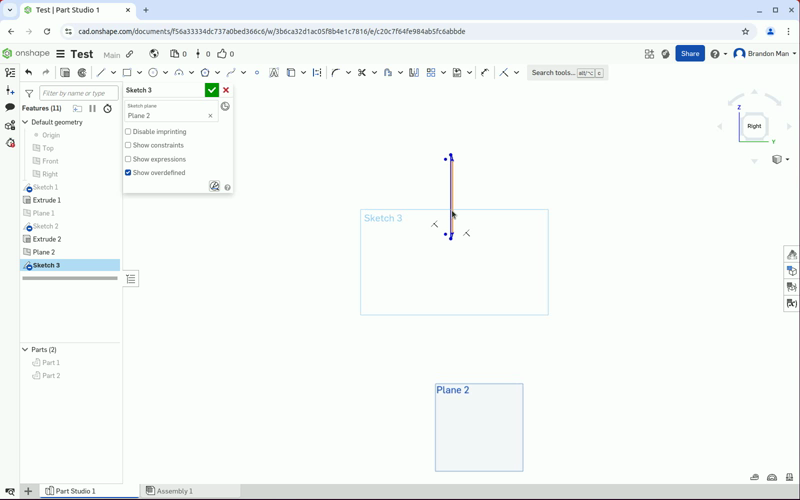
scroll(6)
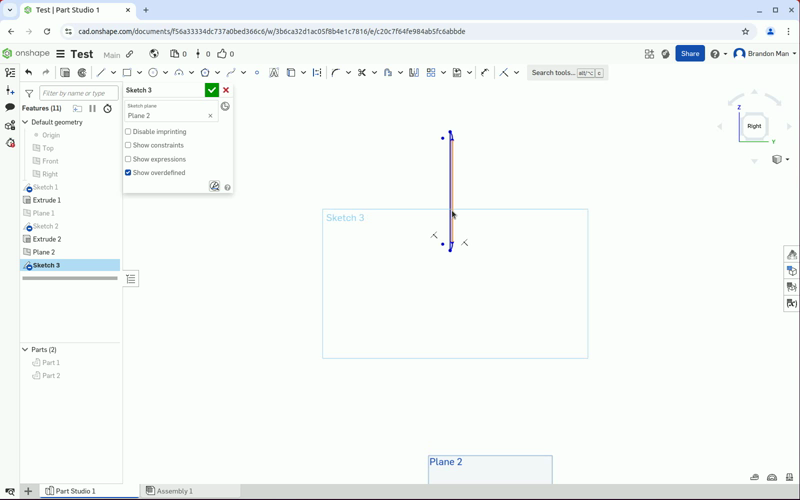
scroll(6)
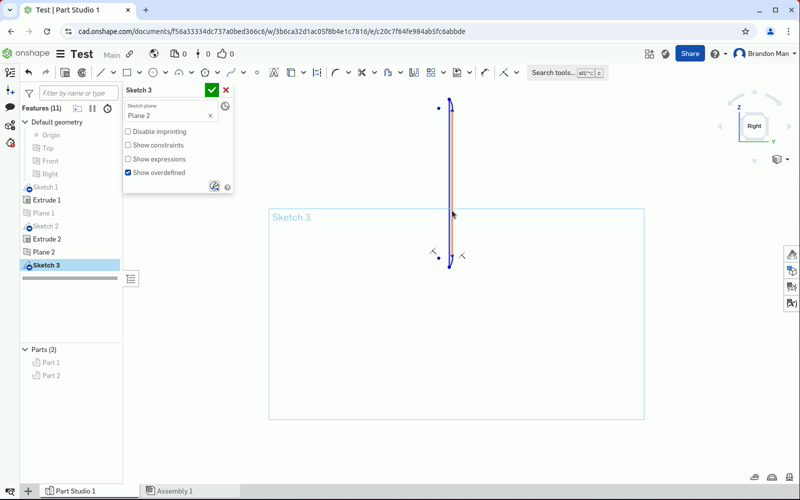
scroll(6)
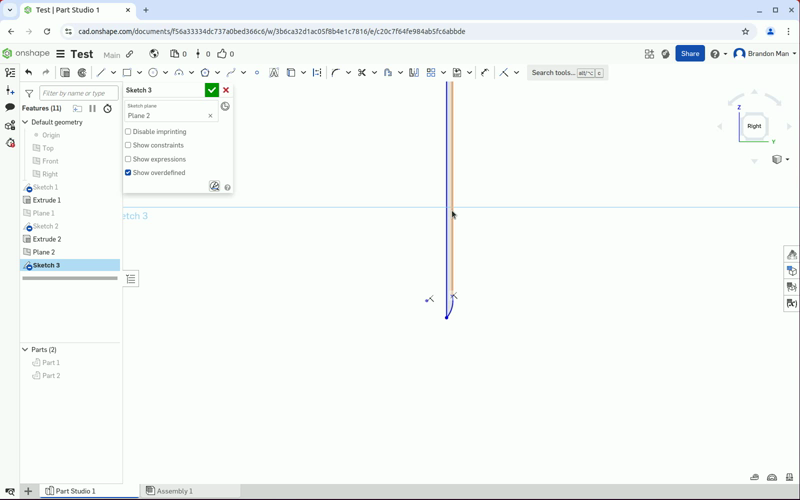
click(452, 210)
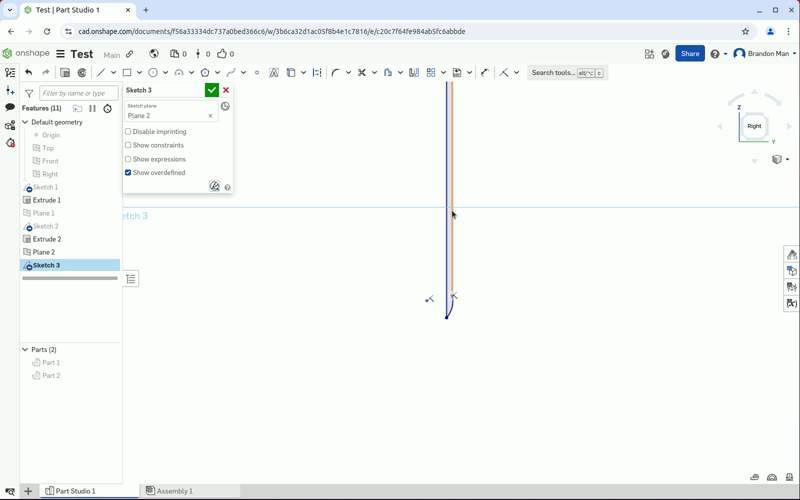
scroll(-6)
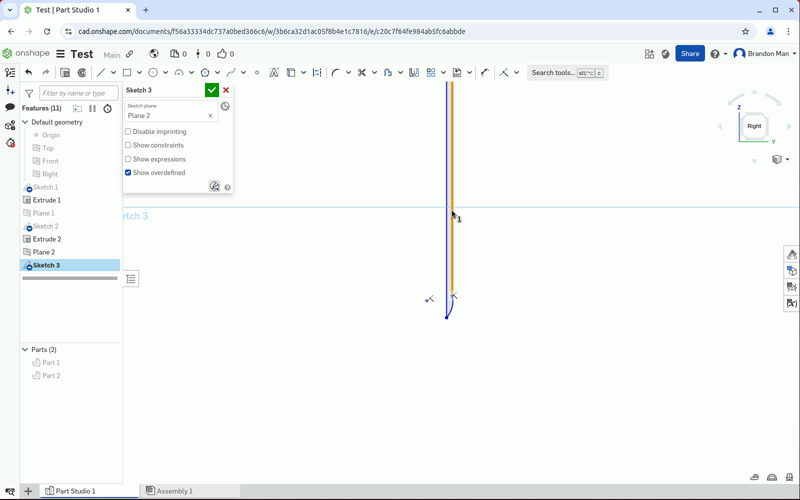
scroll(-6)
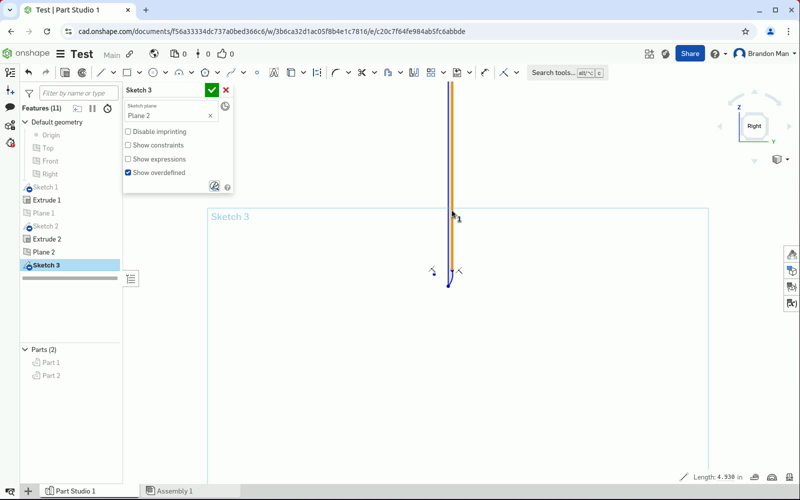
scroll(-6)
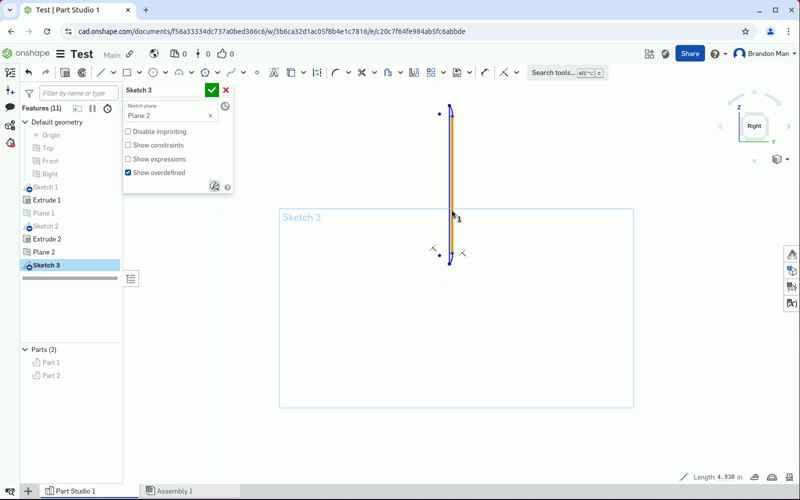
scroll(-6)
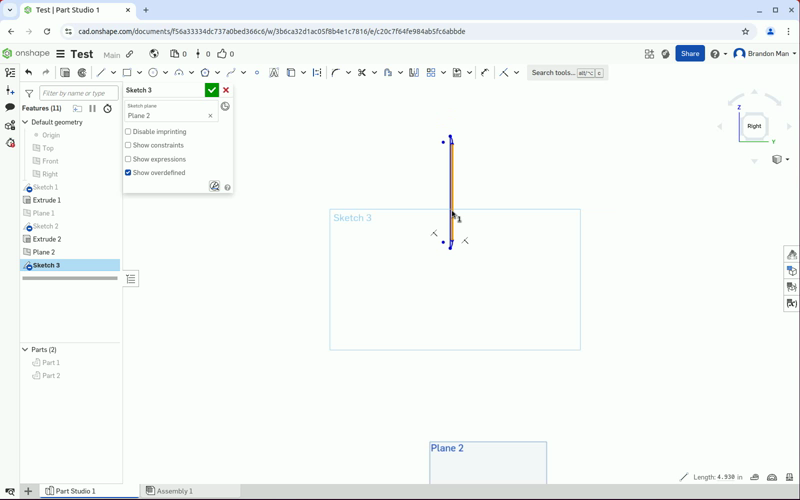
scroll(-6)
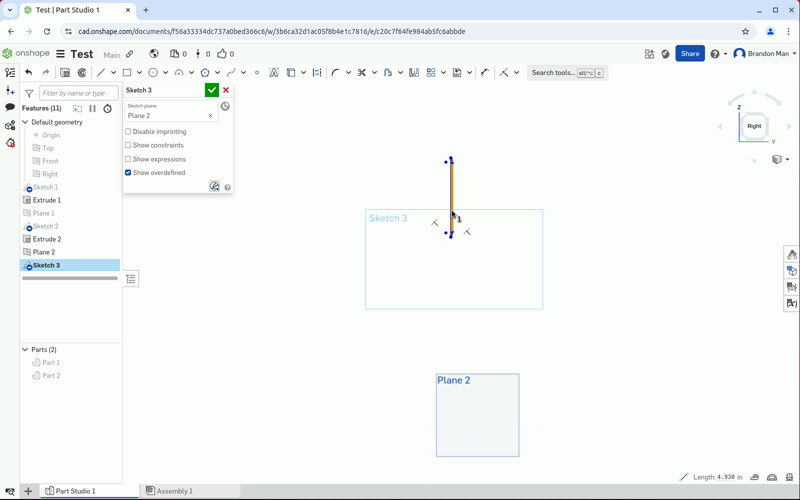
scroll(-6)
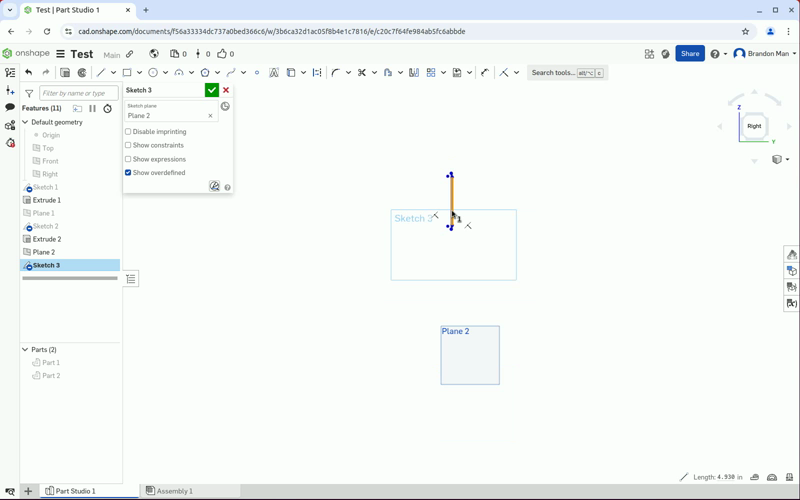
scroll(-6)
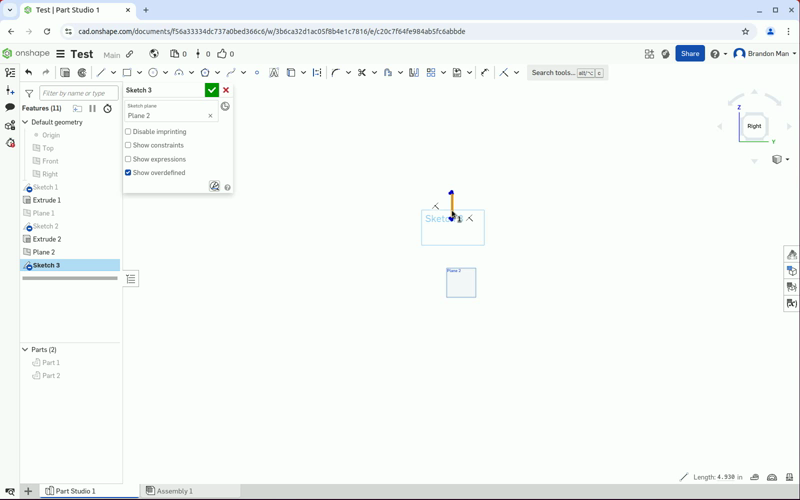
mouse_move(73, 352)
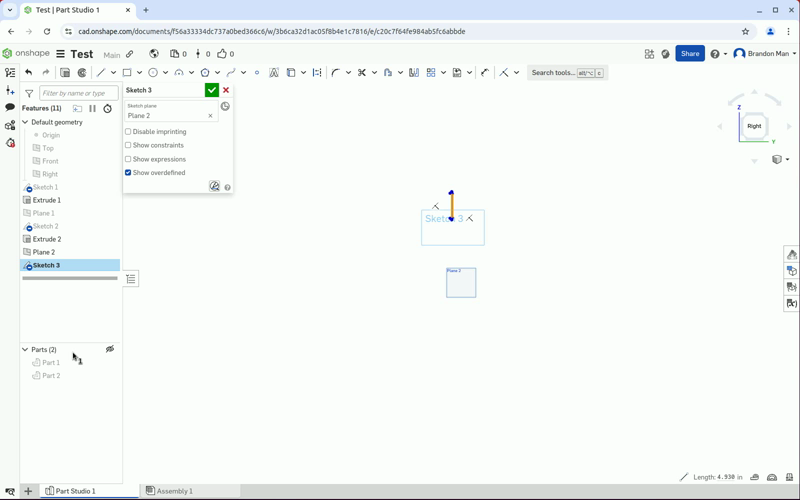
key(shift+y)
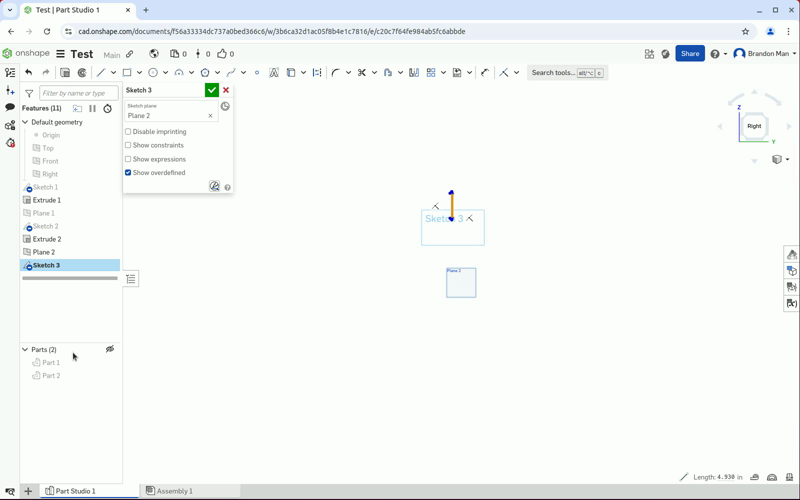
key(shift+e)
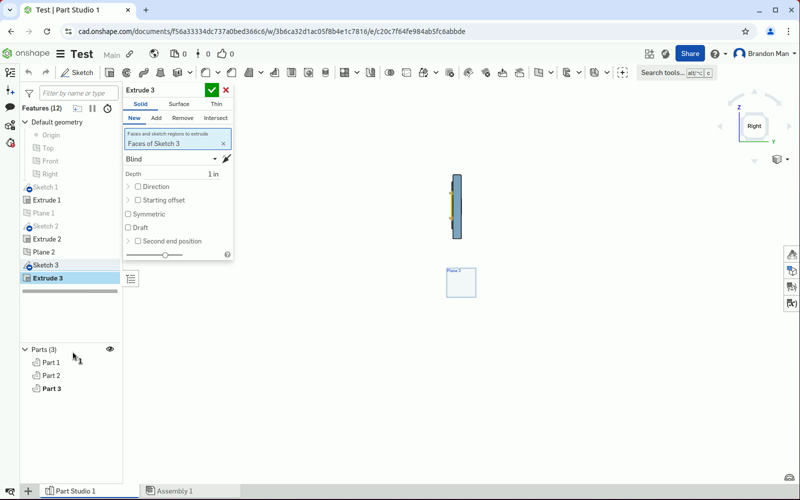
mouse_move(143, 106)
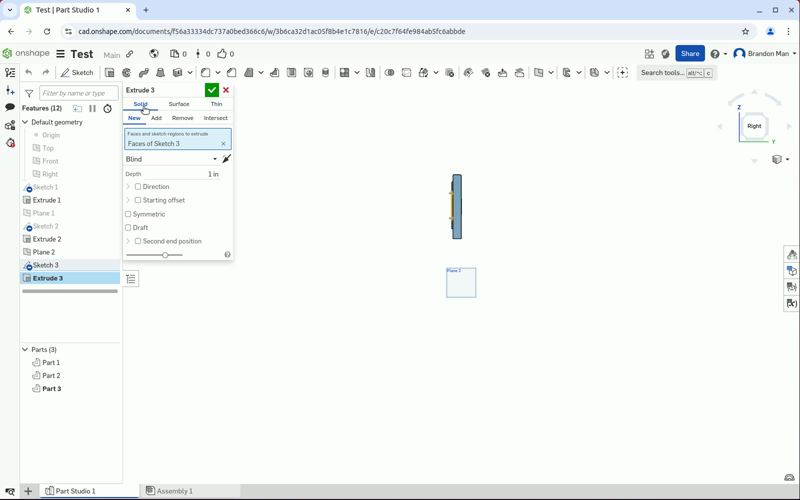
click(143, 106)
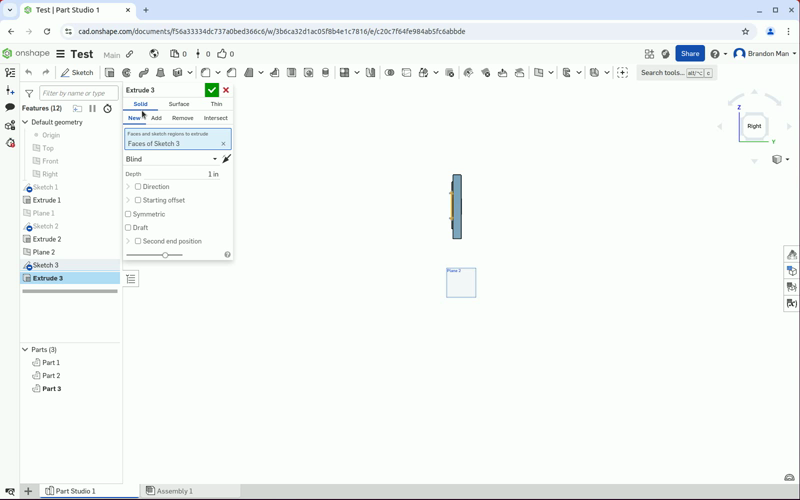
mouse_move(137, 120)
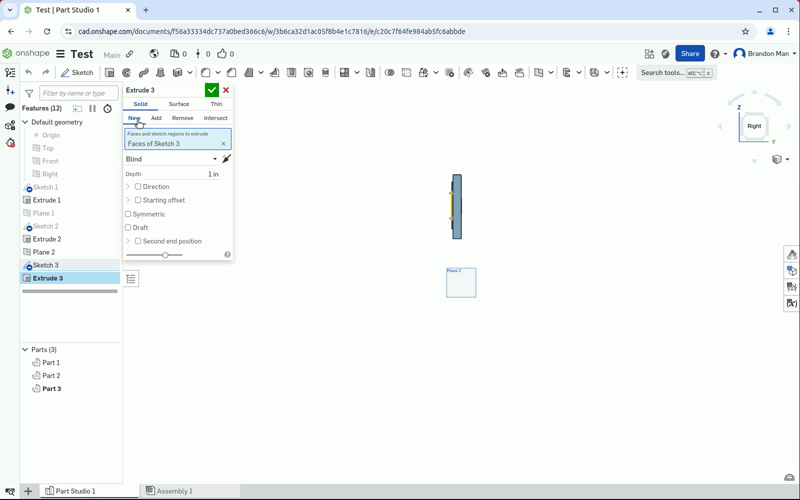
click(137, 120)
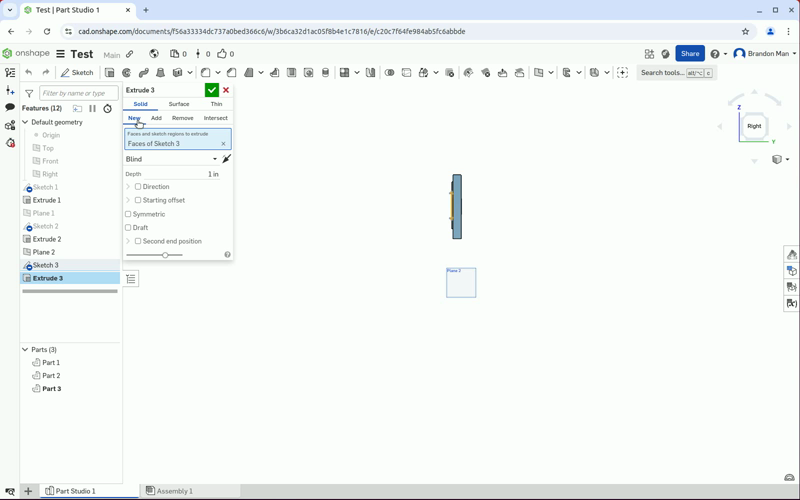
key(tab, 4)
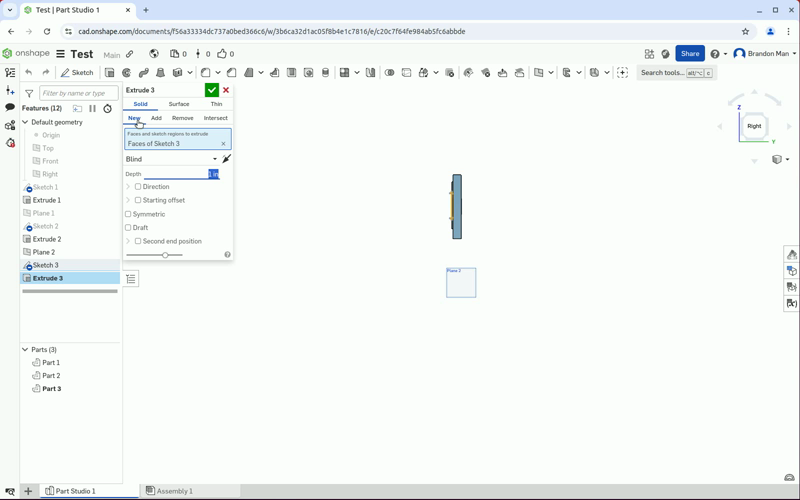
text(-3.37)
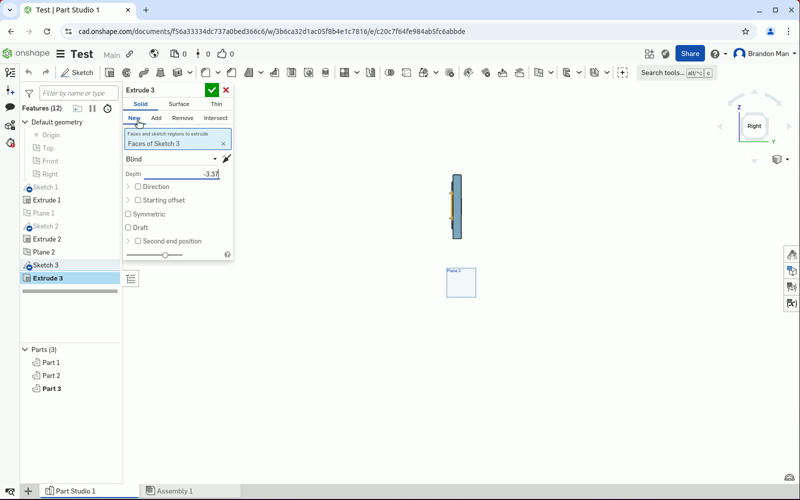
key(enter)
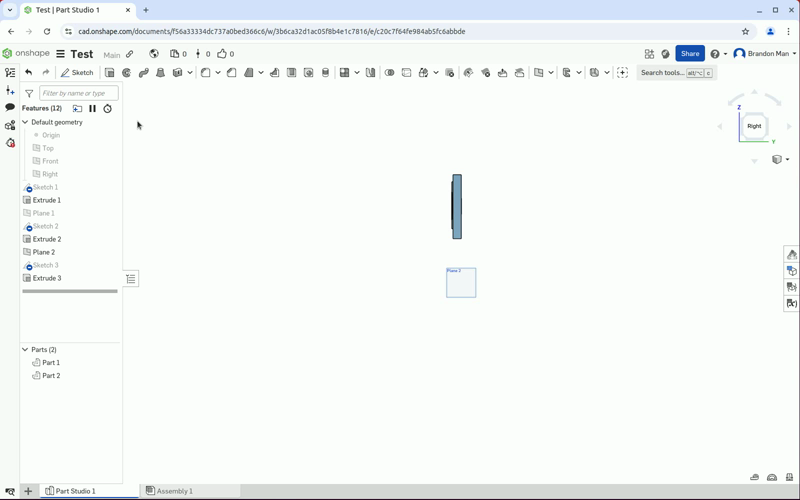
key(shift+h)
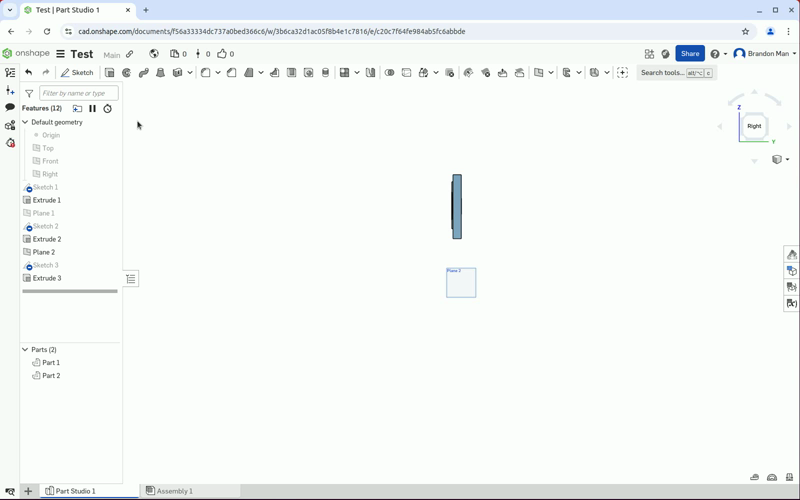
key(shift+h)
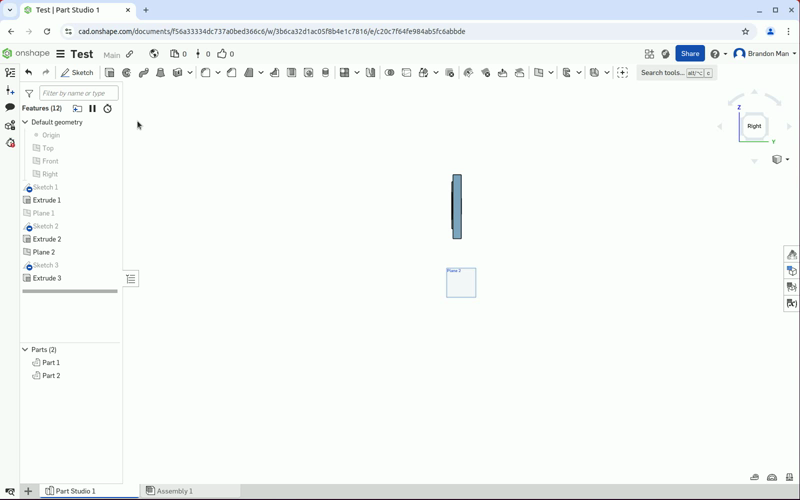
mouse_move(73, 189)
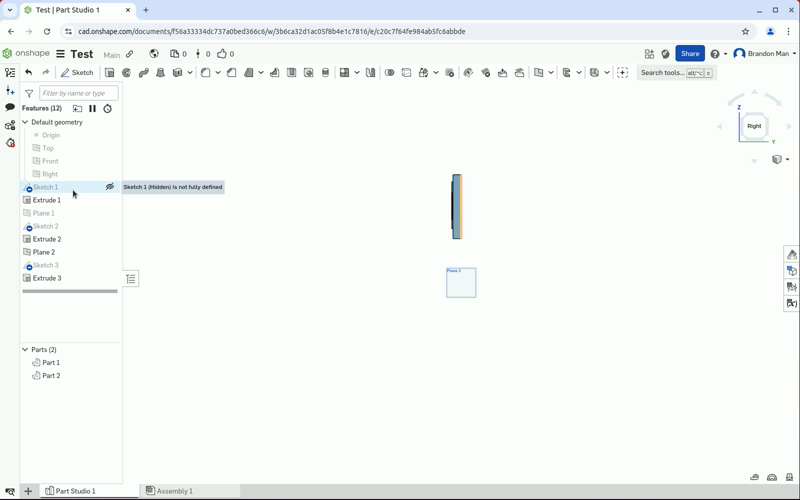
click(73, 189)
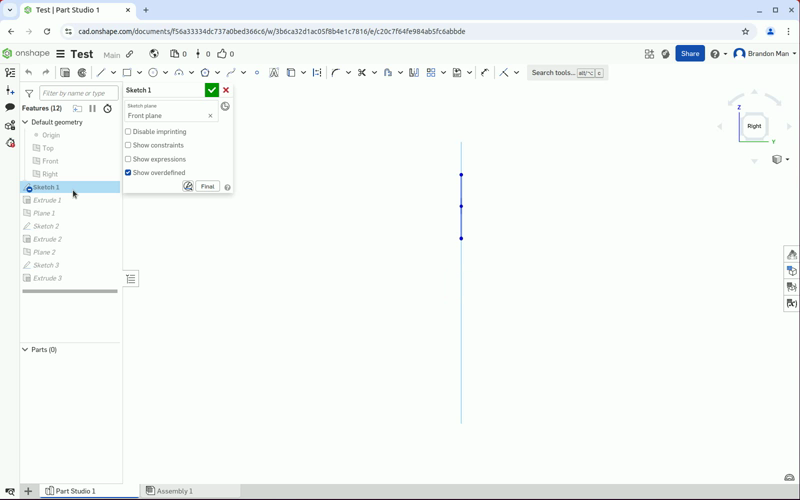
mouse_move(229, 92)
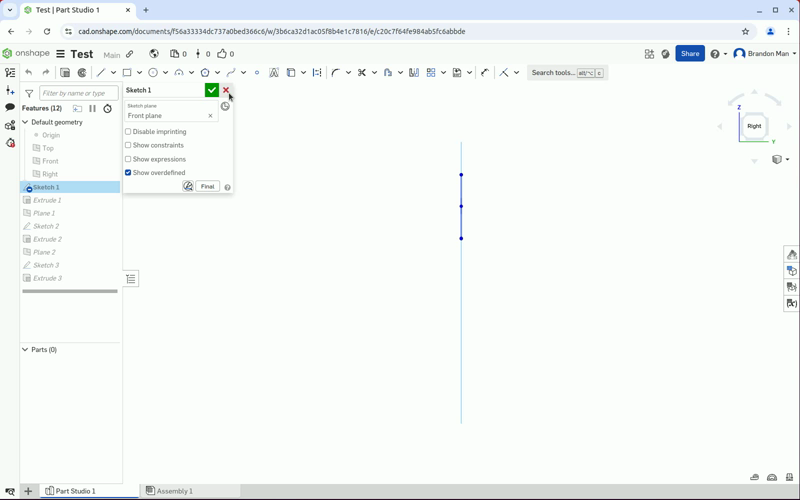
click(229, 92)
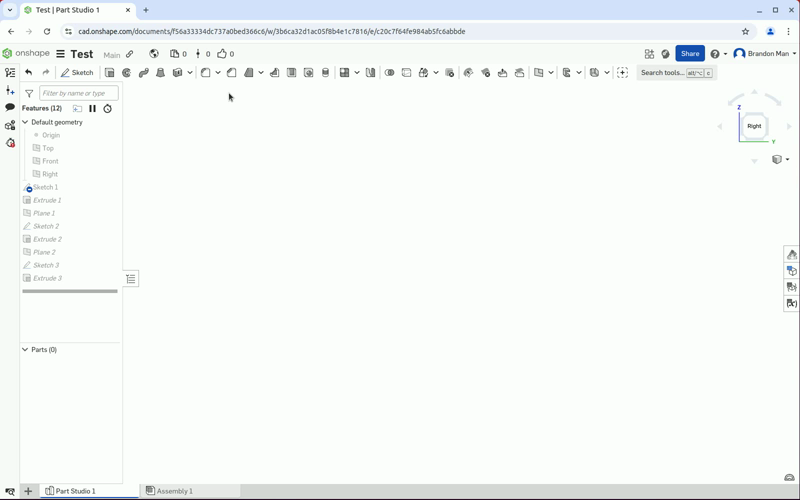
key(shift+s)
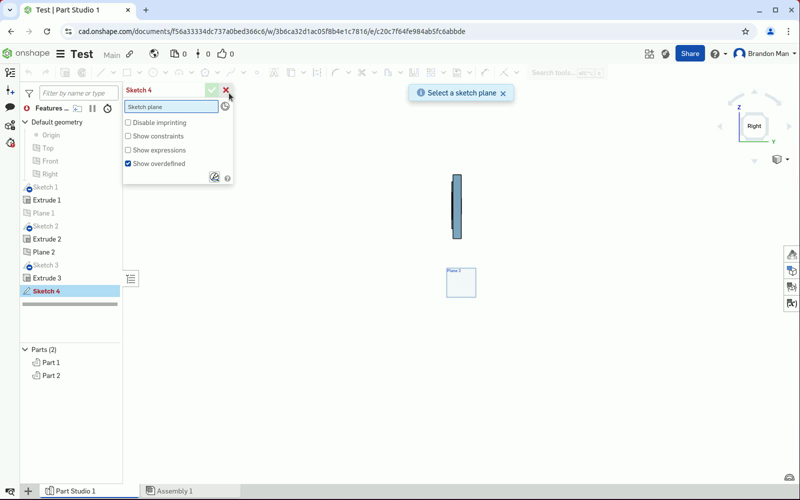
mouse_move(73, 254)
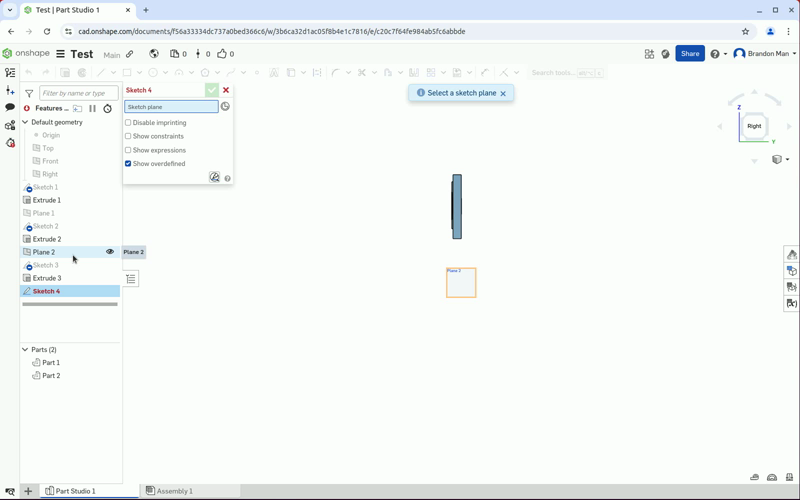
click(73, 254)
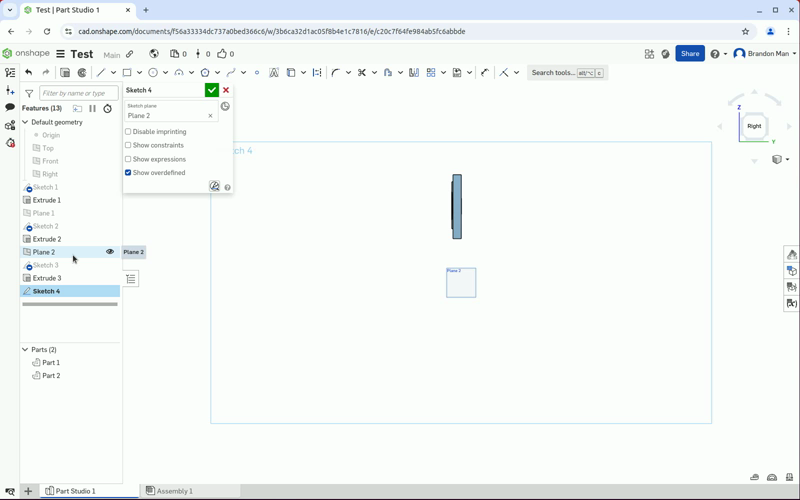
mouse_move(73, 352)
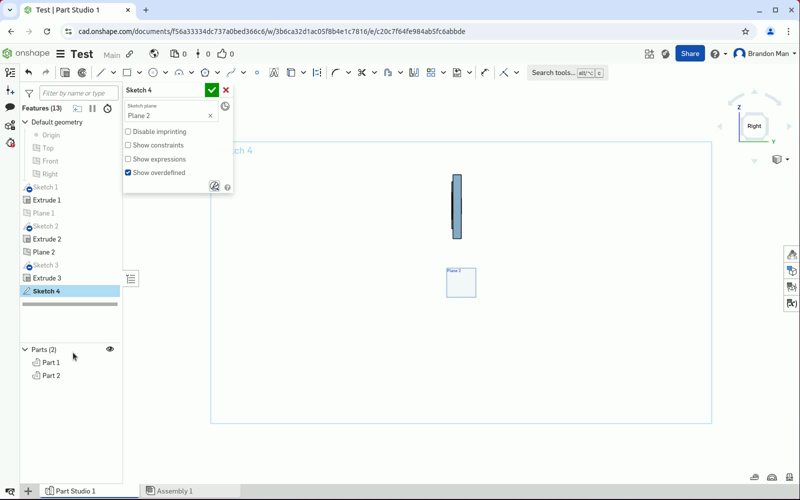
key(y)
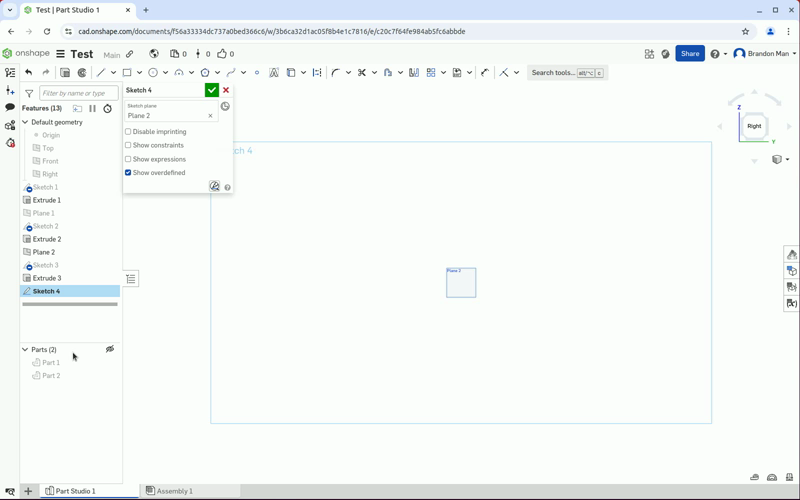
key(a)
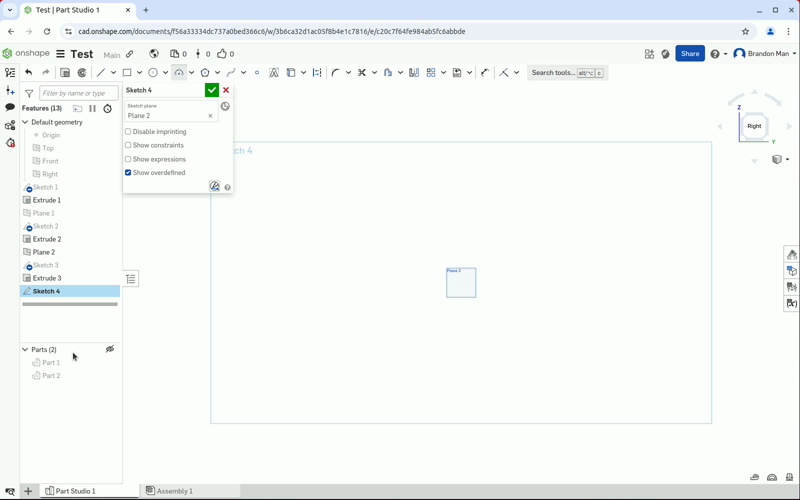
key_down(shift)
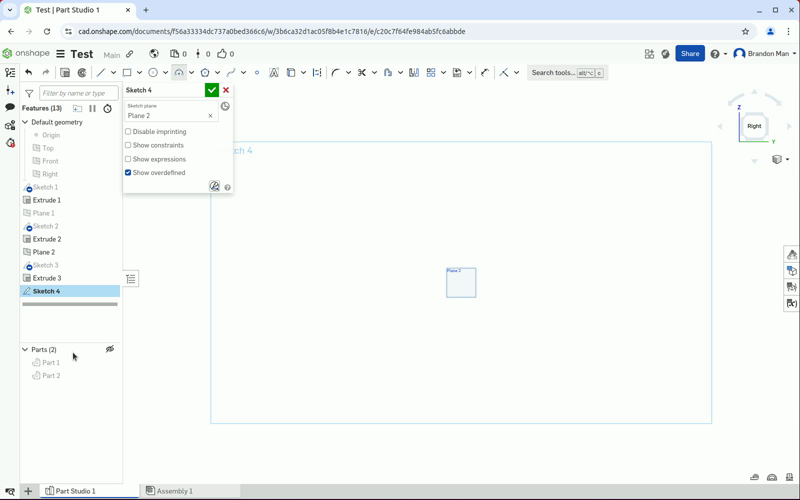
mouse_move(451, 192)
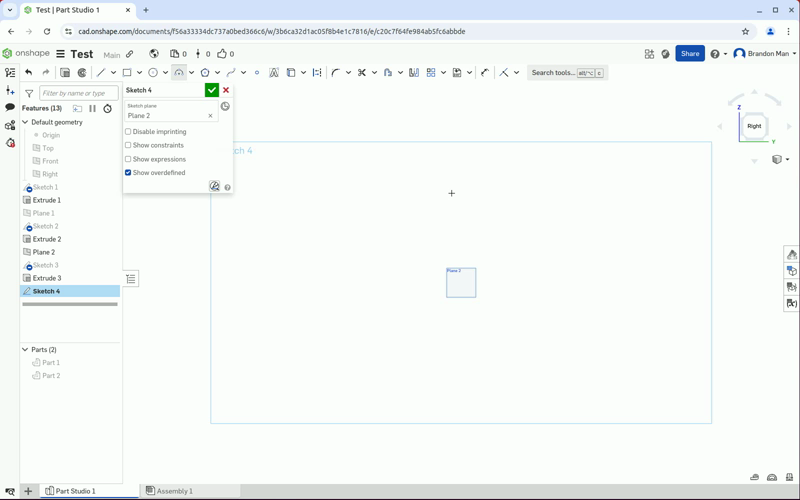
click(451, 192)
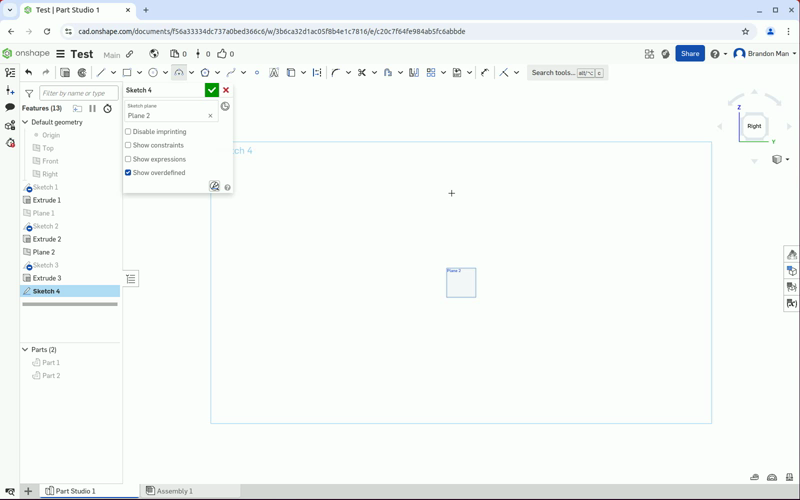
key_up(shift)
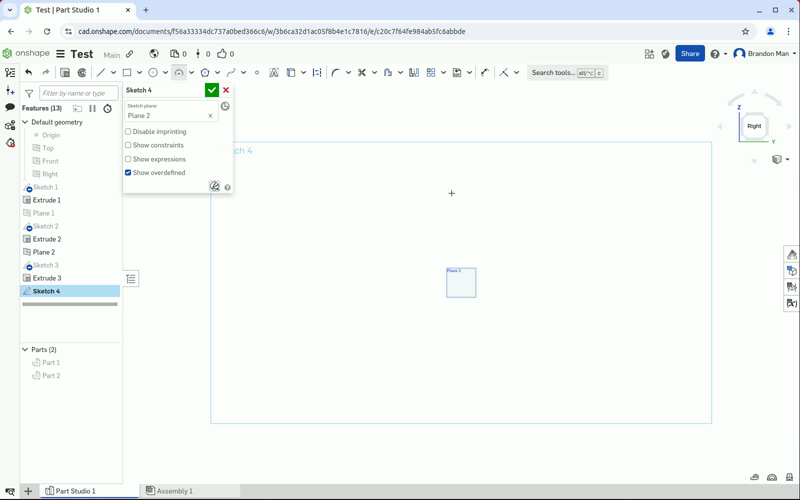
key_down(shift)
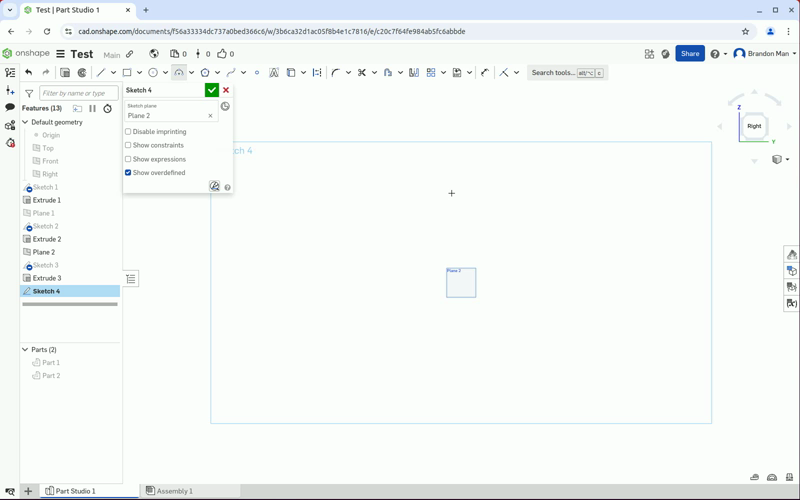
mouse_move(452, 194)
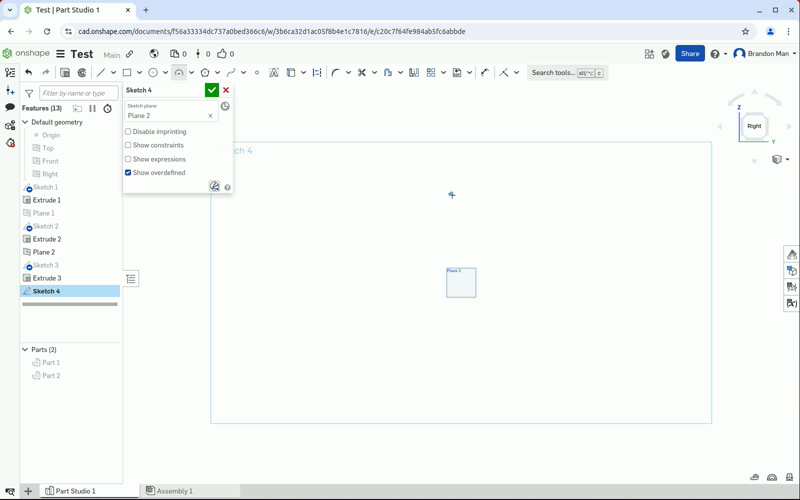
scroll(6)
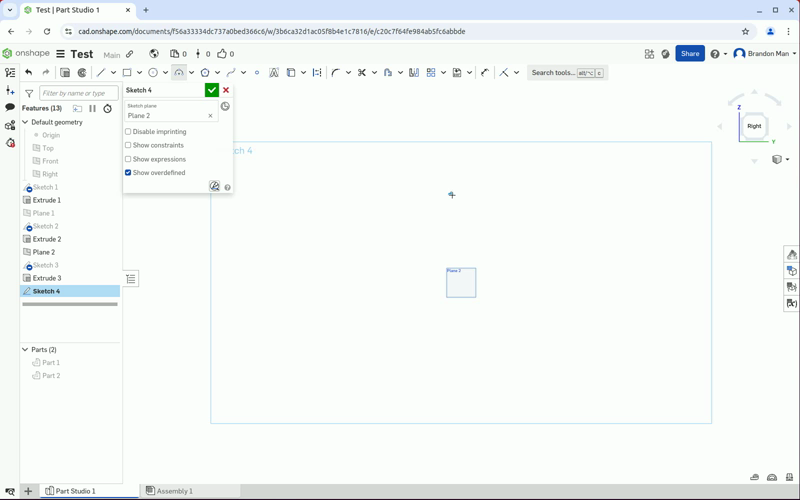
scroll(6)
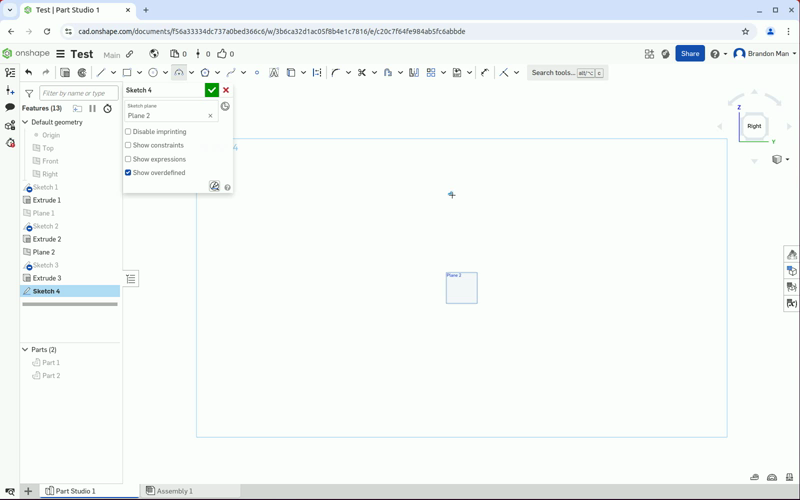
scroll(6)
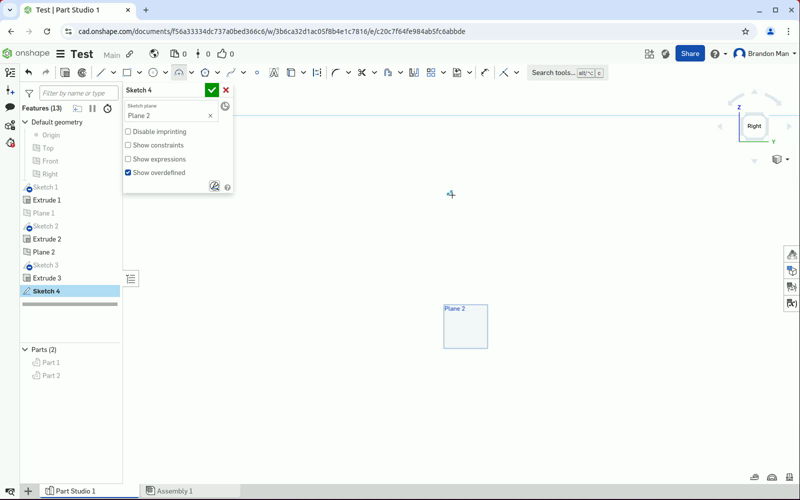
scroll(6)
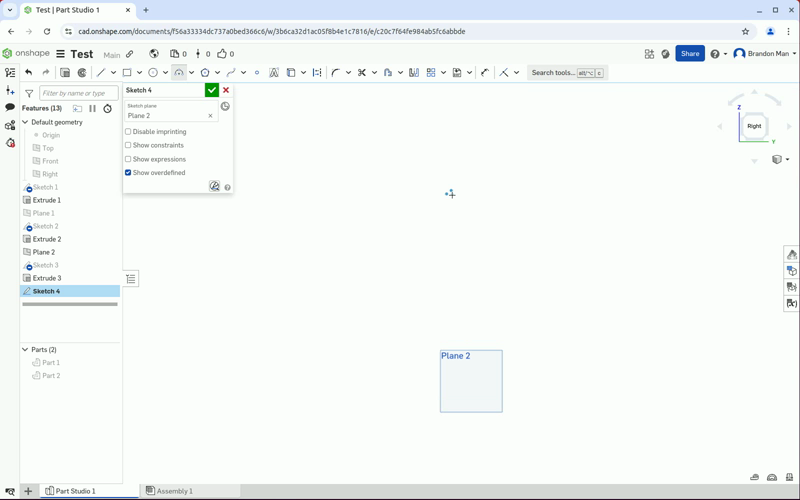
scroll(6)
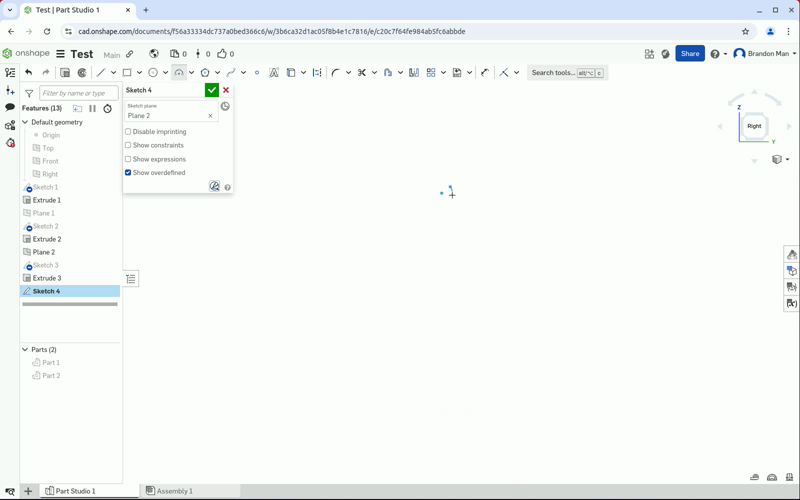
scroll(6)
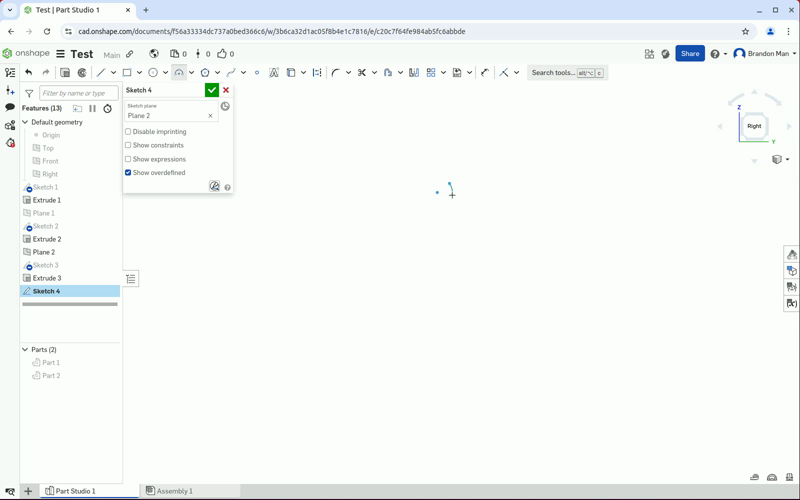
scroll(6)
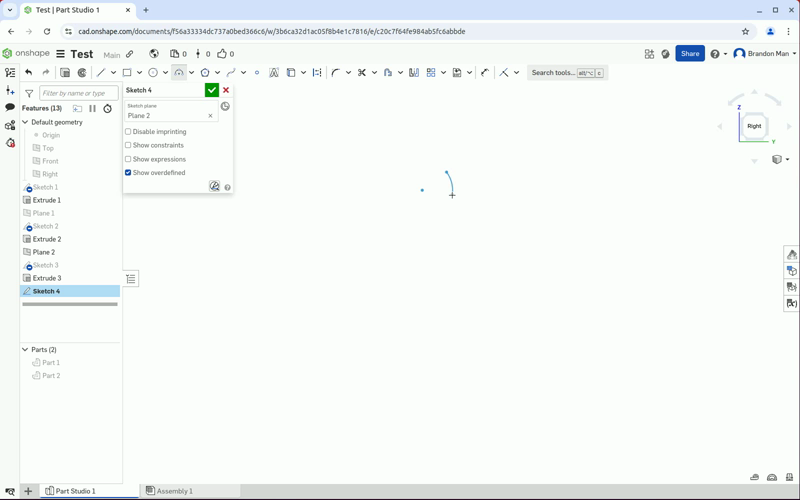
click(452, 194)
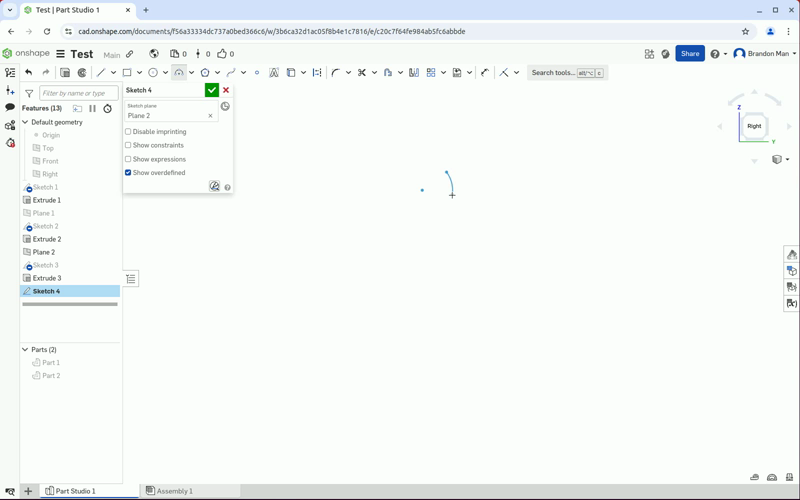
scroll(-6)
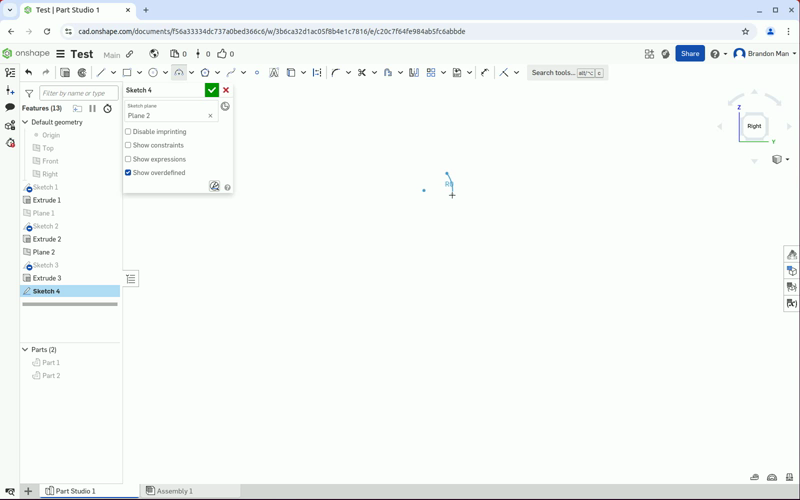
scroll(-6)
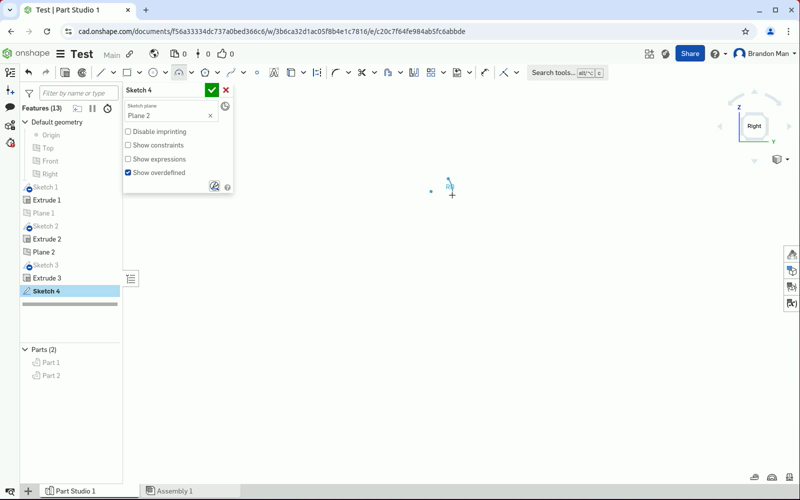
scroll(-6)
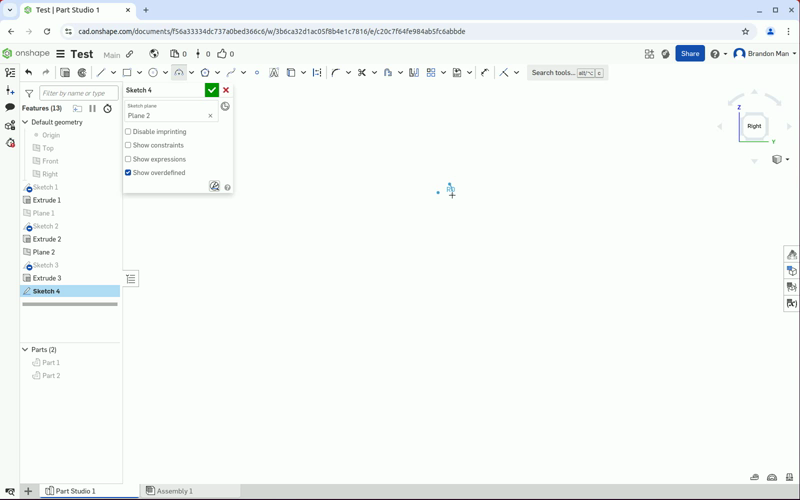
scroll(-6)
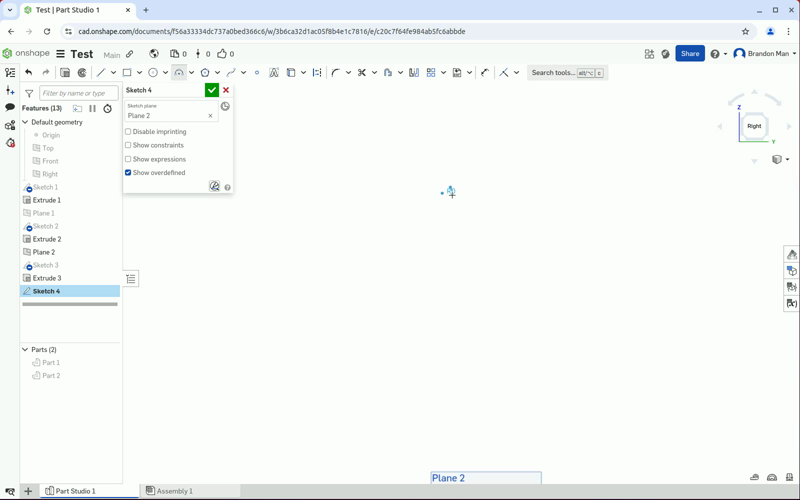
scroll(-6)
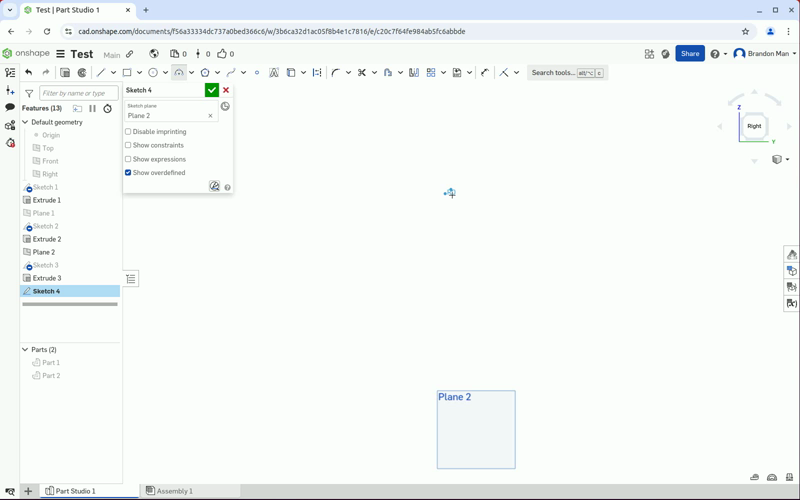
scroll(-6)
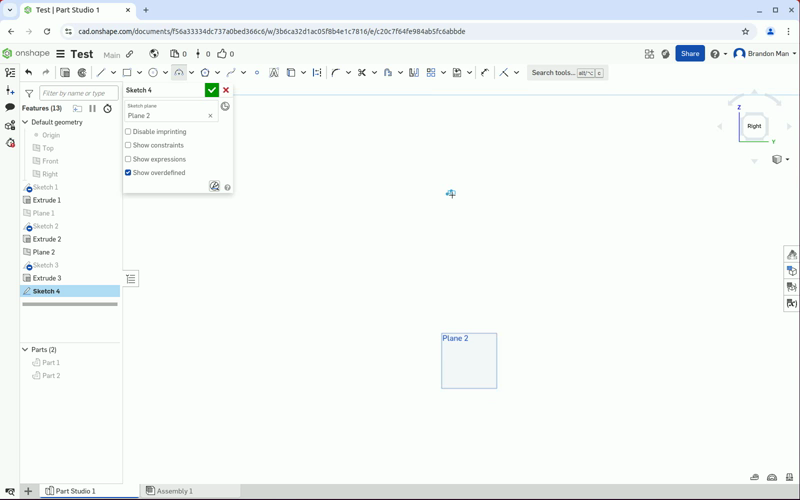
scroll(-6)
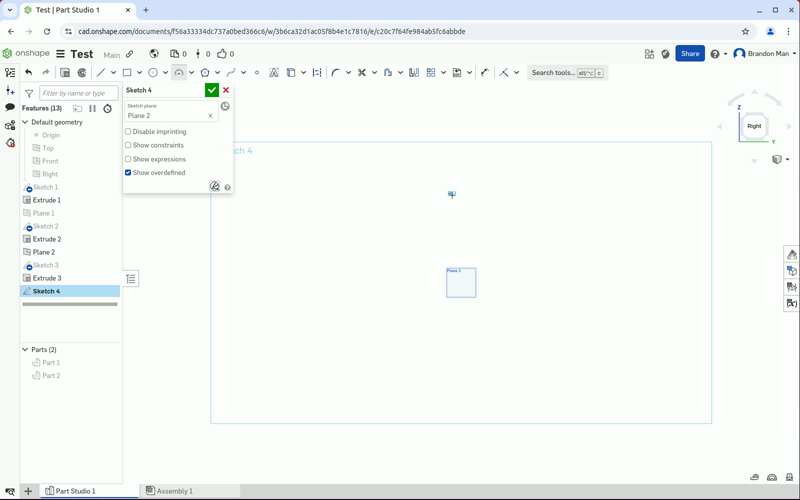
mouse_move(451, 193)
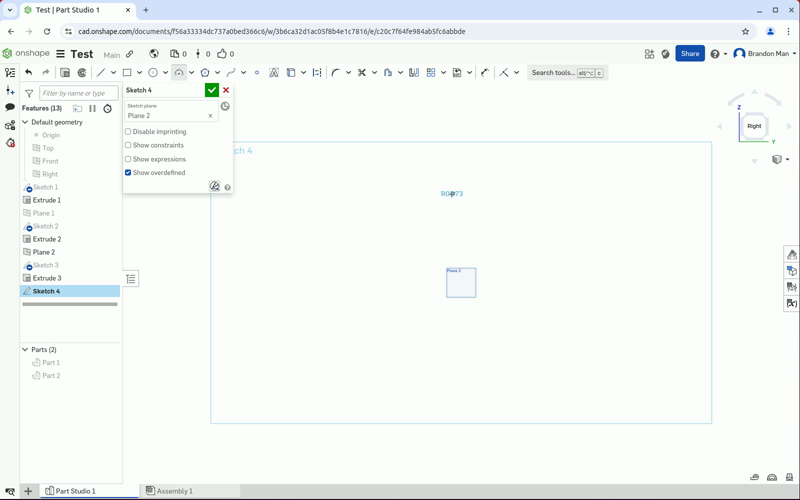
scroll(6)
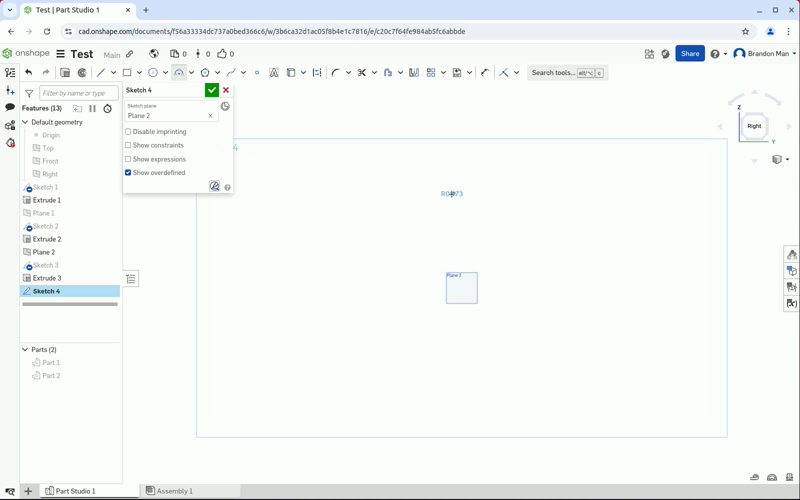
scroll(6)
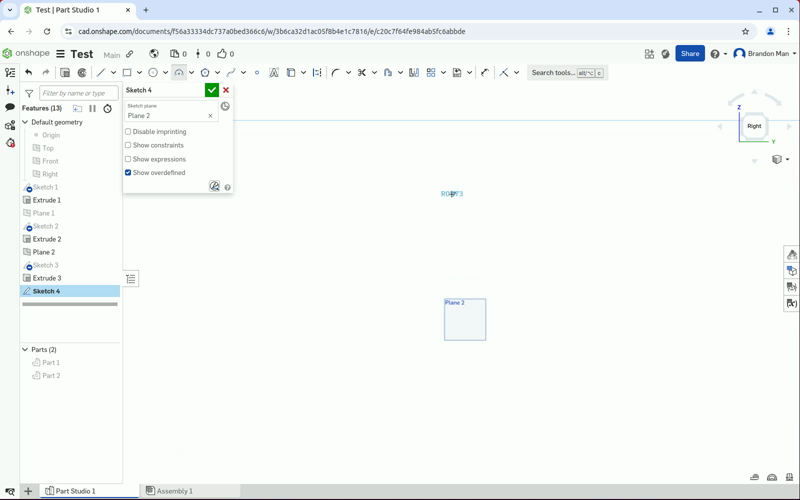
scroll(6)
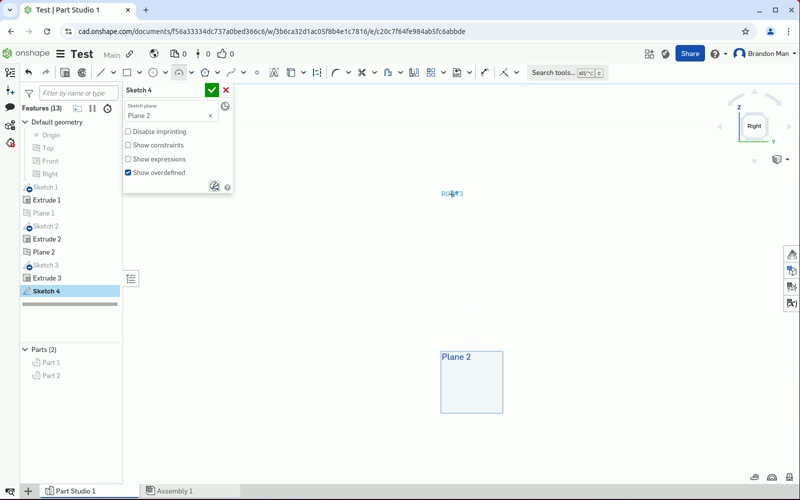
scroll(6)
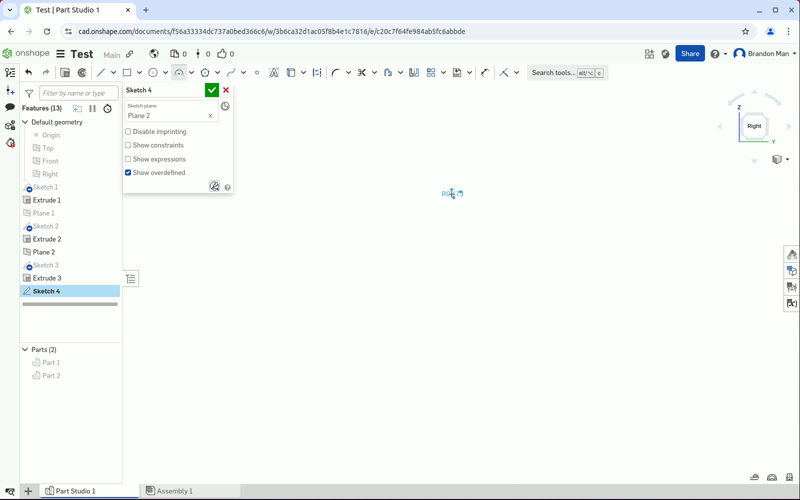
scroll(6)
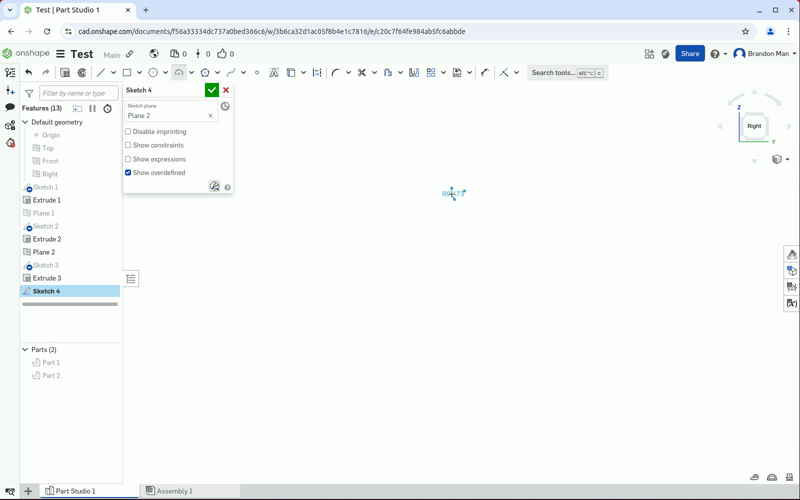
scroll(6)
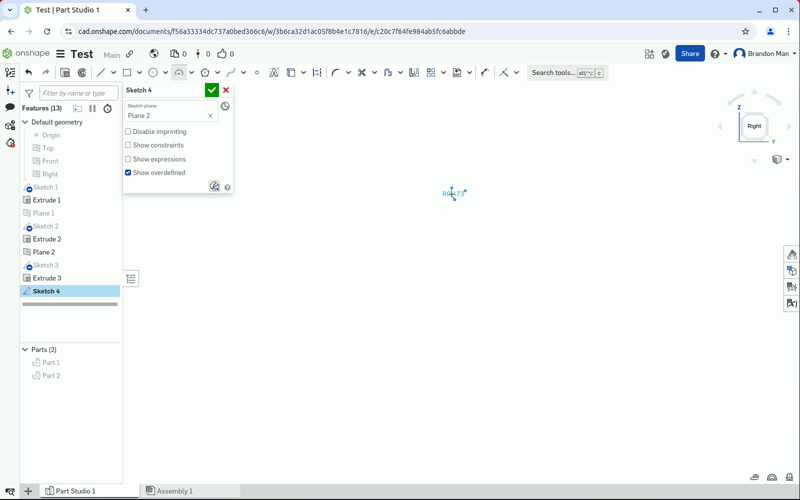
scroll(6)
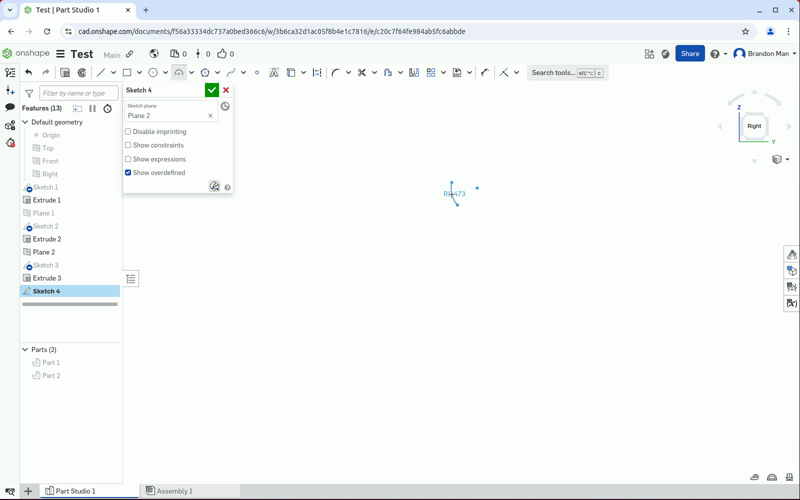
click(451, 193)
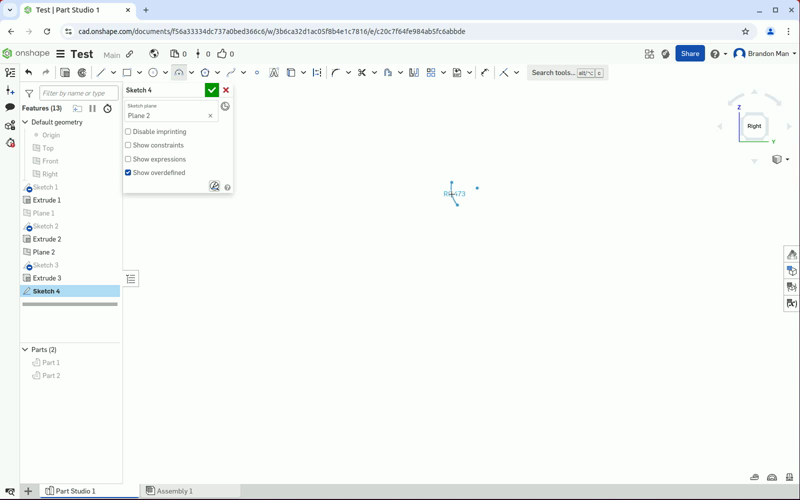
scroll(-6)
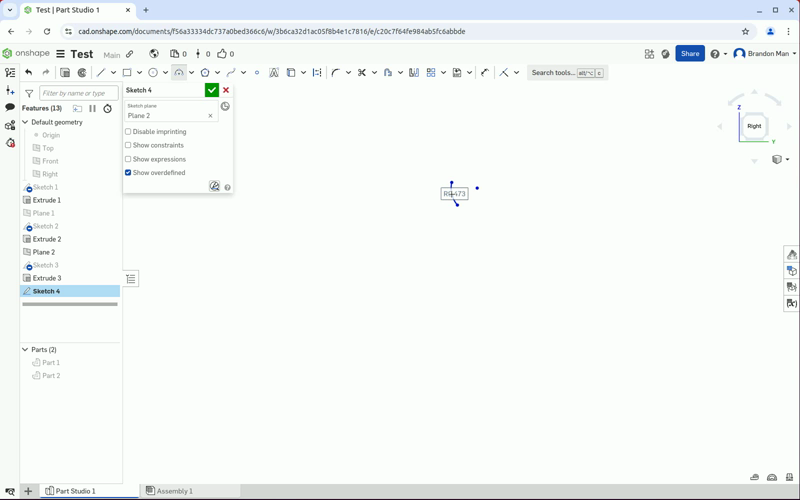
scroll(-6)
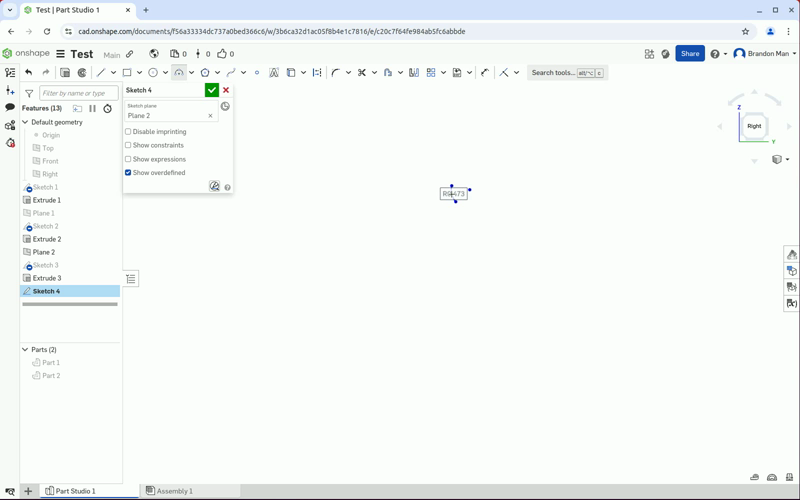
scroll(-6)
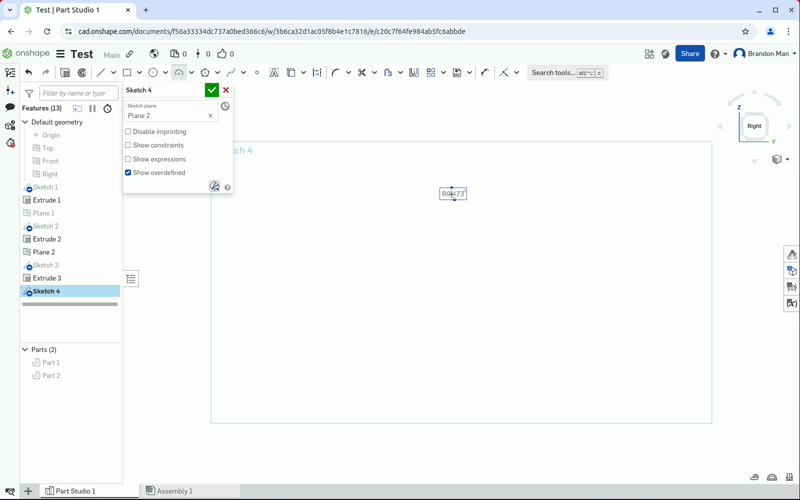
scroll(-6)
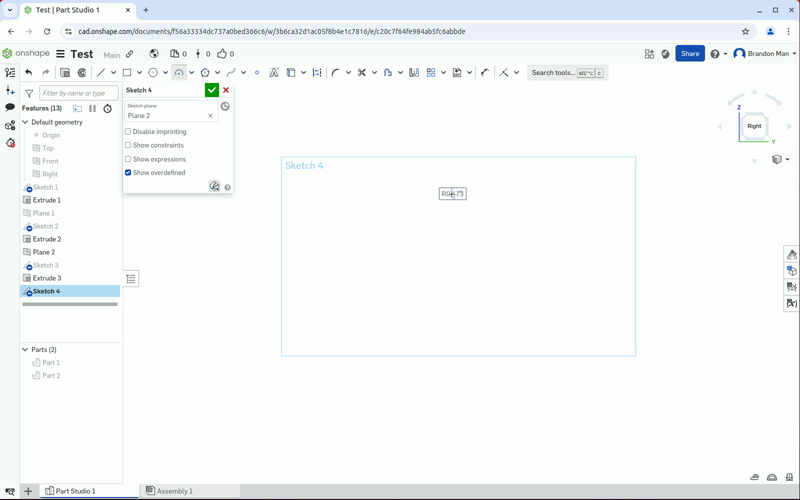
scroll(-6)
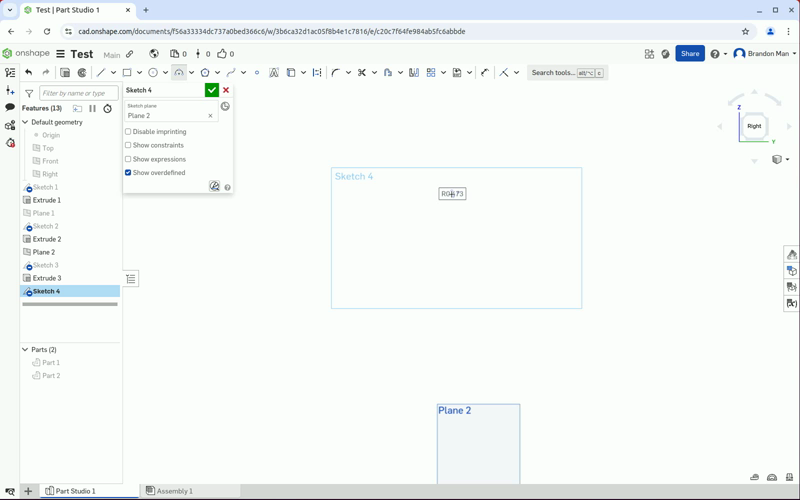
scroll(-6)
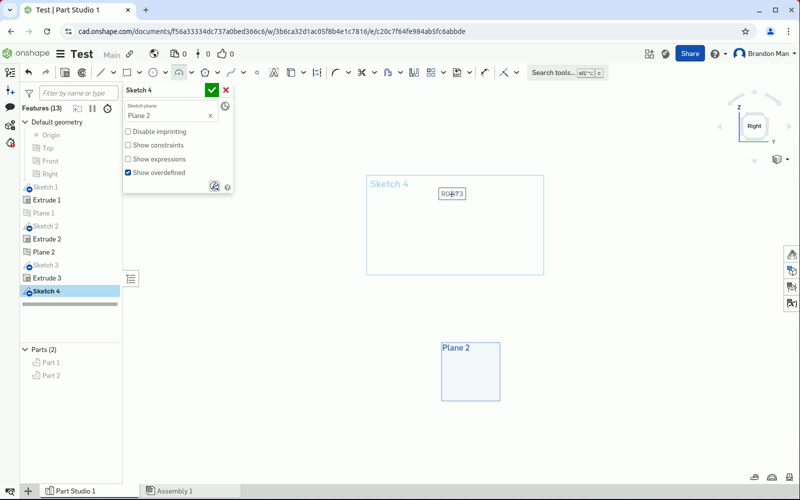
scroll(-6)
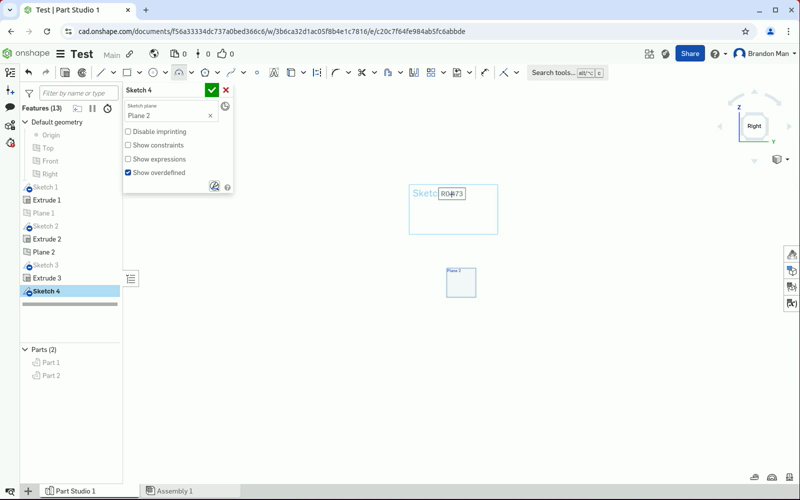
key_up(shift)
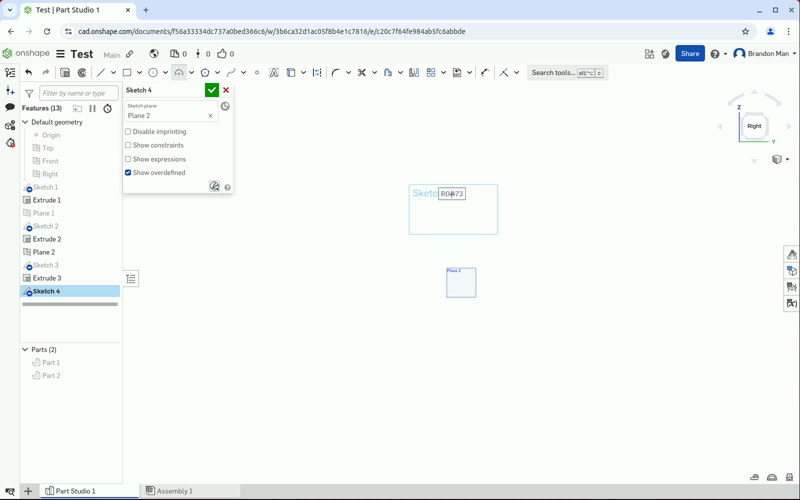
key(esc)
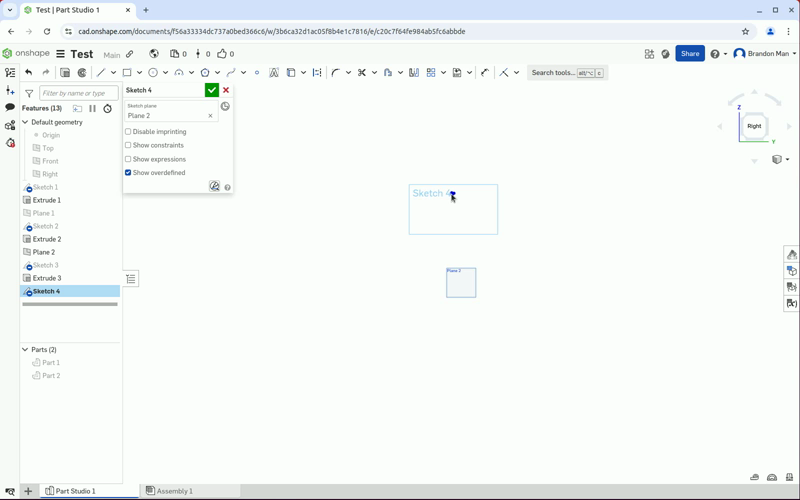
key(l)
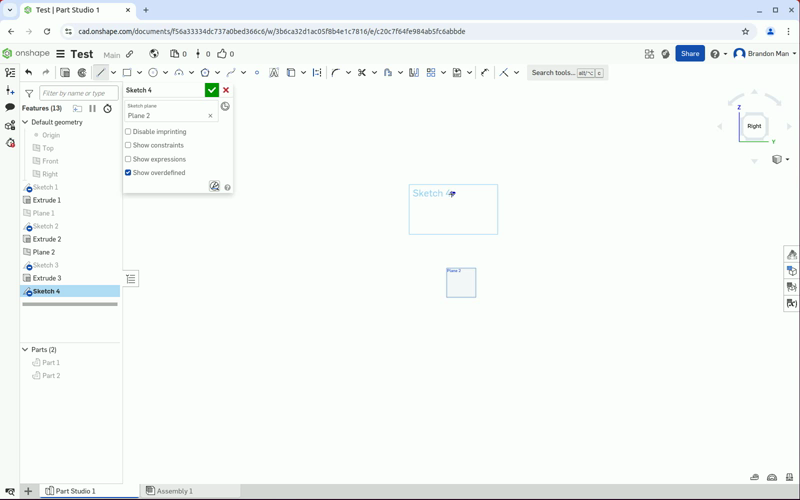
mouse_move(452, 194)
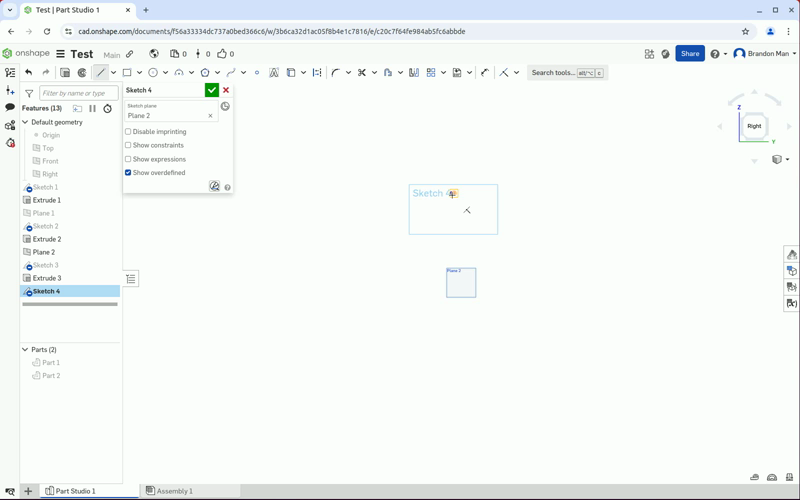
scroll(6)
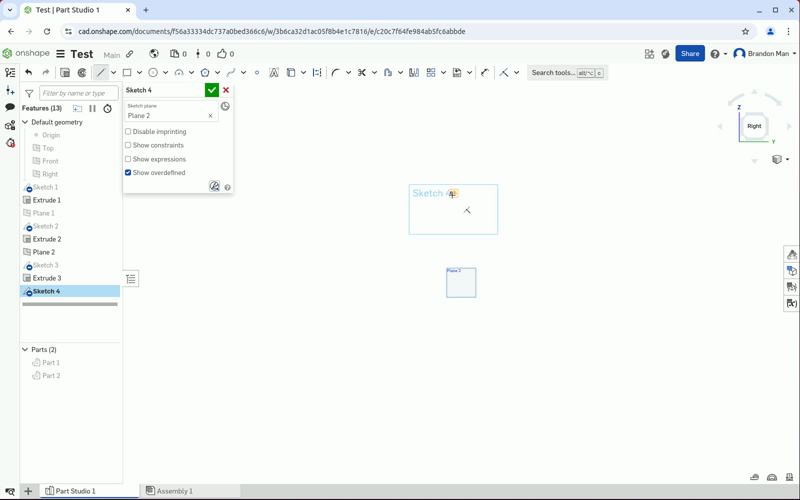
scroll(6)
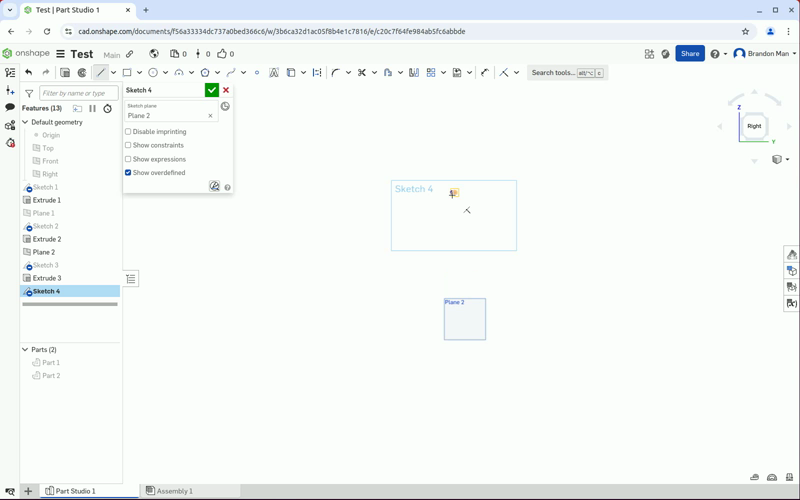
scroll(6)
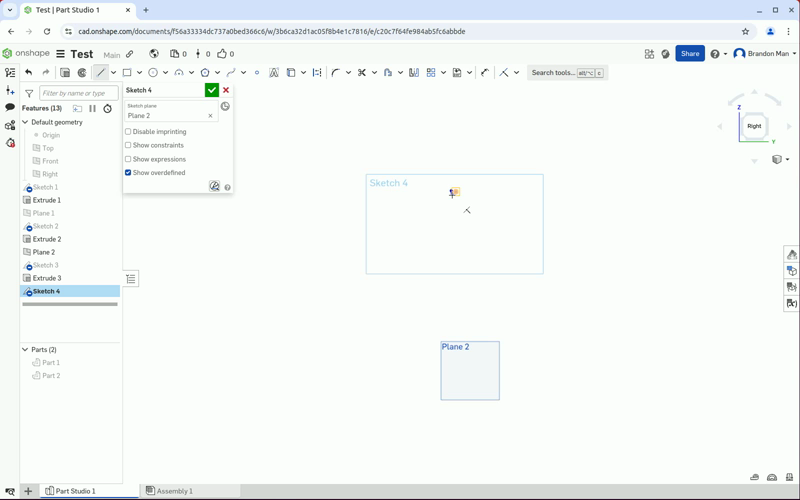
scroll(6)
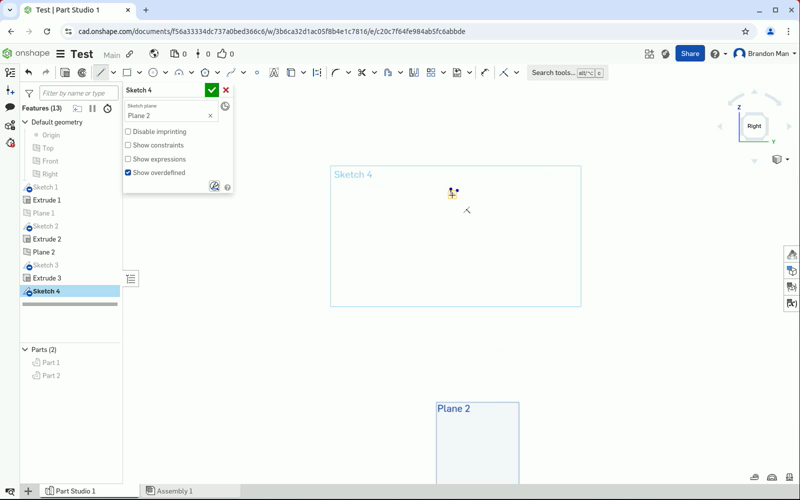
scroll(6)
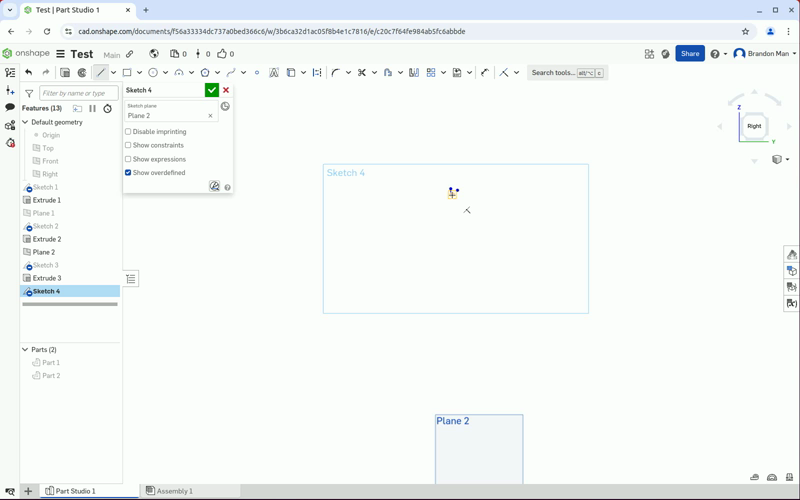
scroll(6)
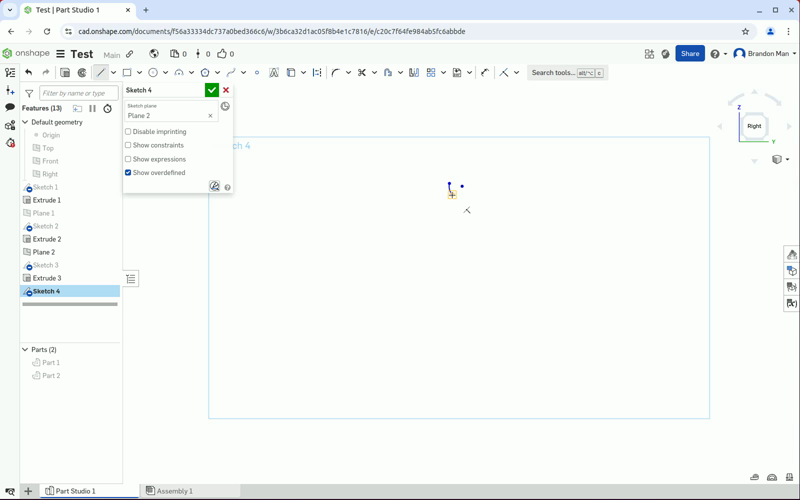
scroll(6)
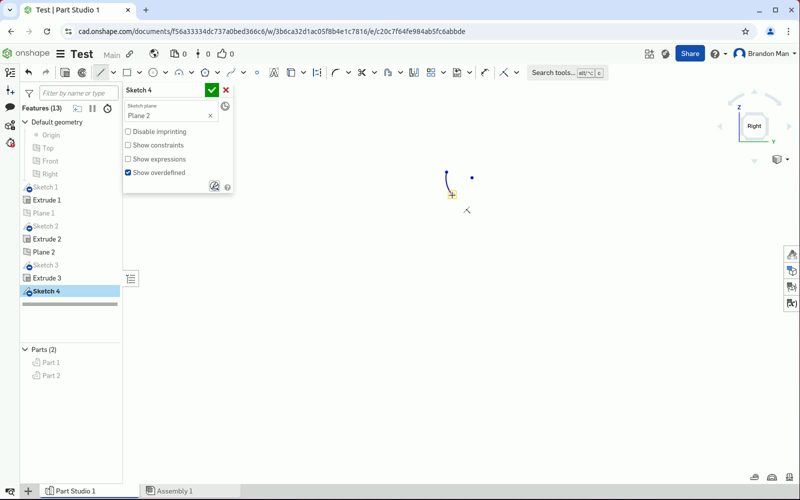
click(452, 194)
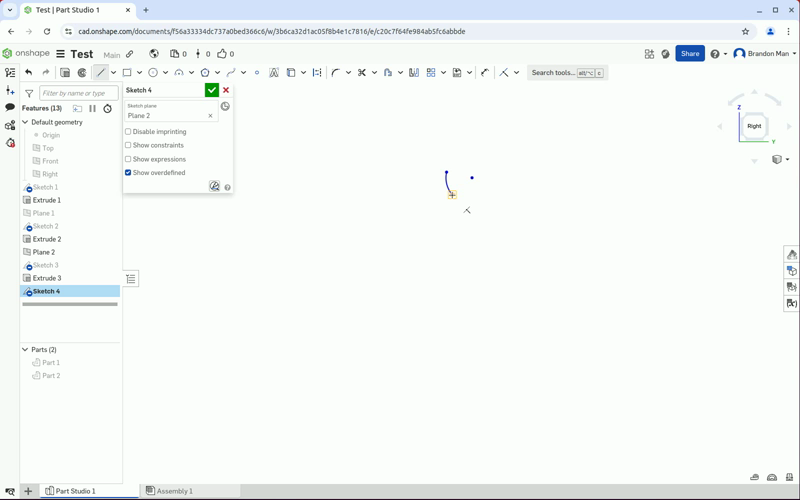
scroll(-6)
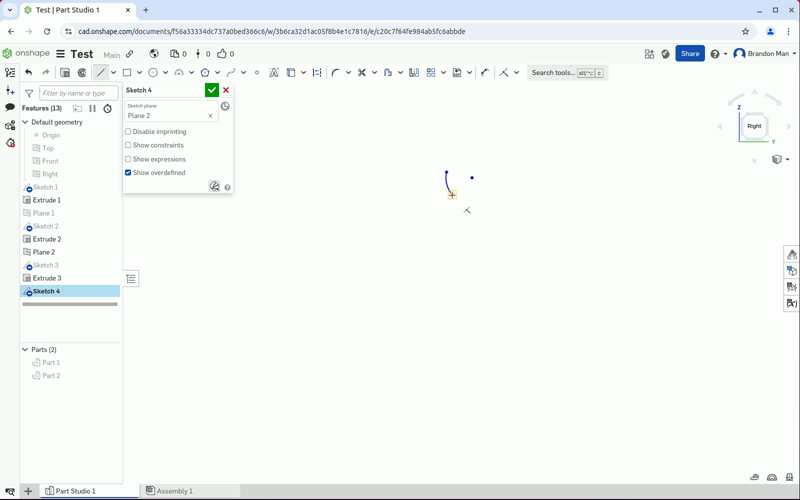
scroll(-6)
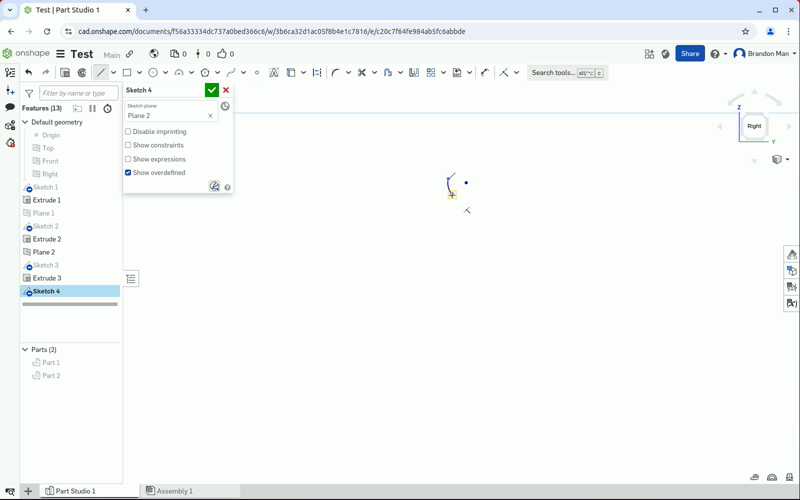
scroll(-6)
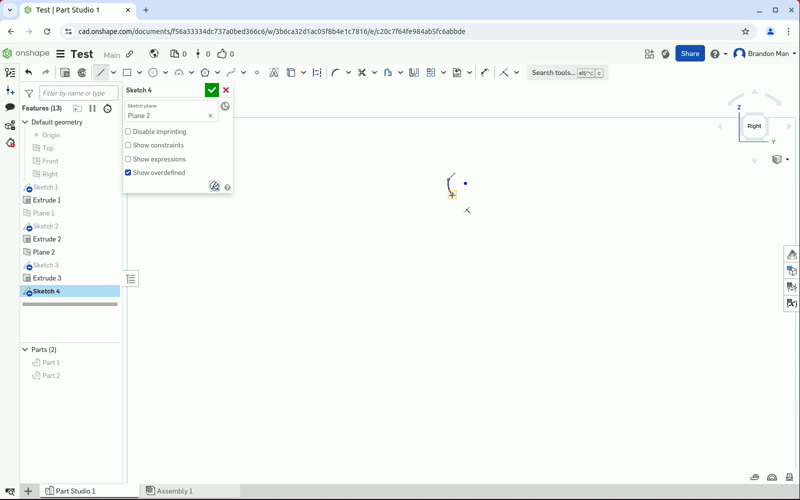
scroll(-6)
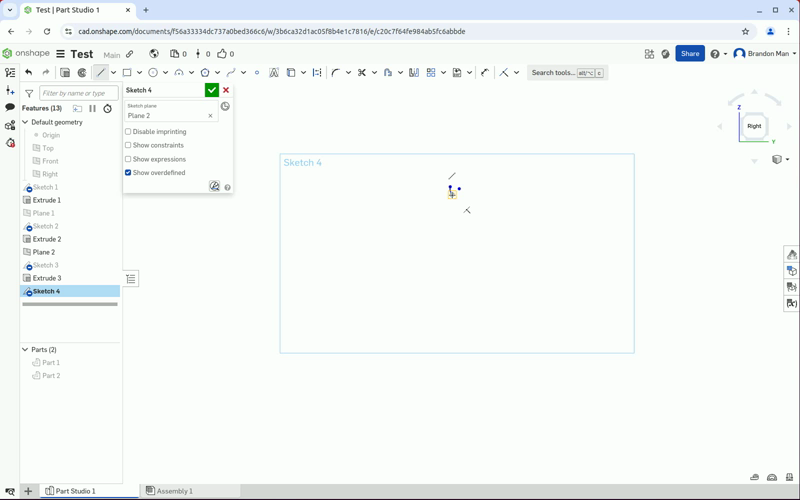
scroll(-6)
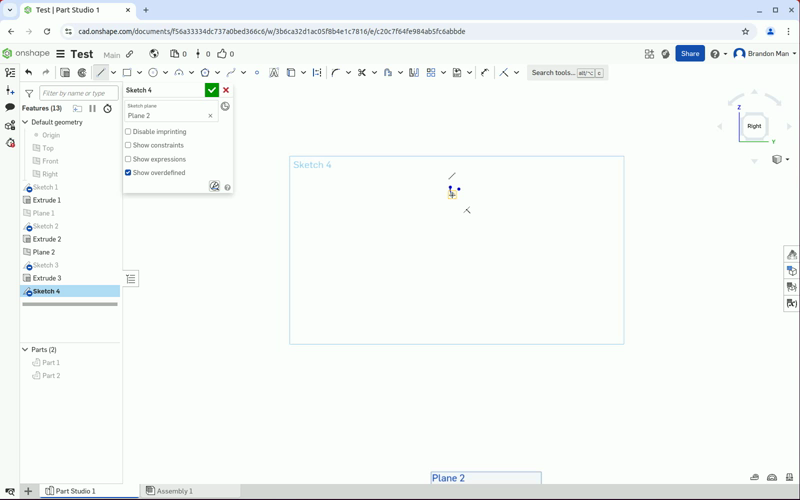
scroll(-6)
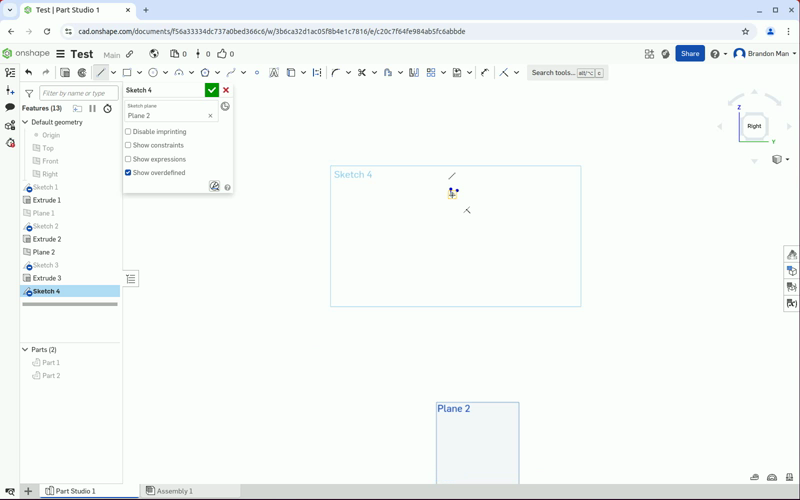
scroll(-6)
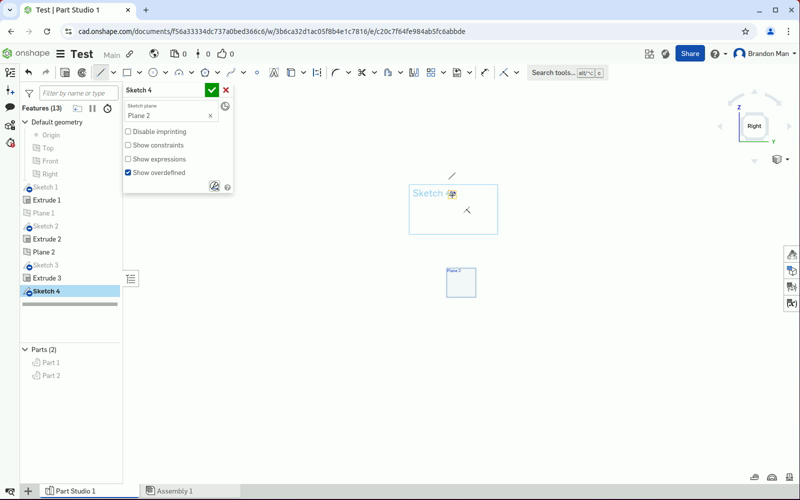
key_down(shift)
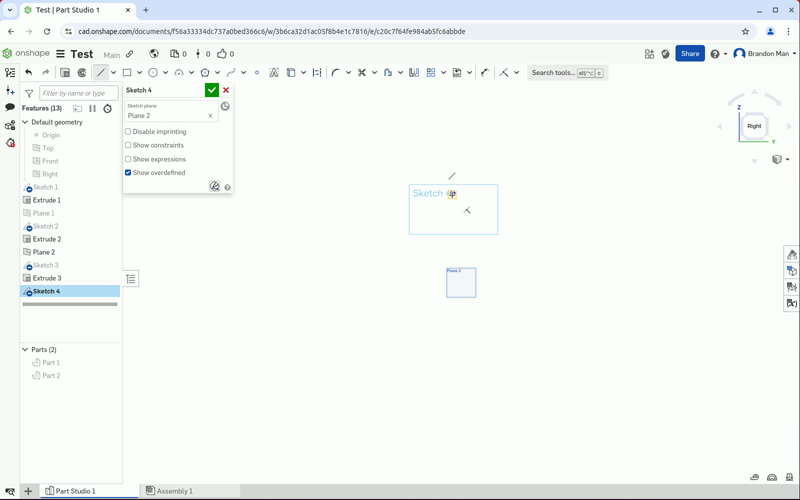
mouse_move(482, 194)
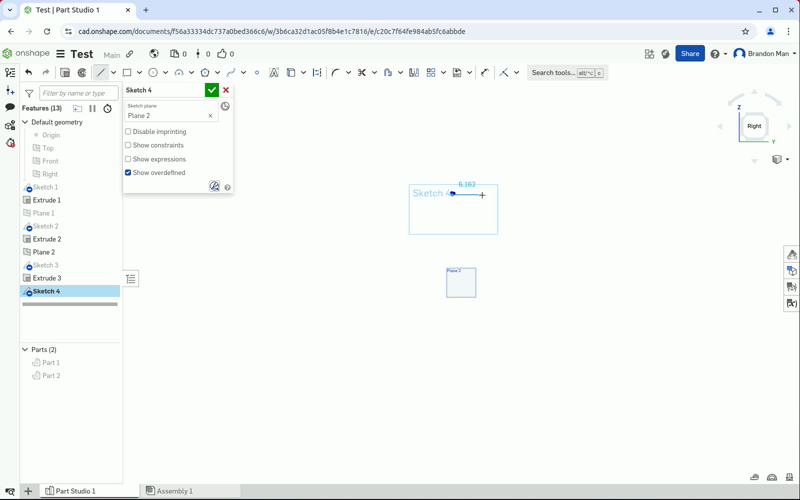
mouse_move(452, 182)
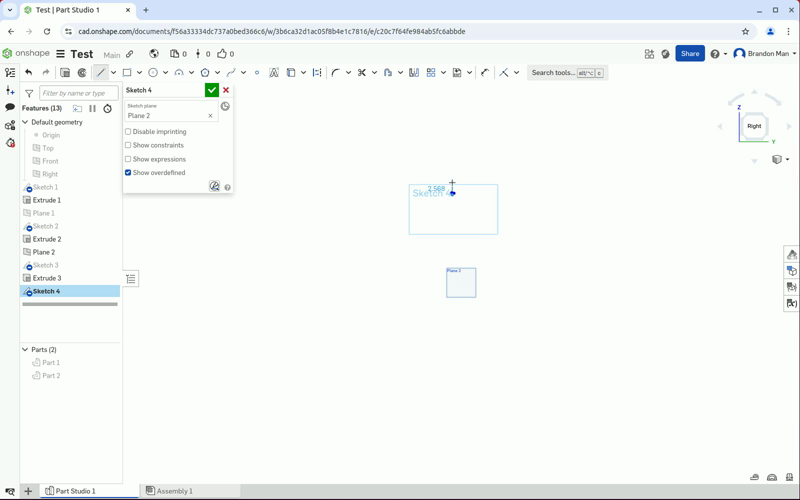
click(452, 182)
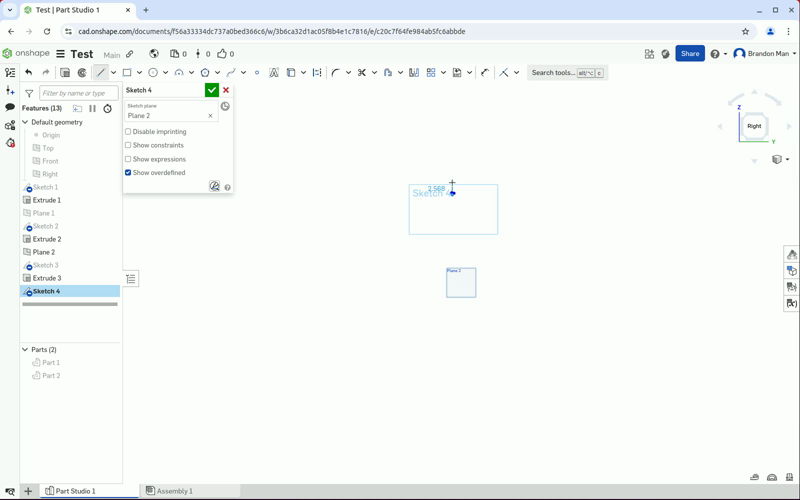
key_up(shift)
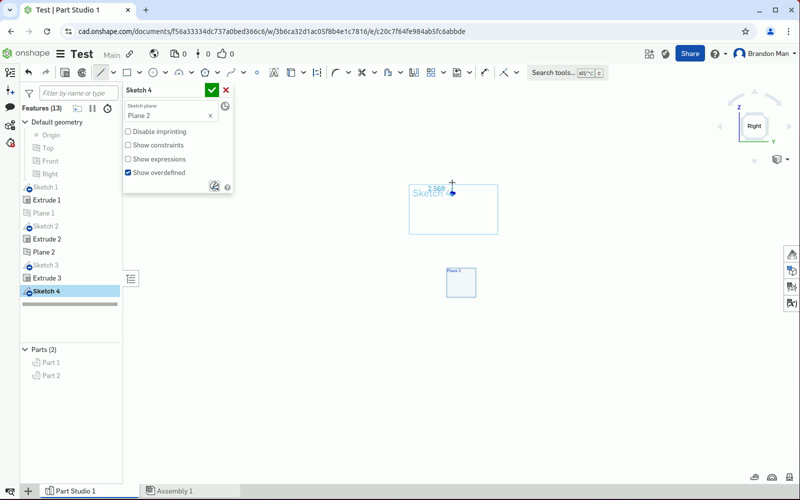
key_down(shift)
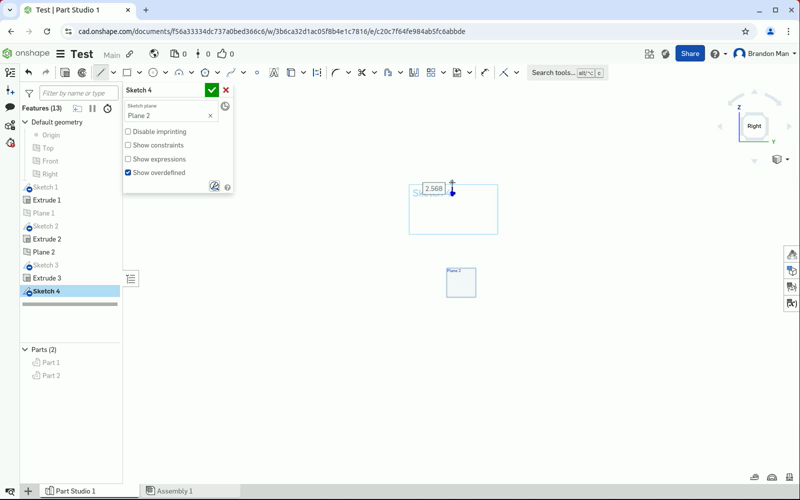
mouse_move(482, 182)
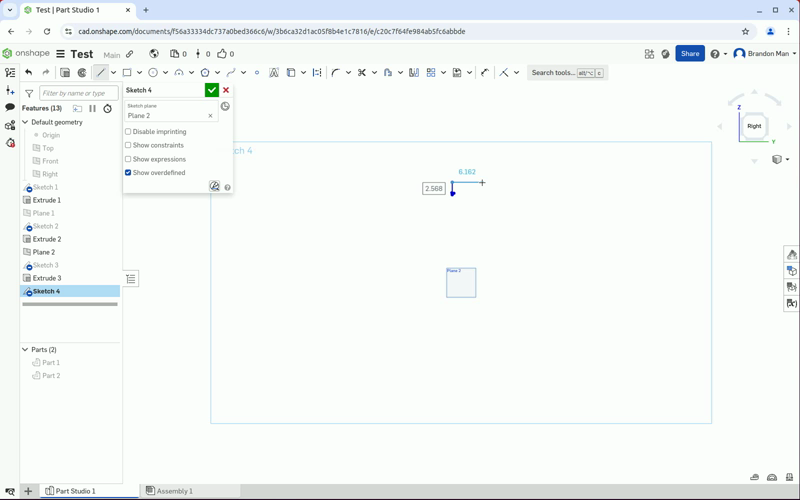
mouse_move(451, 182)
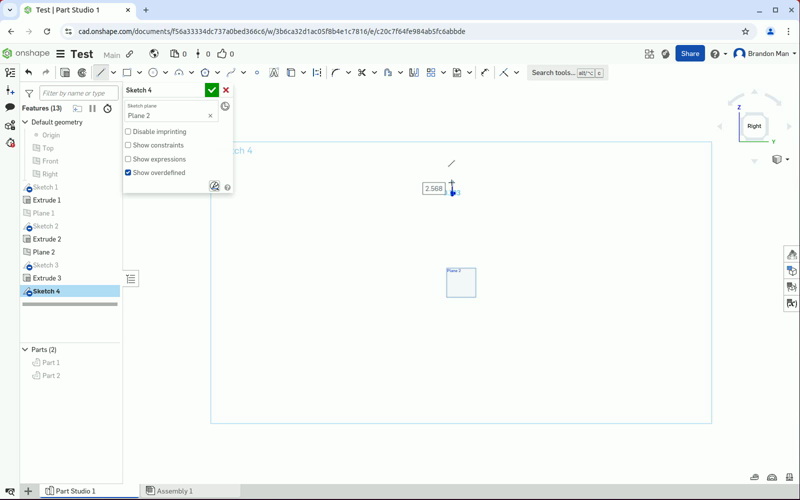
scroll(6)
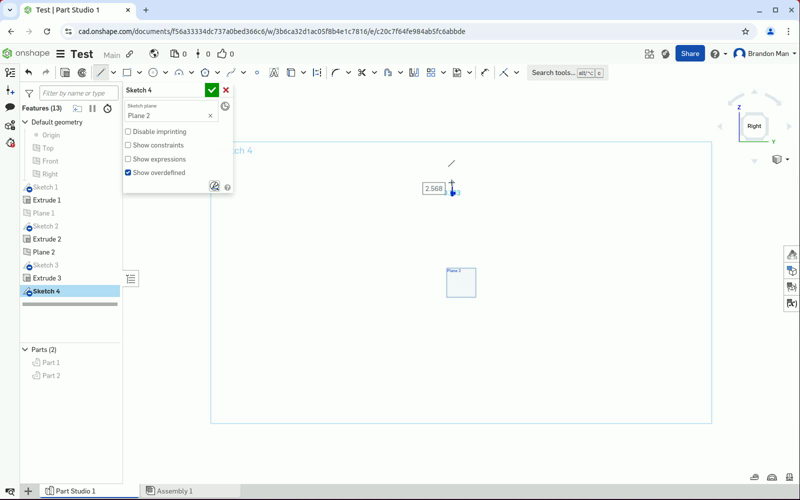
scroll(6)
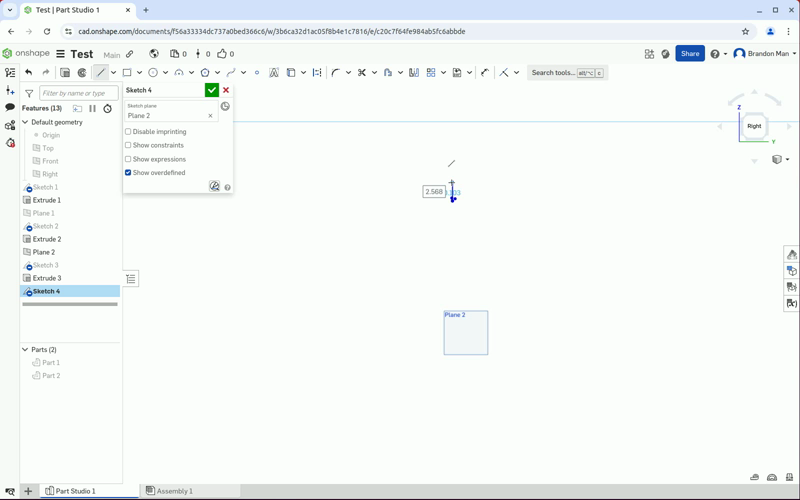
scroll(6)
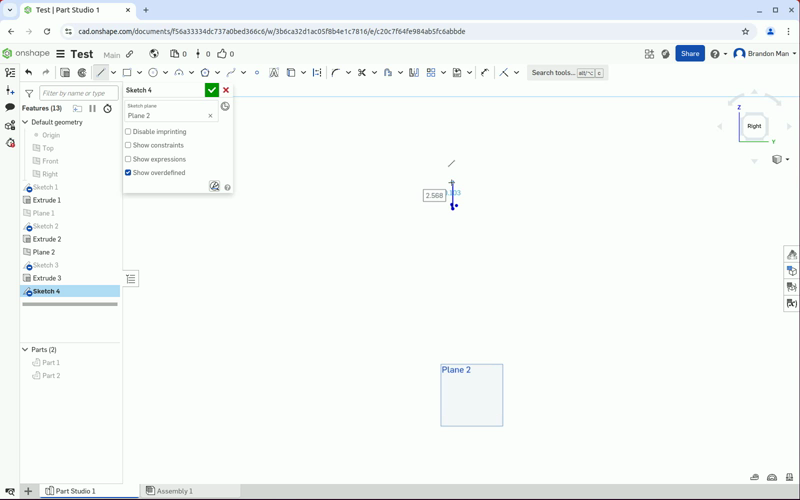
scroll(6)
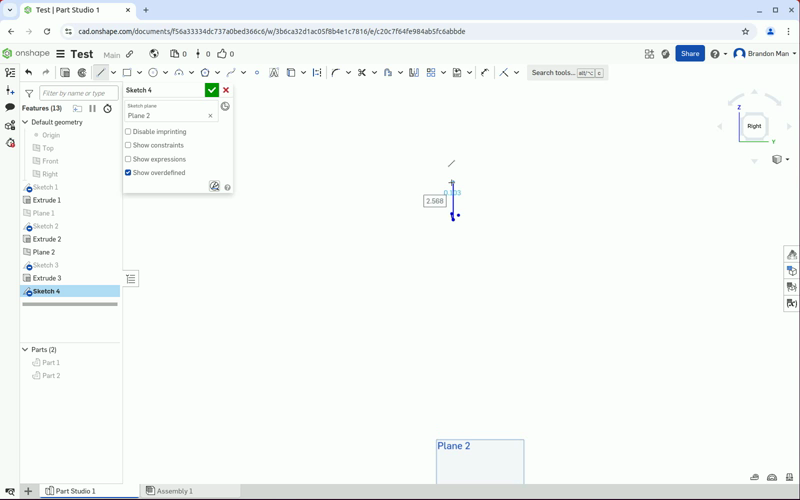
scroll(6)
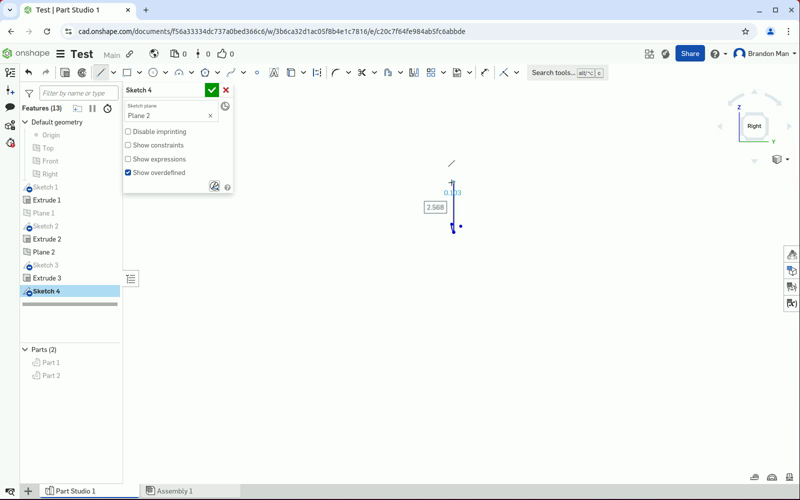
scroll(6)
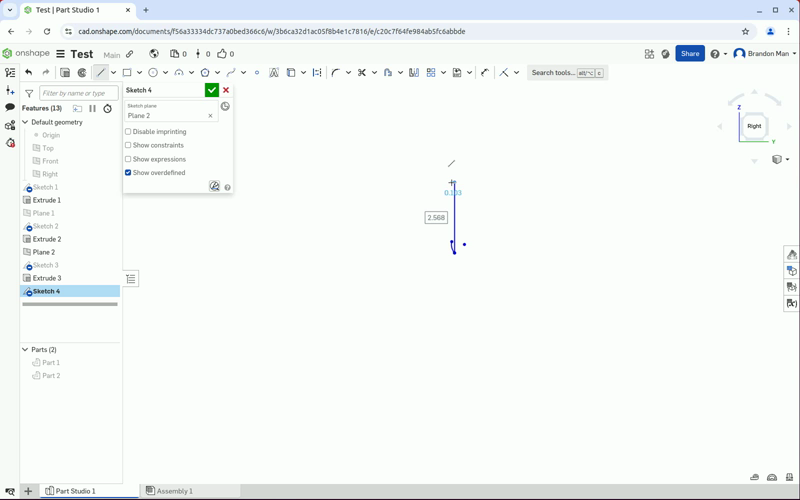
scroll(6)
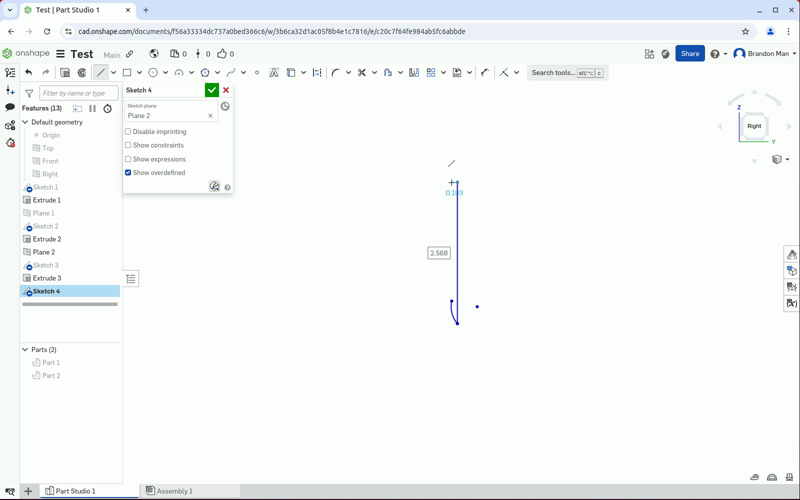
click(451, 182)
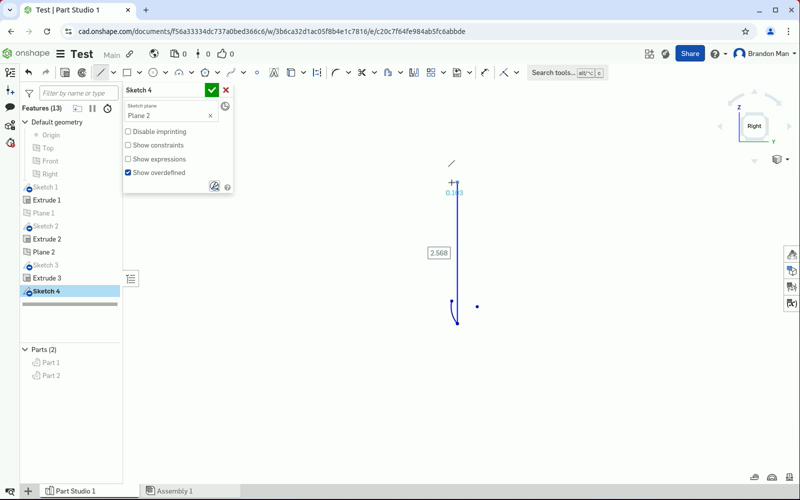
scroll(-6)
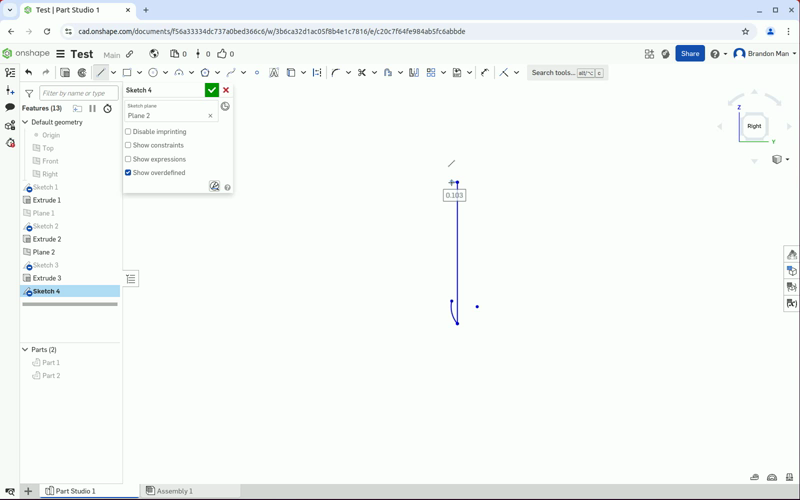
scroll(-6)
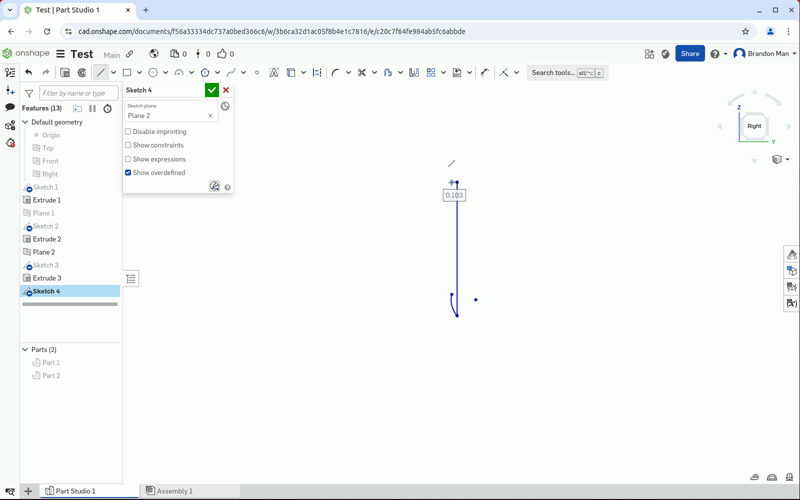
scroll(-6)
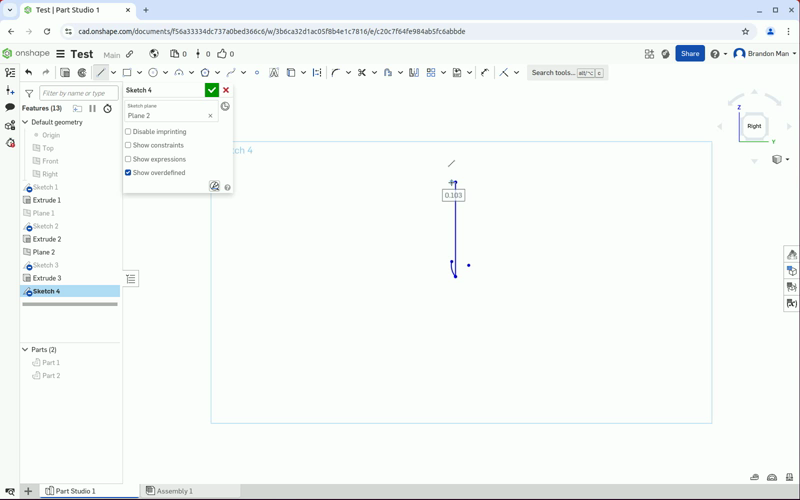
scroll(-6)
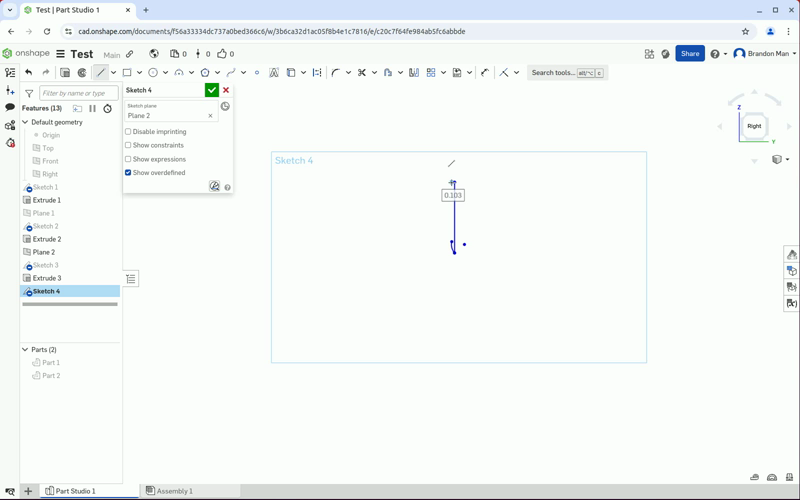
scroll(-6)
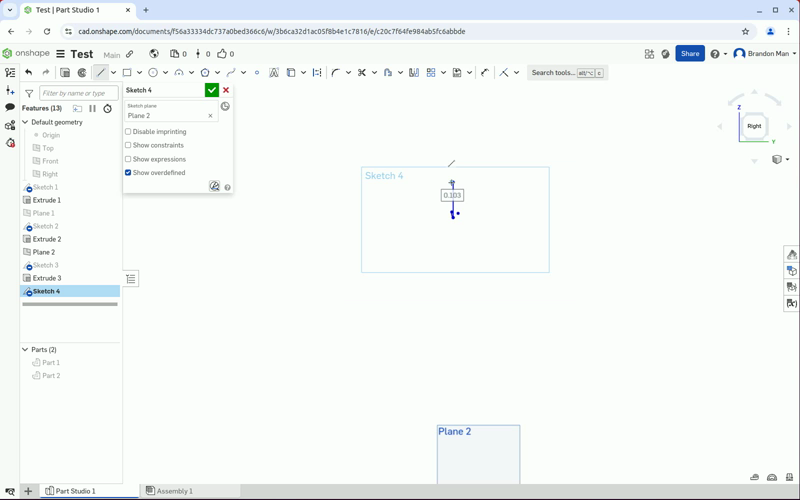
scroll(-6)
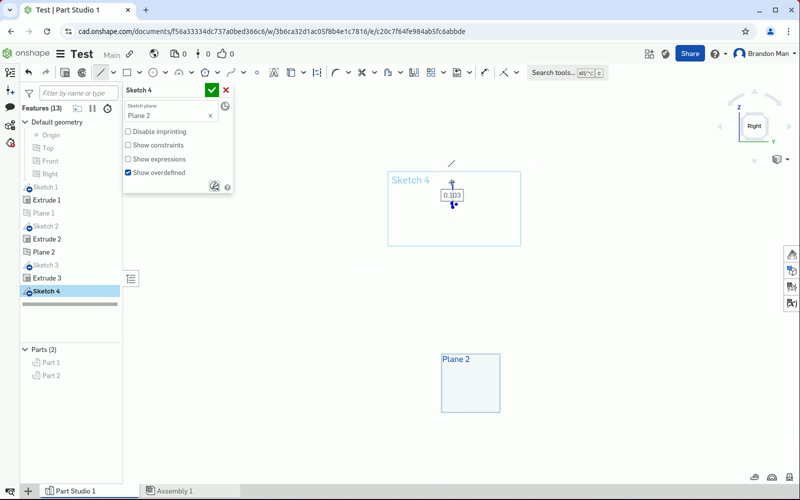
scroll(-6)
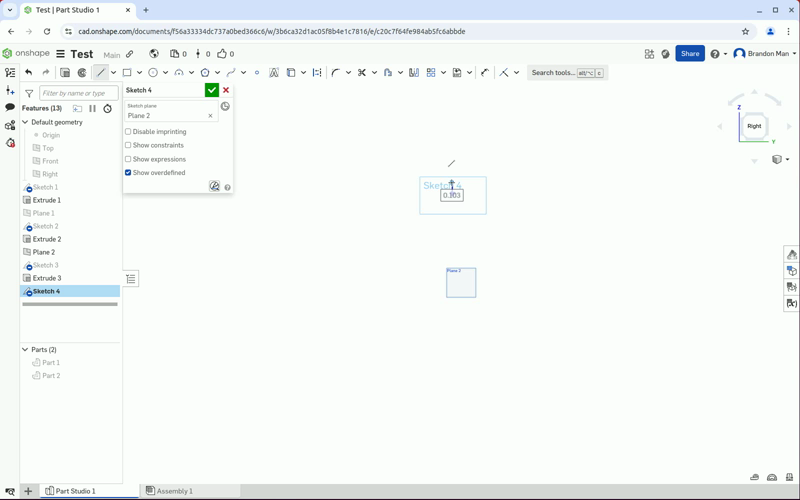
key_up(shift)
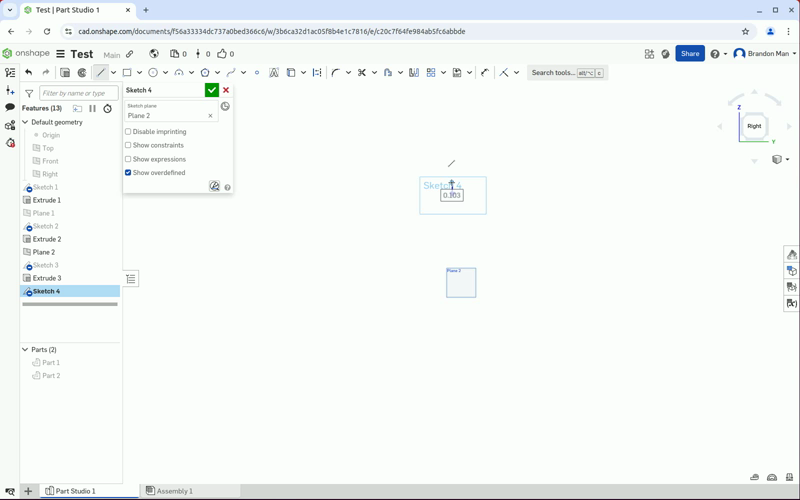
mouse_move(481, 182)
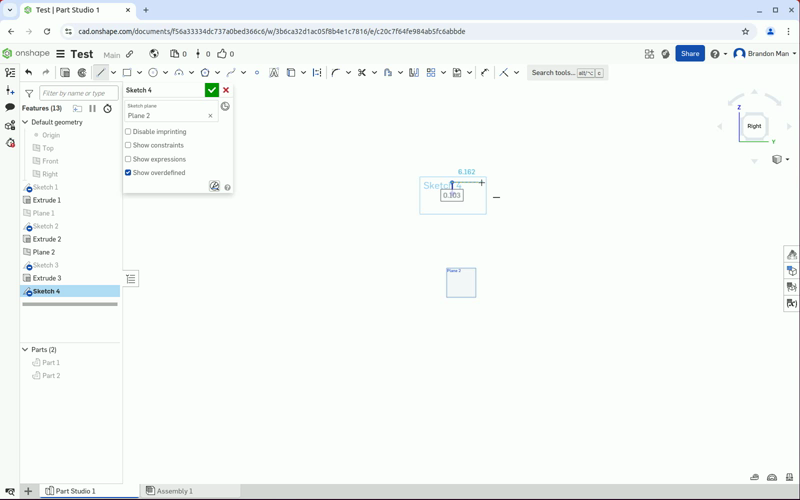
key_down(shift)
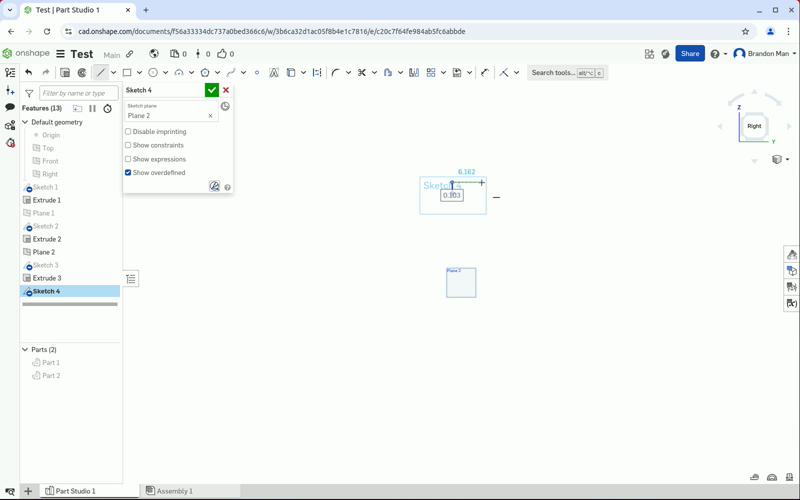
mouse_move(451, 192)
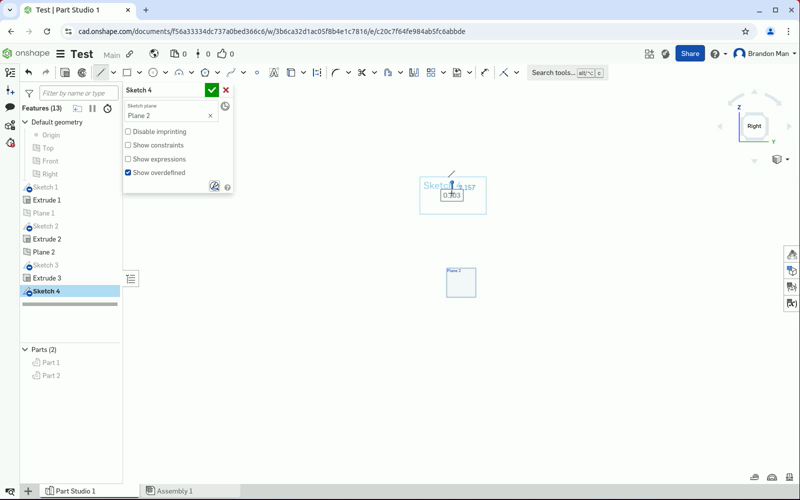
scroll(6)
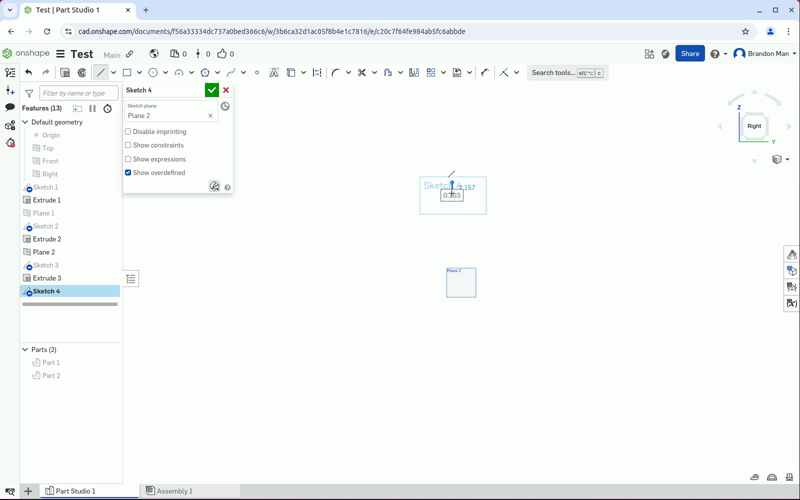
scroll(6)
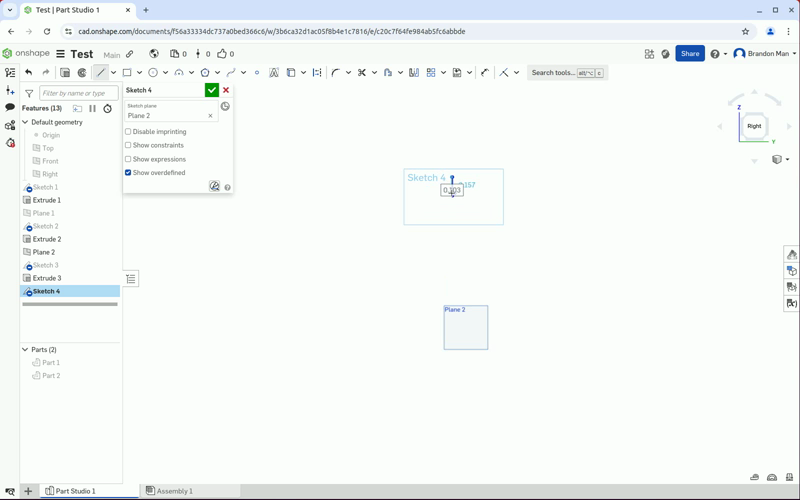
scroll(6)
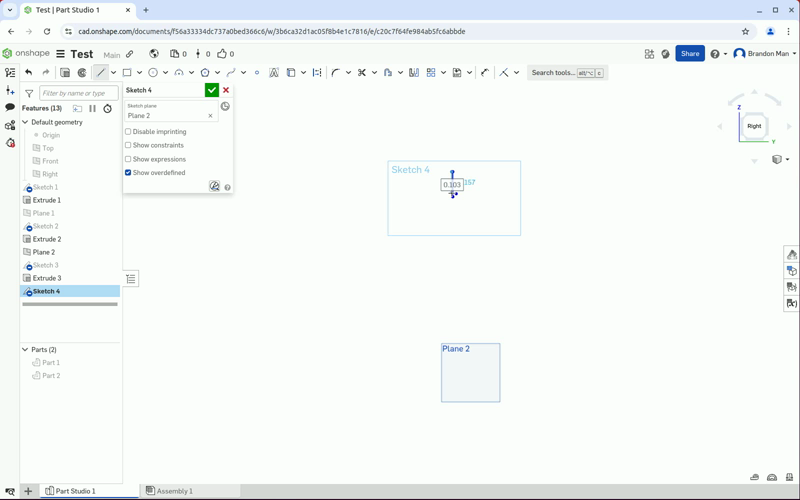
scroll(6)
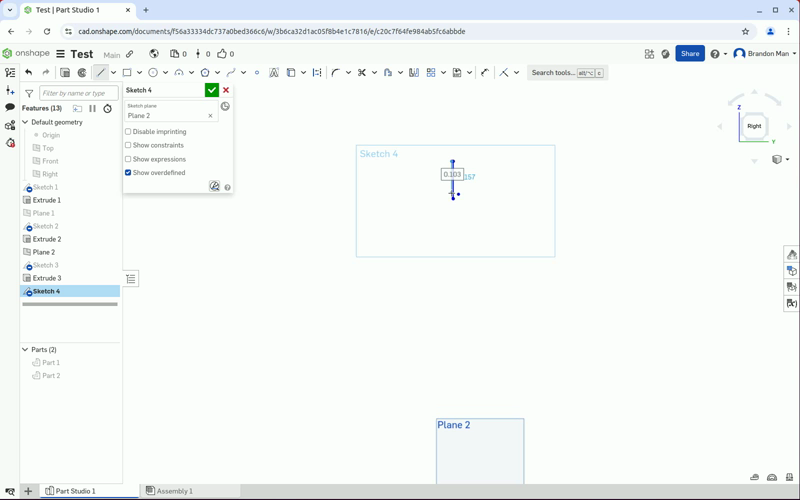
scroll(6)
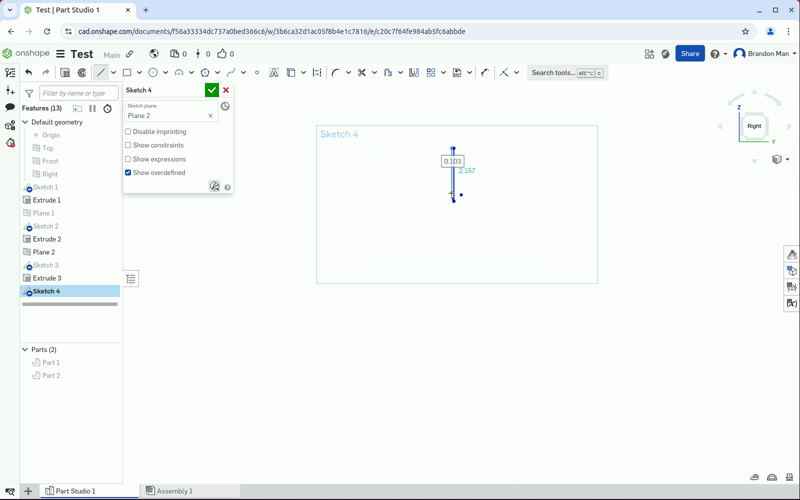
scroll(6)
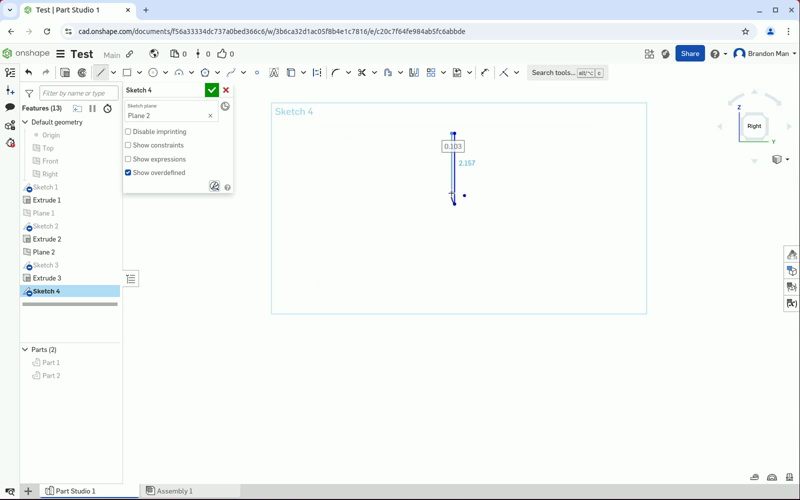
scroll(6)
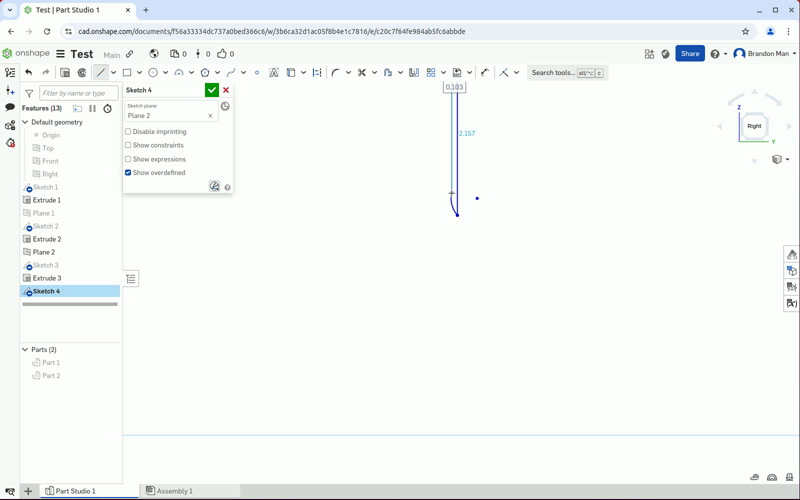
key_up(shift)
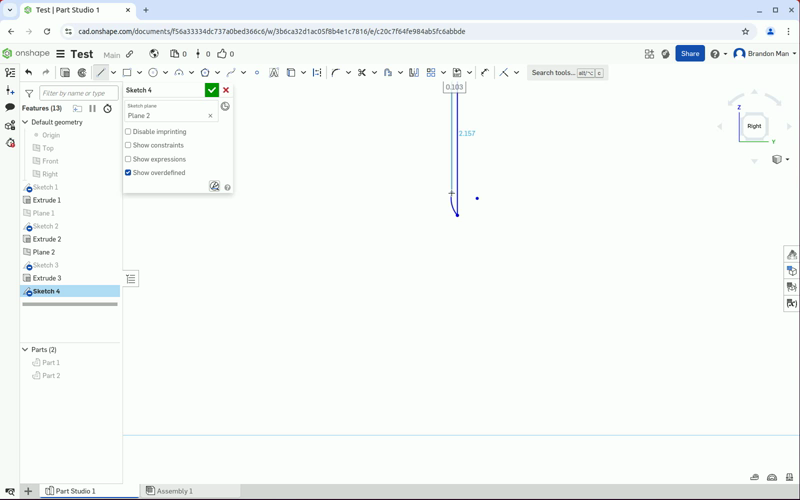
click(451, 192)
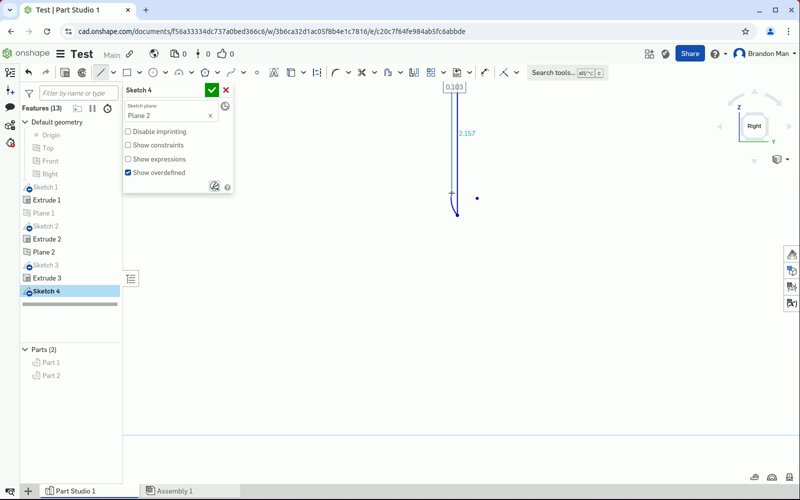
scroll(-6)
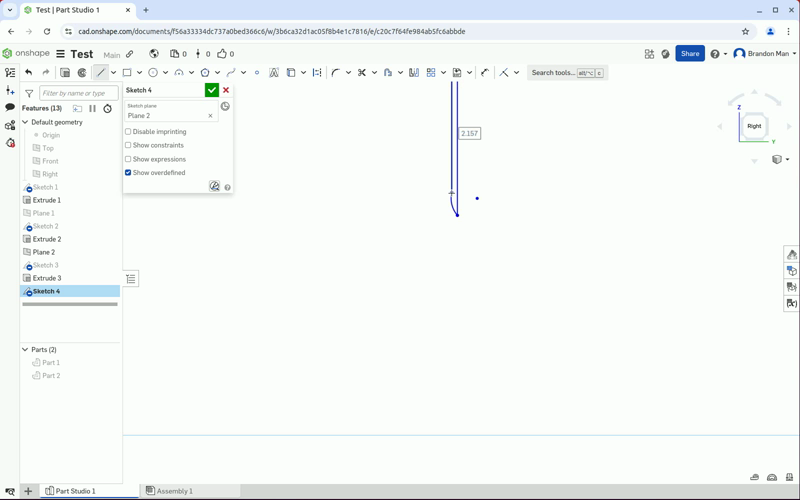
scroll(-6)
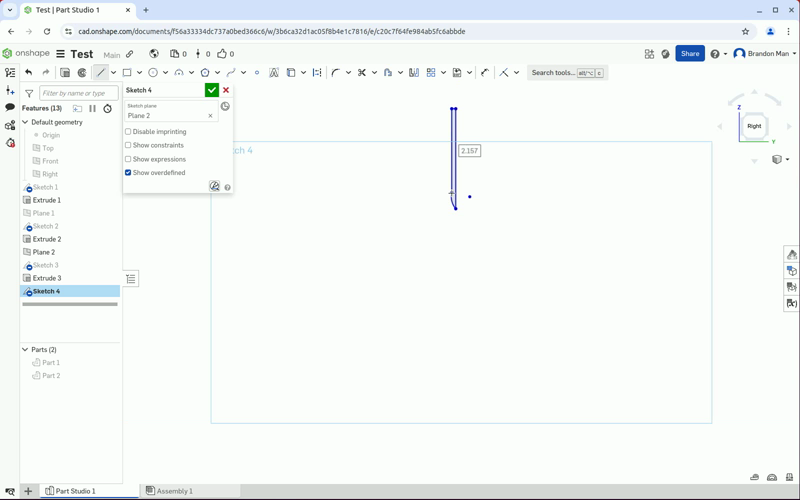
scroll(-6)
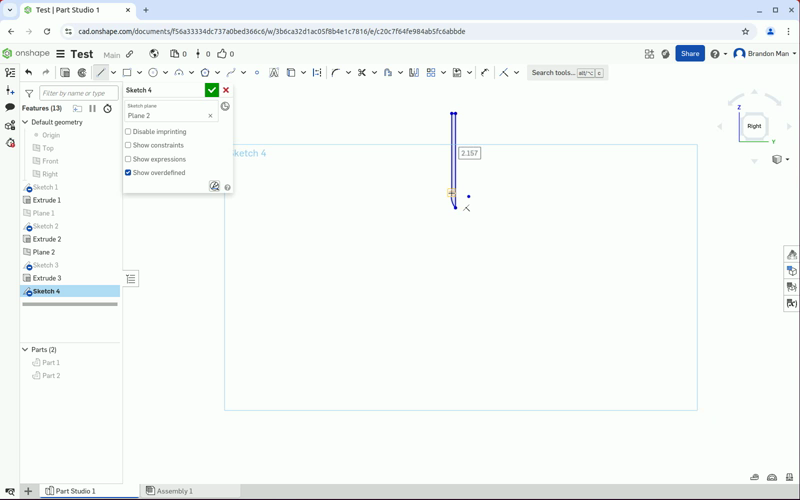
scroll(-6)
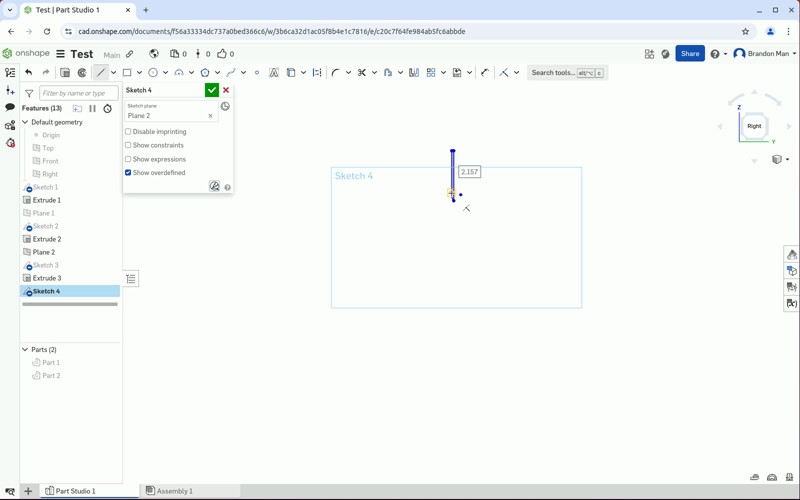
scroll(-6)
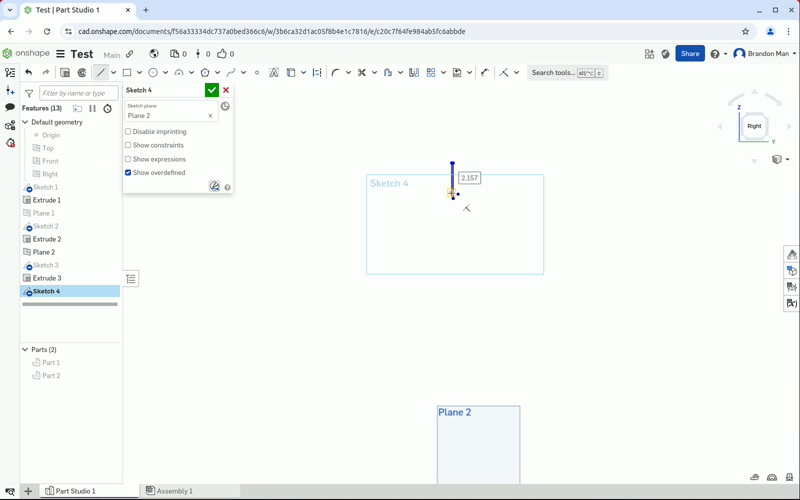
scroll(-6)
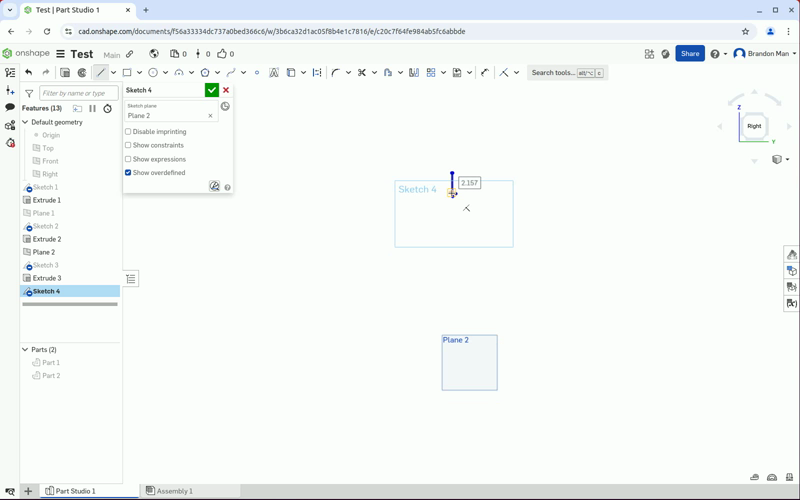
scroll(-6)
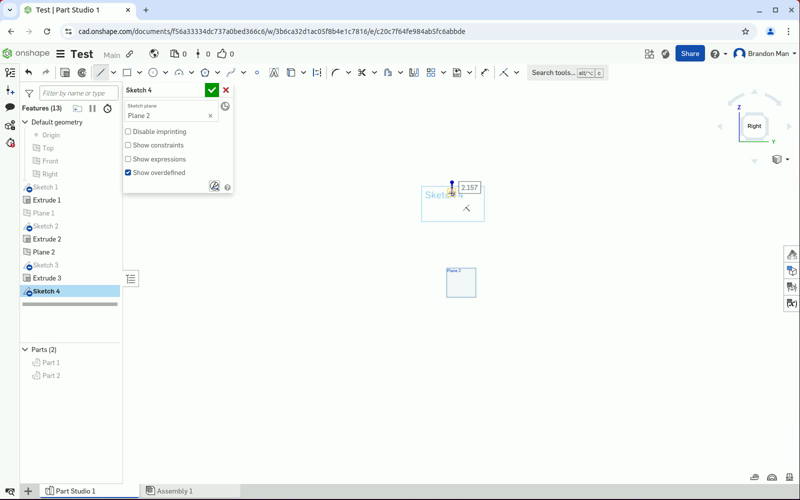
key(esc)
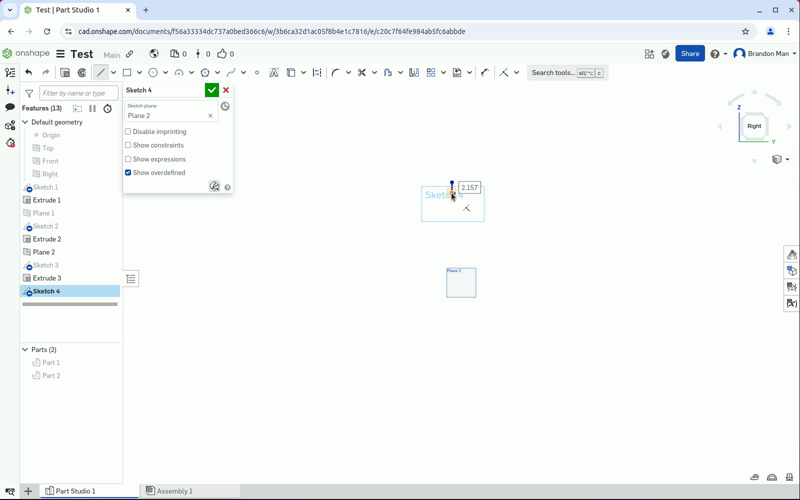
mouse_move(452, 186)
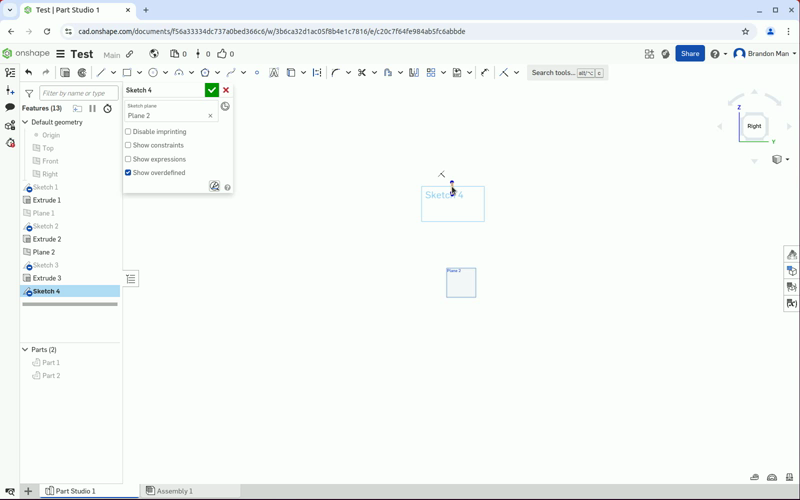
scroll(6)
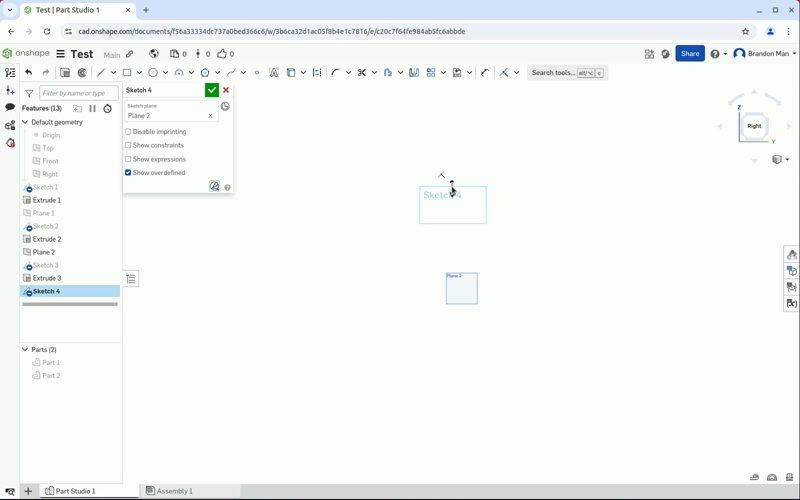
scroll(6)
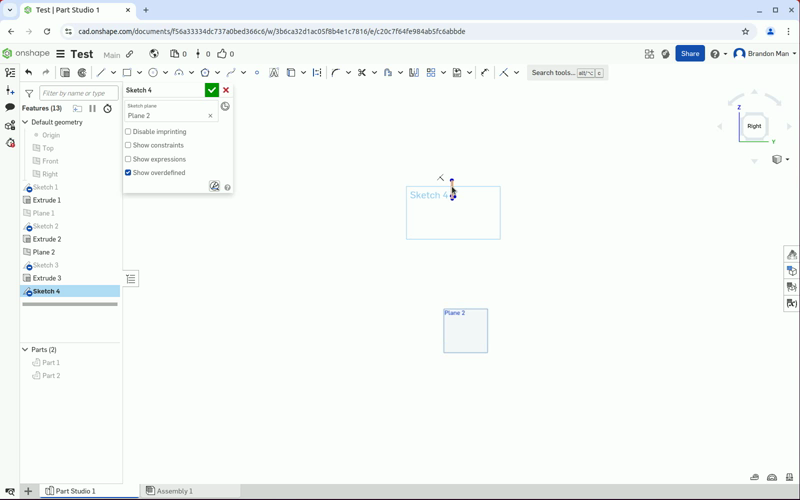
scroll(6)
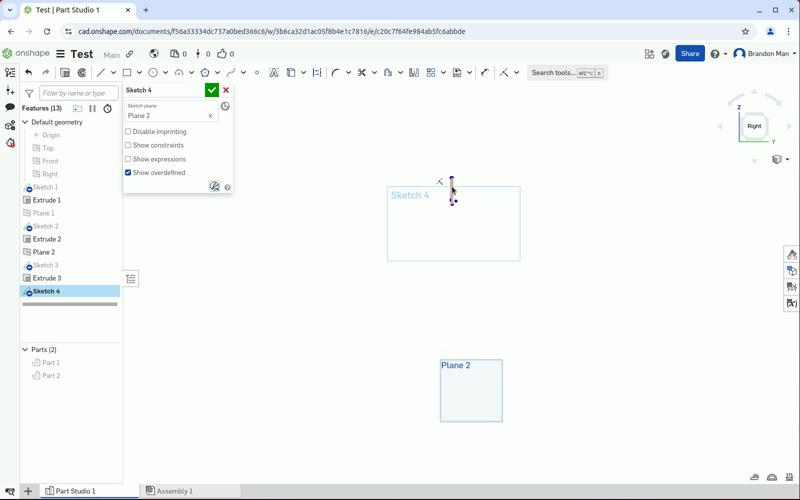
scroll(6)
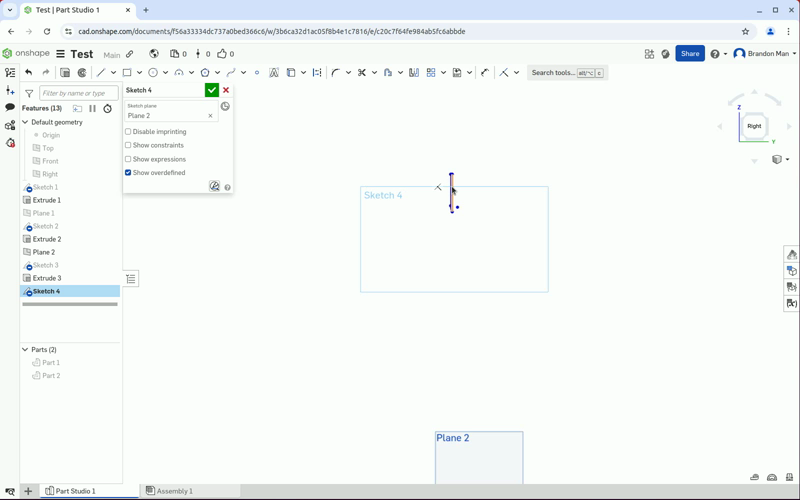
scroll(6)
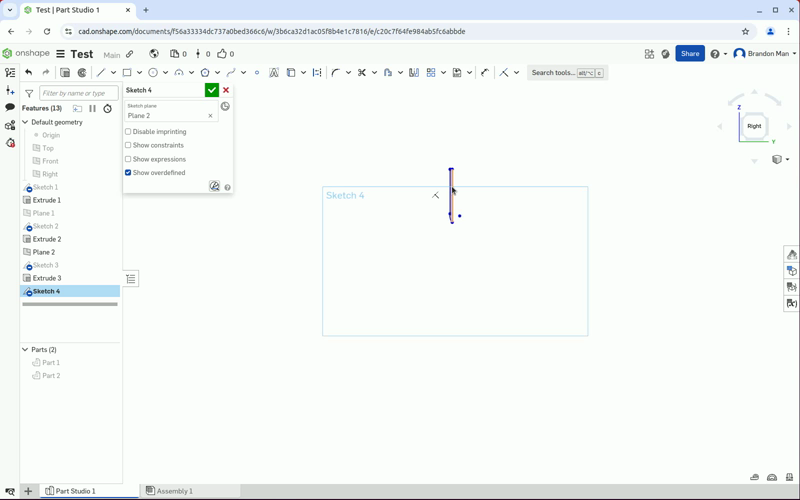
scroll(6)
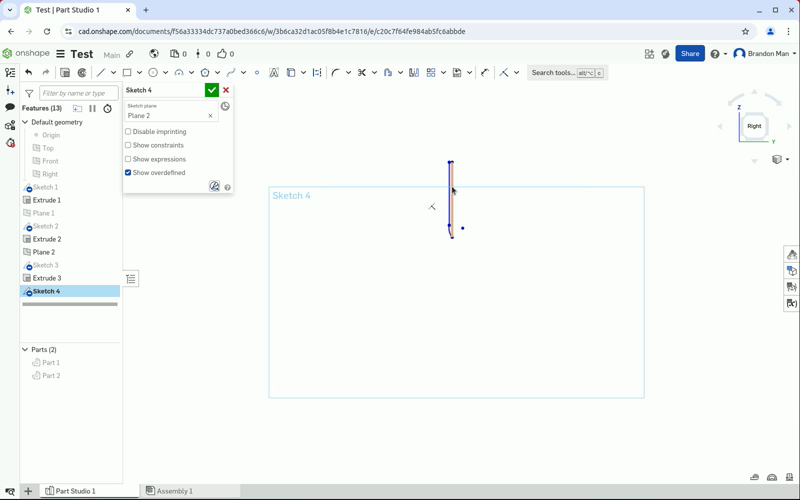
scroll(6)
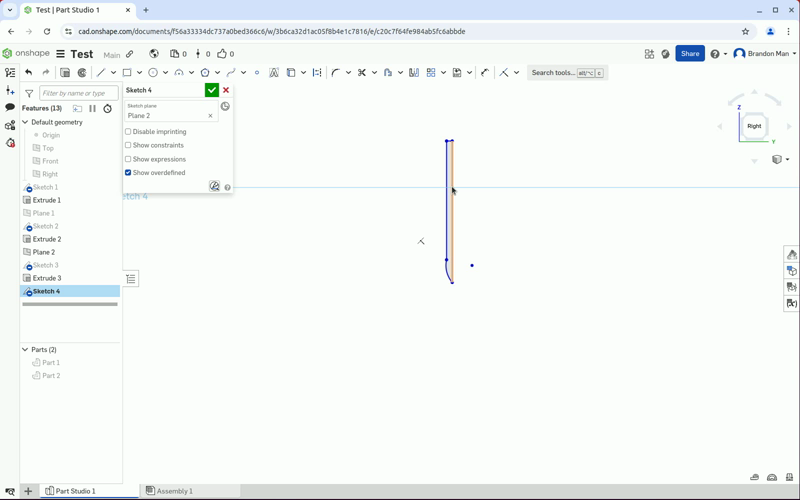
click(452, 186)
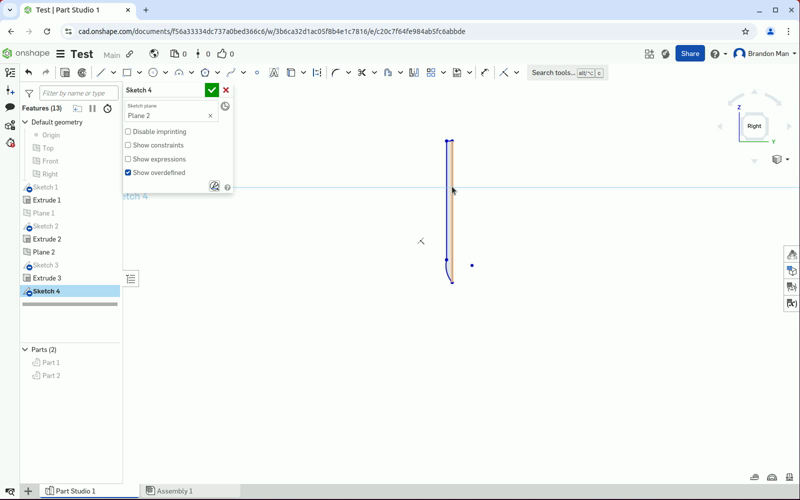
scroll(-6)
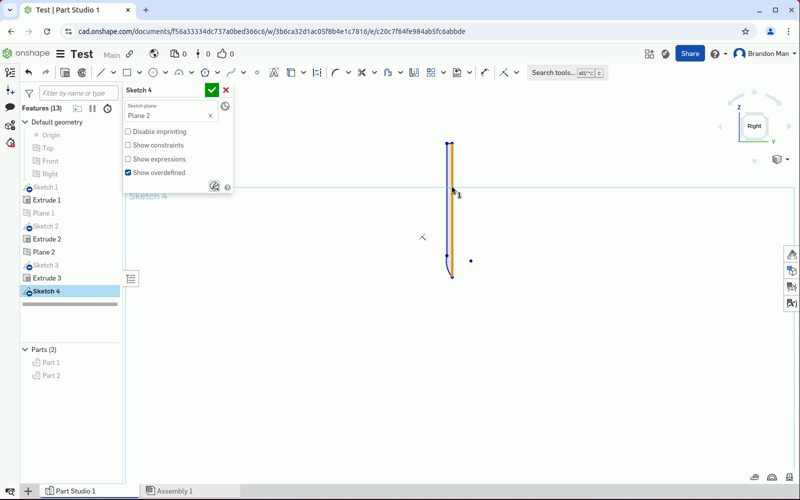
scroll(-6)
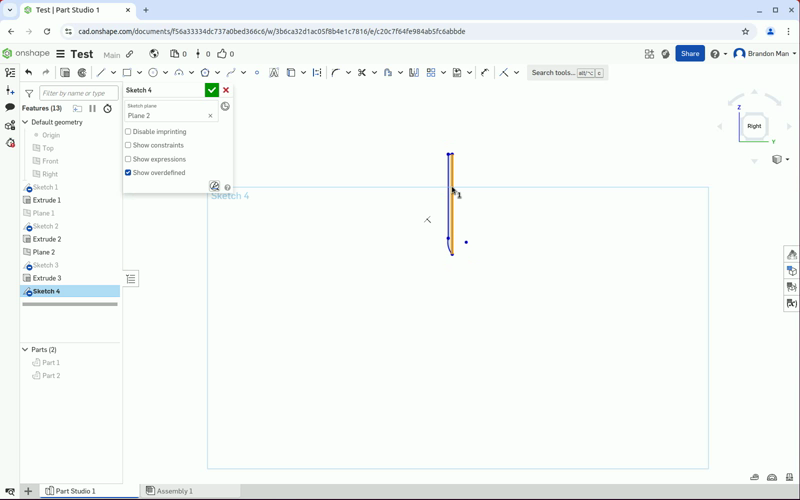
scroll(-6)
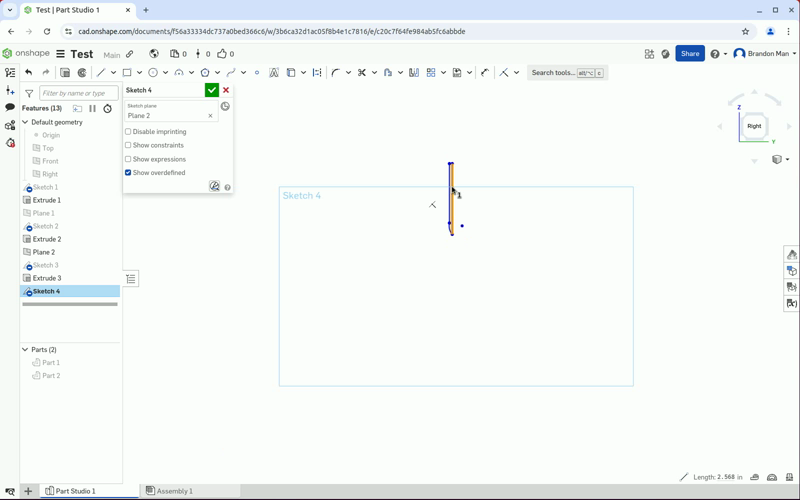
scroll(-6)
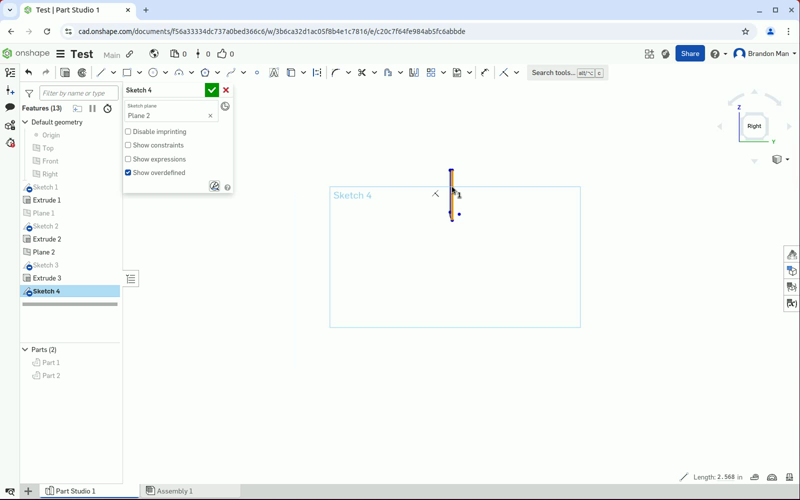
scroll(-6)
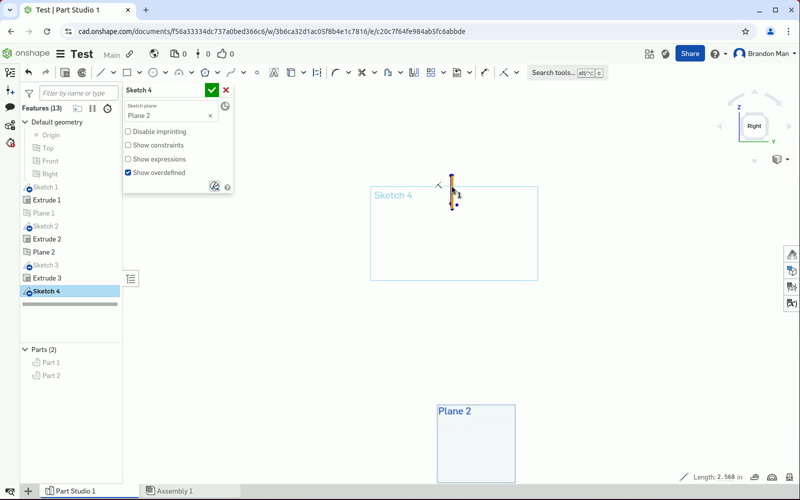
scroll(-6)
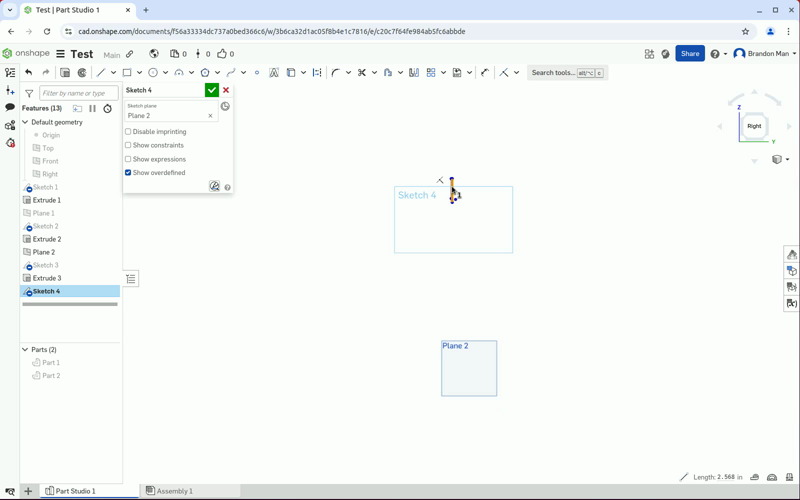
scroll(-6)
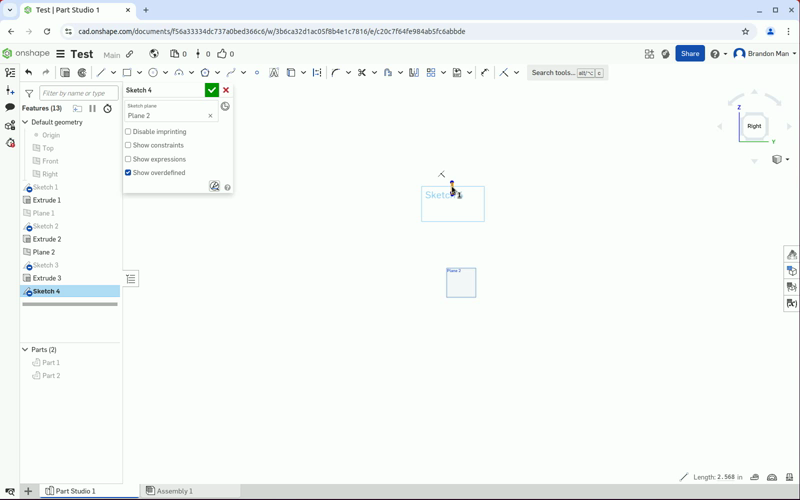
mouse_move(73, 352)
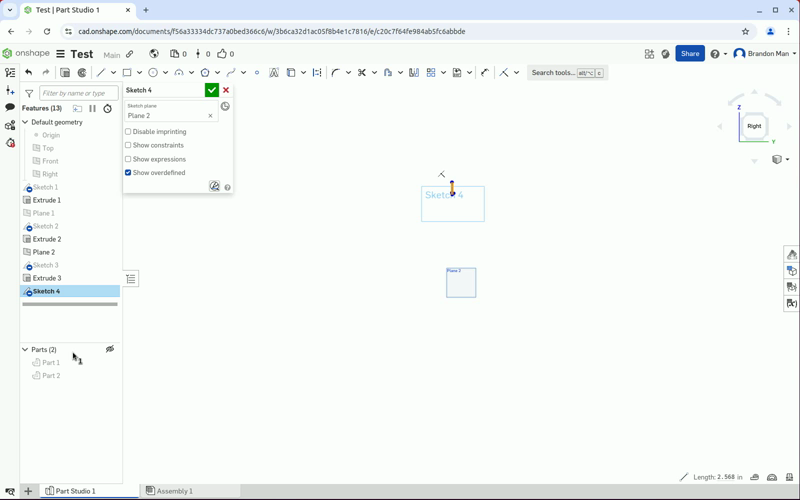
key(shift+y)
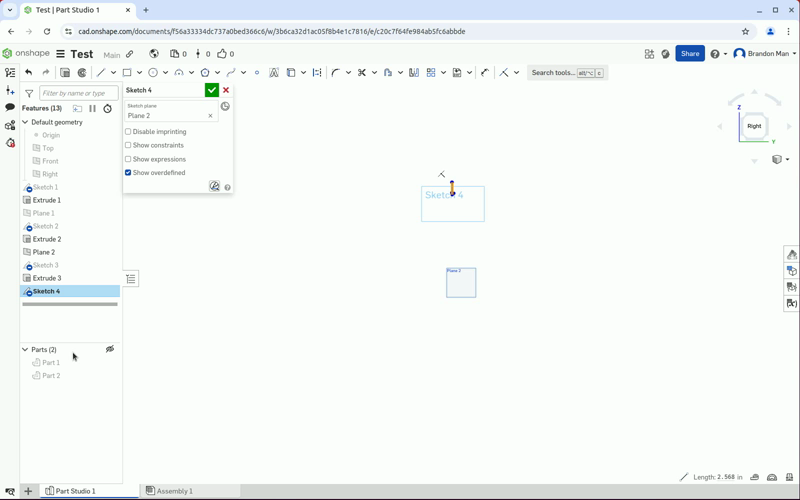
key(shift+e)
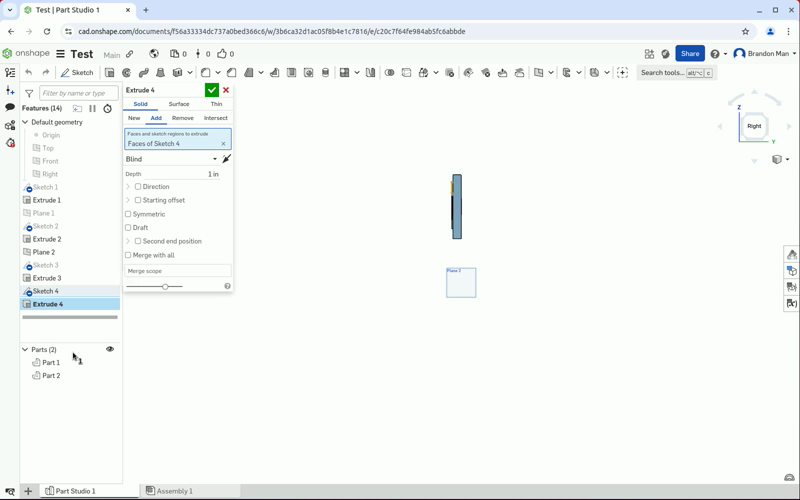
mouse_move(143, 106)
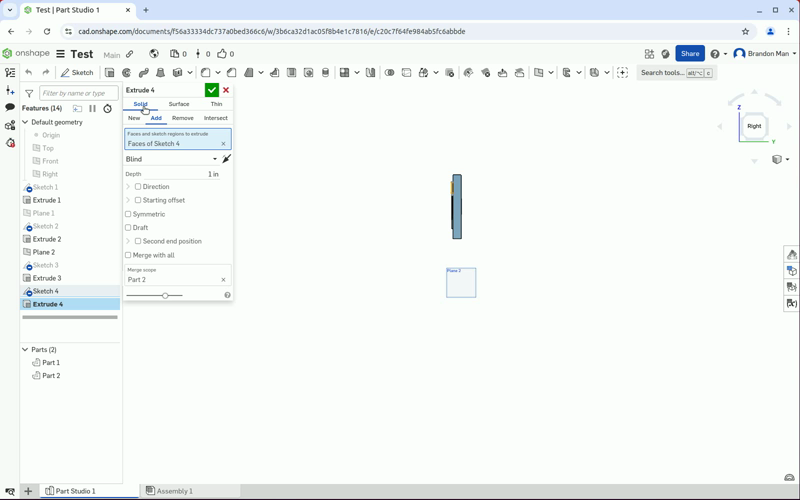
click(143, 106)
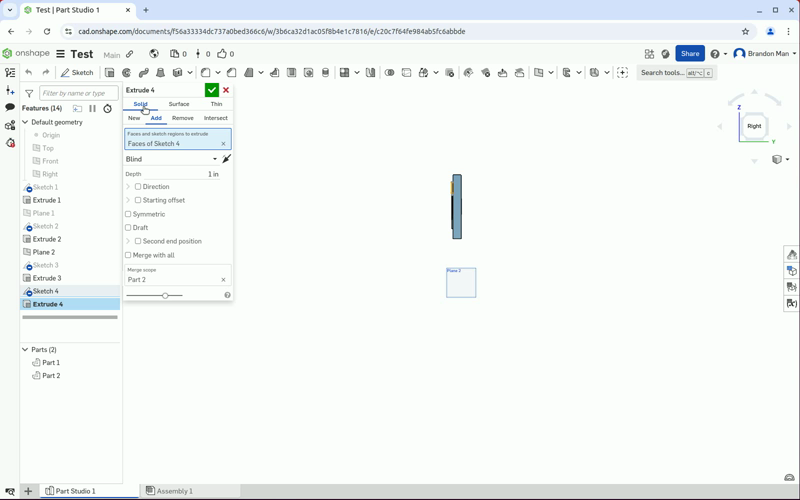
mouse_move(137, 120)
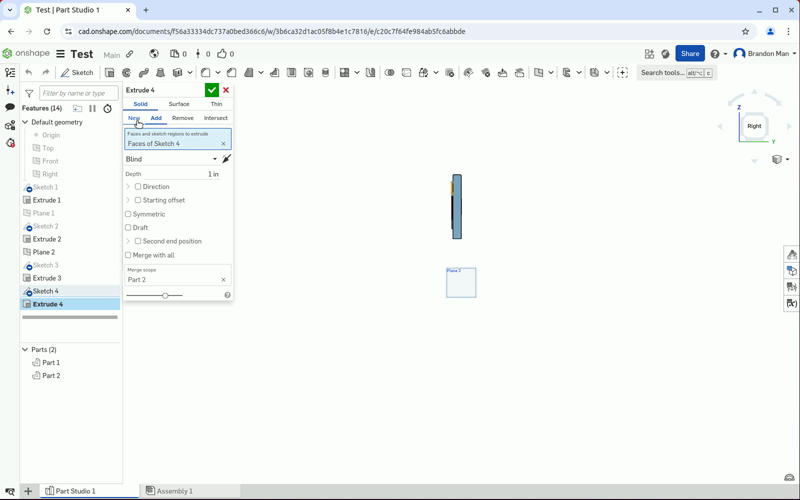
click(137, 120)
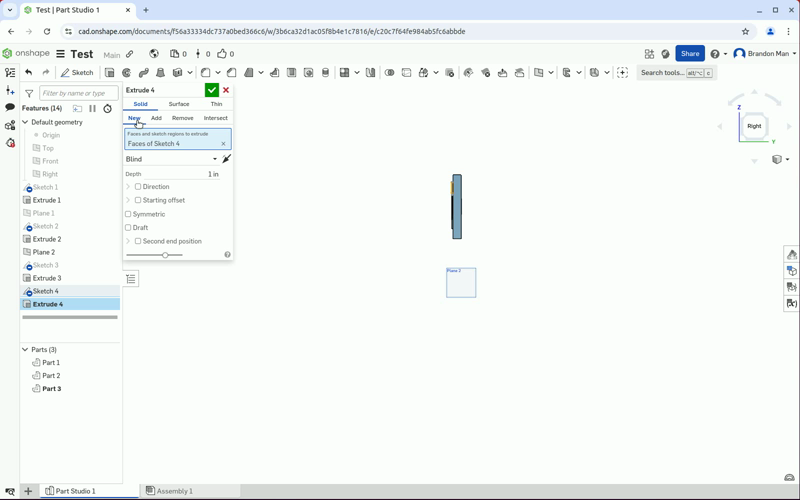
key(tab, 4)
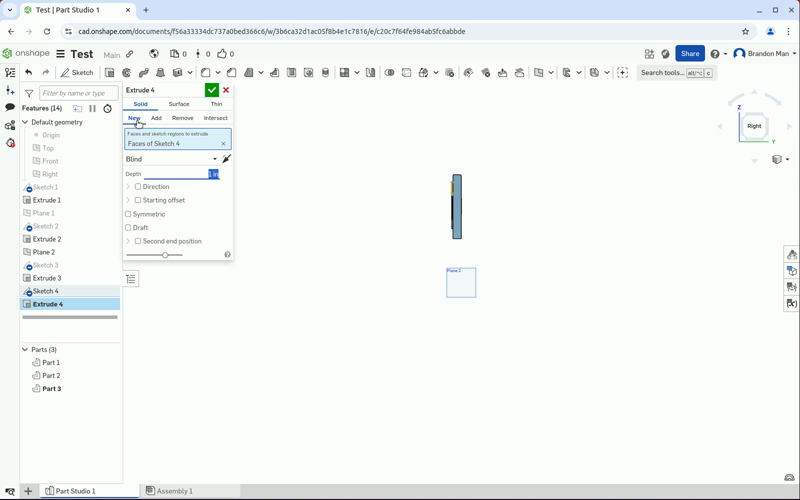
text(-3.37)
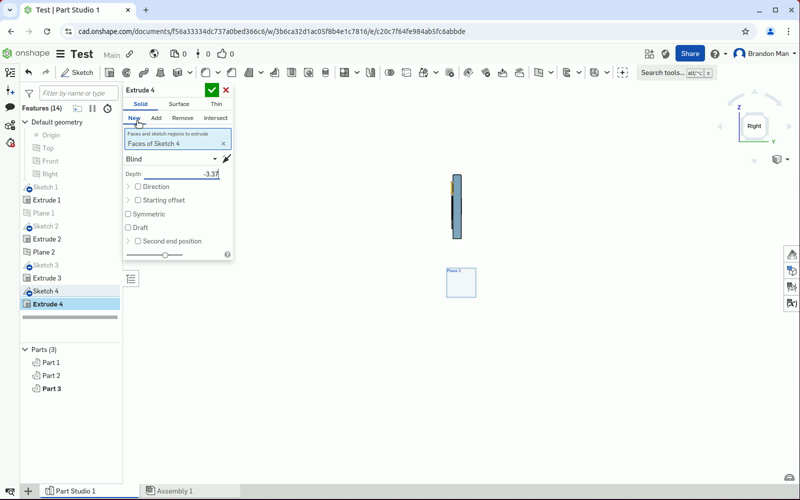
key(enter)
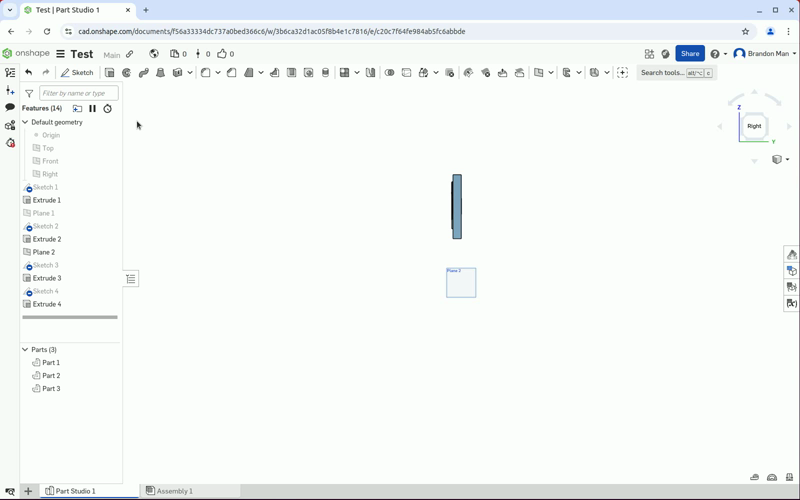
key(shift+h)
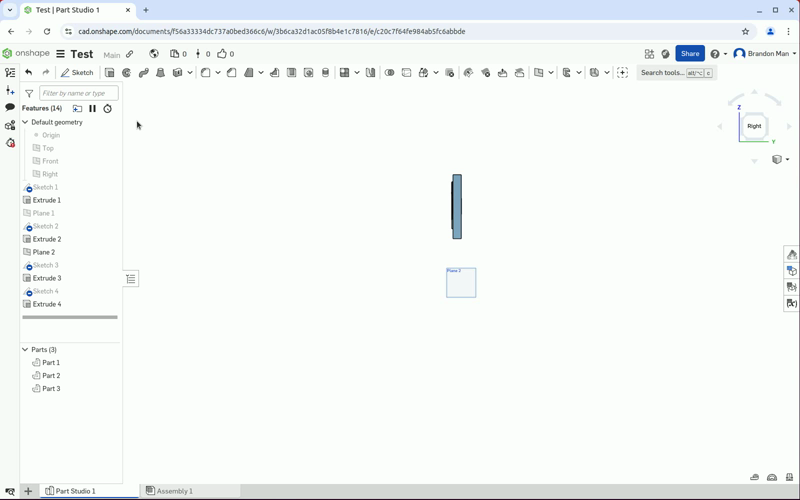
key(shift+h)
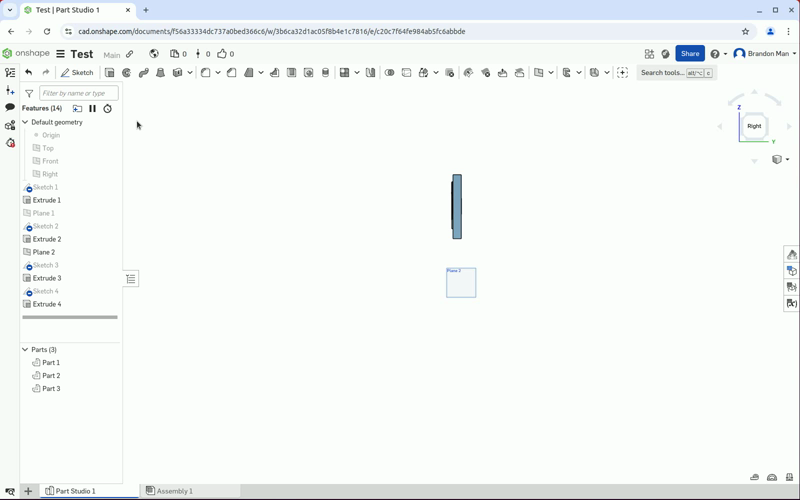
mouse_move(73, 189)
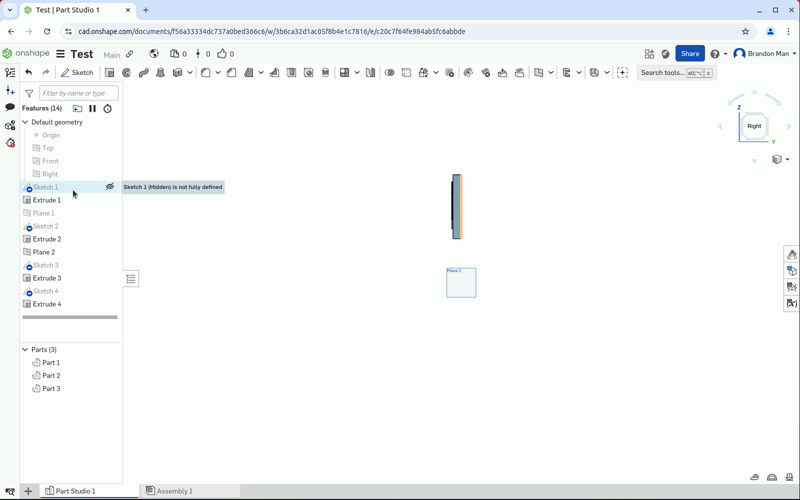
click(73, 189)
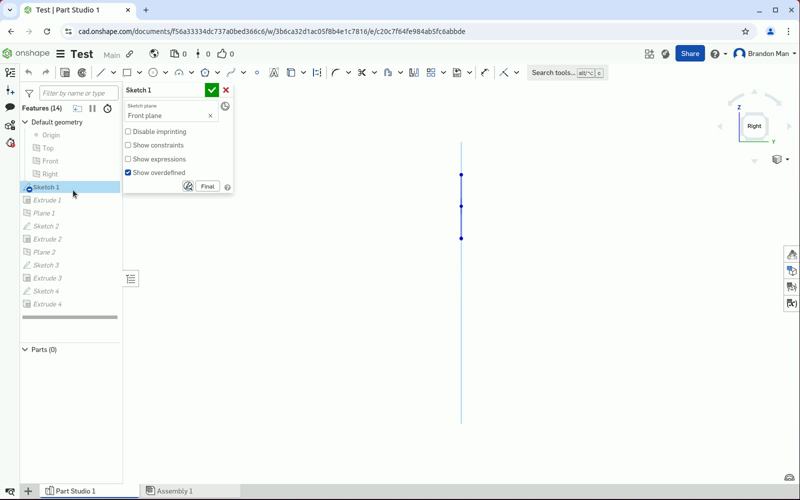
mouse_move(229, 92)
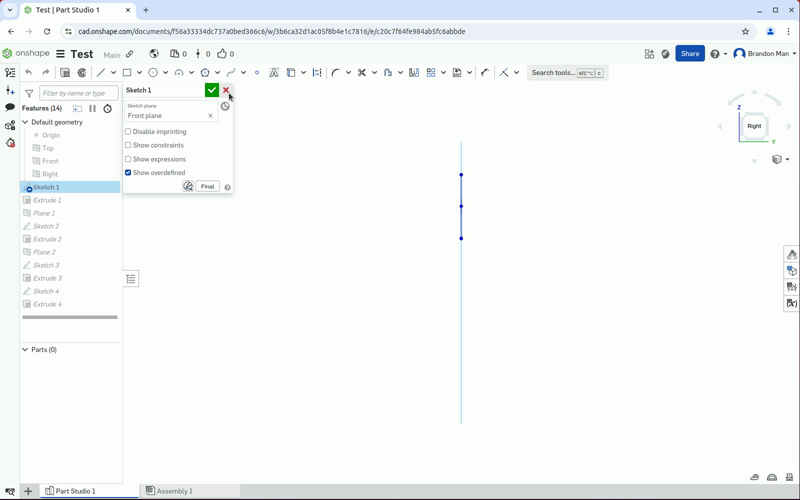
click(229, 92)
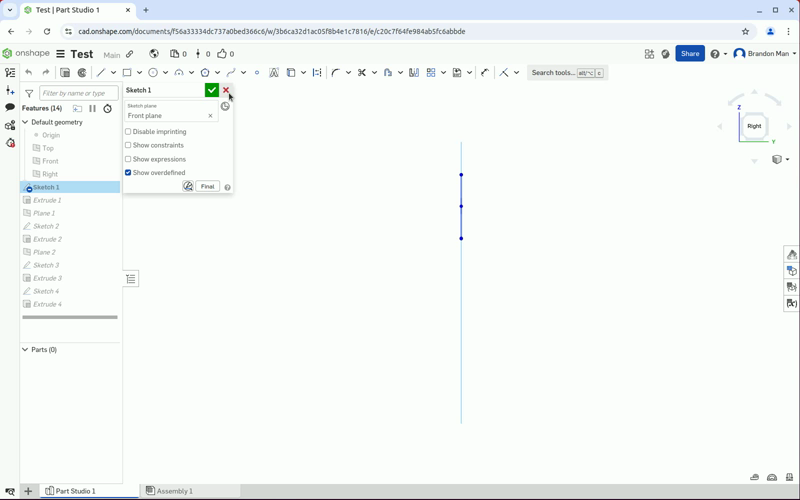
key(shift+s)
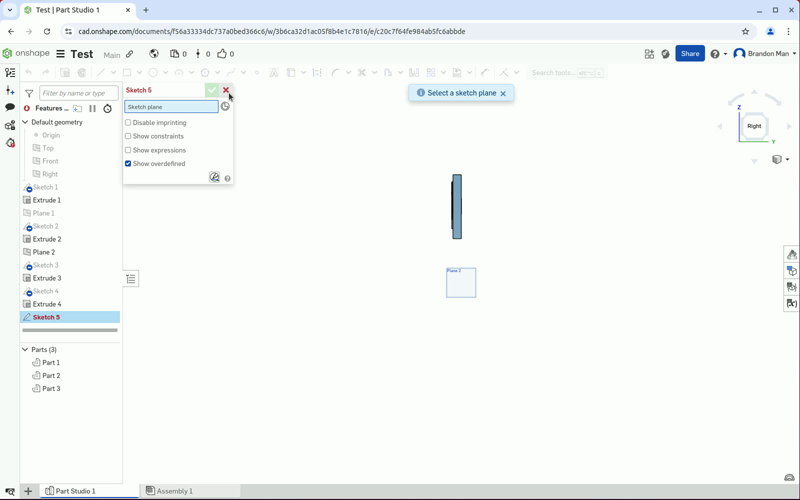
mouse_move(73, 254)
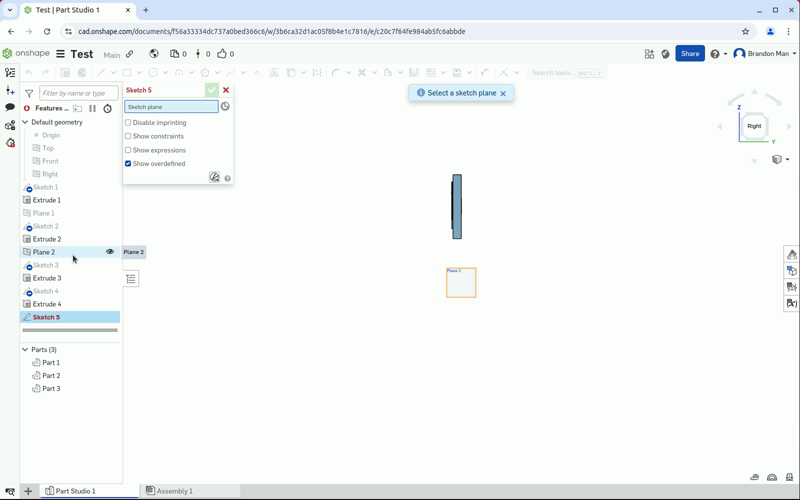
click(73, 254)
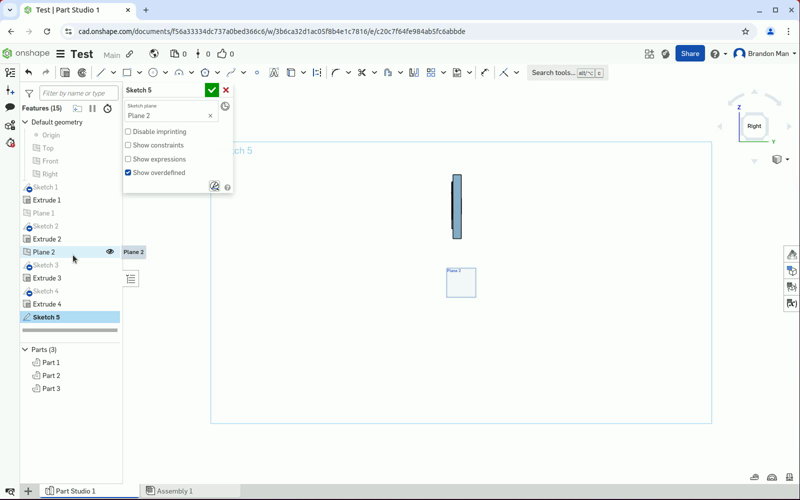
mouse_move(73, 352)
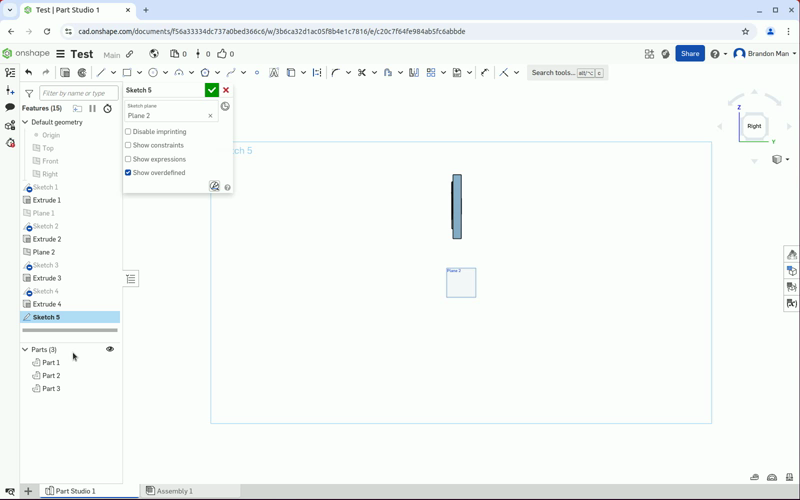
key(y)
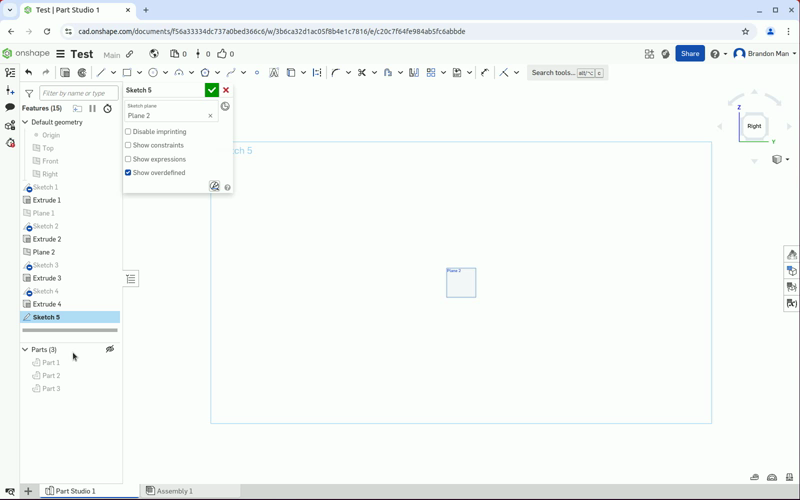
key(l)
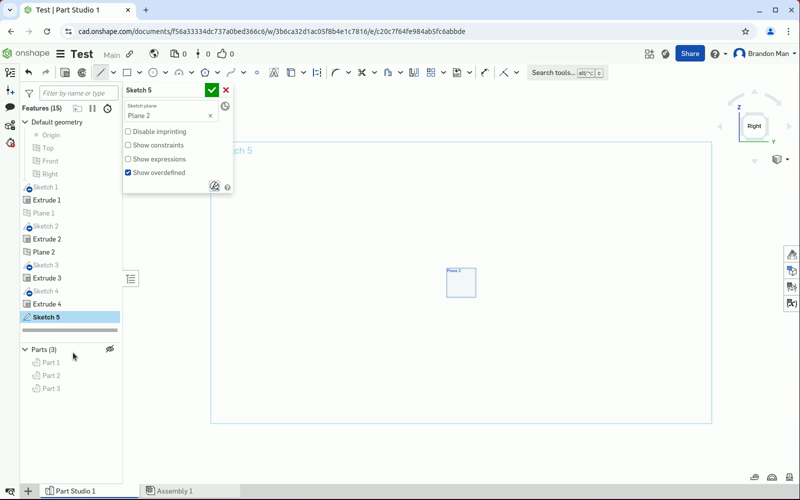
key_down(shift)
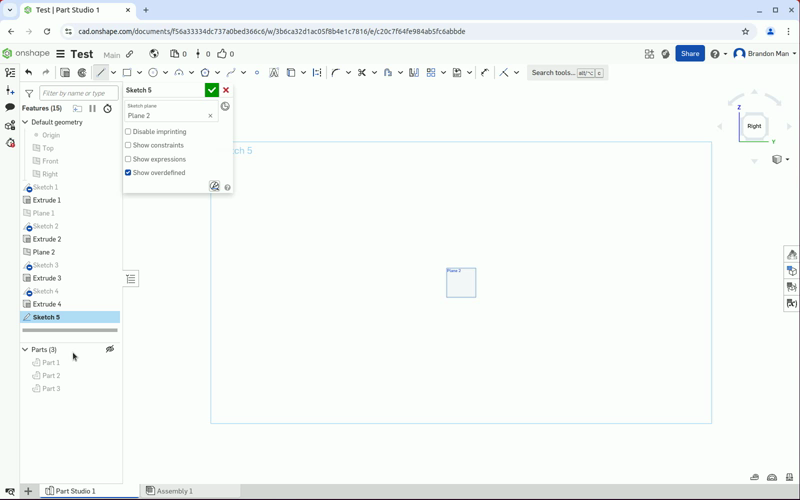
mouse_move(451, 228)
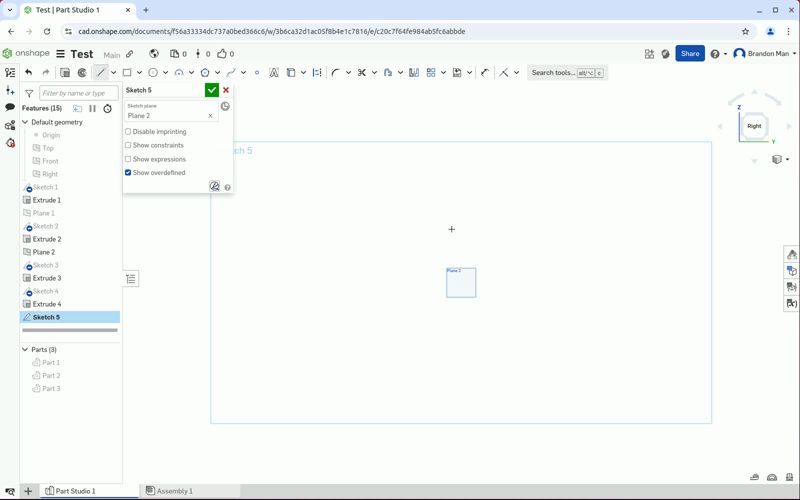
click(451, 228)
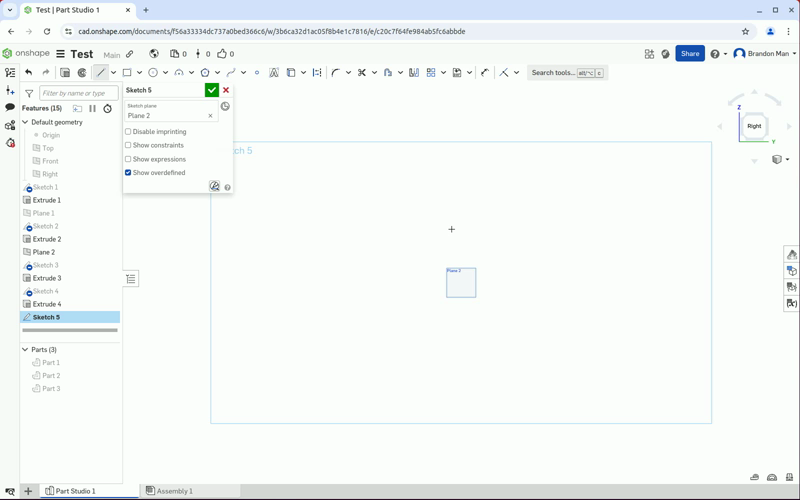
key_up(shift)
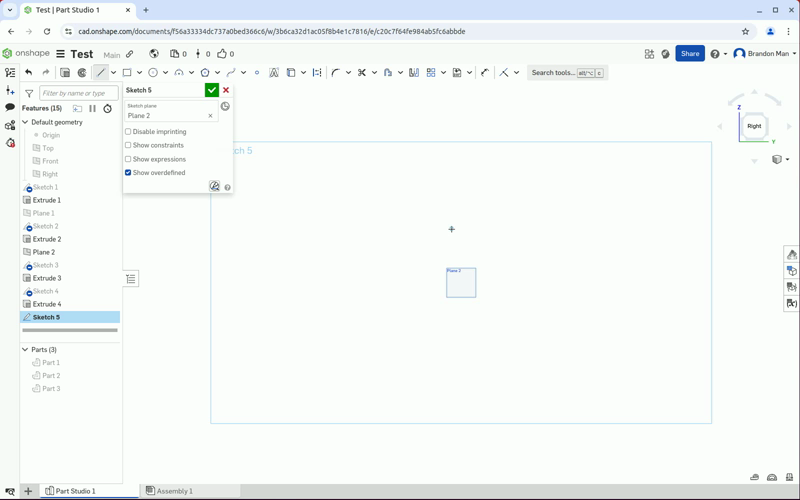
key_down(shift)
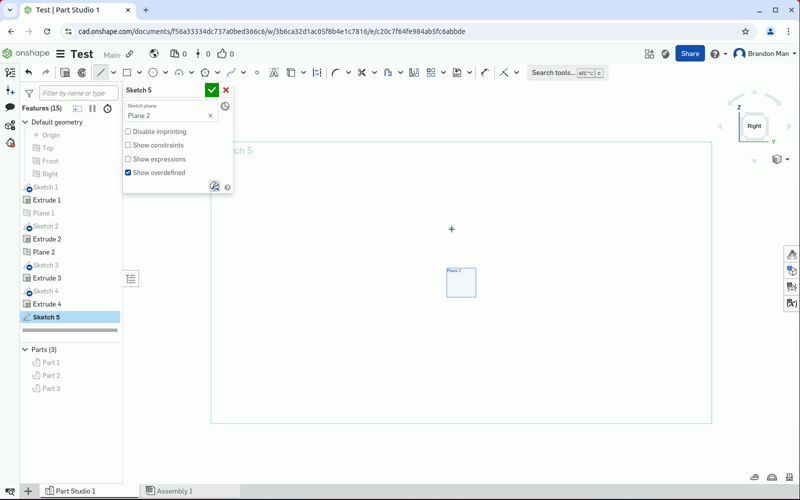
mouse_move(481, 228)
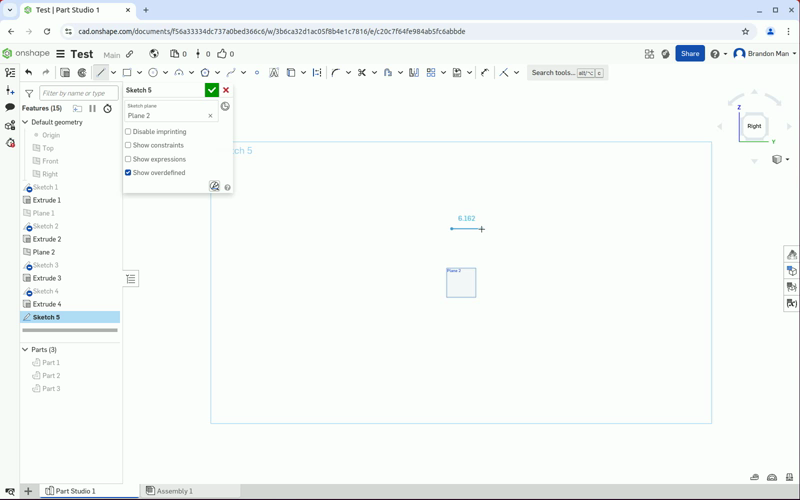
mouse_move(452, 228)
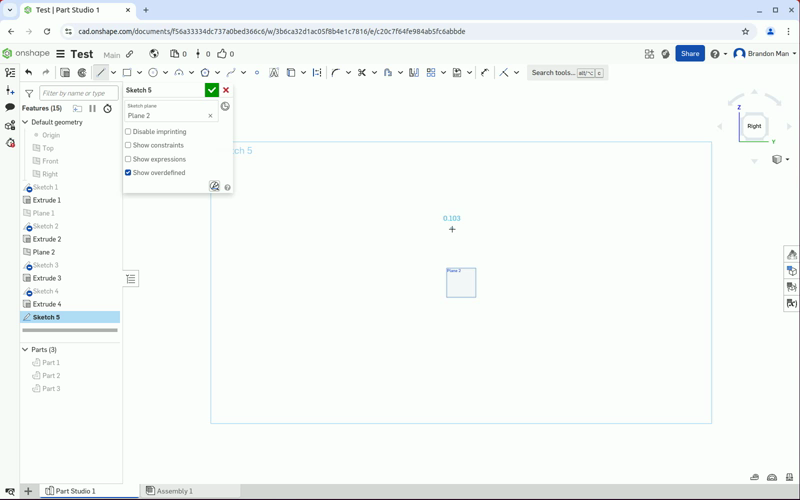
scroll(6)
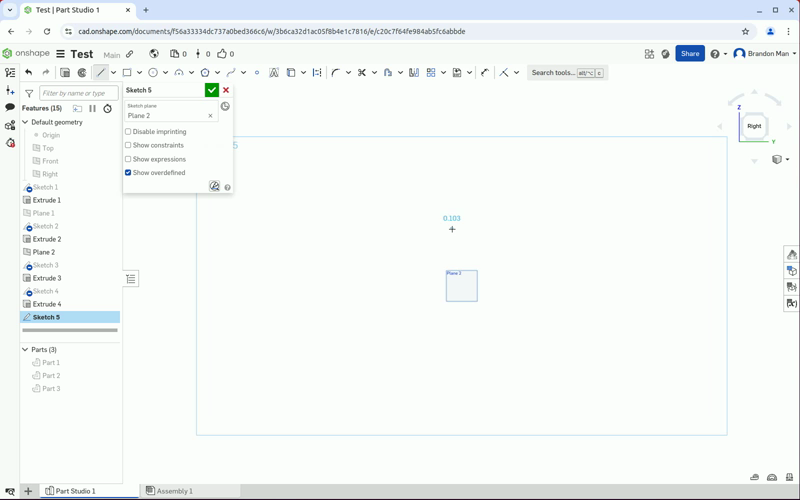
scroll(6)
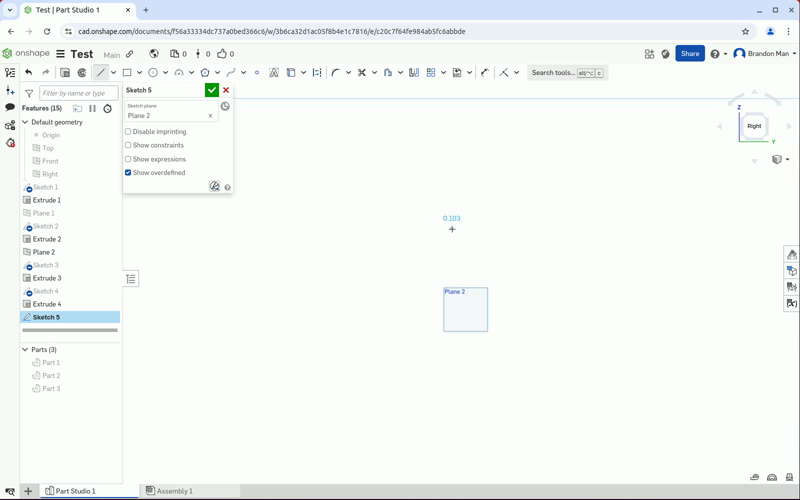
scroll(6)
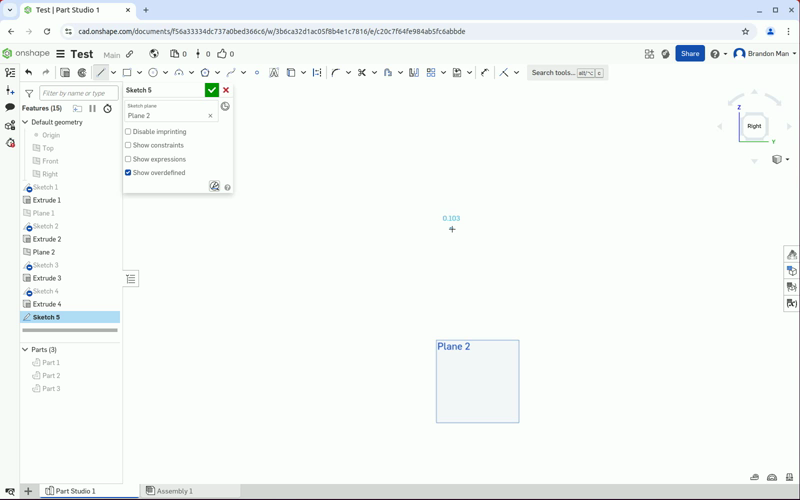
scroll(6)
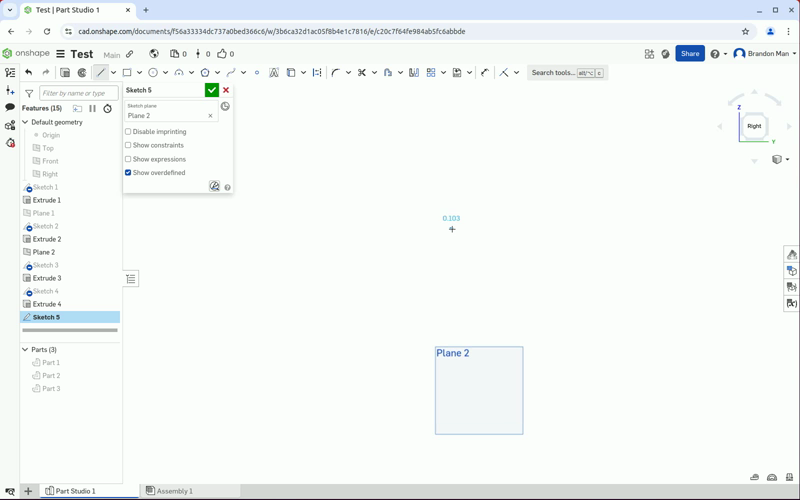
scroll(6)
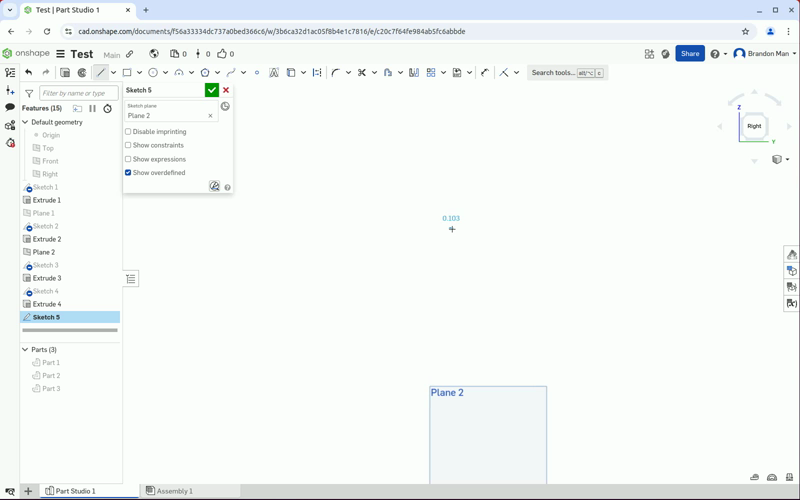
scroll(6)
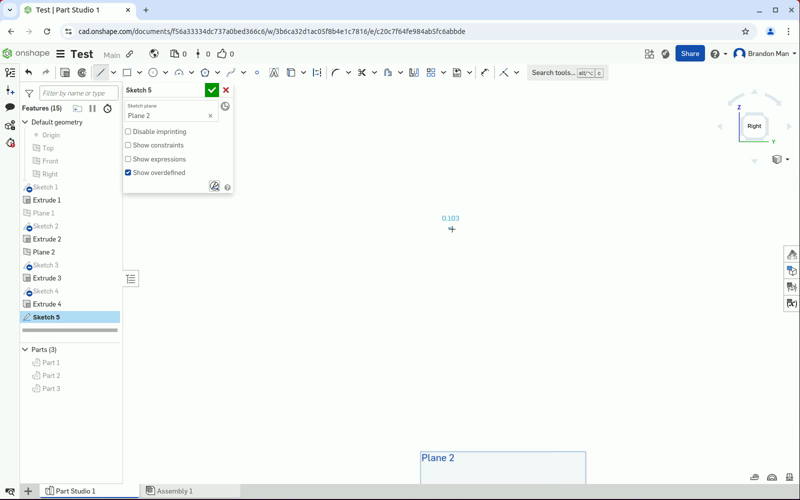
scroll(6)
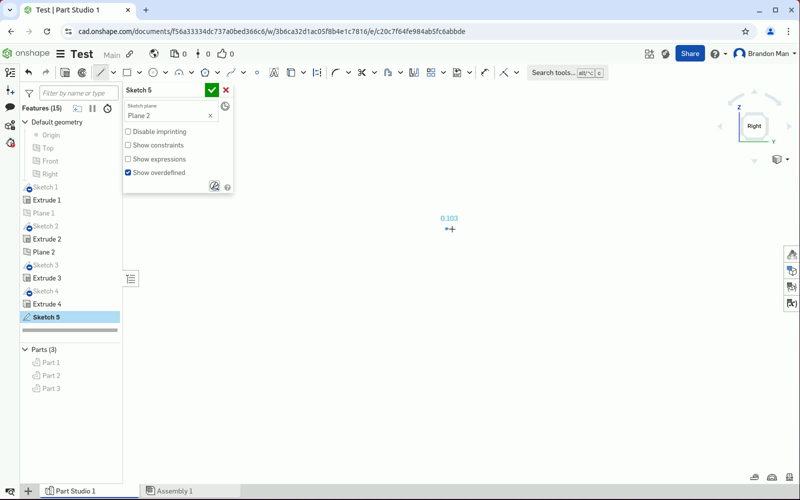
click(452, 228)
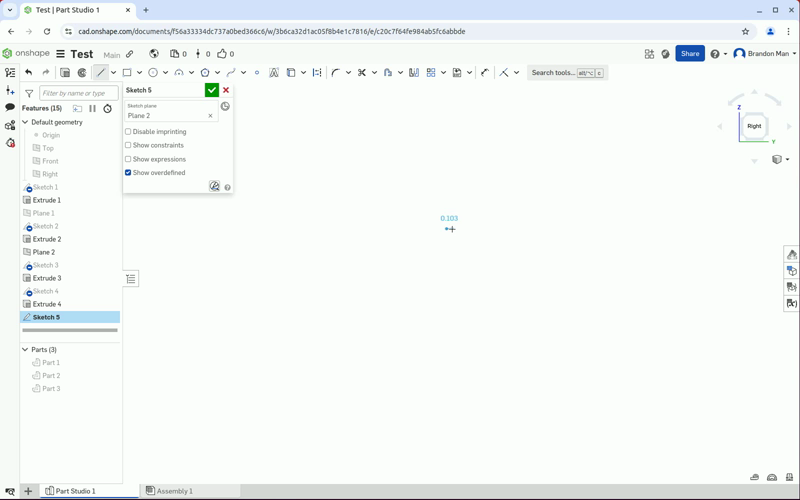
scroll(-6)
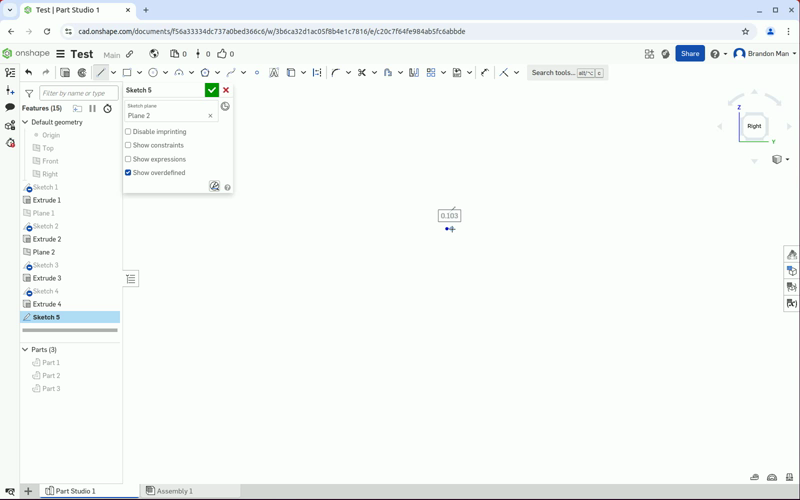
scroll(-6)
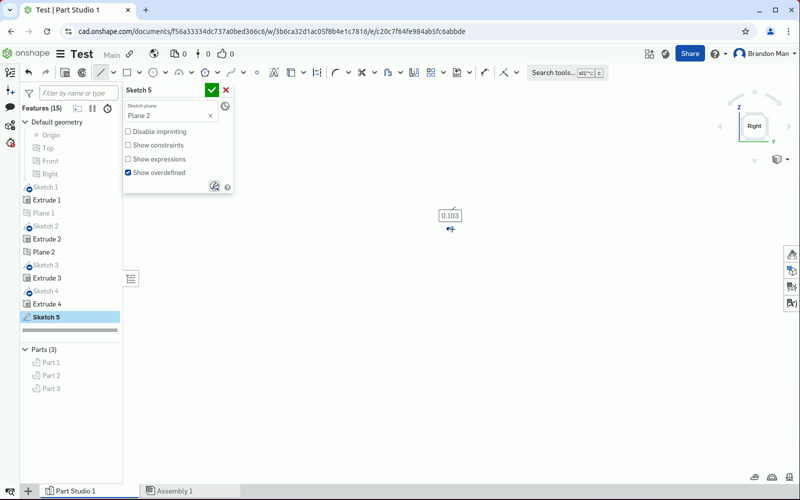
scroll(-6)
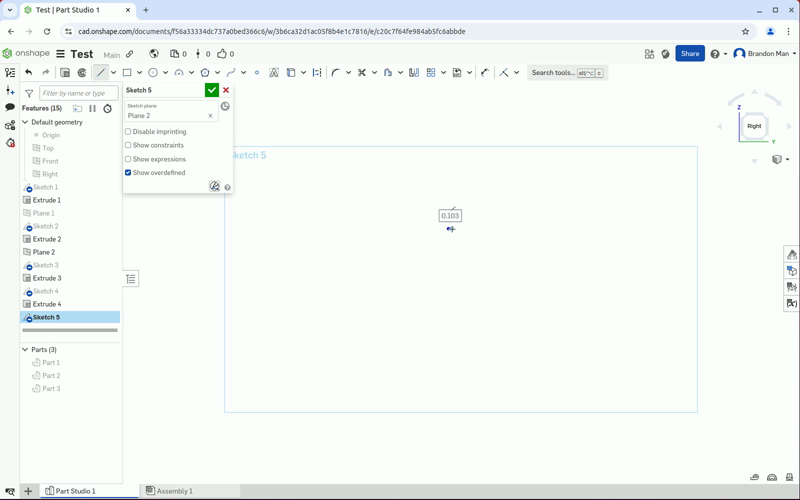
scroll(-6)
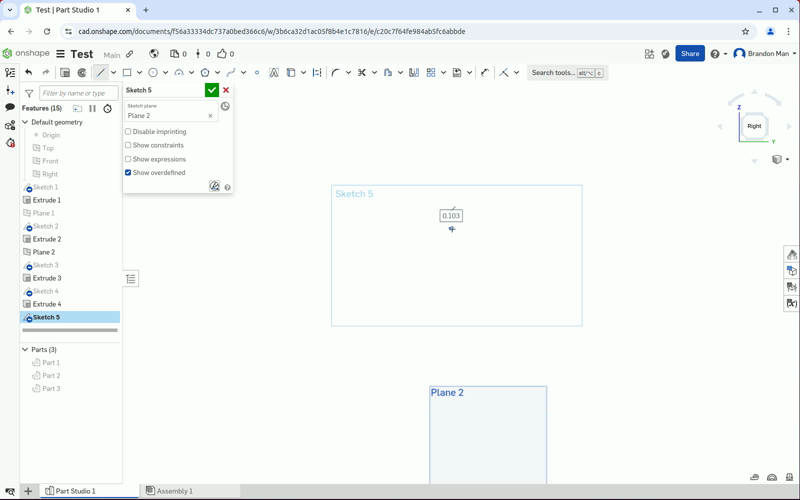
scroll(-6)
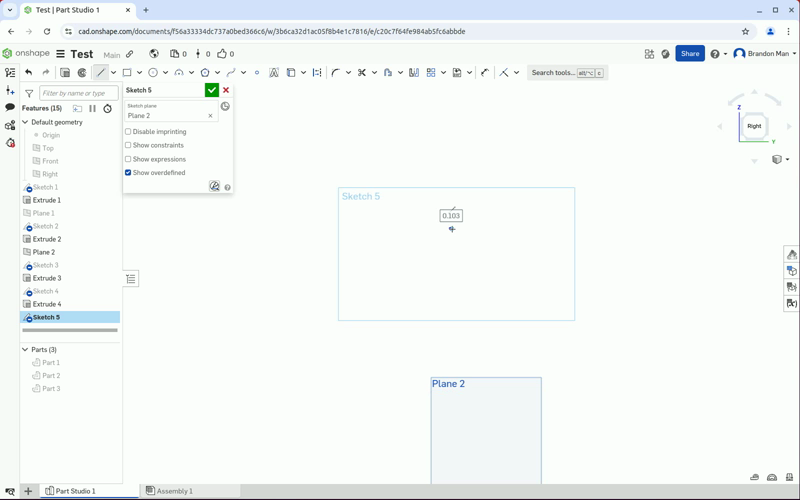
scroll(-6)
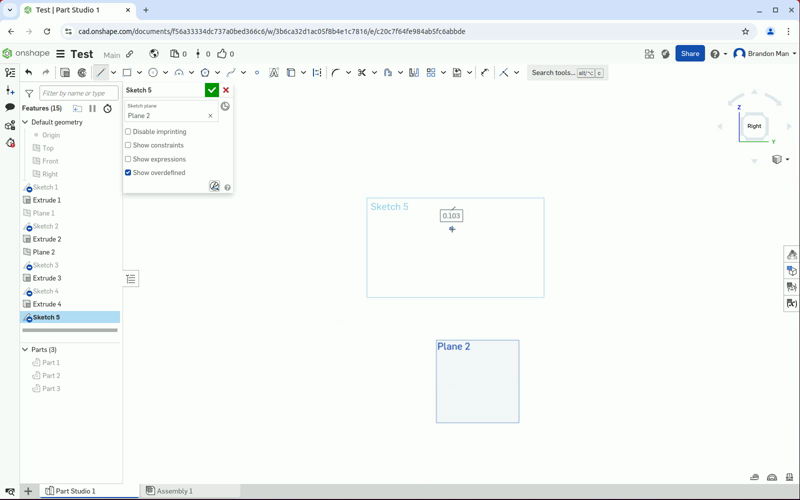
scroll(-6)
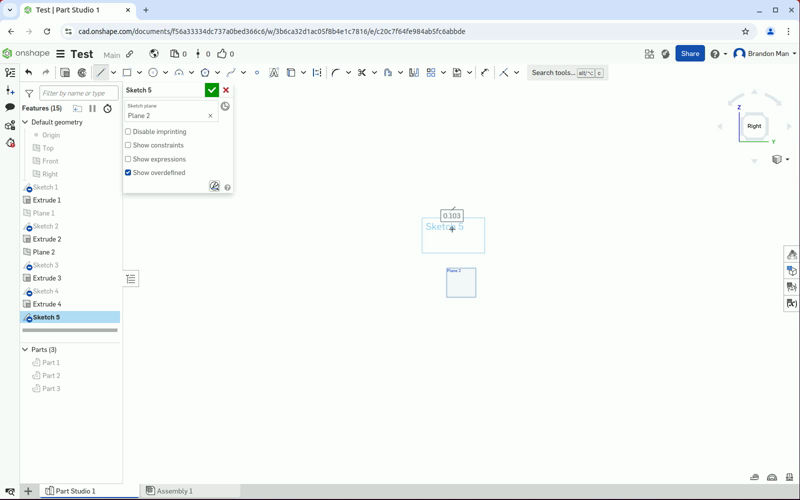
key_up(shift)
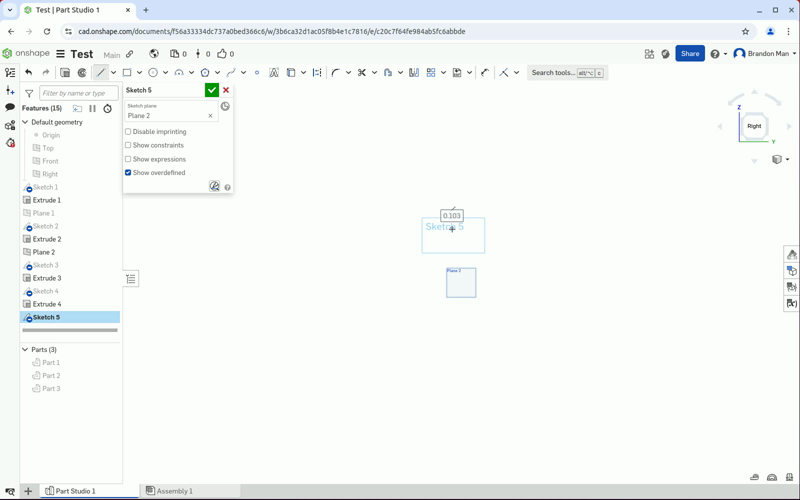
key_down(shift)
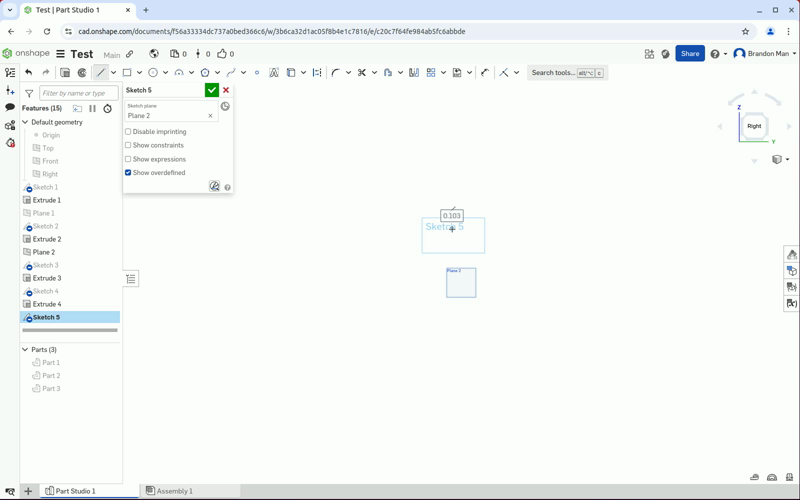
mouse_move(482, 228)
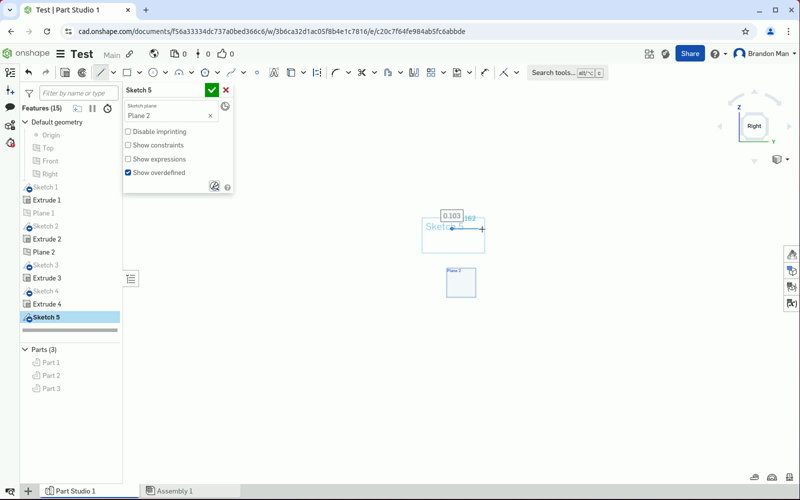
mouse_move(452, 216)
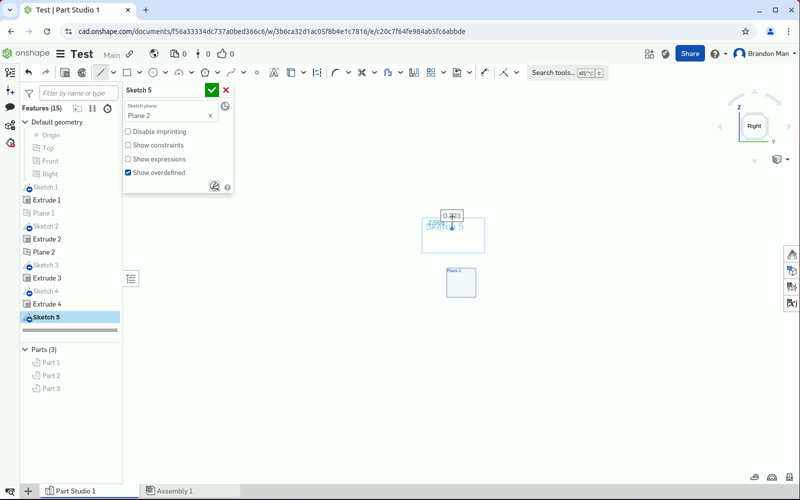
click(452, 216)
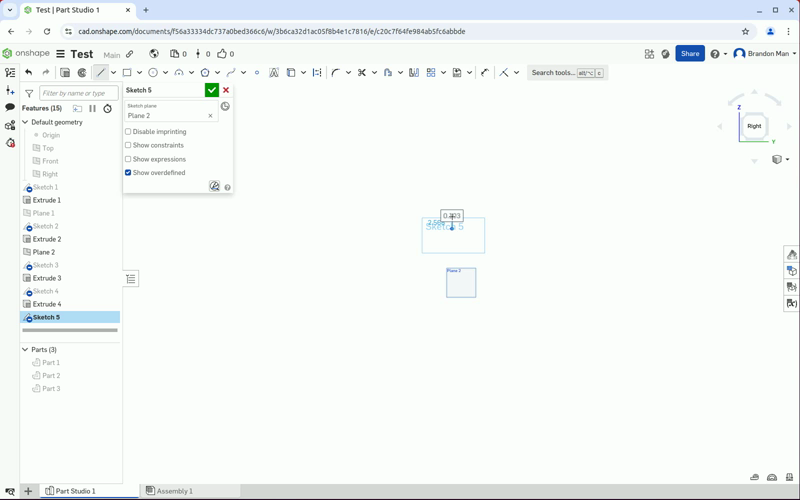
key_up(shift)
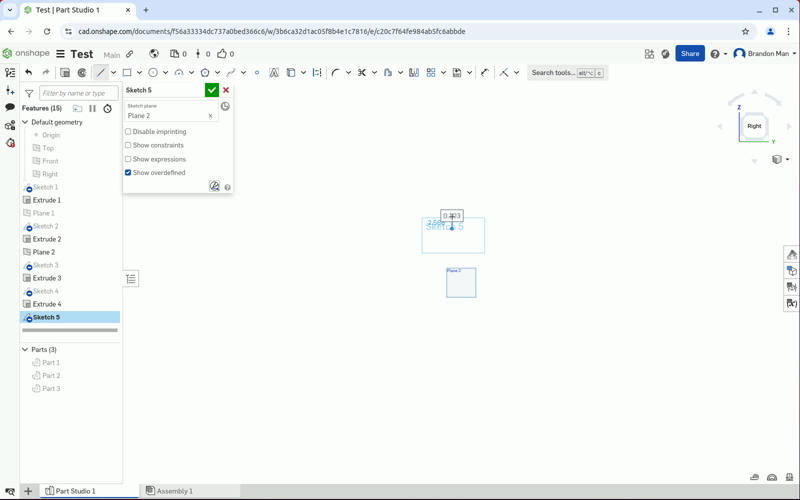
key(esc)
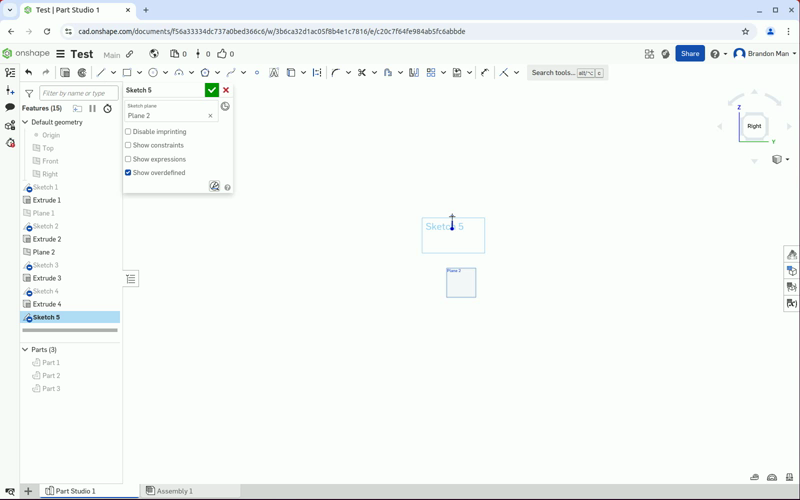
key(a)
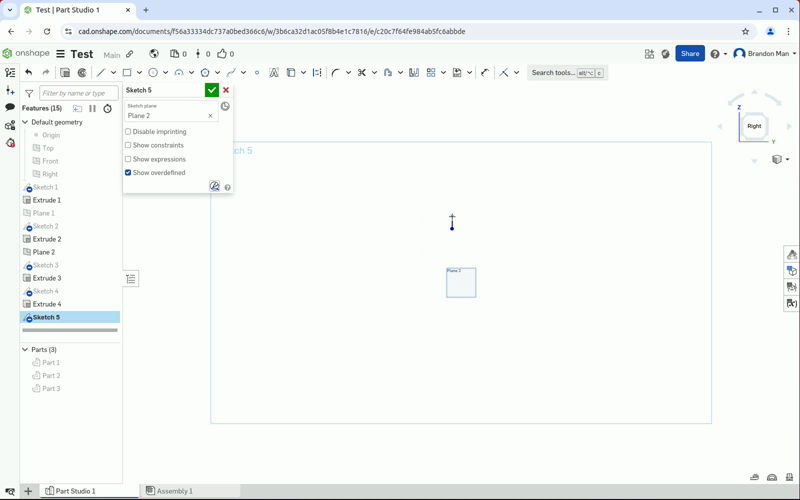
mouse_move(452, 216)
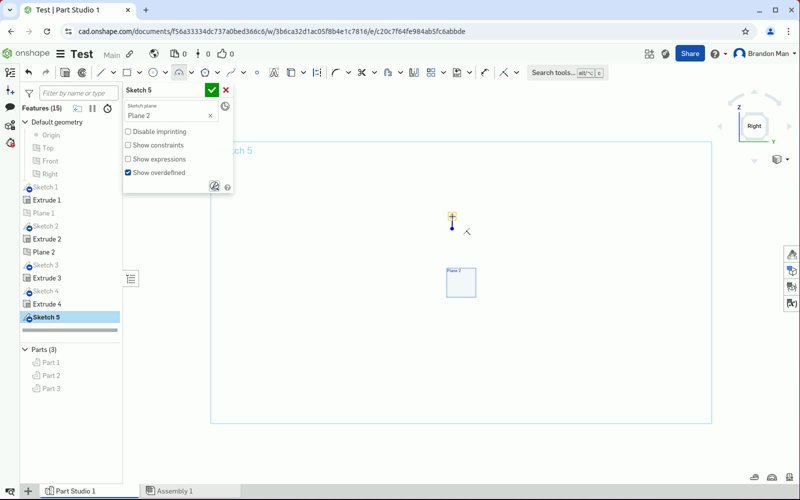
click(452, 216)
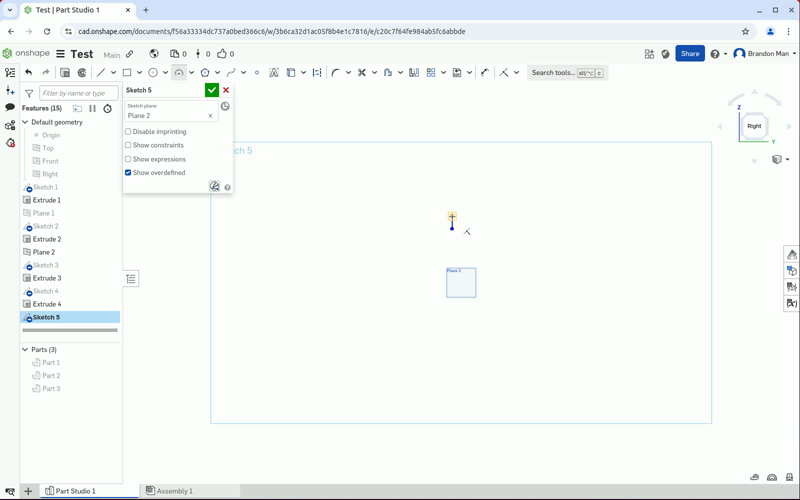
key_down(shift)
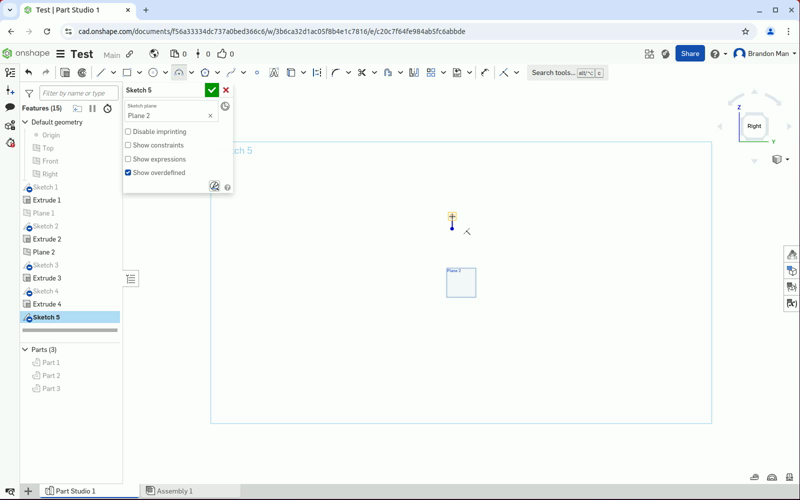
mouse_move(451, 218)
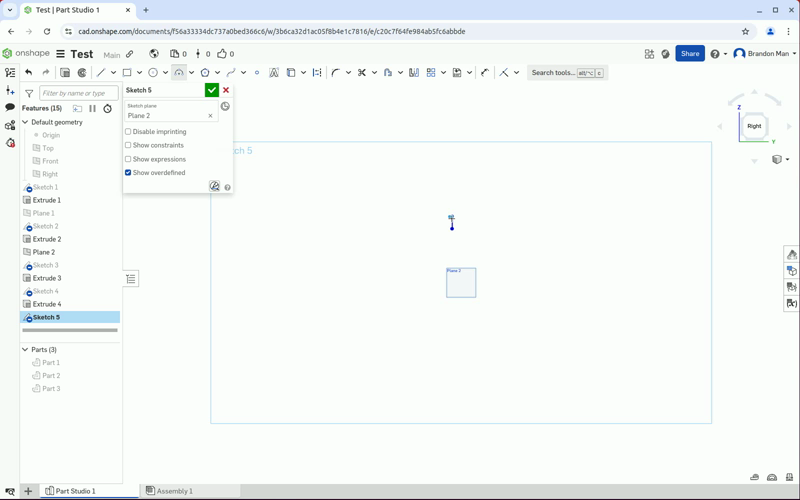
scroll(6)
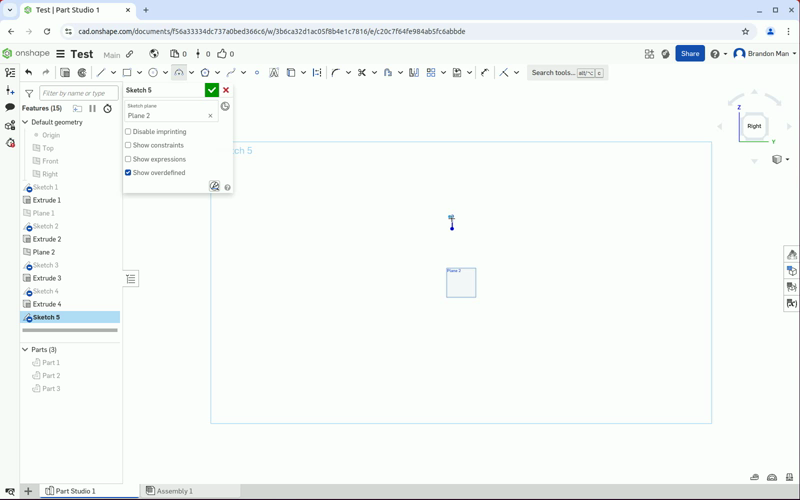
scroll(6)
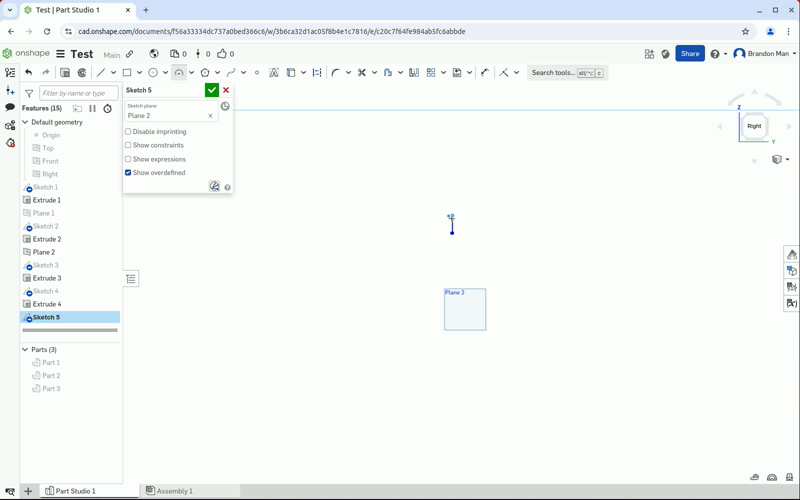
scroll(6)
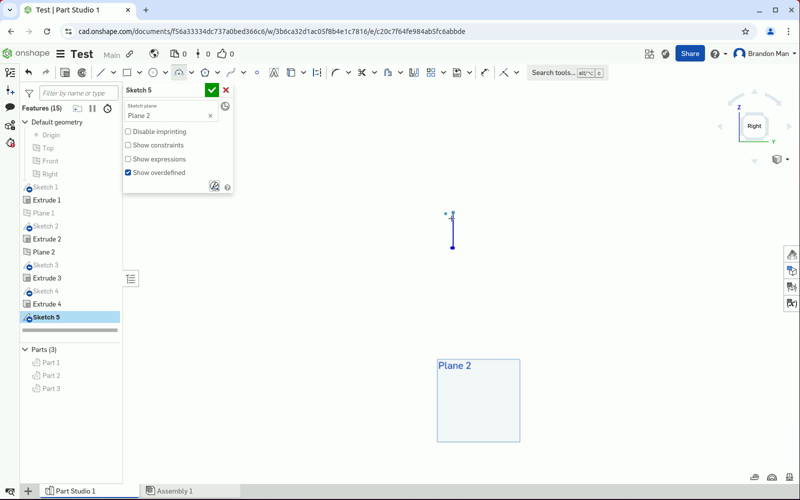
scroll(6)
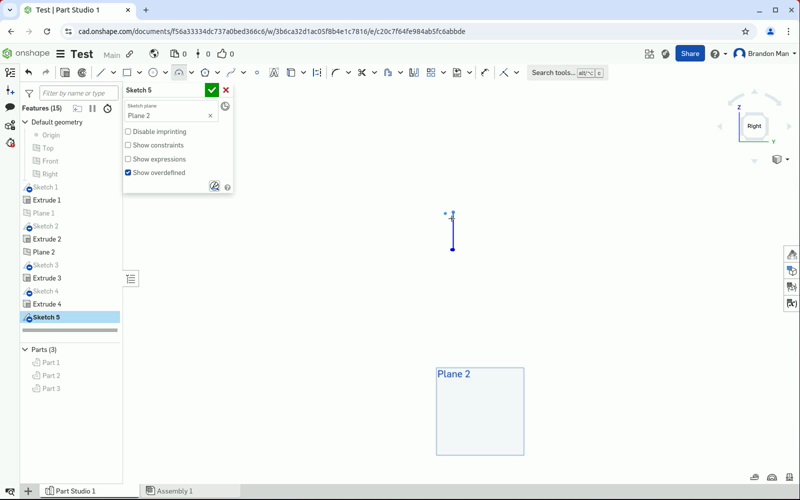
scroll(6)
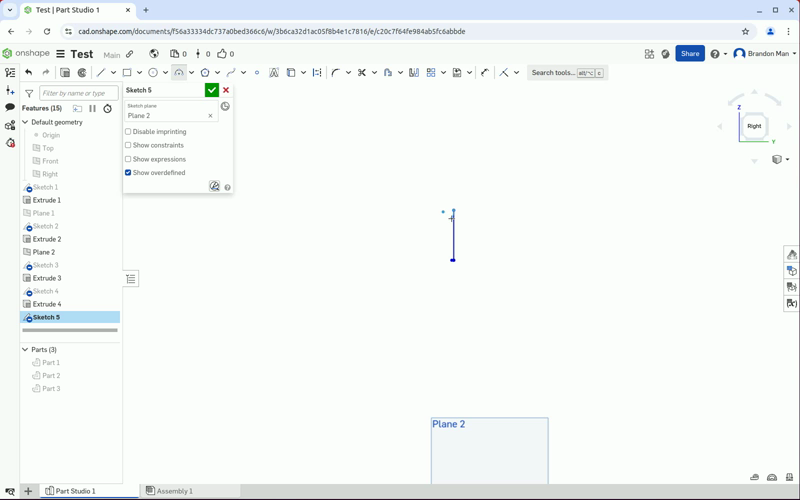
scroll(6)
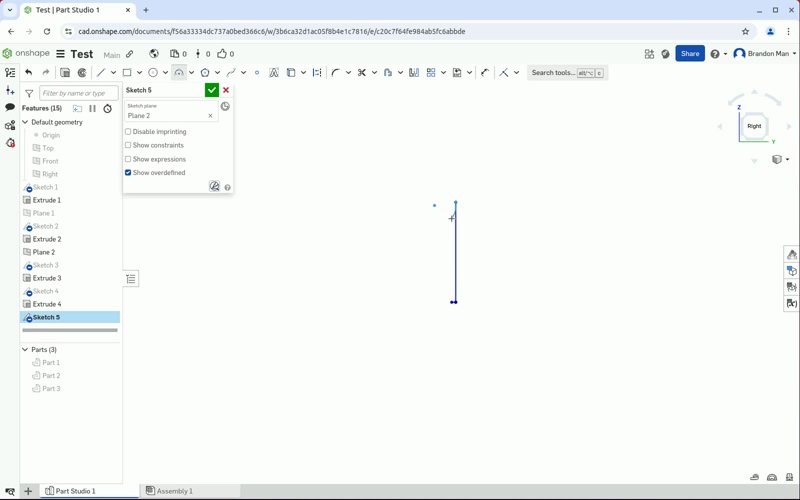
scroll(6)
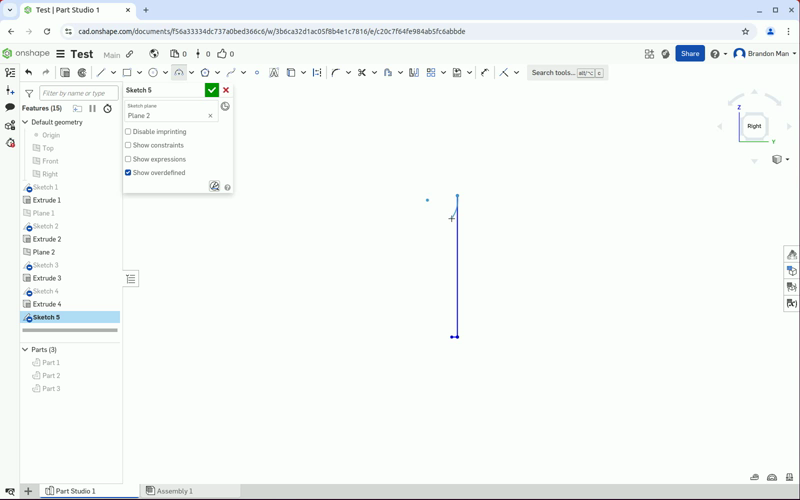
click(451, 218)
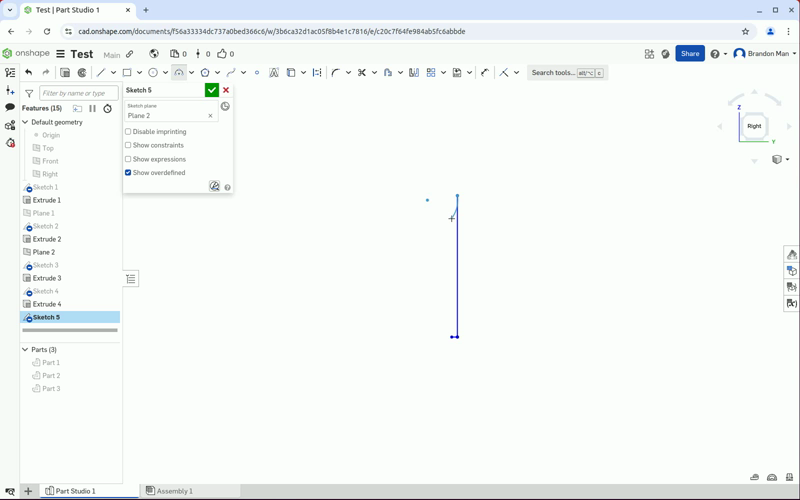
scroll(-6)
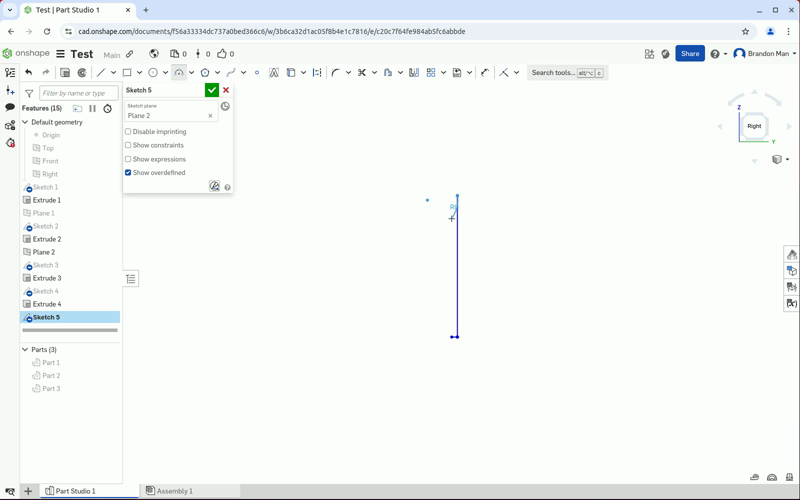
scroll(-6)
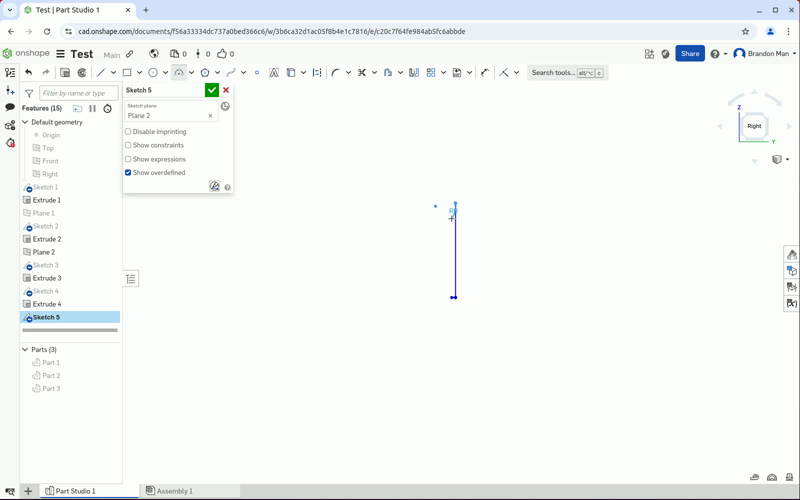
scroll(-6)
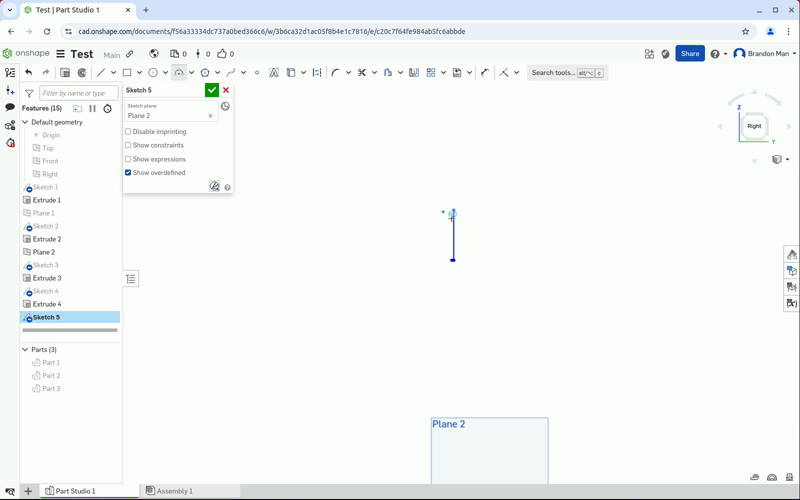
scroll(-6)
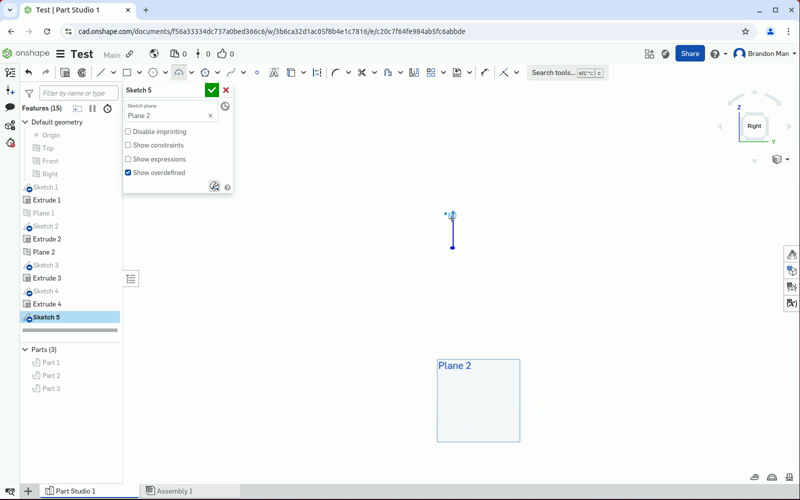
scroll(-6)
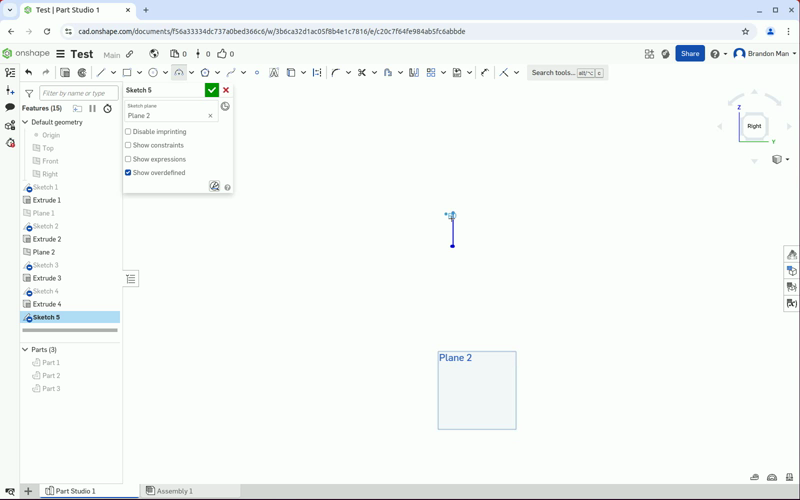
scroll(-6)
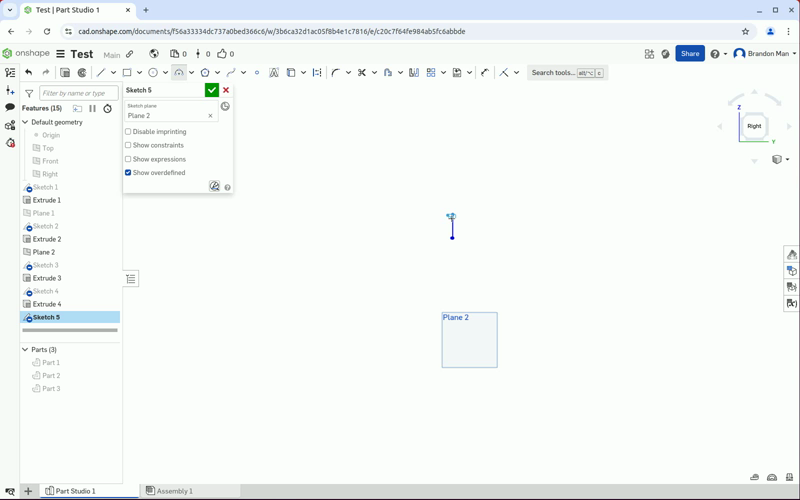
scroll(-6)
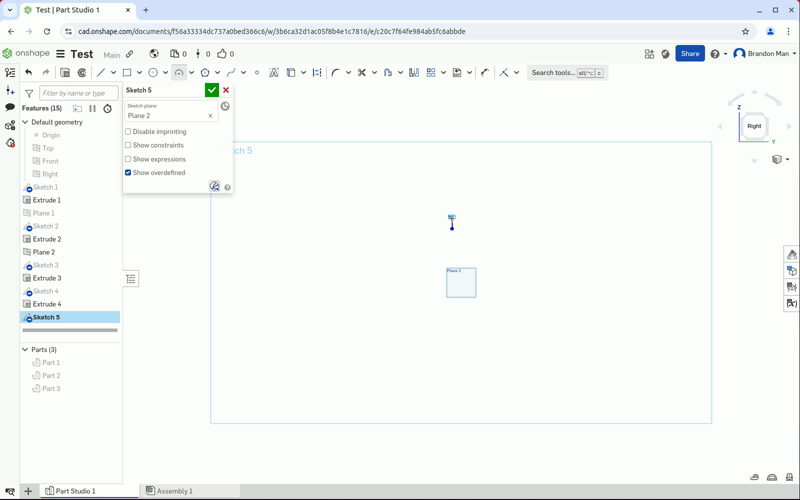
mouse_move(452, 217)
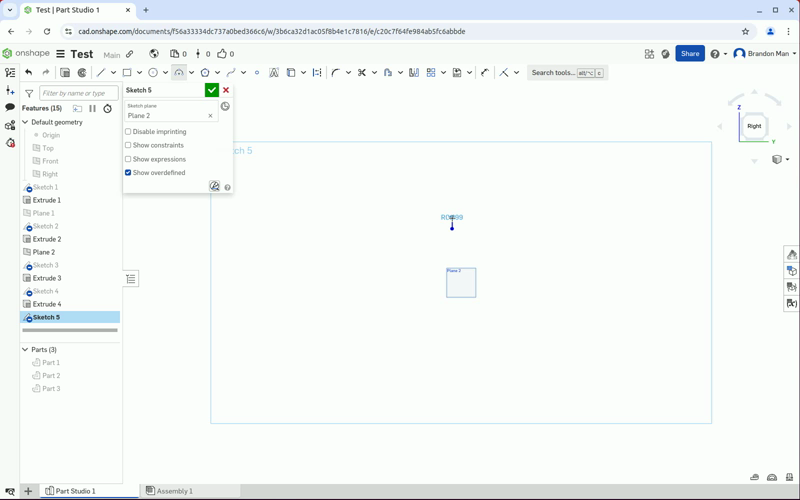
scroll(6)
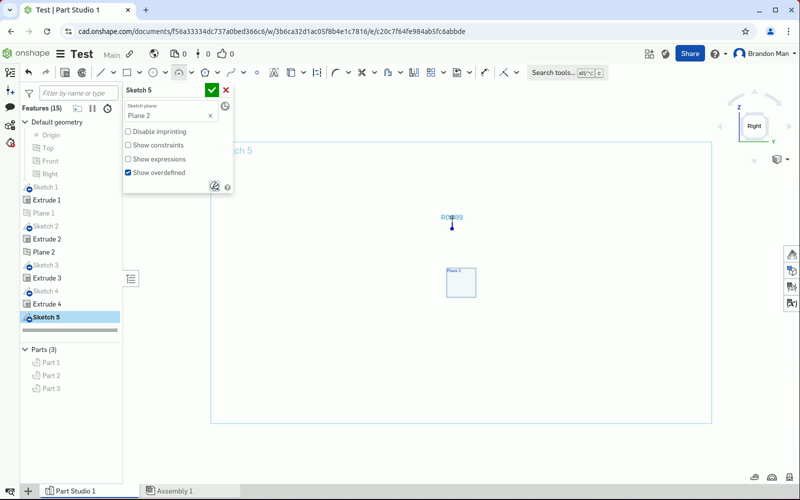
scroll(6)
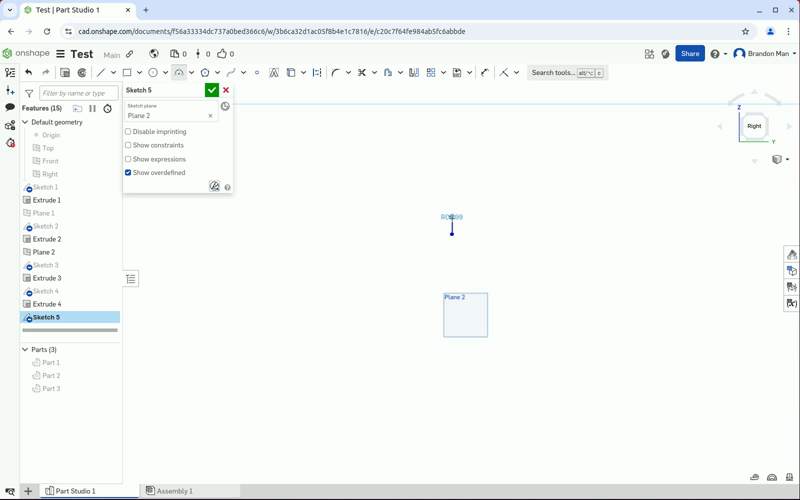
scroll(6)
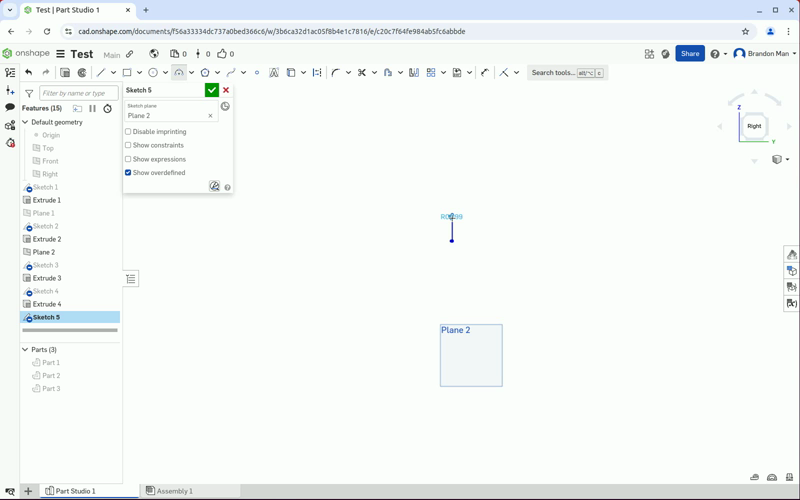
scroll(6)
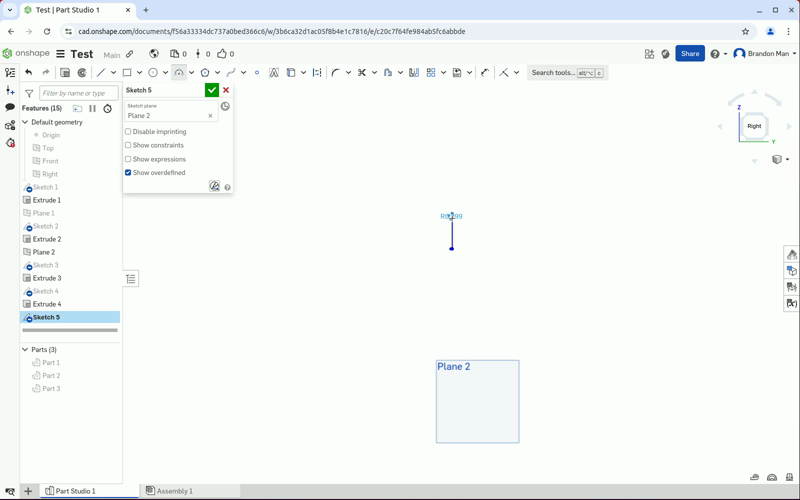
scroll(6)
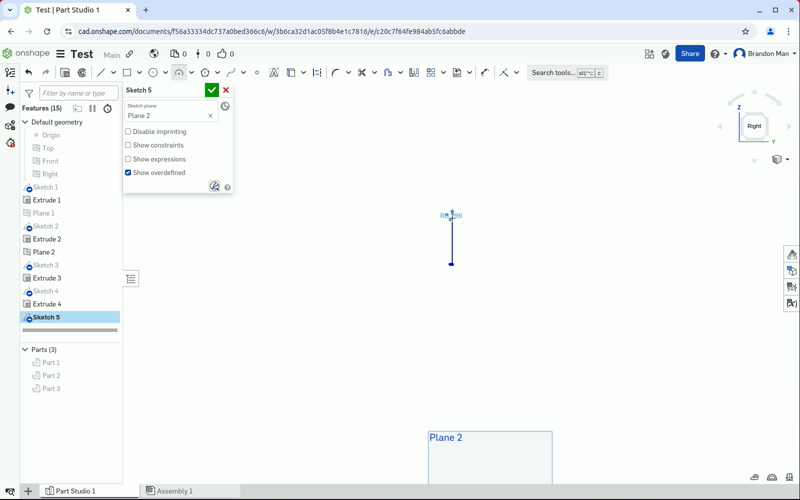
scroll(6)
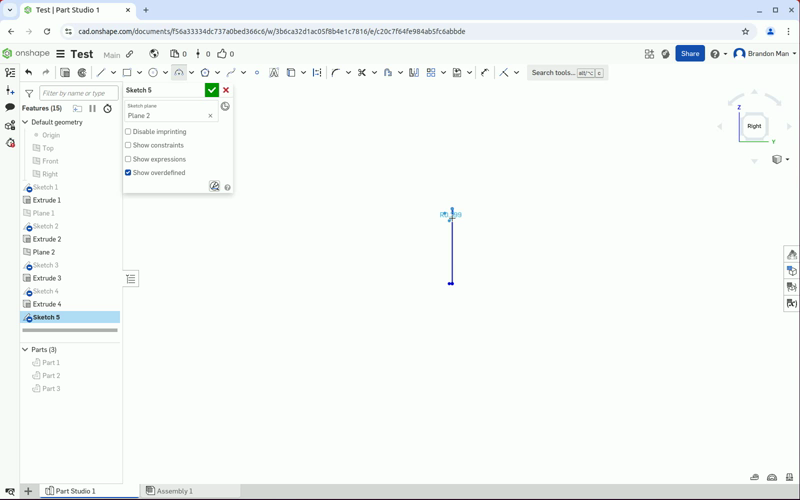
scroll(6)
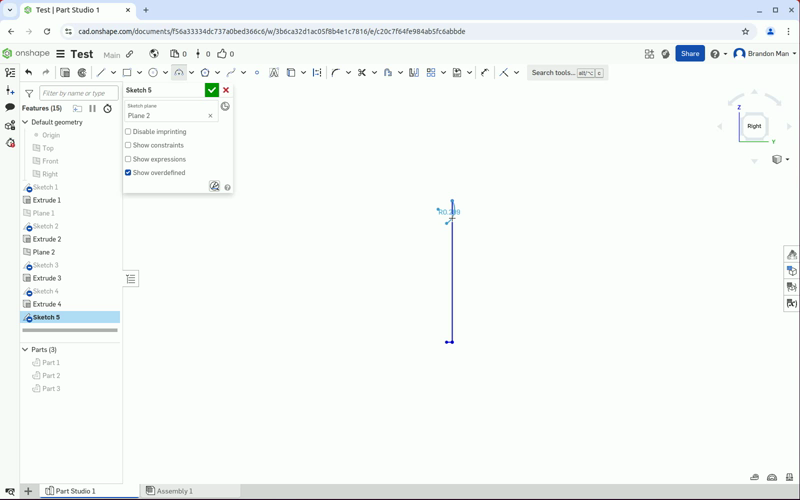
click(452, 217)
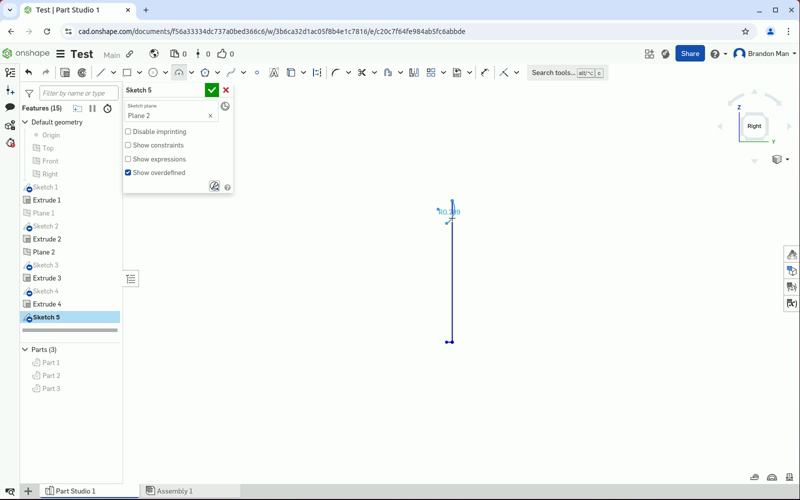
scroll(-6)
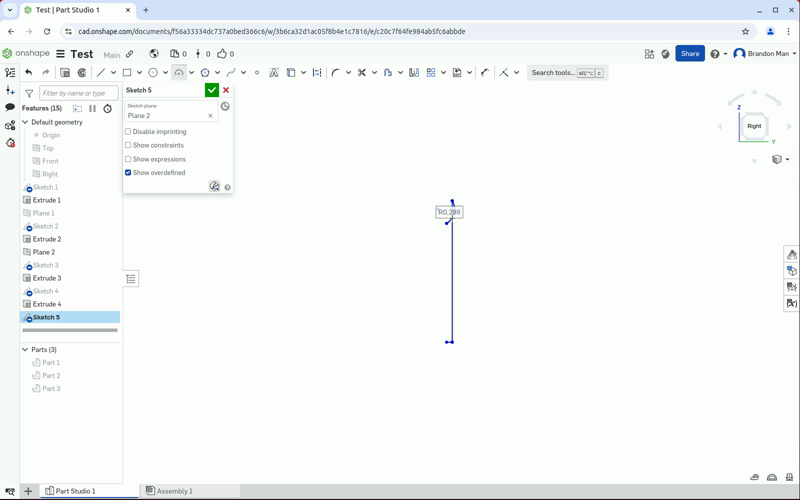
scroll(-6)
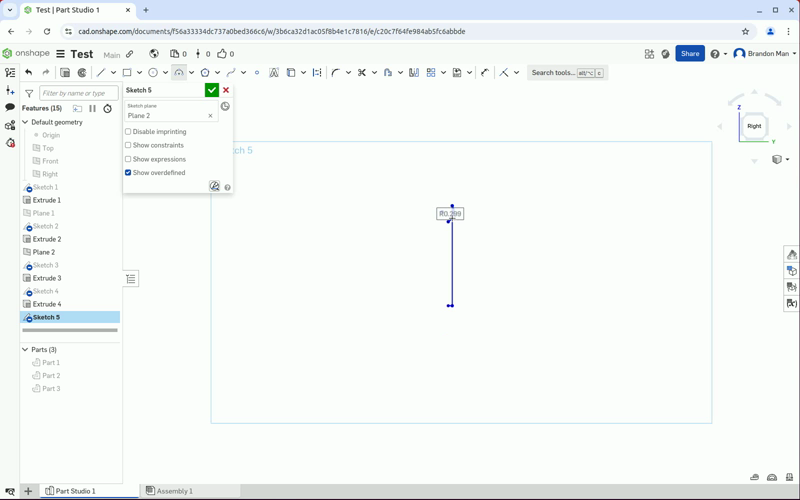
scroll(-6)
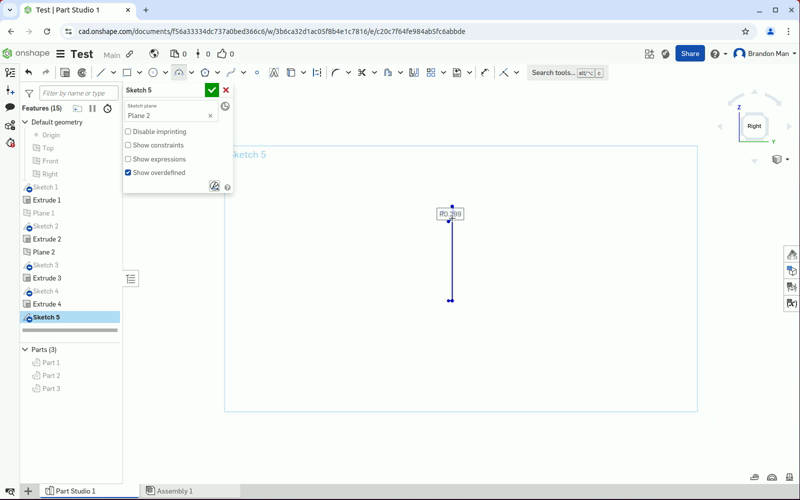
scroll(-6)
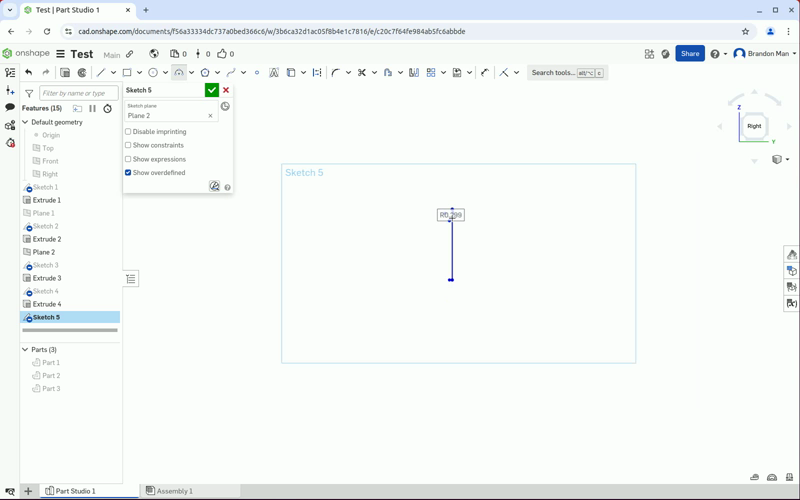
scroll(-6)
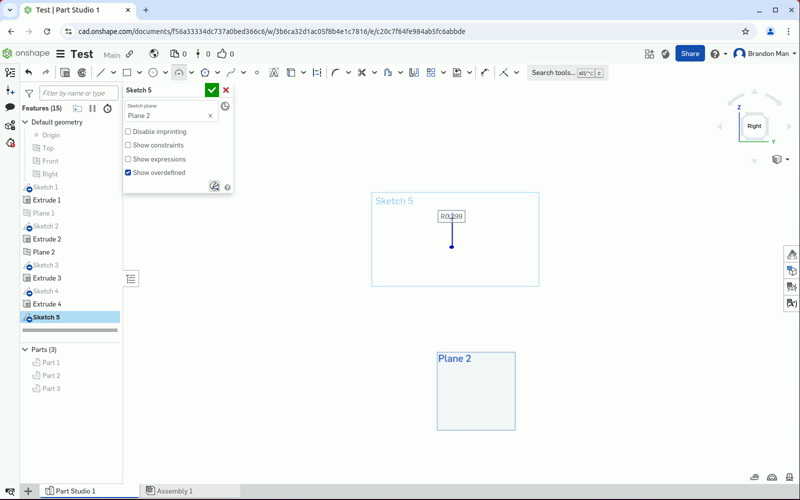
scroll(-6)
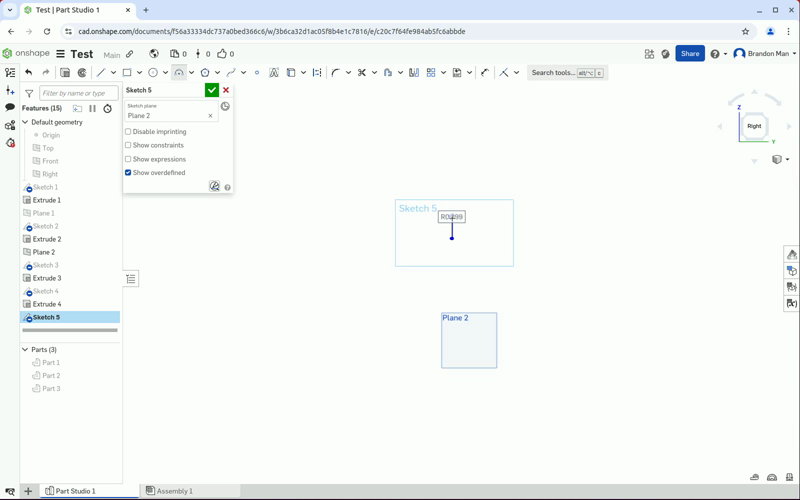
scroll(-6)
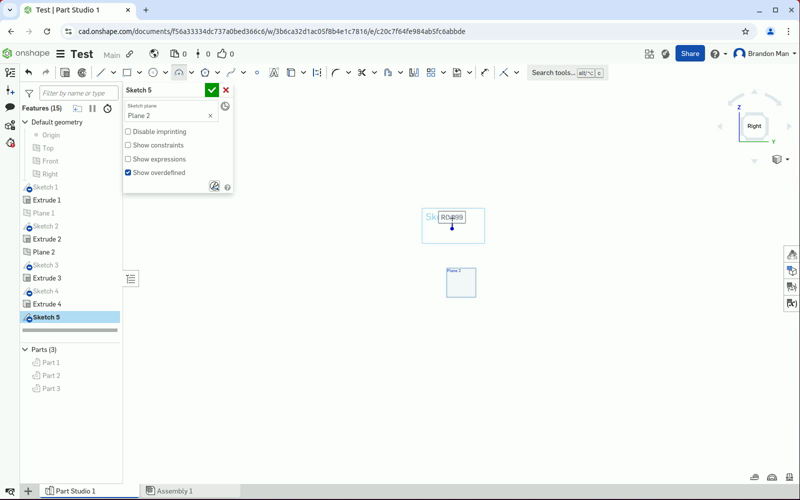
key_up(shift)
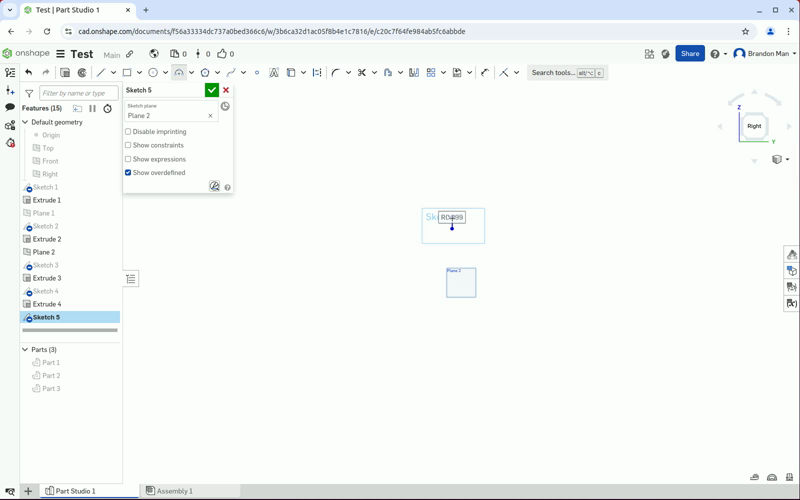
key(esc)
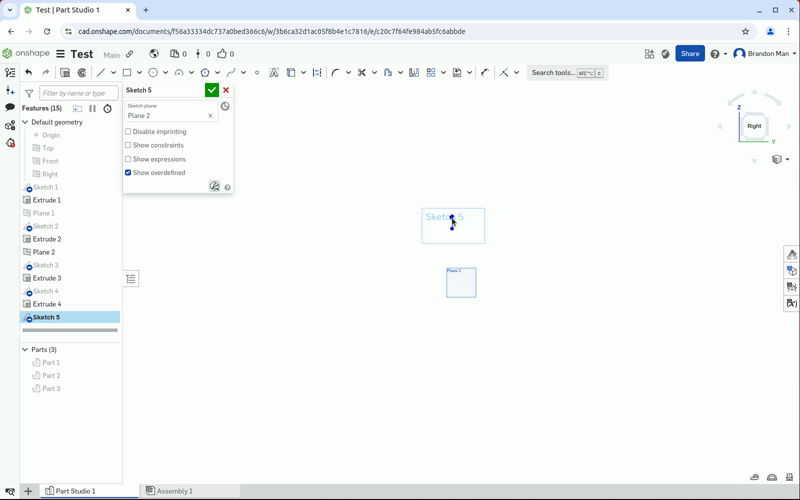
key(l)
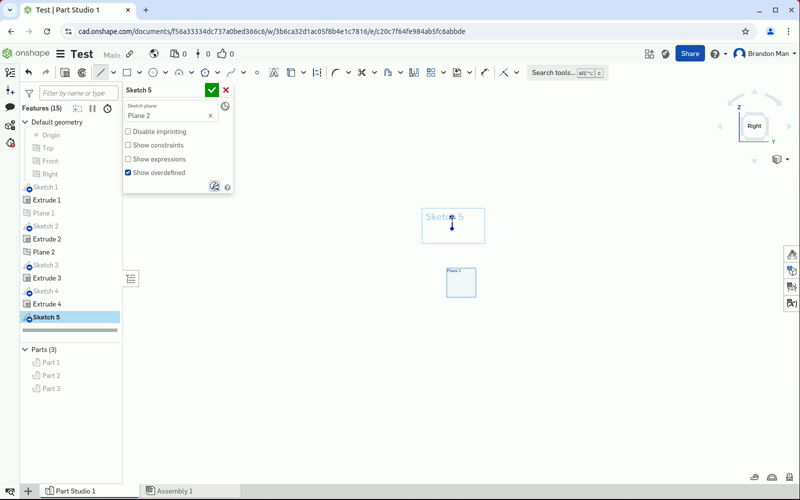
mouse_move(451, 218)
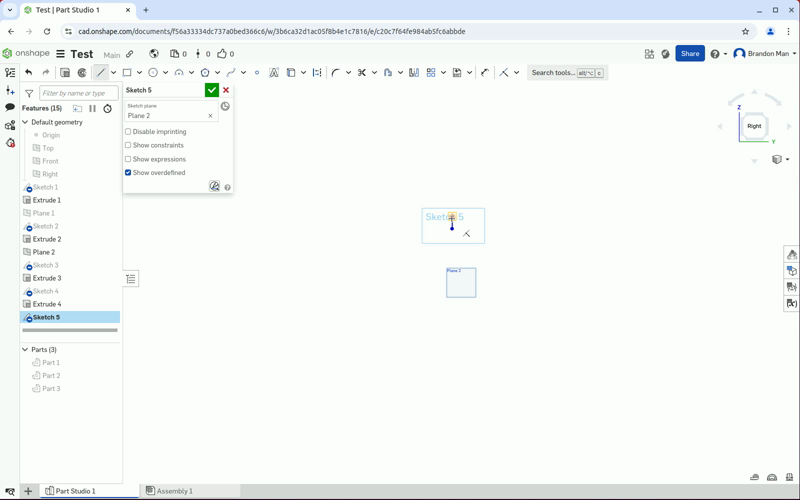
scroll(6)
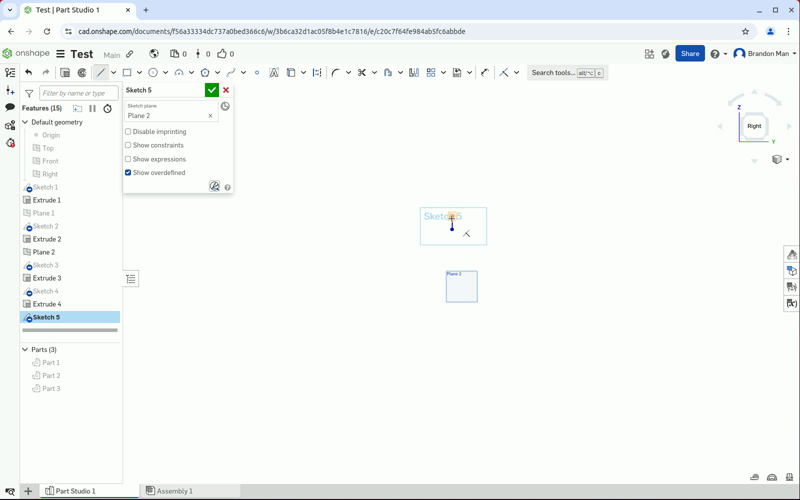
scroll(6)
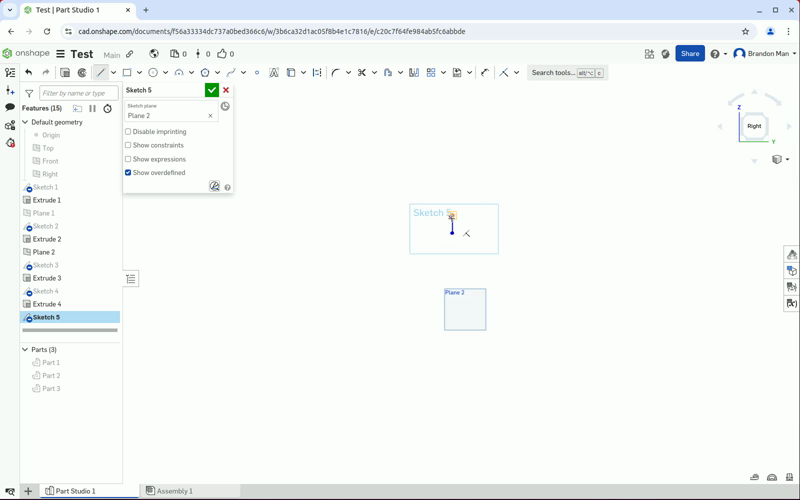
scroll(6)
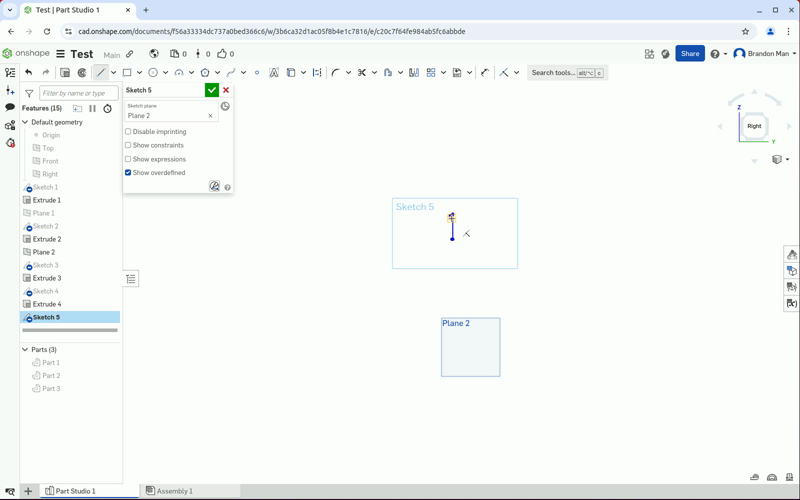
scroll(6)
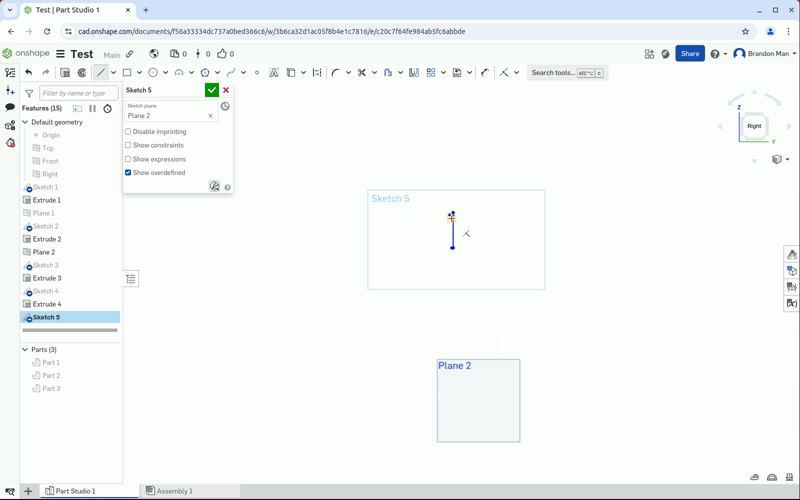
scroll(6)
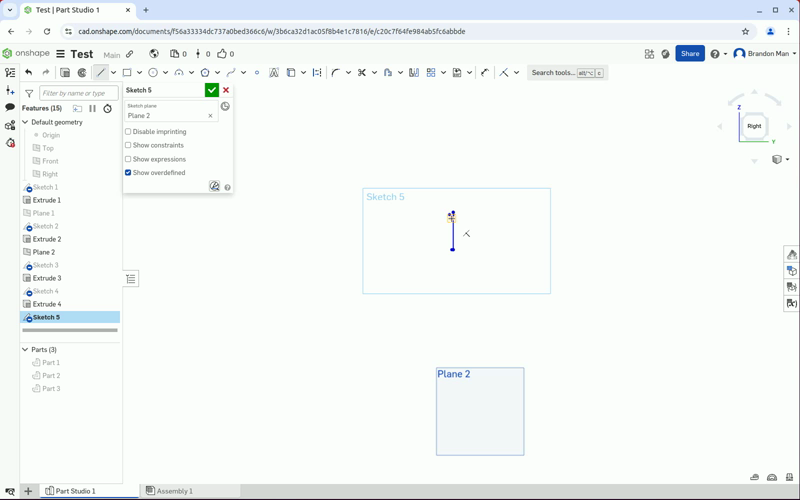
scroll(6)
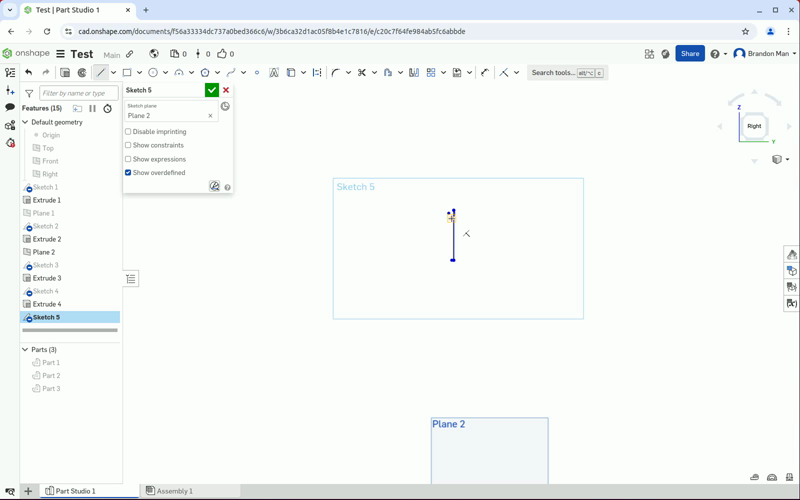
scroll(6)
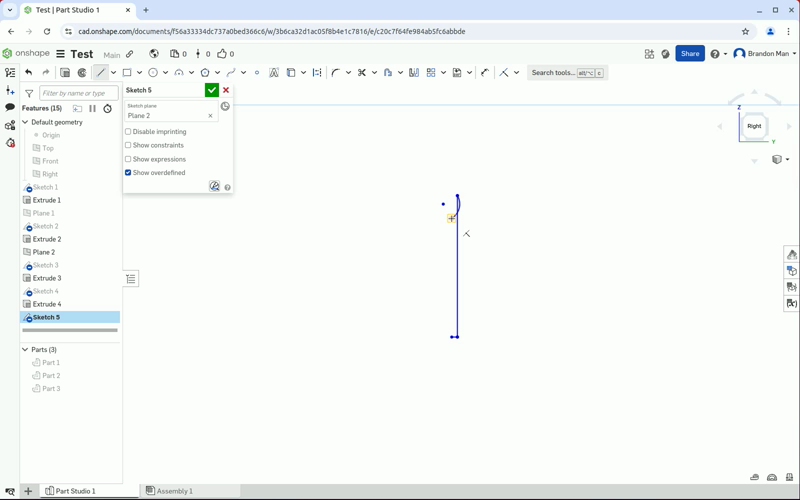
click(451, 218)
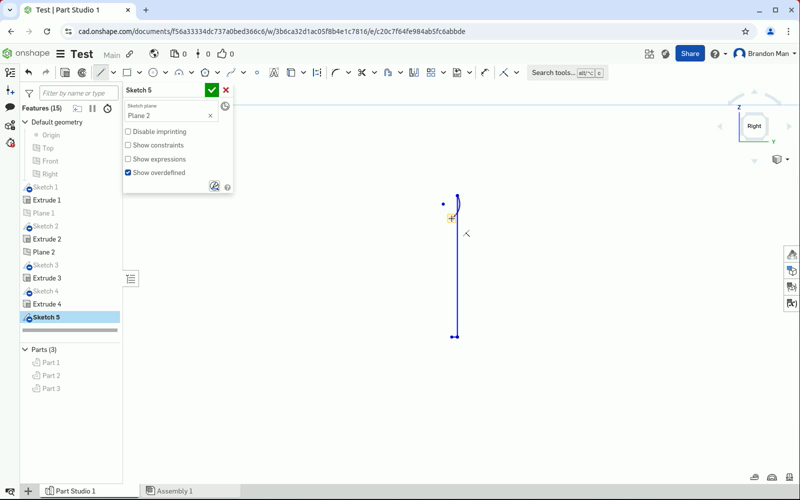
scroll(-6)
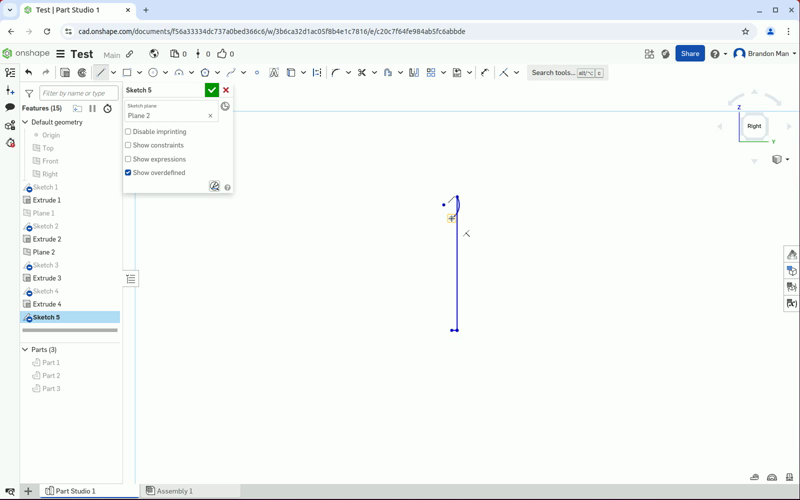
scroll(-6)
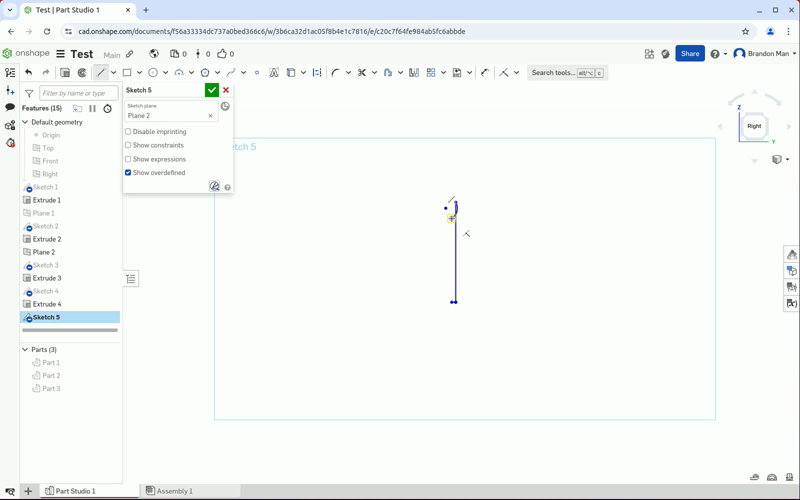
scroll(-6)
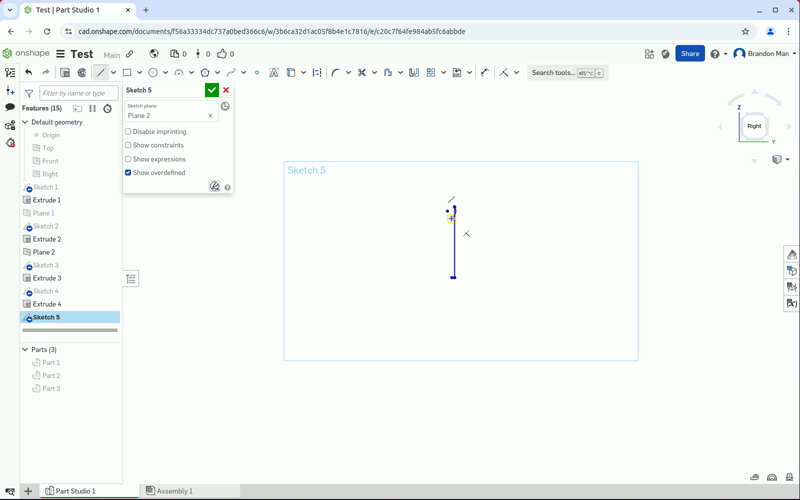
scroll(-6)
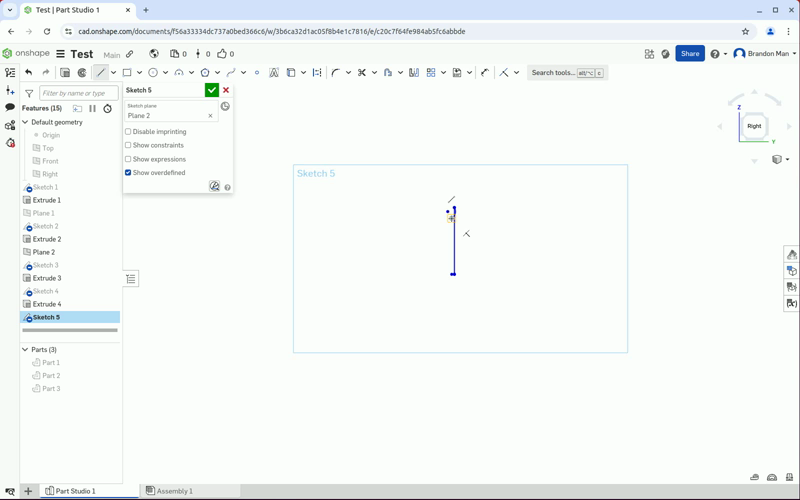
scroll(-6)
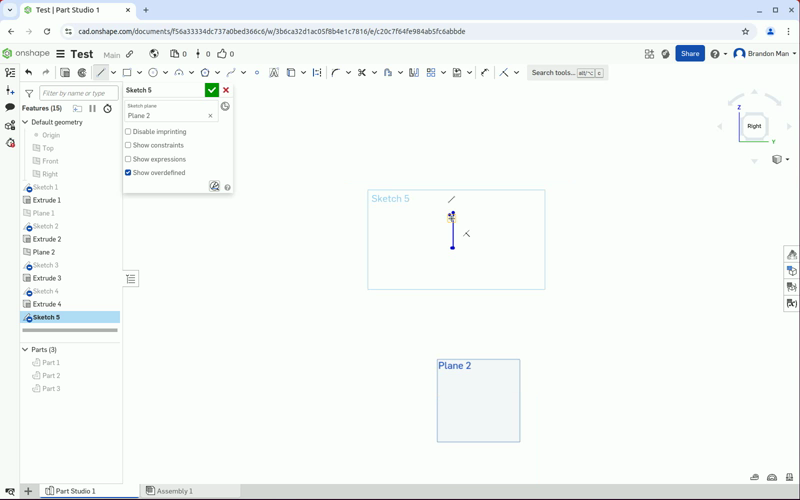
scroll(-6)
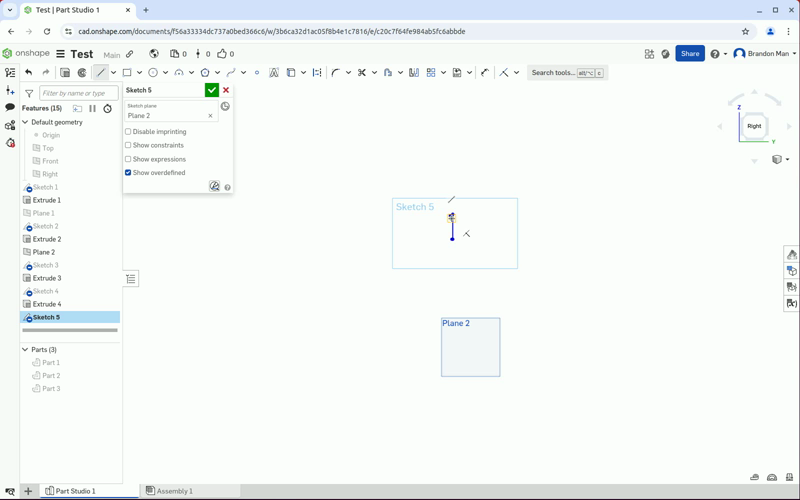
scroll(-6)
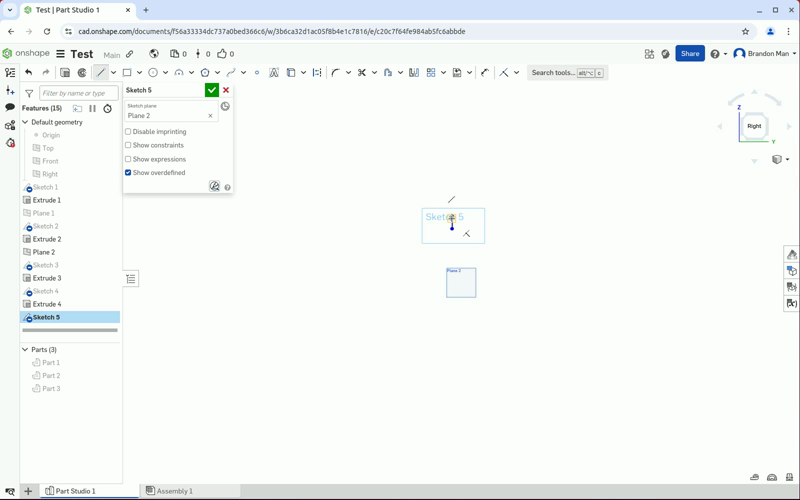
mouse_move(481, 218)
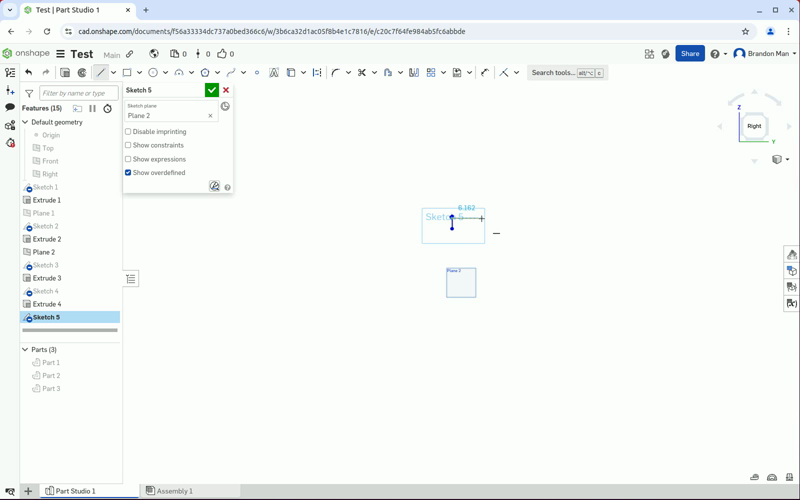
key_down(shift)
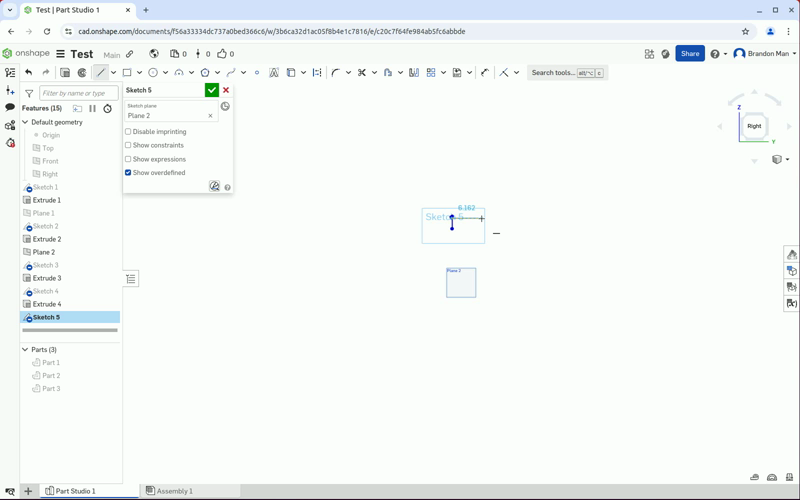
mouse_move(451, 228)
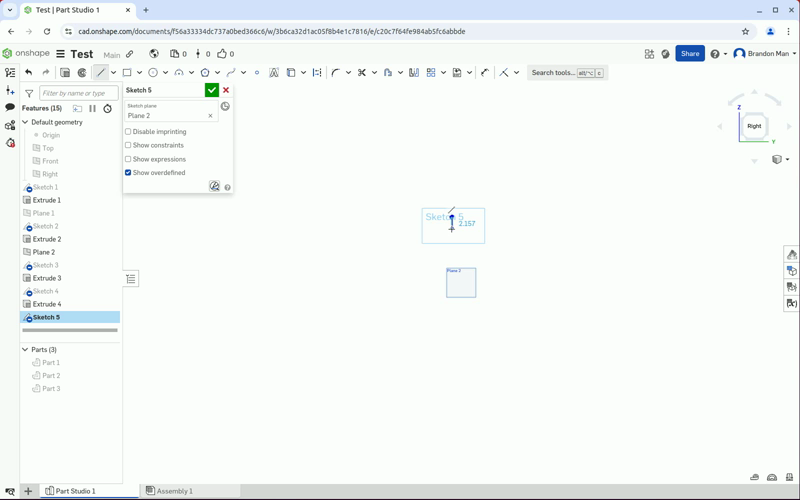
scroll(6)
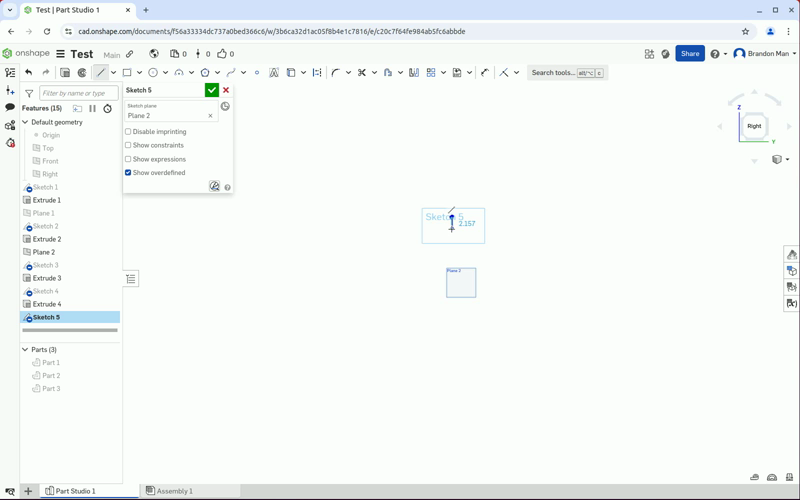
scroll(6)
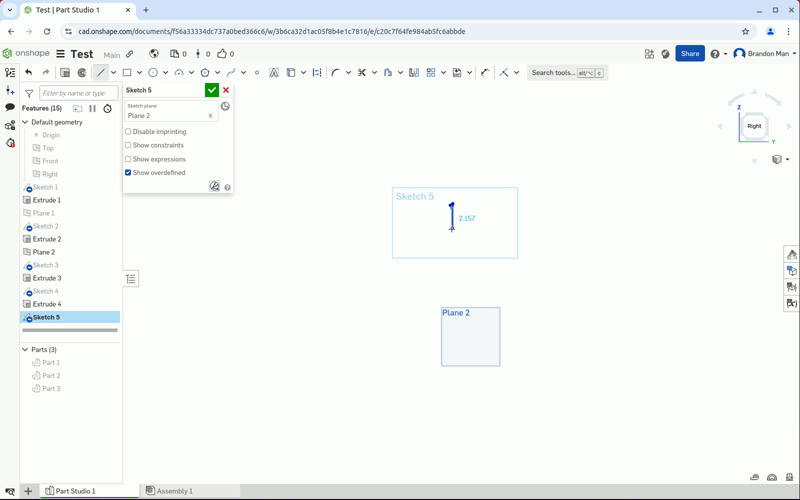
scroll(6)
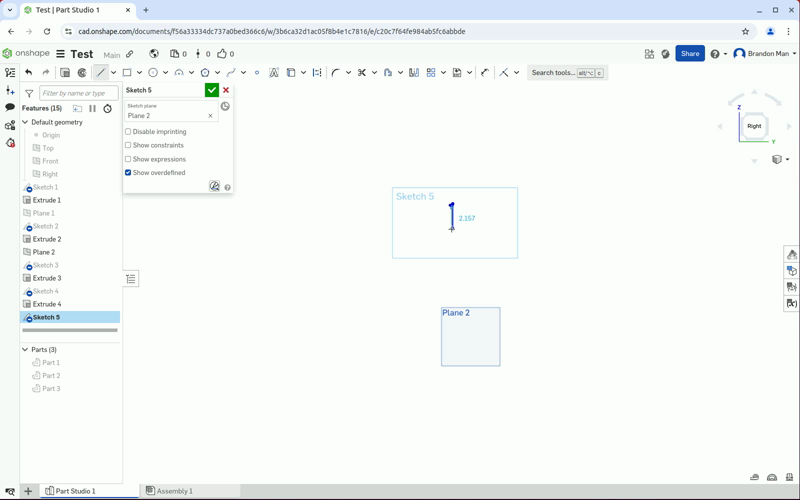
scroll(6)
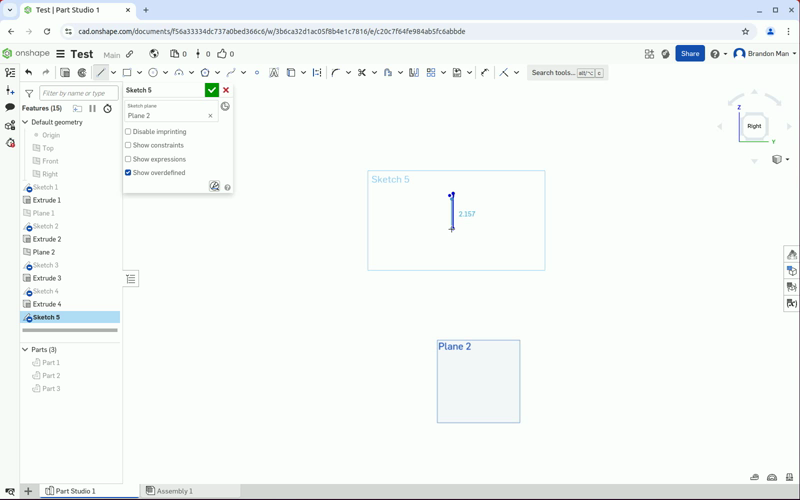
scroll(6)
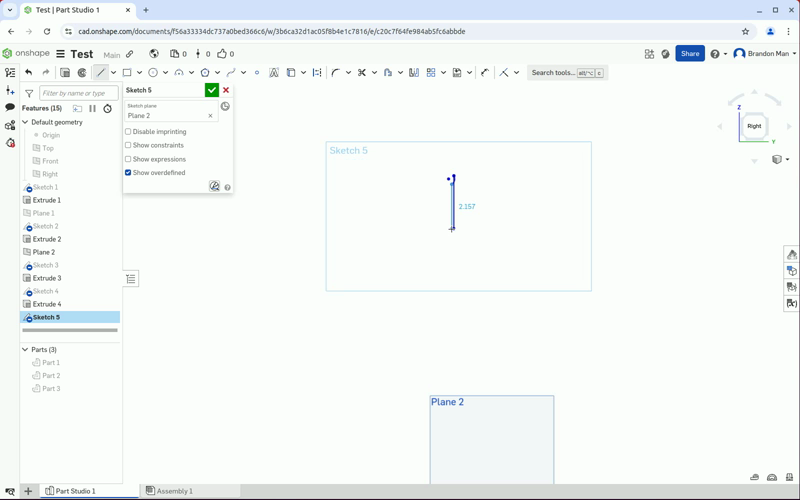
scroll(6)
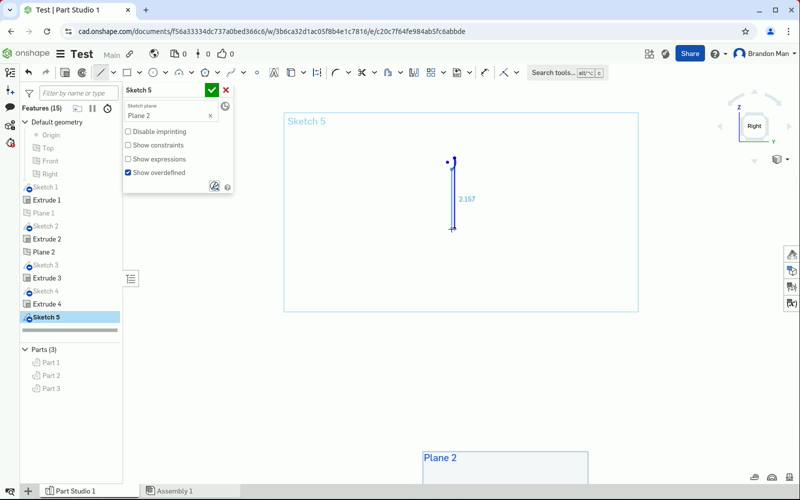
scroll(6)
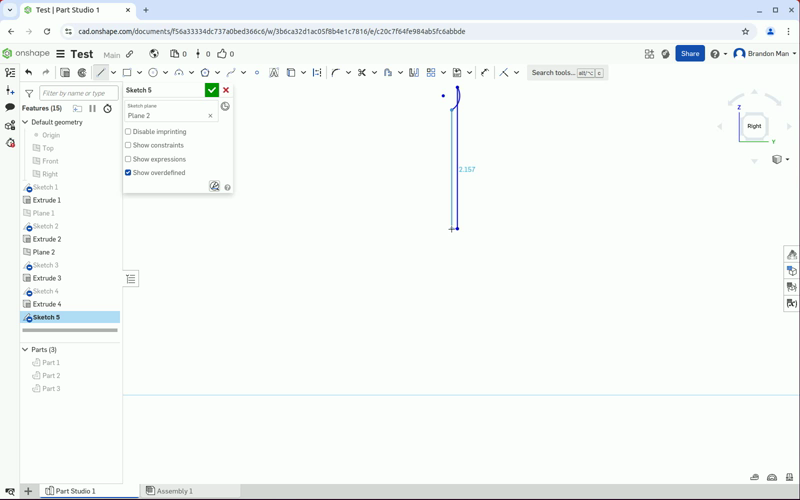
key_up(shift)
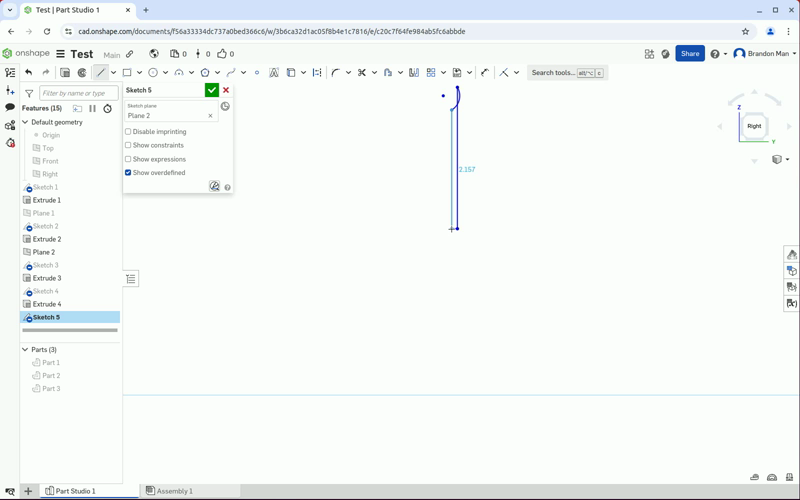
click(451, 228)
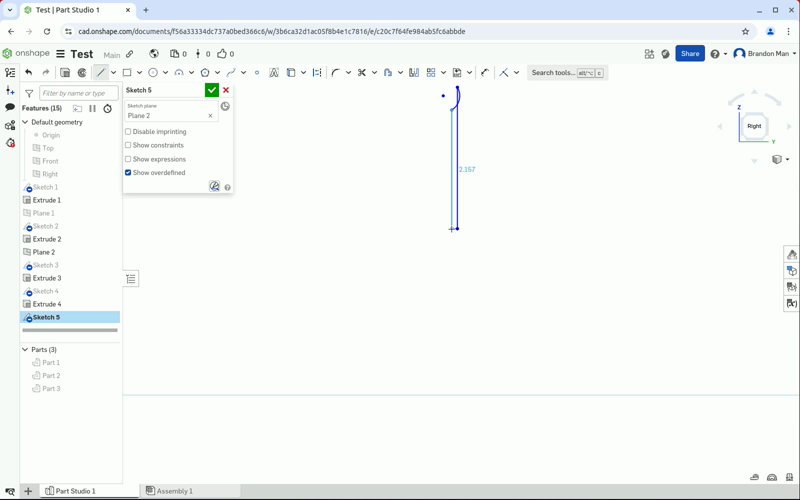
scroll(-6)
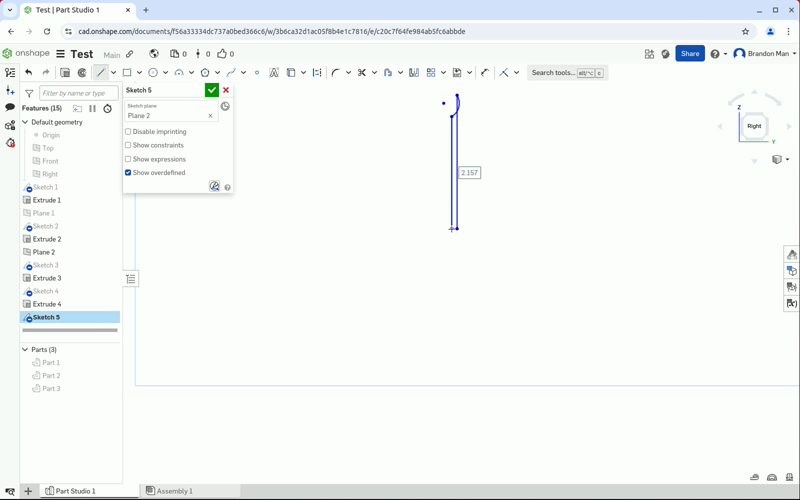
scroll(-6)
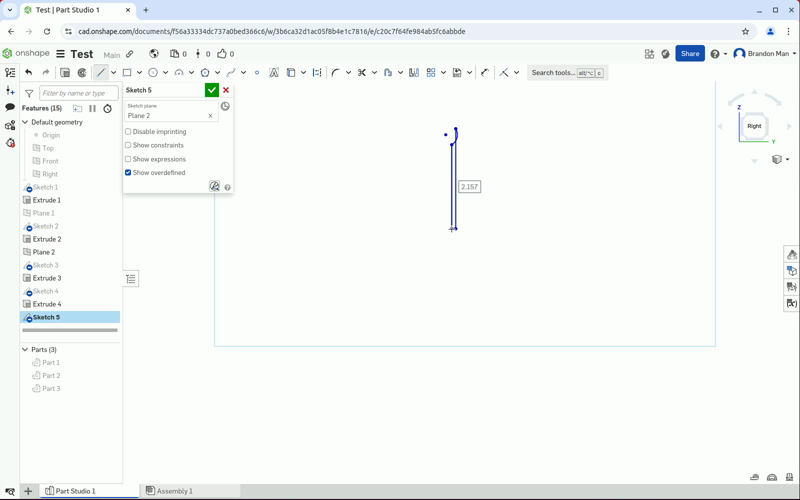
scroll(-6)
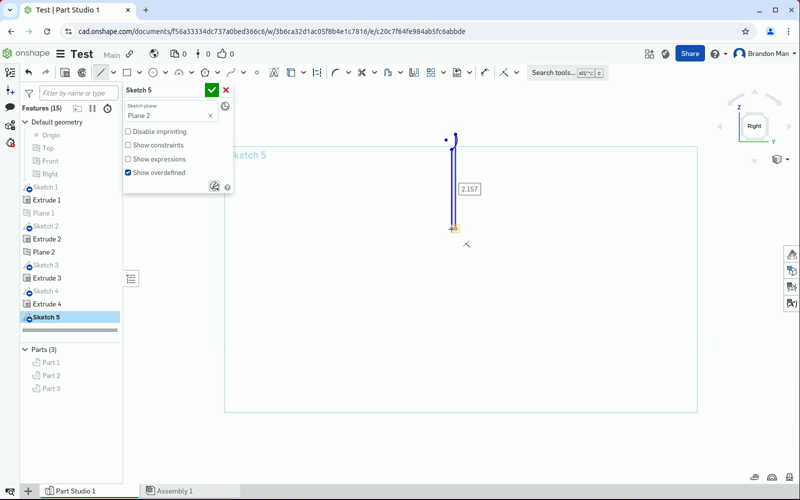
scroll(-6)
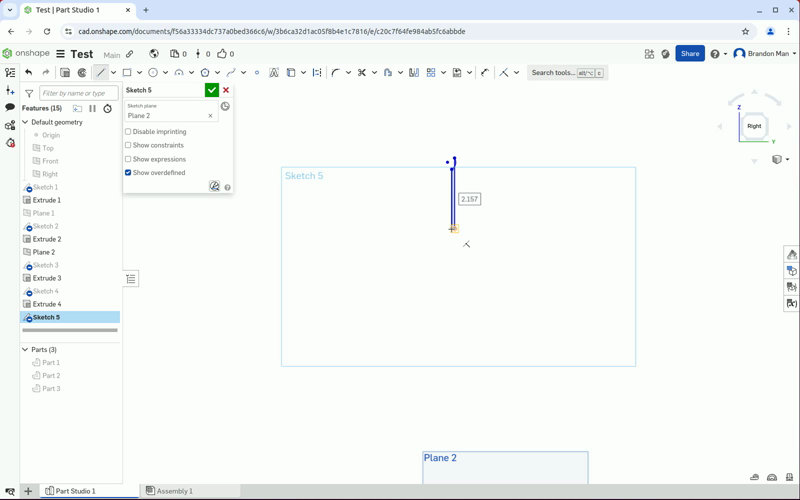
scroll(-6)
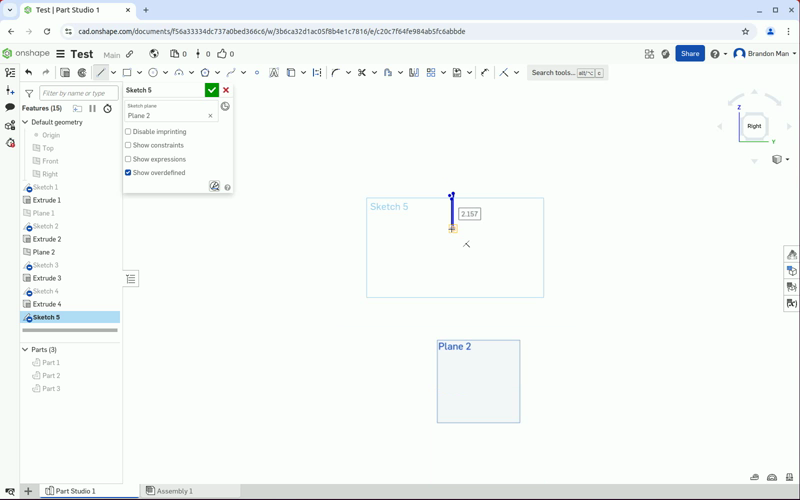
scroll(-6)
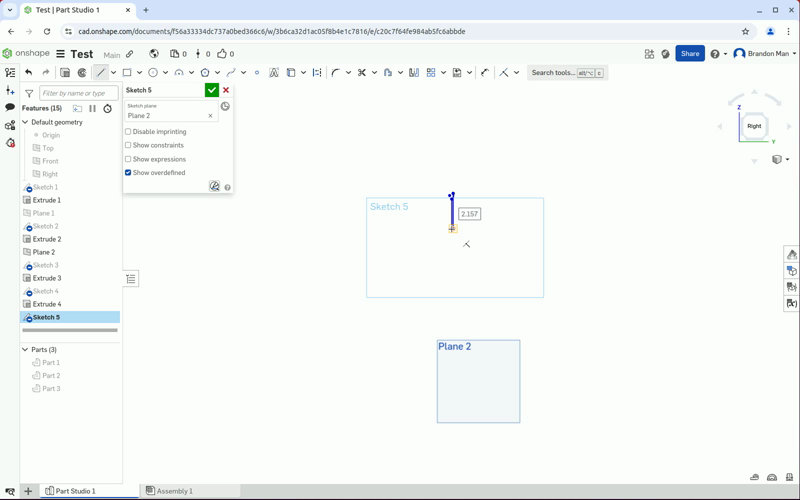
scroll(-6)
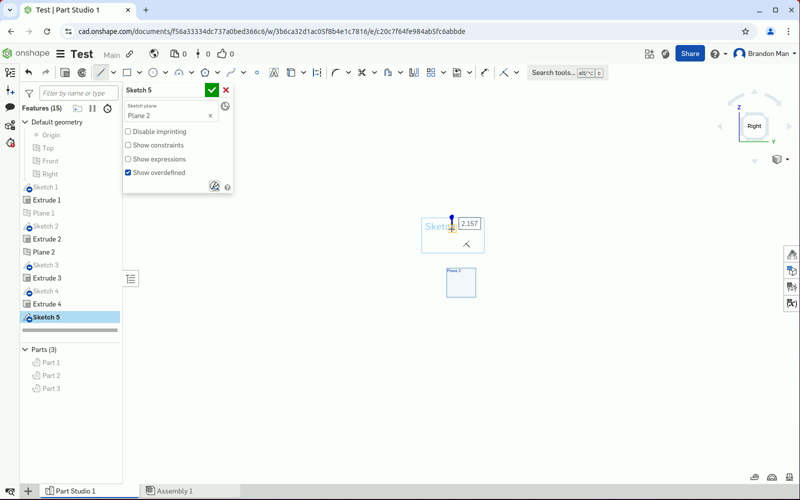
key(esc)
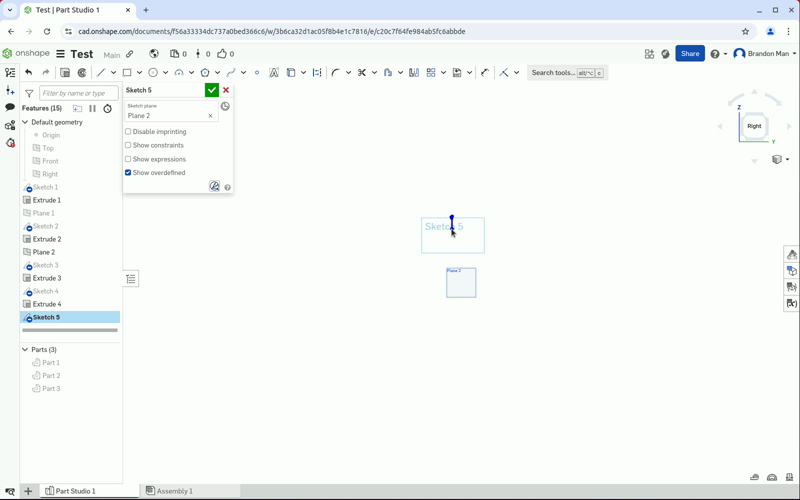
mouse_move(452, 226)
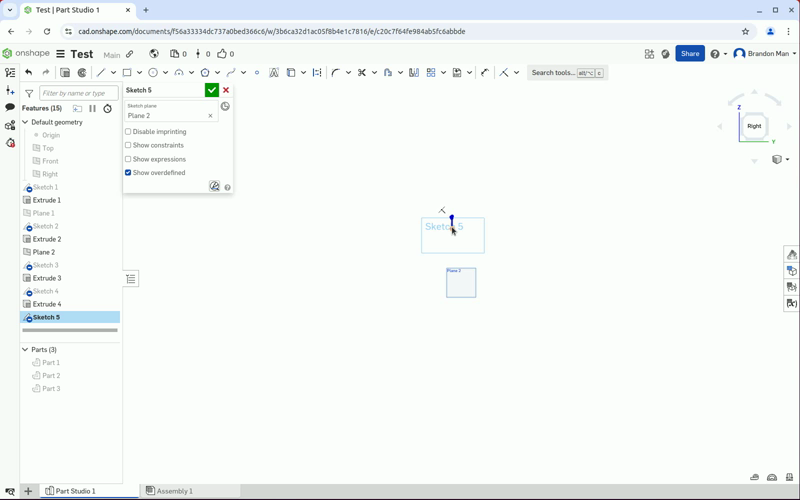
scroll(6)
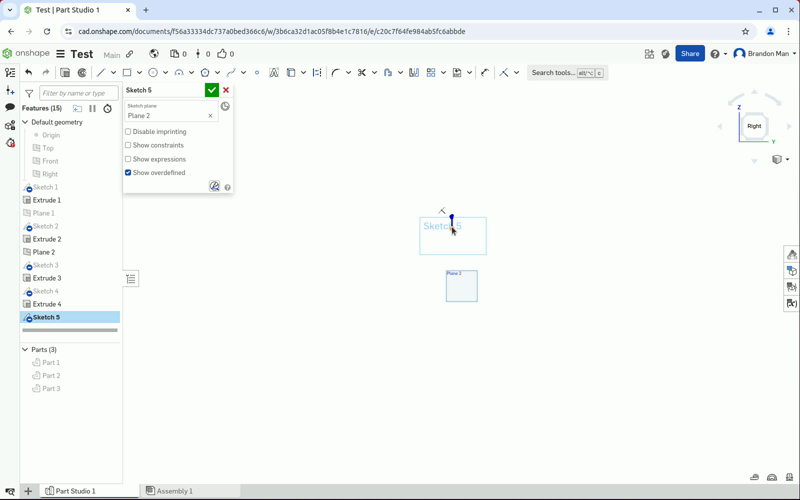
scroll(6)
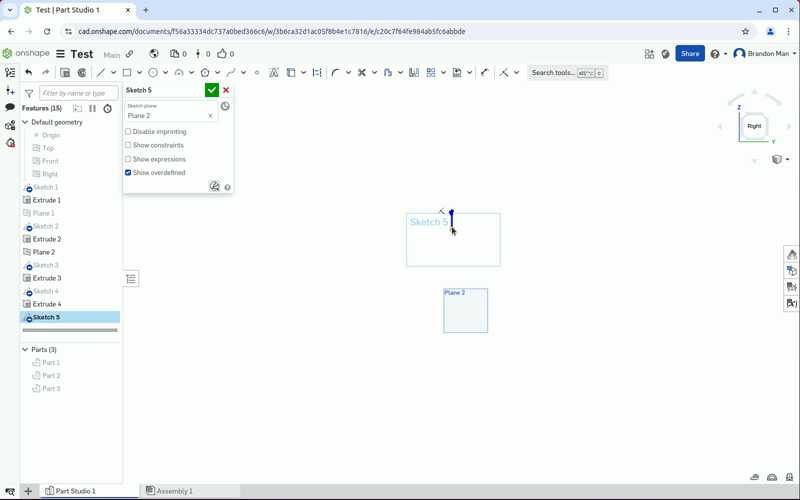
scroll(6)
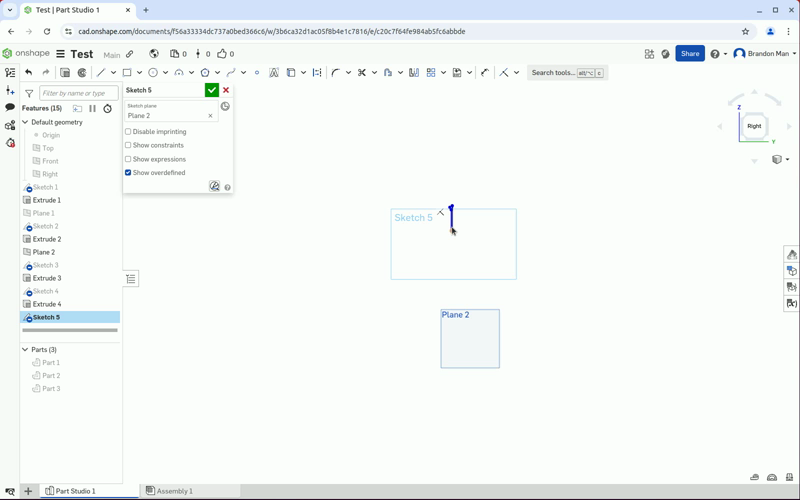
scroll(6)
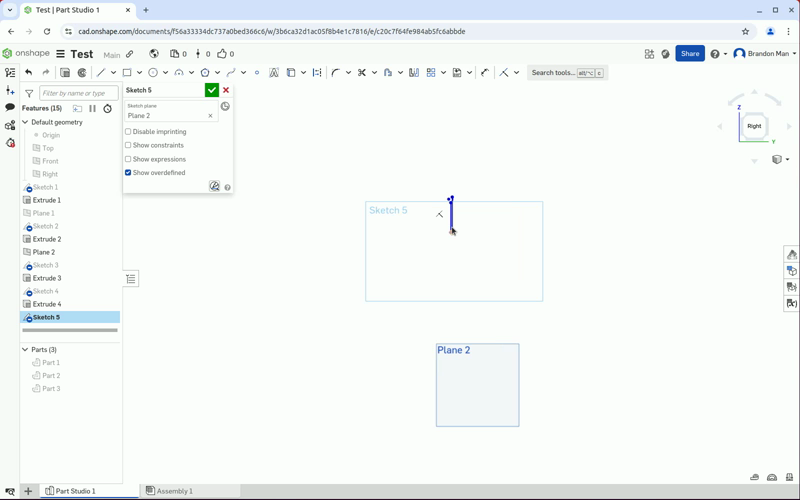
scroll(6)
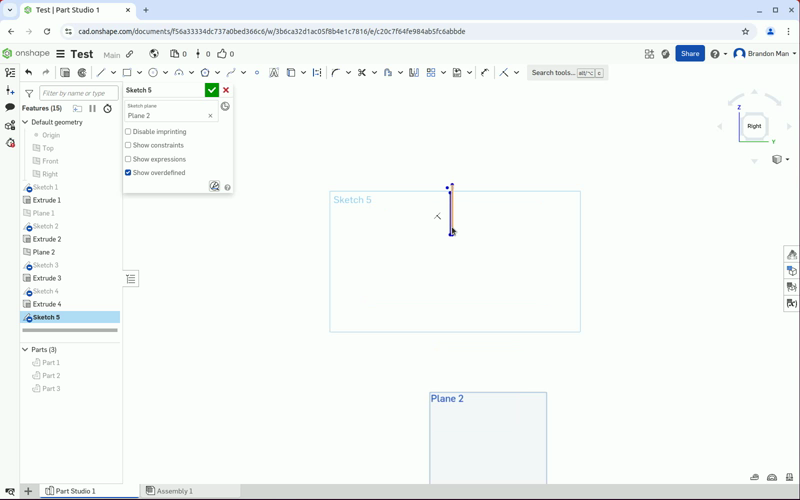
scroll(6)
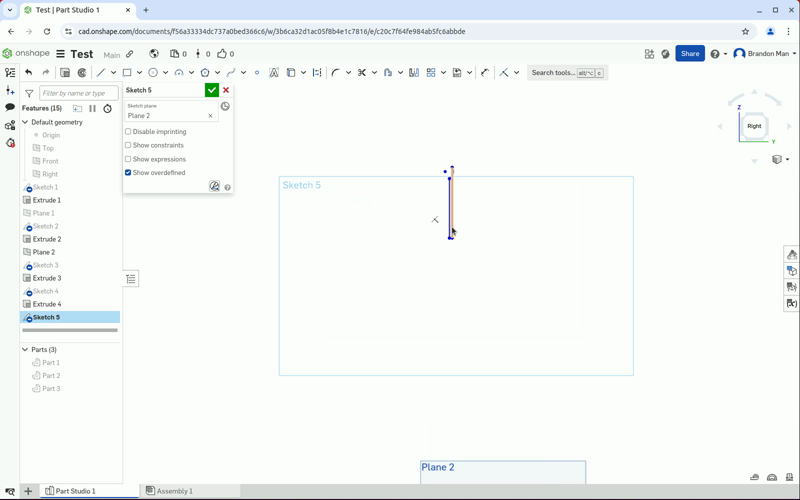
scroll(6)
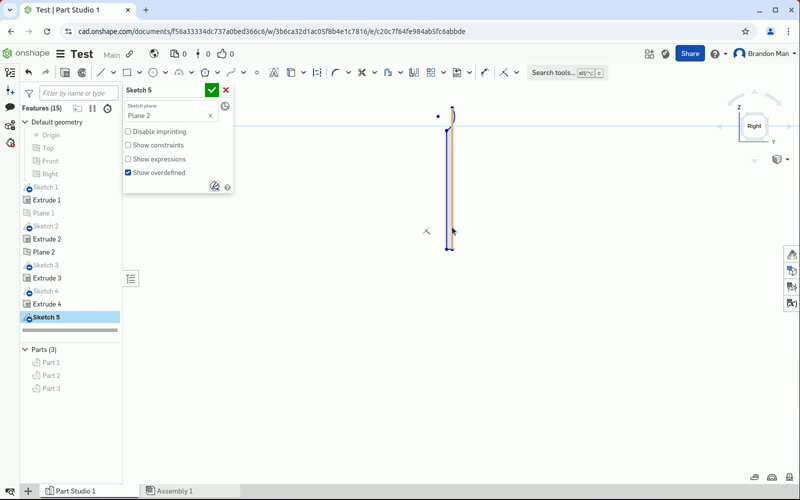
click(452, 226)
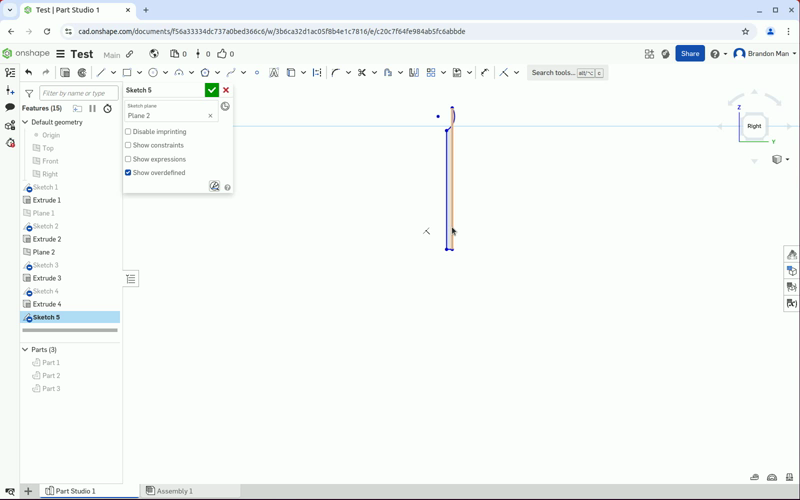
scroll(-6)
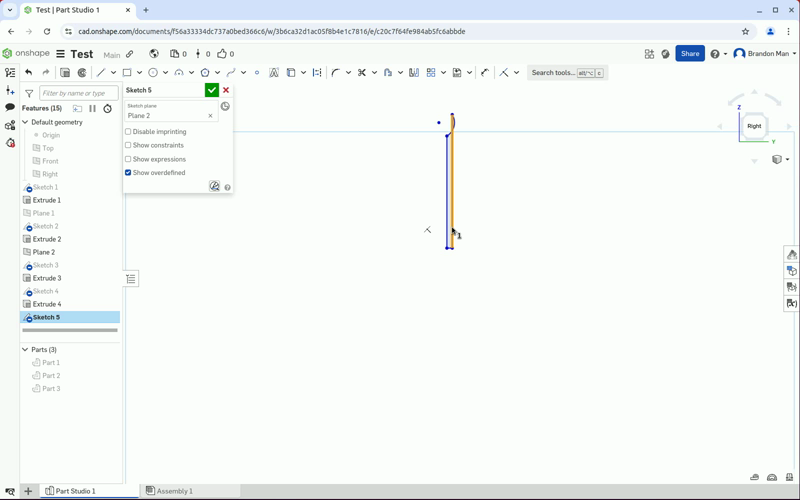
scroll(-6)
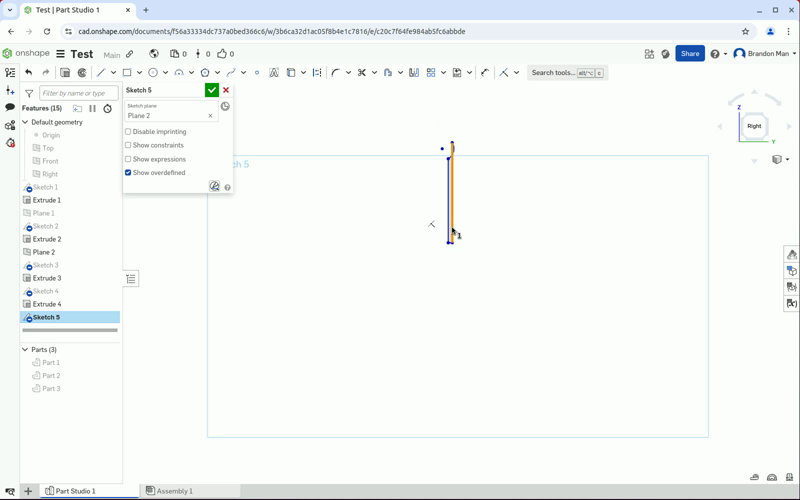
scroll(-6)
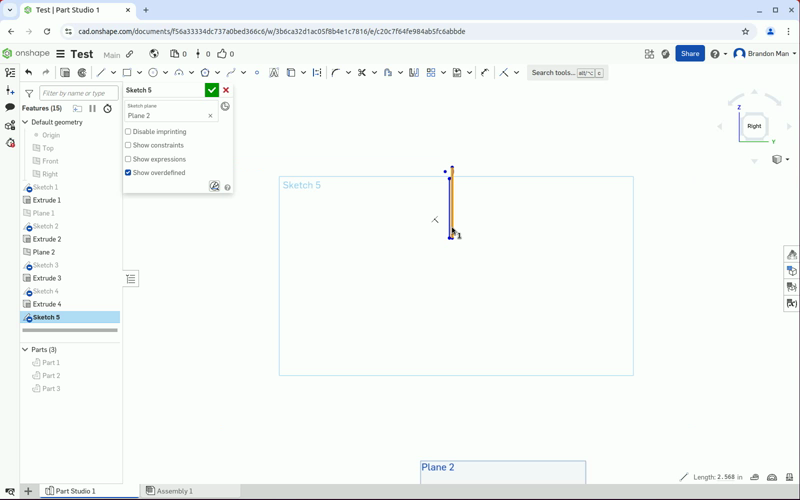
scroll(-6)
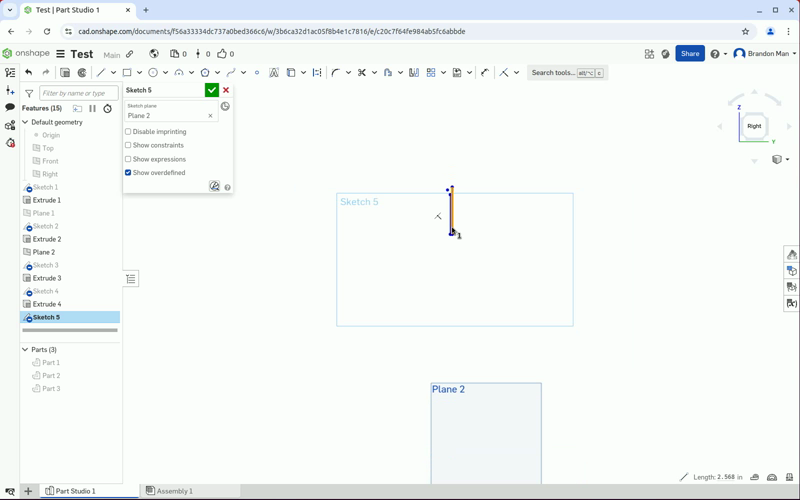
scroll(-6)
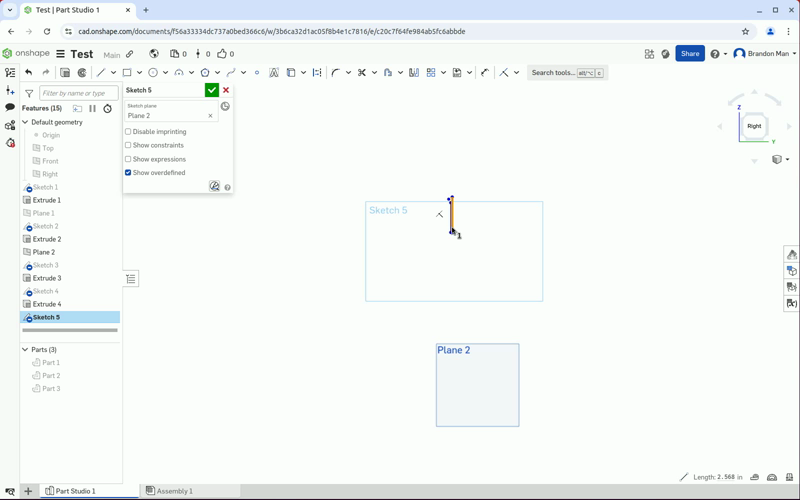
scroll(-6)
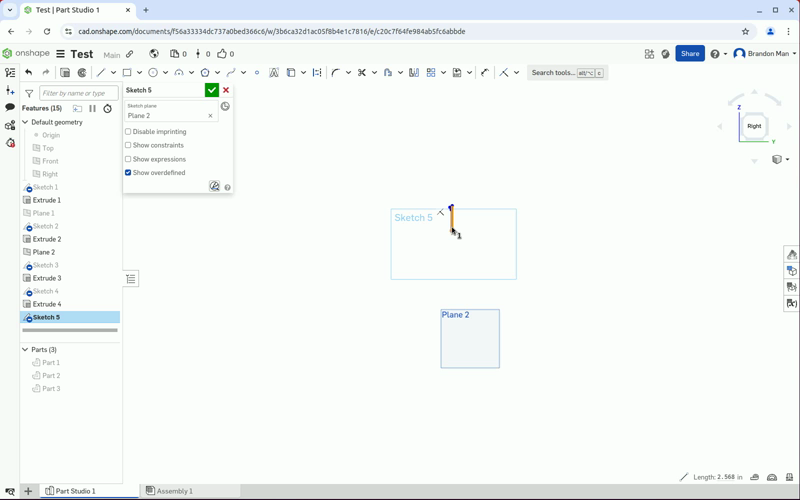
scroll(-6)
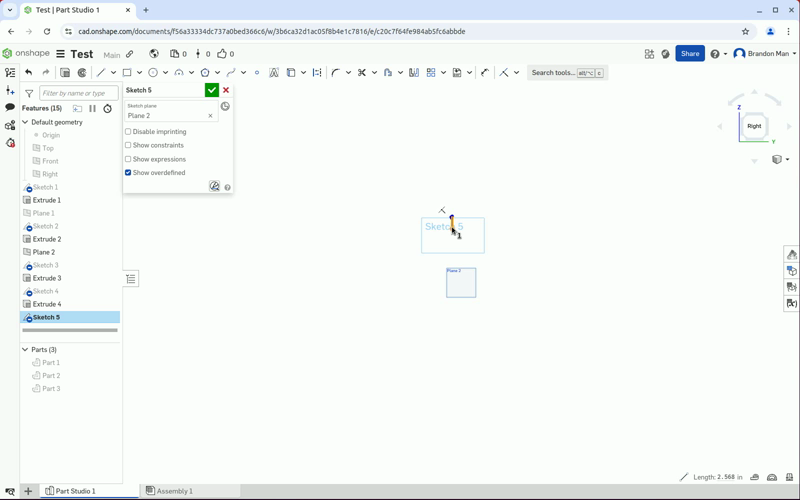
mouse_move(73, 352)
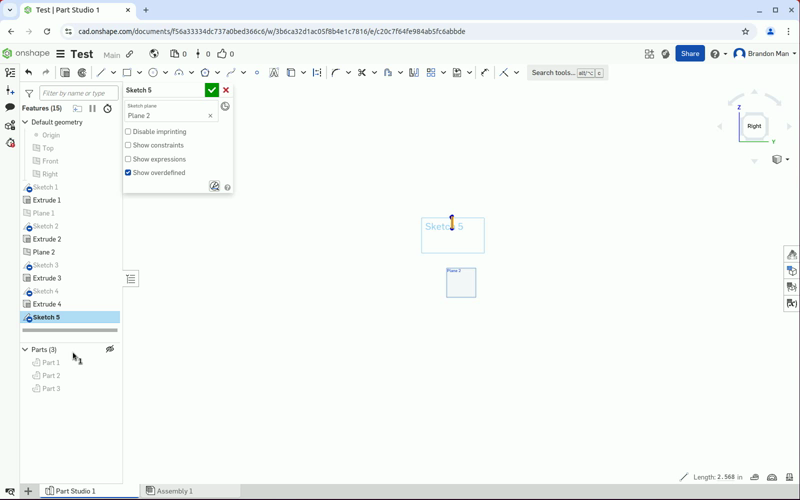
key(shift+y)
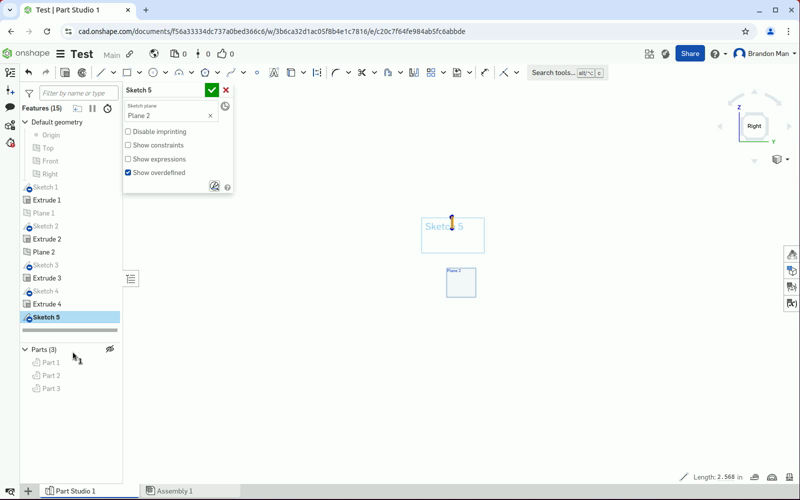
key(shift+e)
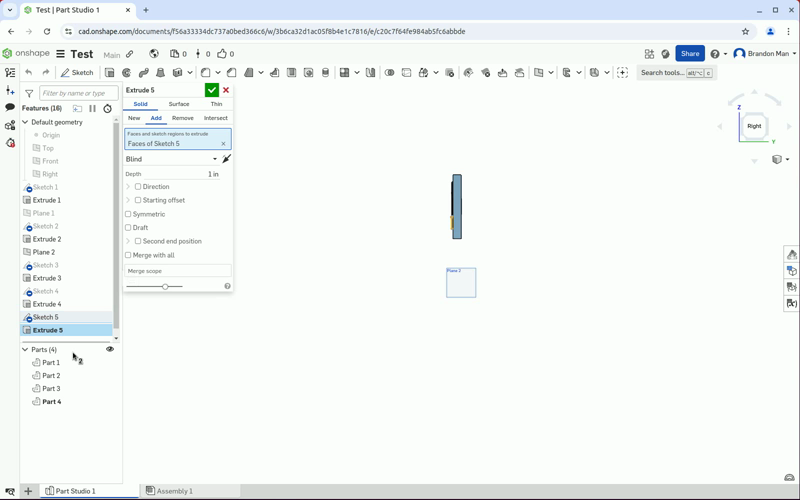
mouse_move(143, 106)
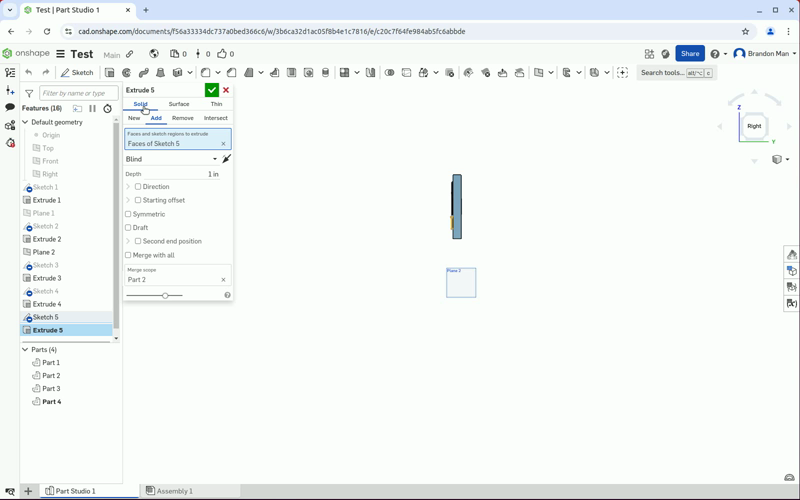
click(143, 106)
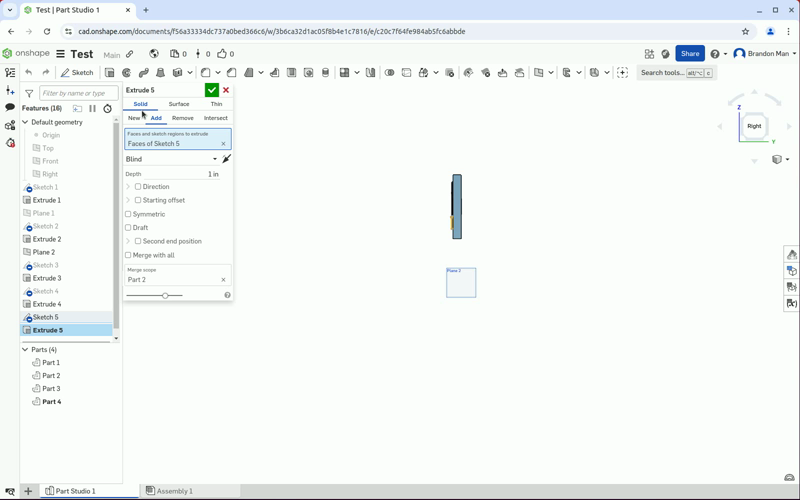
mouse_move(137, 120)
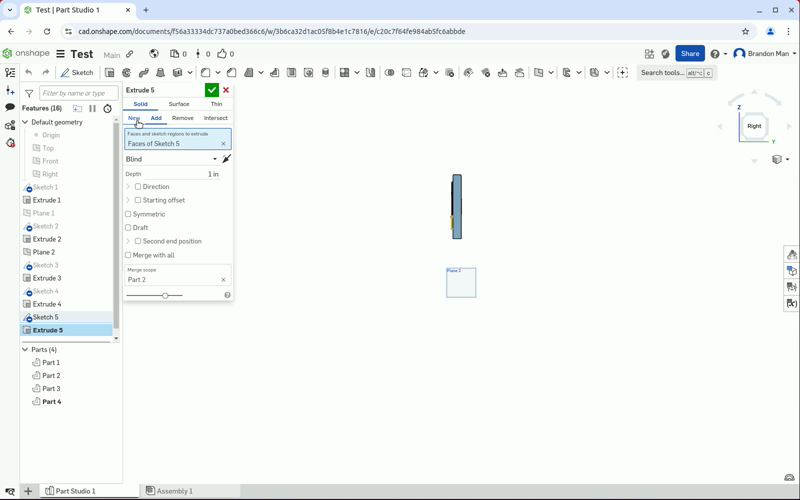
click(137, 120)
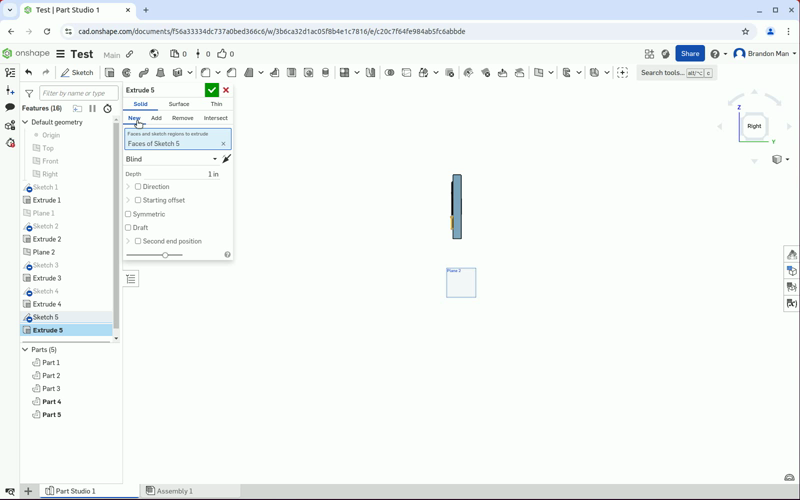
key(tab, 4)
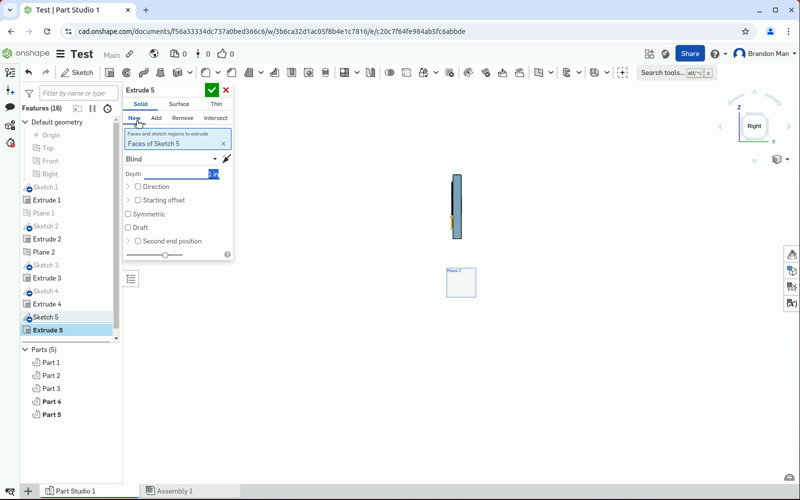
text(-3.37)
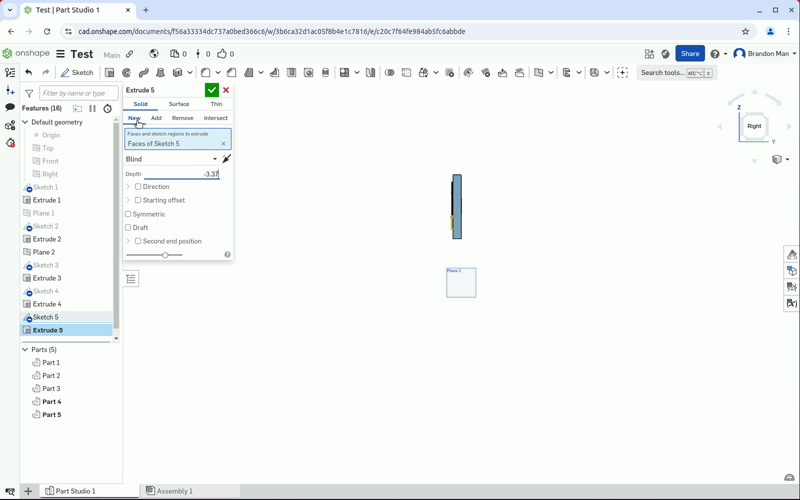
key(enter)
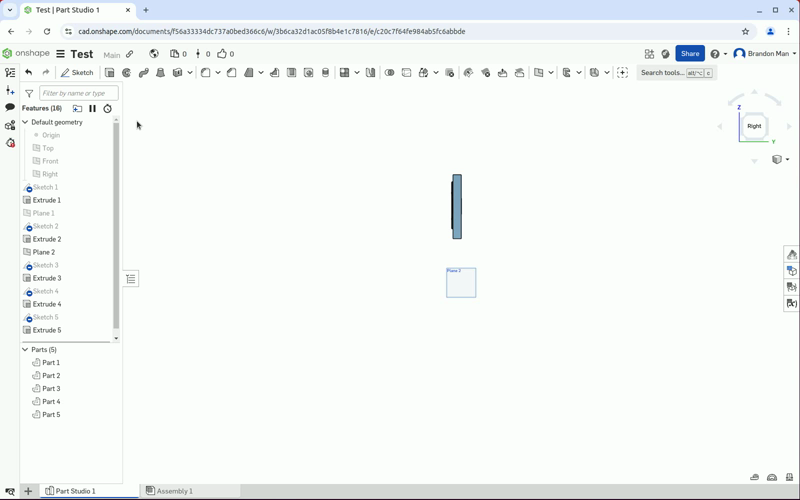
key(shift+h)
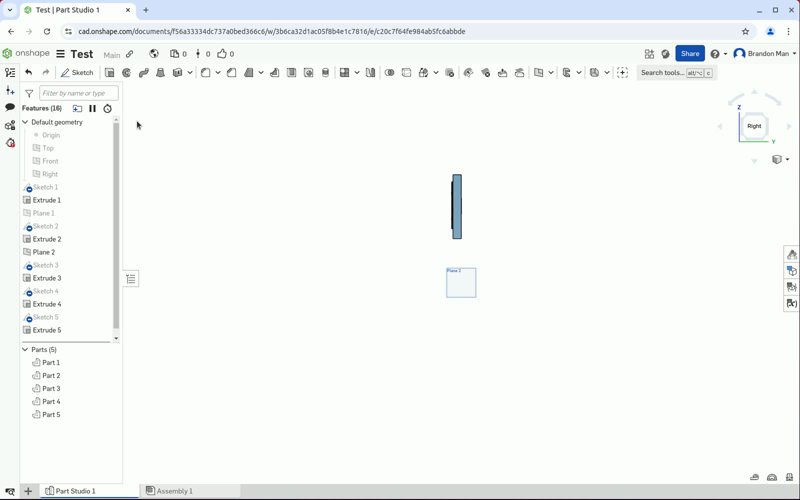
key(shift+h)
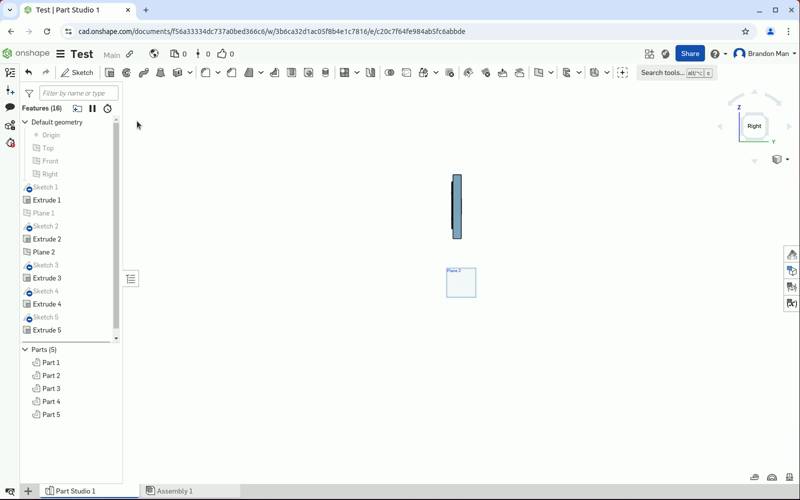
mouse_move(69, 189)
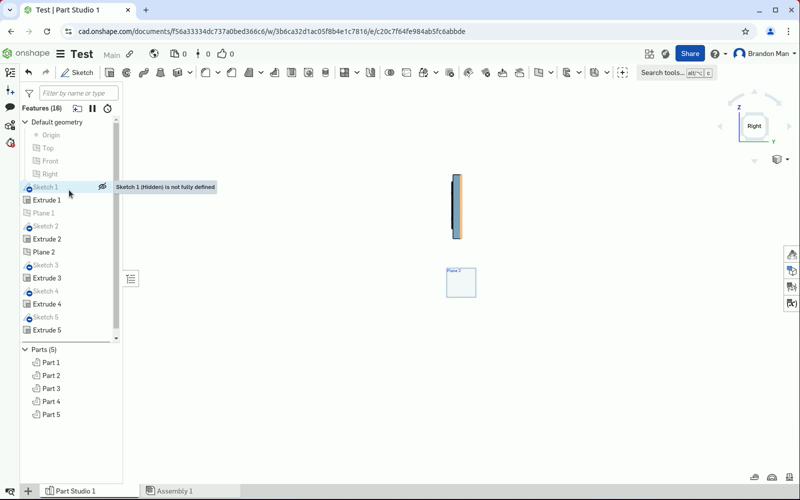
click(69, 189)
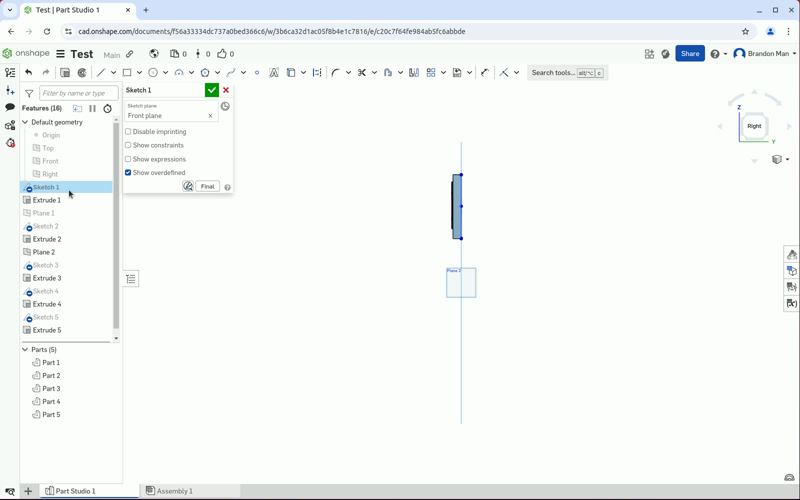
mouse_move(229, 92)
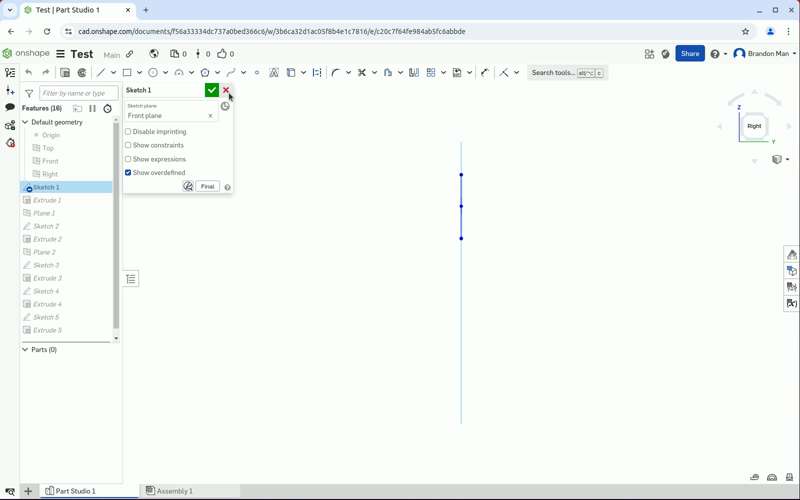
click(229, 92)
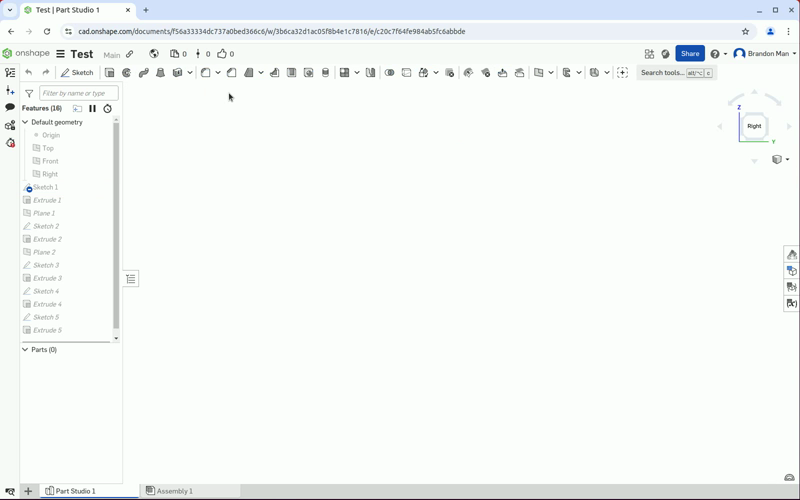
key(shift+s)
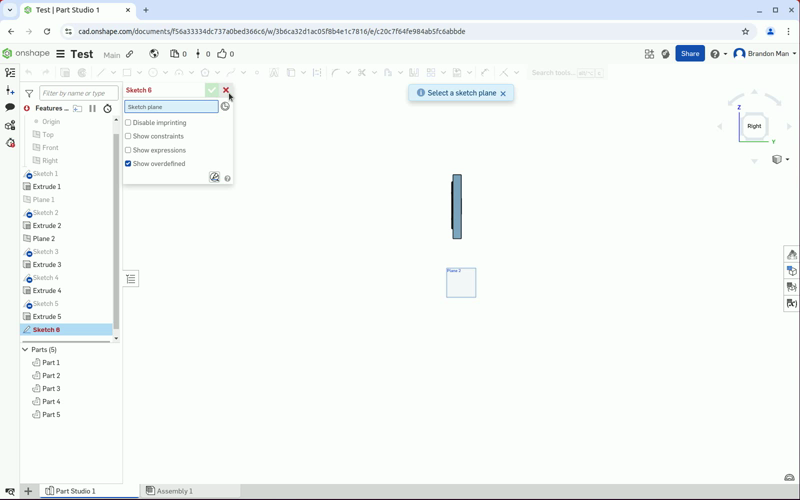
mouse_move(69, 241)
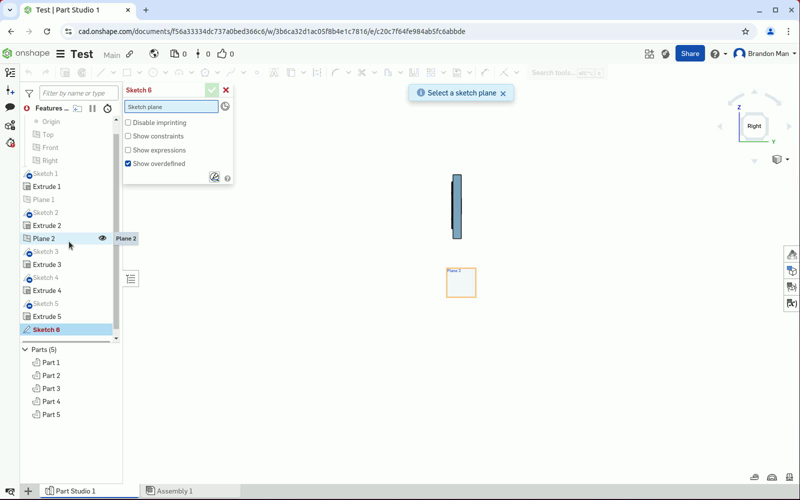
click(69, 241)
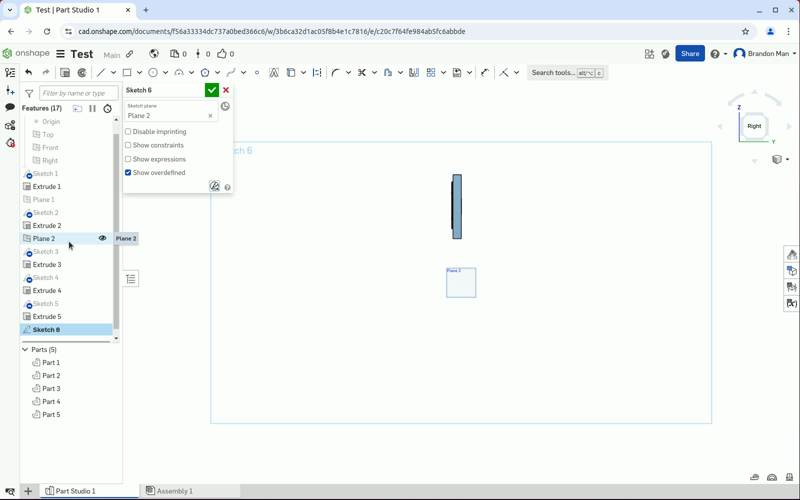
mouse_move(73, 352)
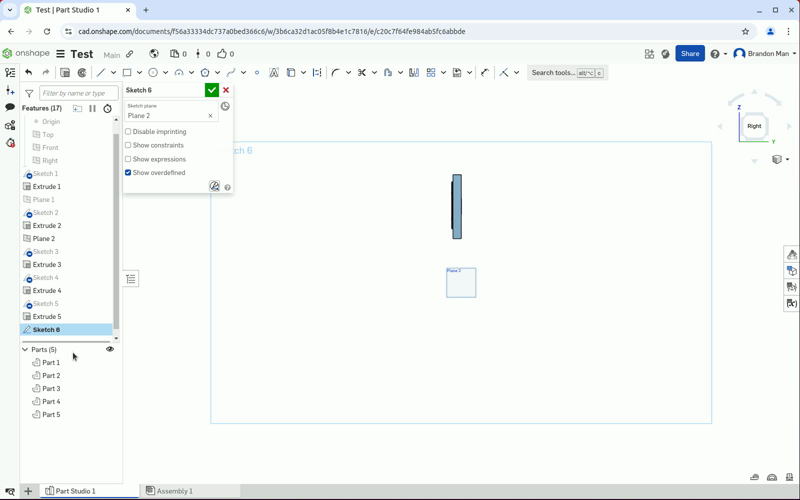
key(y)
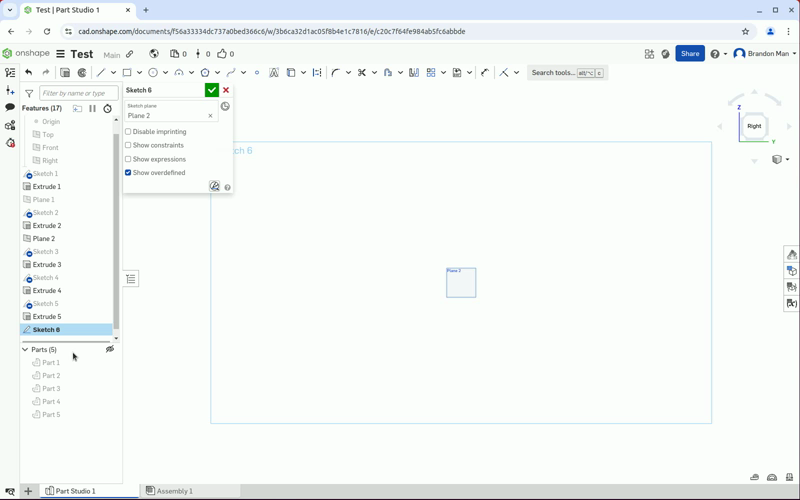
key(l)
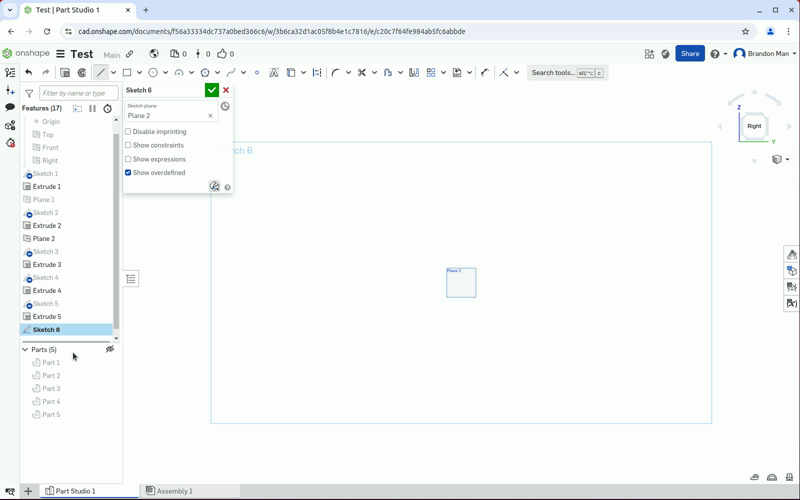
key_down(shift)
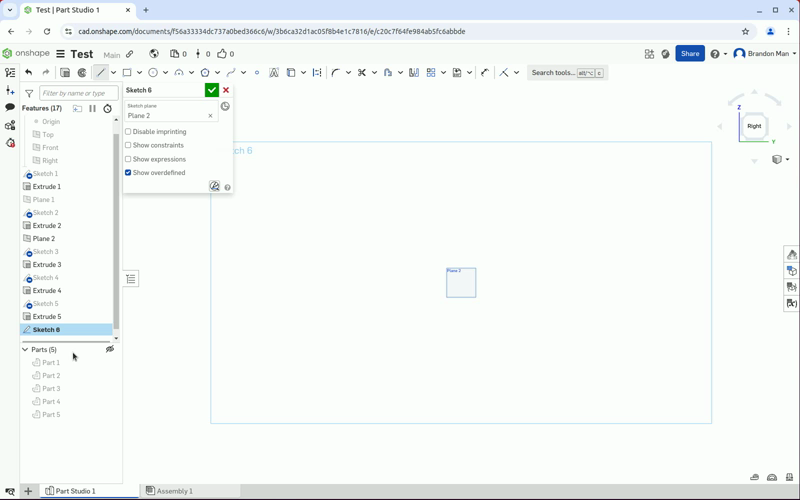
mouse_move(439, 238)
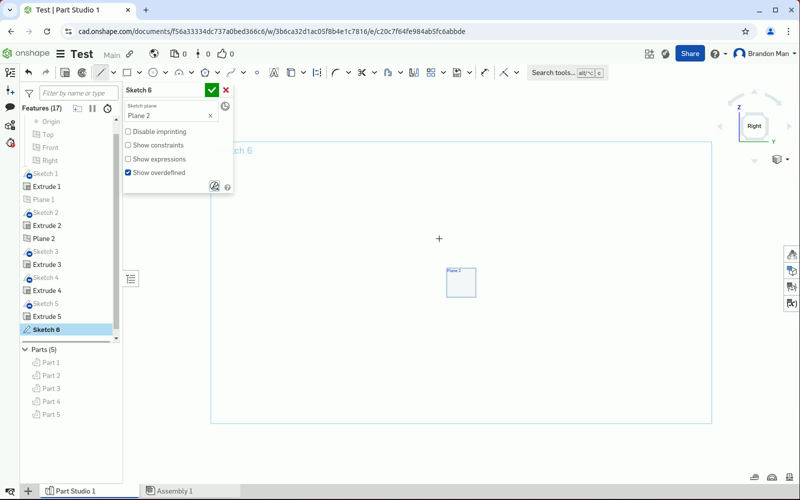
click(439, 238)
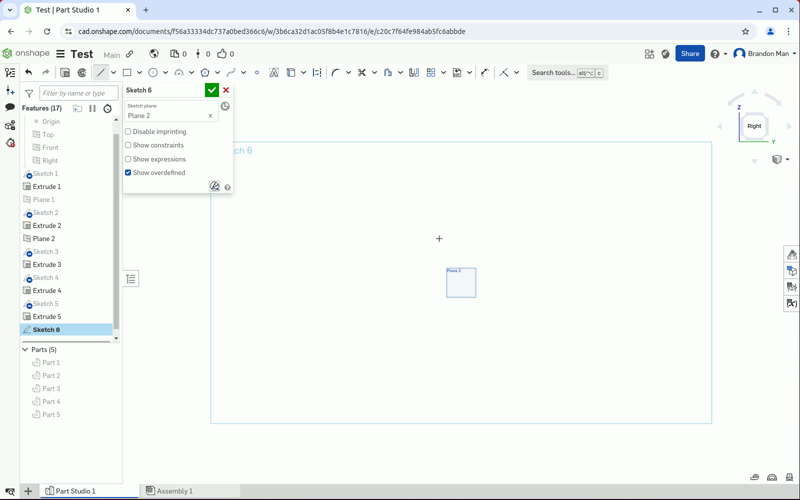
key_up(shift)
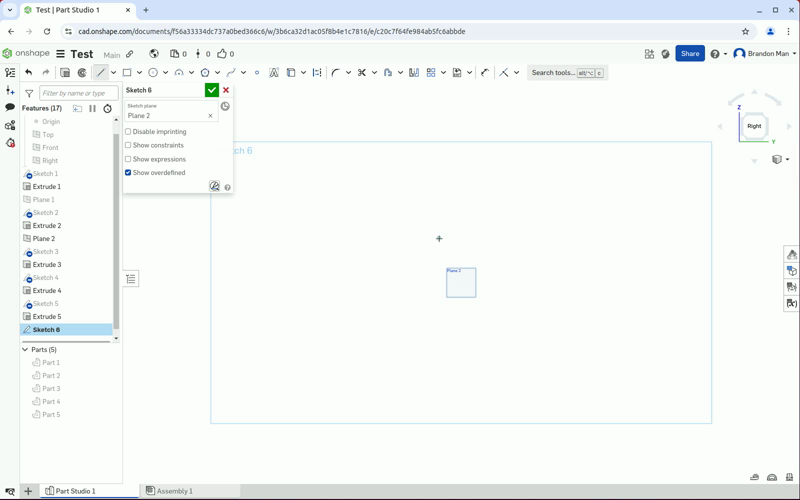
key_down(shift)
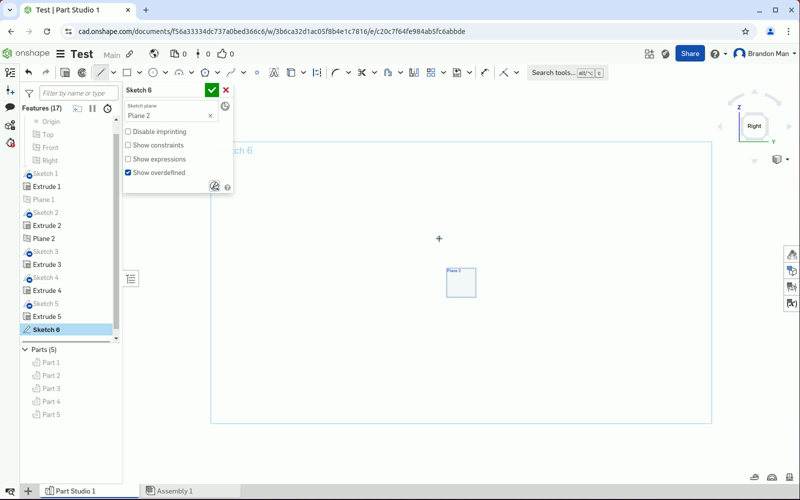
mouse_move(469, 238)
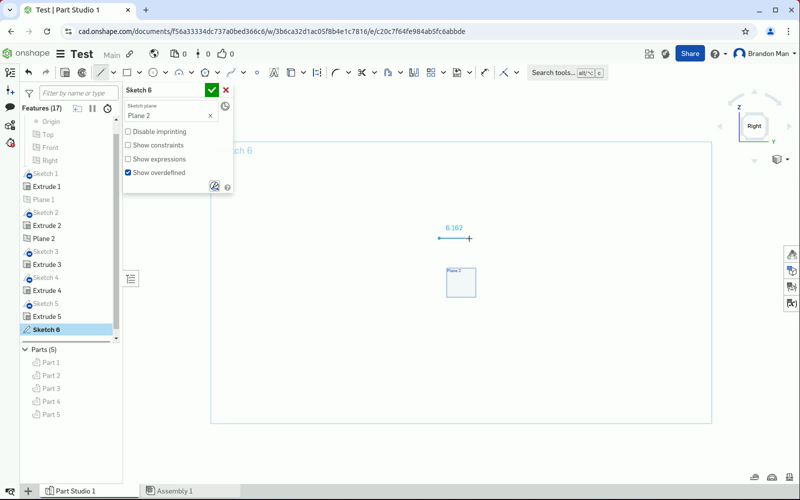
mouse_move(452, 238)
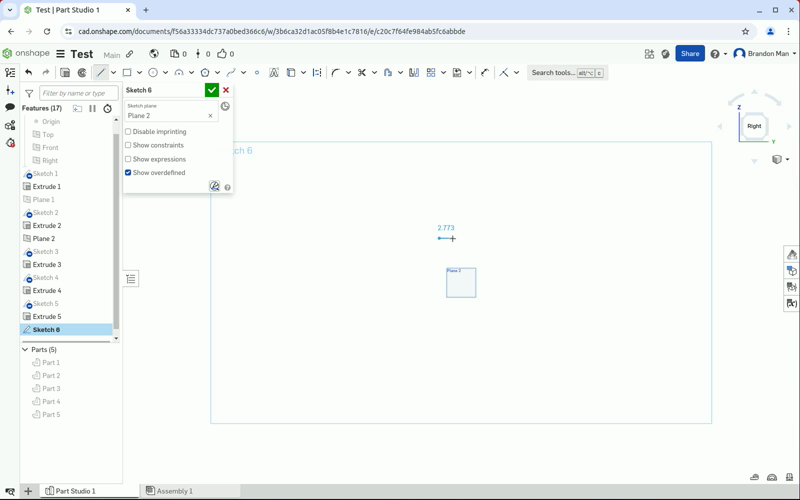
click(452, 238)
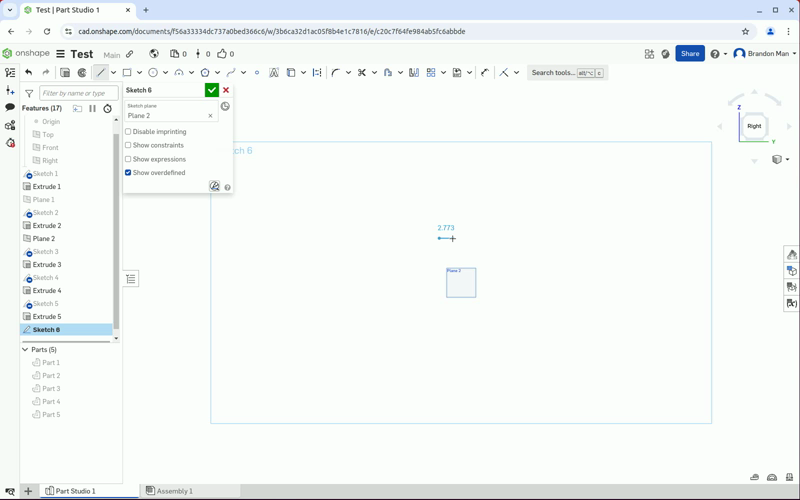
key_up(shift)
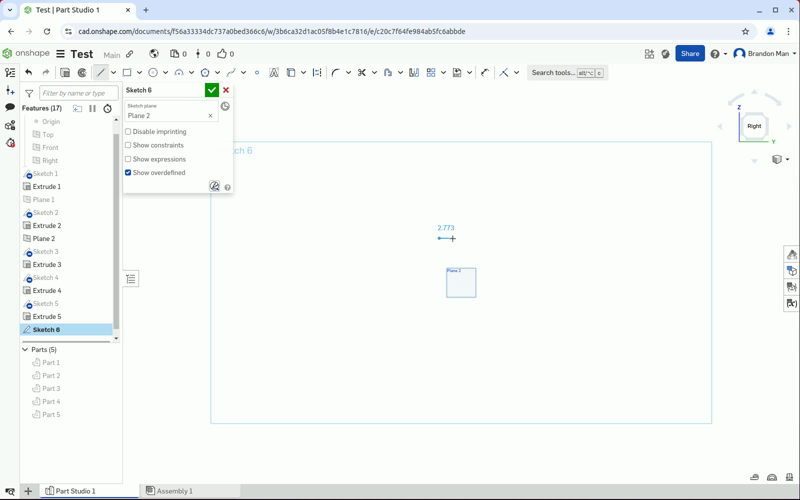
key_down(shift)
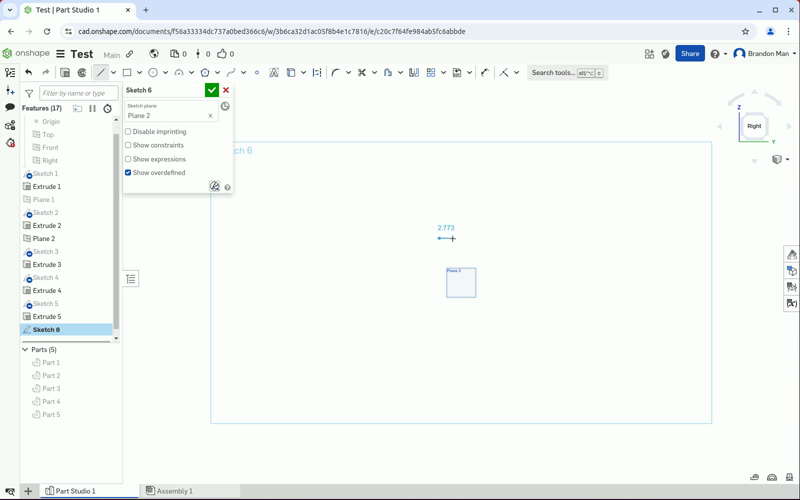
mouse_move(482, 238)
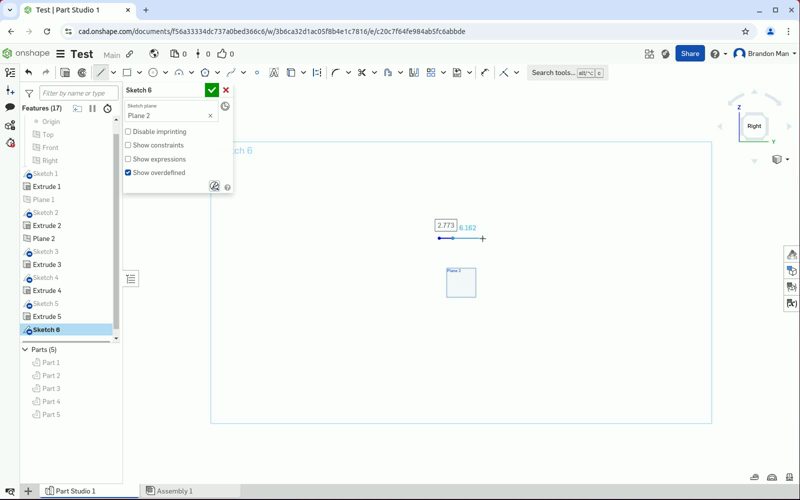
mouse_move(452, 229)
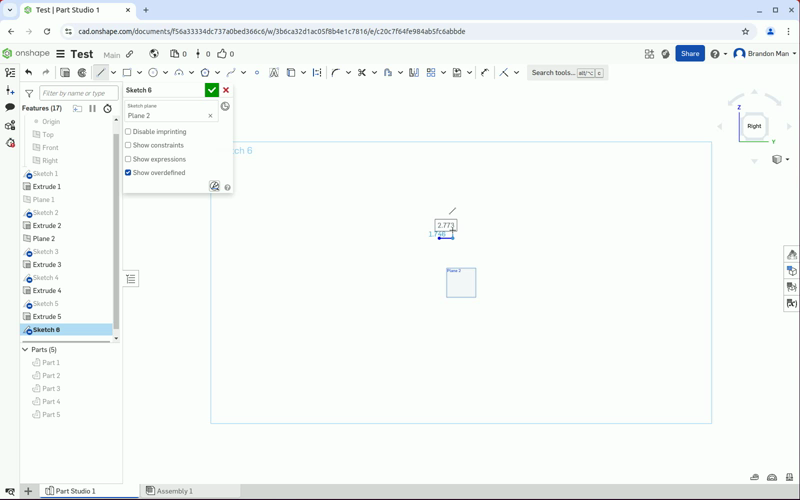
click(452, 229)
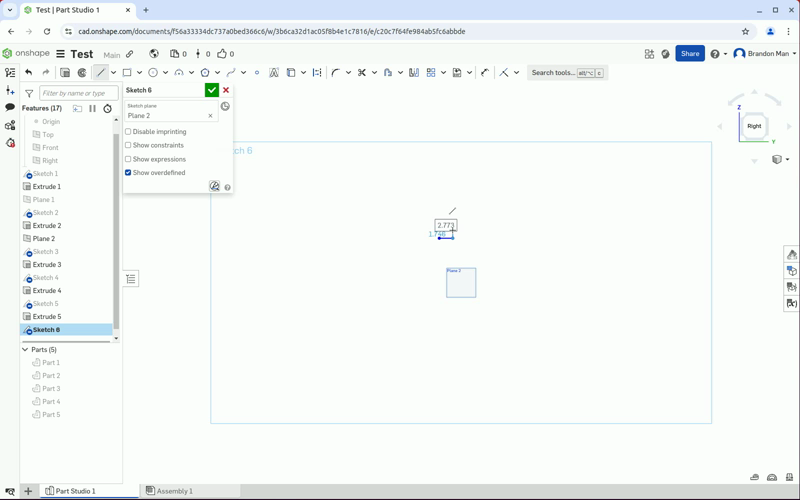
key_up(shift)
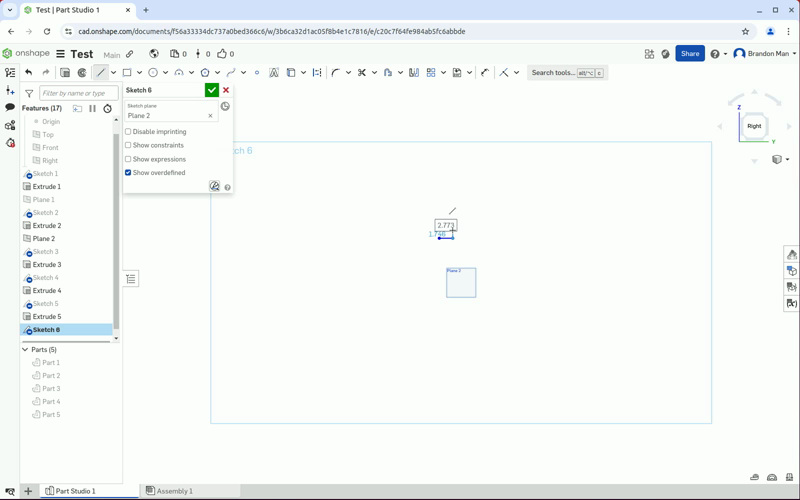
key_down(shift)
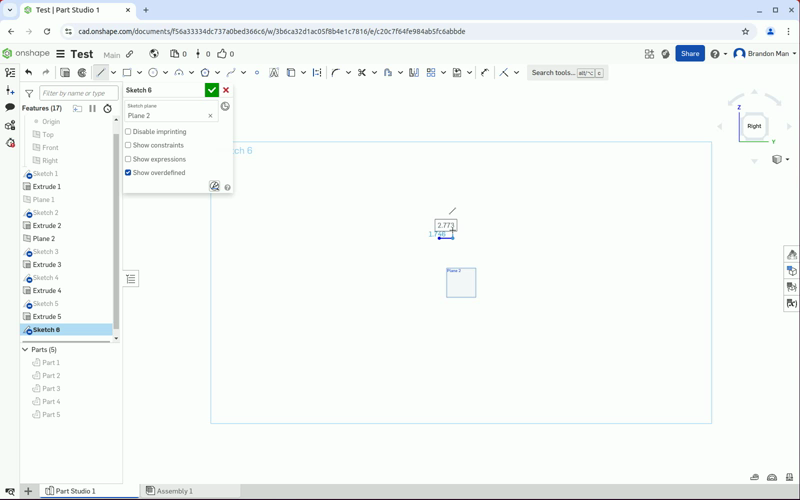
mouse_move(482, 229)
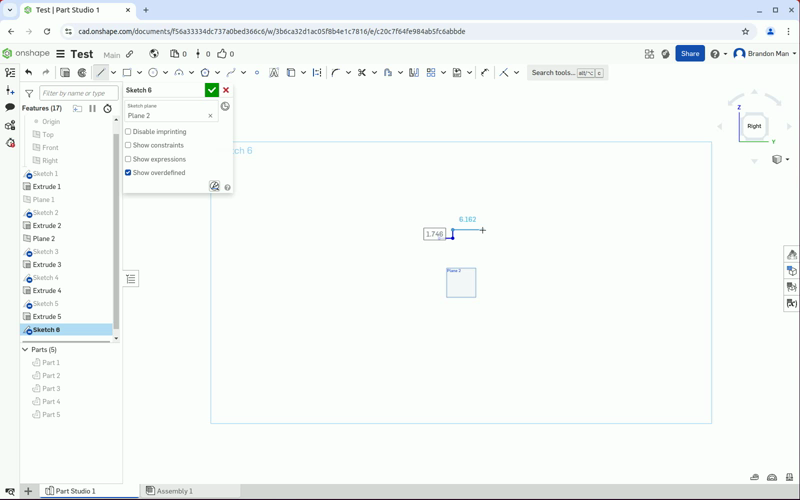
mouse_move(451, 229)
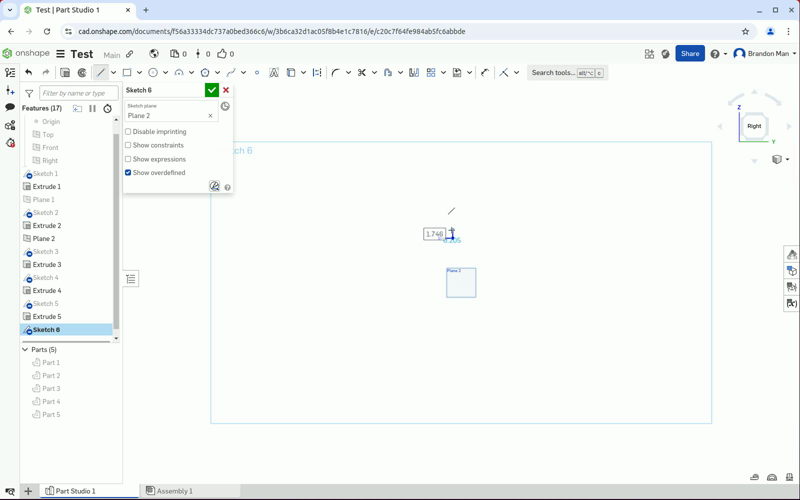
scroll(6)
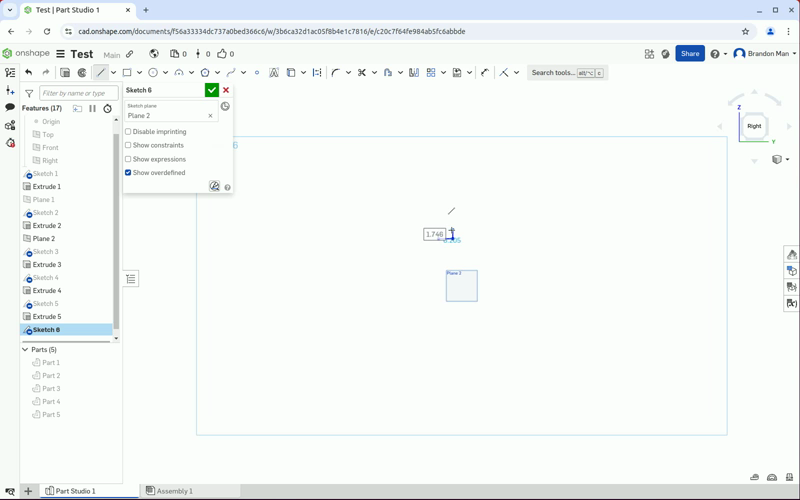
scroll(6)
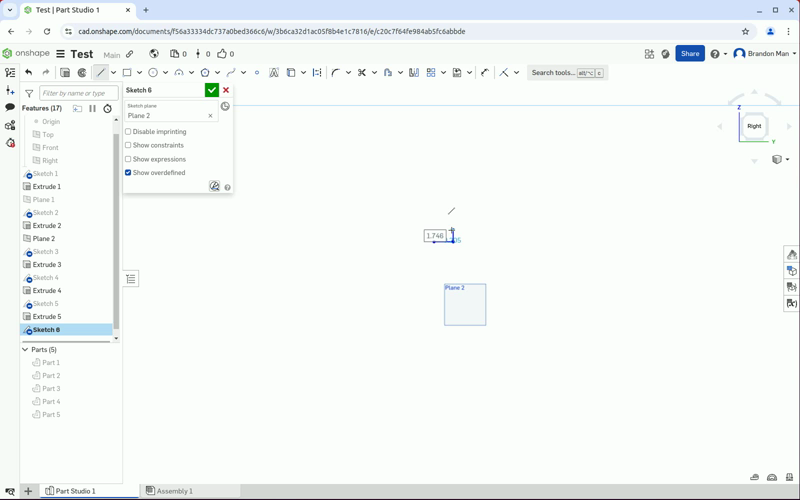
scroll(6)
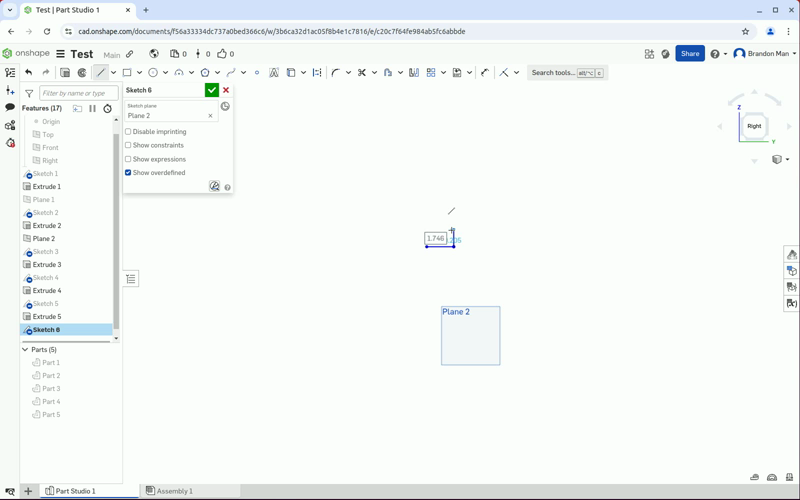
scroll(6)
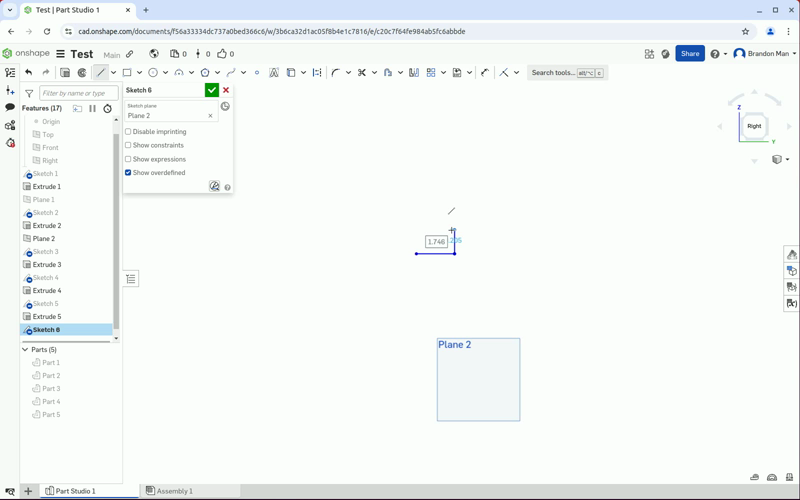
scroll(6)
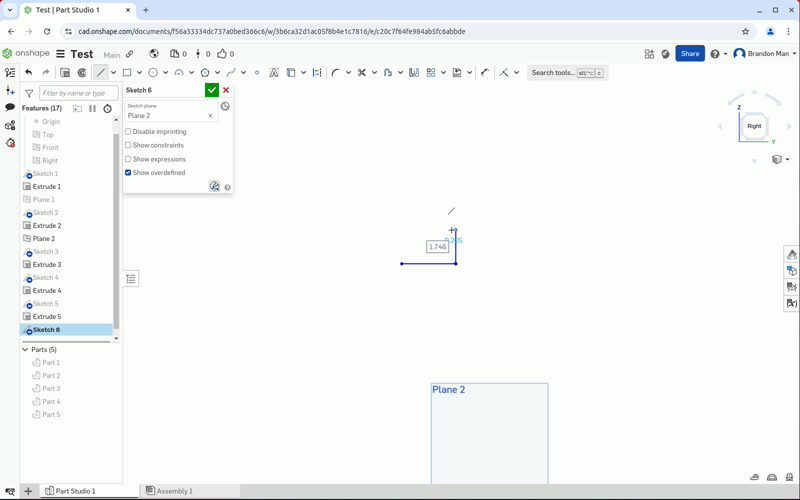
scroll(6)
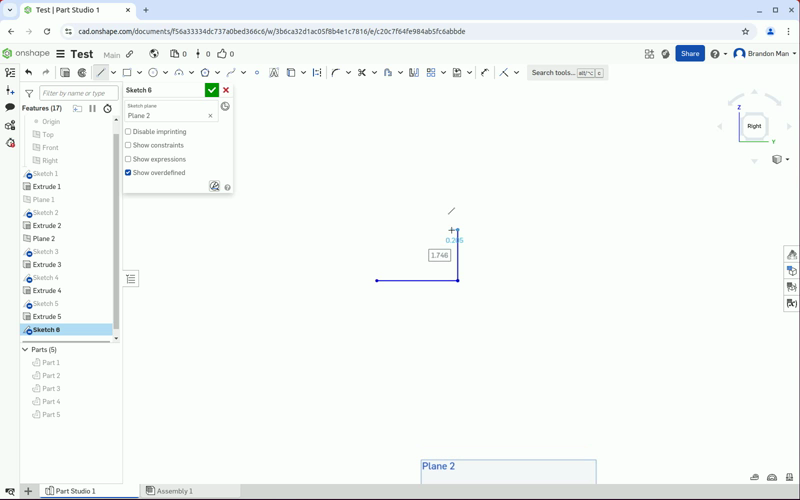
scroll(6)
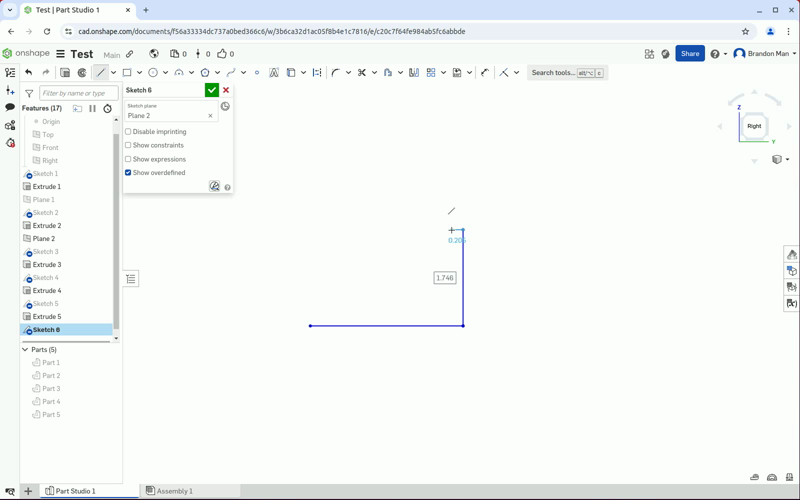
click(451, 229)
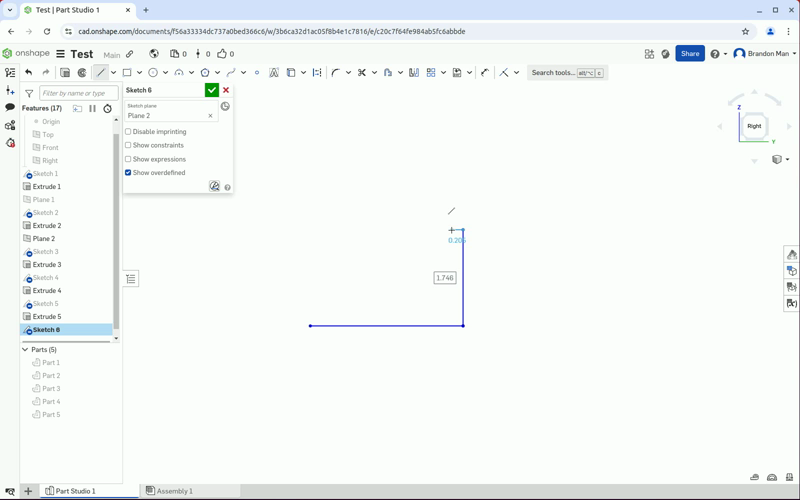
scroll(-6)
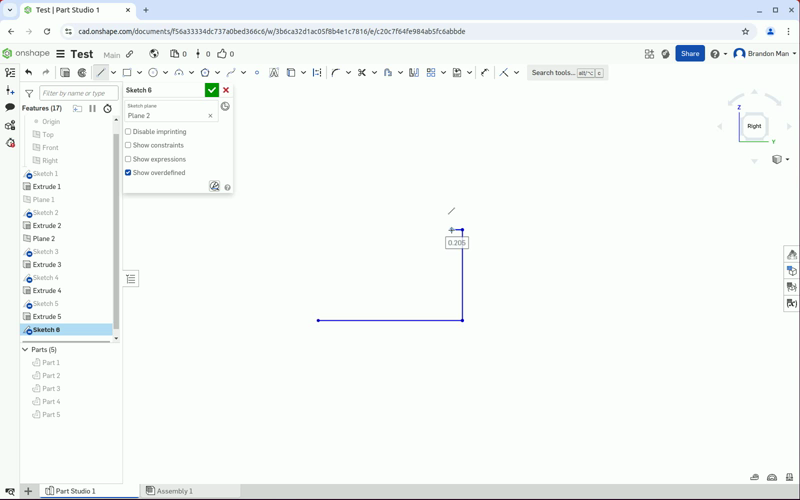
scroll(-6)
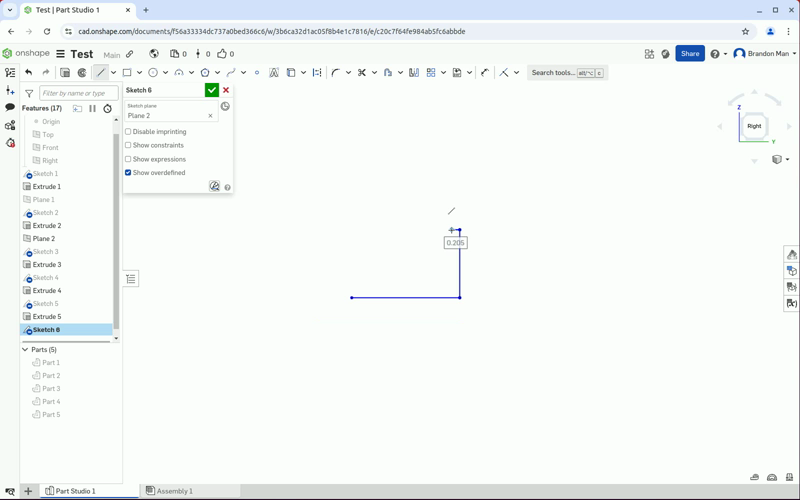
scroll(-6)
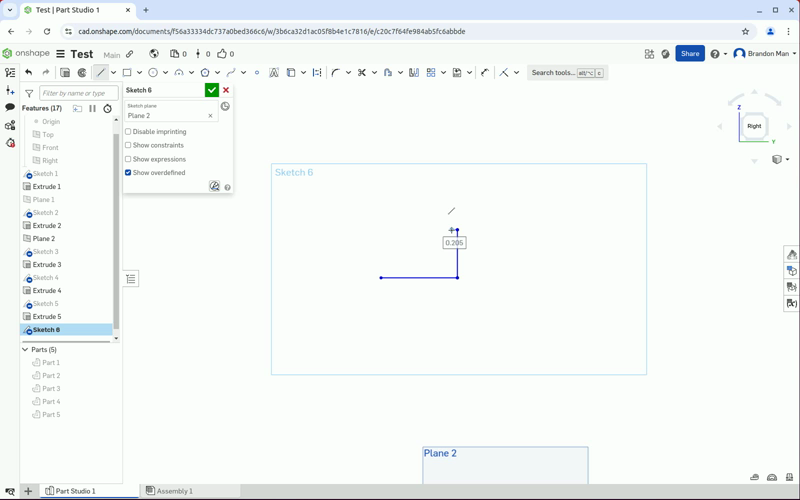
scroll(-6)
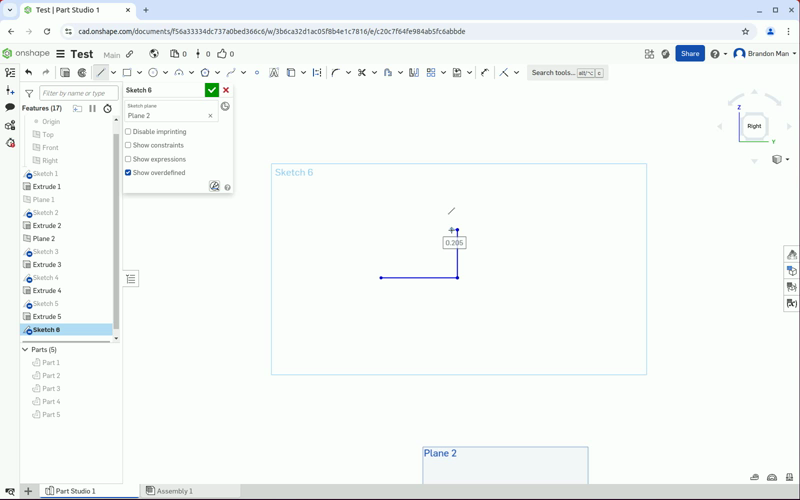
scroll(-6)
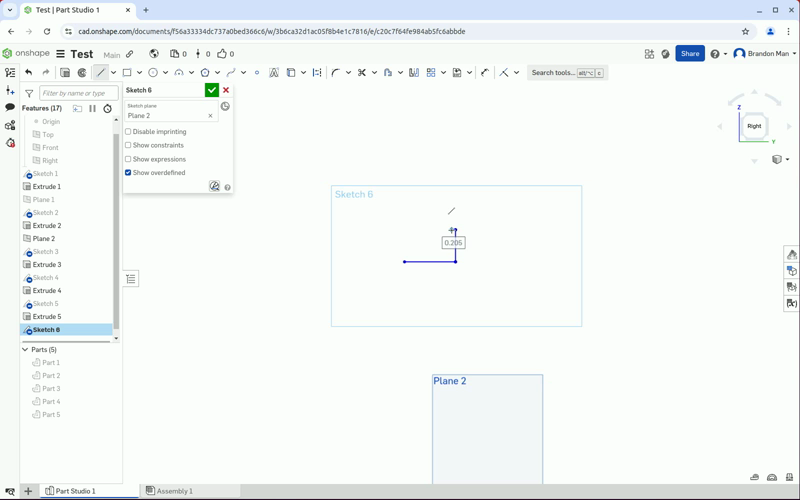
scroll(-6)
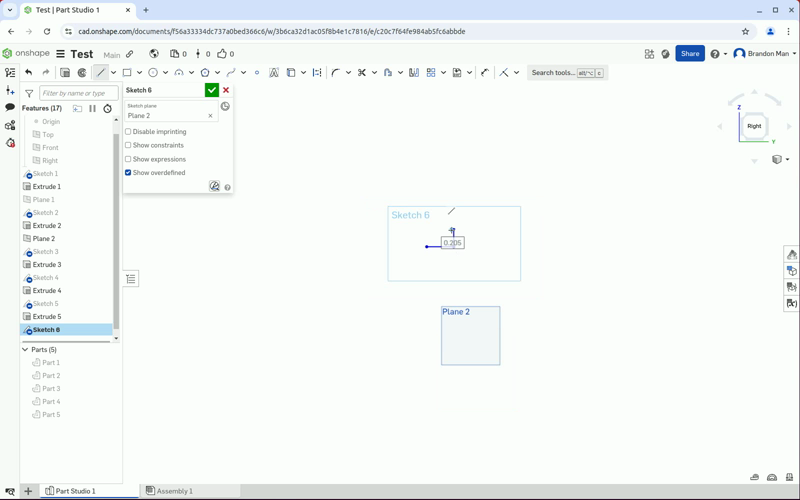
scroll(-6)
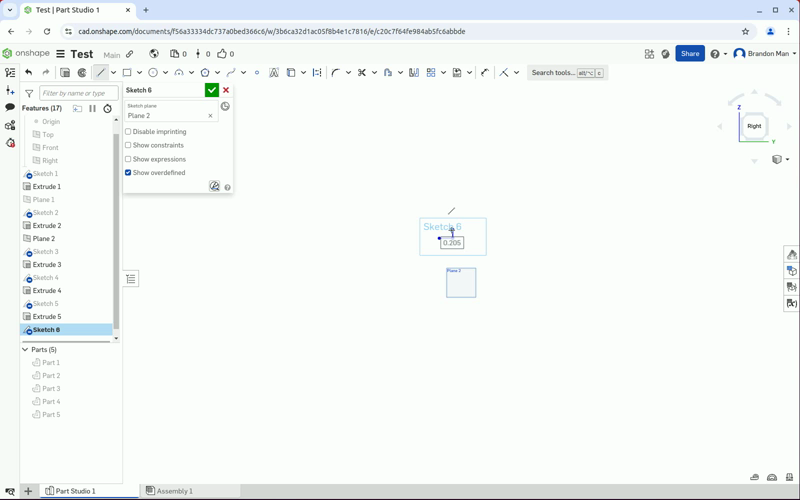
key_up(shift)
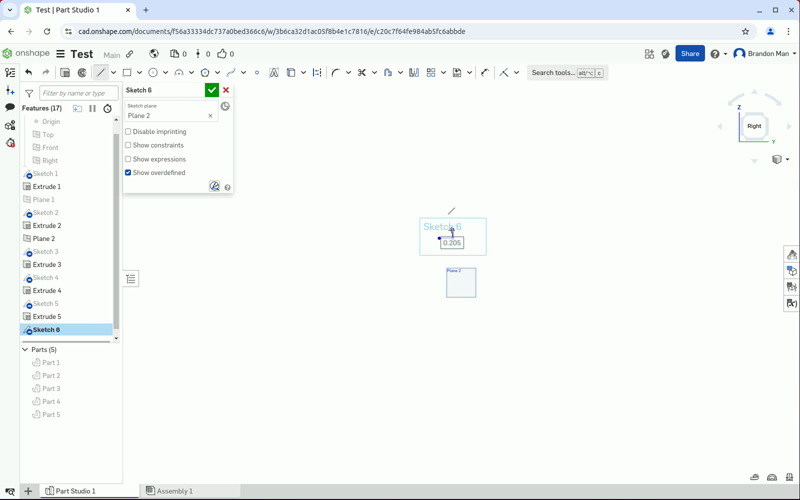
key_down(shift)
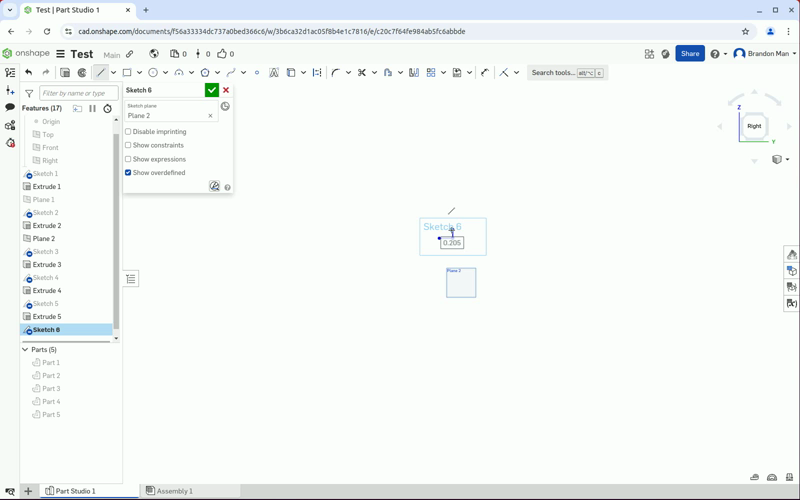
mouse_move(481, 229)
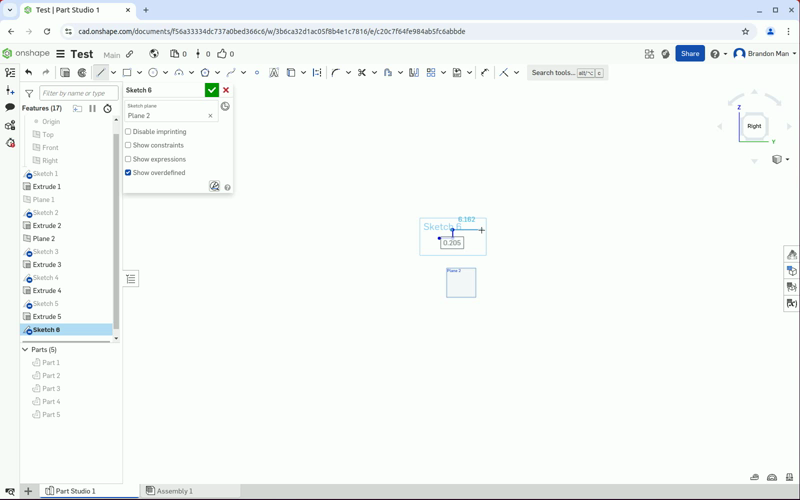
mouse_move(451, 219)
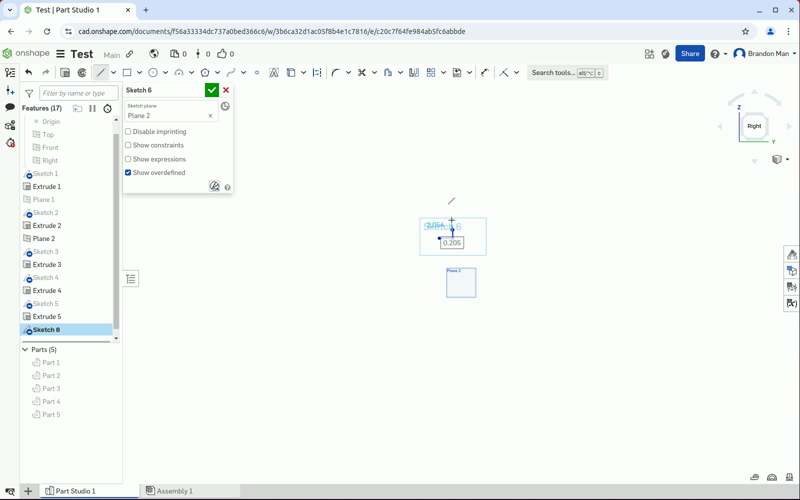
click(451, 219)
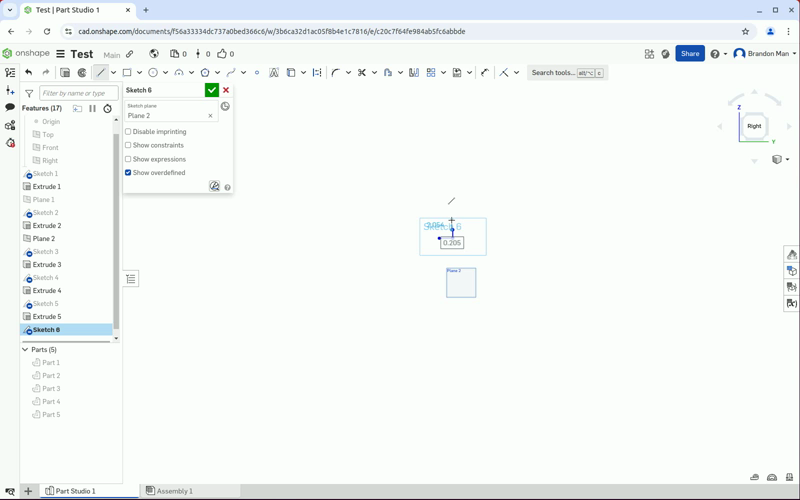
key_up(shift)
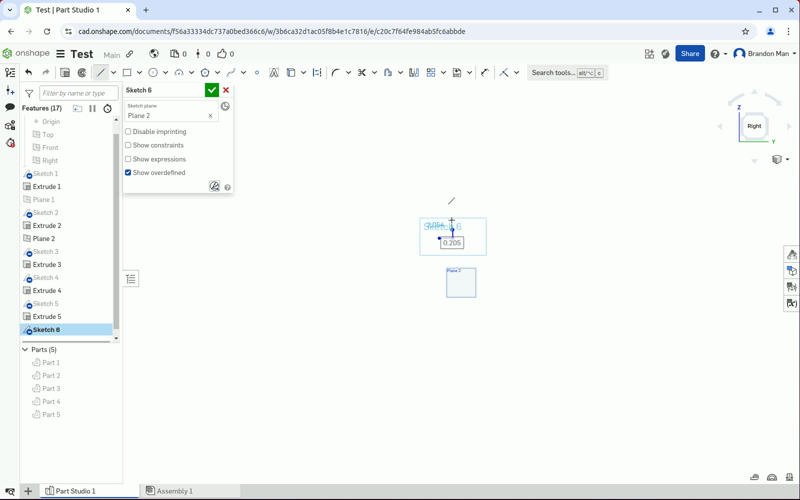
key(esc)
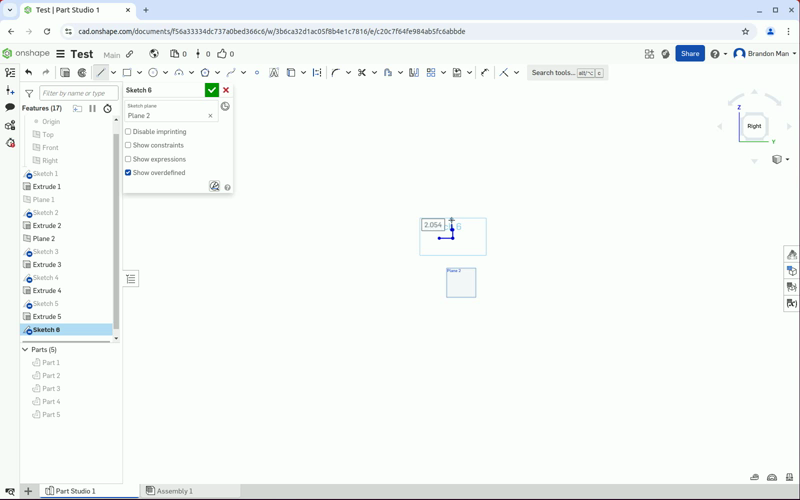
key(a)
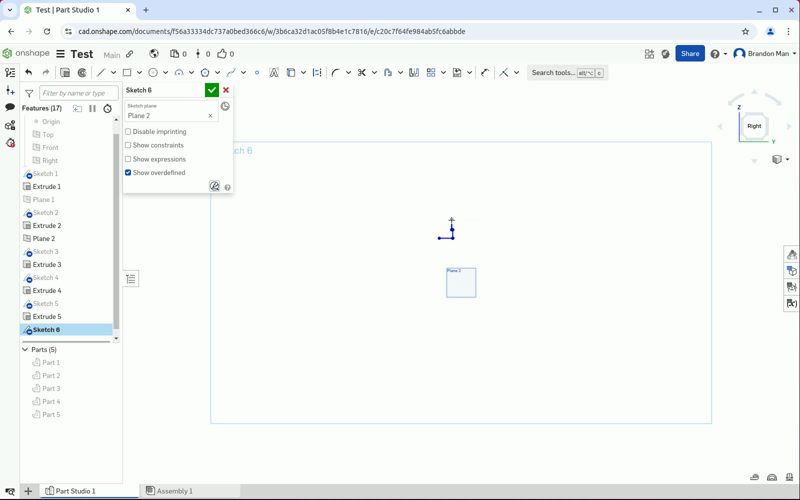
mouse_move(451, 219)
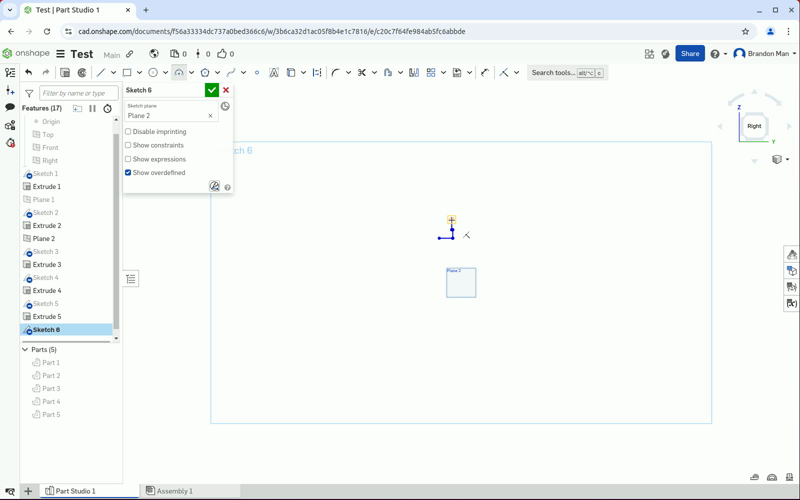
click(451, 219)
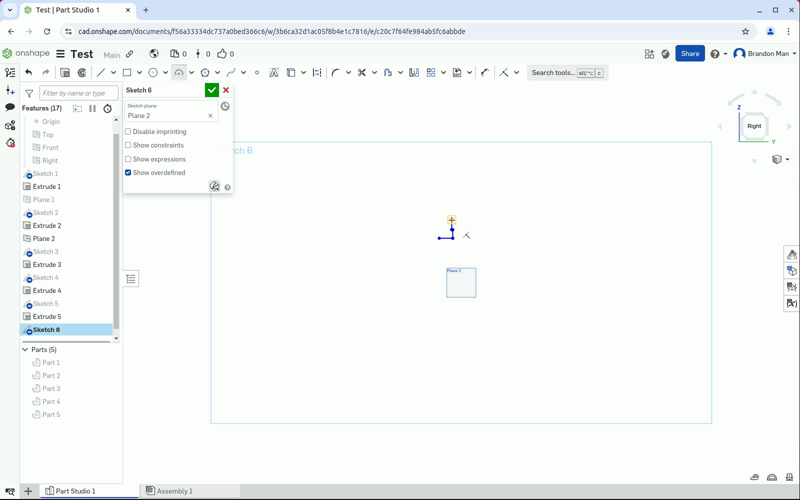
key_down(shift)
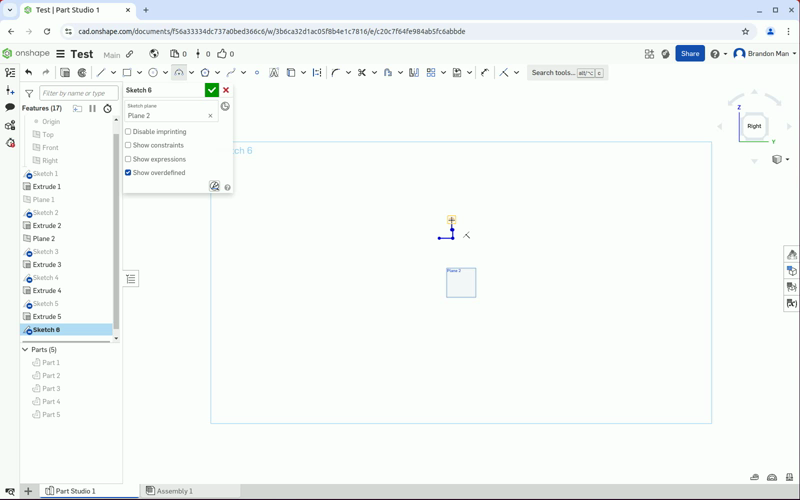
mouse_move(451, 192)
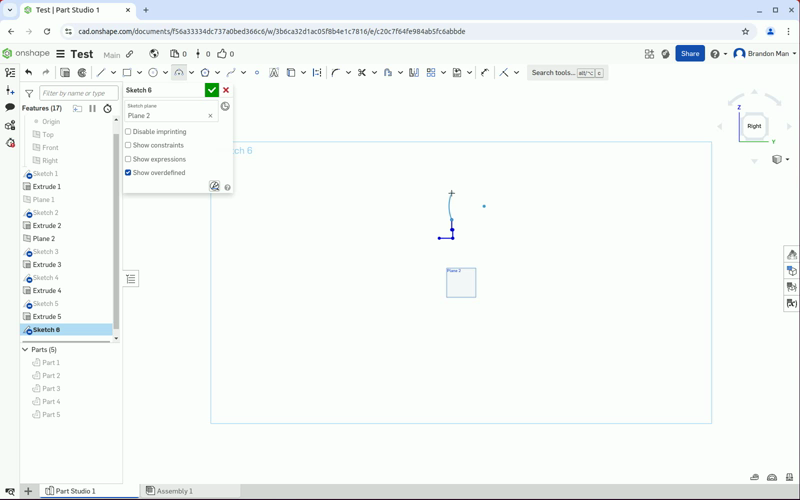
click(451, 192)
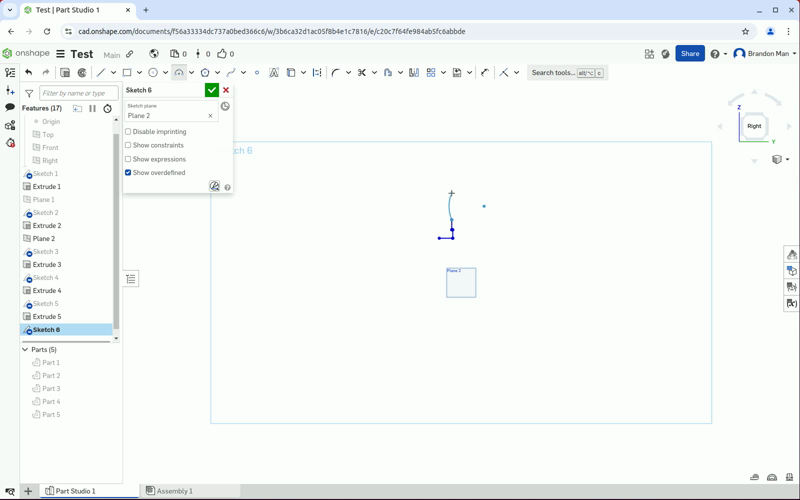
mouse_move(390, 206)
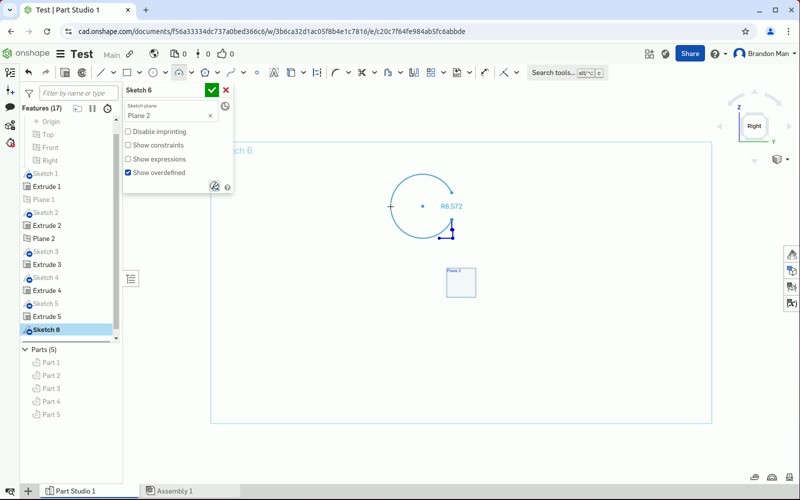
click(390, 206)
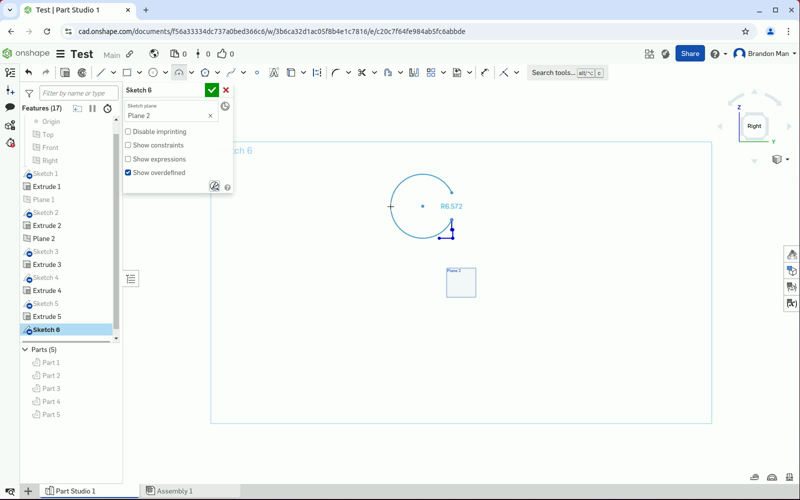
key_up(shift)
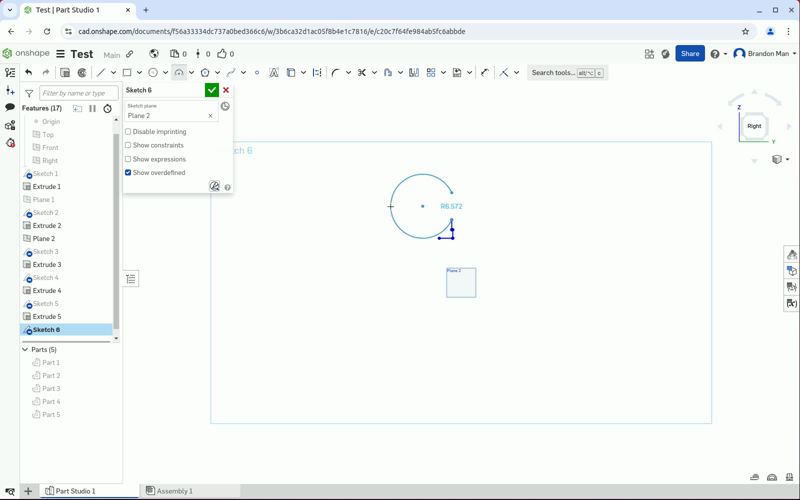
key(esc)
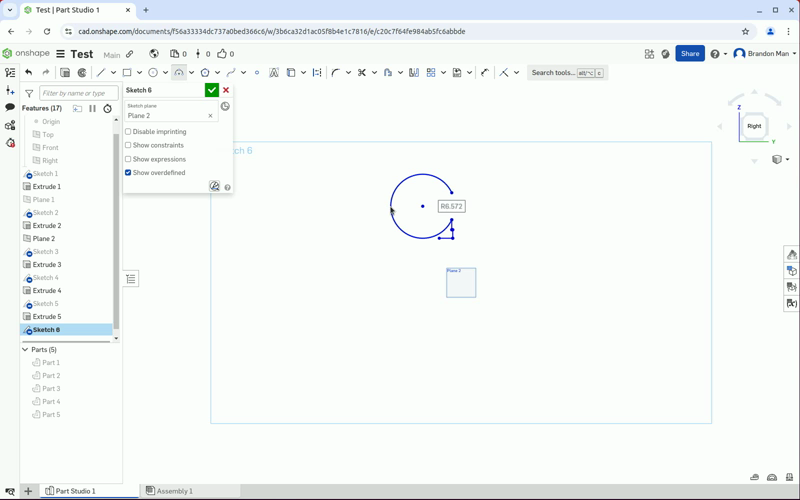
key(l)
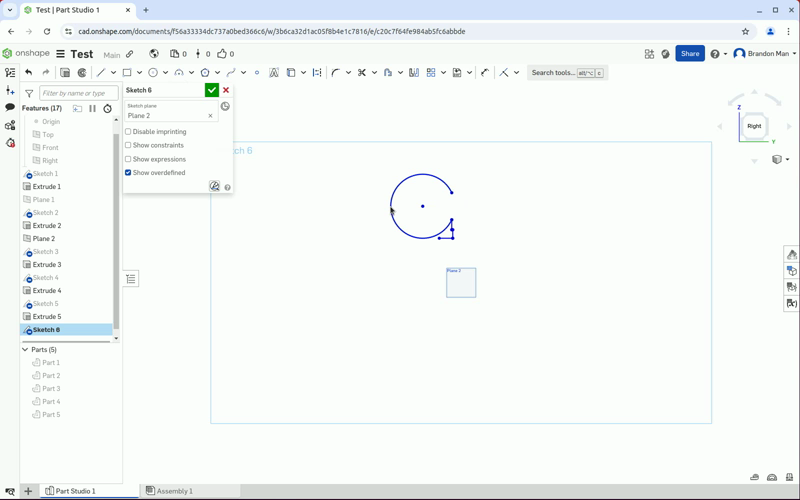
mouse_move(451, 192)
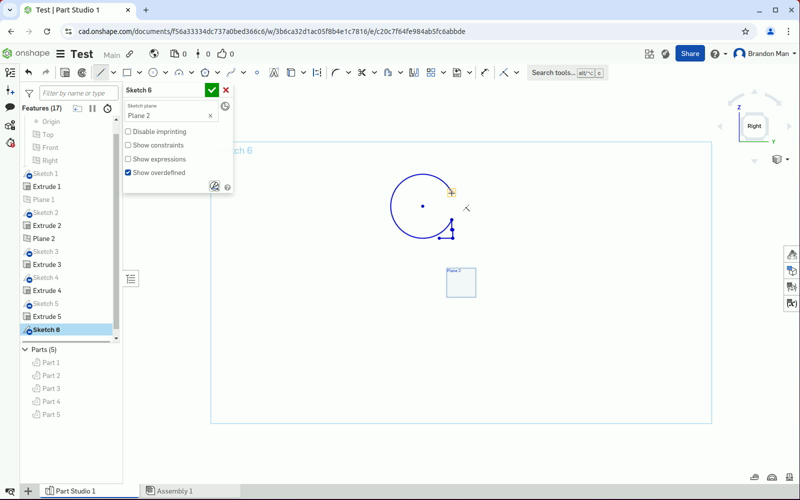
click(451, 192)
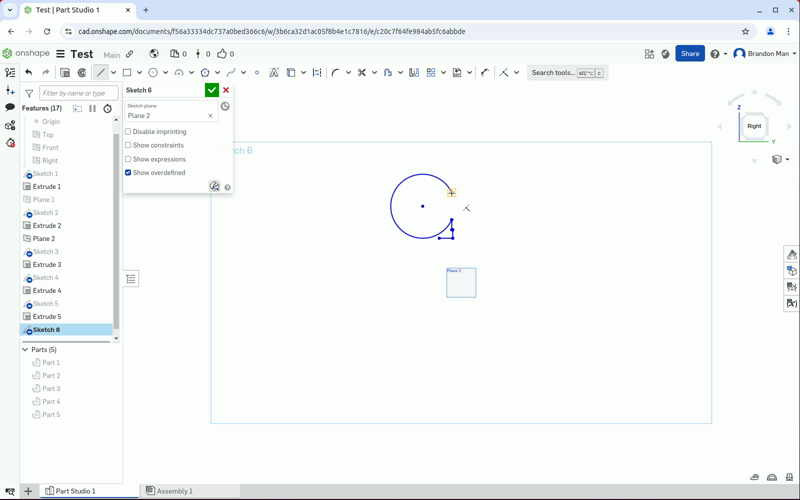
key_down(shift)
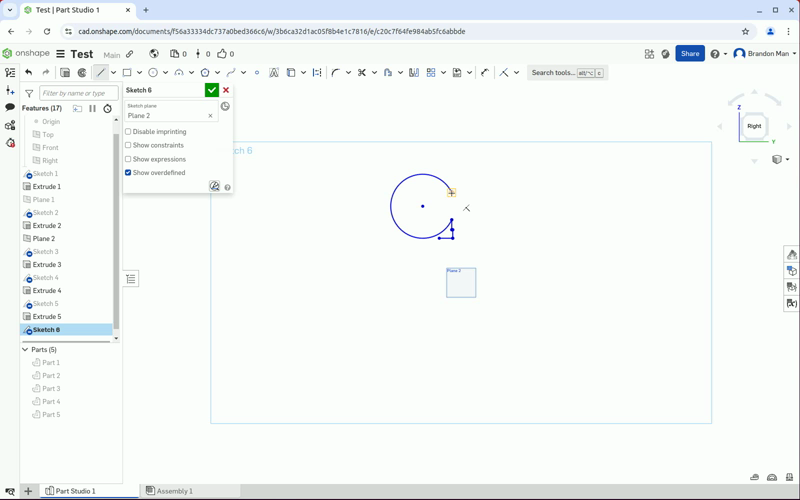
mouse_move(481, 192)
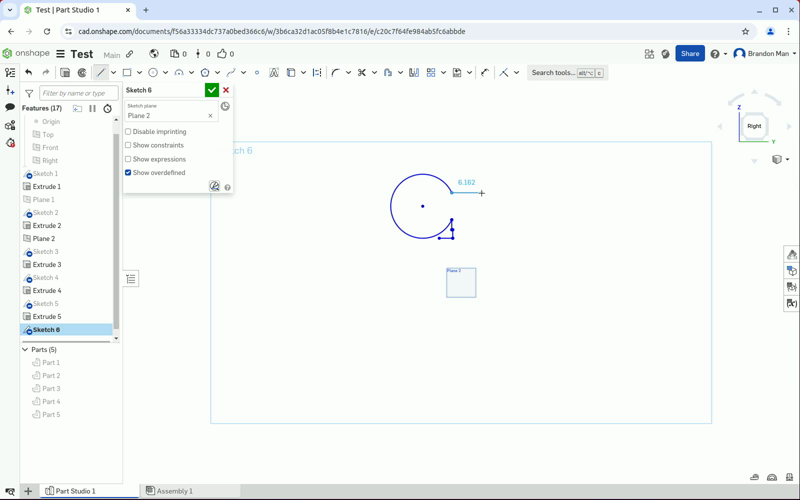
mouse_move(451, 183)
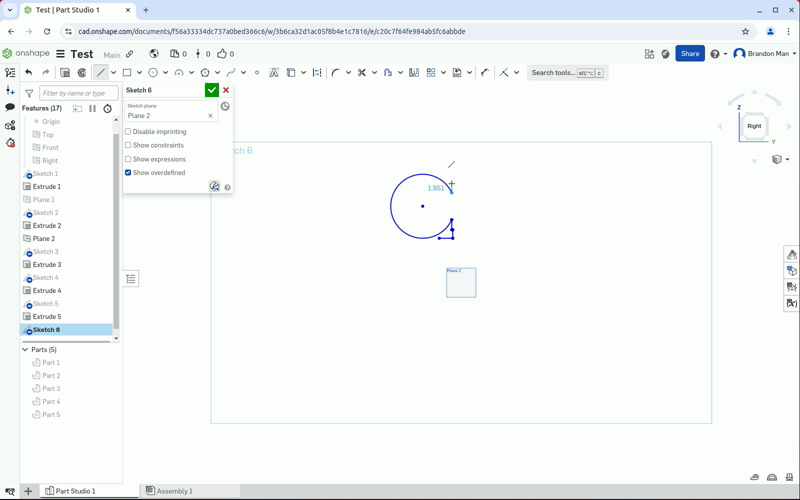
click(451, 183)
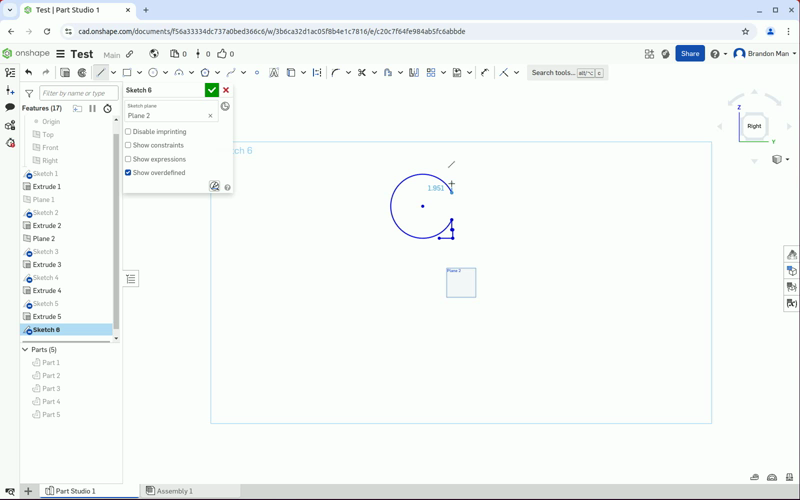
key_up(shift)
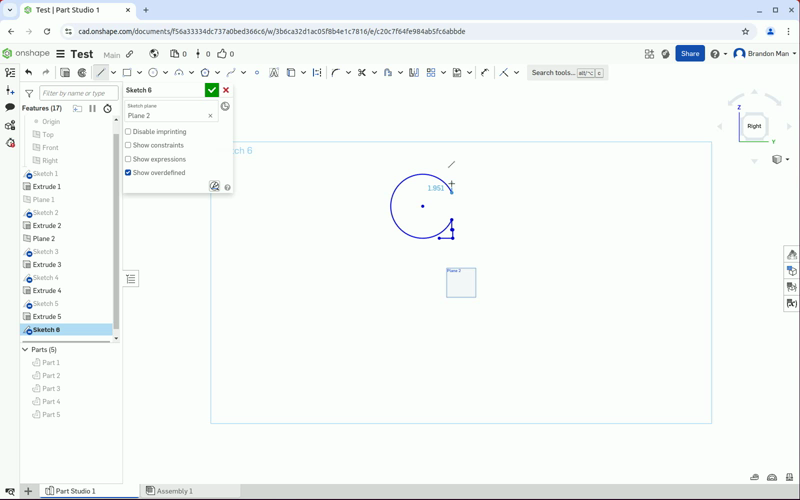
key_down(shift)
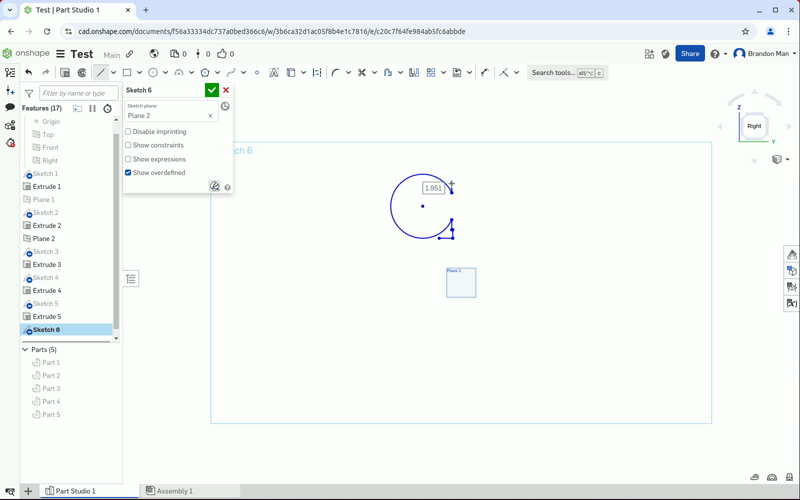
mouse_move(481, 183)
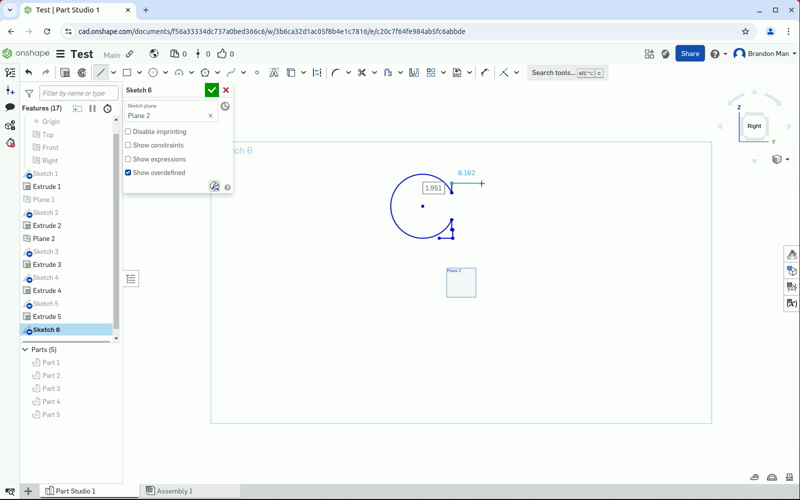
mouse_move(452, 183)
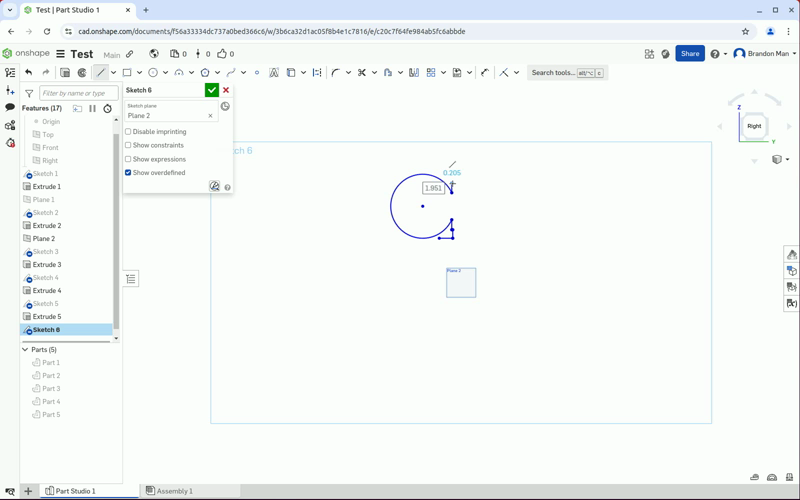
scroll(6)
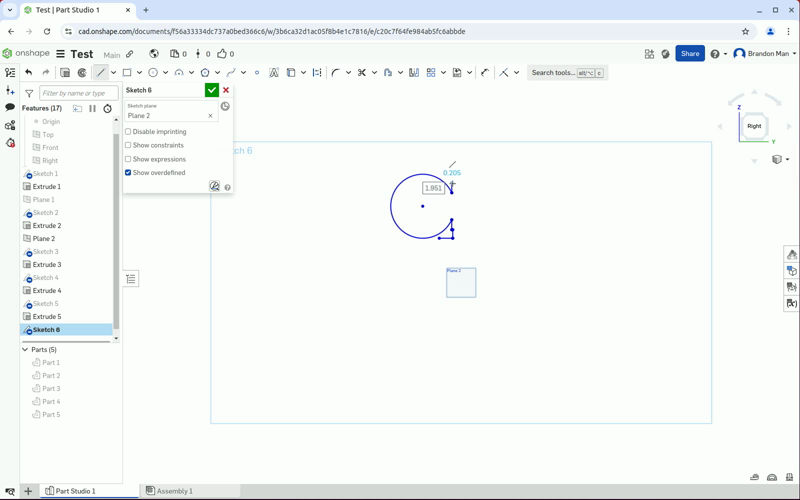
scroll(6)
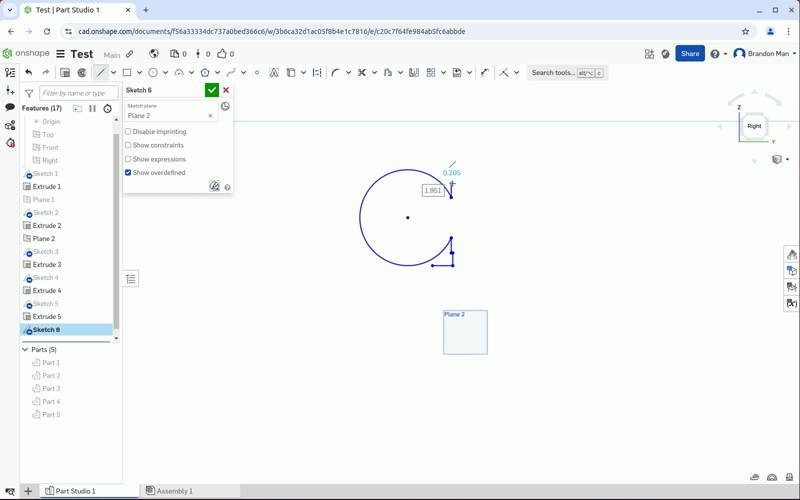
scroll(6)
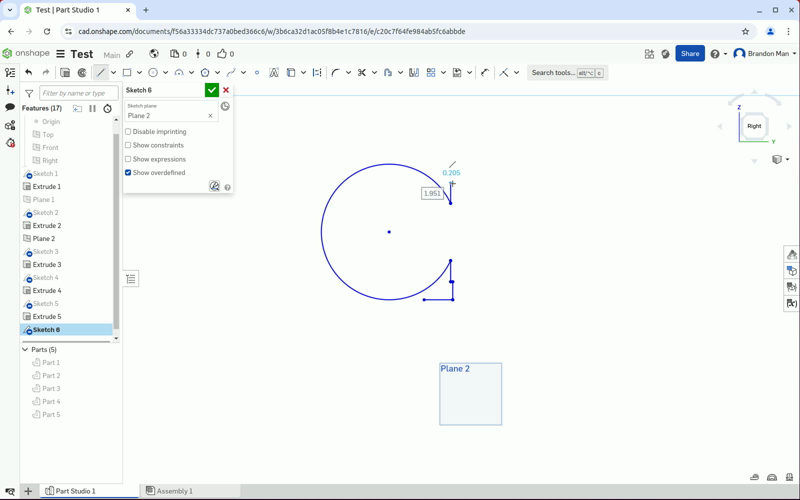
scroll(6)
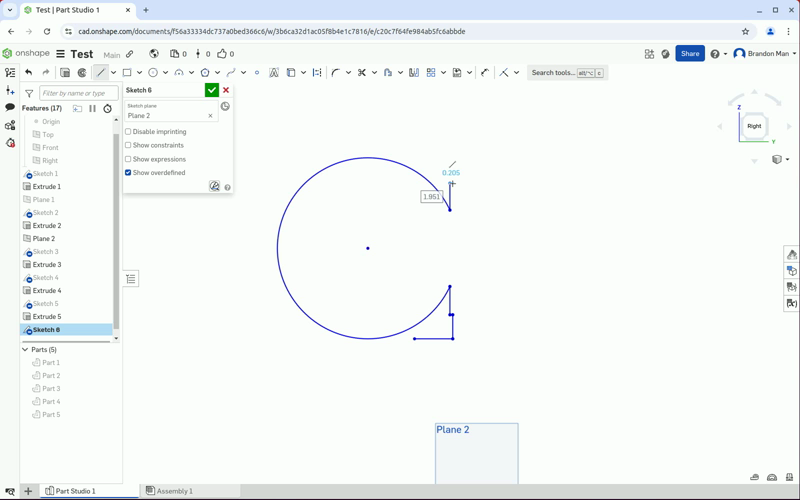
scroll(6)
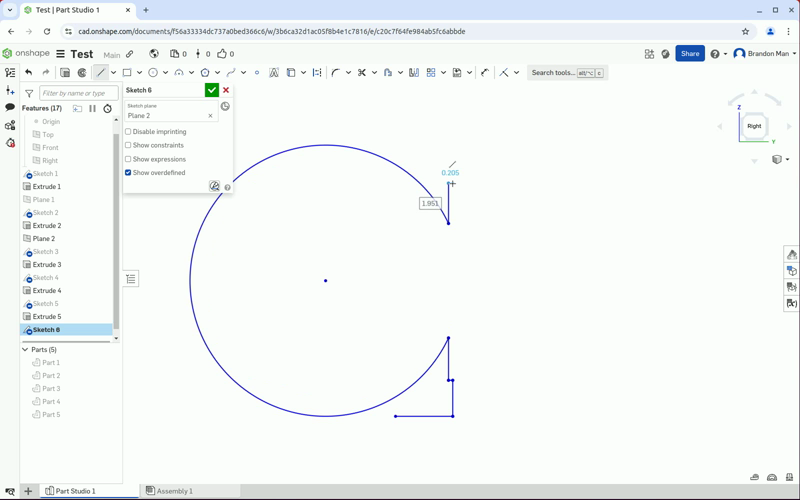
scroll(6)
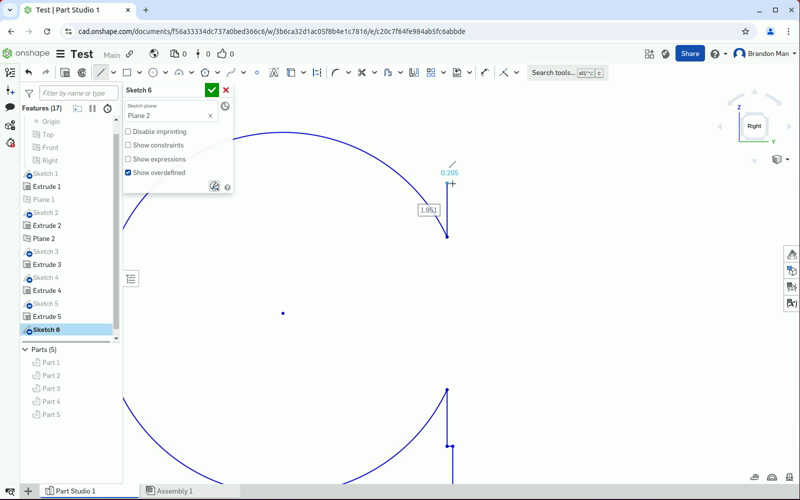
scroll(6)
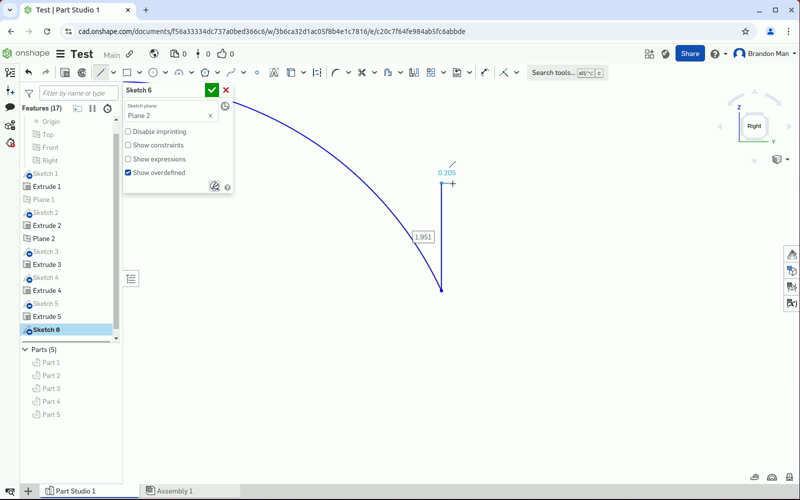
click(452, 183)
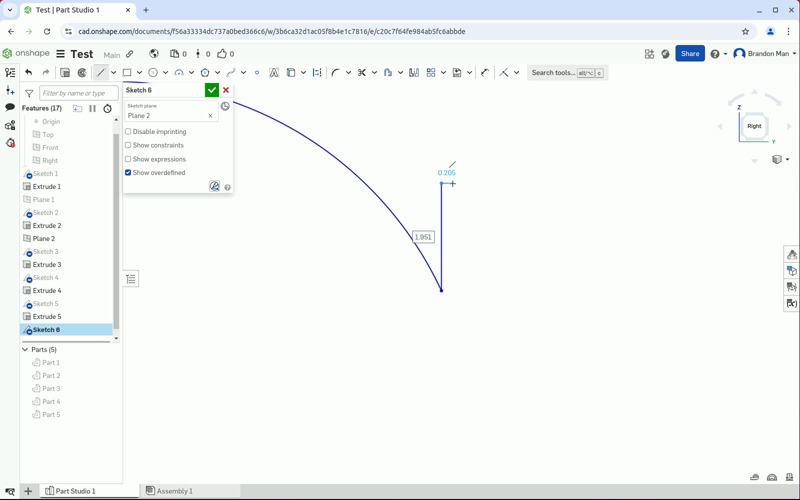
scroll(-6)
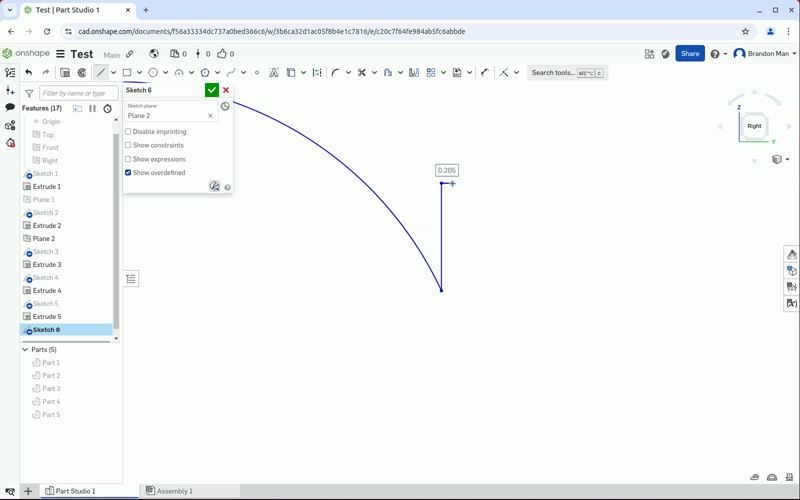
scroll(-6)
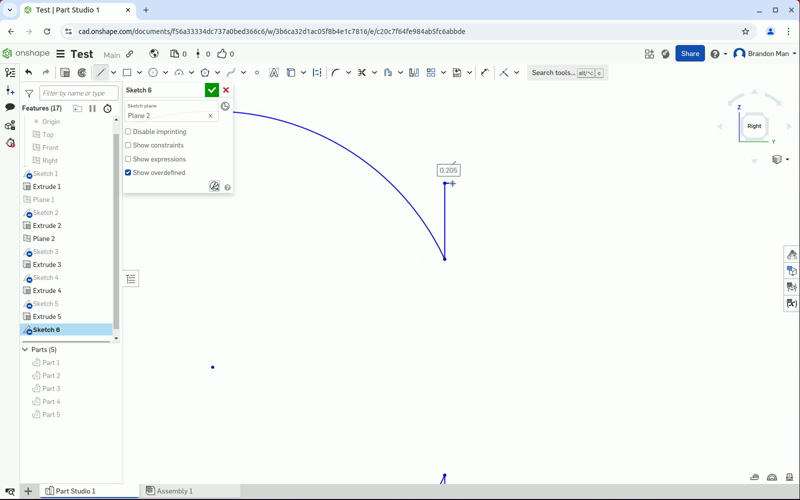
scroll(-6)
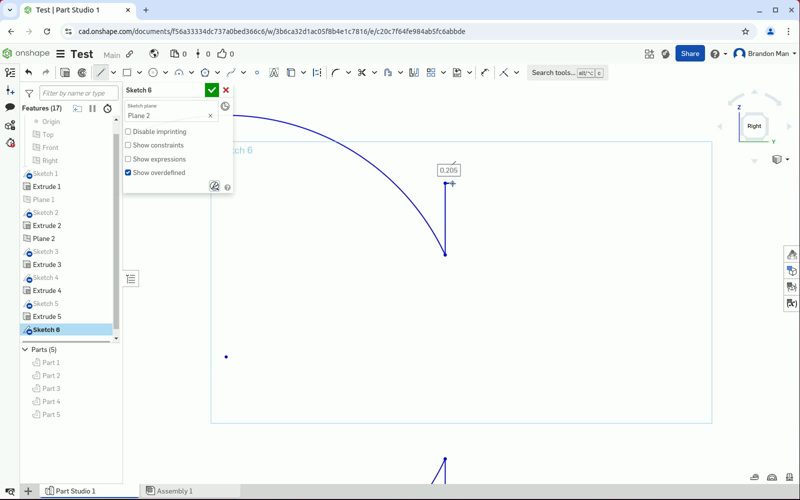
scroll(-6)
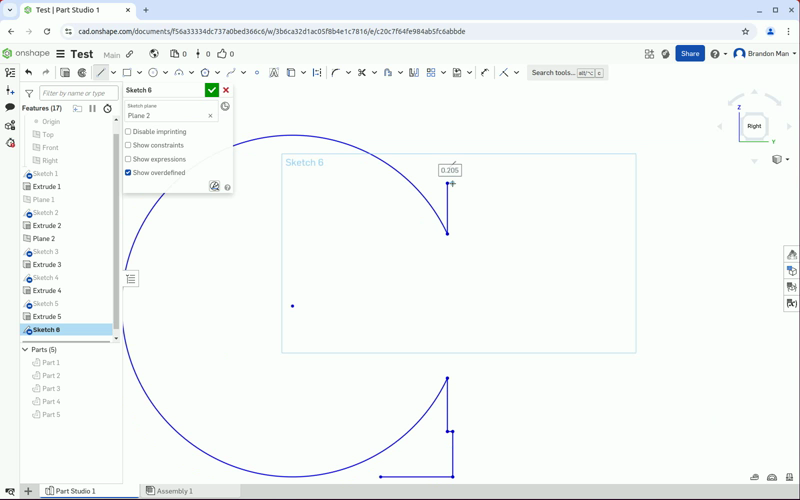
scroll(-6)
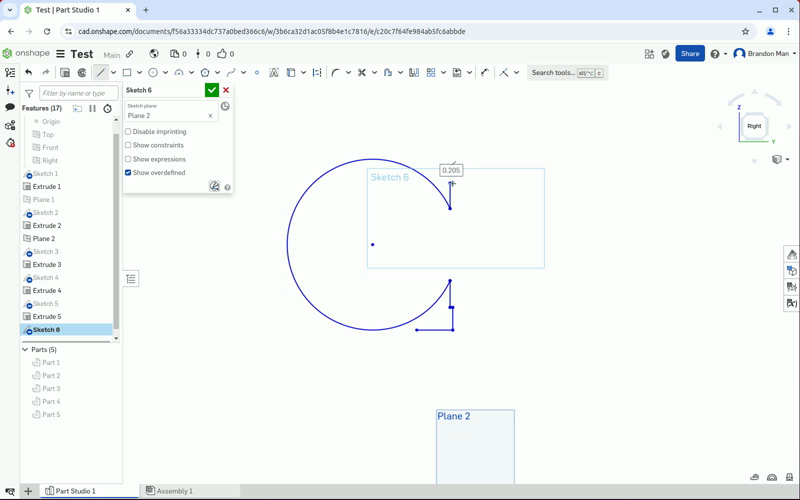
scroll(-6)
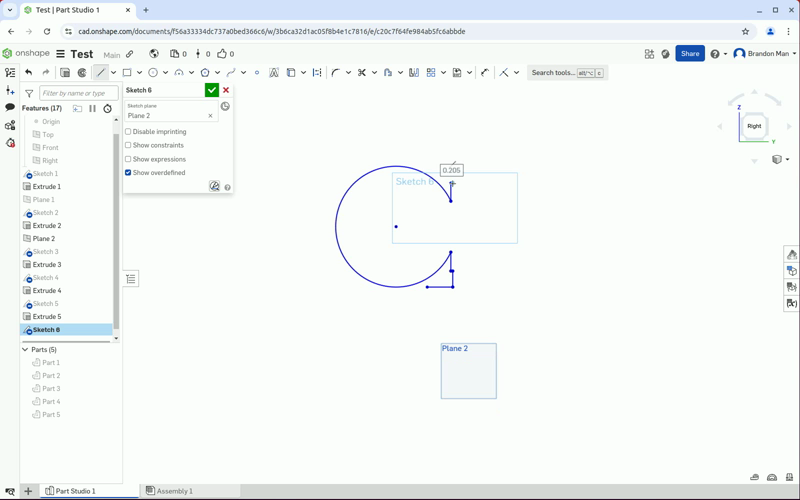
scroll(-6)
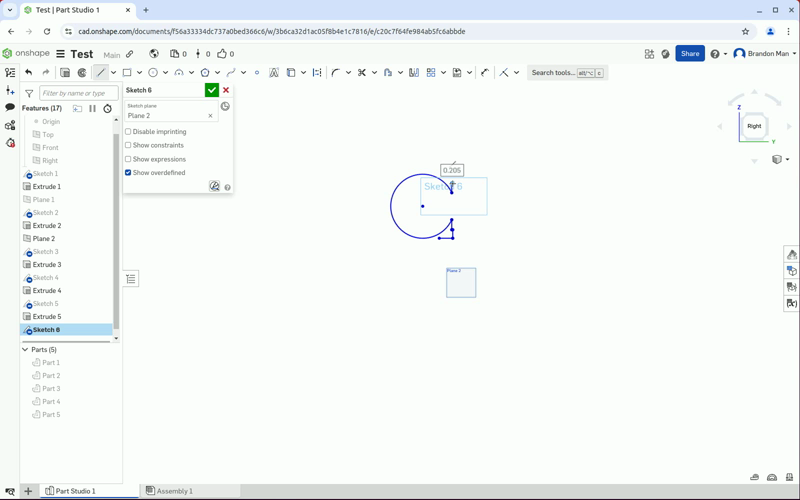
key_up(shift)
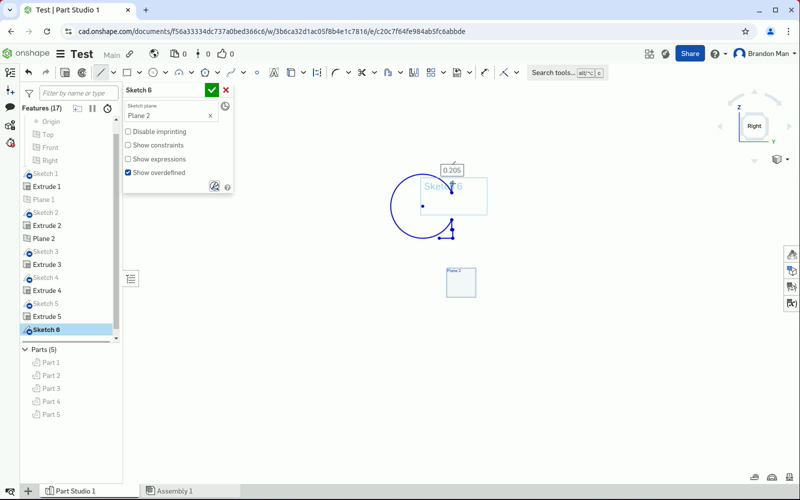
key_down(shift)
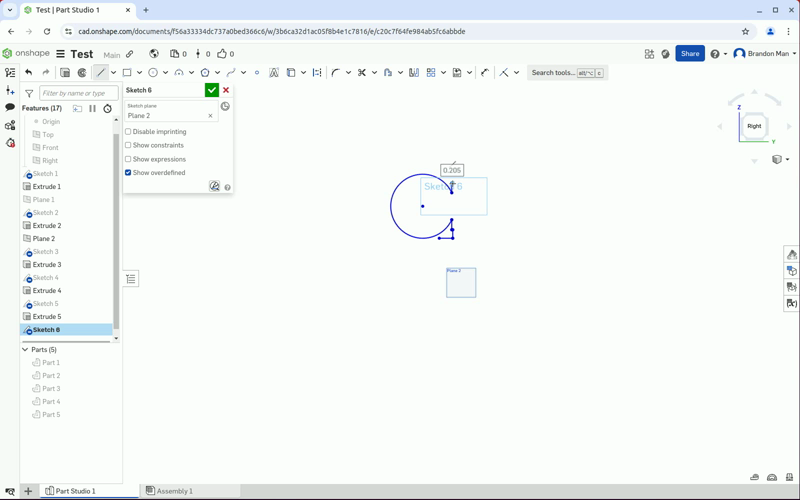
mouse_move(482, 183)
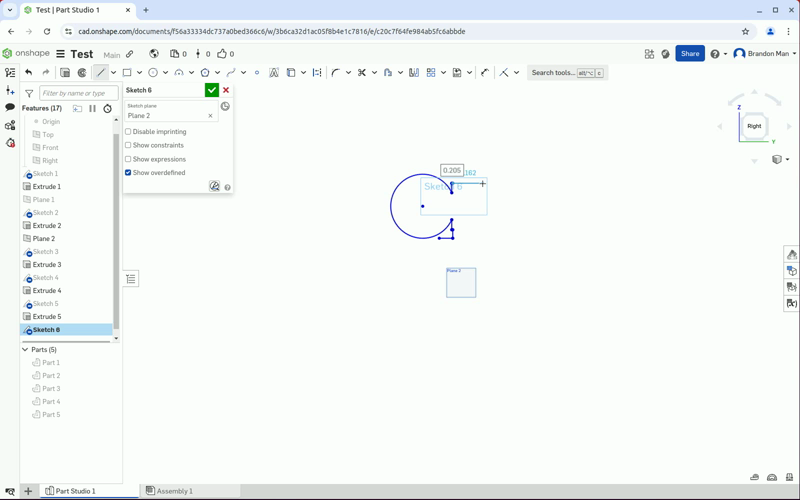
mouse_move(452, 174)
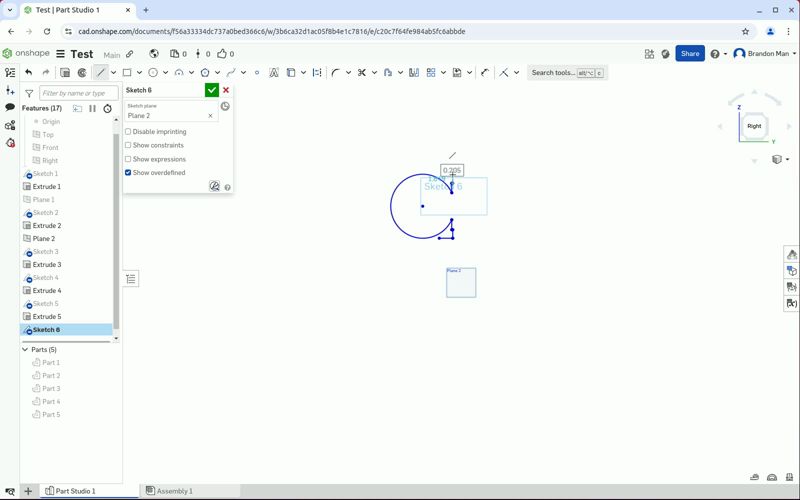
click(452, 174)
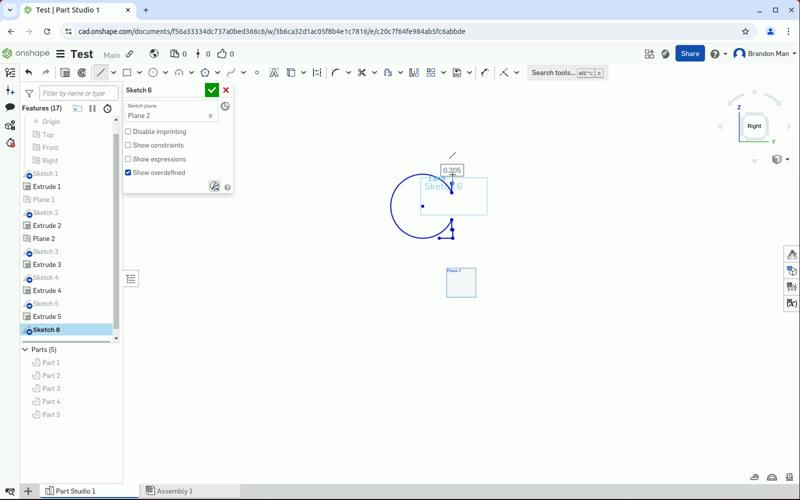
key_up(shift)
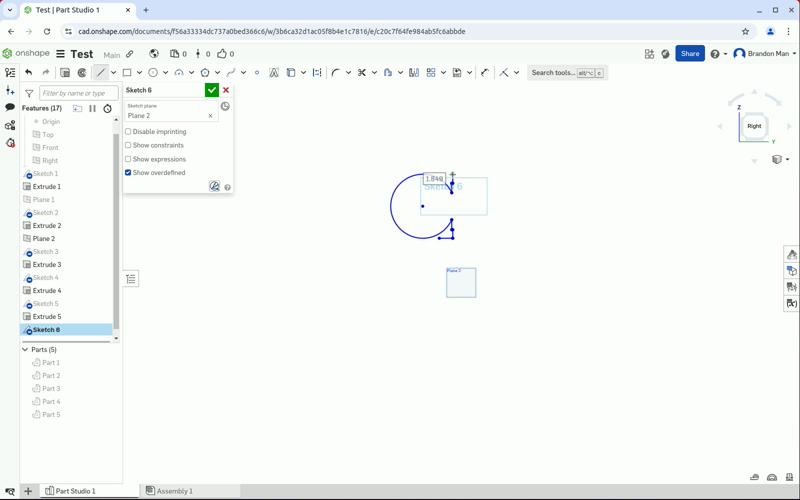
key_down(shift)
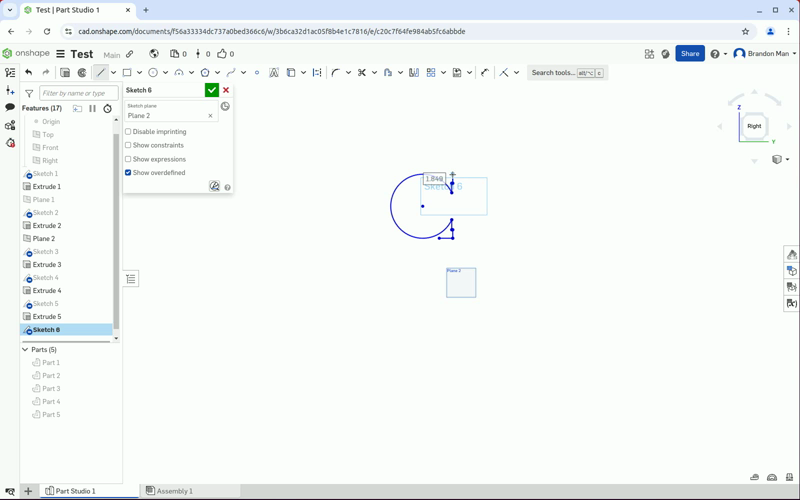
mouse_move(482, 174)
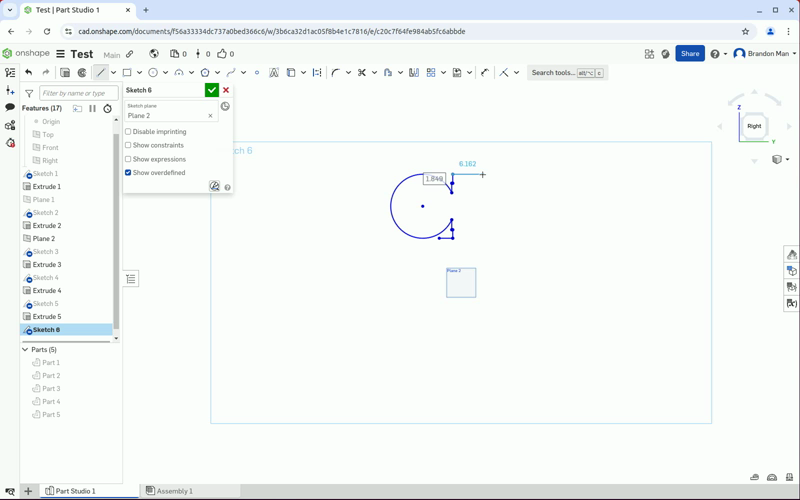
mouse_move(439, 174)
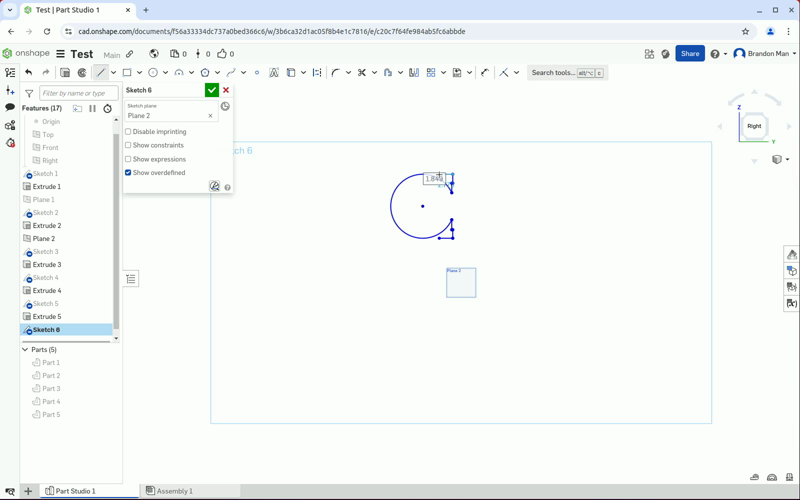
click(439, 174)
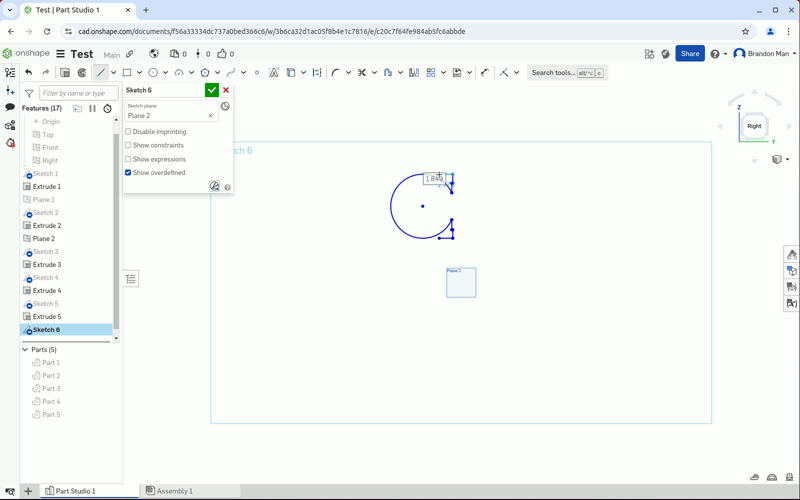
key_up(shift)
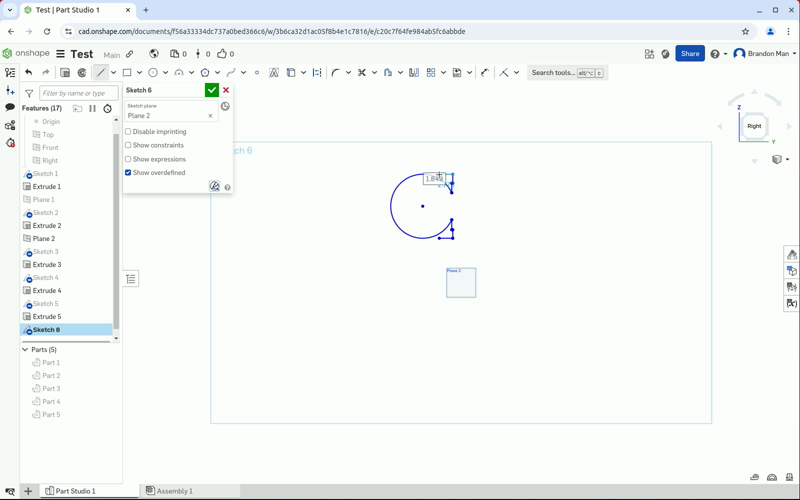
key(esc)
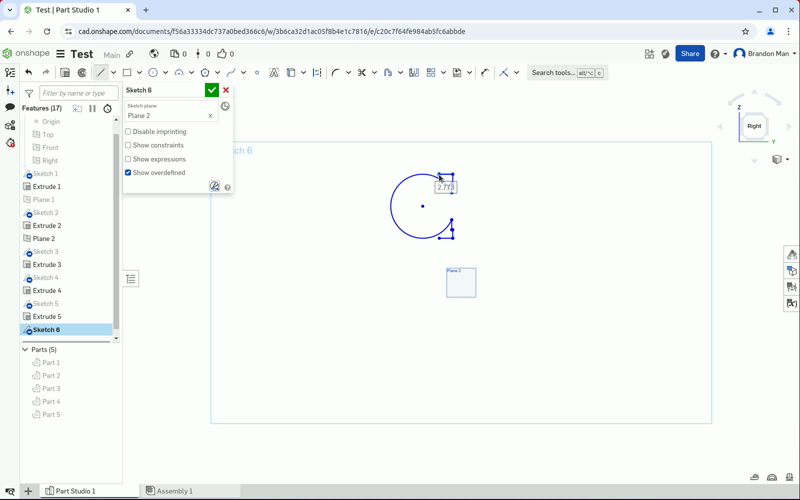
key(a)
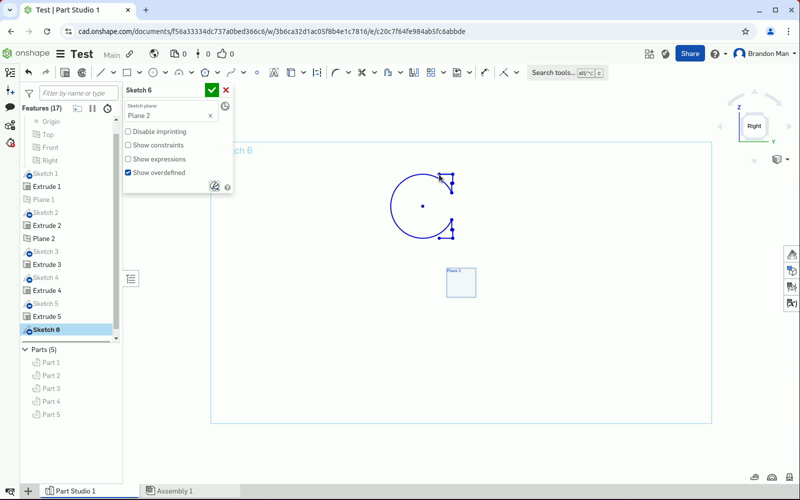
mouse_move(439, 174)
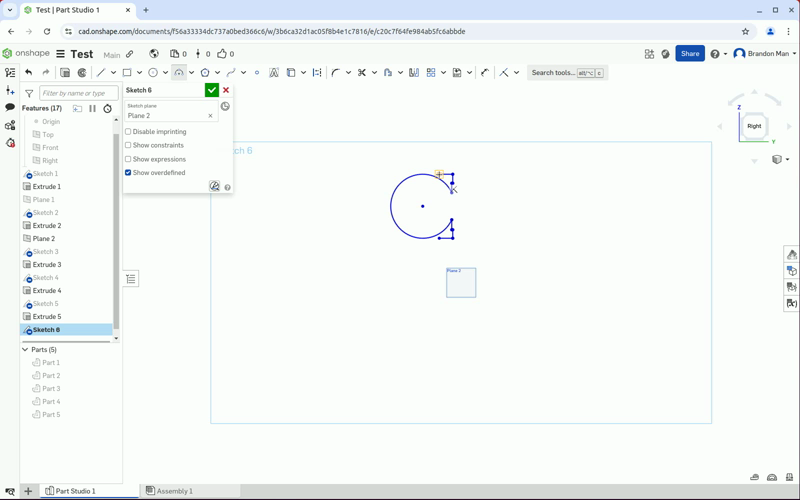
click(439, 174)
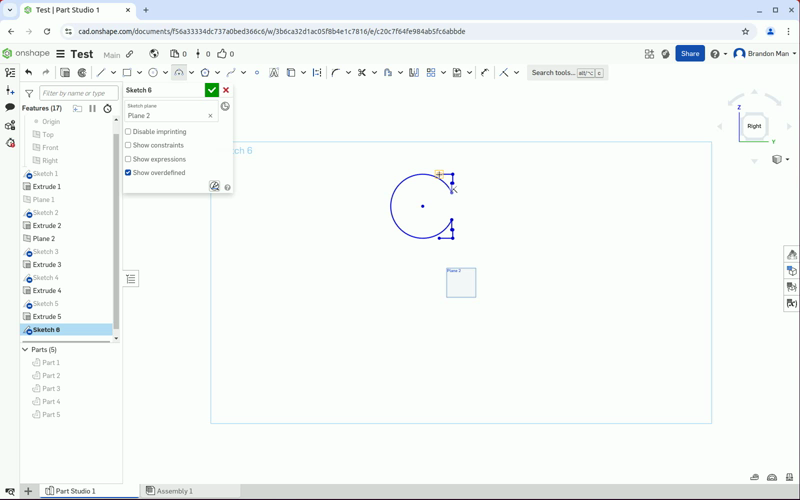
mouse_move(439, 238)
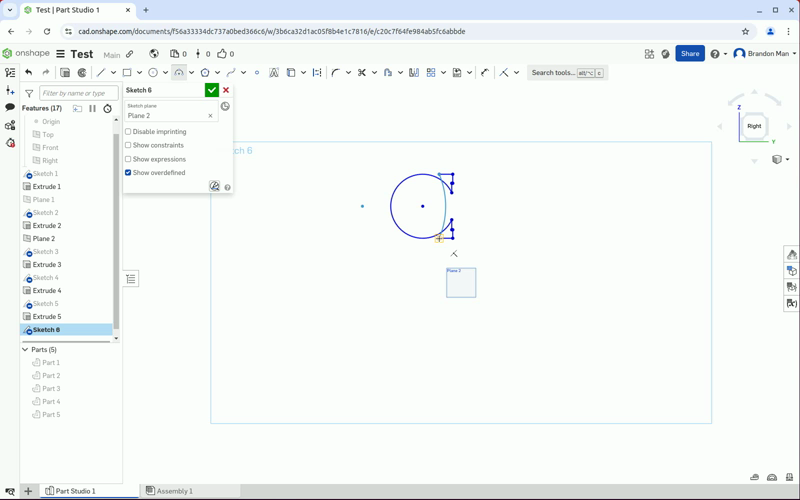
click(439, 238)
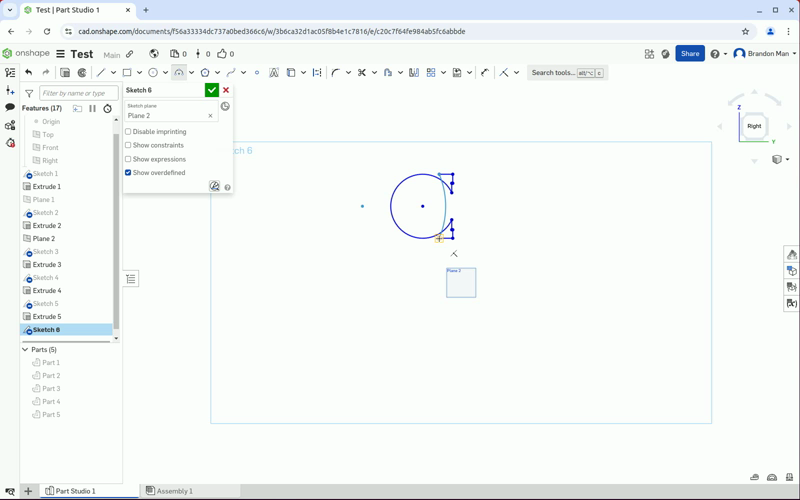
key_down(shift)
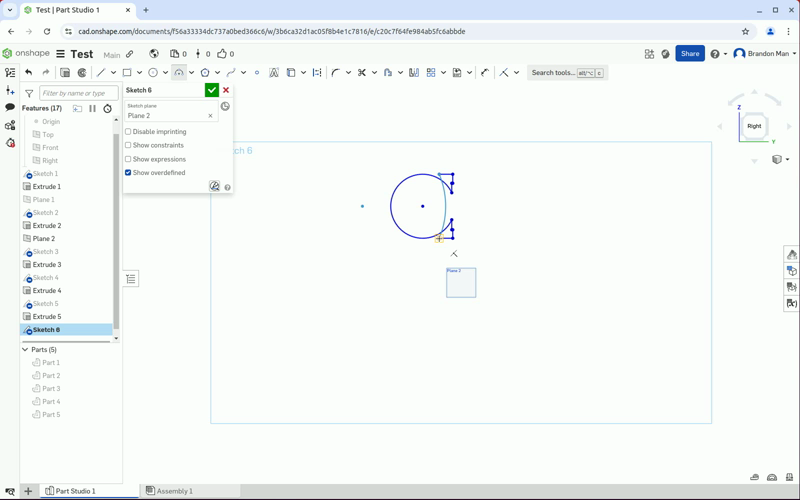
mouse_move(386, 206)
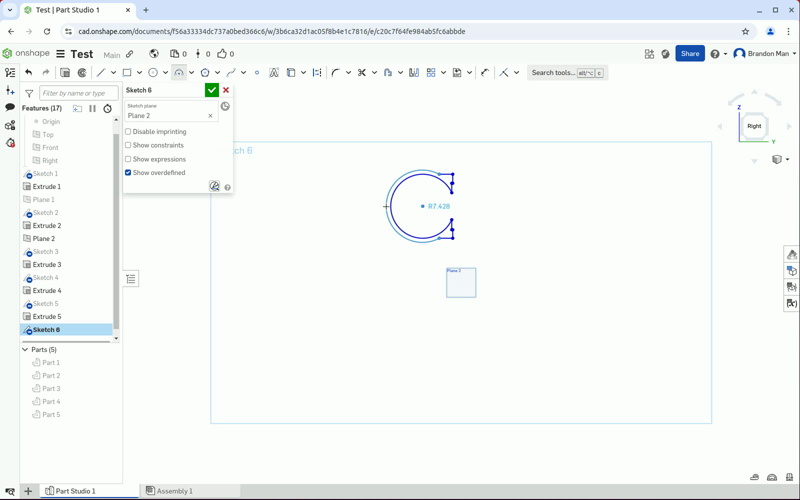
click(386, 206)
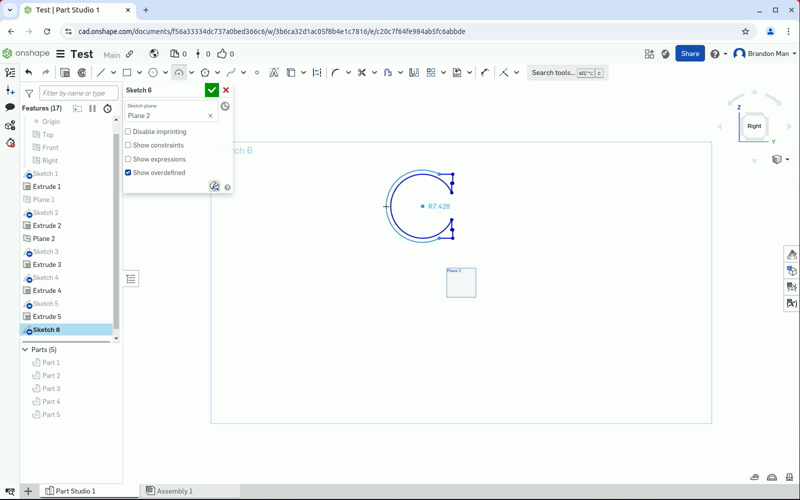
key_up(shift)
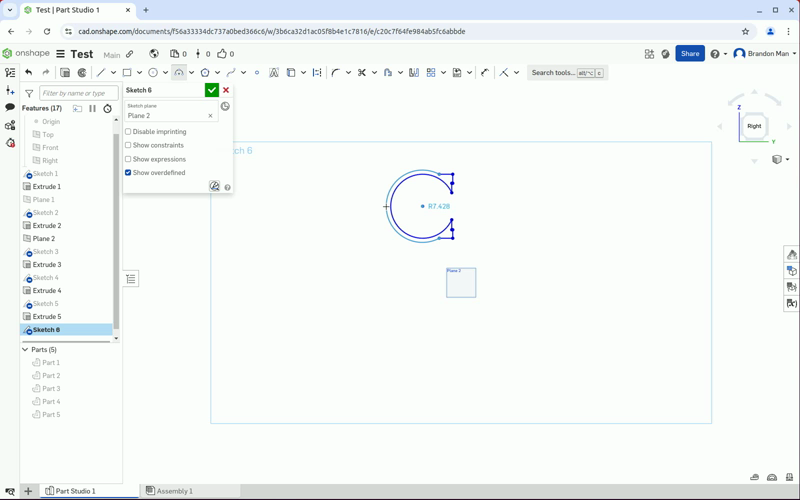
key(esc)
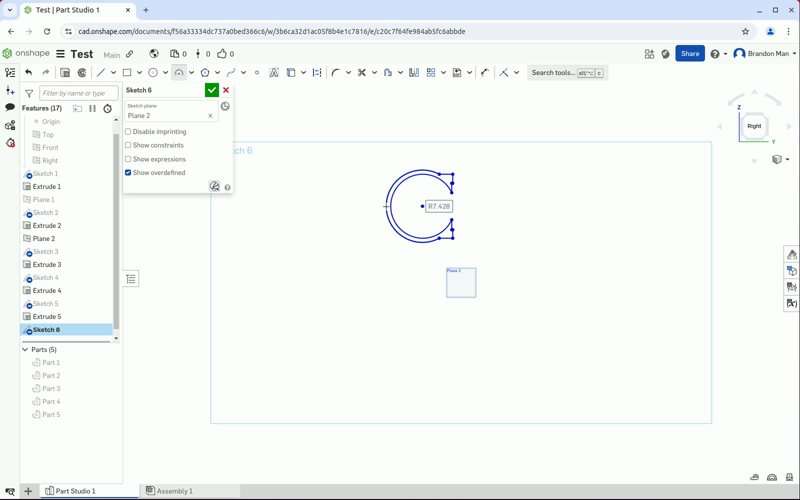
mouse_move(446, 229)
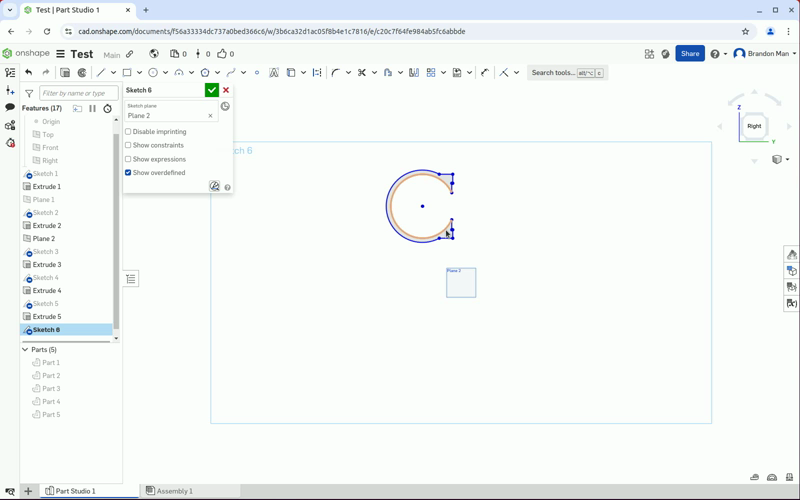
scroll(6)
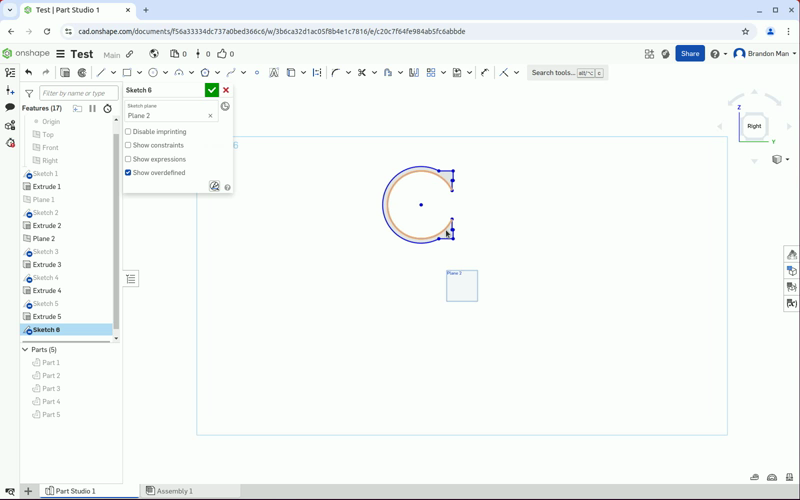
scroll(6)
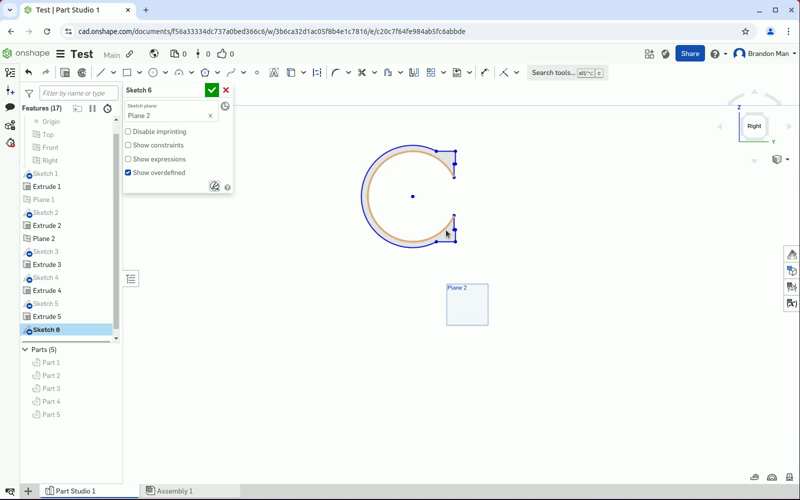
scroll(6)
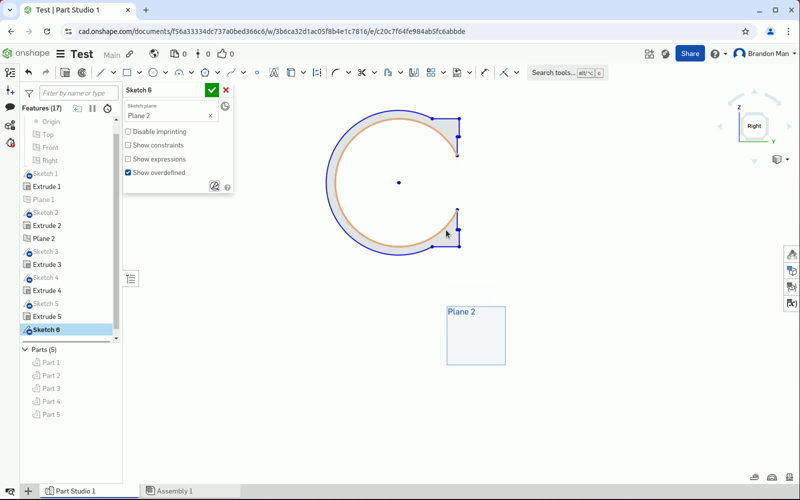
scroll(6)
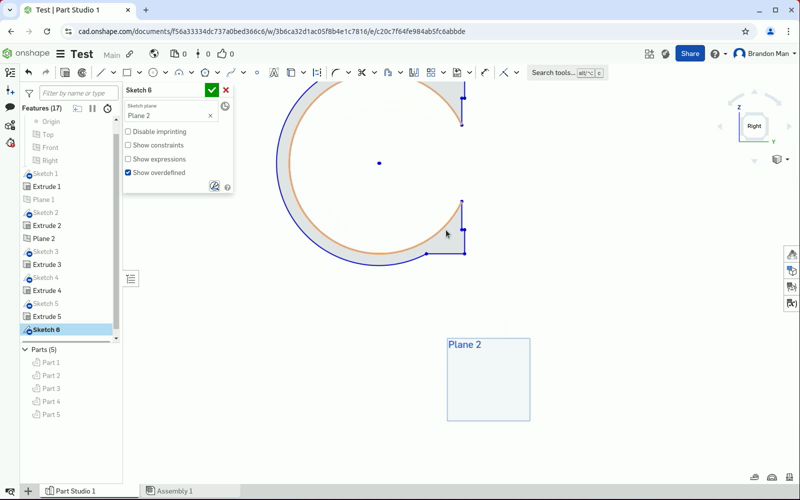
scroll(6)
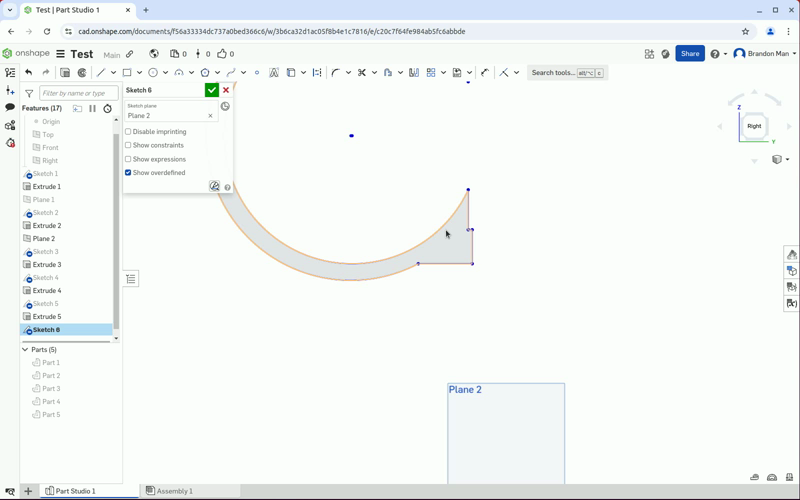
scroll(6)
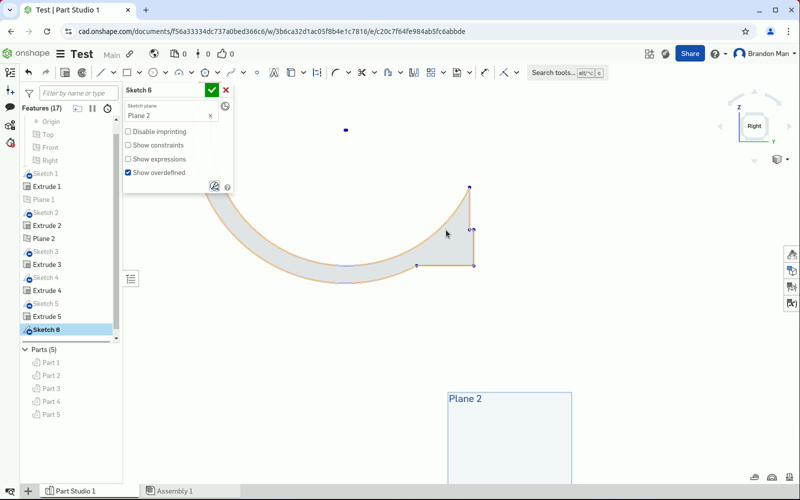
scroll(6)
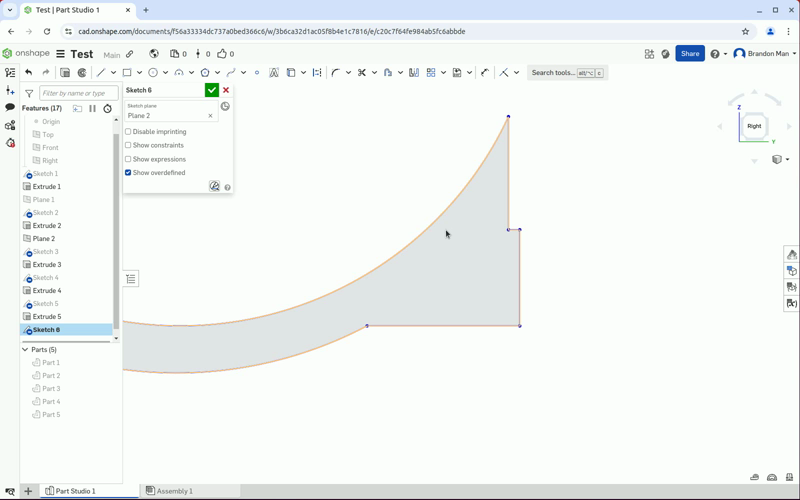
click(446, 229)
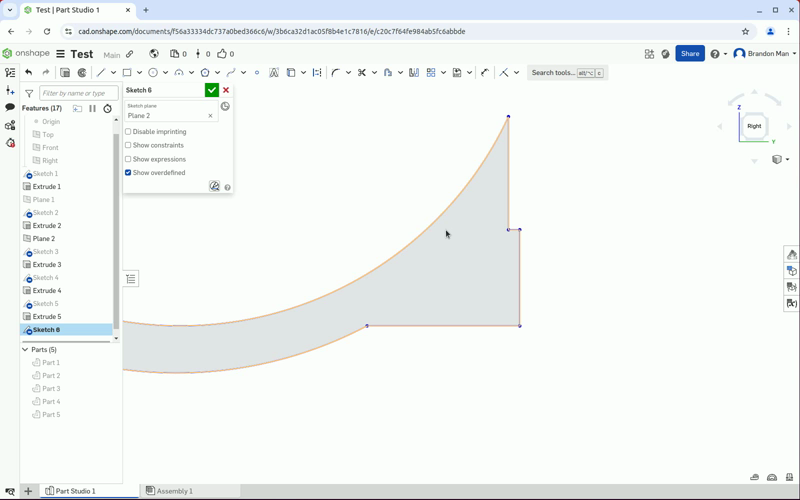
scroll(-6)
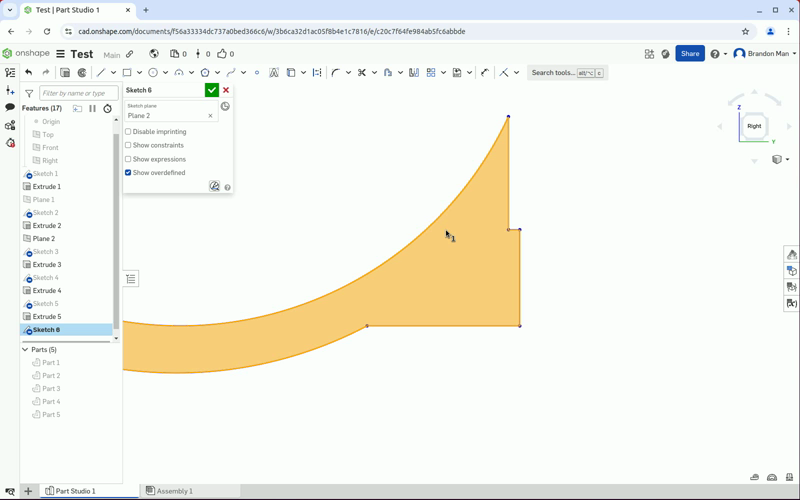
scroll(-6)
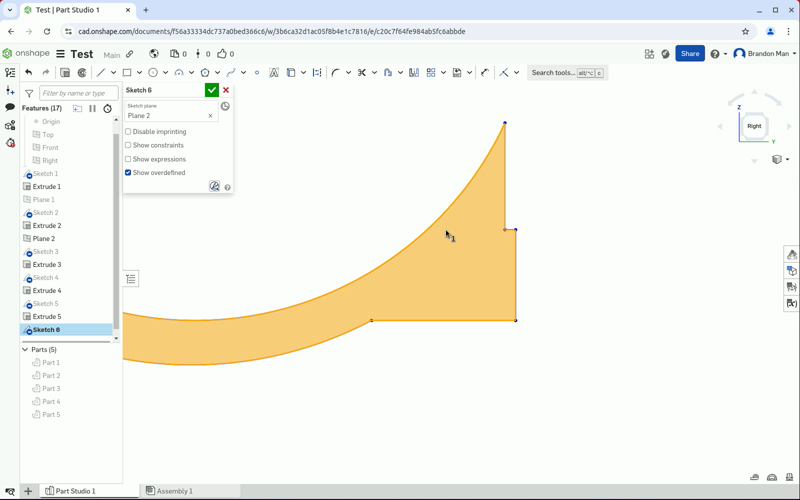
scroll(-6)
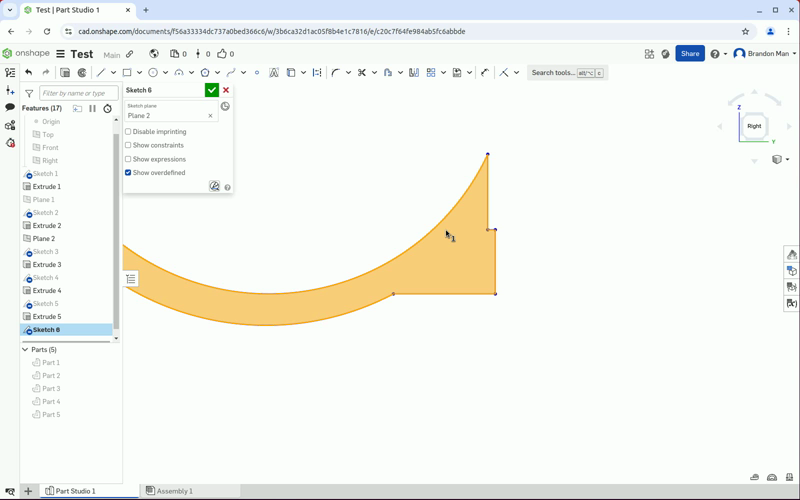
scroll(-6)
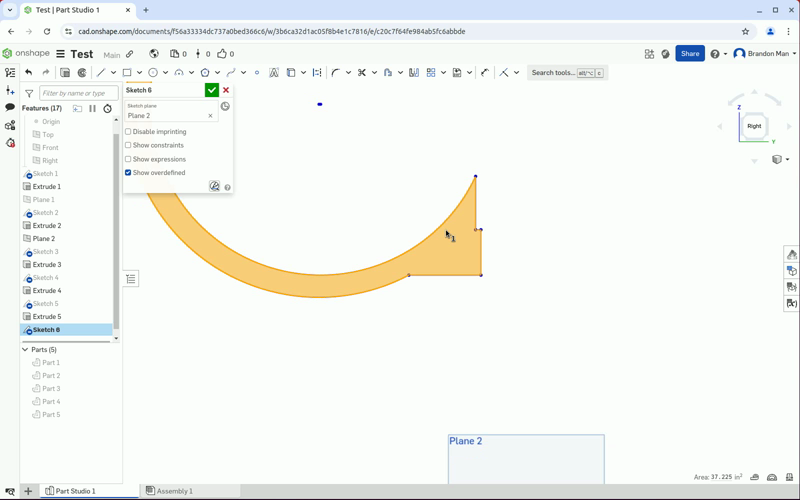
scroll(-6)
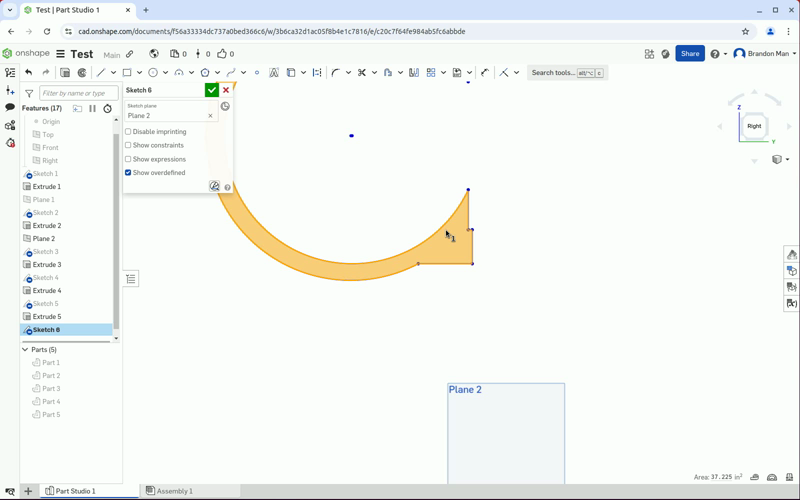
scroll(-6)
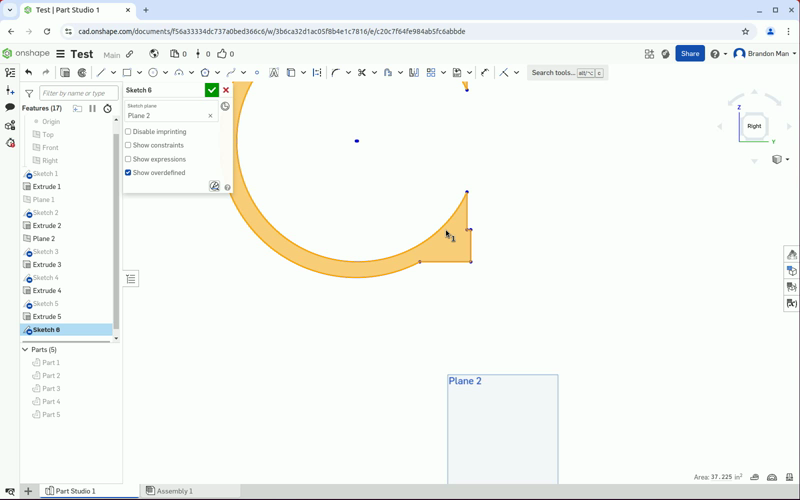
scroll(-6)
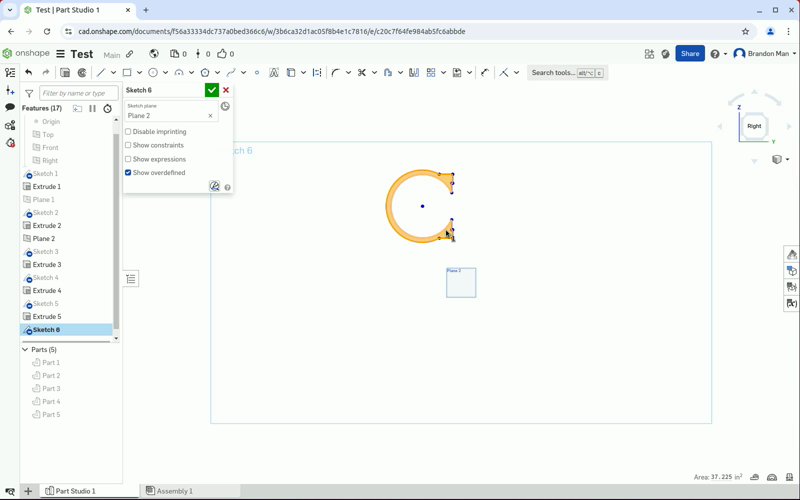
mouse_move(73, 352)
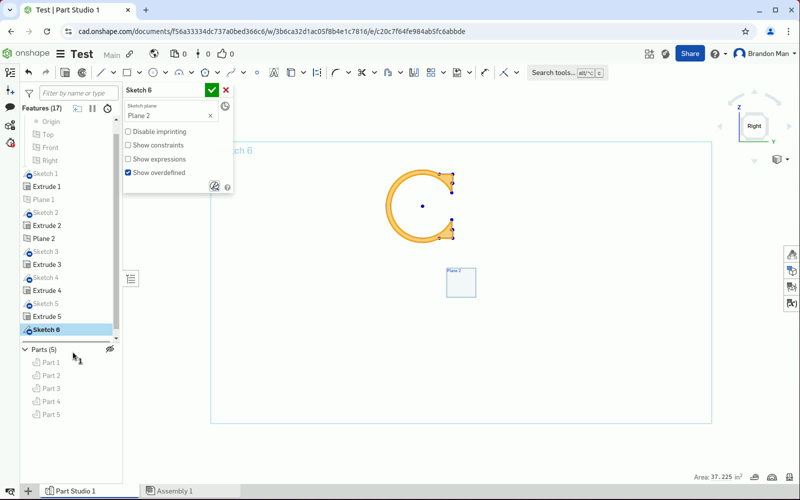
key(shift+y)
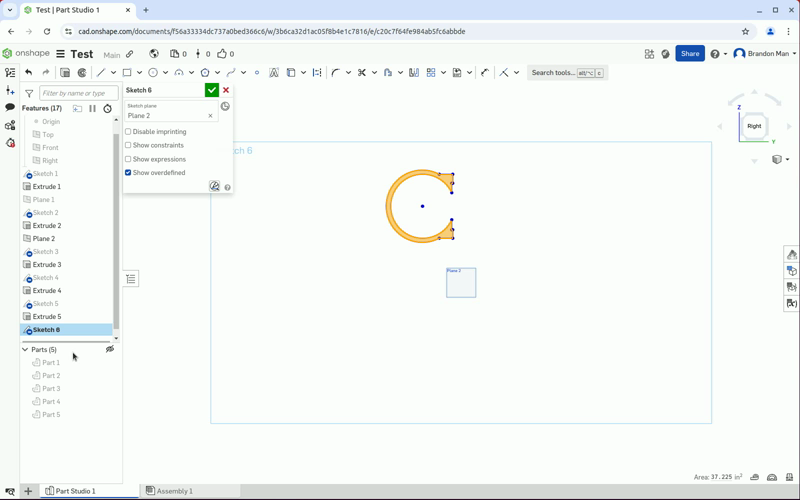
key(shift+e)
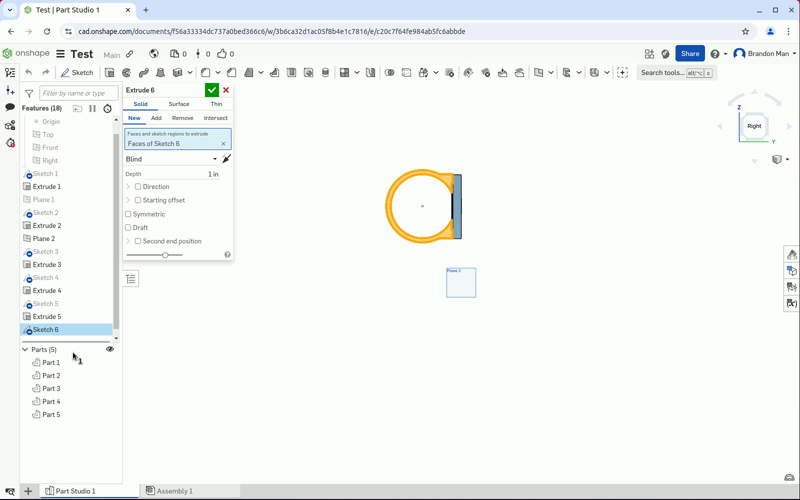
mouse_move(143, 106)
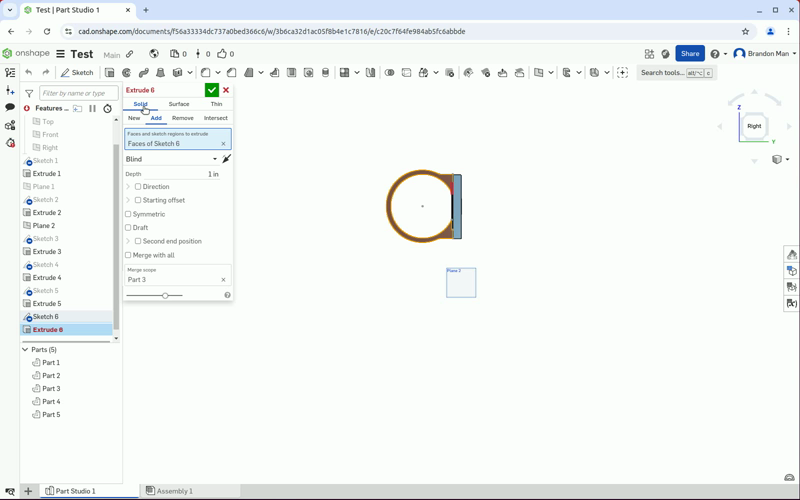
click(143, 106)
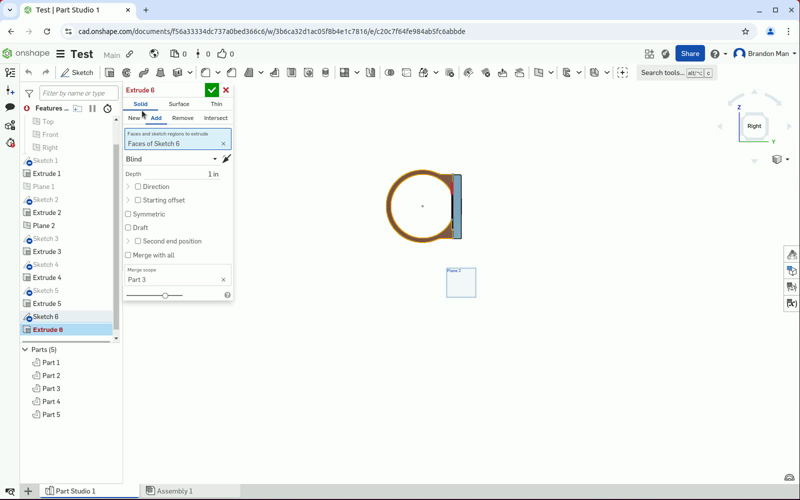
mouse_move(137, 120)
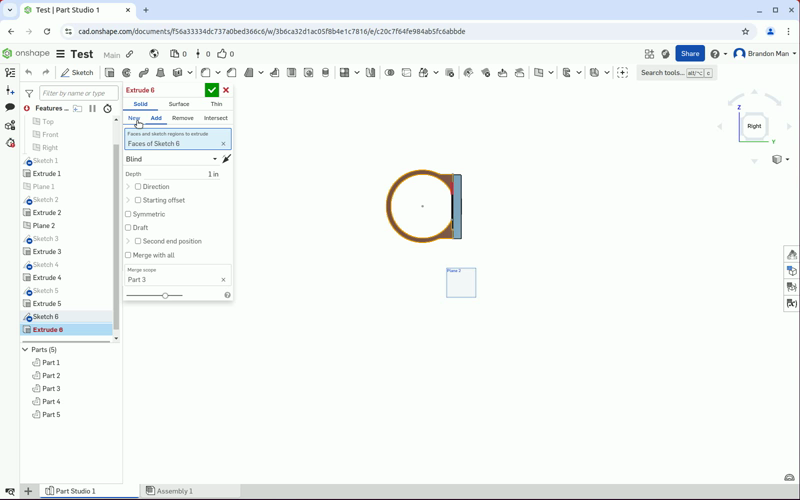
click(137, 120)
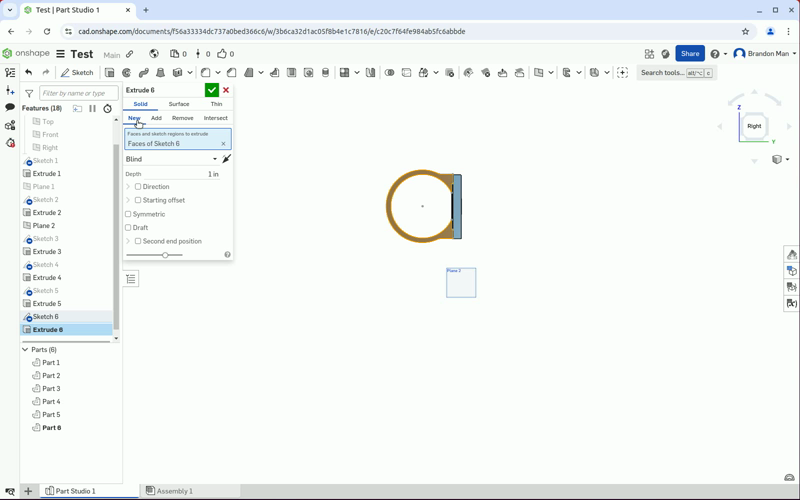
key(tab, 4)
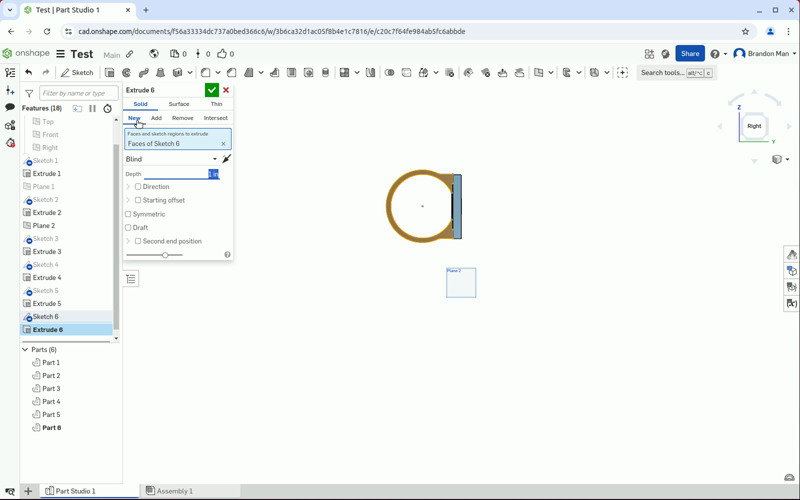
text(-3.37)
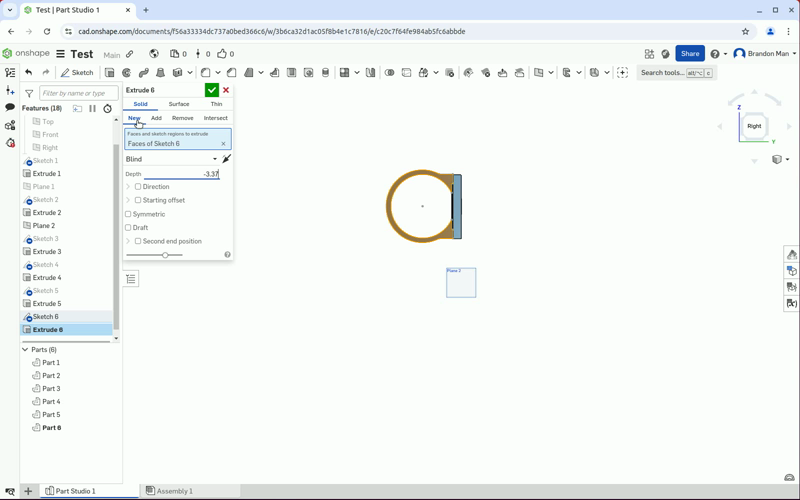
key(enter)
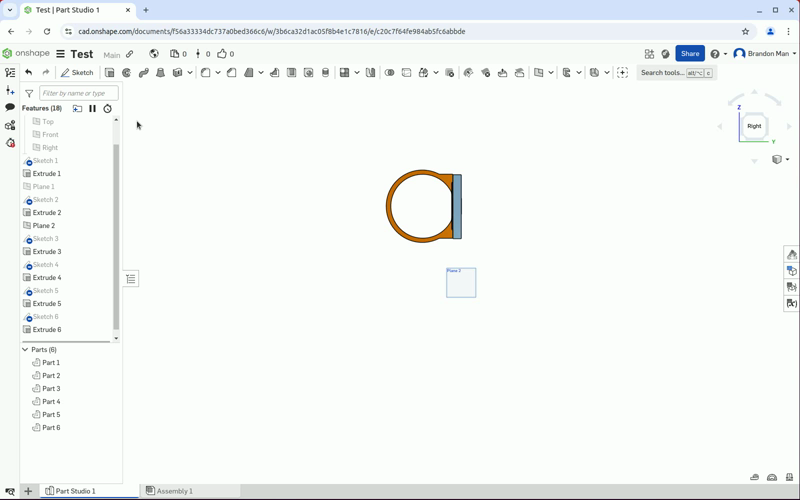
key(shift+h)
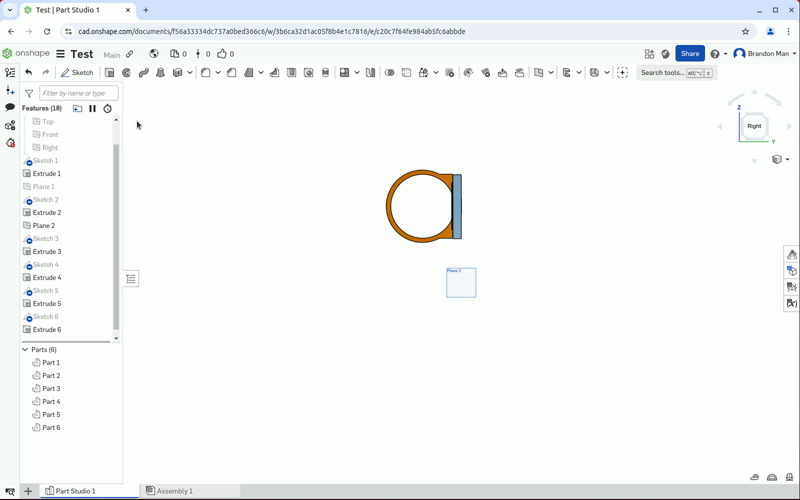
key(shift+h)
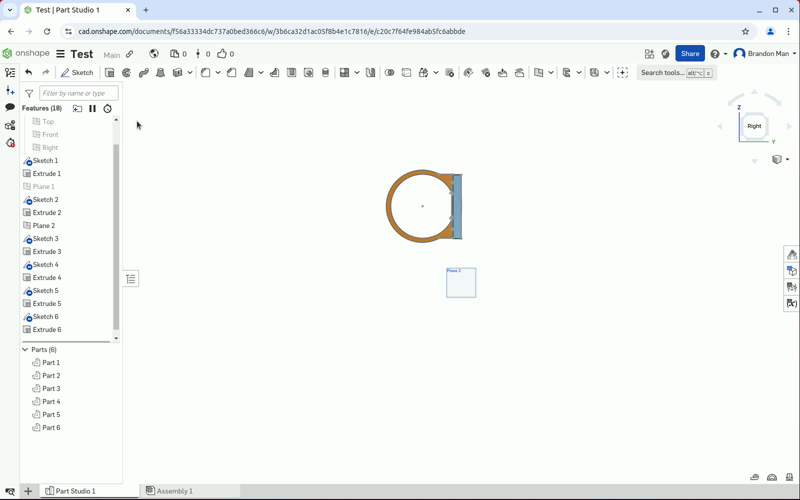
key(shift+7)
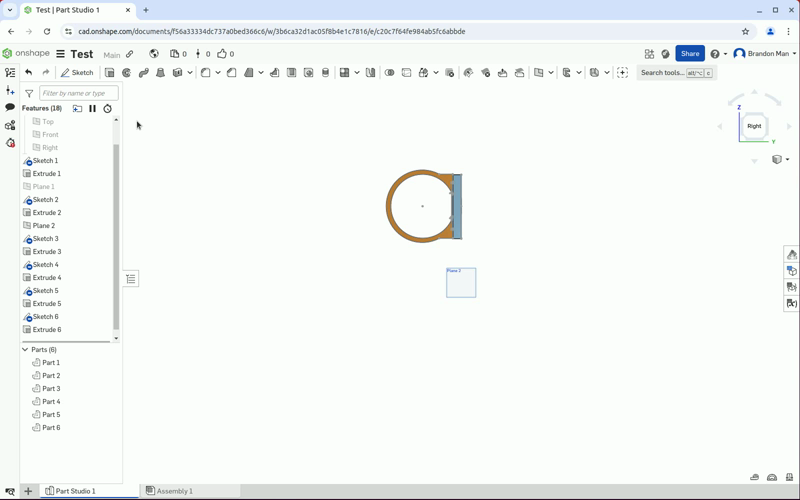
key(right, 2)
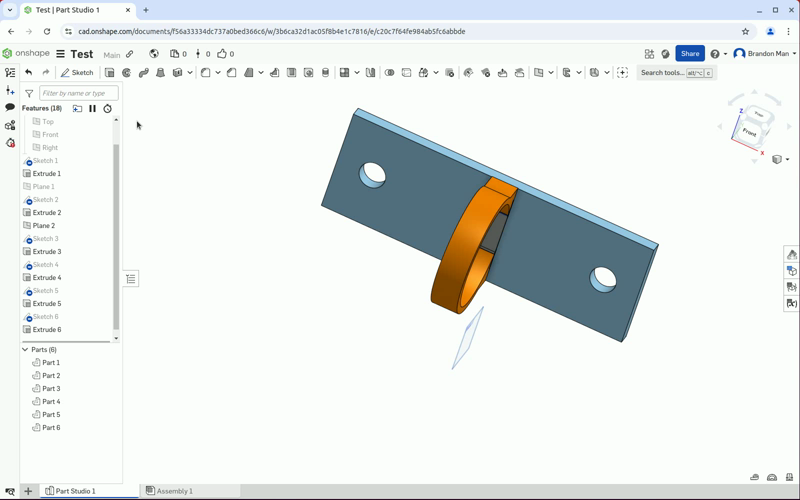
key(down, 2)
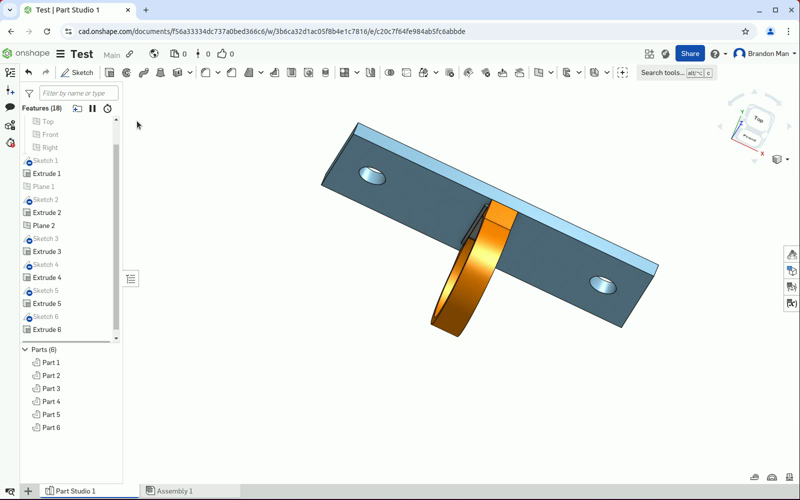
key(up, 2)
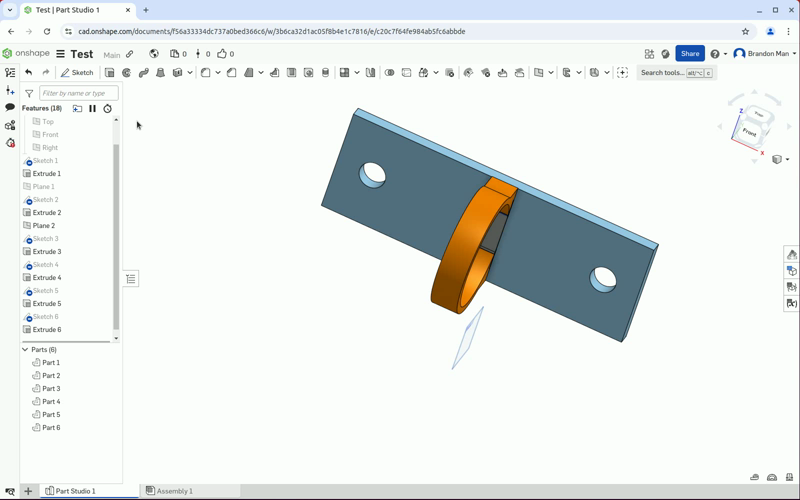
key(left, 2)
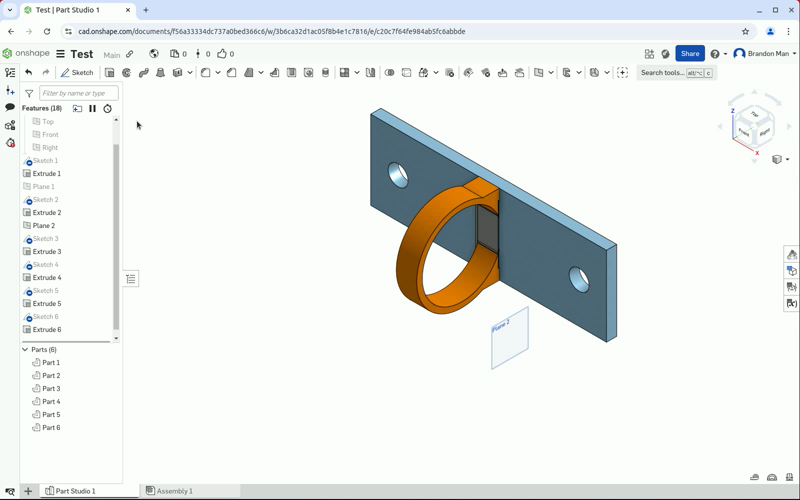
mouse_move(69, 163)
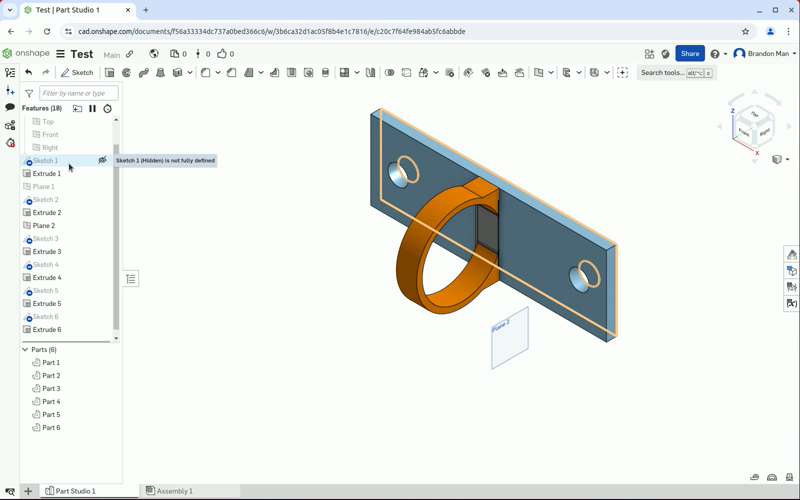
click(69, 163)